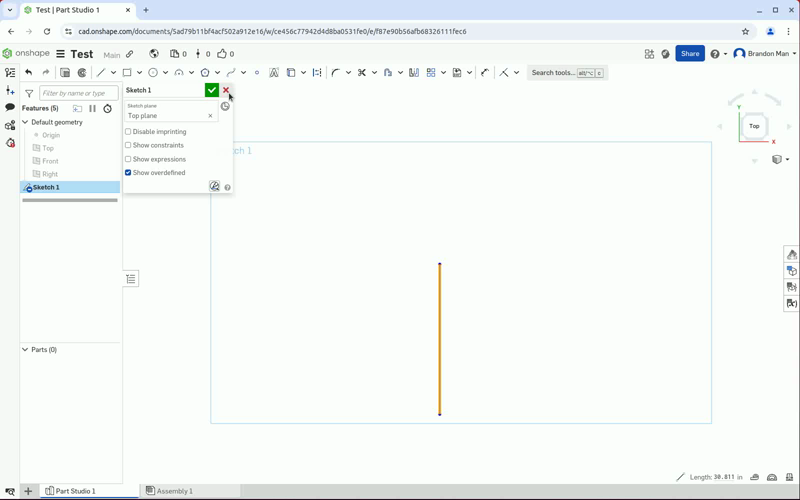
key(shift+h)
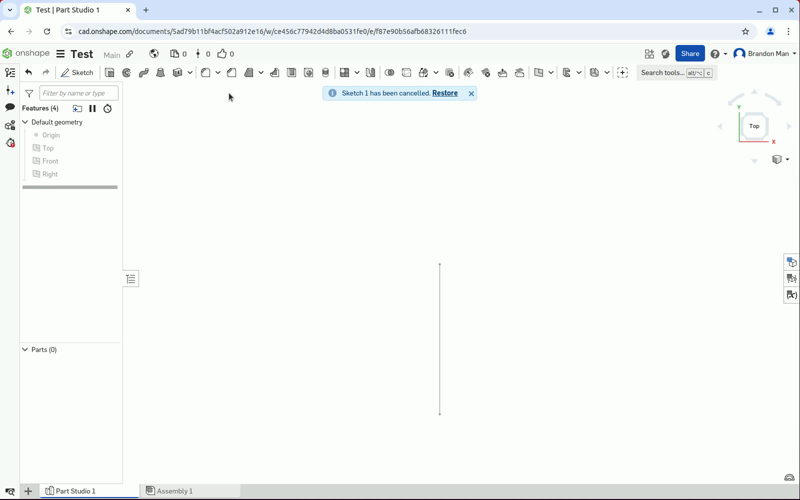
mouse_move(73, 352)
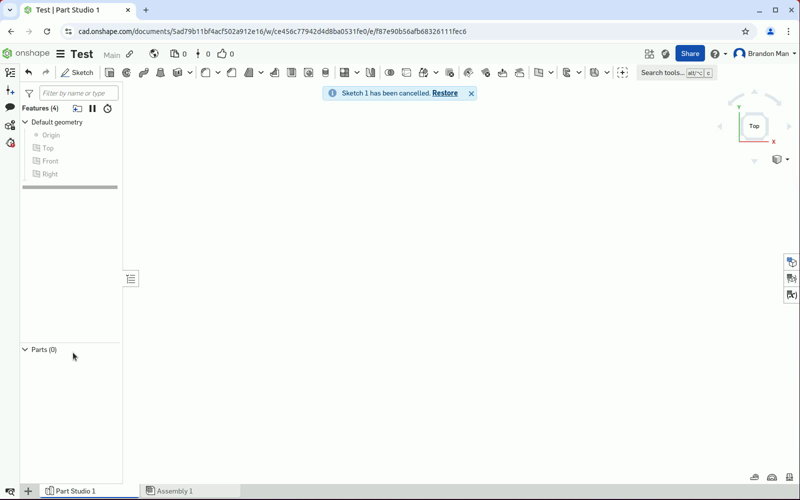
key(y)
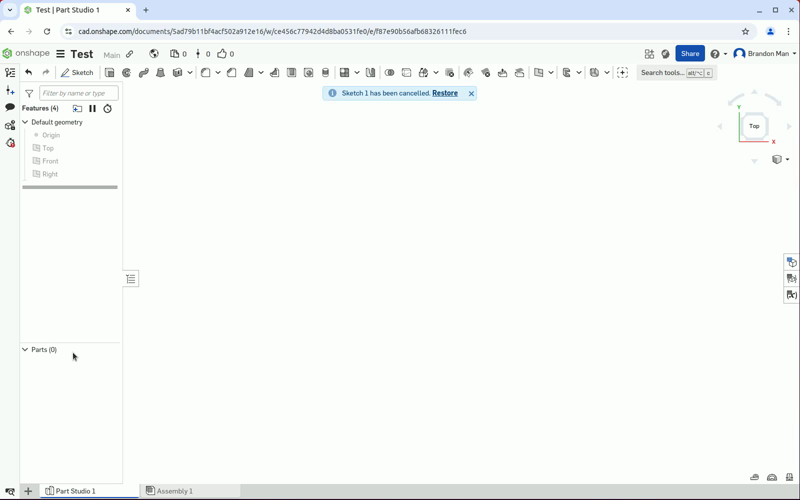
key(shift+p)
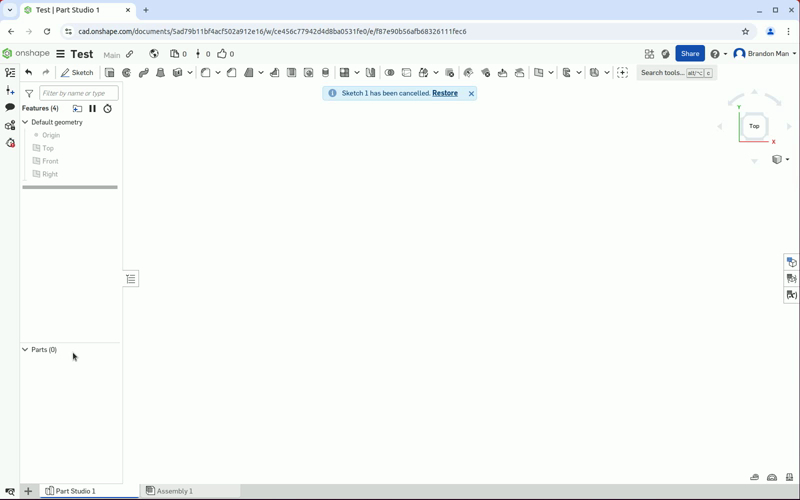
key(space)
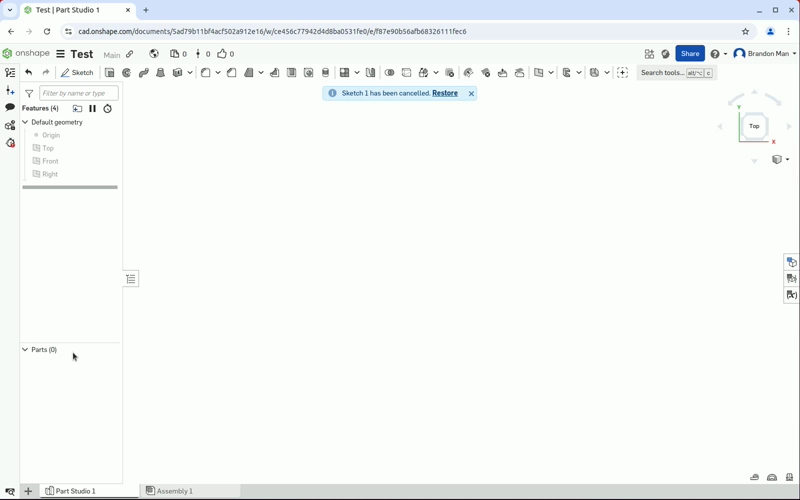
key_down(shift)
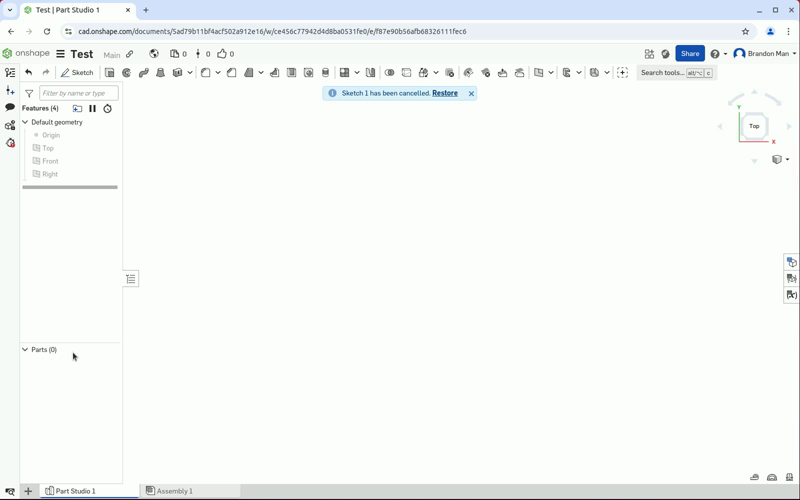
key(up)
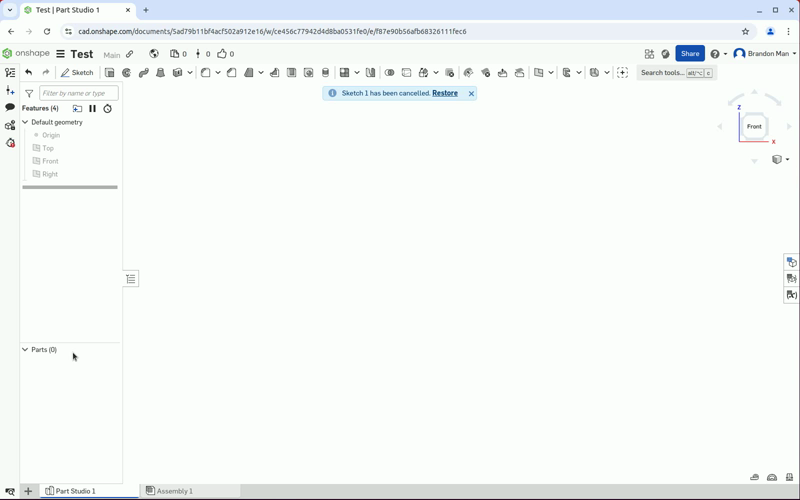
key_up(shift)
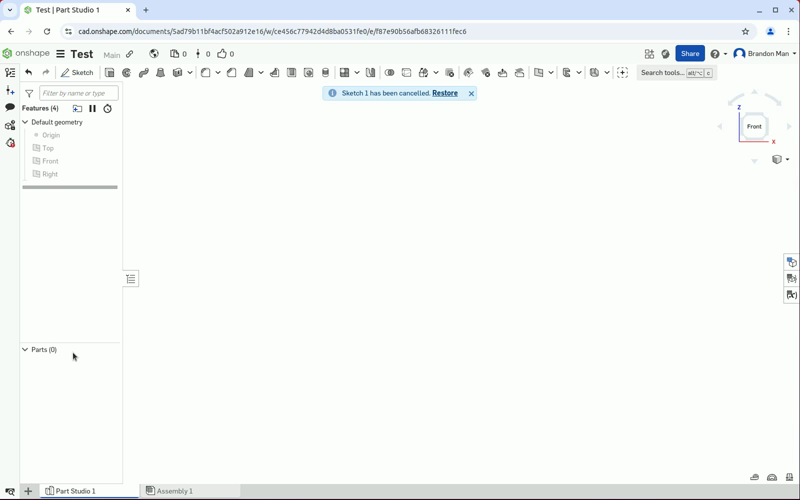
mouse_move(73, 352)
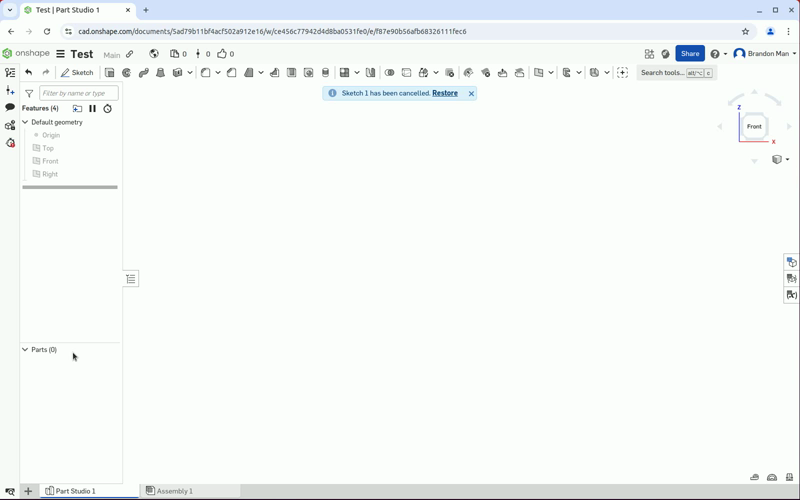
key(shift+y)
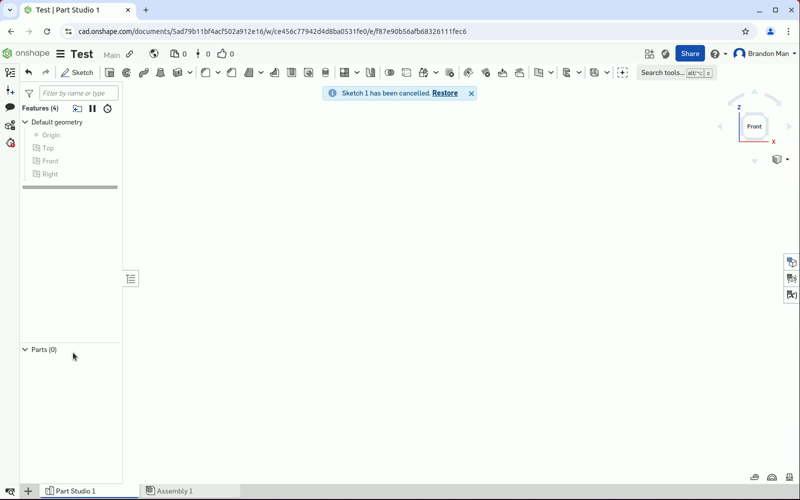
key(shift+s)
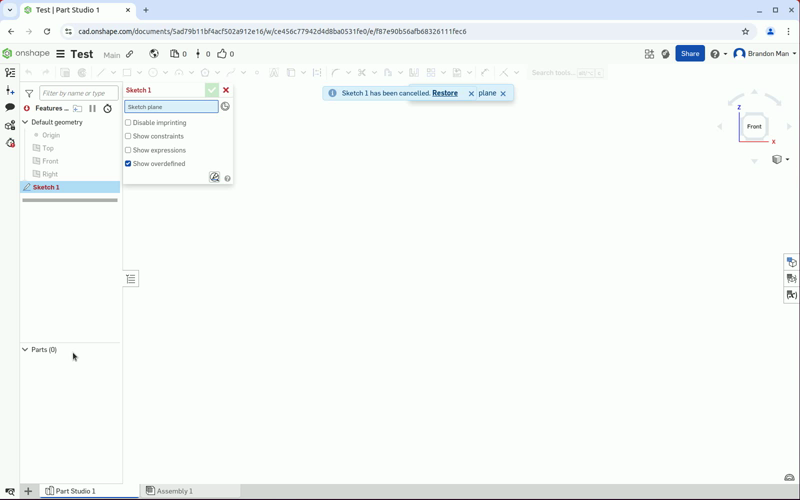
mouse_move(73, 163)
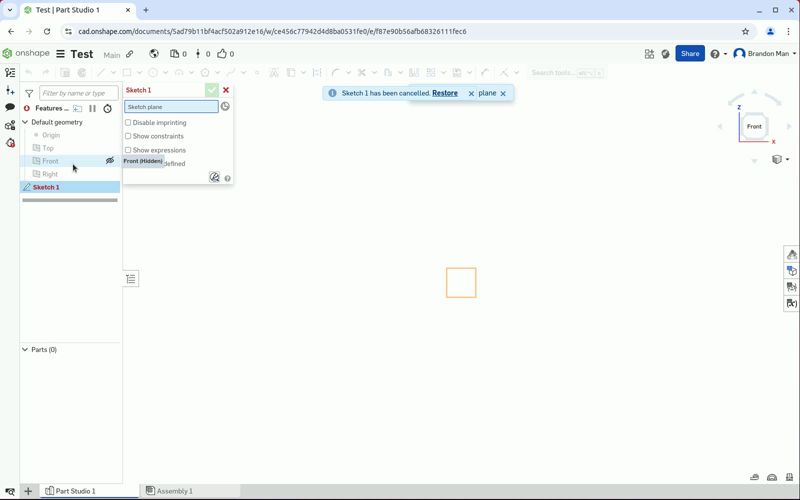
click(73, 163)
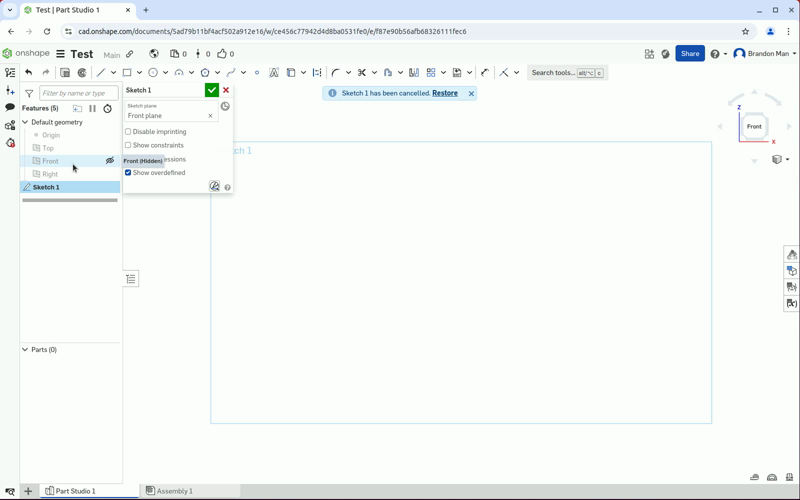
mouse_move(73, 352)
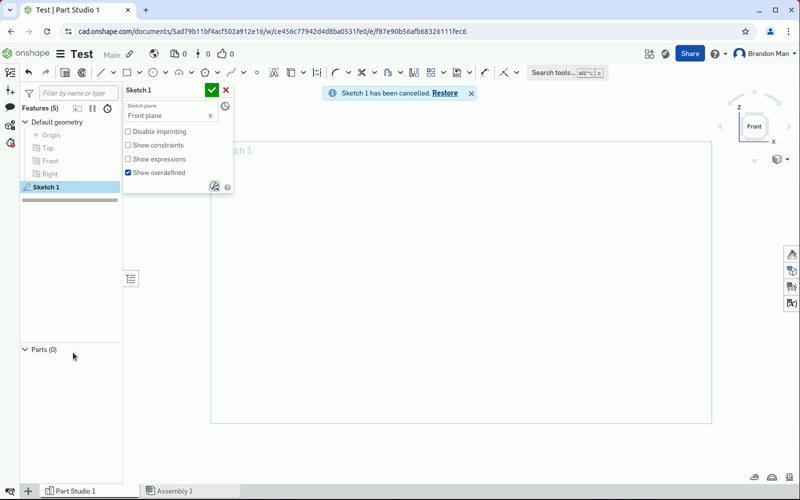
key(y)
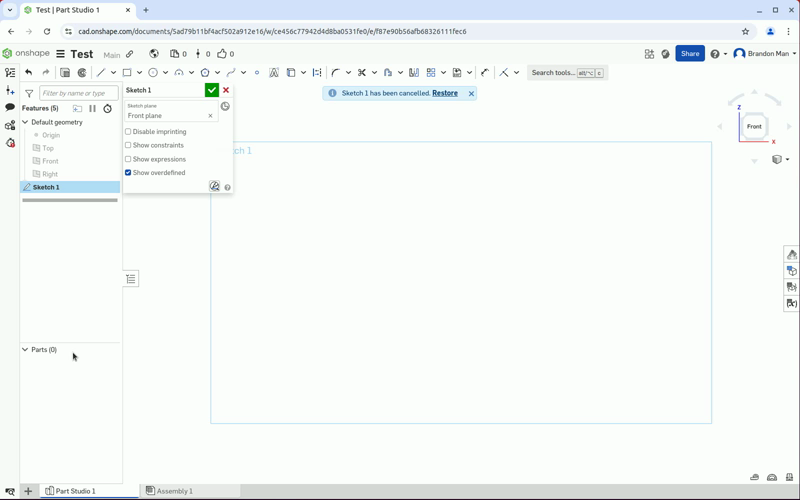
key(l)
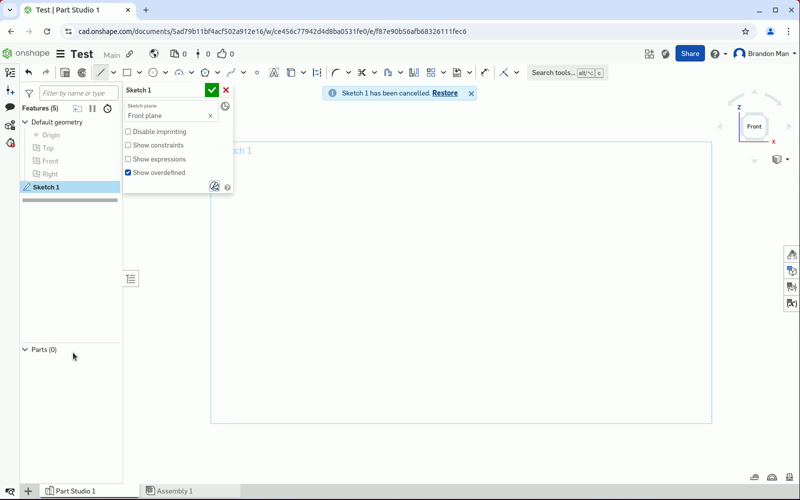
key_down(shift)
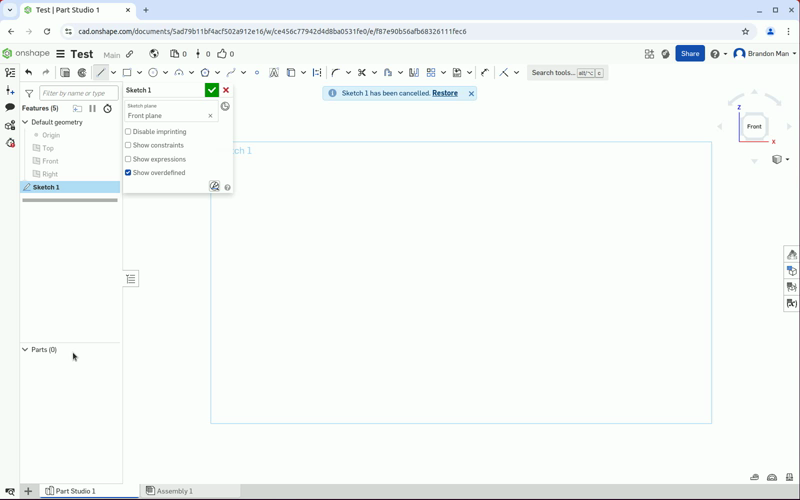
mouse_move(460, 282)
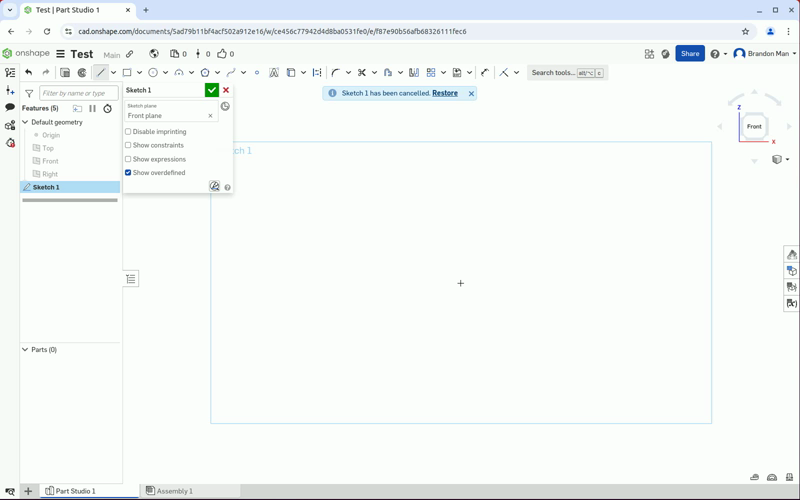
click(460, 282)
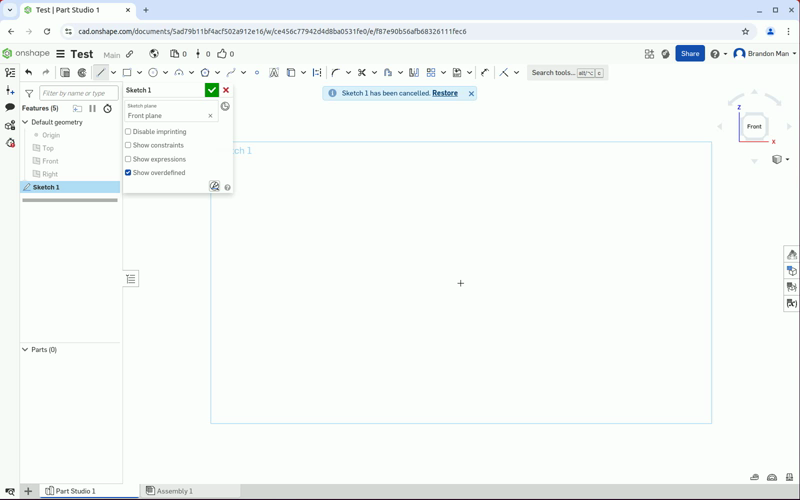
key_up(shift)
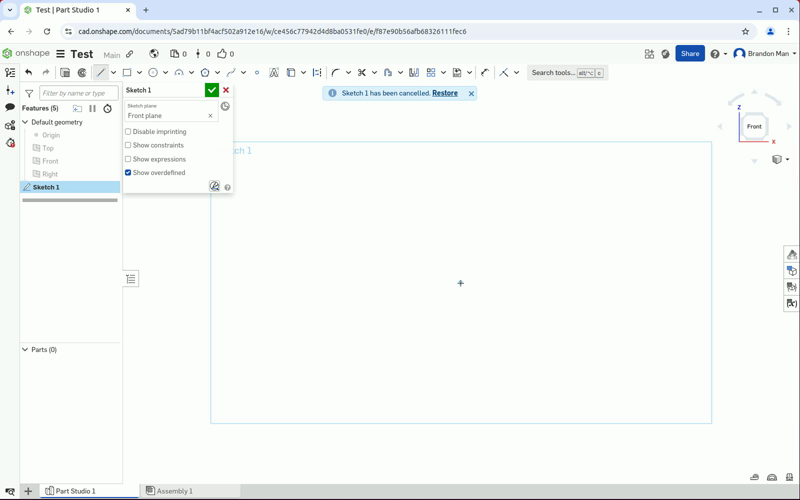
key_down(shift)
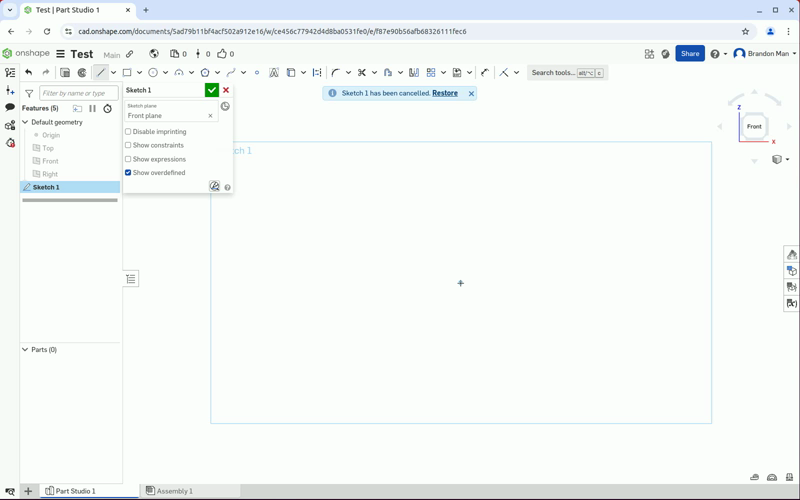
mouse_move(490, 282)
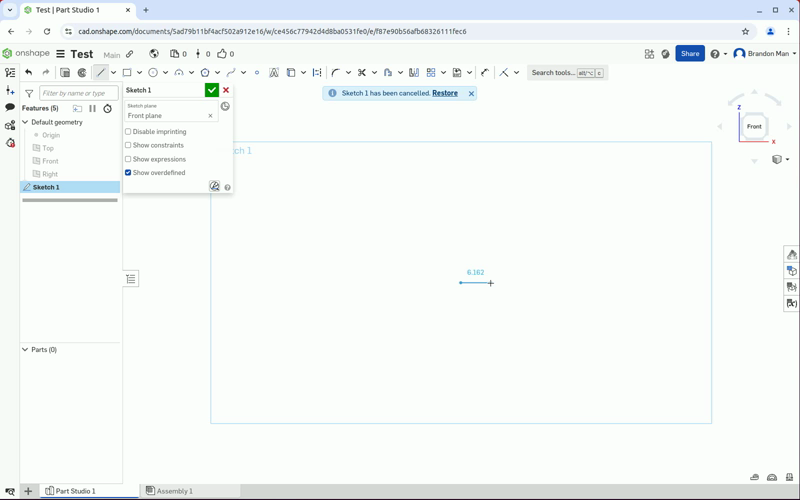
mouse_move(477, 282)
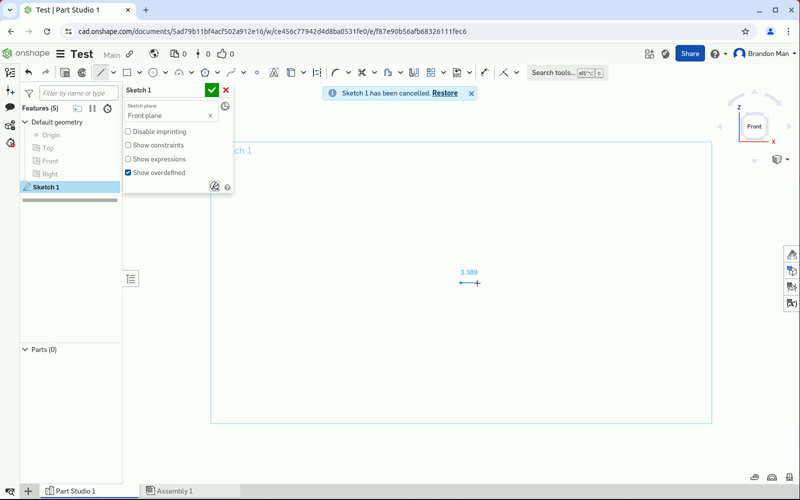
click(477, 282)
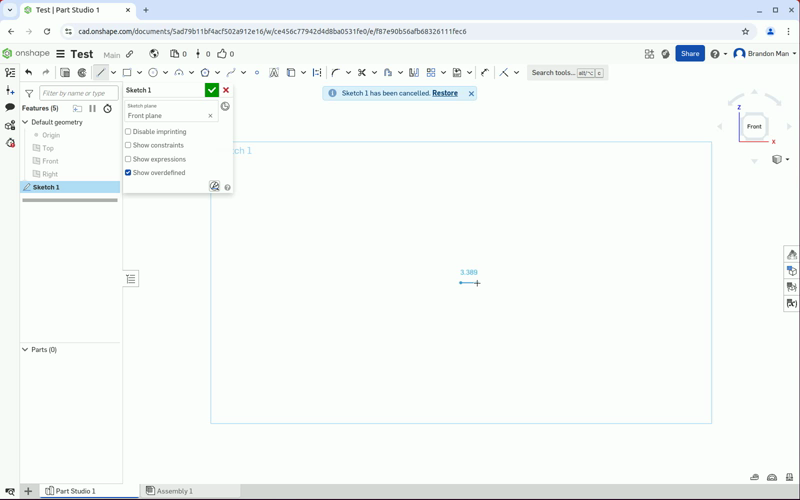
key_up(shift)
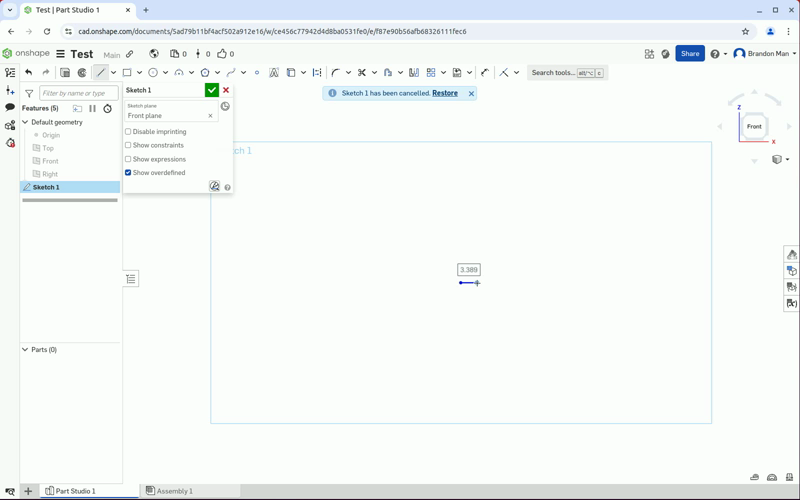
key_down(shift)
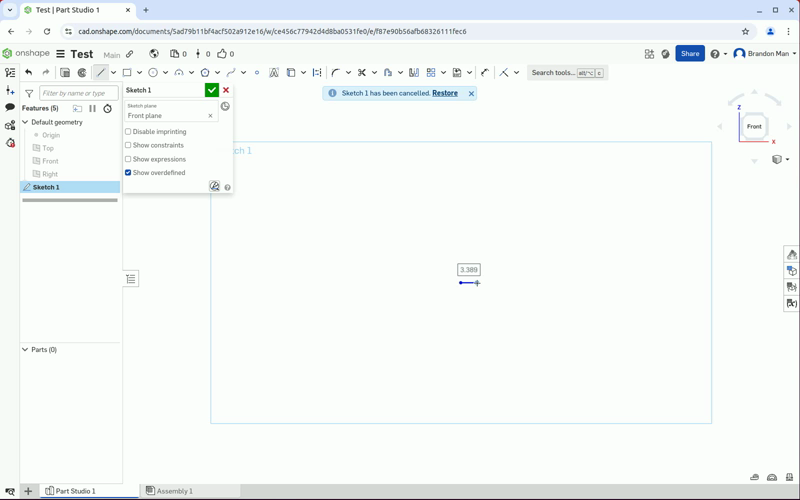
mouse_move(507, 282)
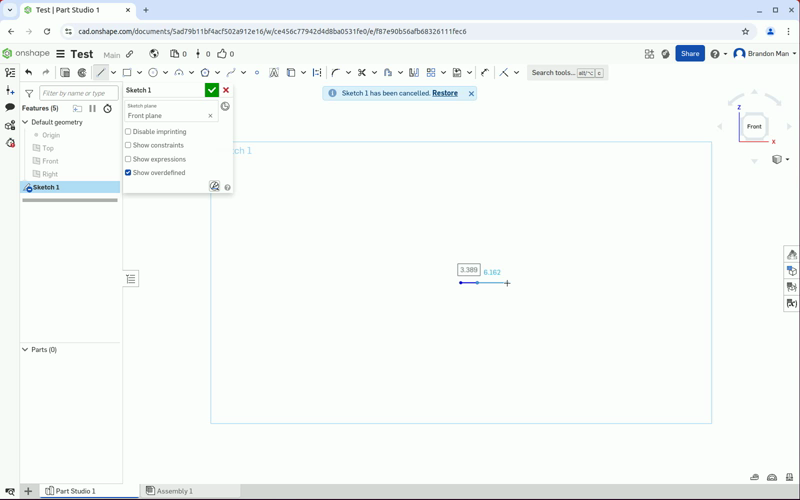
mouse_move(477, 280)
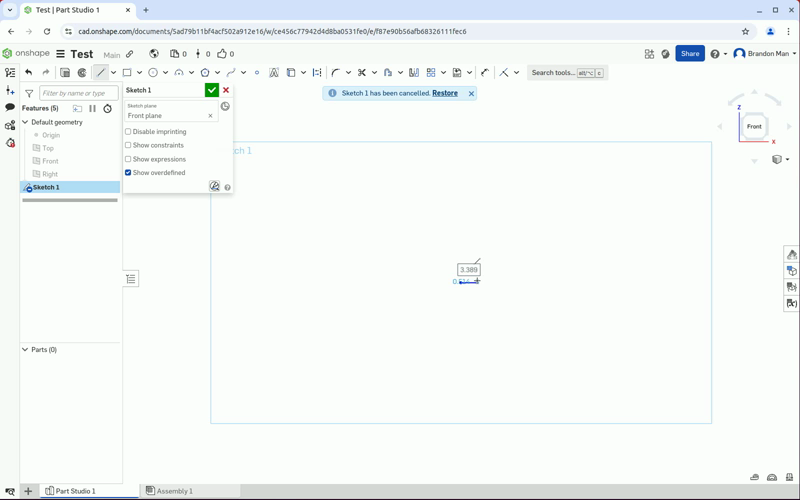
scroll(6)
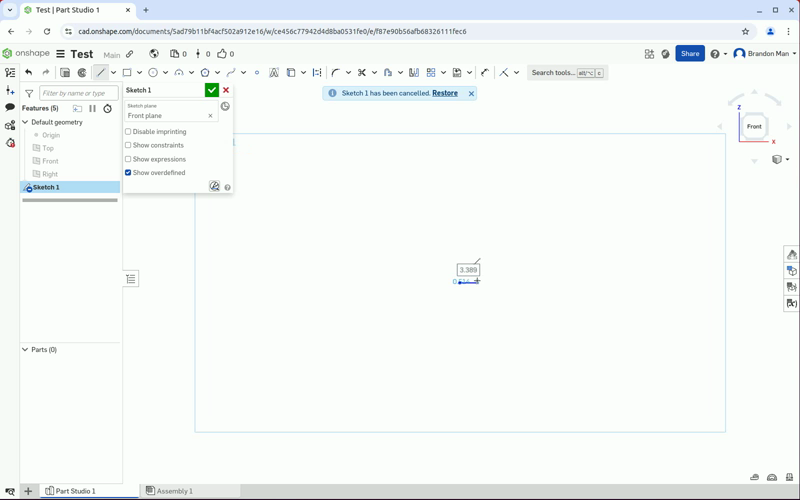
scroll(6)
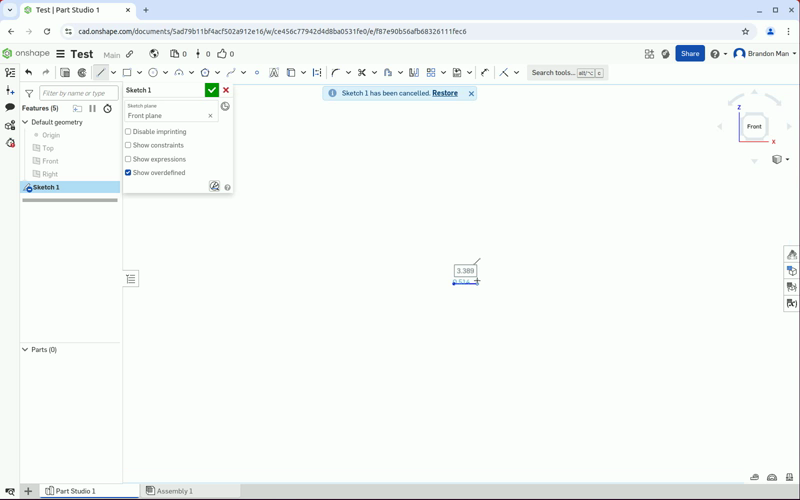
scroll(6)
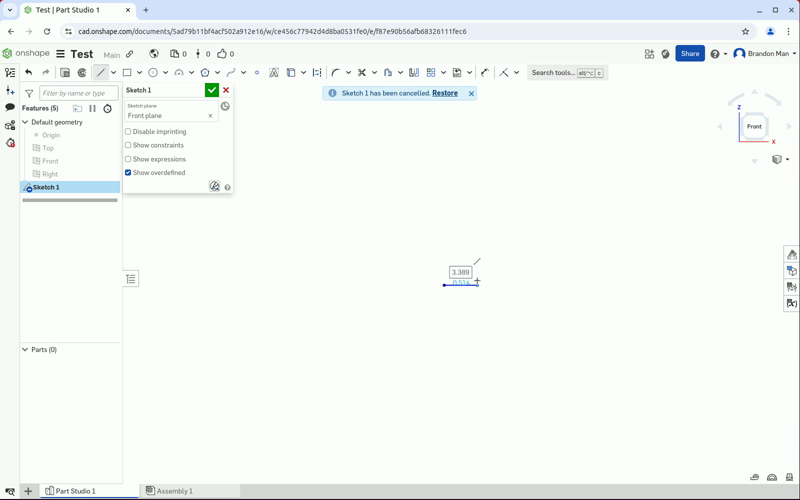
scroll(6)
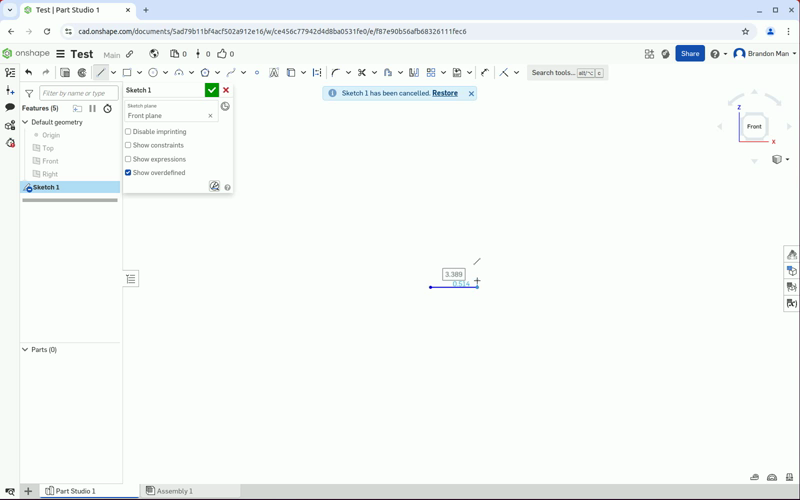
scroll(6)
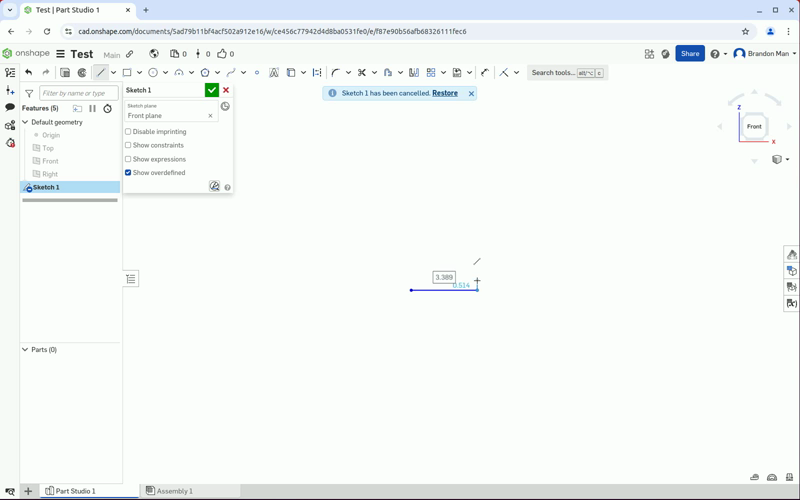
scroll(6)
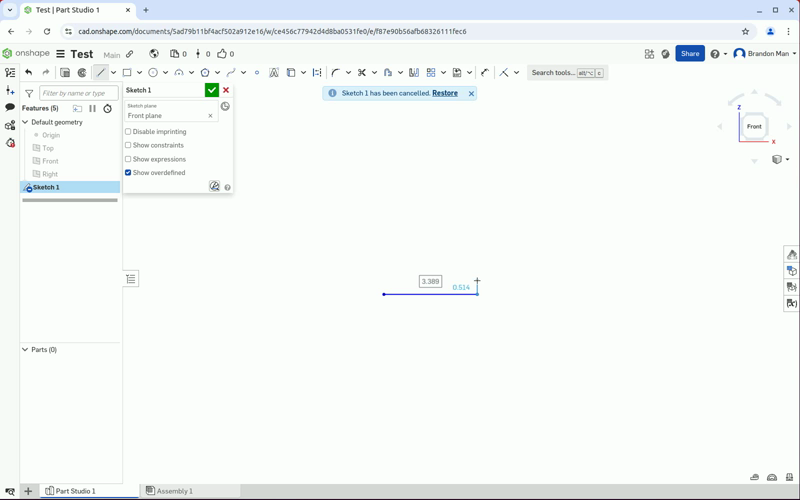
scroll(6)
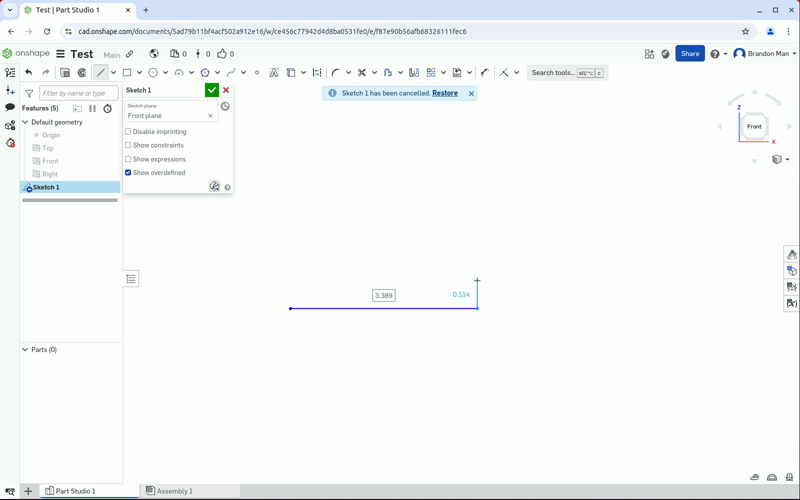
click(477, 280)
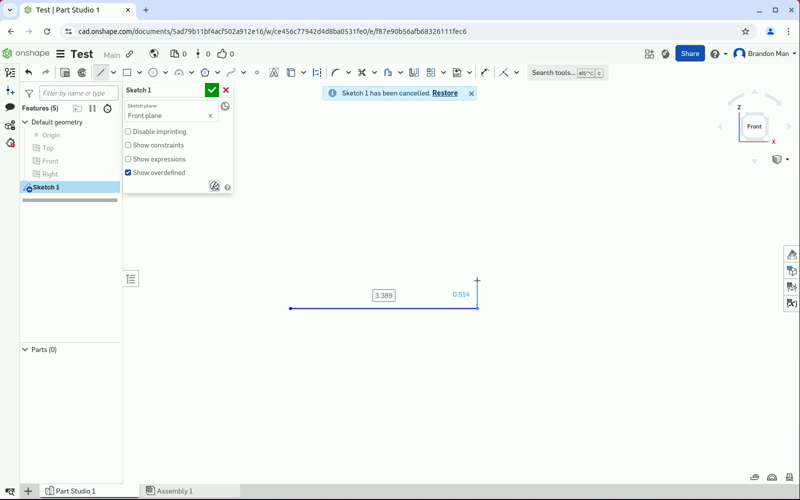
scroll(-6)
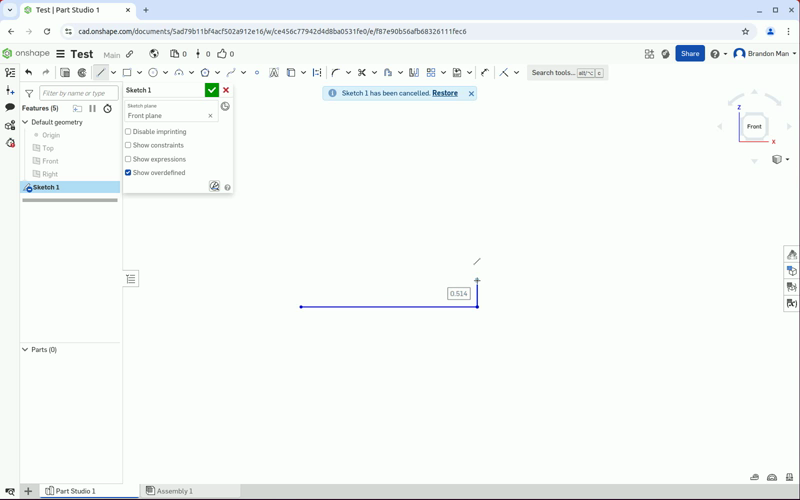
scroll(-6)
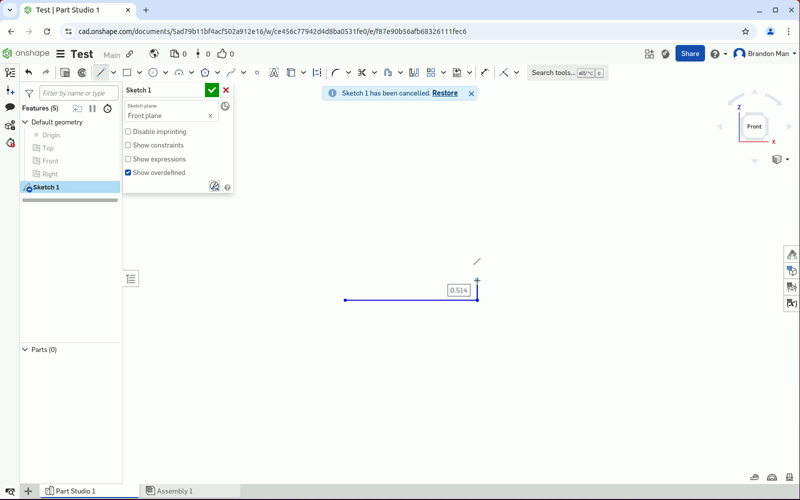
scroll(-6)
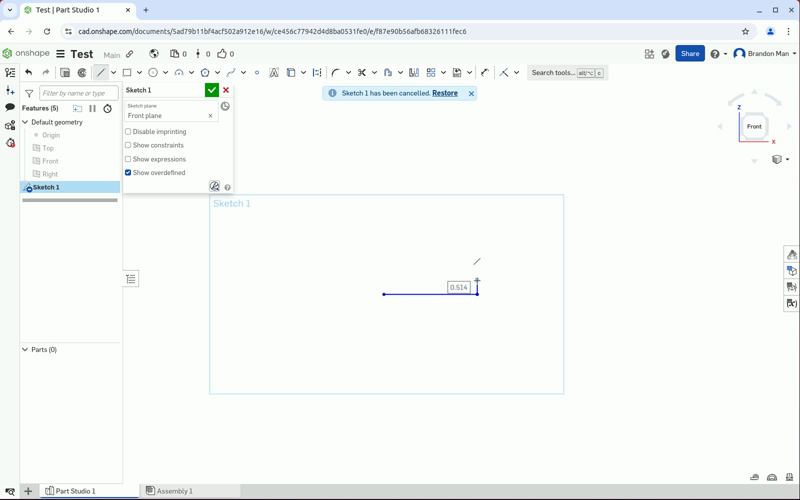
scroll(-6)
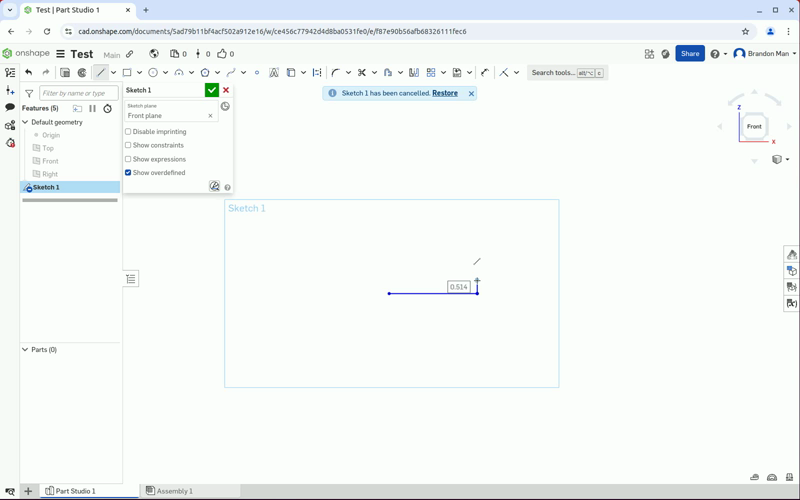
scroll(-6)
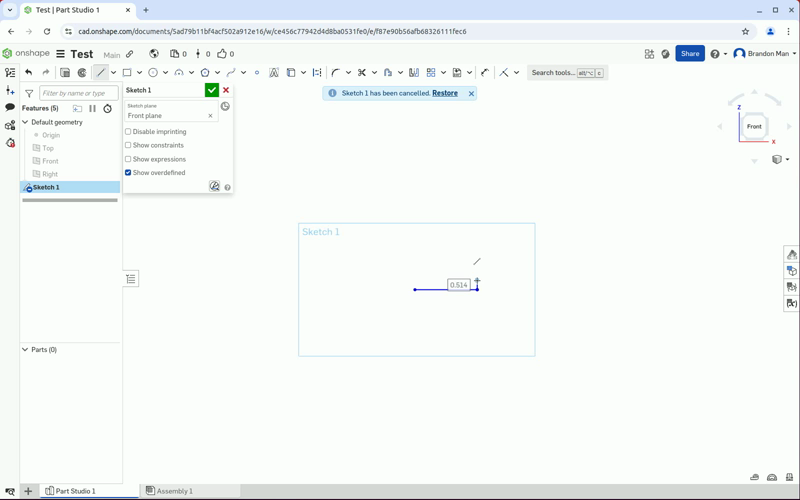
scroll(-6)
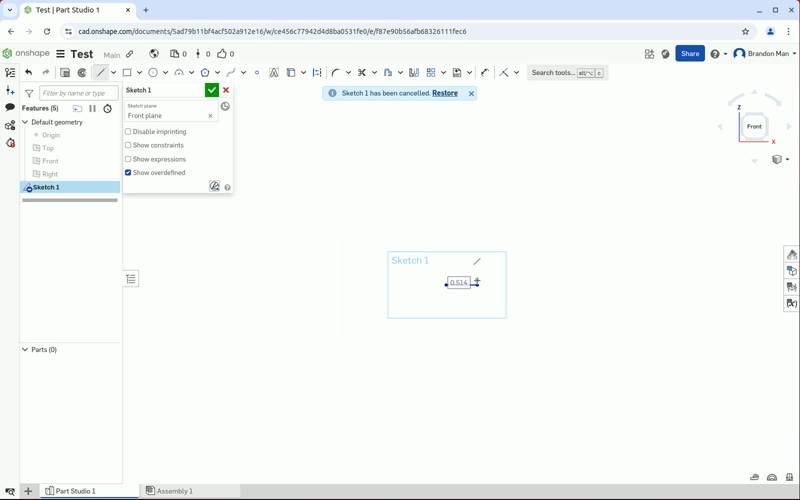
scroll(-6)
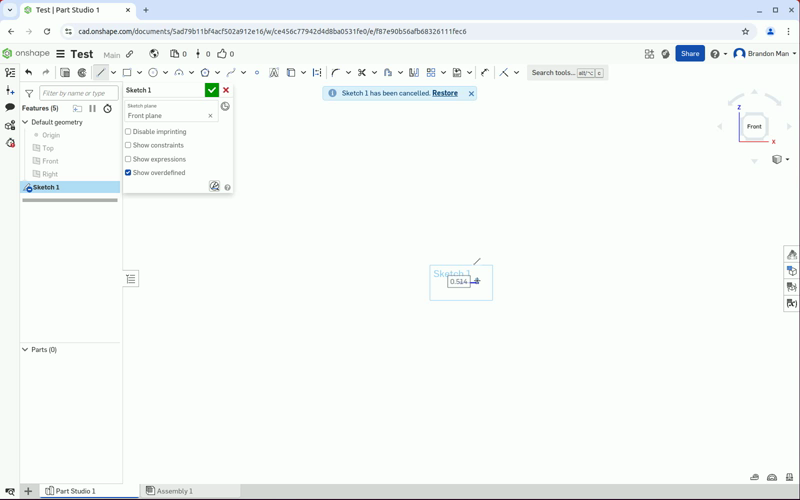
key_up(shift)
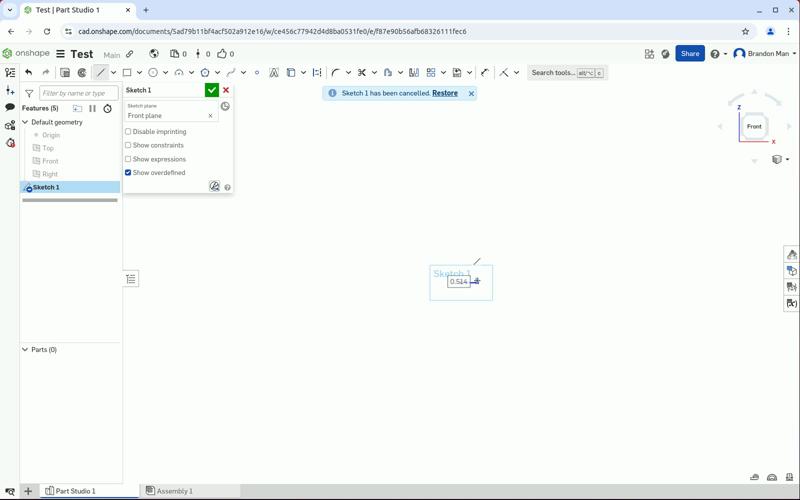
key_down(shift)
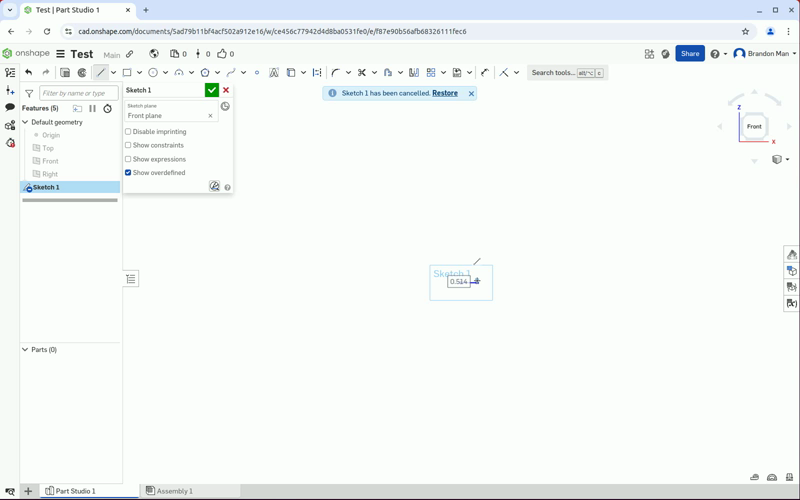
mouse_move(507, 280)
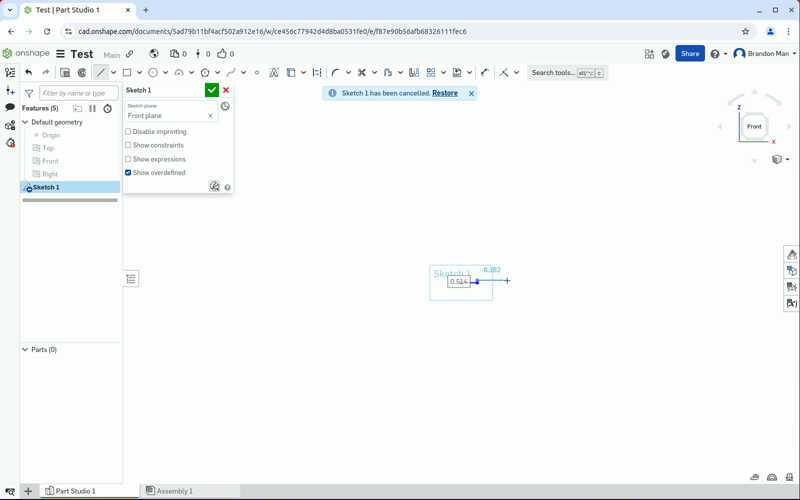
mouse_move(460, 280)
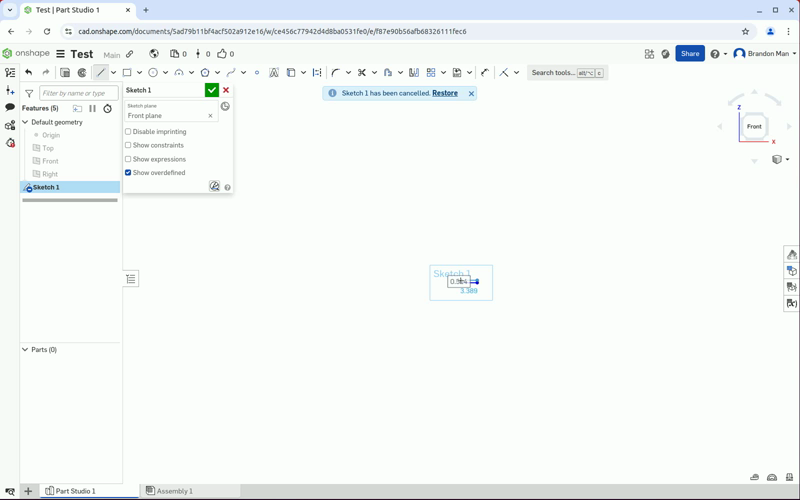
scroll(6)
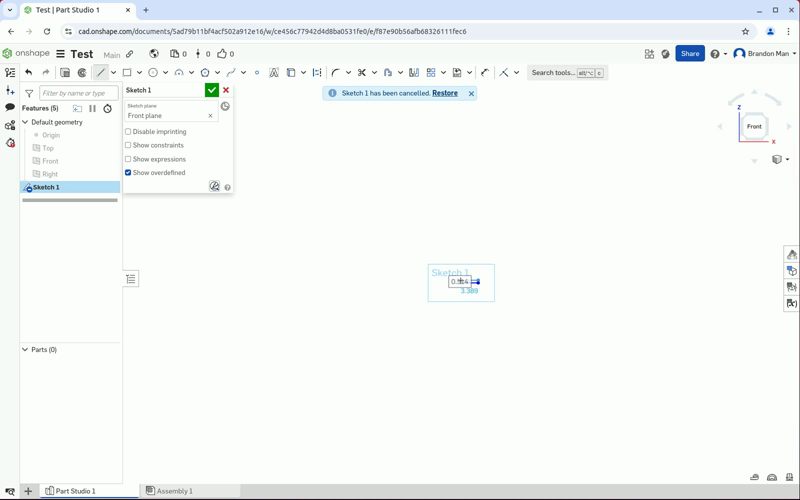
scroll(6)
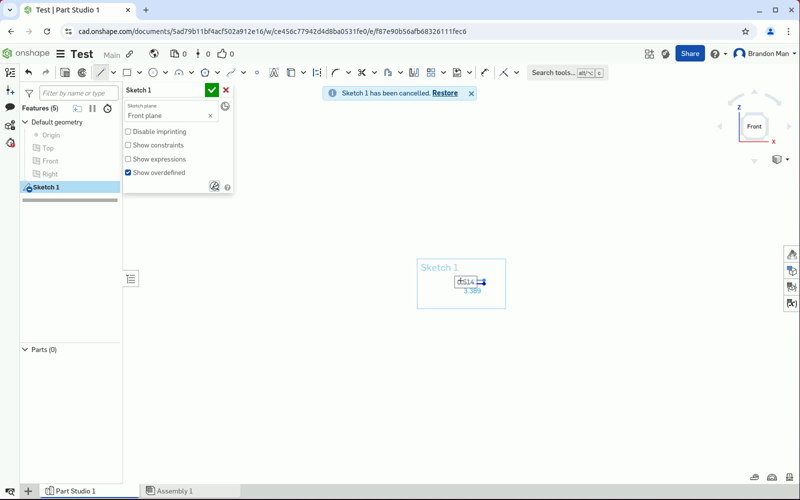
scroll(6)
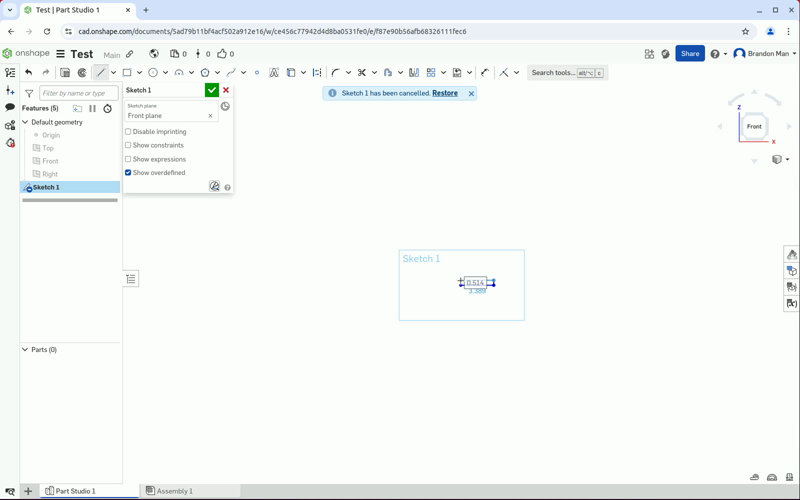
scroll(6)
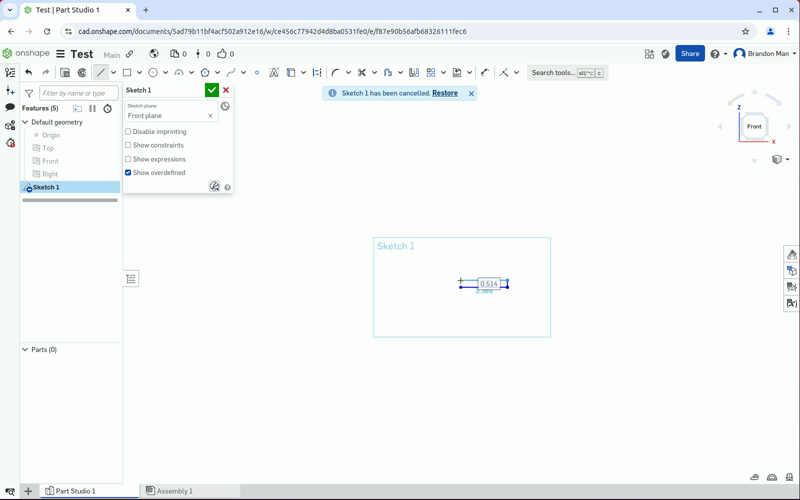
scroll(6)
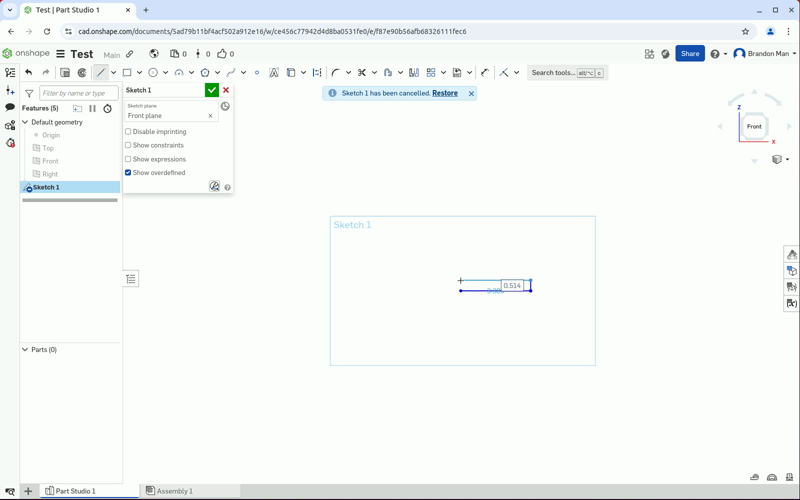
scroll(6)
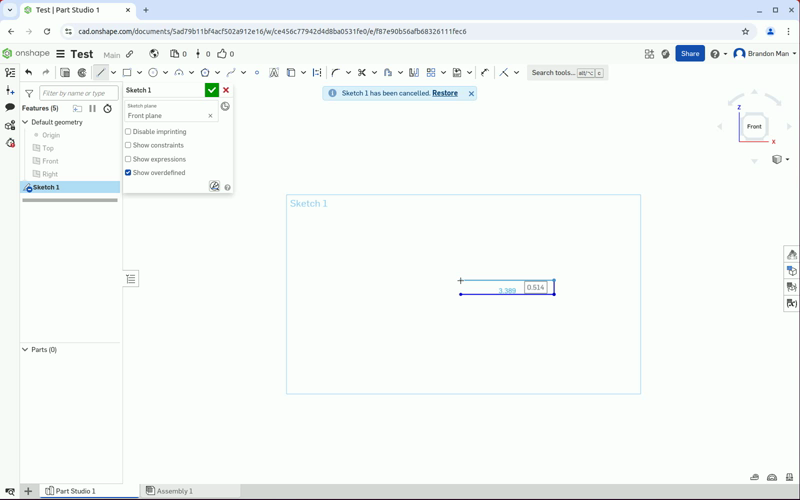
scroll(6)
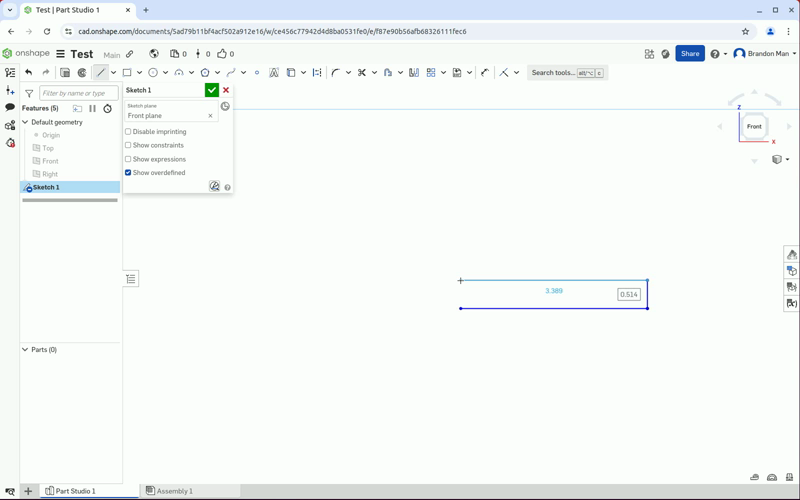
click(460, 280)
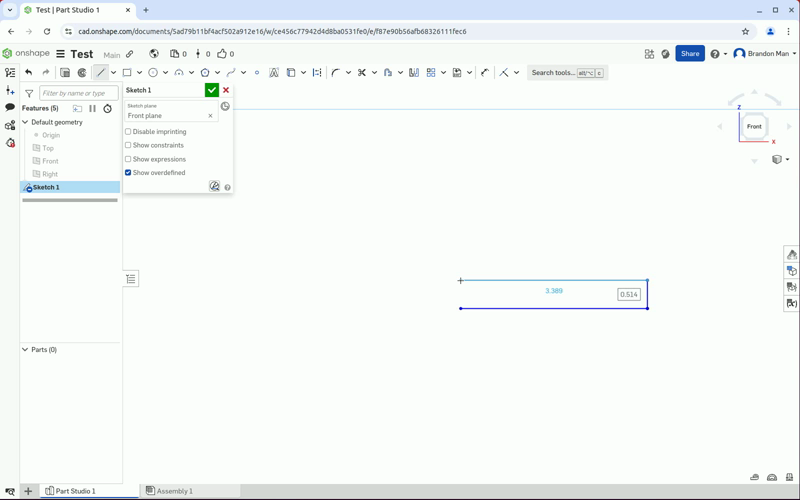
scroll(-6)
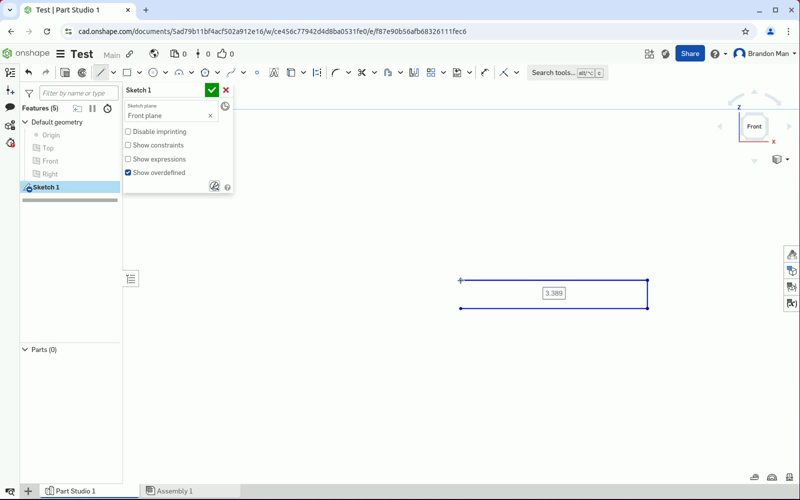
scroll(-6)
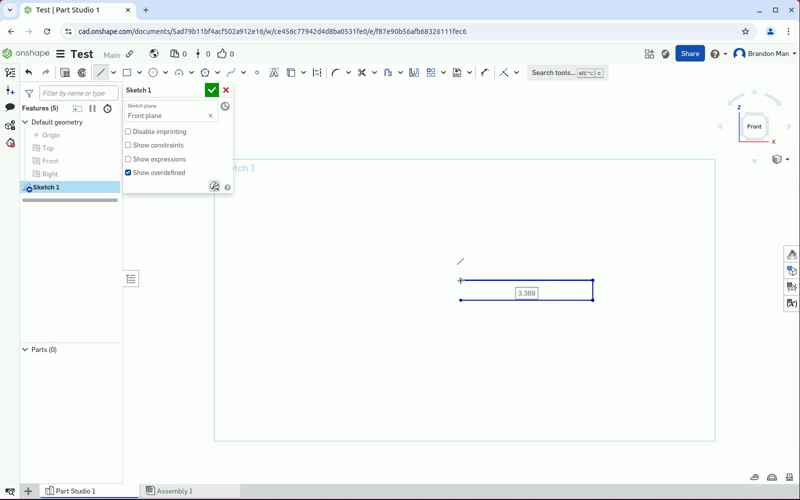
scroll(-6)
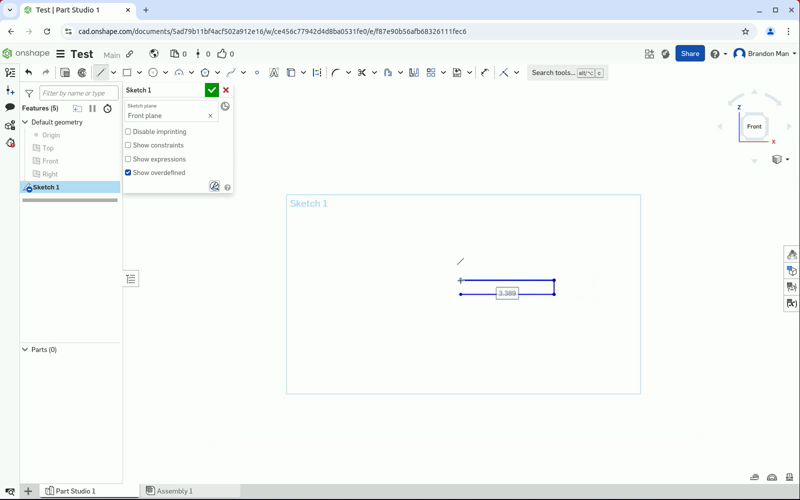
scroll(-6)
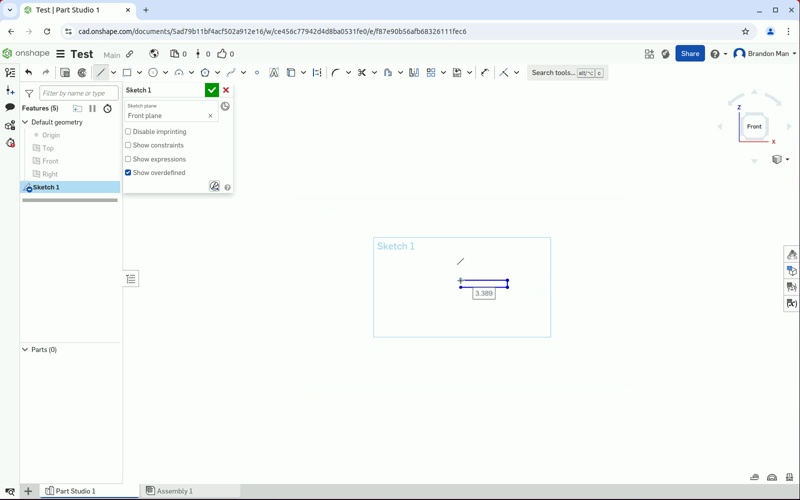
scroll(-6)
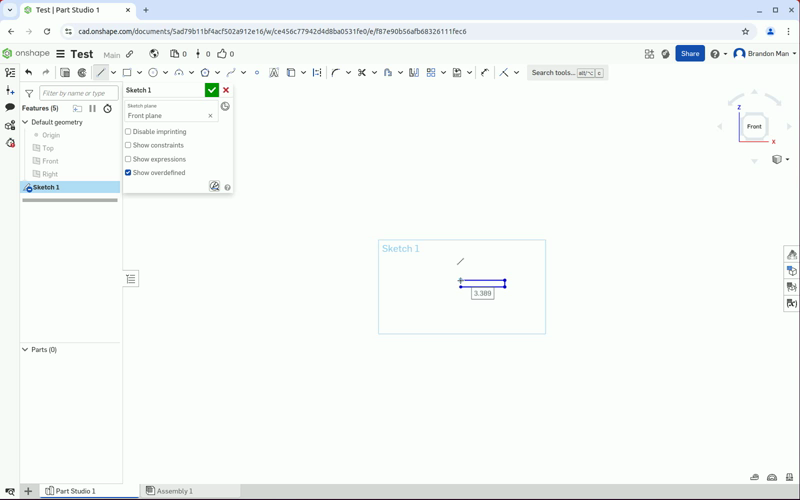
scroll(-6)
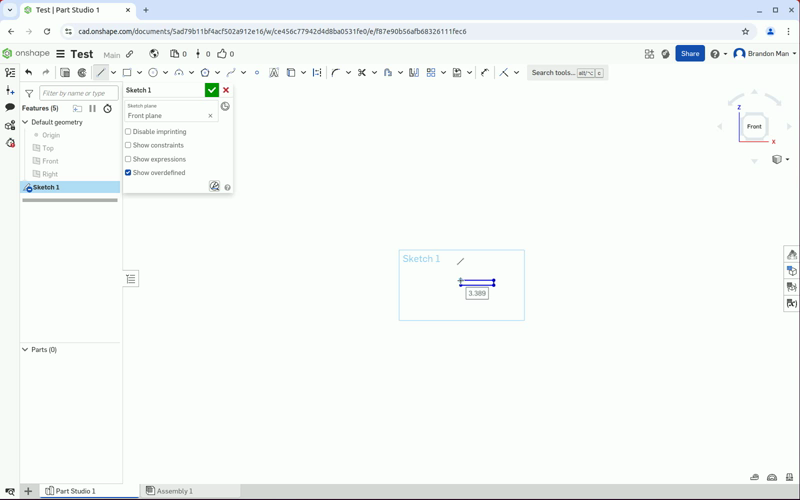
scroll(-6)
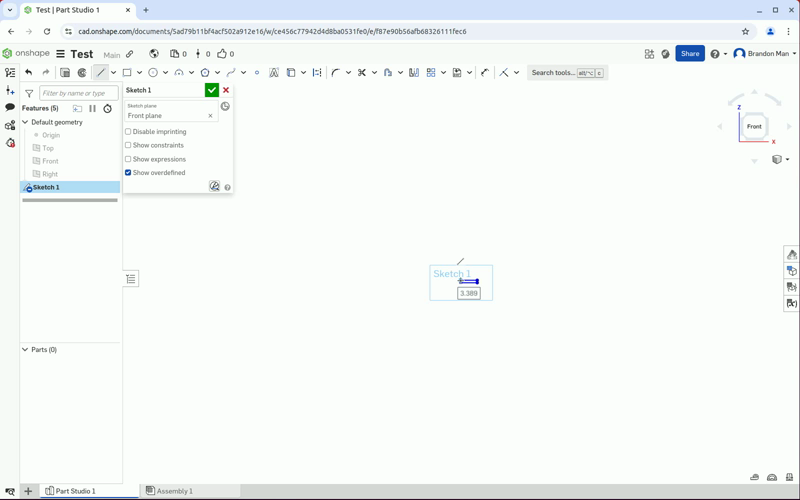
key_up(shift)
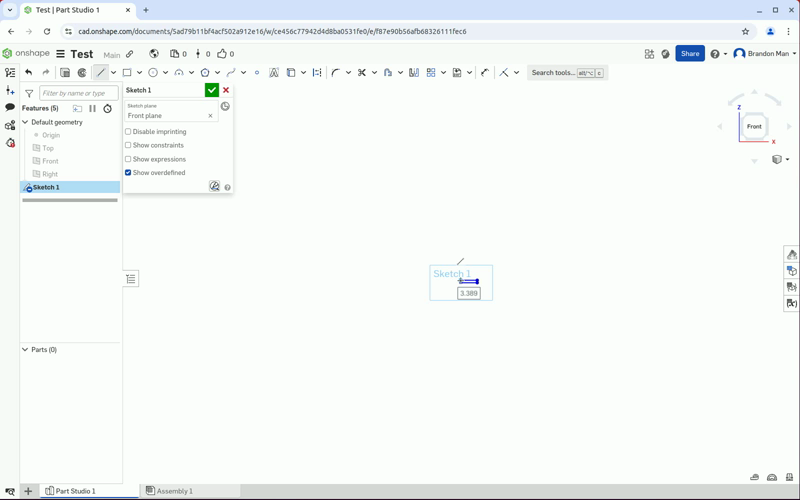
mouse_move(490, 280)
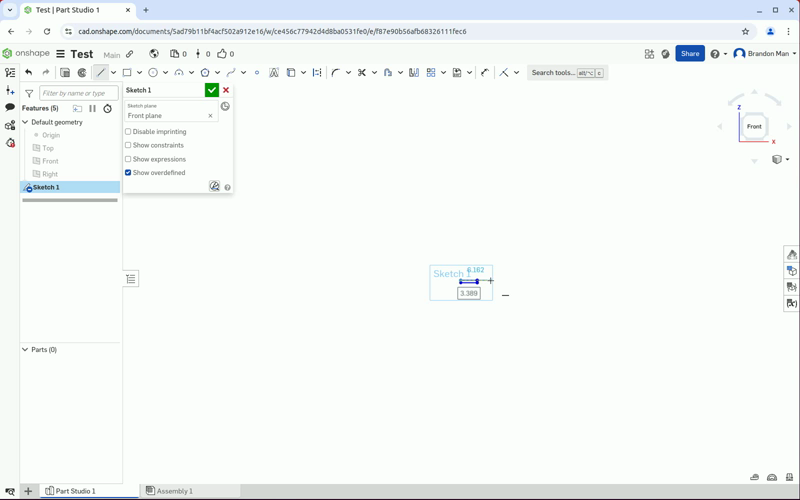
key_down(shift)
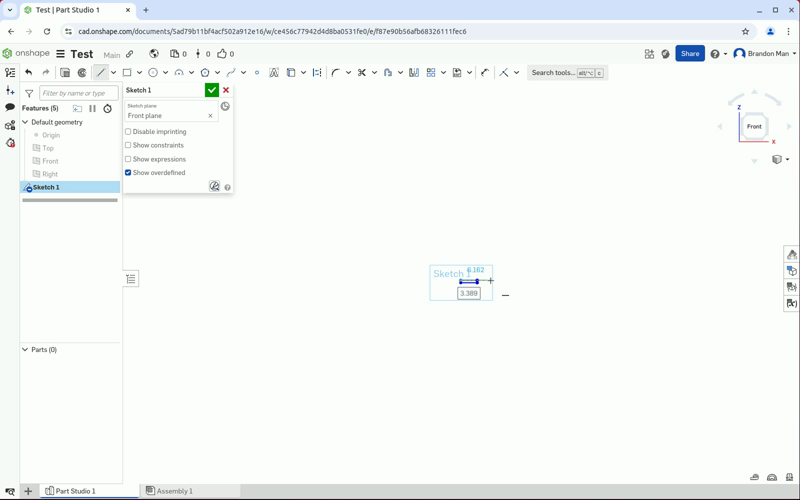
mouse_move(460, 282)
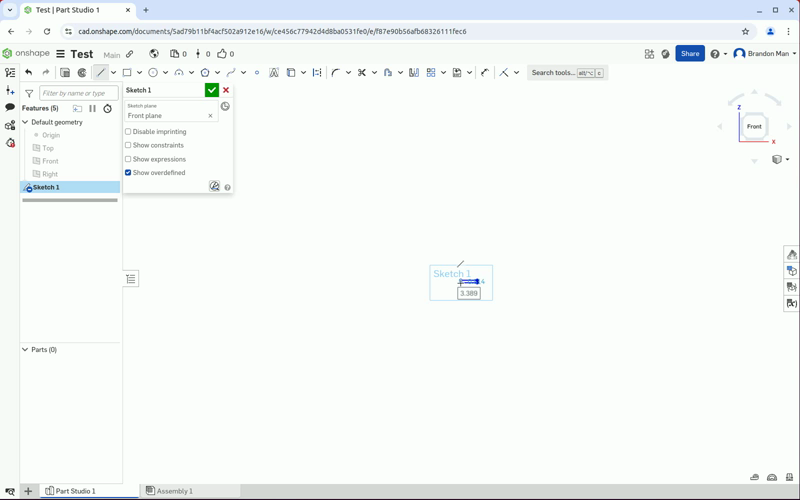
scroll(6)
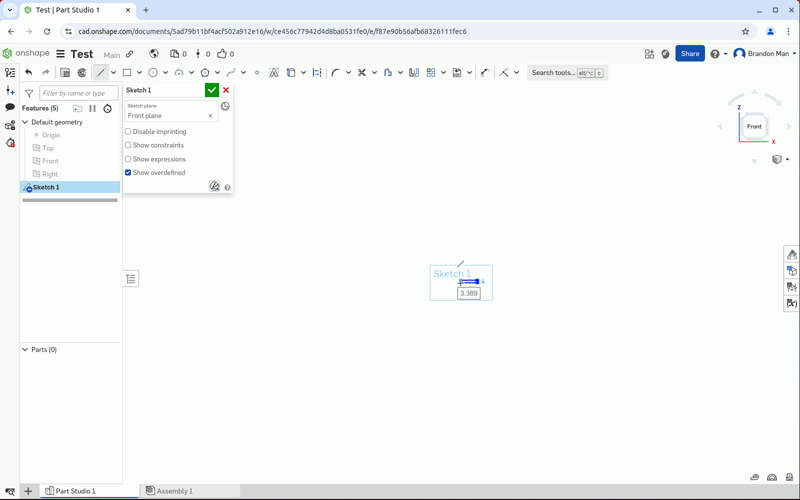
scroll(6)
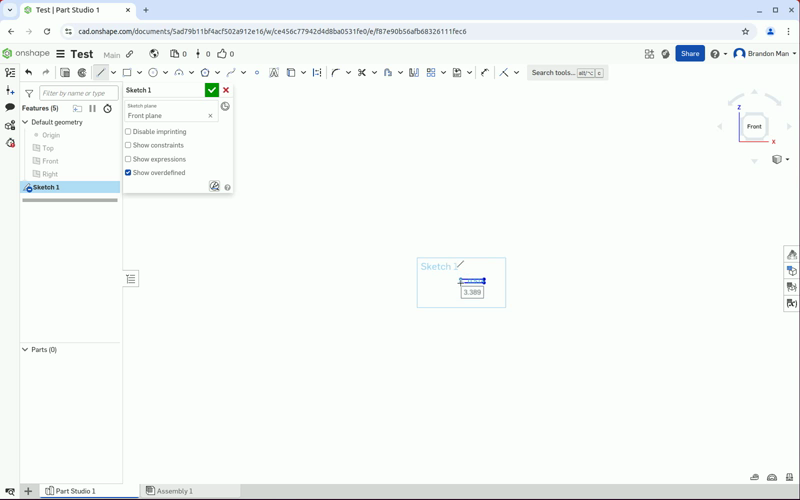
scroll(6)
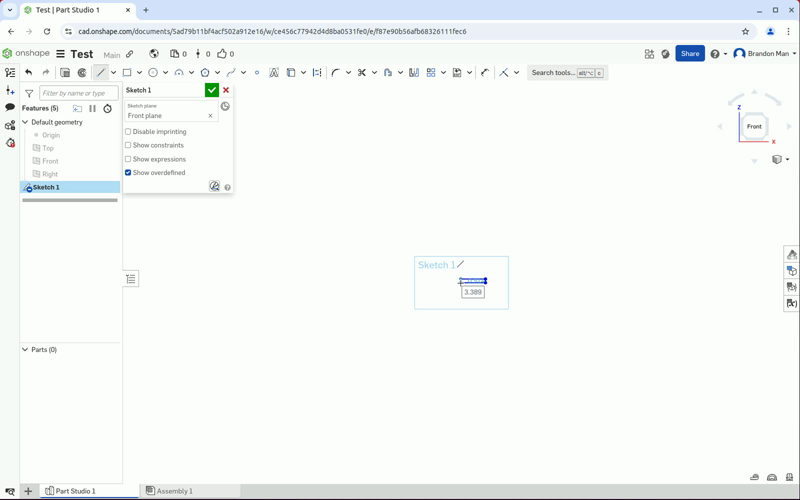
scroll(6)
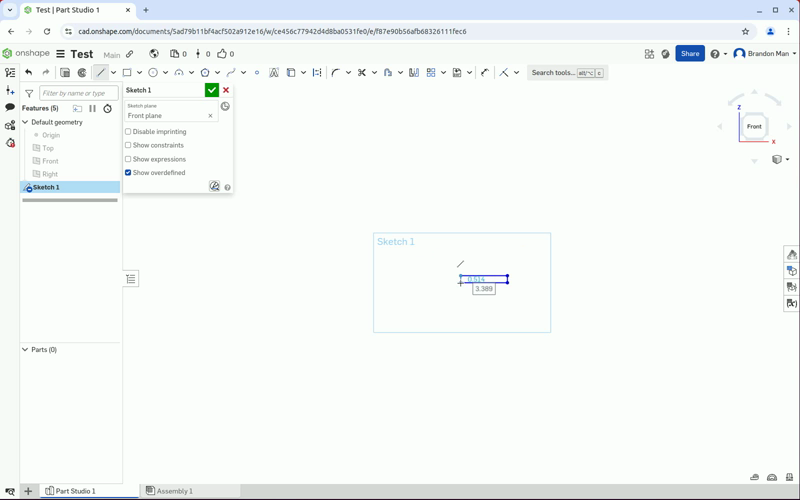
scroll(6)
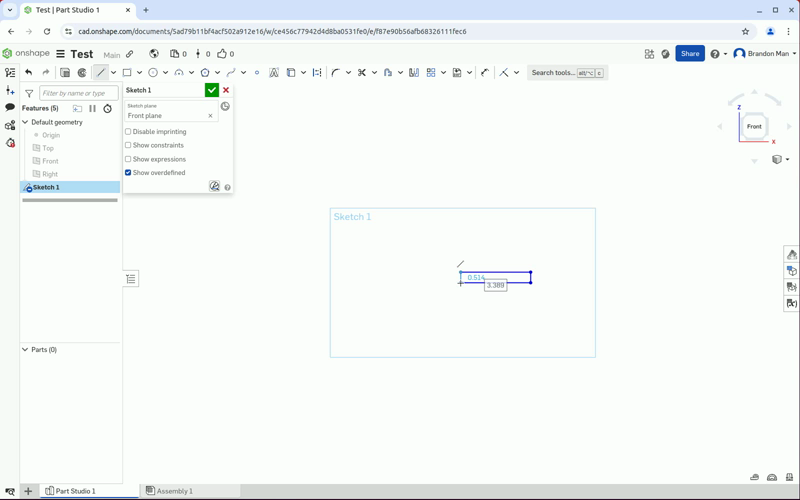
scroll(6)
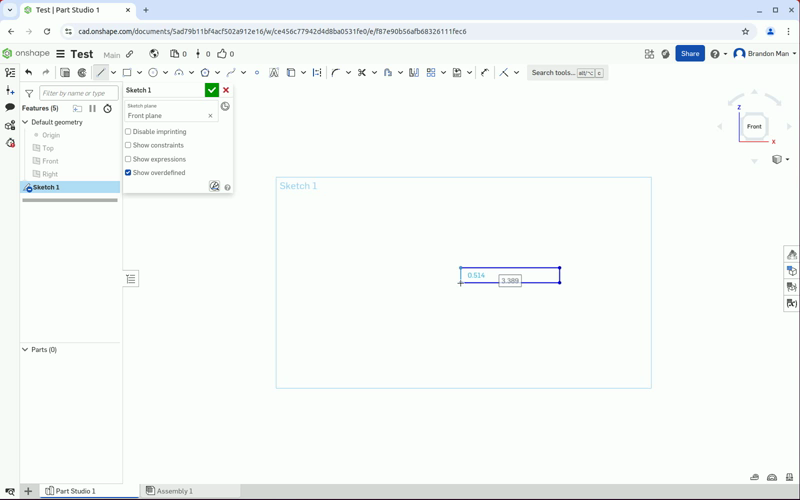
scroll(6)
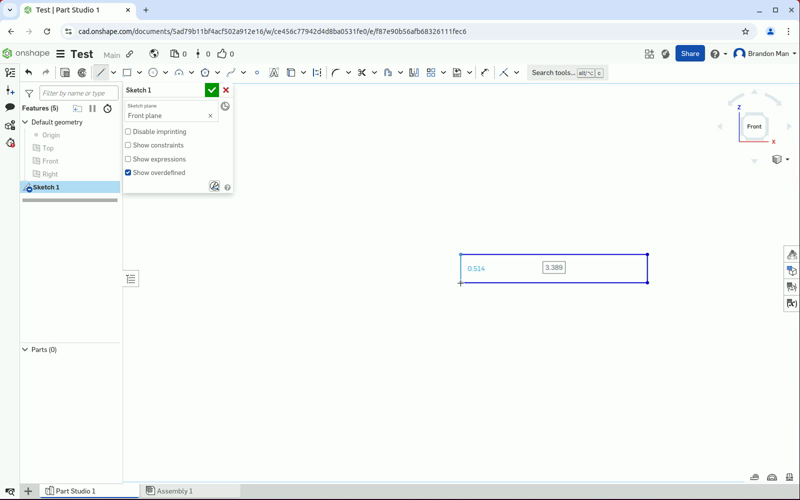
key_up(shift)
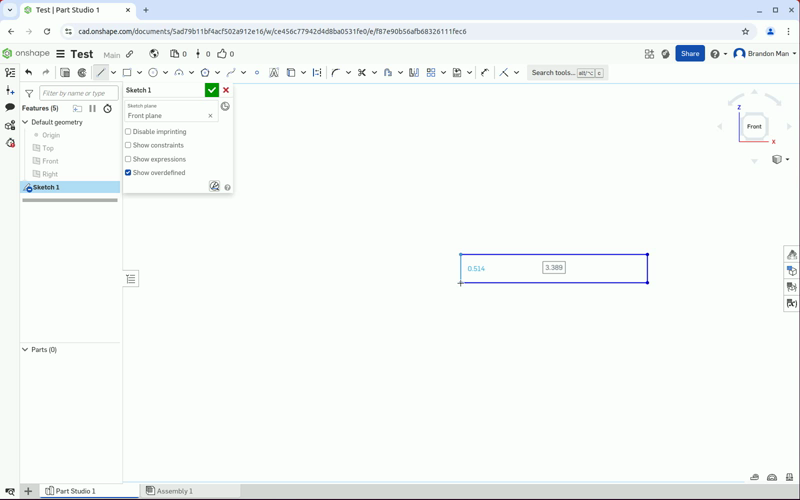
click(460, 282)
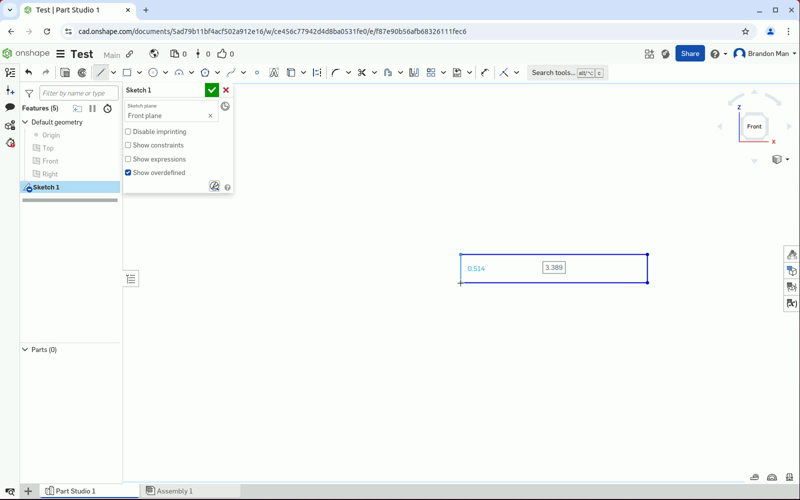
scroll(-6)
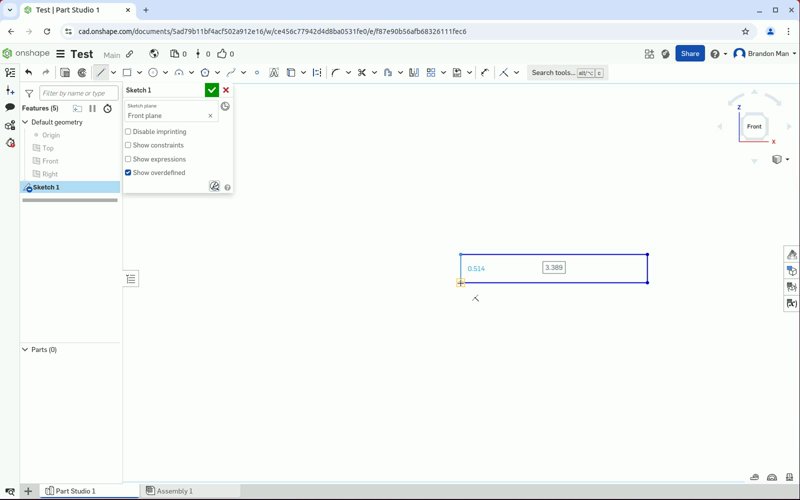
scroll(-6)
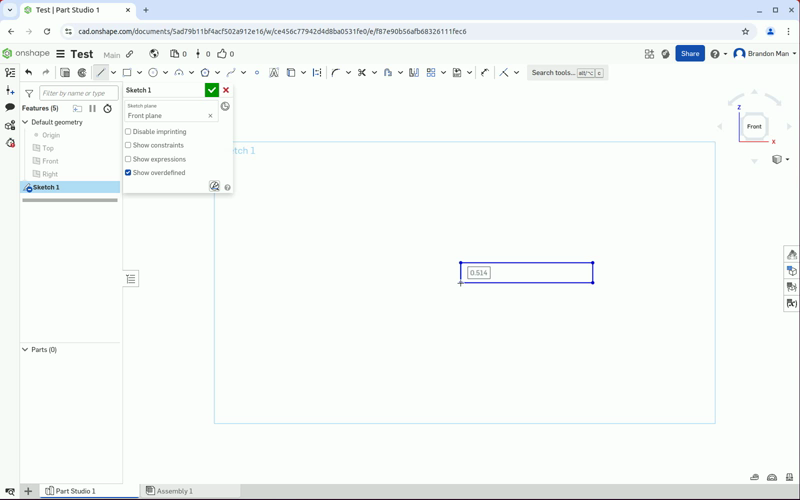
scroll(-6)
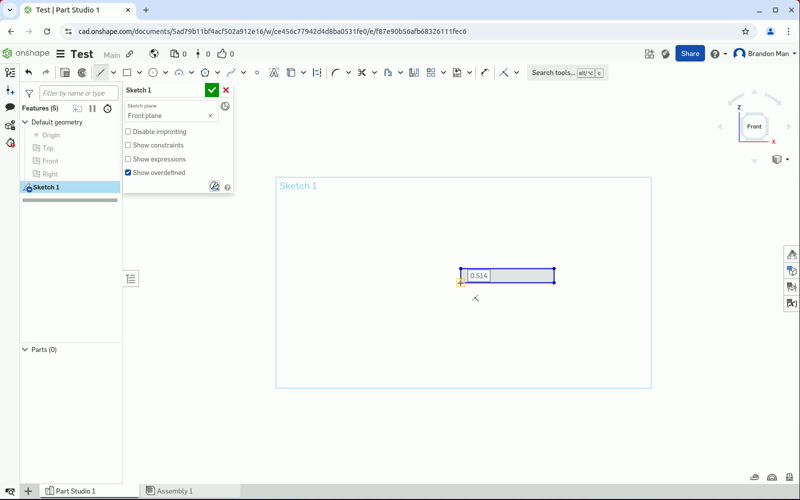
scroll(-6)
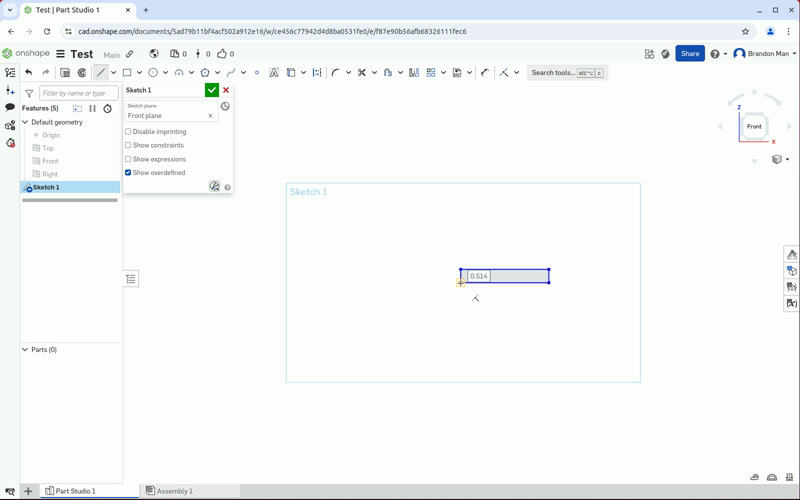
scroll(-6)
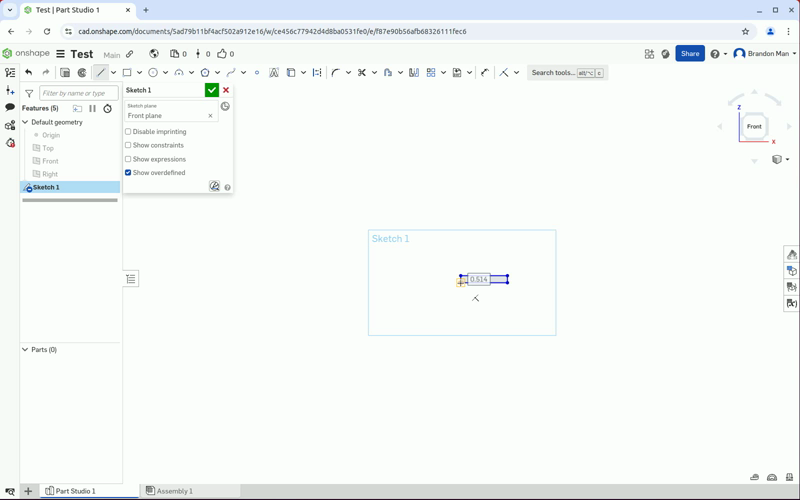
scroll(-6)
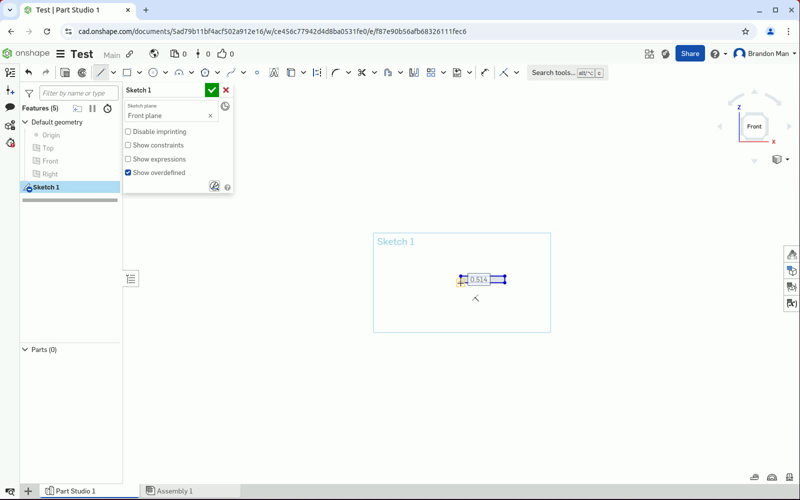
scroll(-6)
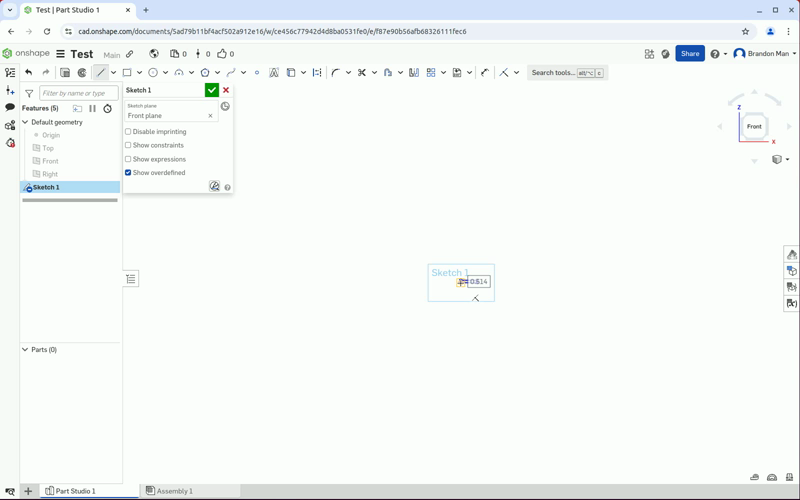
key(esc)
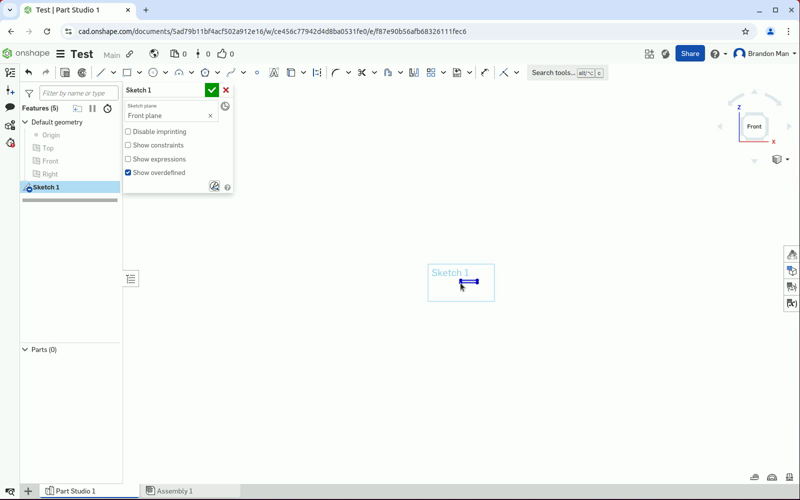
mouse_move(476, 280)
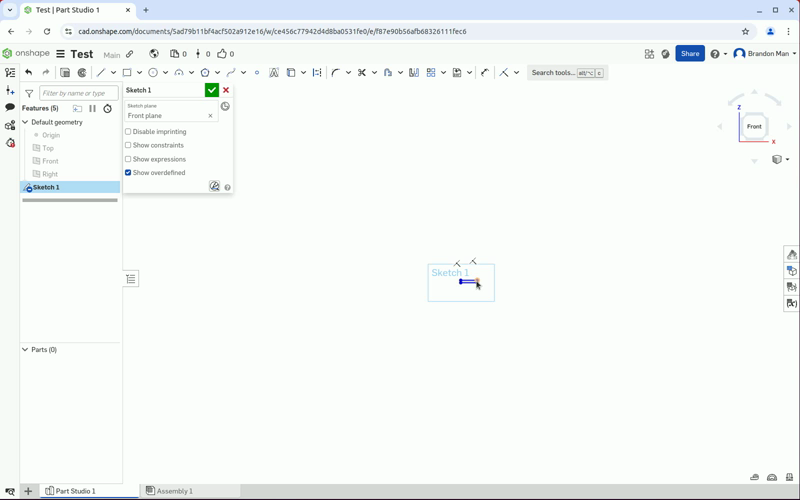
scroll(6)
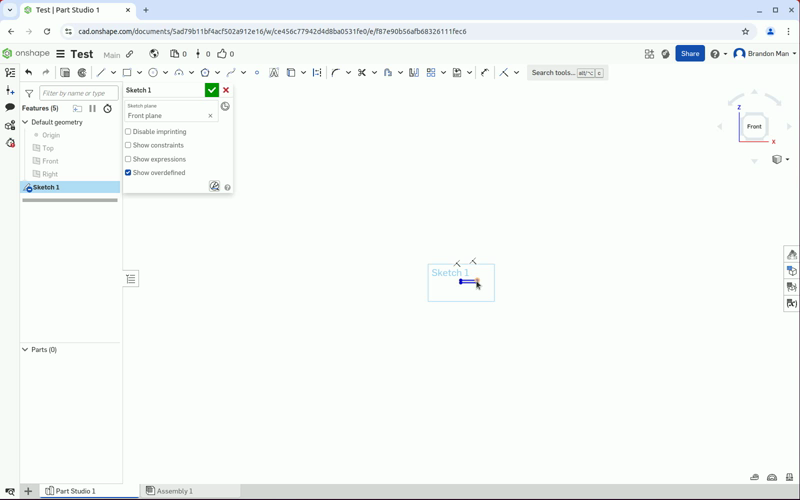
scroll(6)
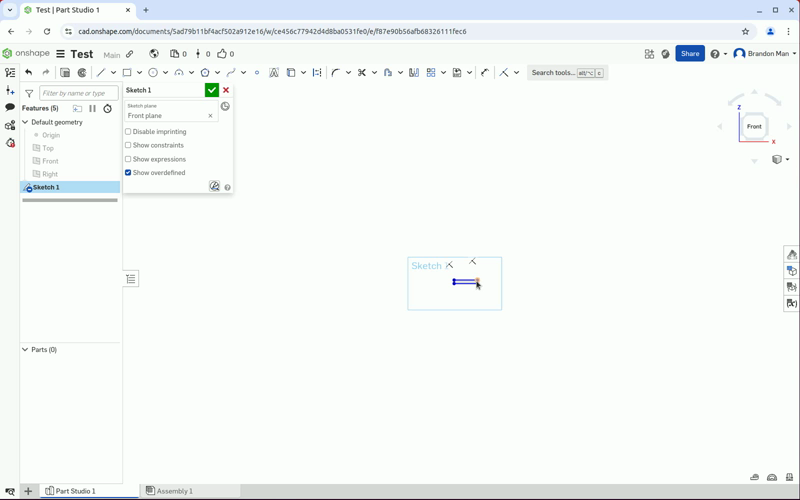
scroll(6)
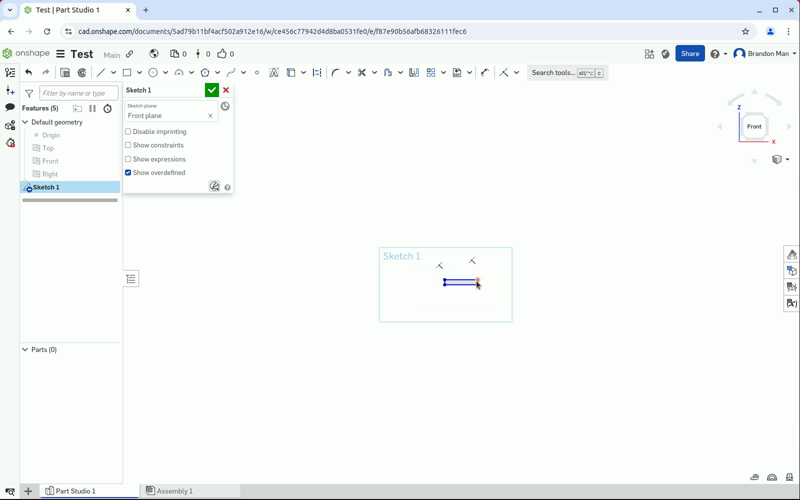
scroll(6)
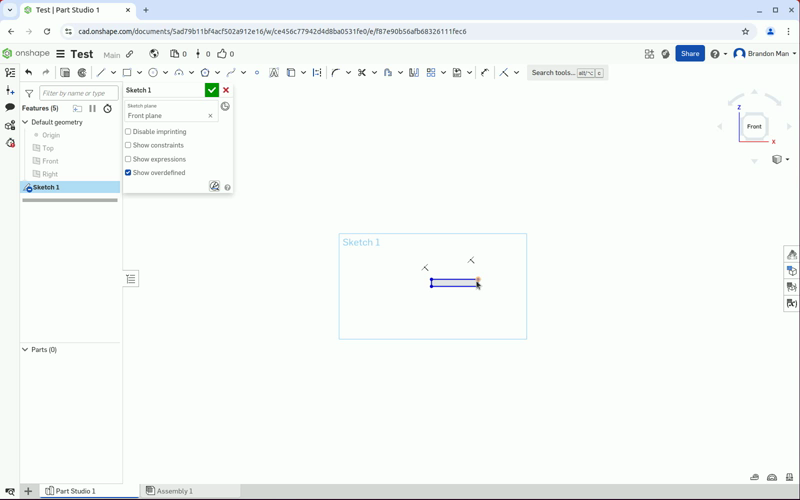
scroll(6)
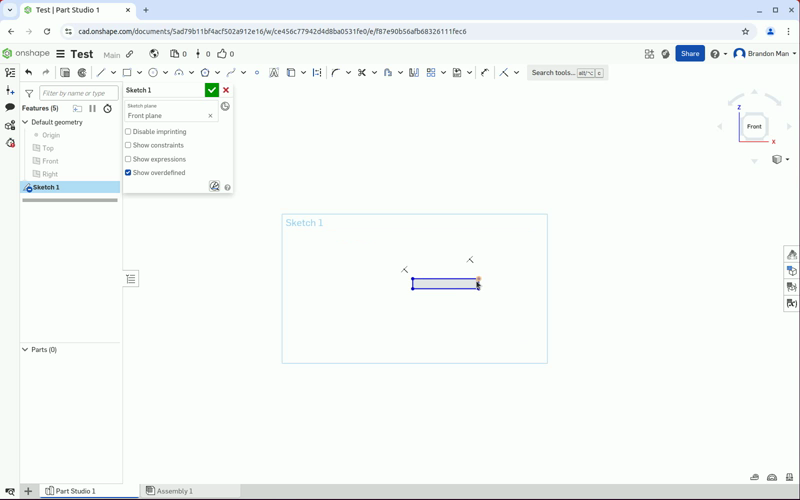
scroll(6)
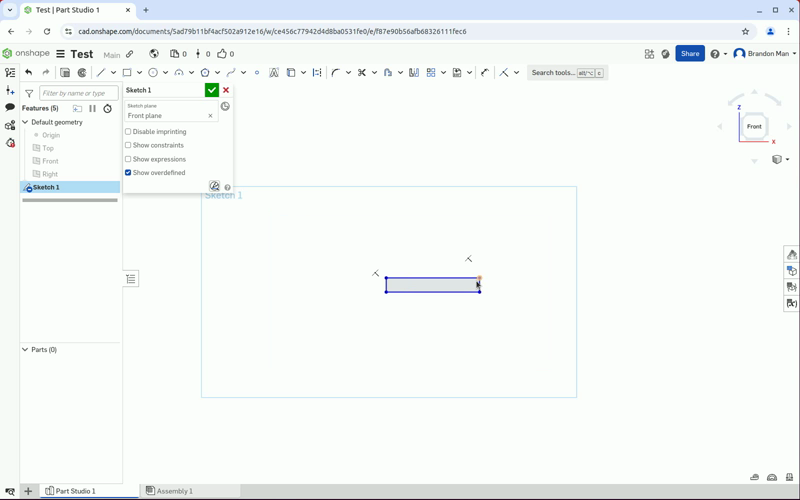
scroll(6)
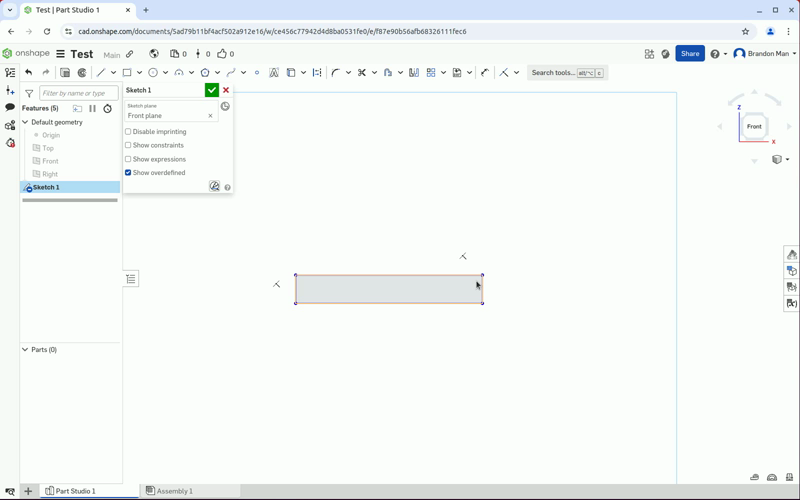
click(476, 280)
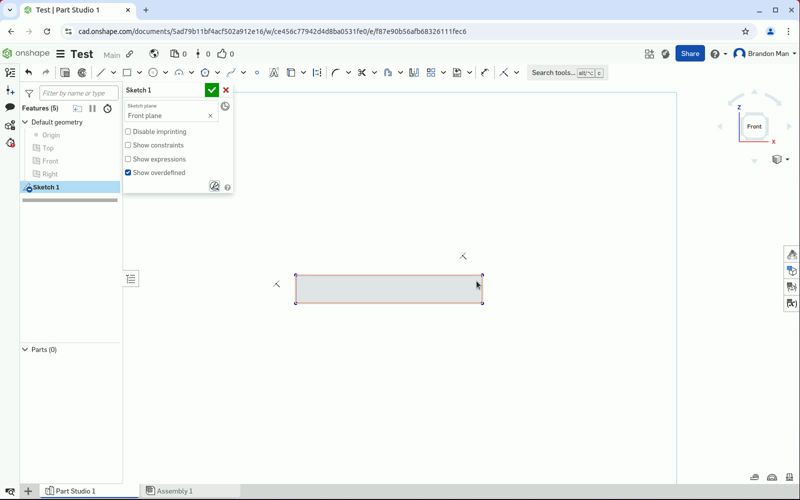
scroll(-6)
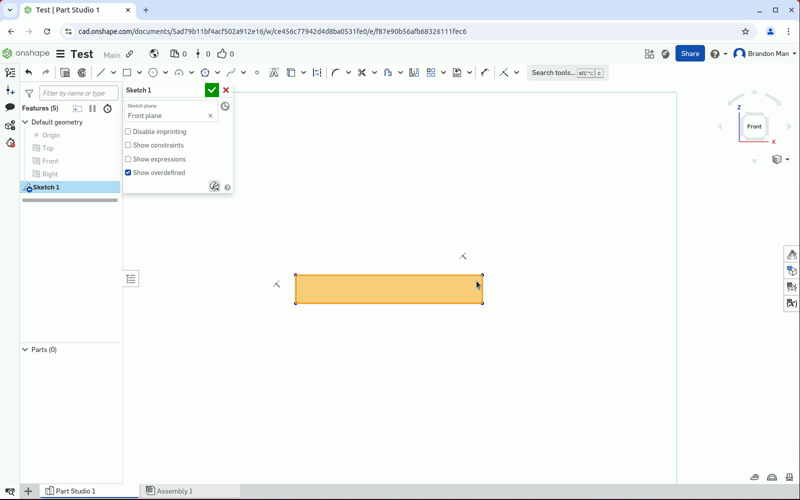
scroll(-6)
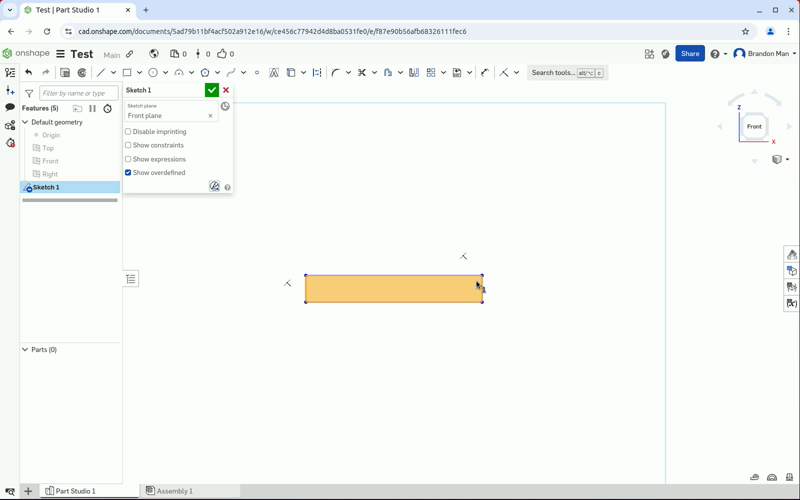
scroll(-6)
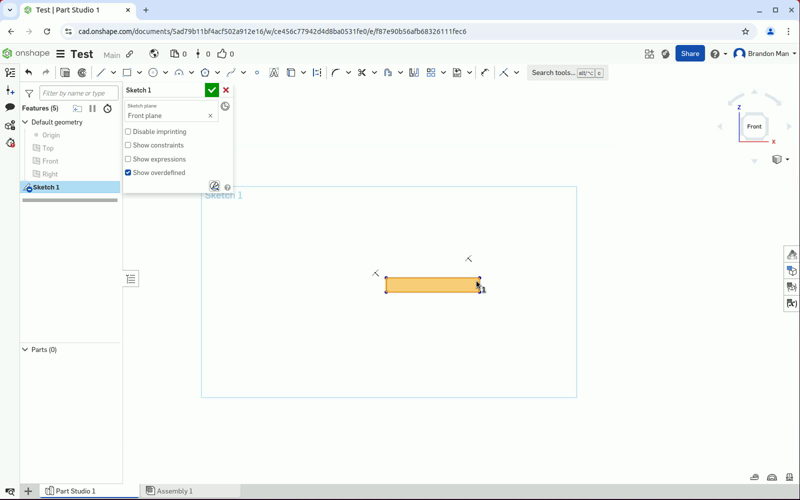
scroll(-6)
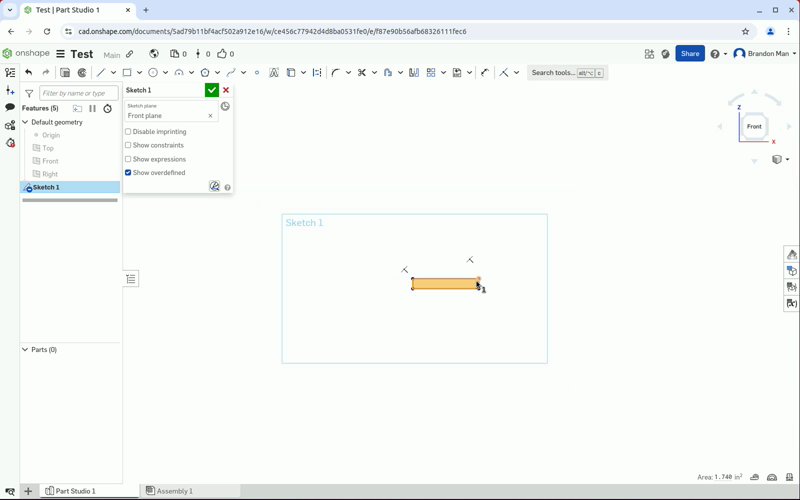
scroll(-6)
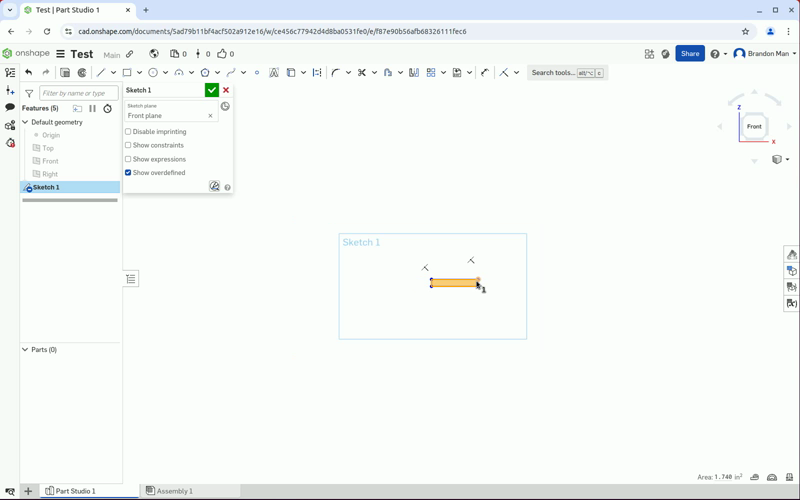
scroll(-6)
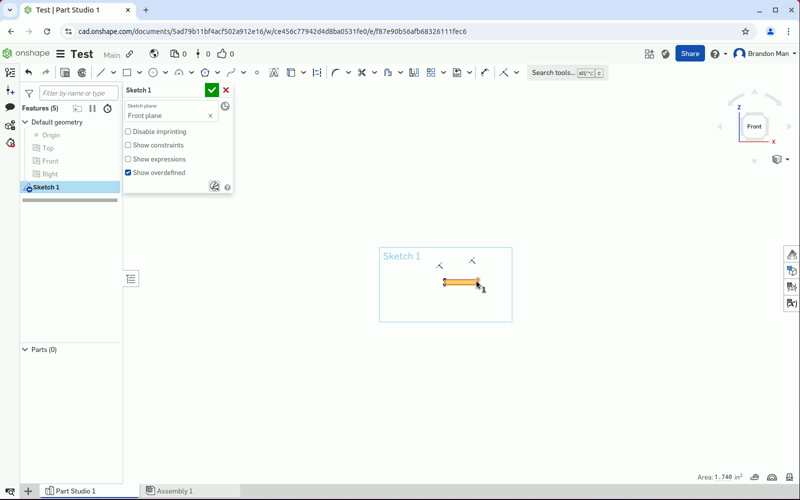
scroll(-6)
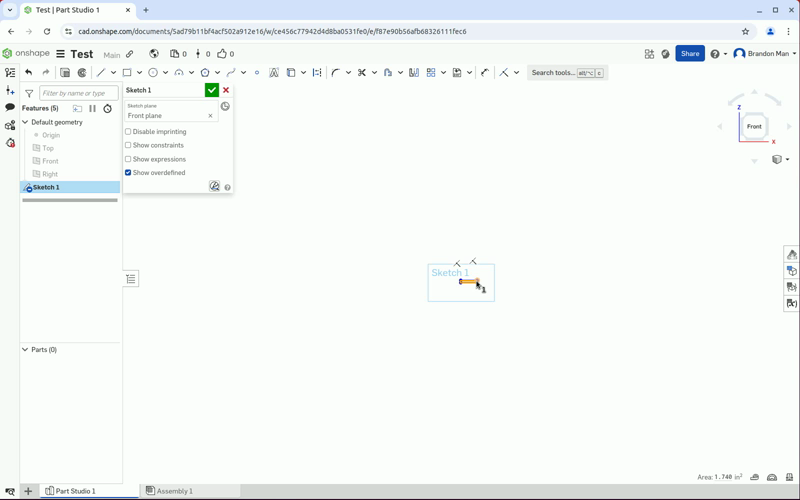
mouse_move(73, 352)
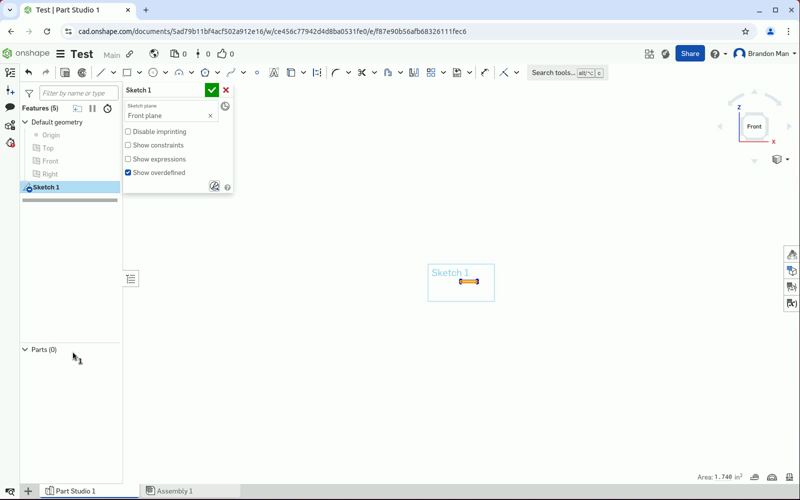
key(shift+y)
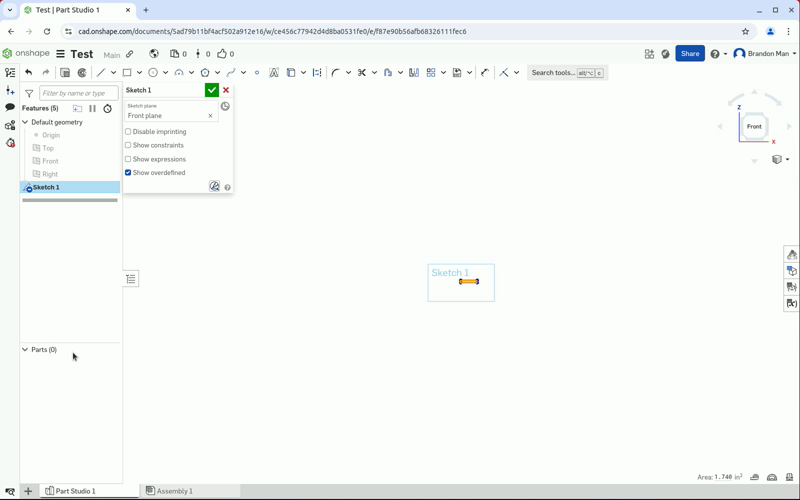
key(shift+e)
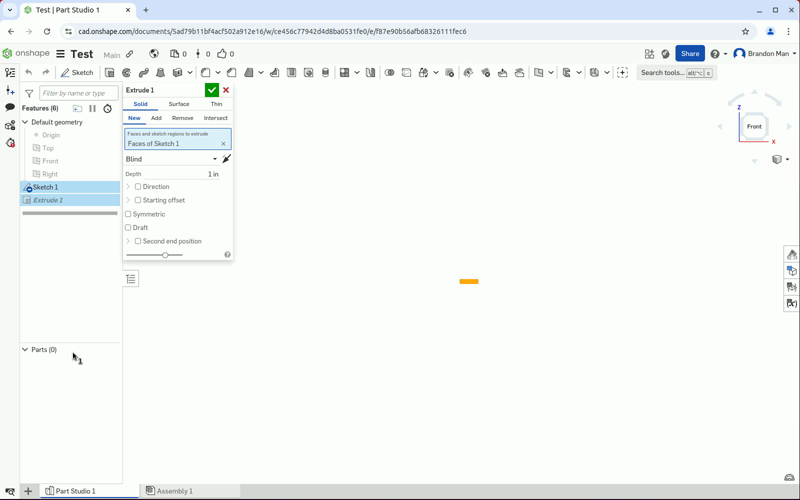
mouse_move(143, 106)
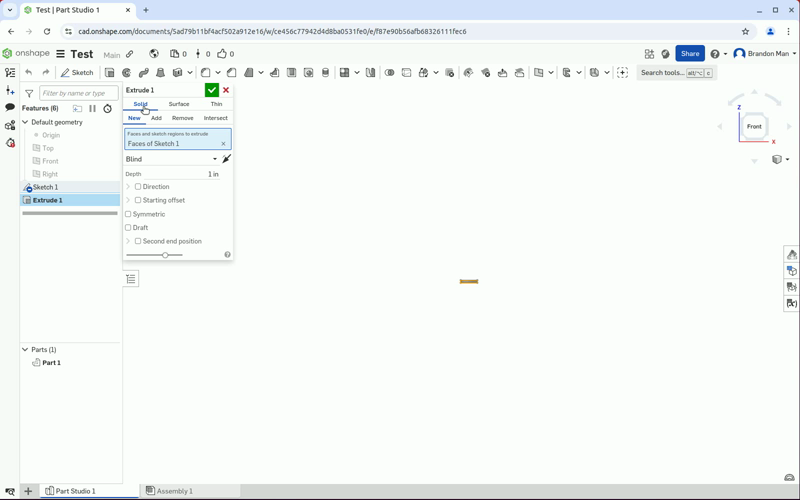
click(143, 106)
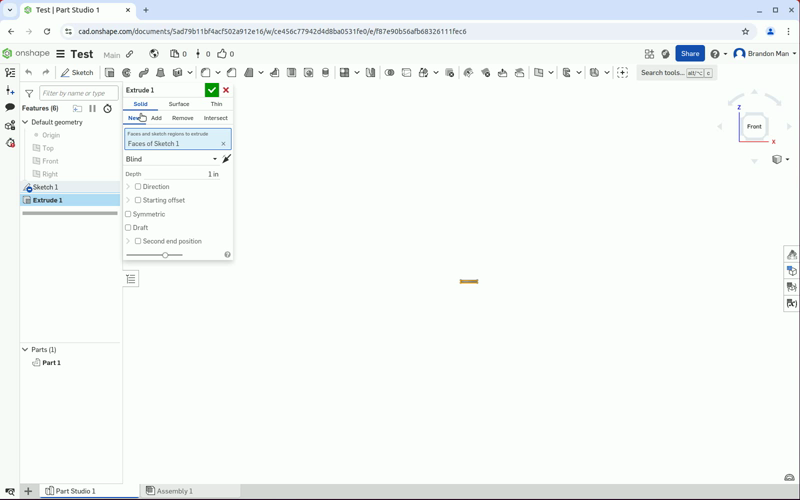
mouse_move(137, 120)
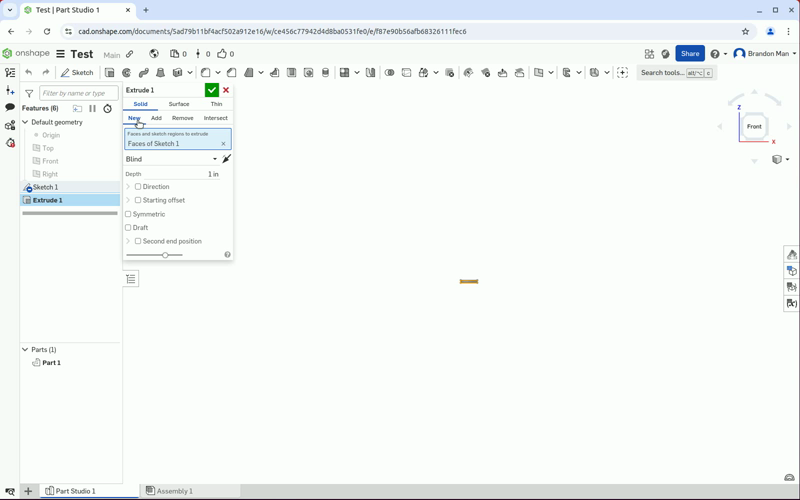
click(137, 120)
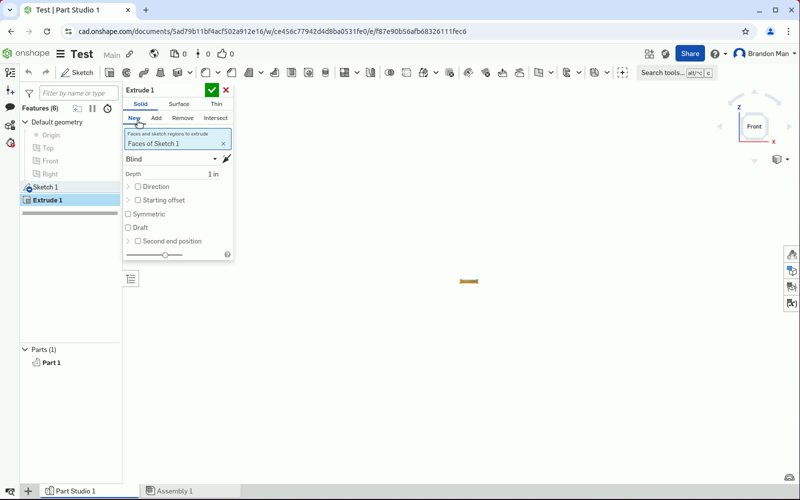
key(tab, 4)
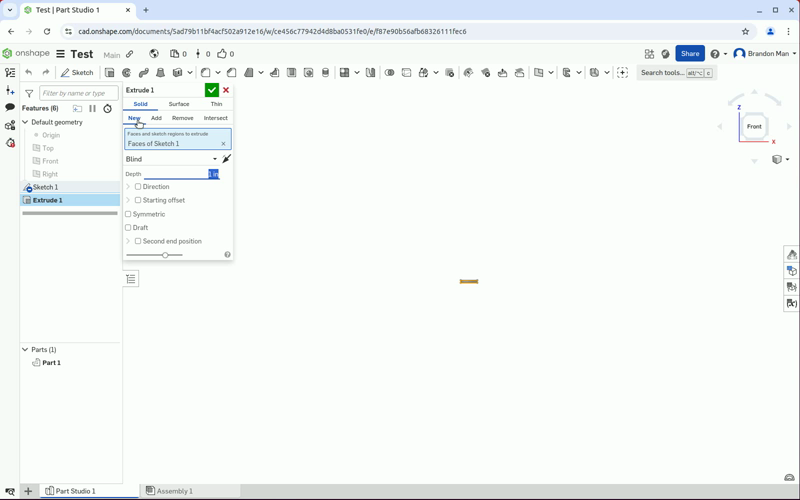
text(23.108)
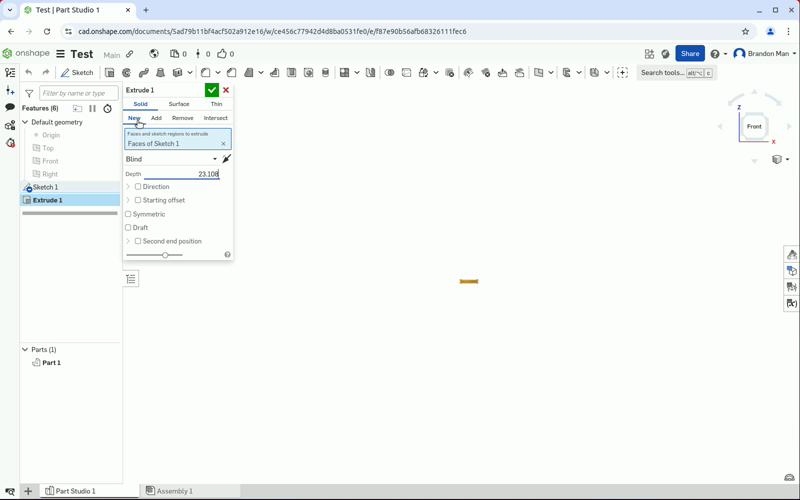
key(enter)
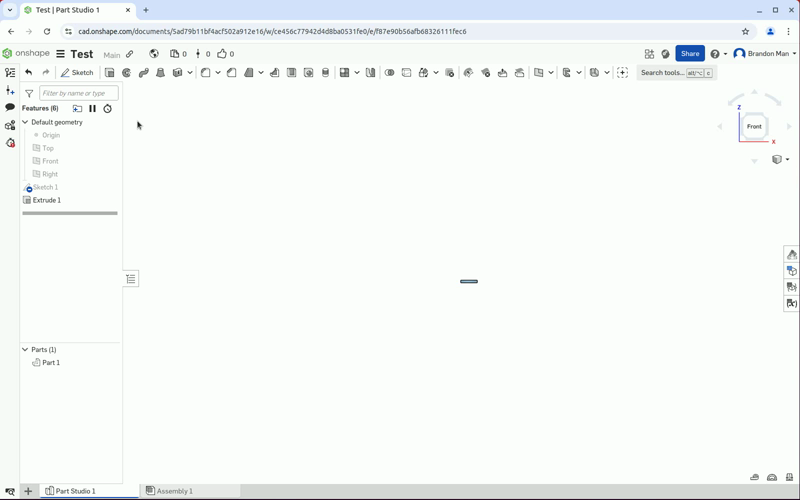
key(shift+h)
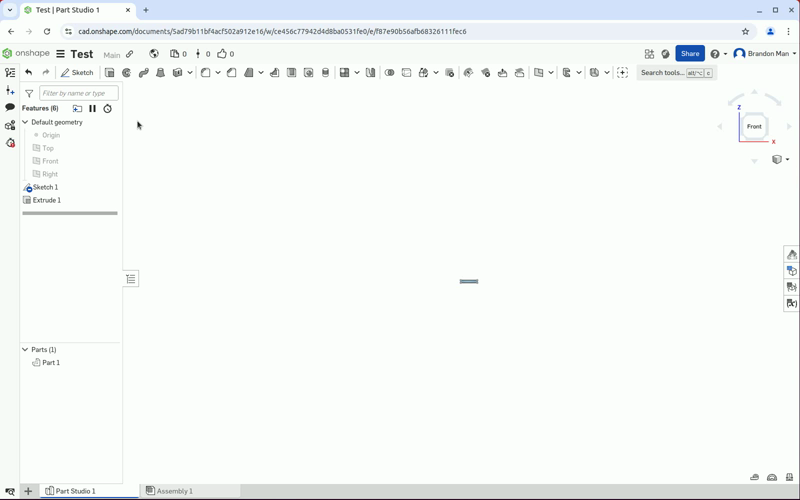
key(shift+h)
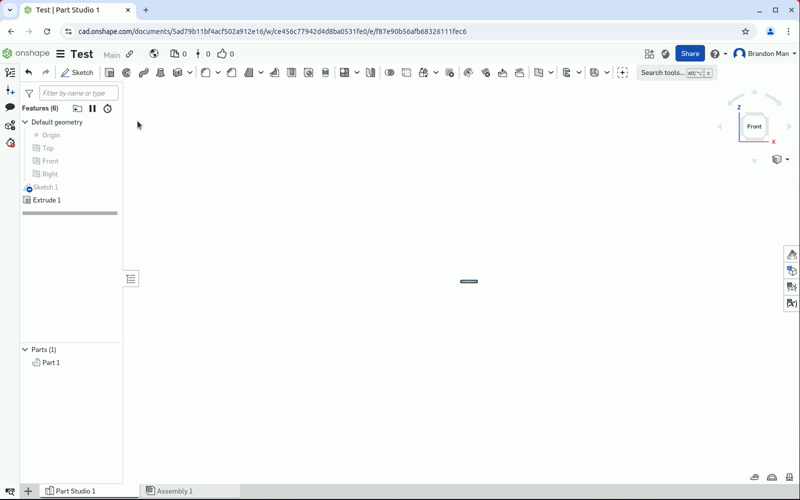
mouse_move(73, 189)
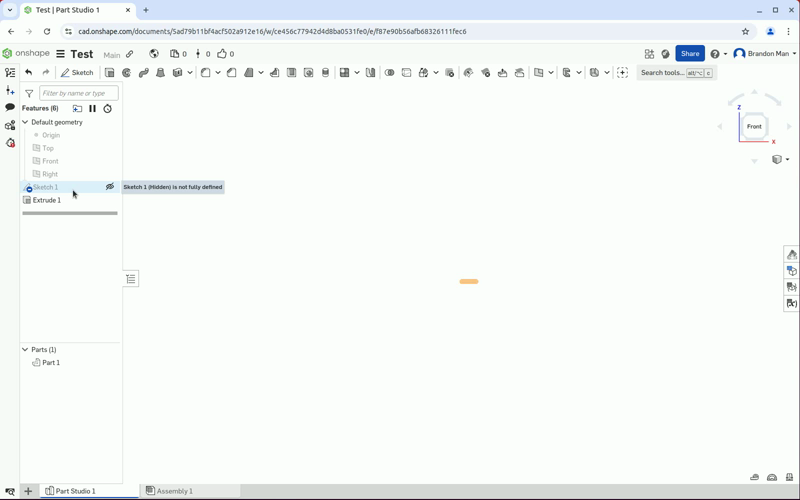
click(73, 189)
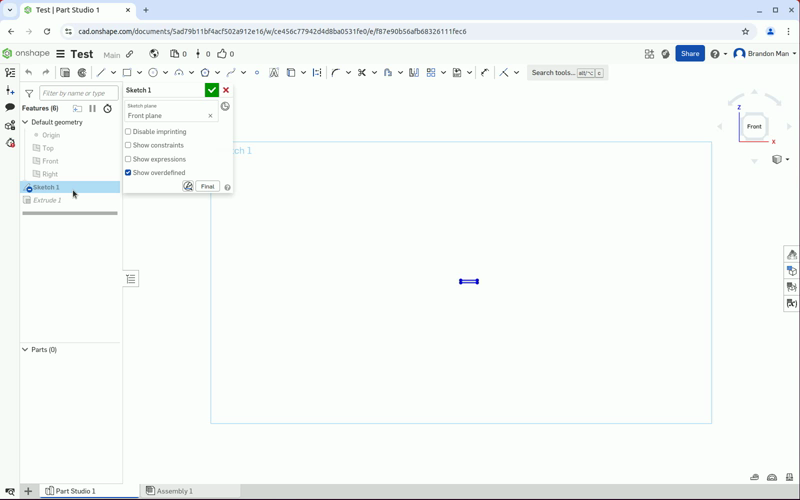
mouse_move(229, 92)
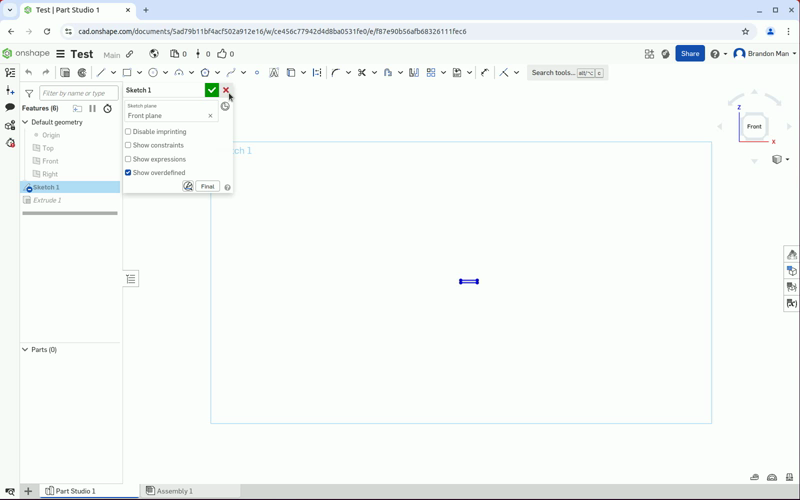
click(229, 92)
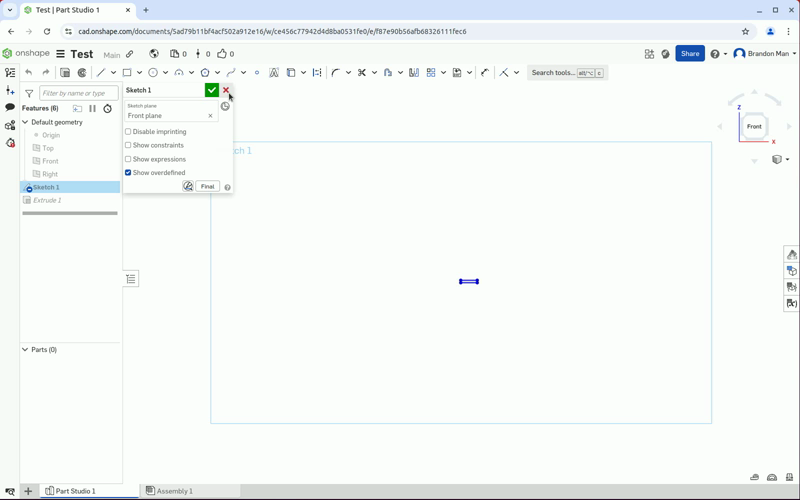
key(shift+s)
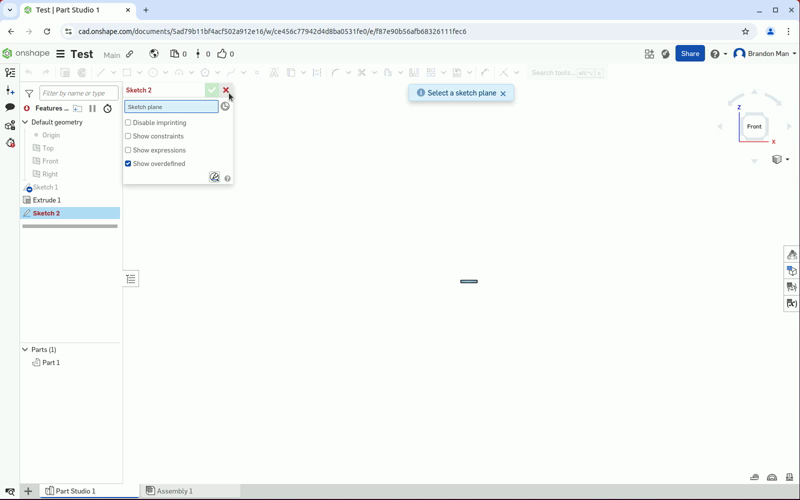
mouse_move(73, 163)
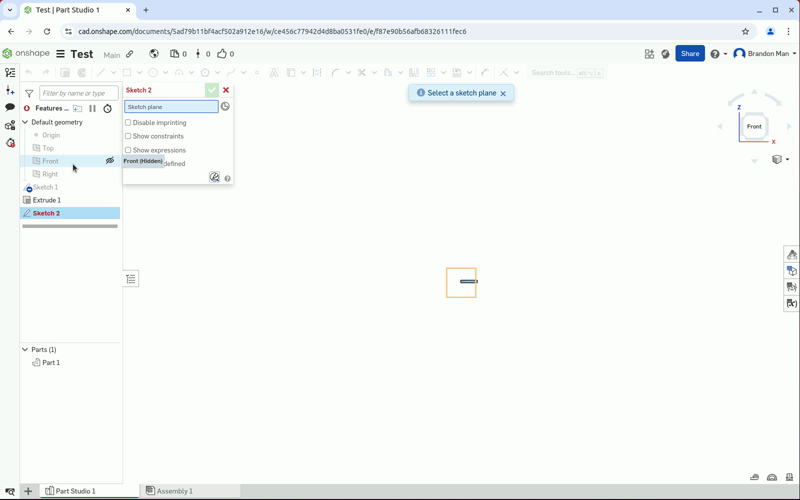
click(73, 163)
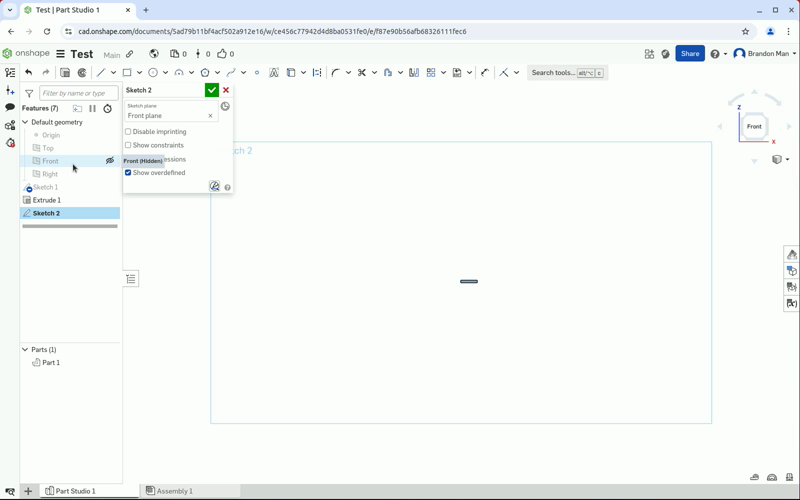
mouse_move(73, 352)
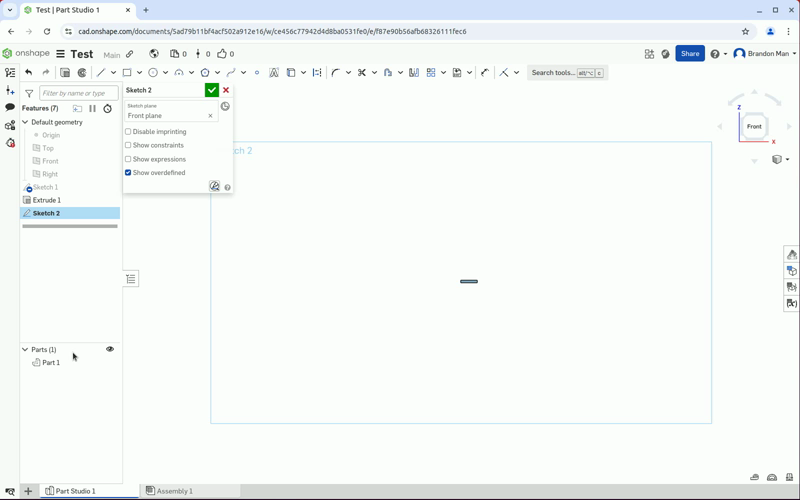
key(y)
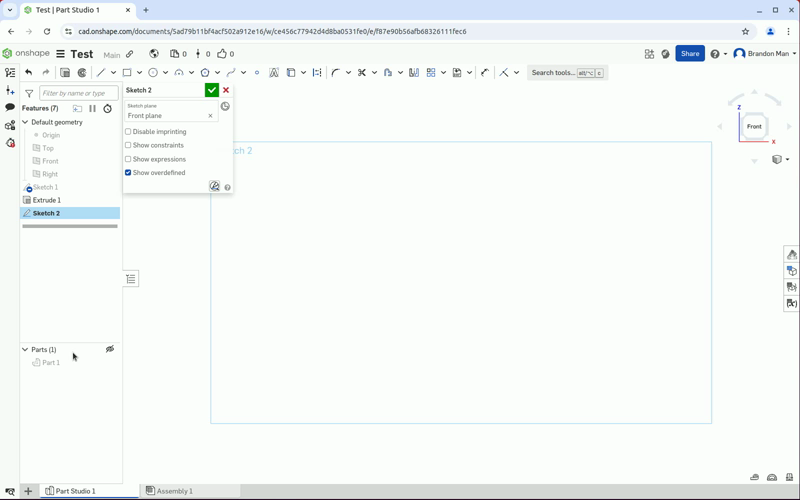
key(l)
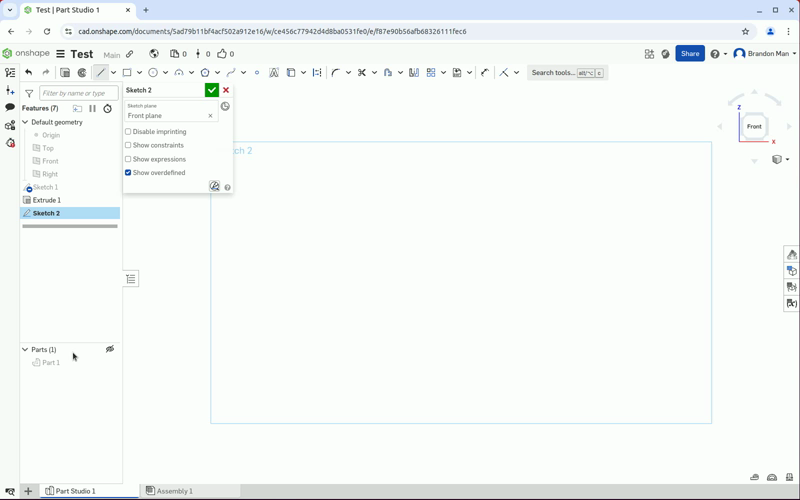
key_down(shift)
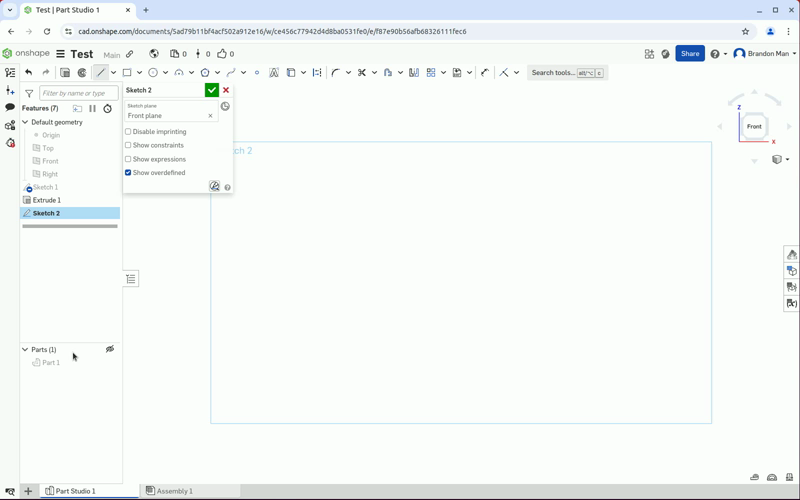
mouse_move(460, 282)
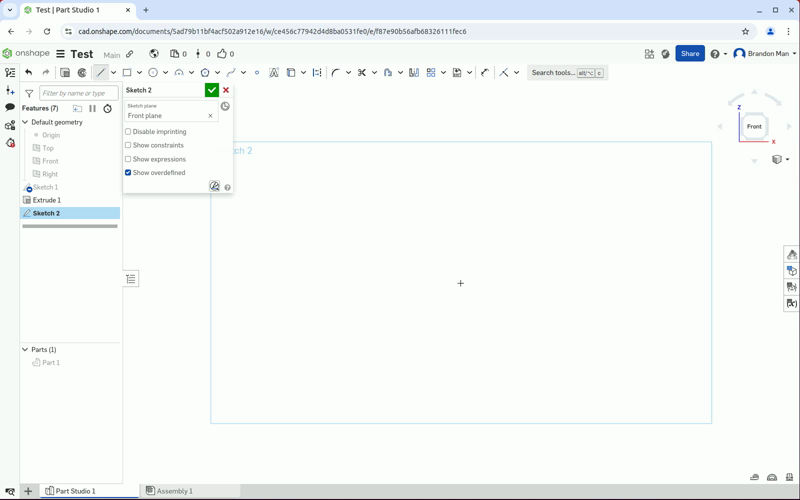
click(460, 282)
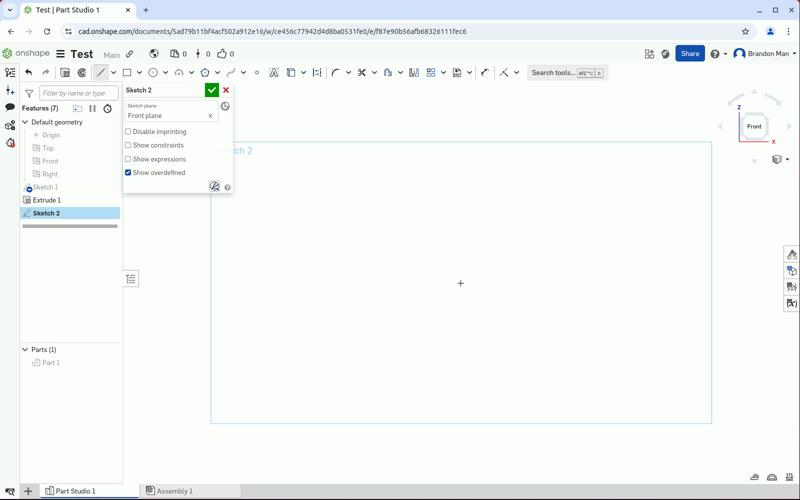
key_up(shift)
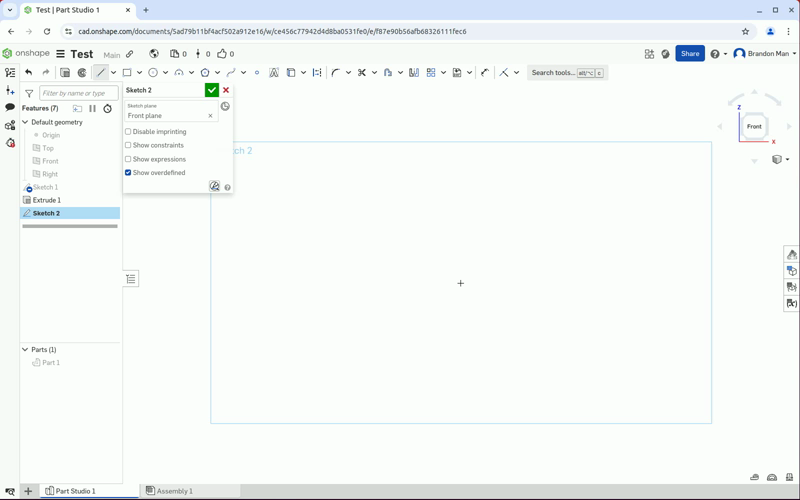
key_down(shift)
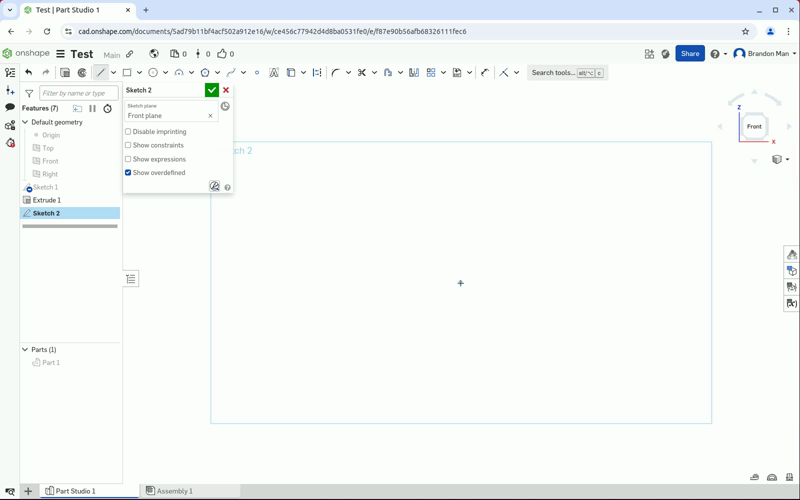
mouse_move(490, 282)
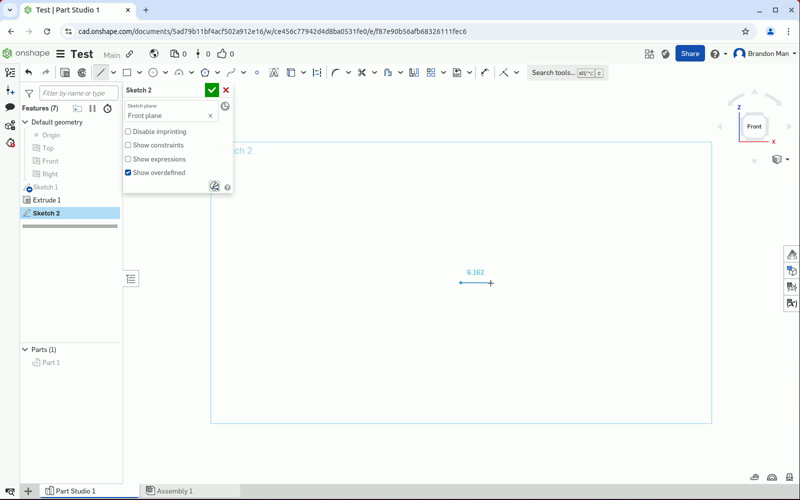
mouse_move(466, 282)
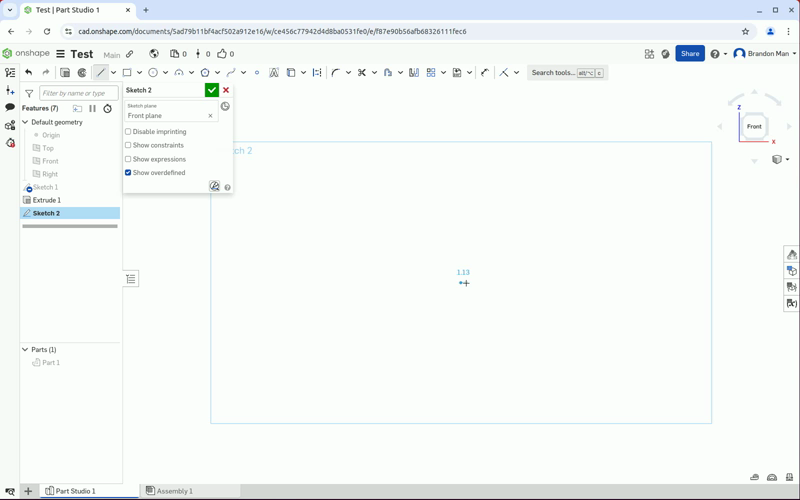
scroll(6)
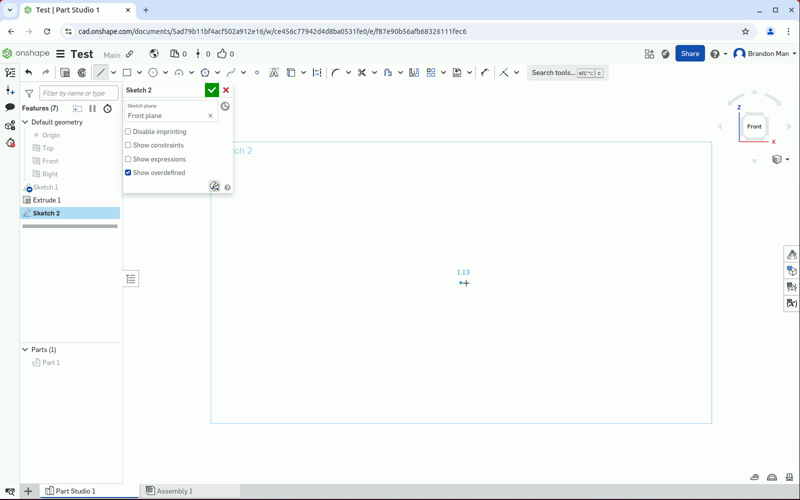
scroll(6)
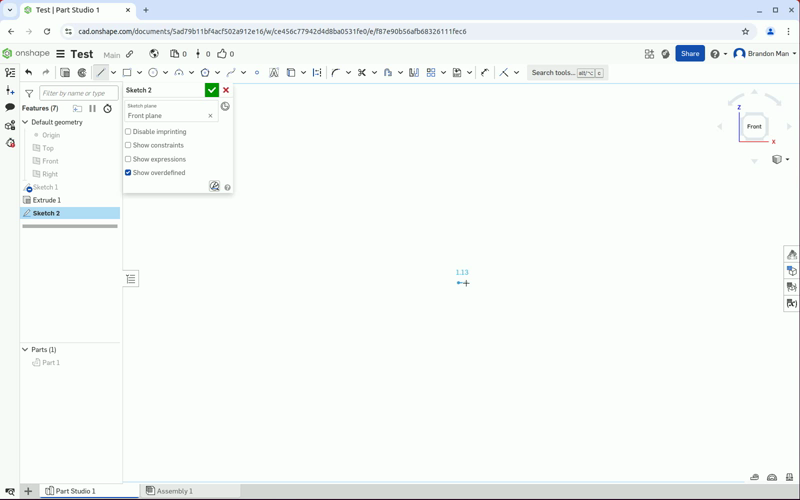
scroll(6)
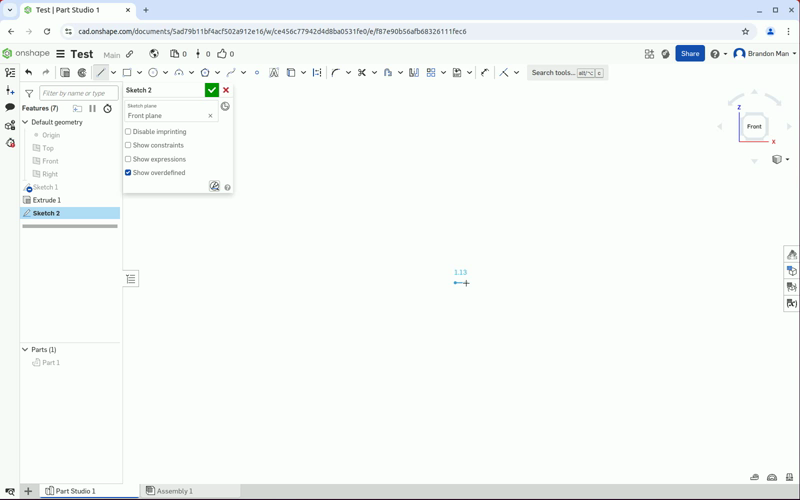
scroll(6)
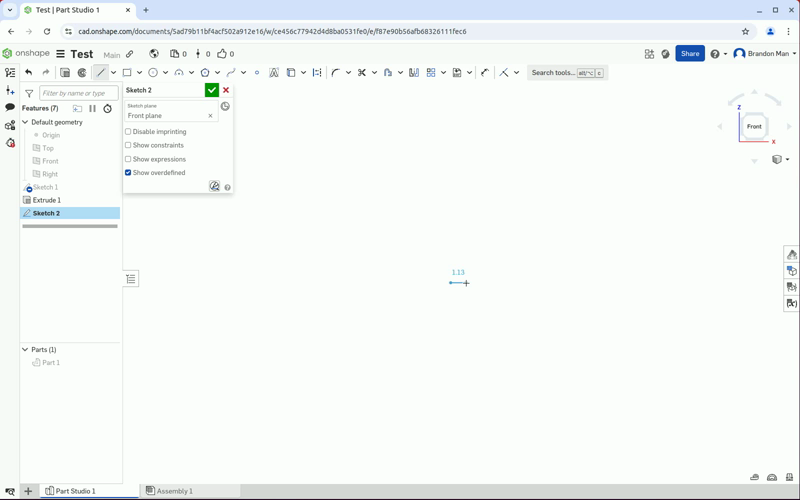
scroll(6)
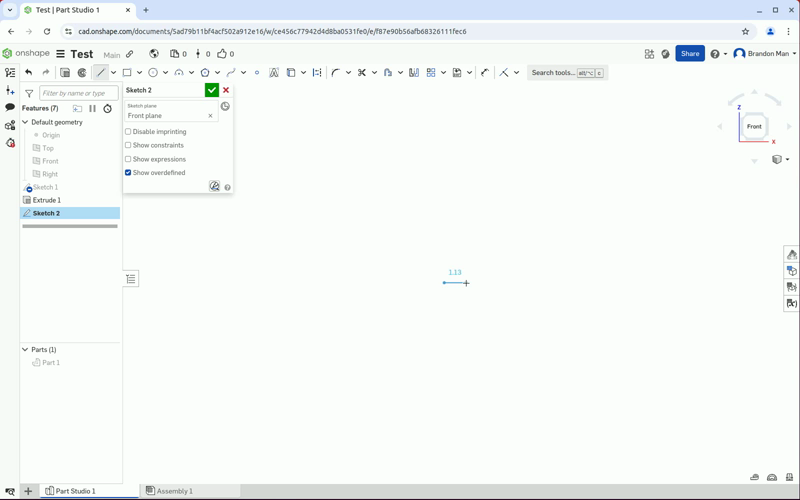
scroll(6)
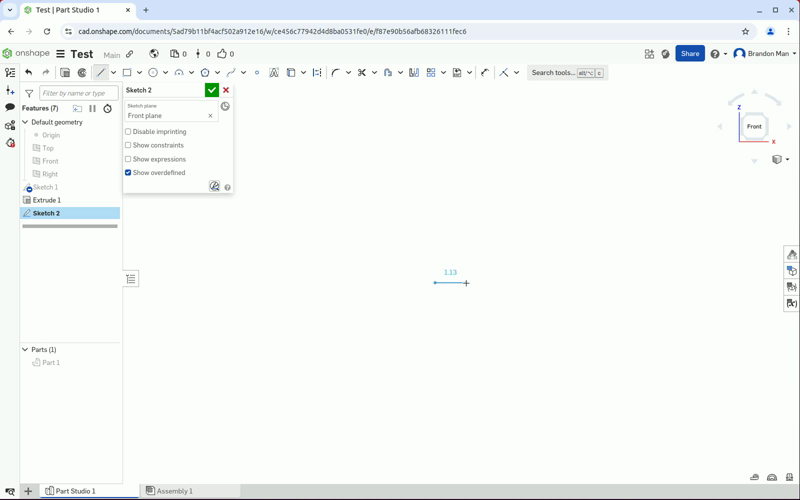
scroll(6)
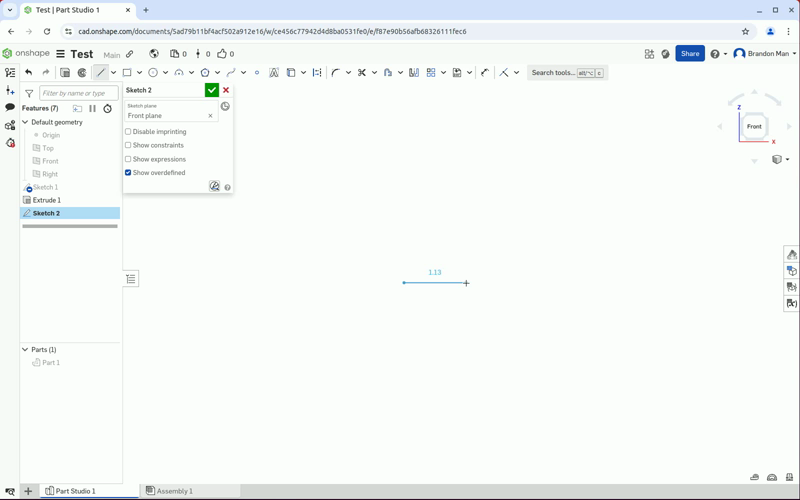
click(466, 282)
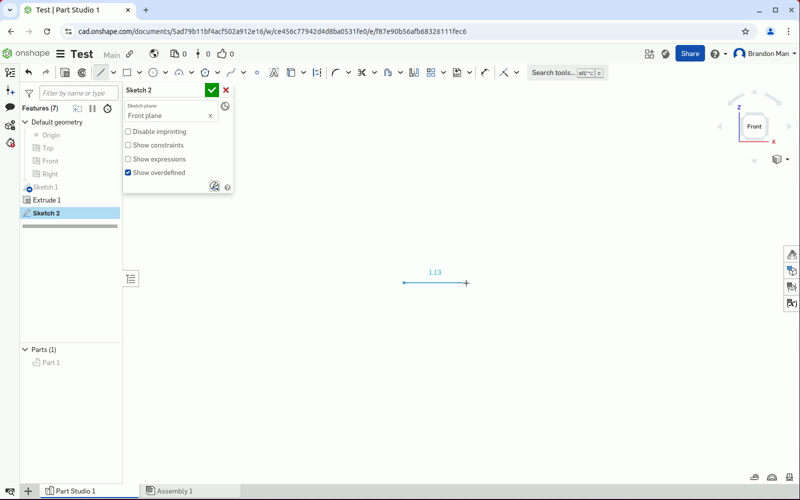
scroll(-6)
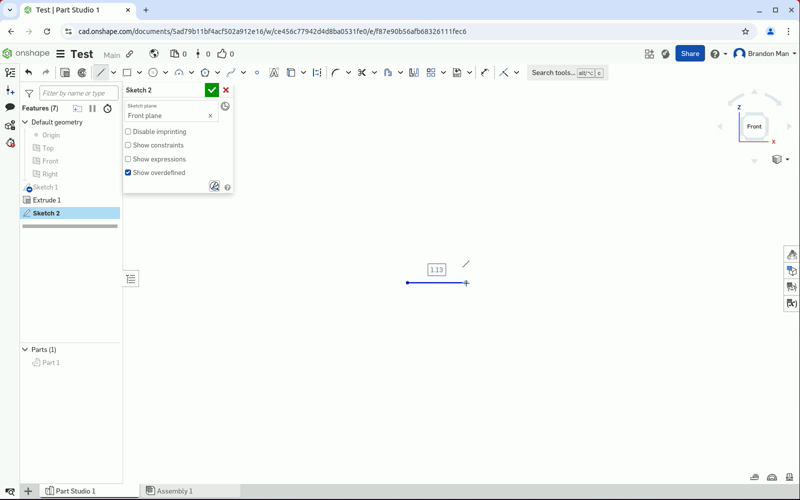
scroll(-6)
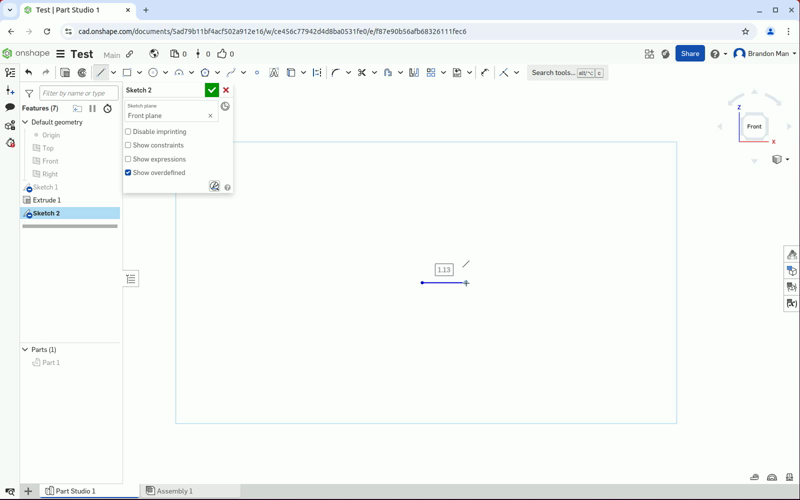
scroll(-6)
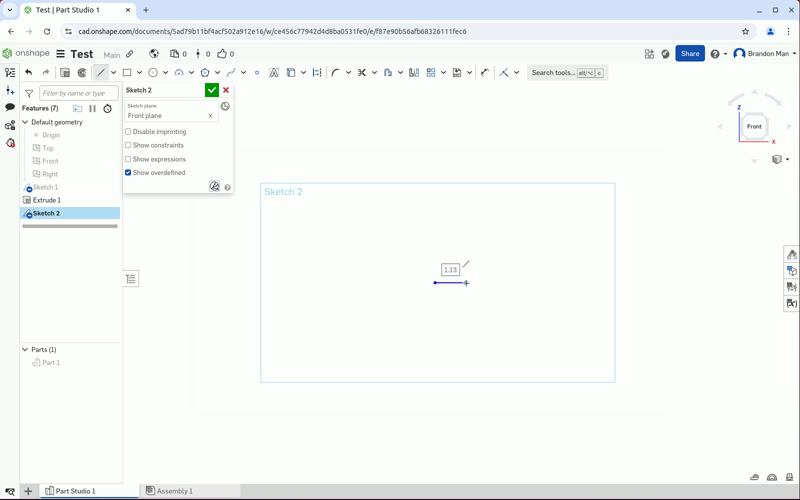
scroll(-6)
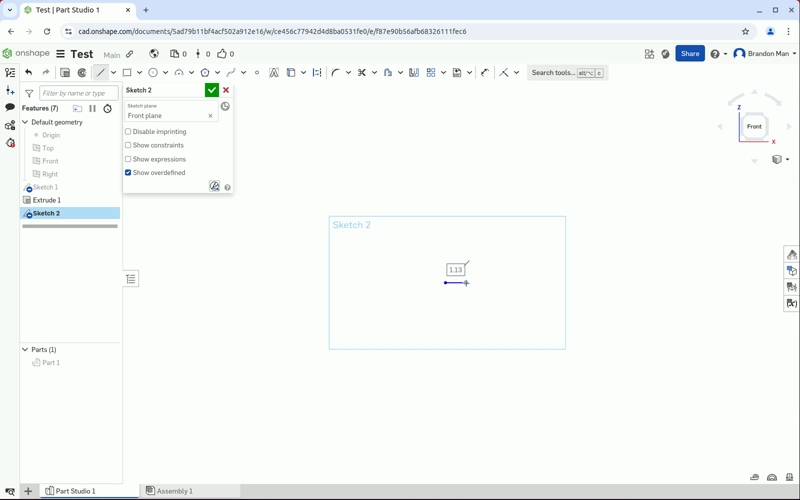
scroll(-6)
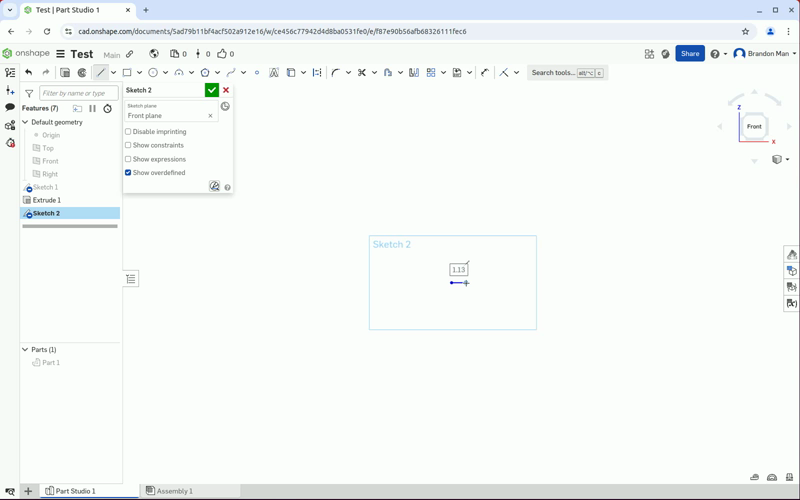
scroll(-6)
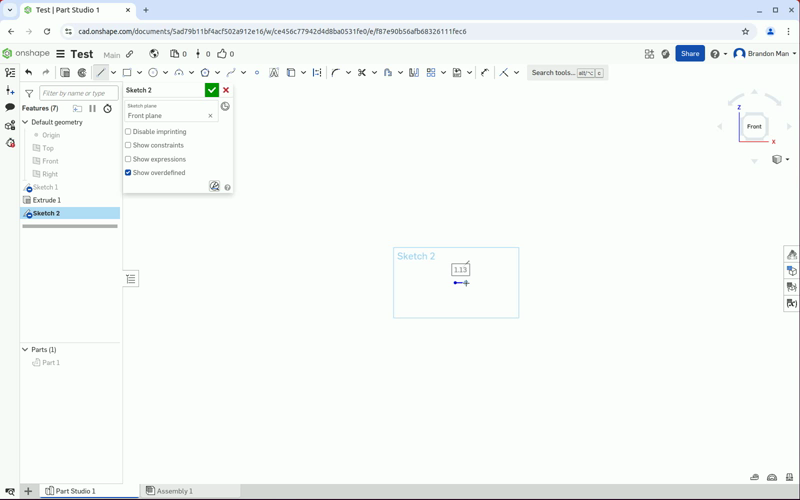
scroll(-6)
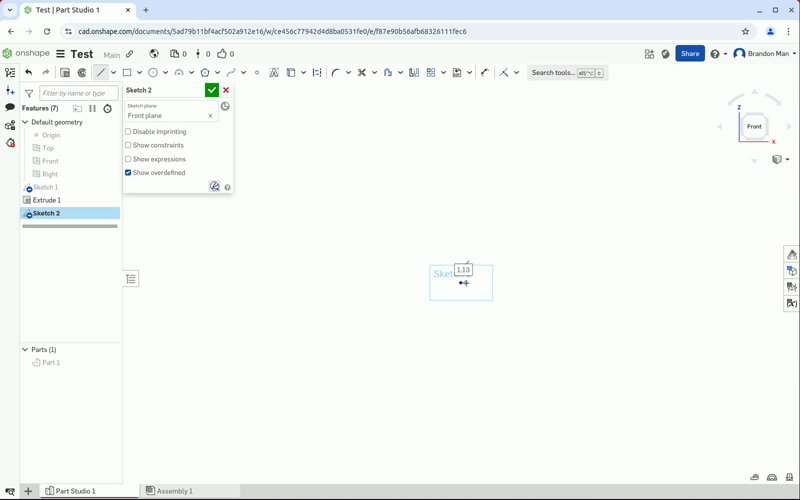
key_up(shift)
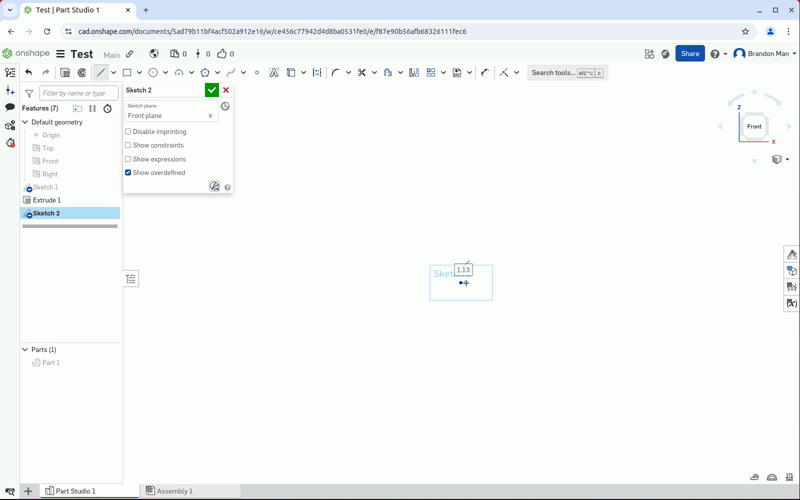
key_down(shift)
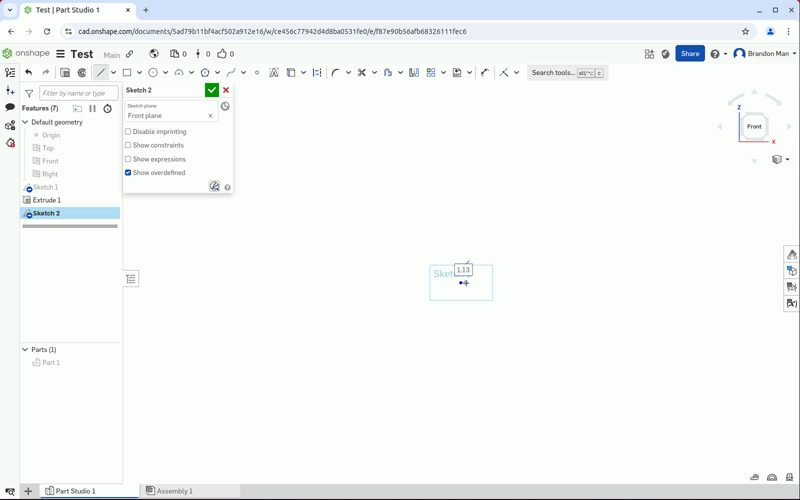
mouse_move(496, 282)
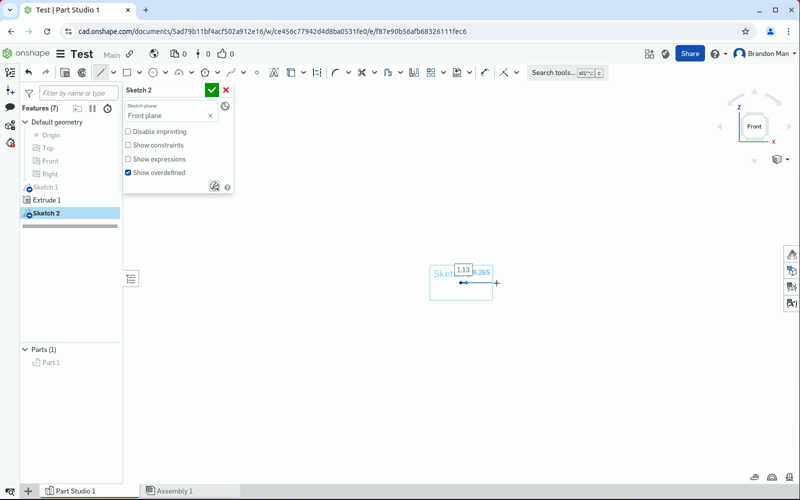
mouse_move(466, 279)
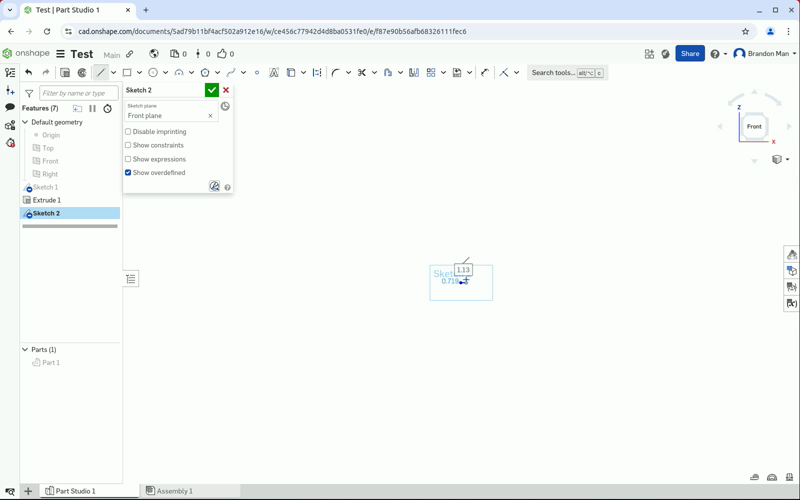
scroll(6)
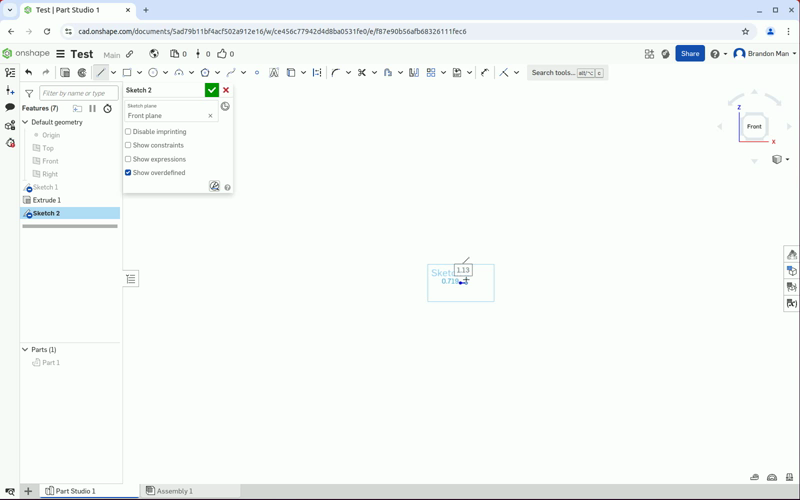
scroll(6)
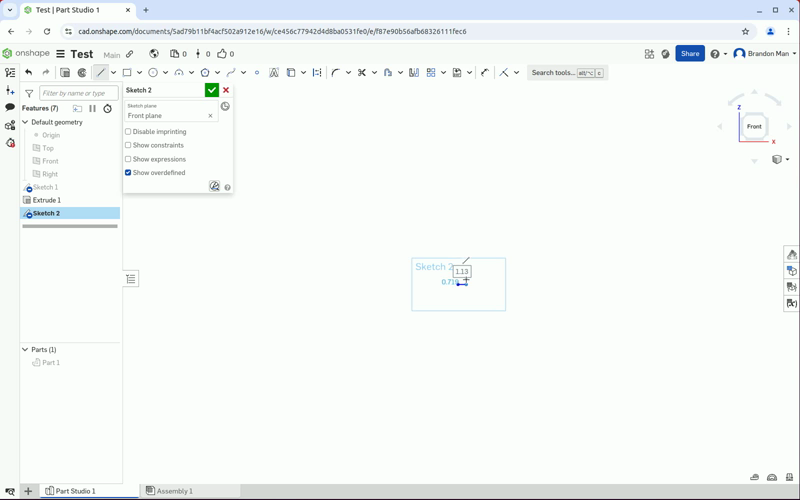
scroll(6)
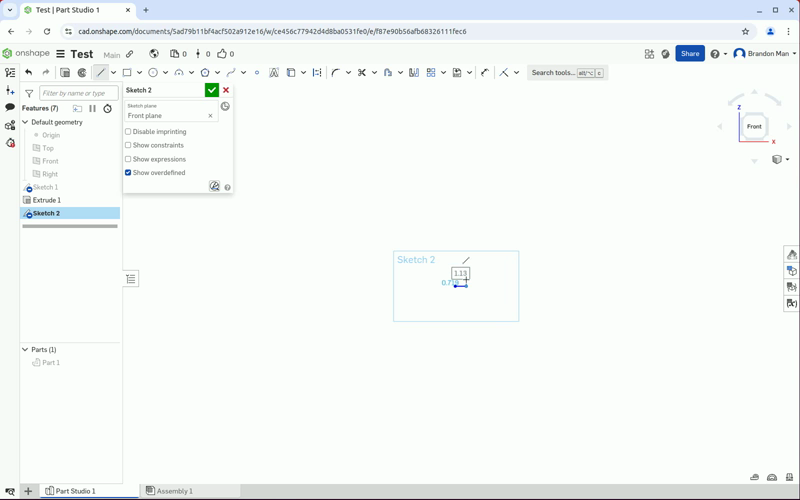
scroll(6)
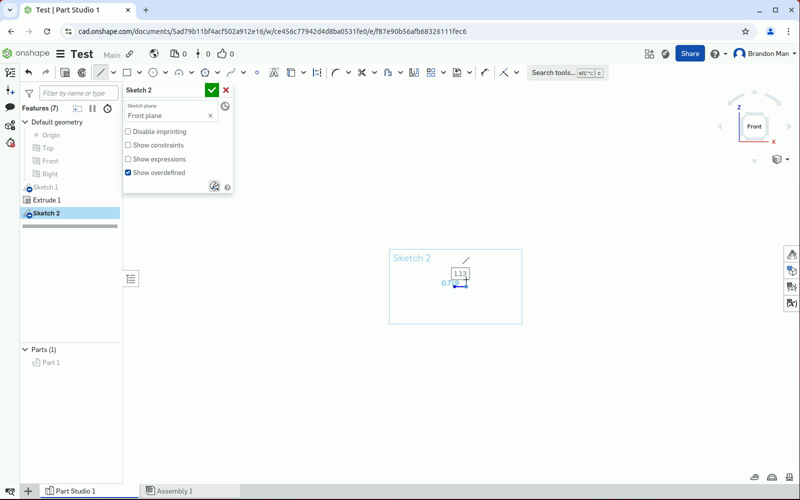
scroll(6)
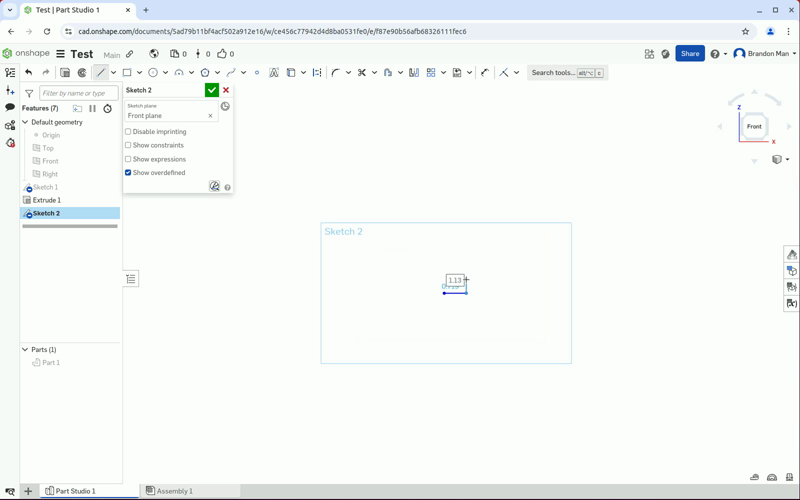
scroll(6)
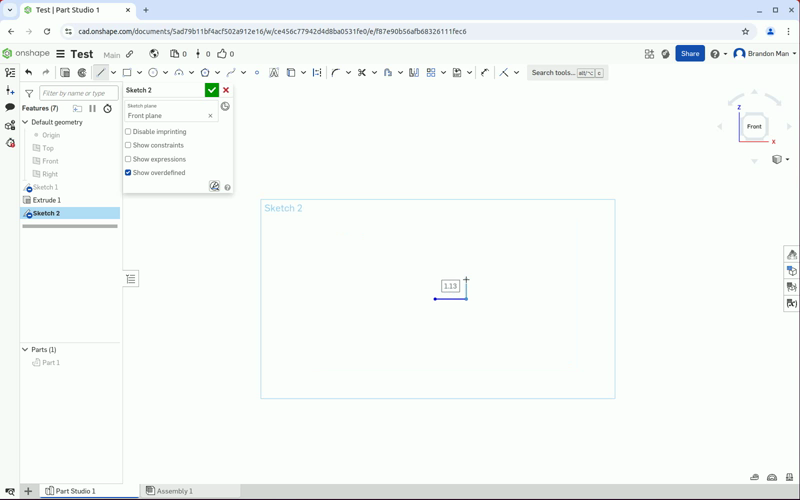
scroll(6)
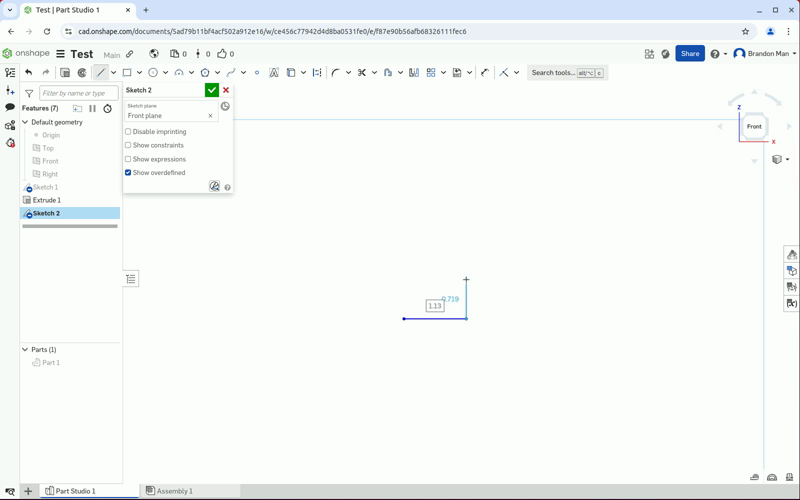
click(466, 279)
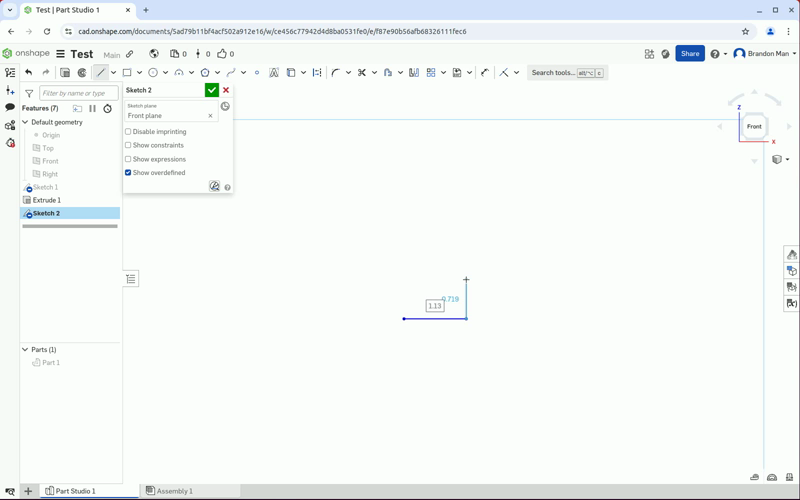
scroll(-6)
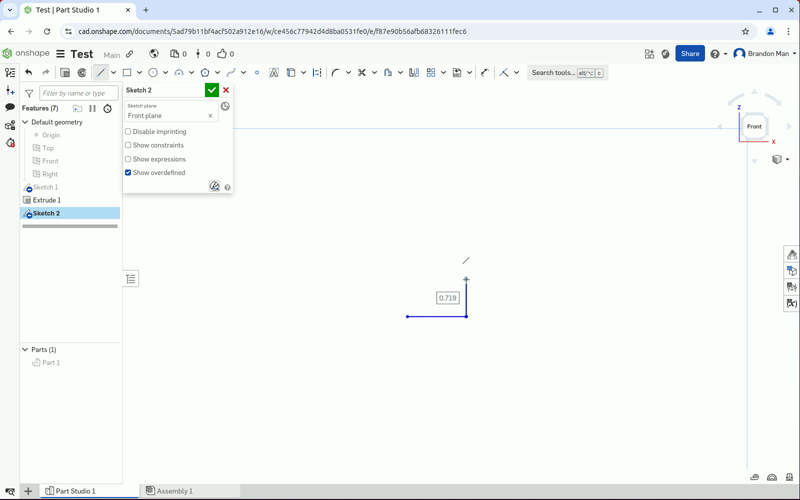
scroll(-6)
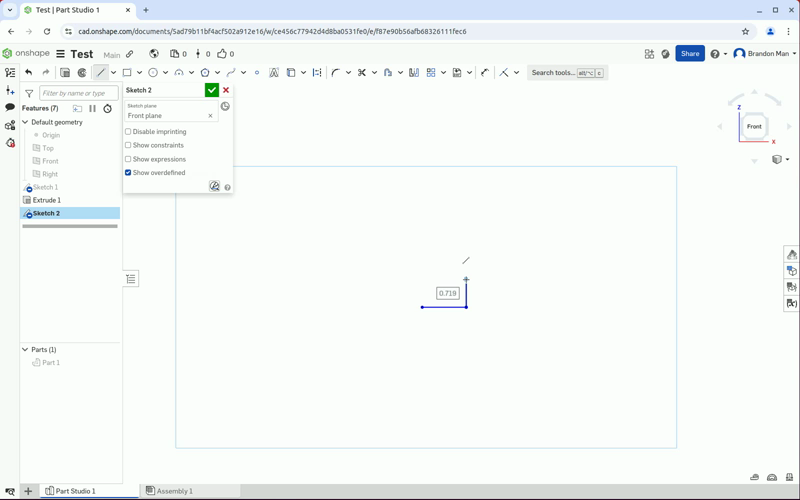
scroll(-6)
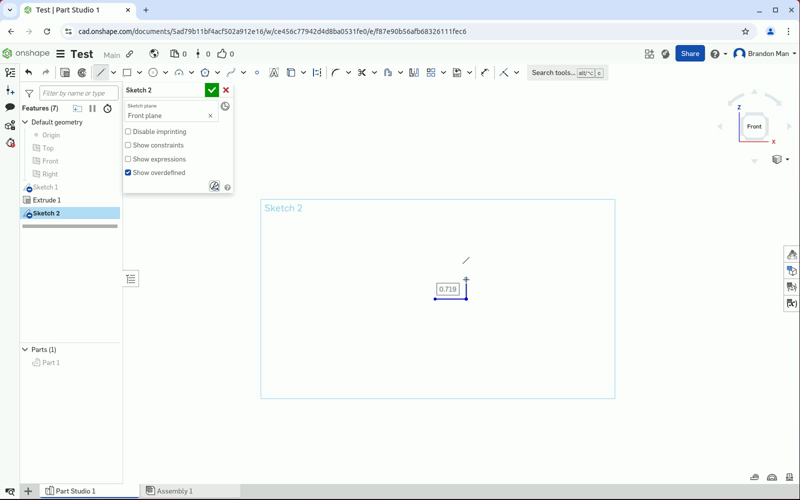
scroll(-6)
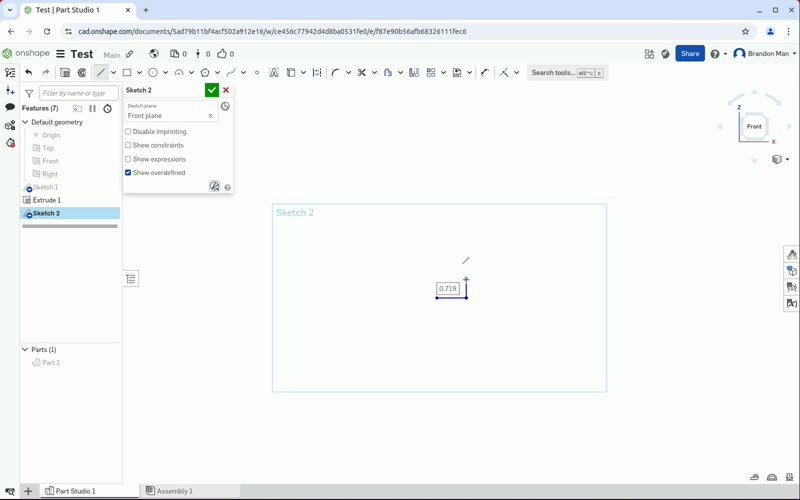
scroll(-6)
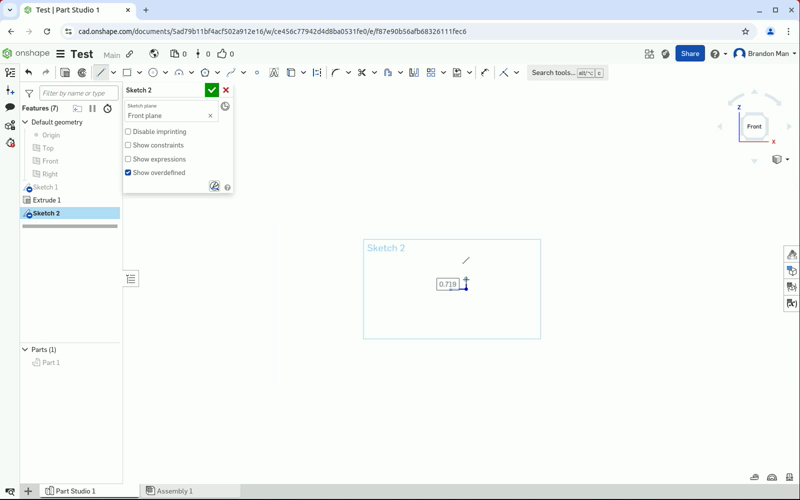
scroll(-6)
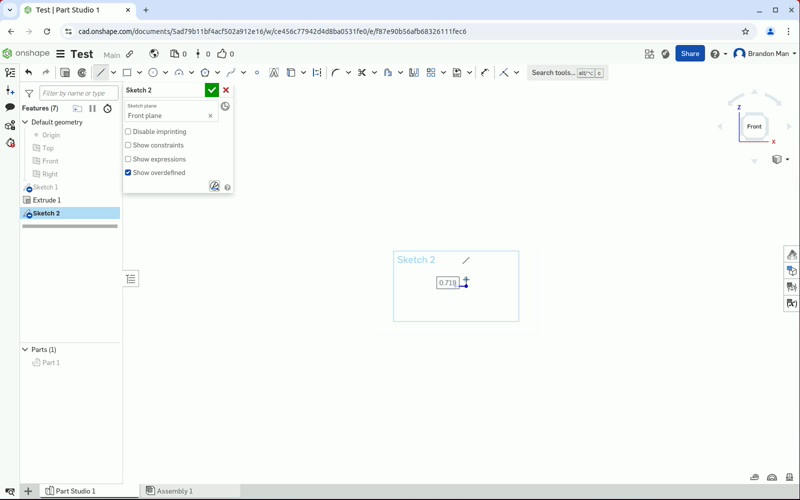
scroll(-6)
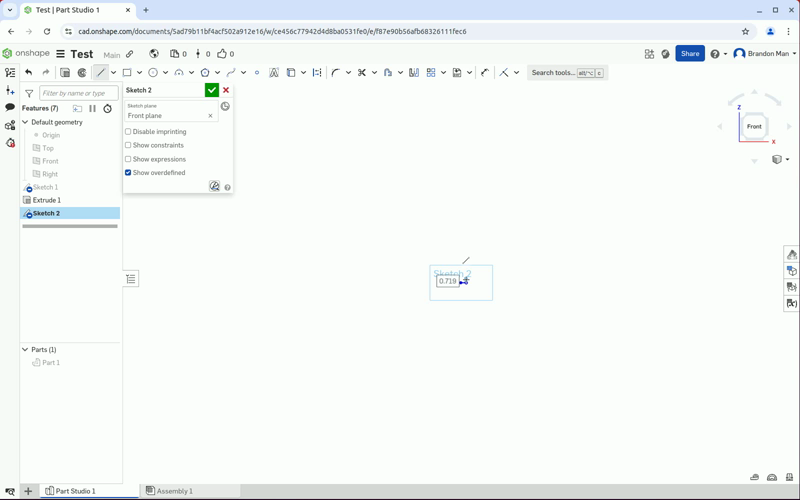
key_up(shift)
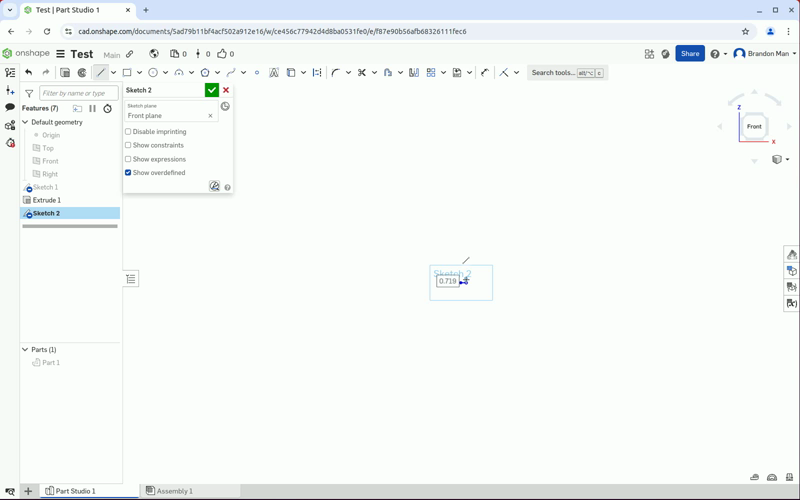
key_down(shift)
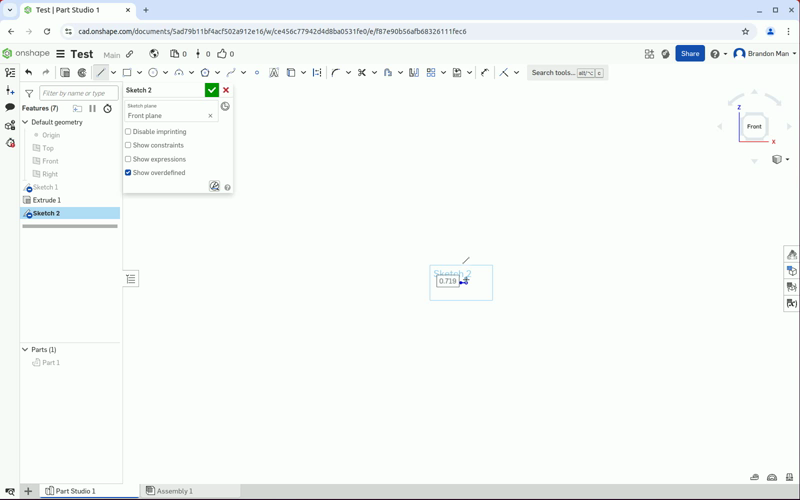
mouse_move(496, 279)
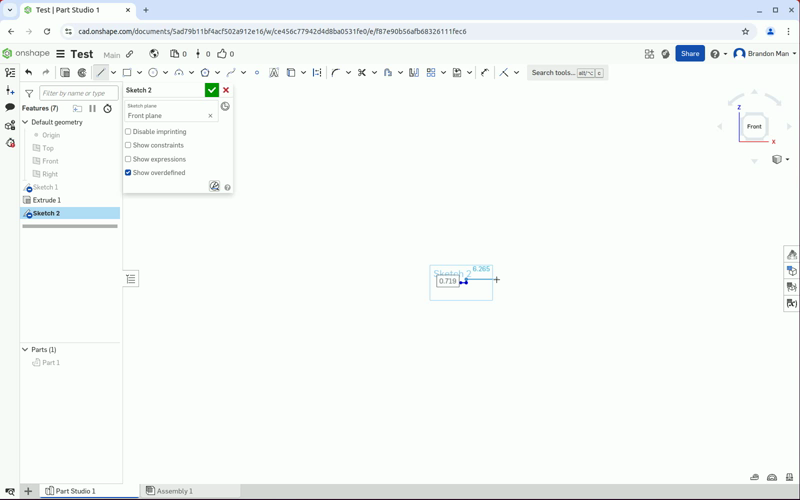
mouse_move(460, 279)
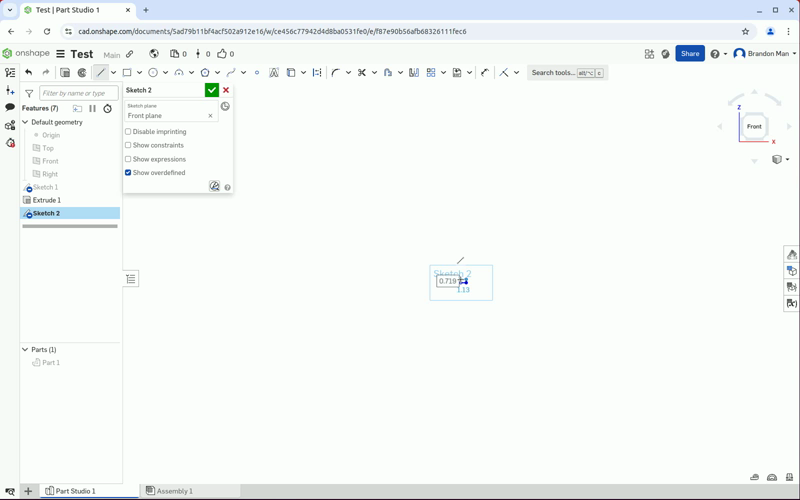
scroll(6)
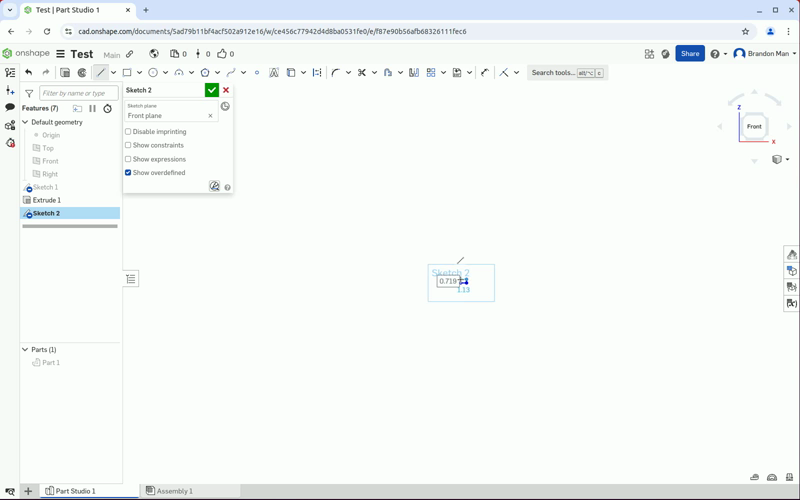
scroll(6)
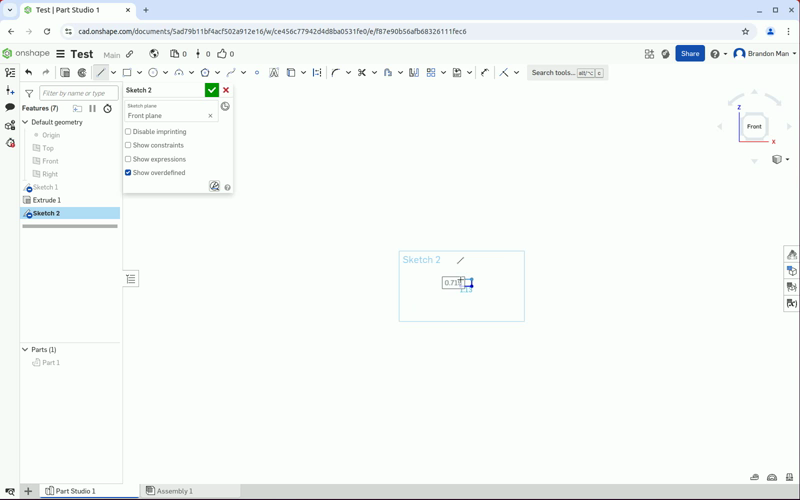
scroll(6)
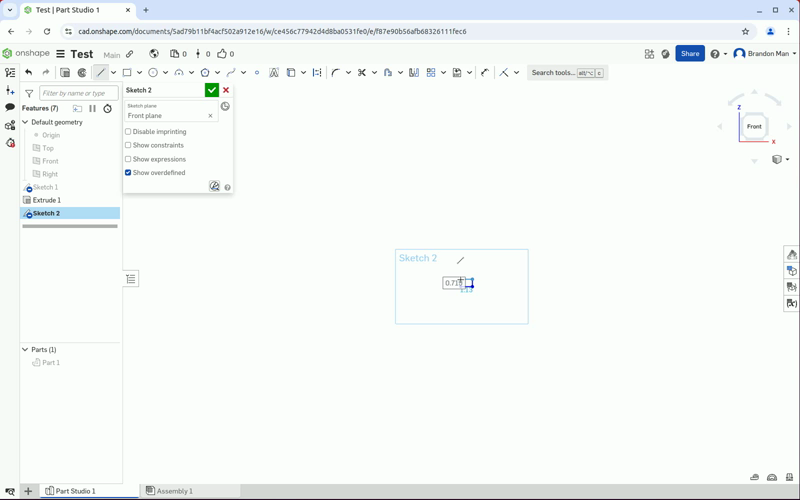
scroll(6)
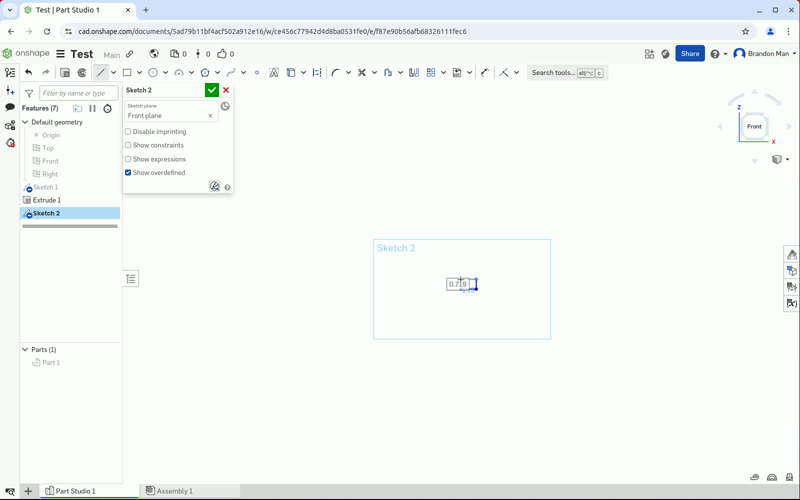
scroll(6)
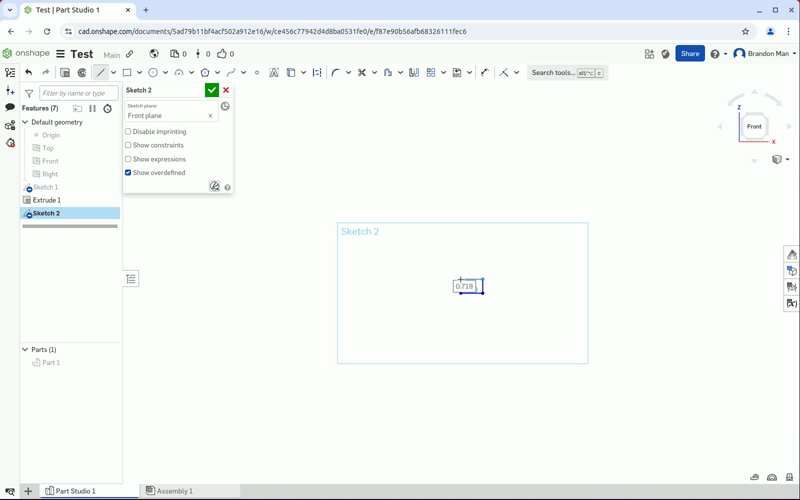
scroll(6)
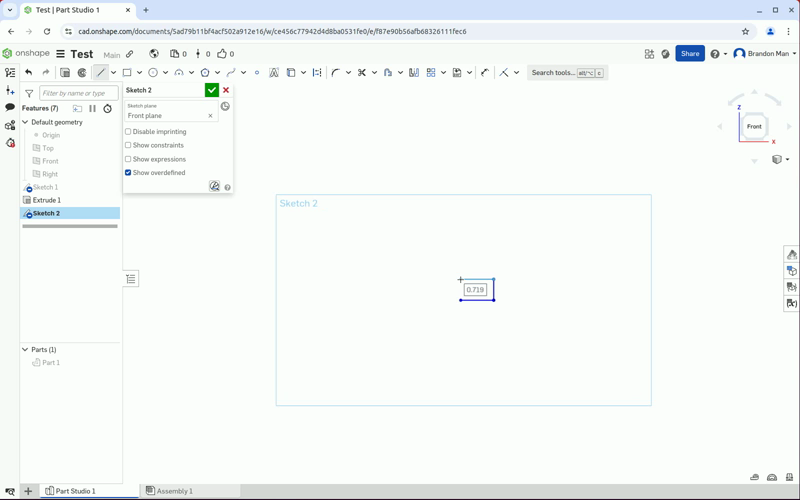
scroll(6)
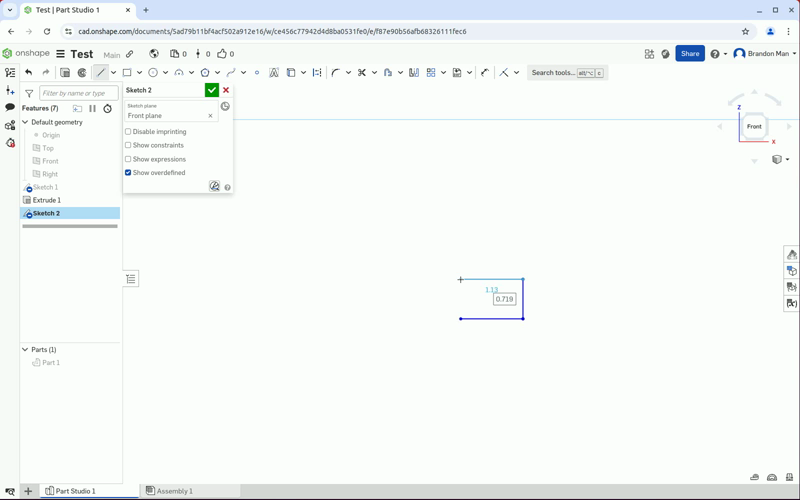
click(460, 279)
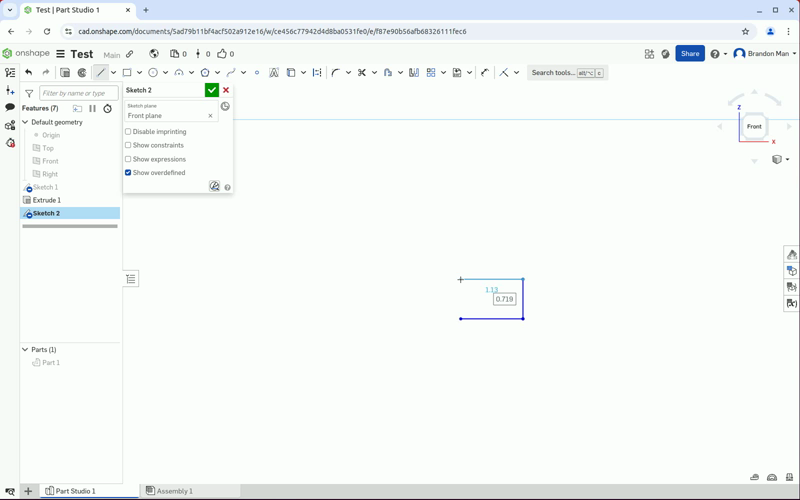
scroll(-6)
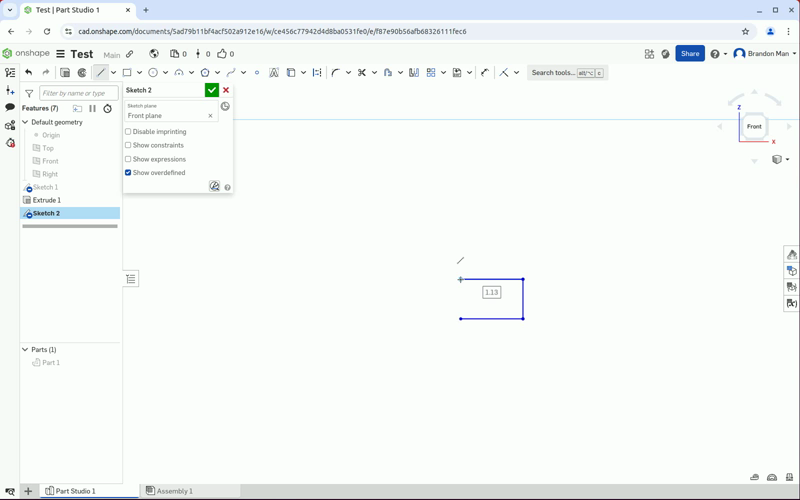
scroll(-6)
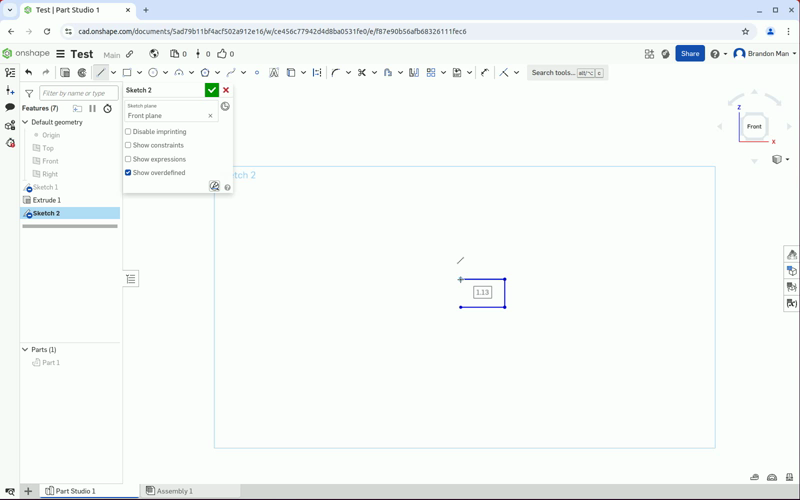
scroll(-6)
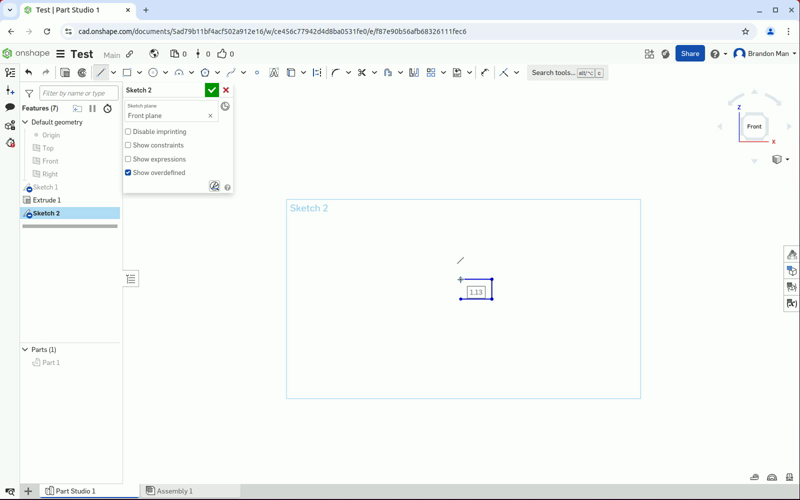
scroll(-6)
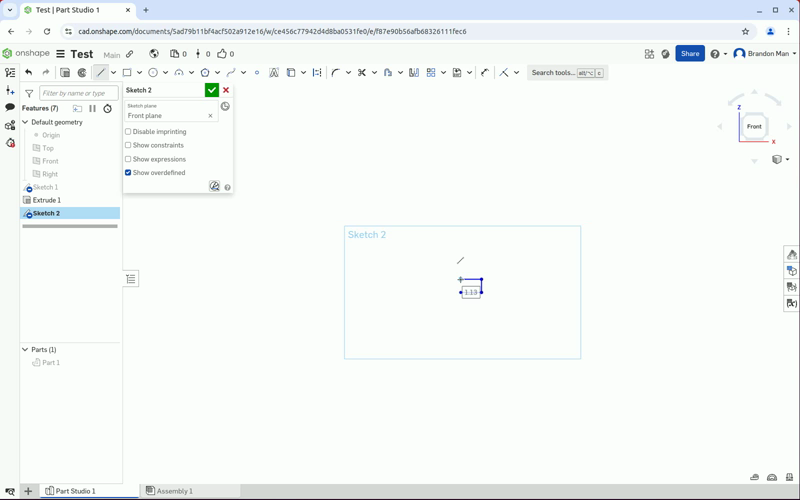
scroll(-6)
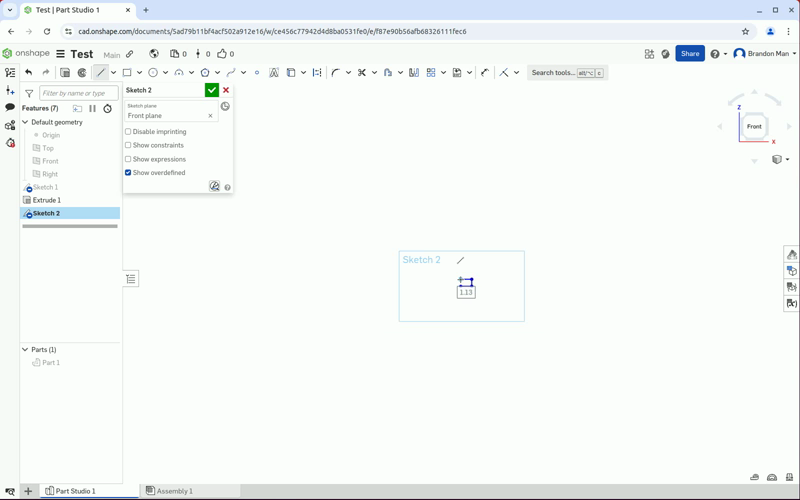
scroll(-6)
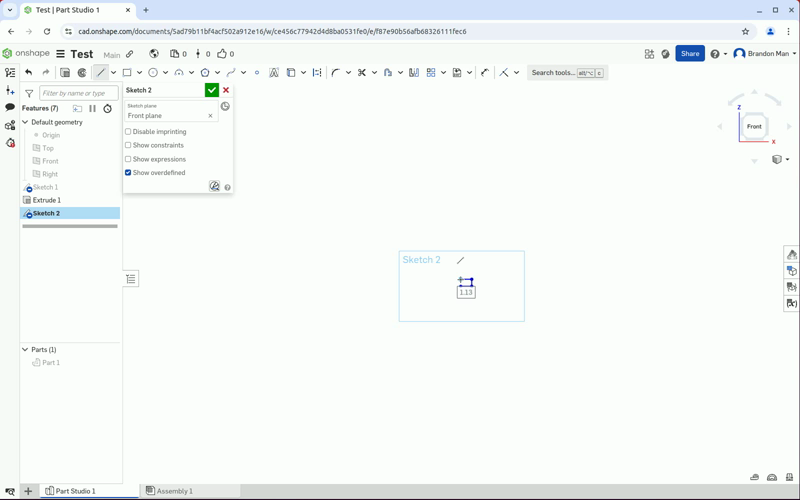
scroll(-6)
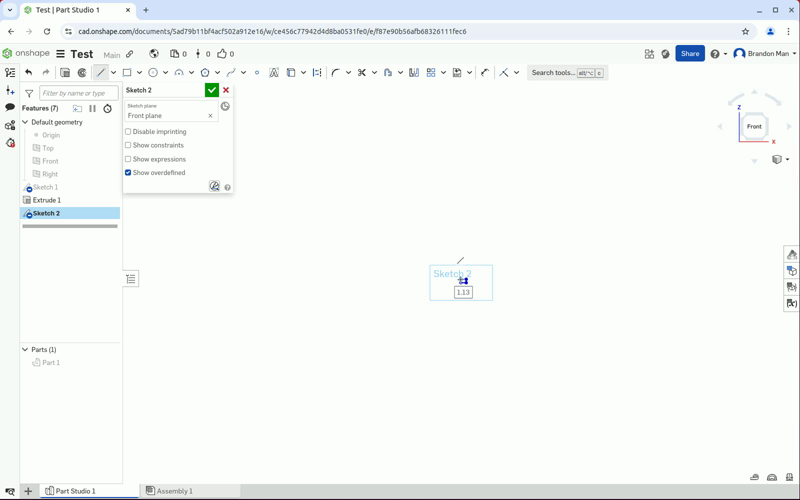
key_up(shift)
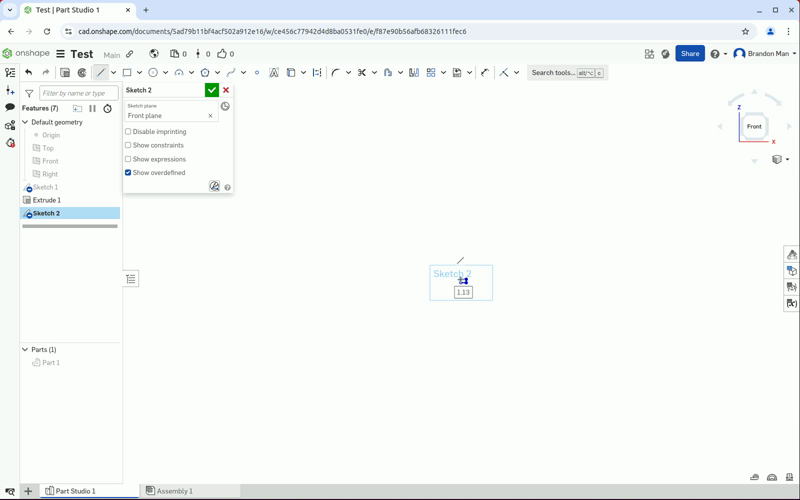
mouse_move(490, 279)
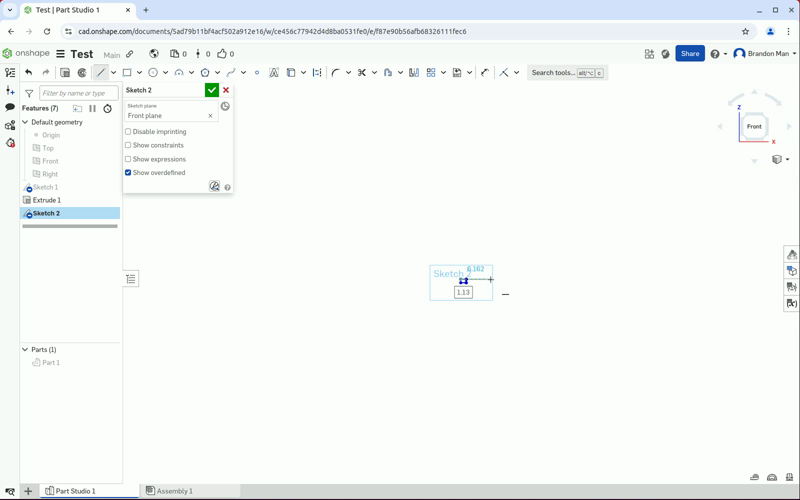
key_down(shift)
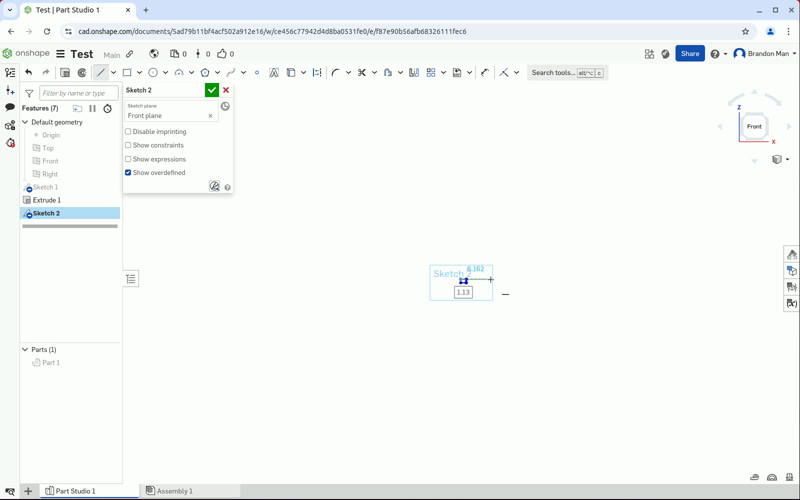
mouse_move(460, 282)
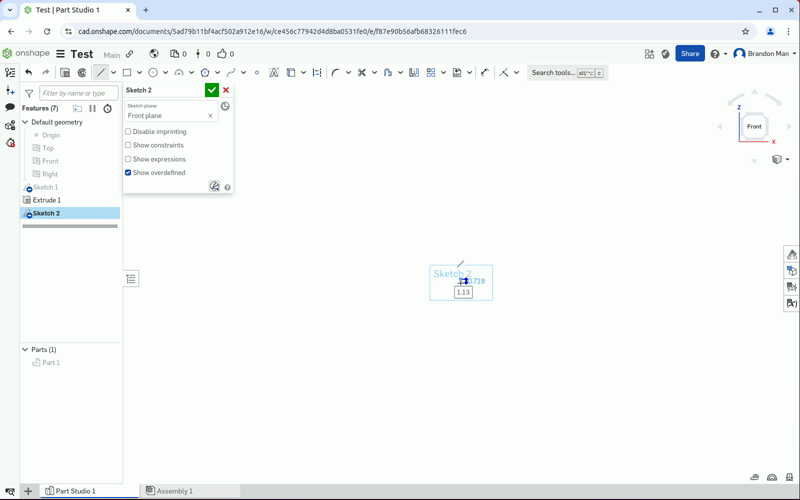
scroll(6)
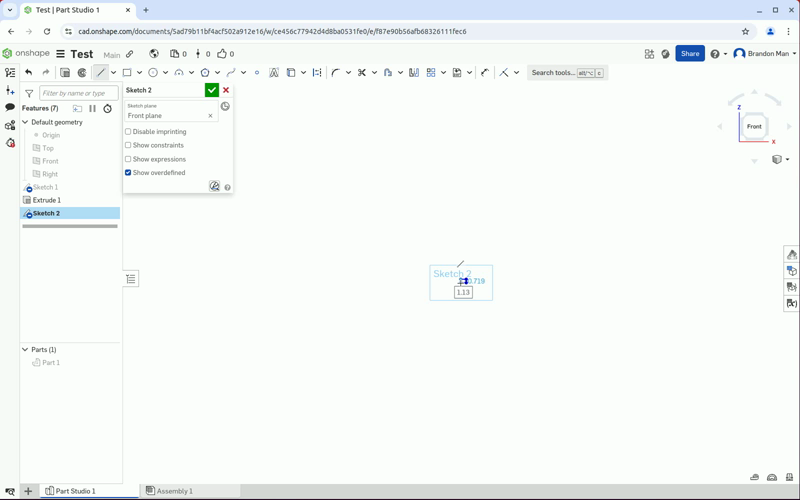
scroll(6)
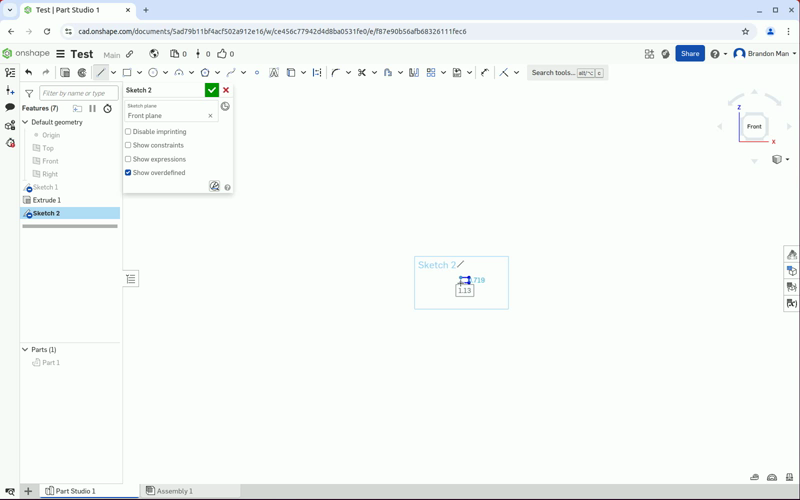
scroll(6)
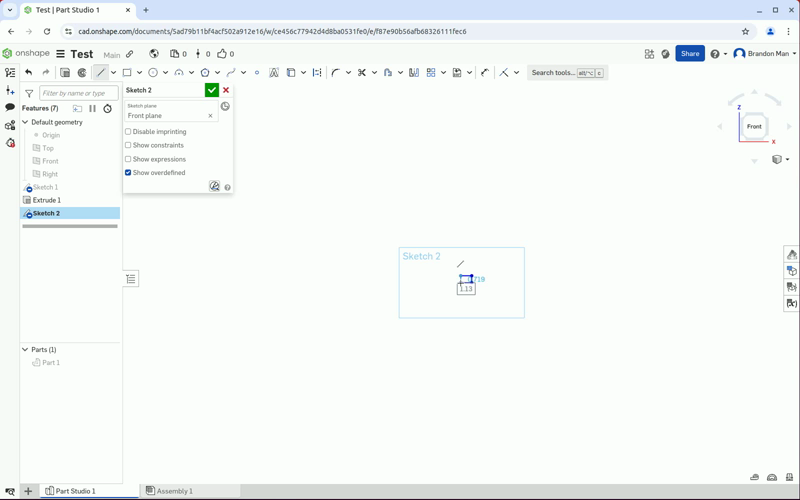
scroll(6)
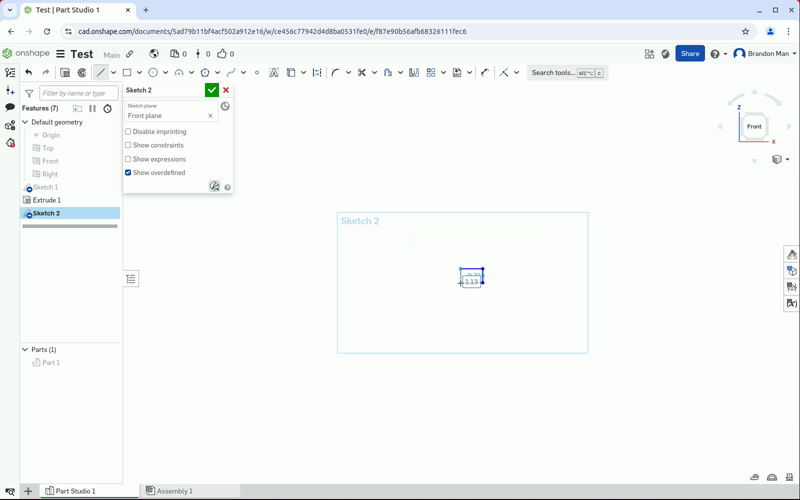
scroll(6)
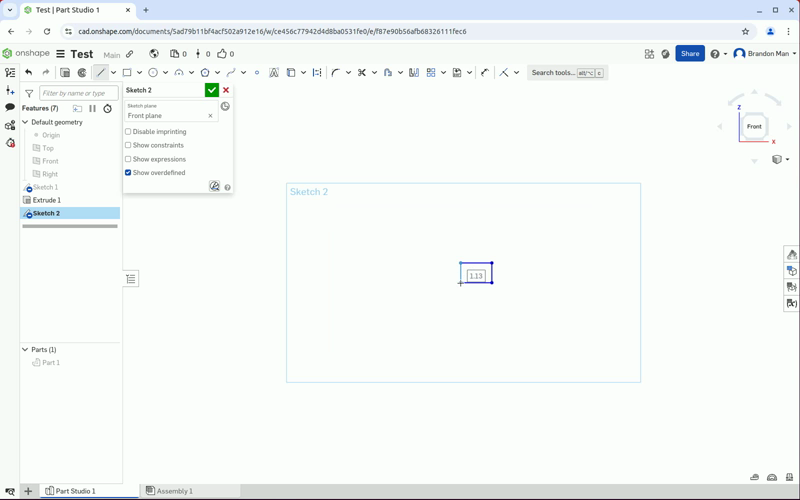
scroll(6)
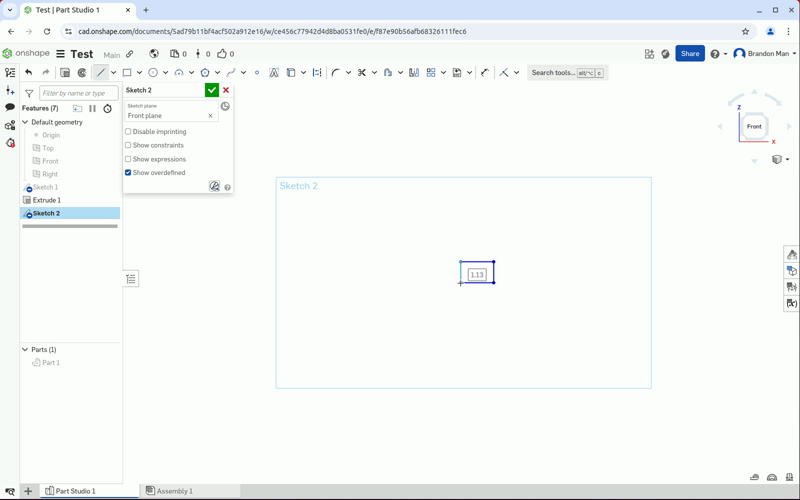
scroll(6)
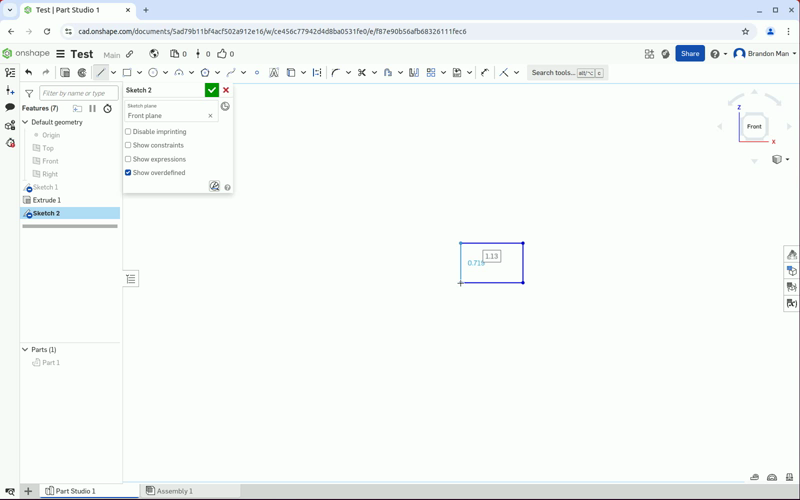
key_up(shift)
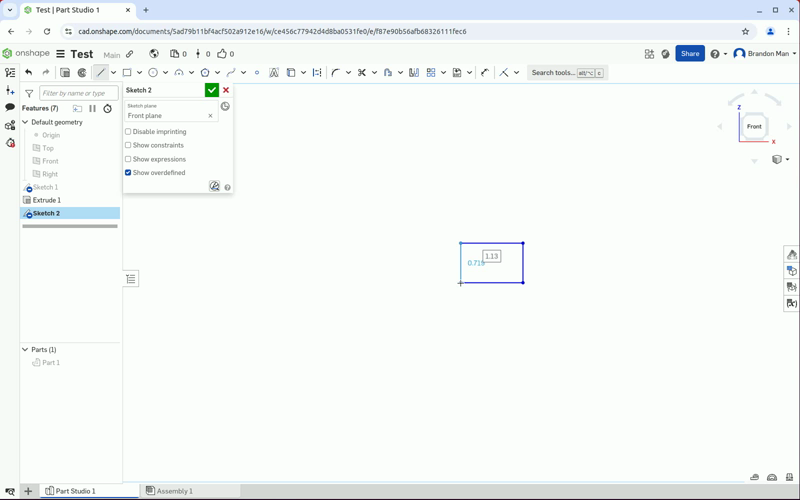
click(460, 282)
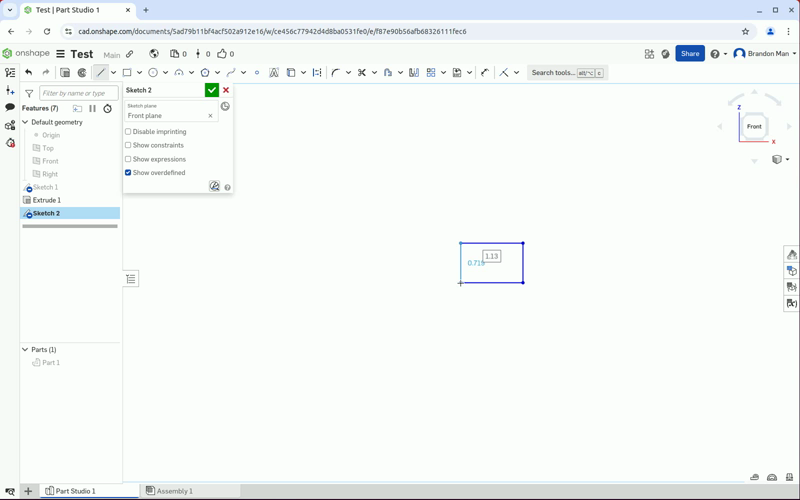
scroll(-6)
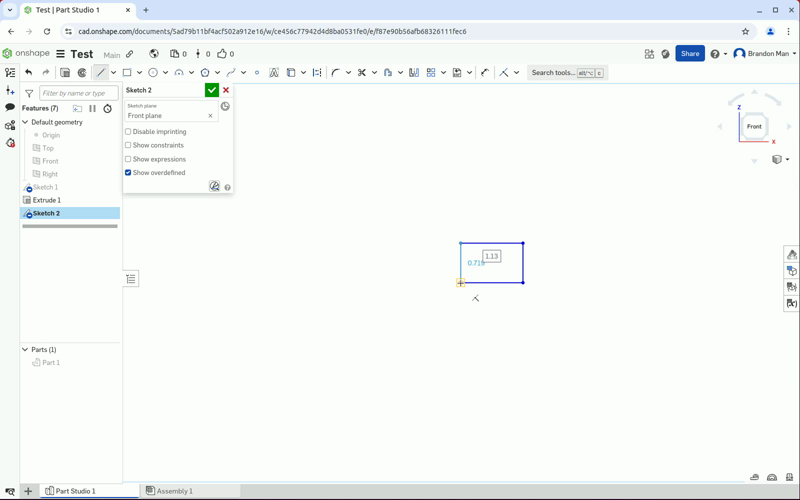
scroll(-6)
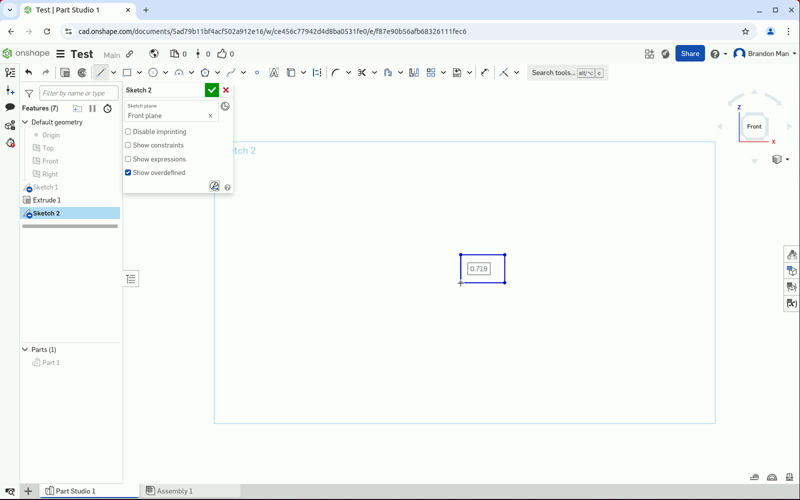
scroll(-6)
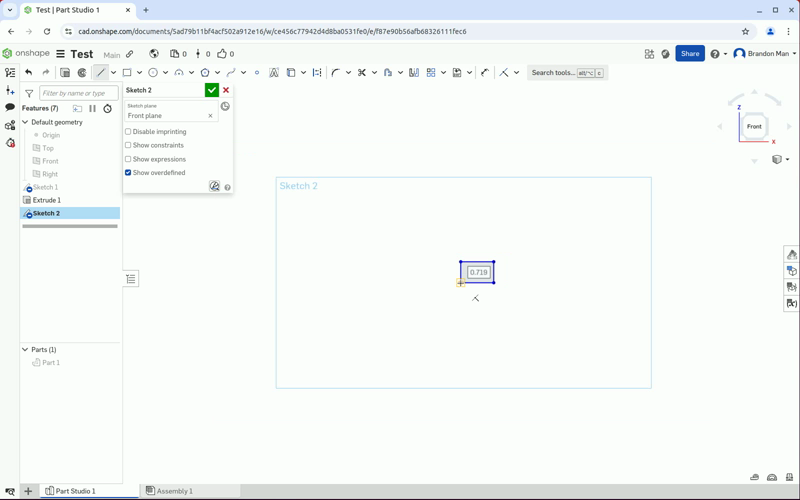
scroll(-6)
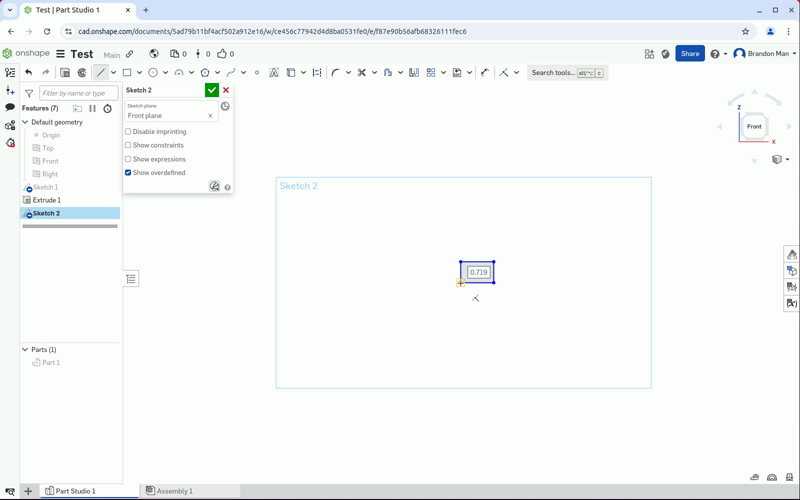
scroll(-6)
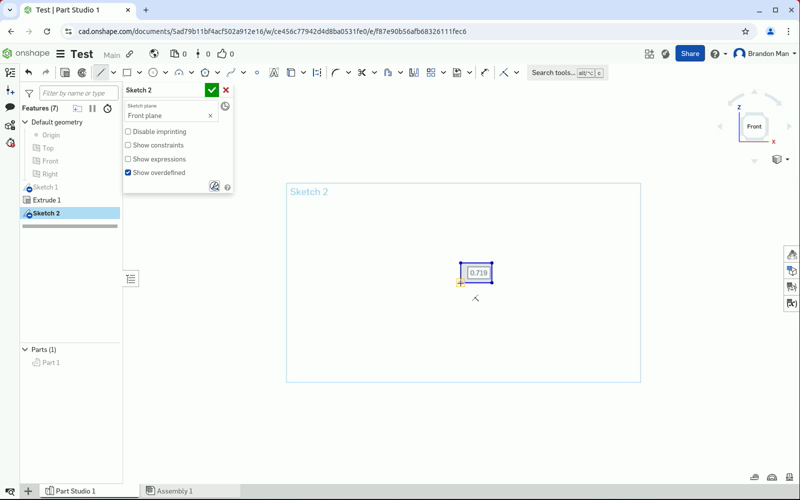
scroll(-6)
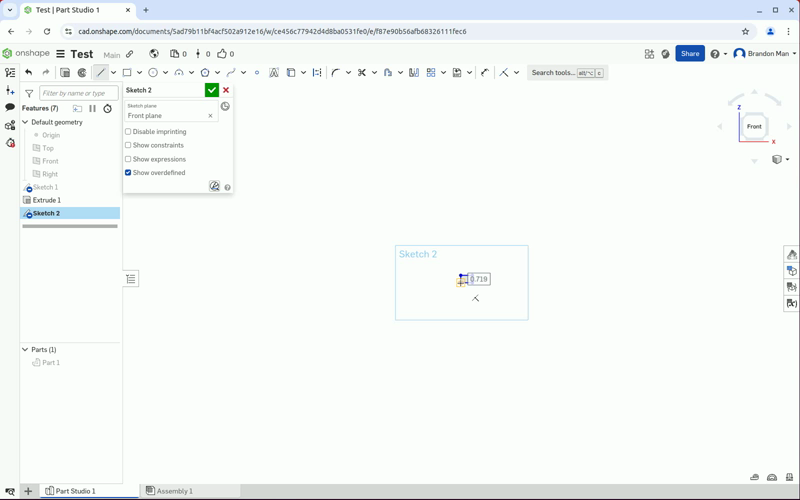
scroll(-6)
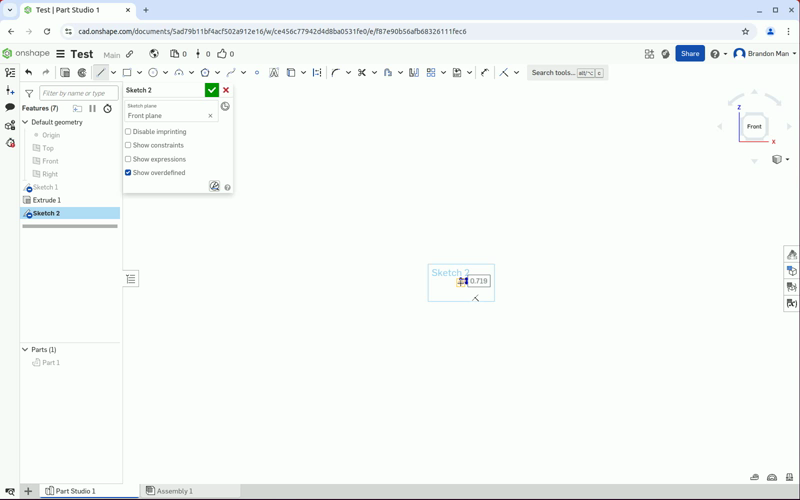
key(esc)
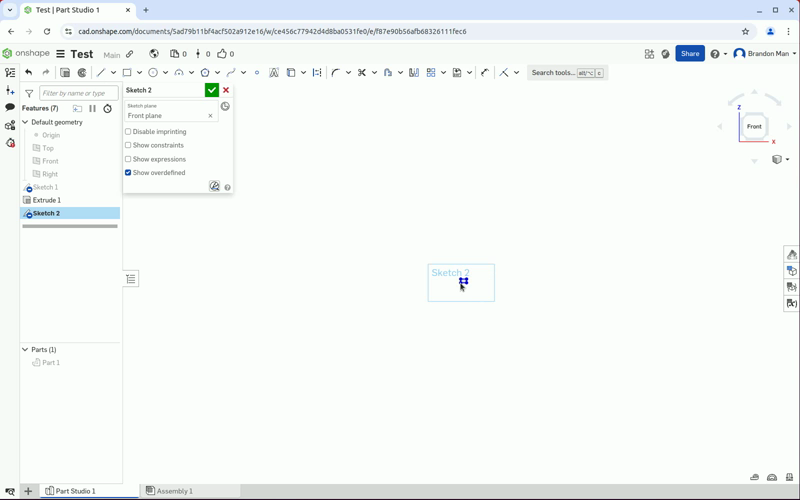
mouse_move(465, 281)
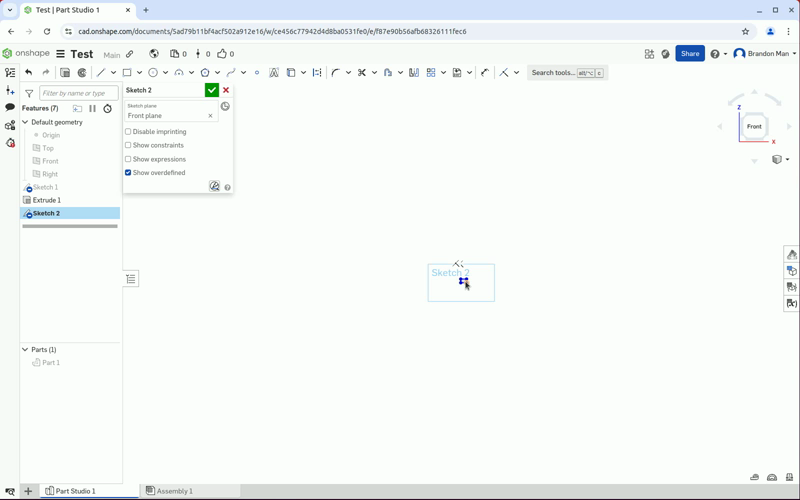
scroll(6)
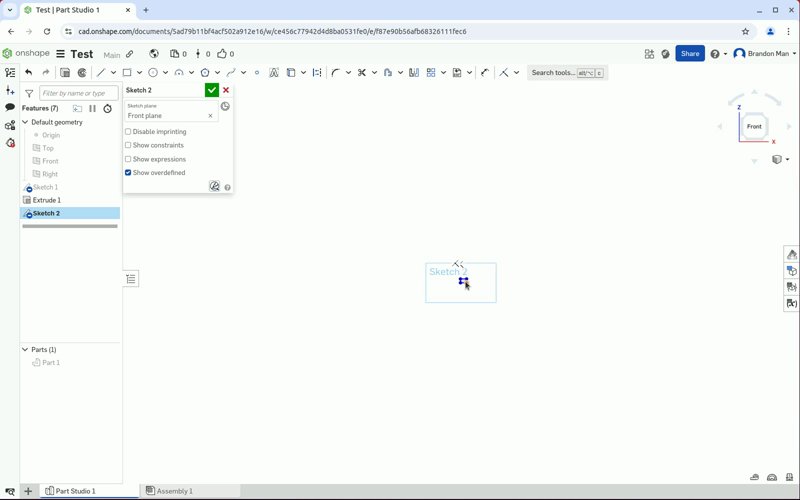
scroll(6)
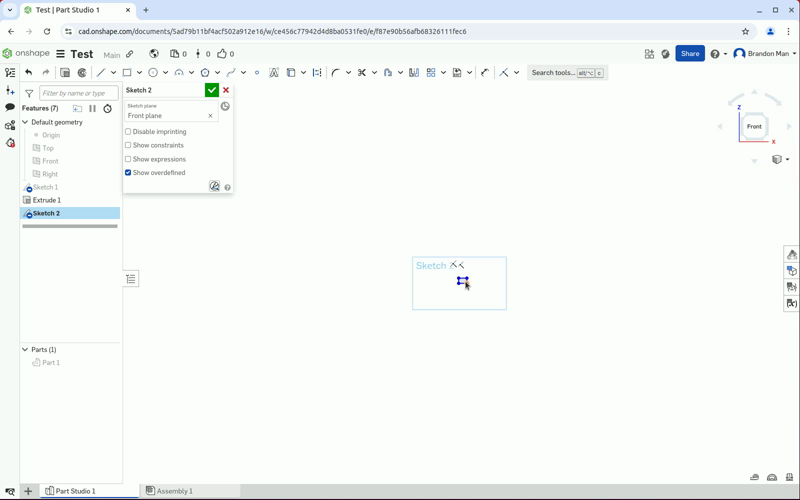
scroll(6)
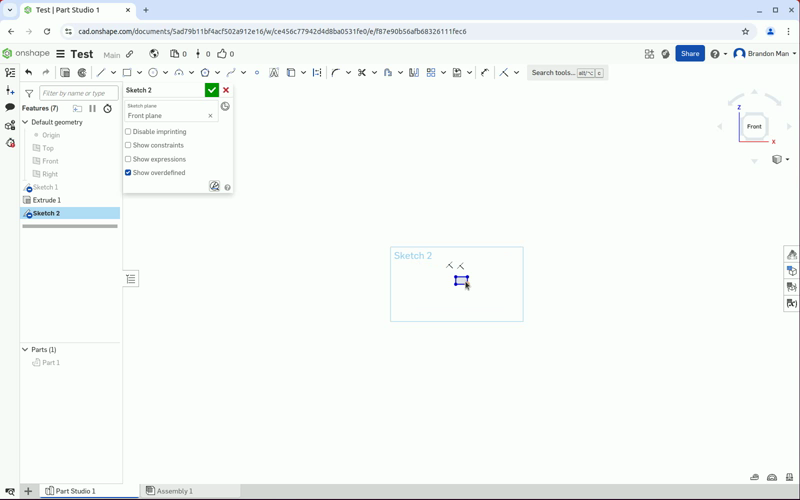
scroll(6)
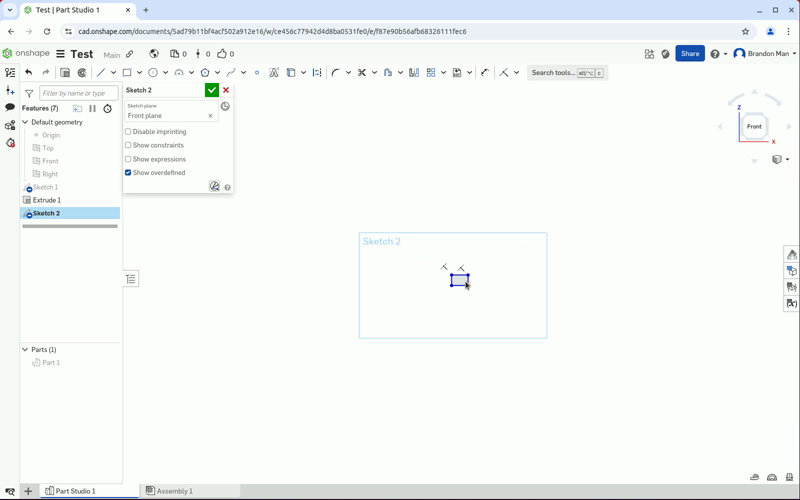
scroll(6)
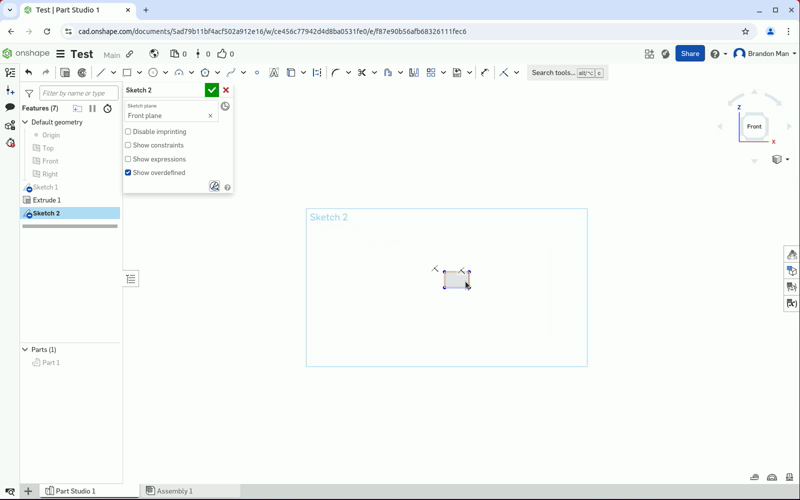
scroll(6)
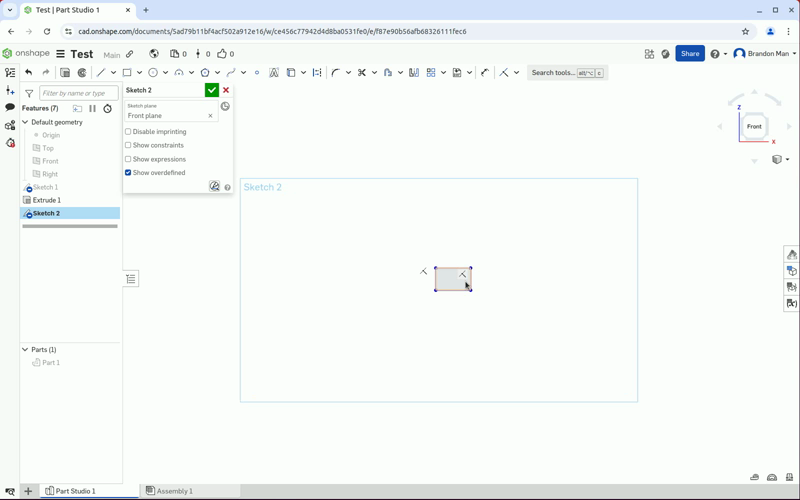
scroll(6)
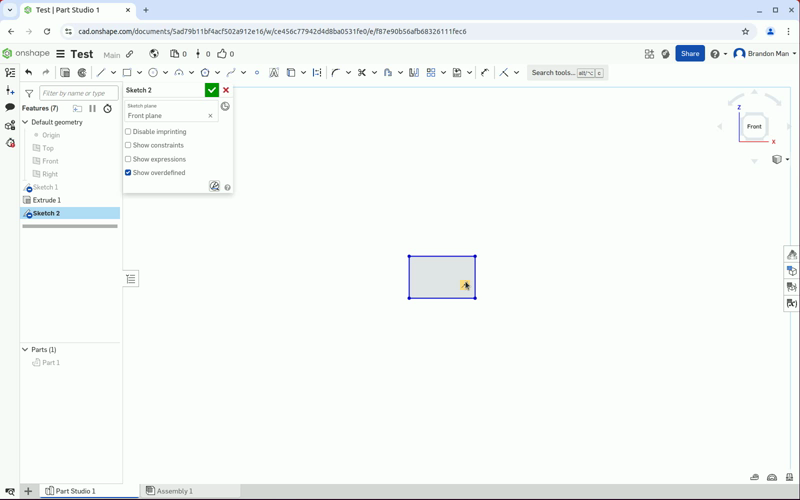
click(465, 281)
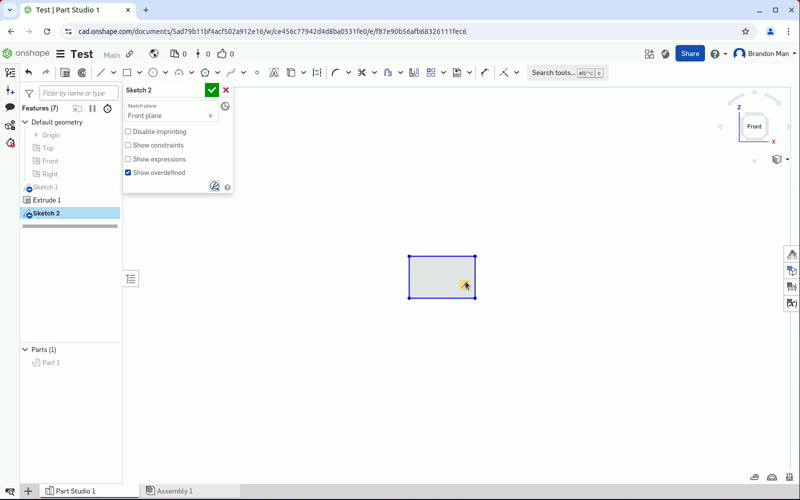
scroll(-6)
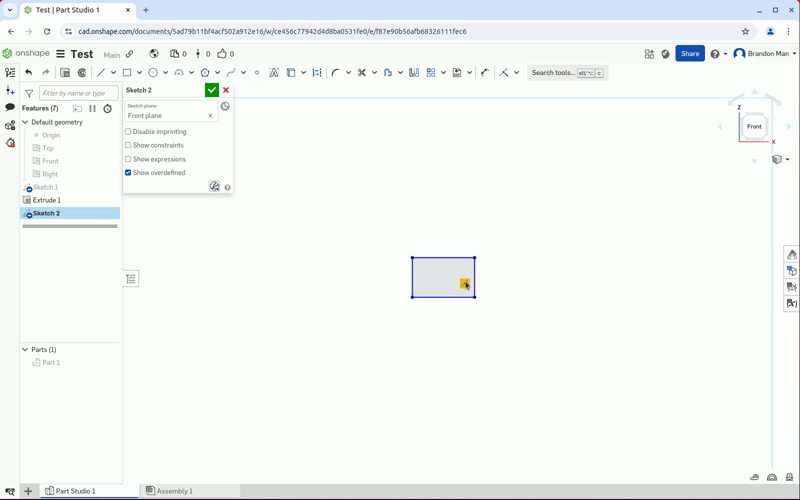
scroll(-6)
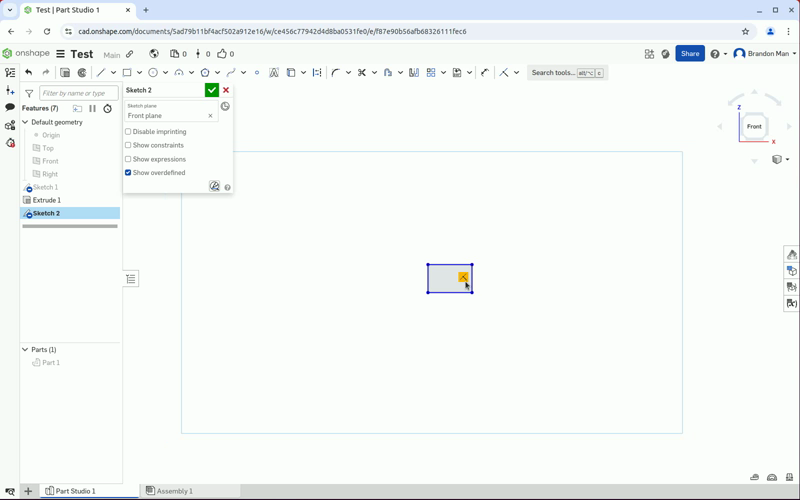
scroll(-6)
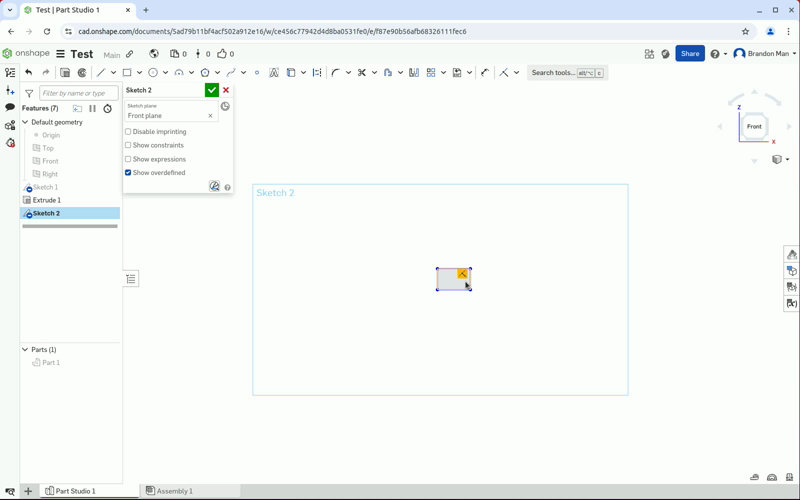
scroll(-6)
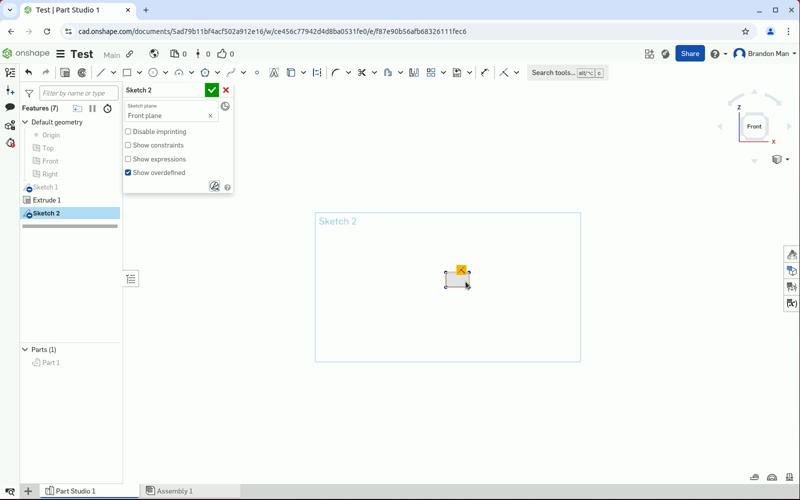
scroll(-6)
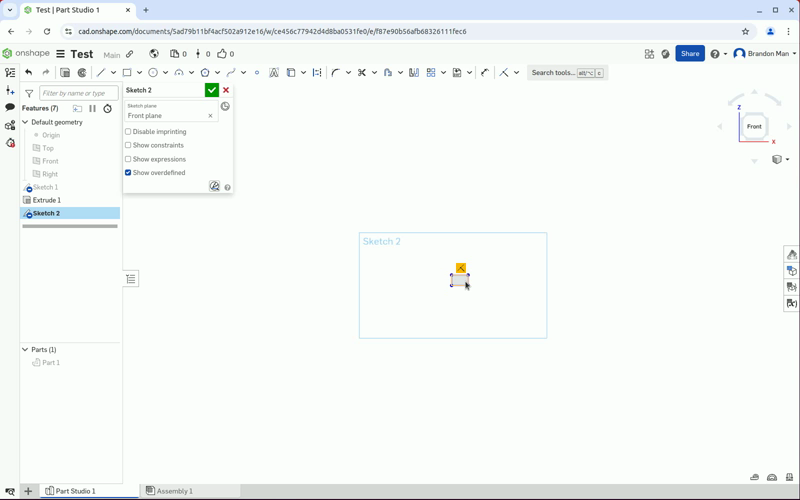
scroll(-6)
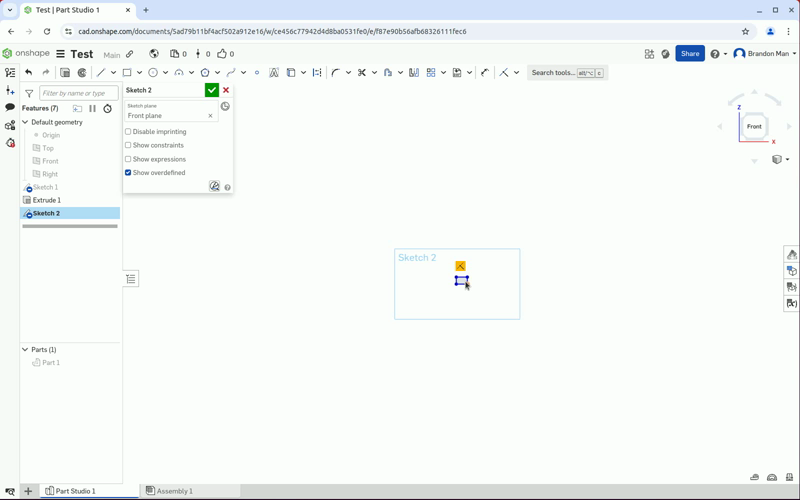
scroll(-6)
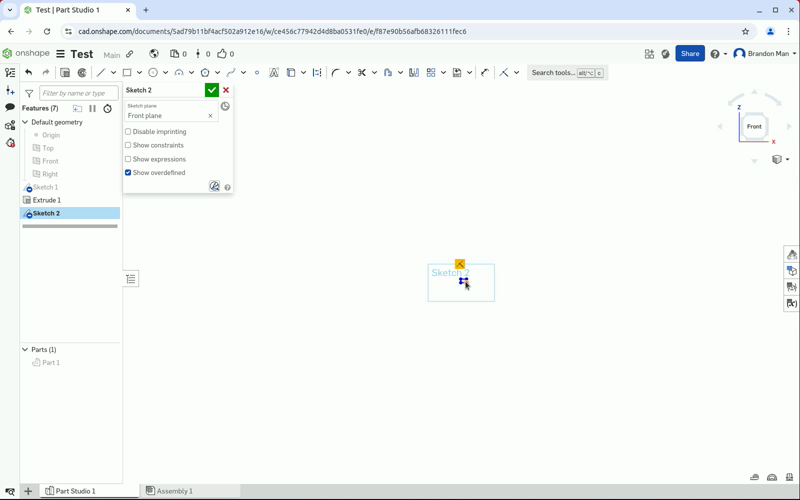
mouse_move(73, 352)
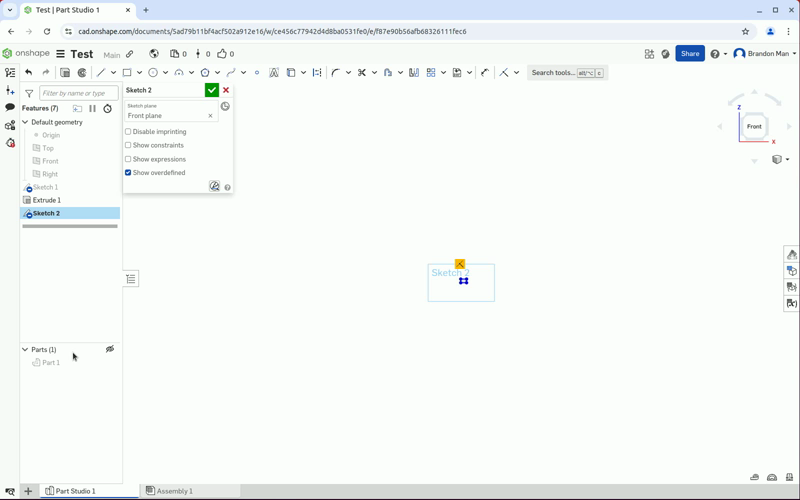
key(shift+y)
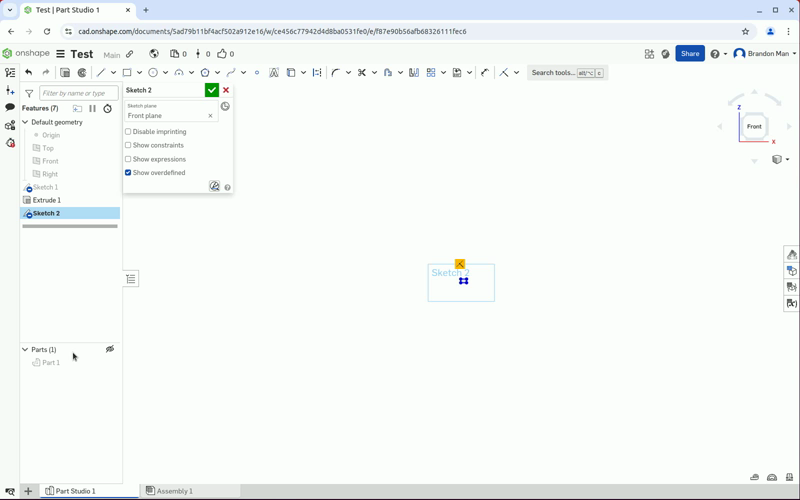
key(shift+e)
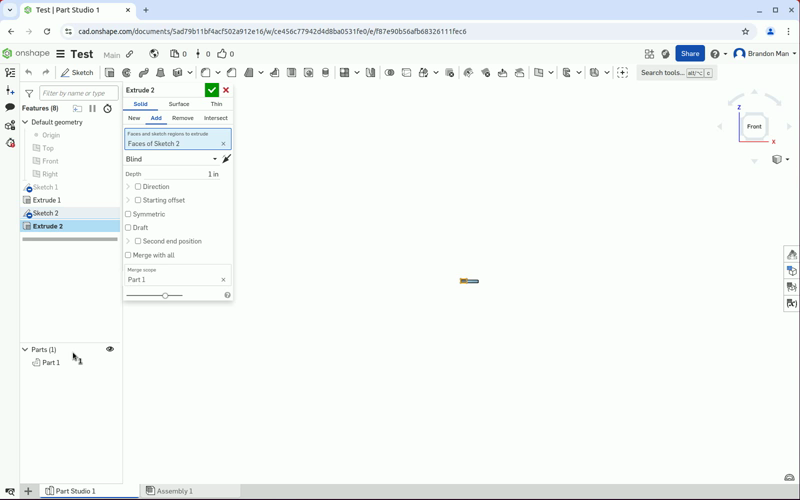
mouse_move(143, 106)
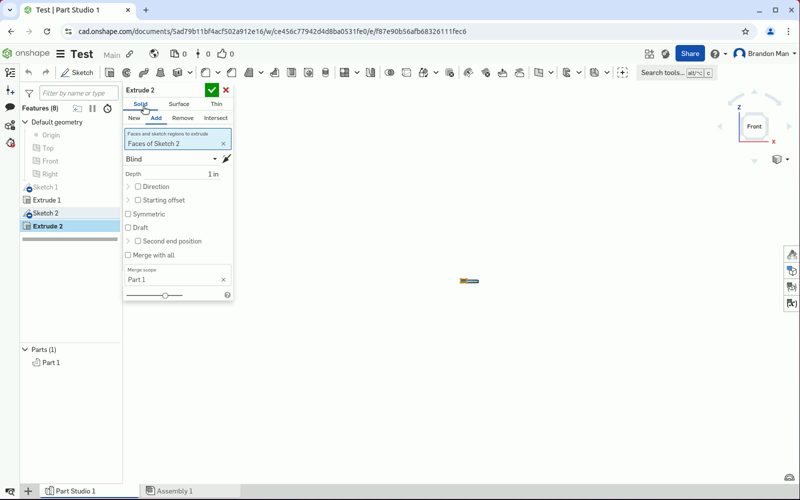
click(143, 106)
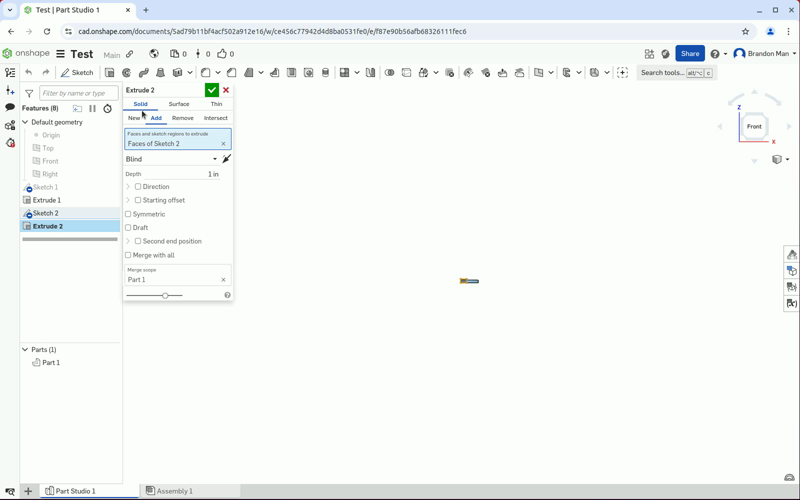
mouse_move(137, 120)
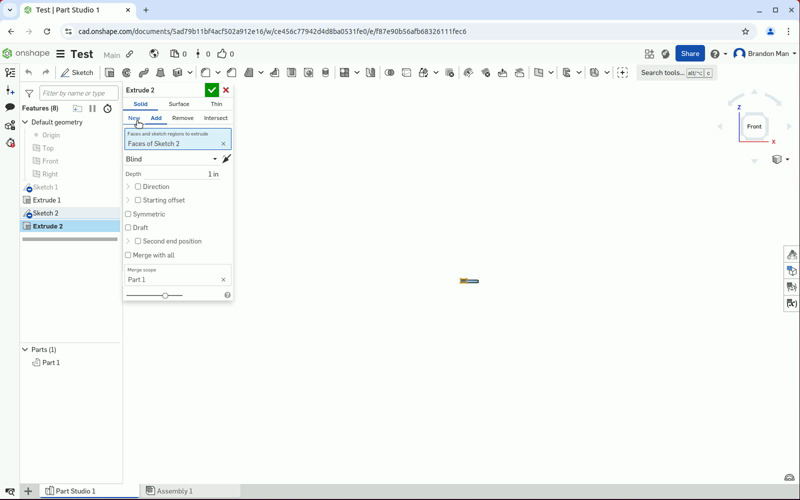
click(137, 120)
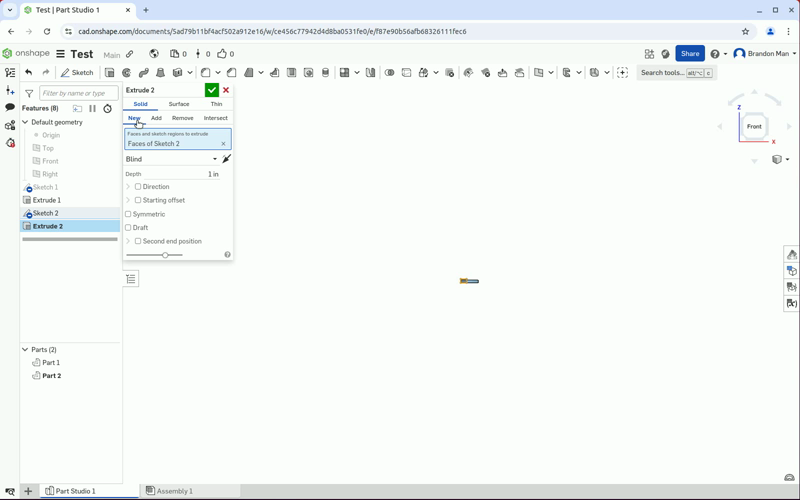
key(tab, 4)
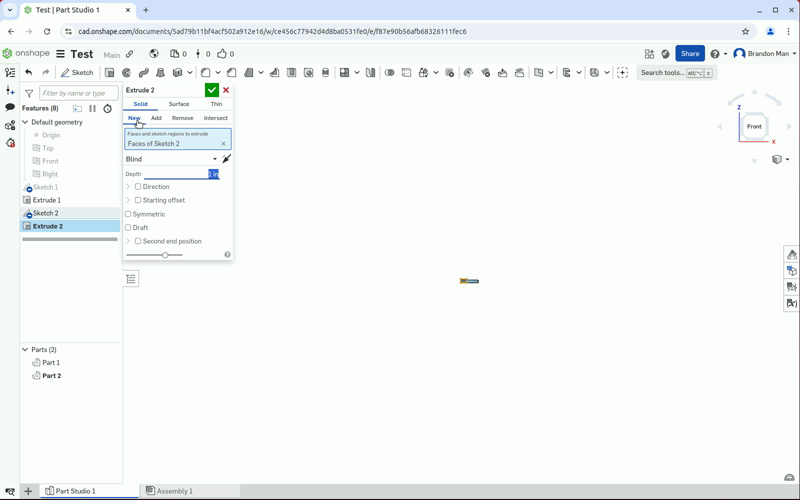
text(9.147)
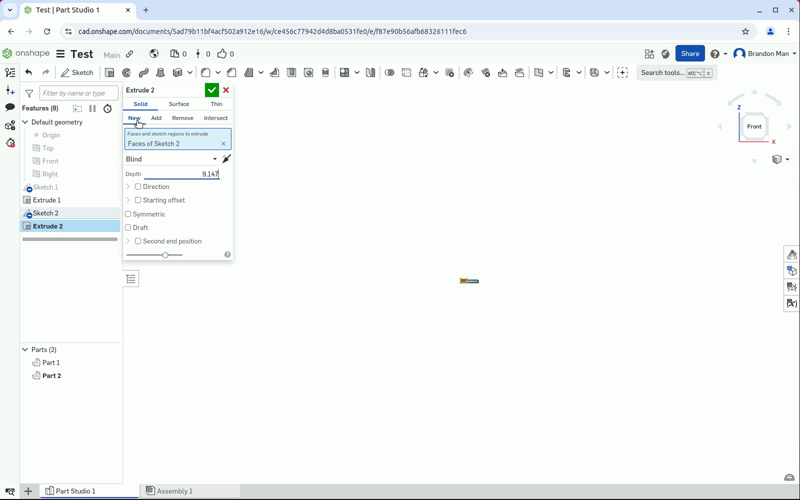
key(enter)
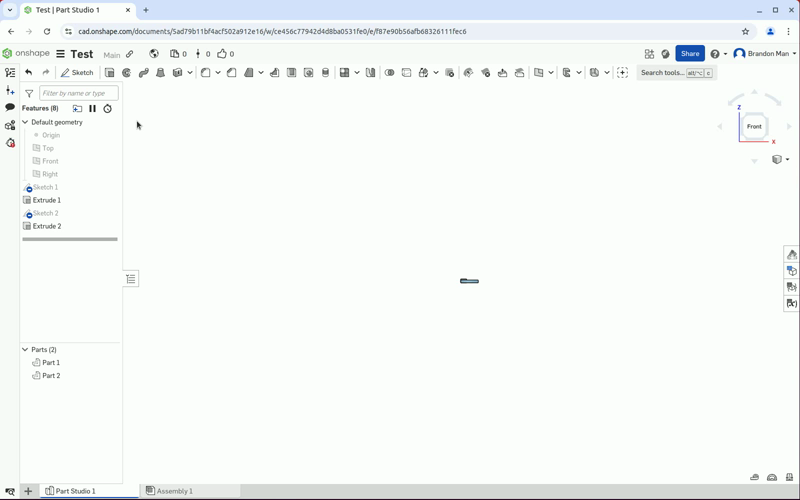
key(shift+h)
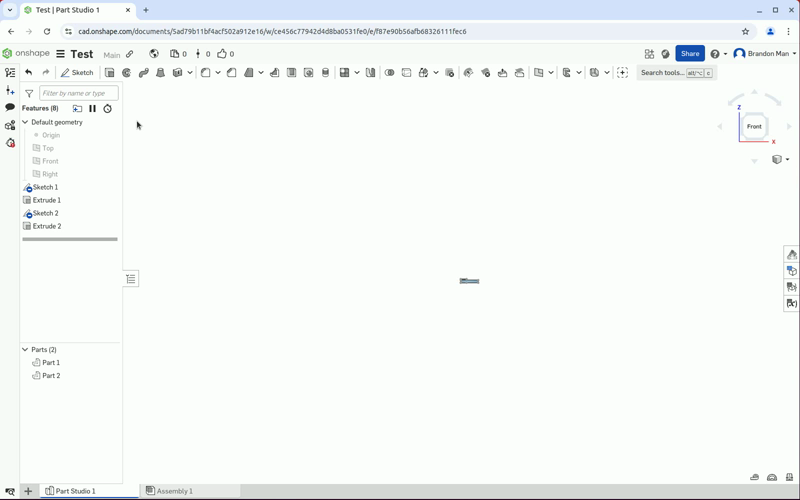
key(shift+h)
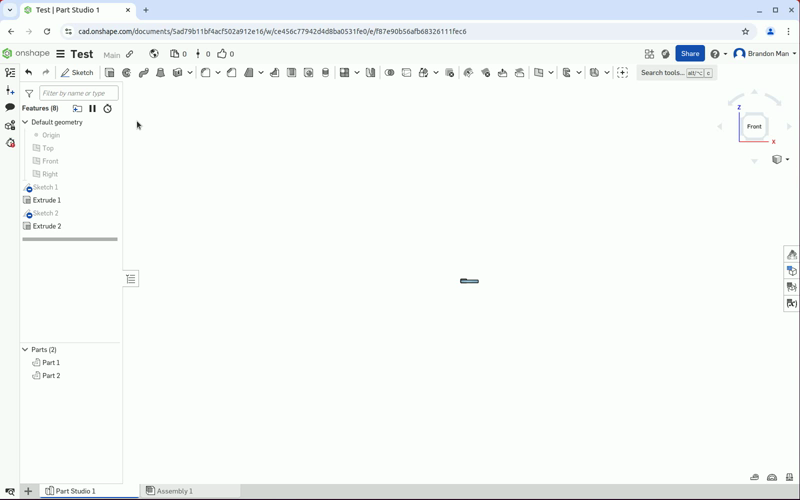
mouse_move(73, 189)
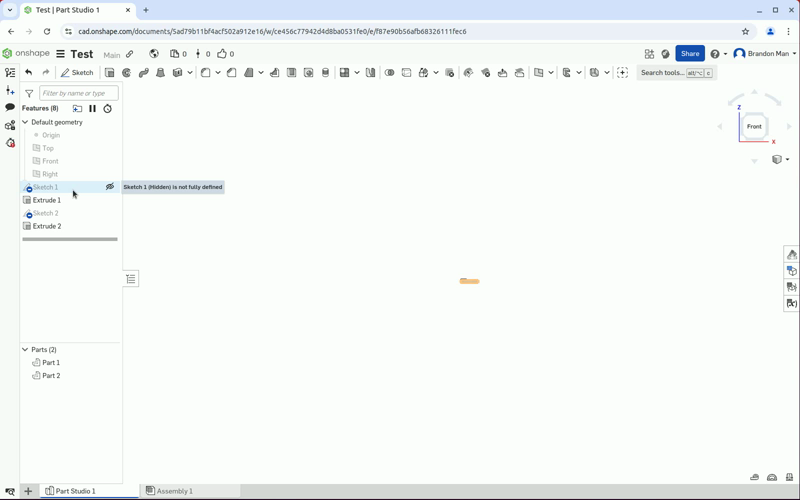
click(73, 189)
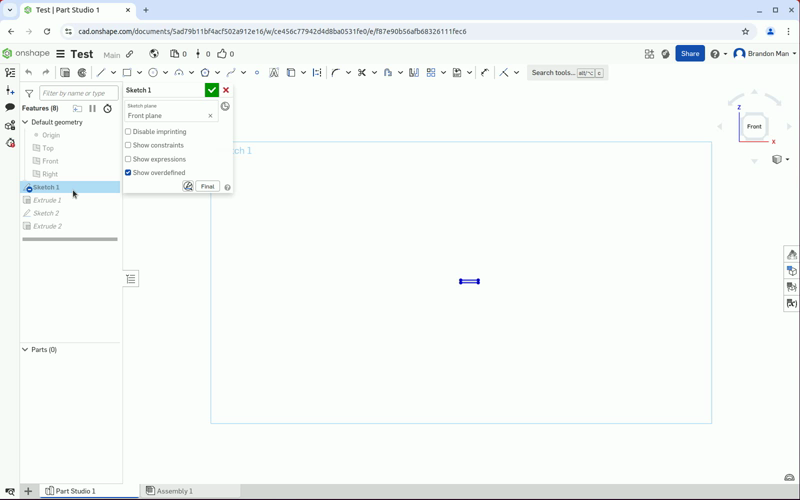
mouse_move(229, 92)
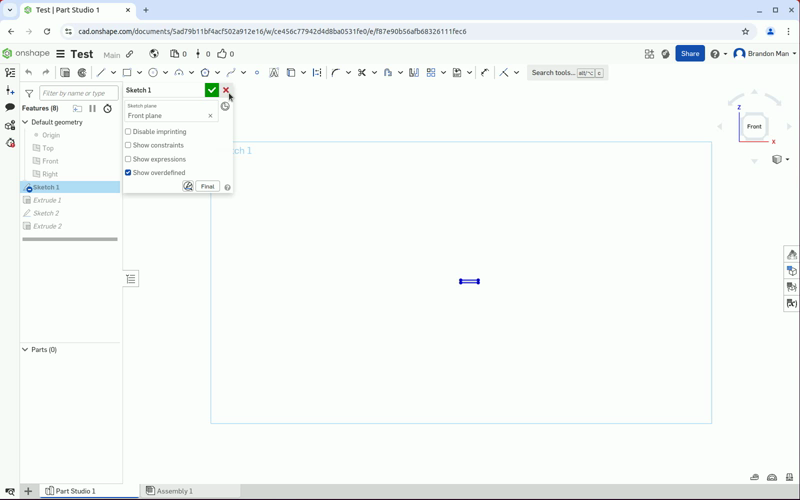
click(229, 92)
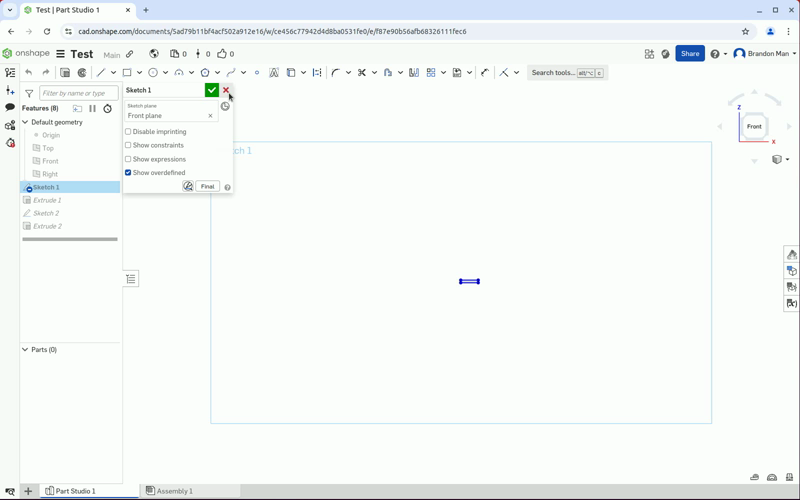
key(shift+s)
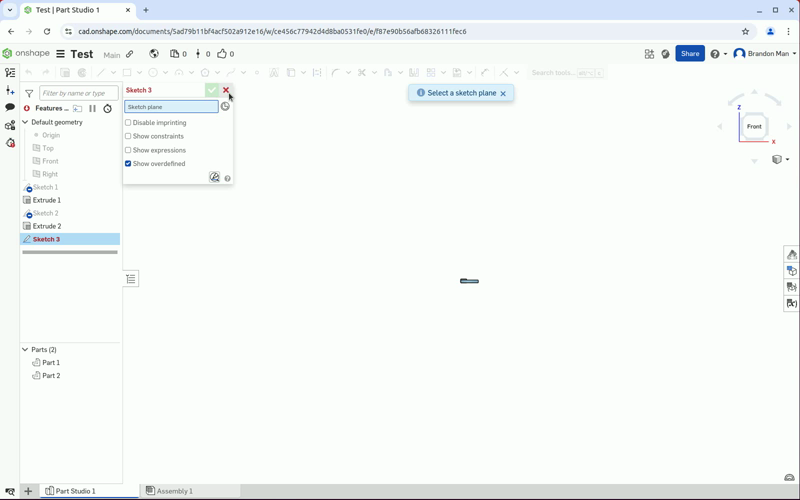
mouse_move(73, 163)
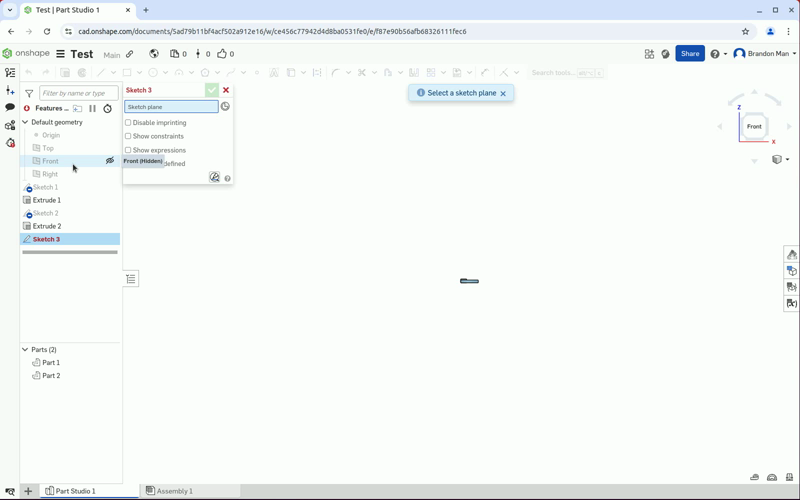
click(73, 163)
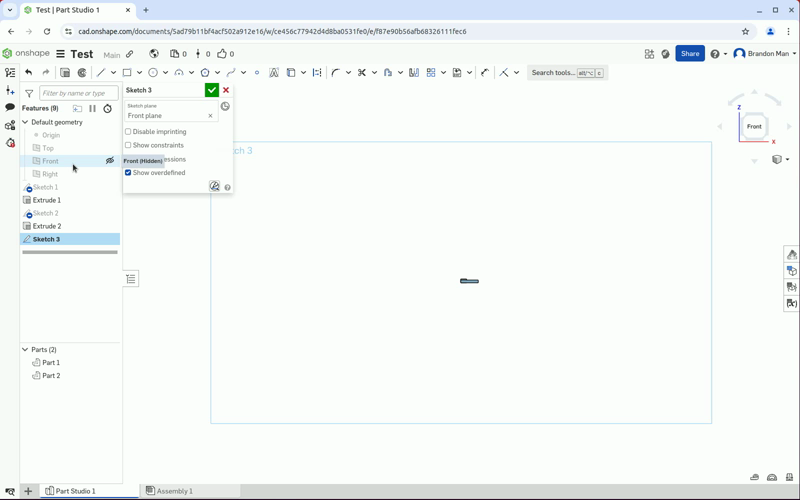
mouse_move(73, 352)
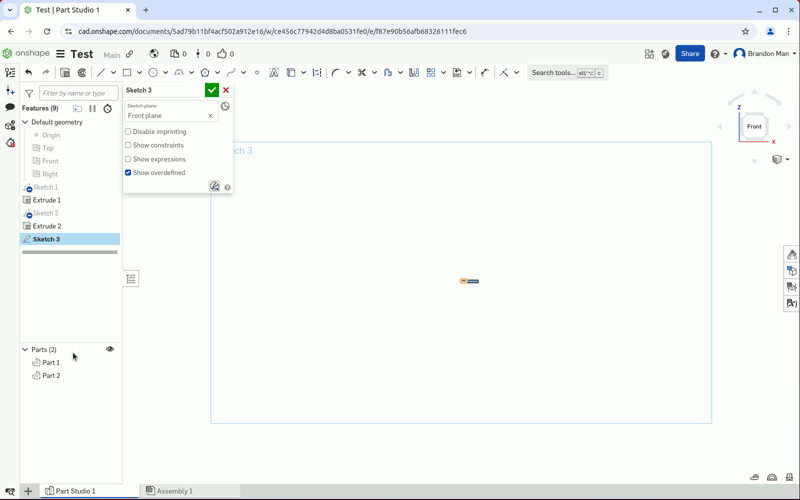
key(y)
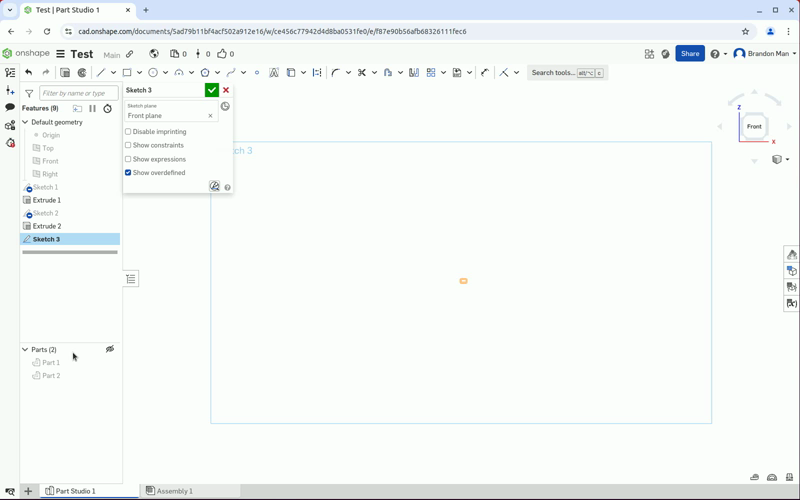
key(l)
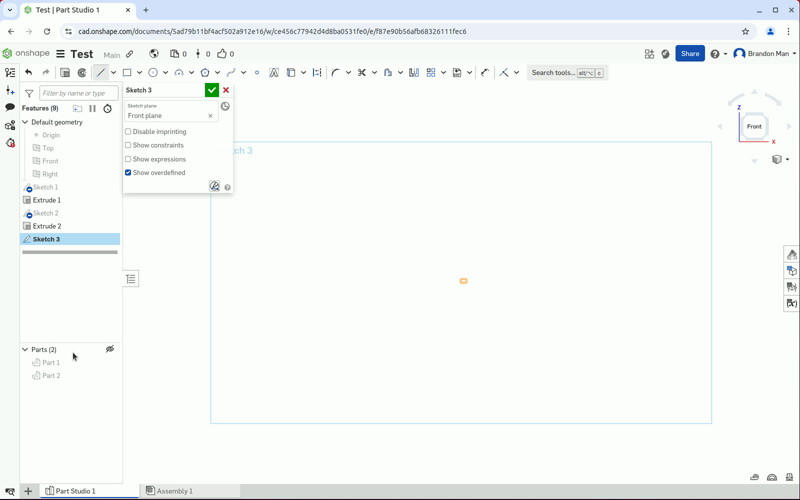
key_down(shift)
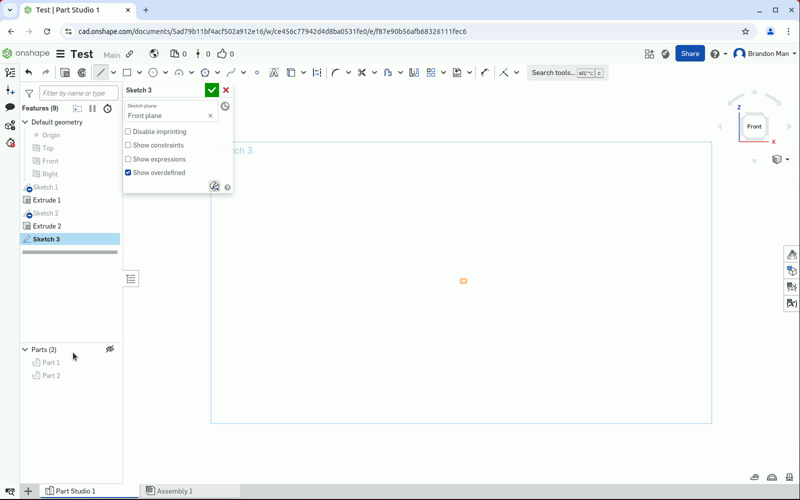
mouse_move(460, 282)
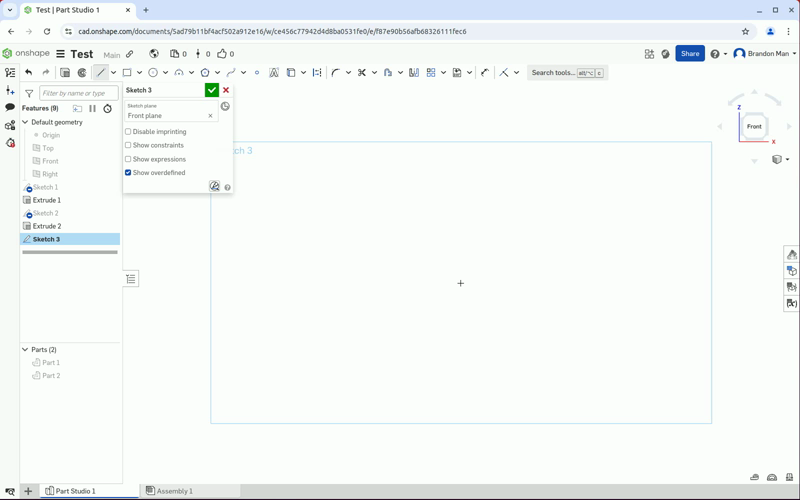
click(460, 282)
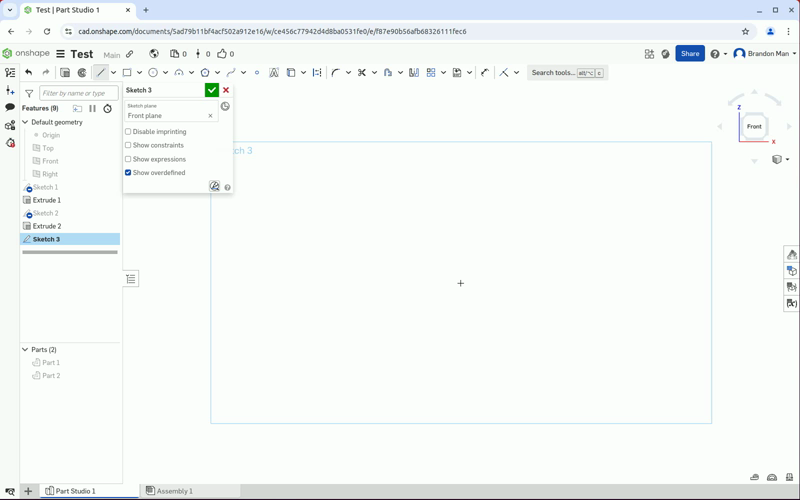
key_up(shift)
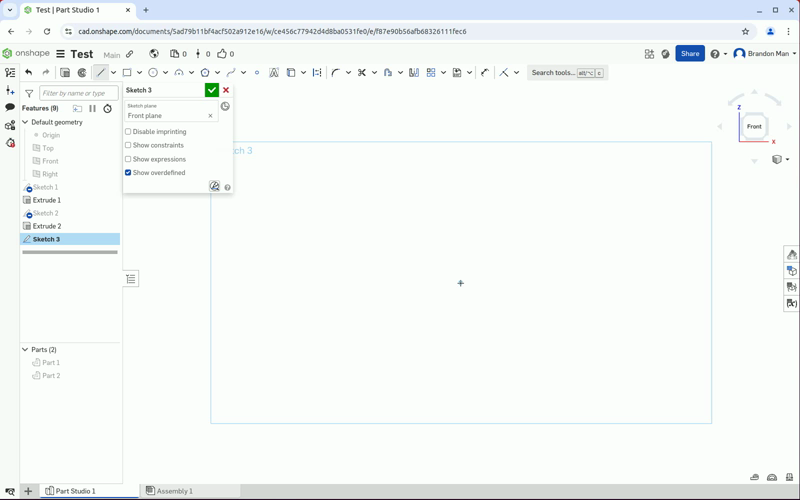
key_down(shift)
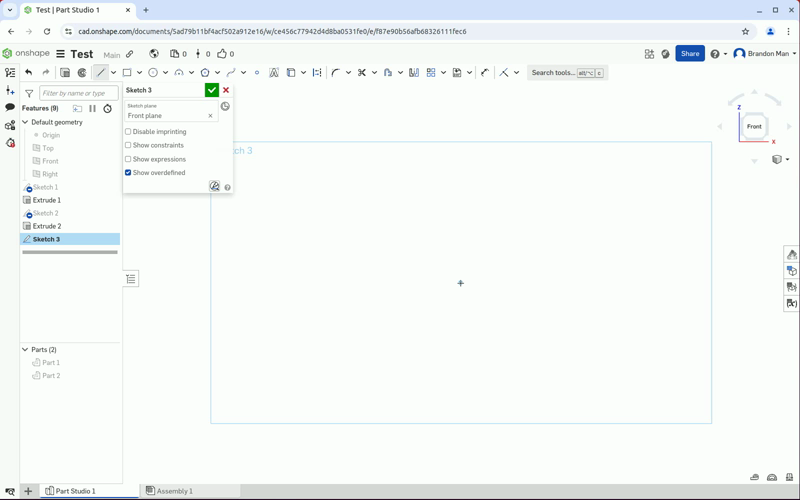
mouse_move(490, 282)
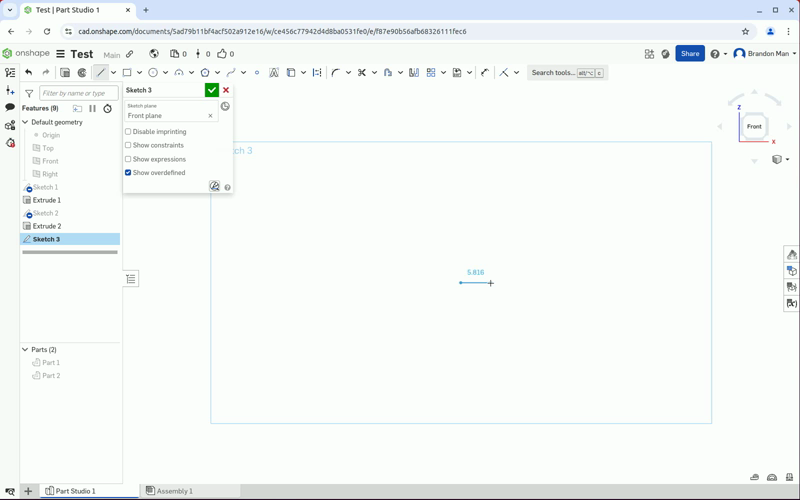
mouse_move(466, 282)
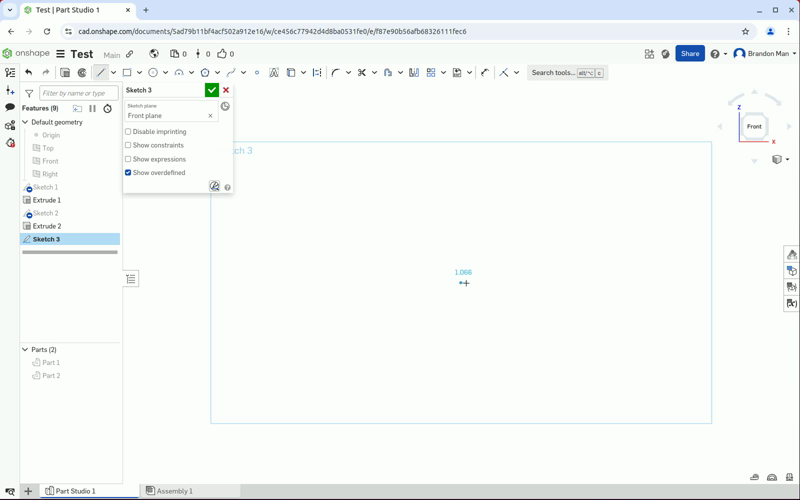
scroll(6)
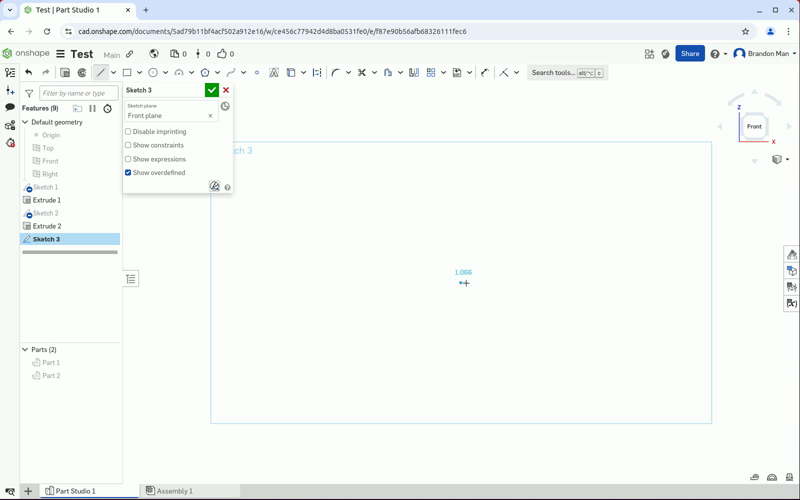
scroll(6)
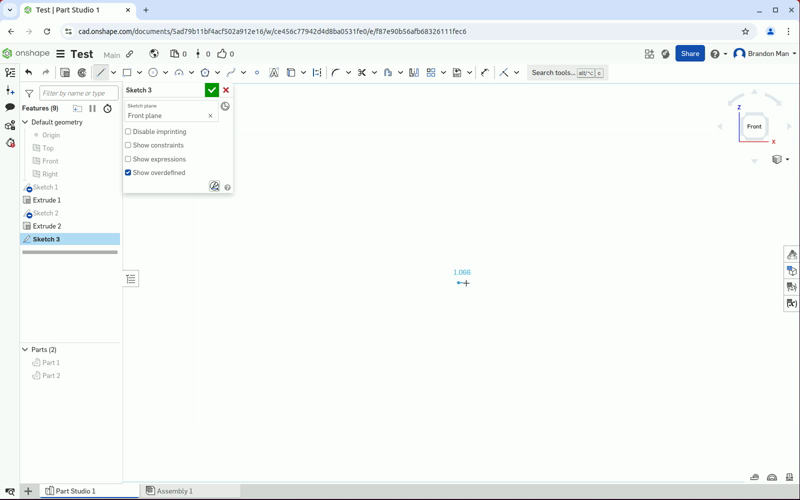
scroll(6)
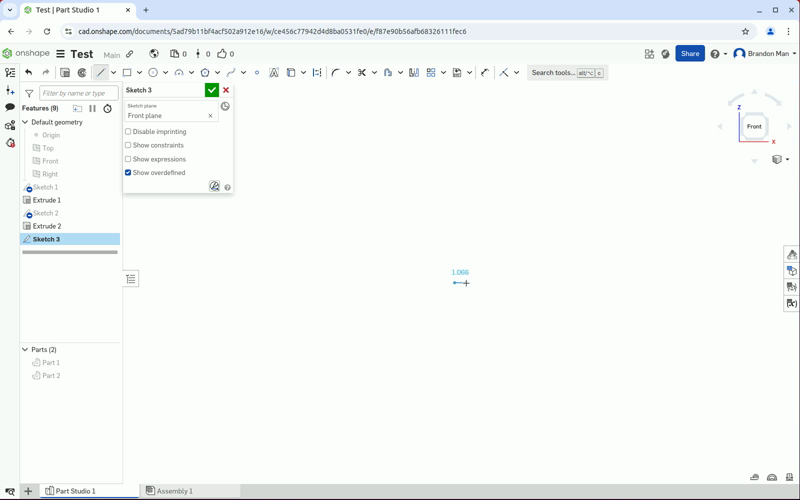
scroll(6)
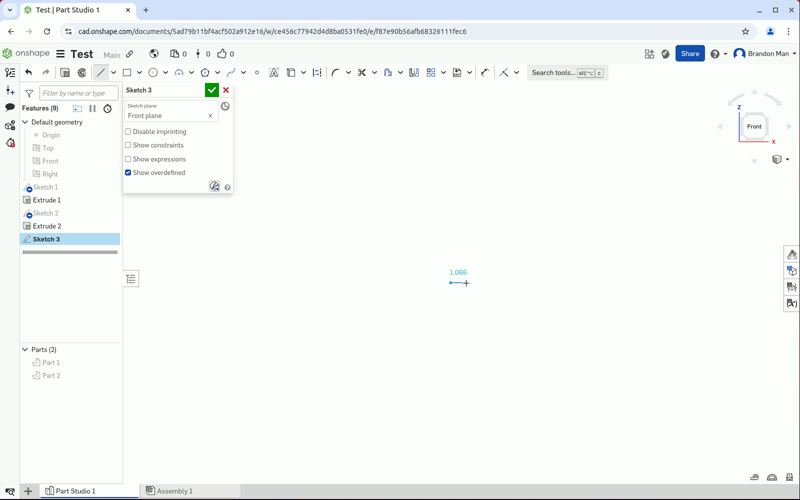
scroll(6)
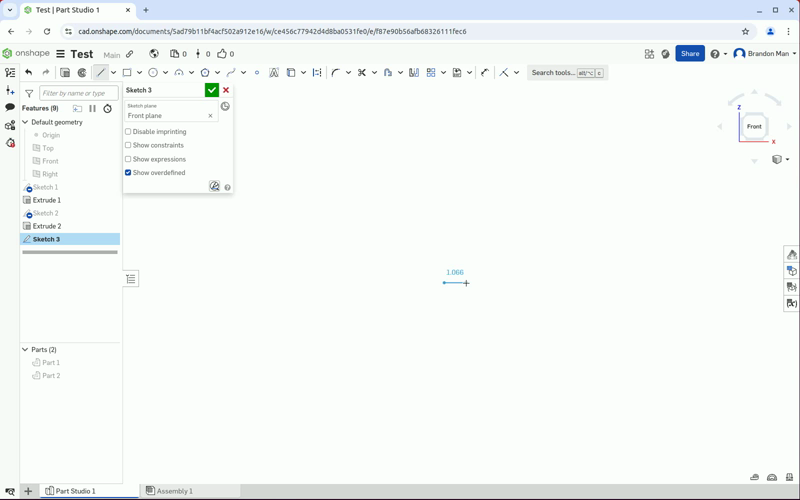
scroll(6)
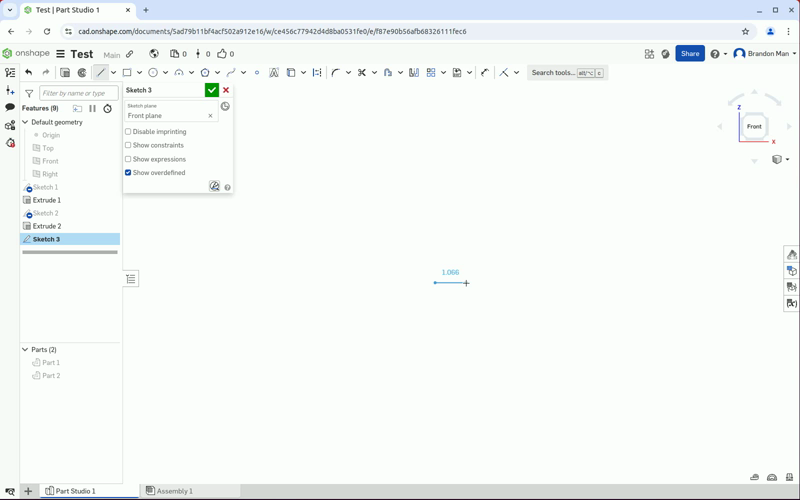
scroll(6)
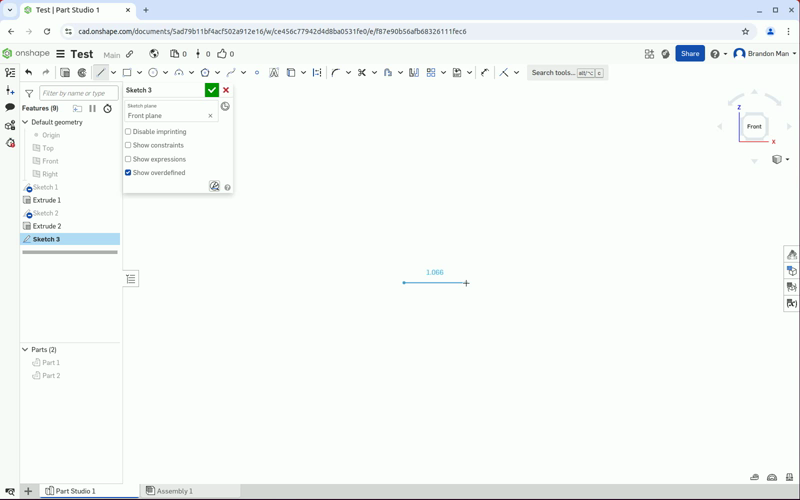
click(466, 282)
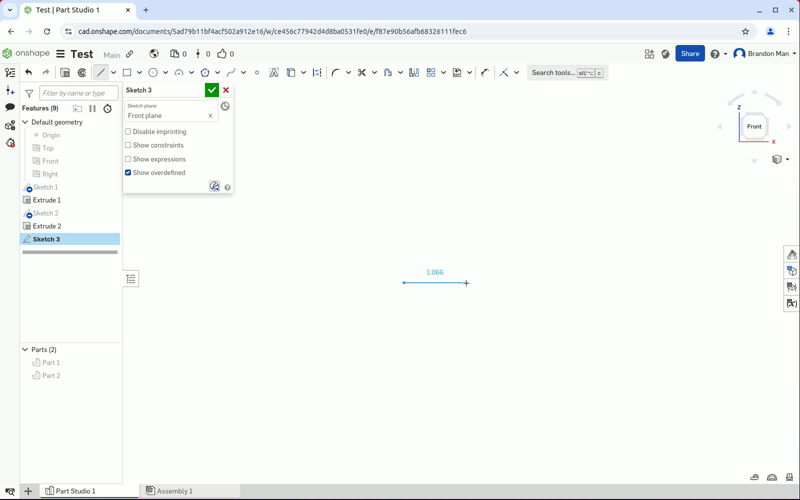
scroll(-6)
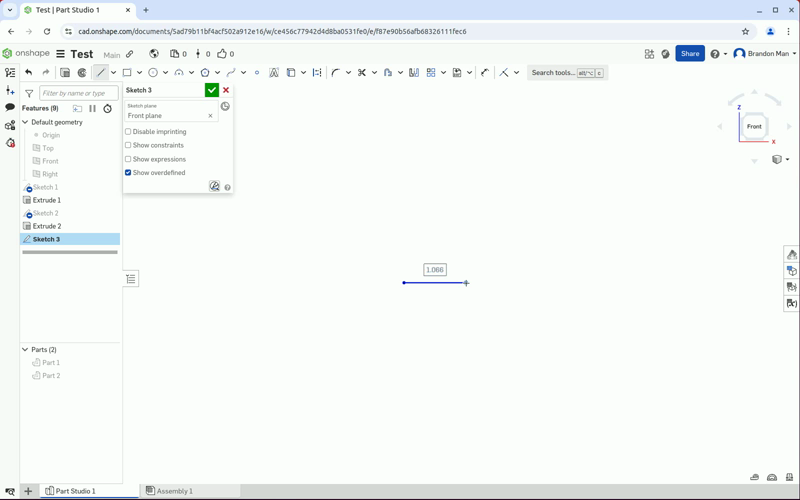
scroll(-6)
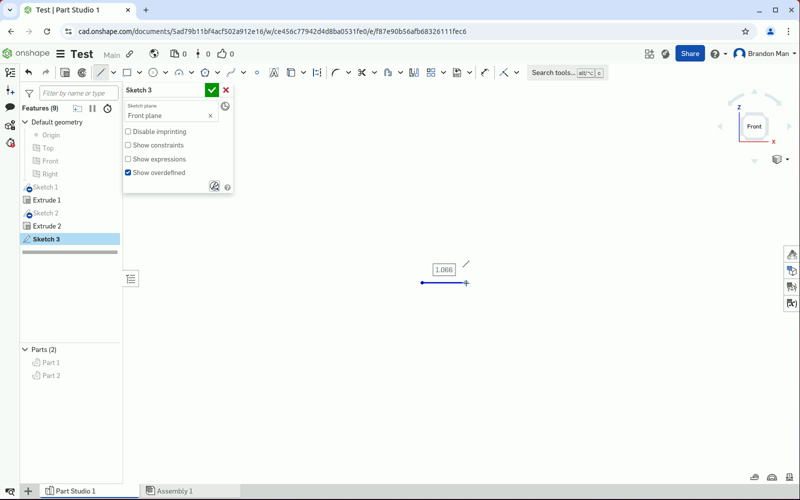
scroll(-6)
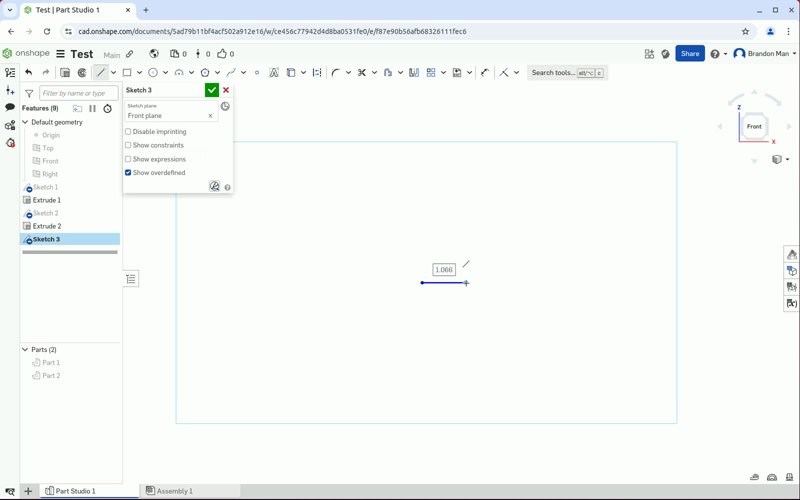
scroll(-6)
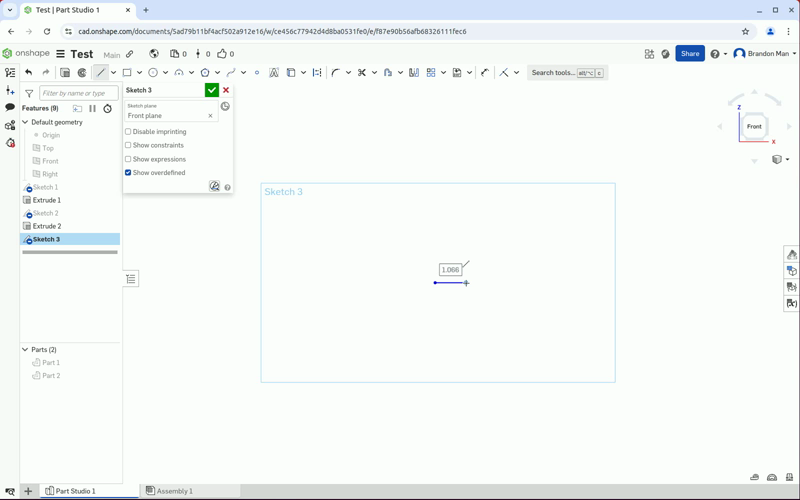
scroll(-6)
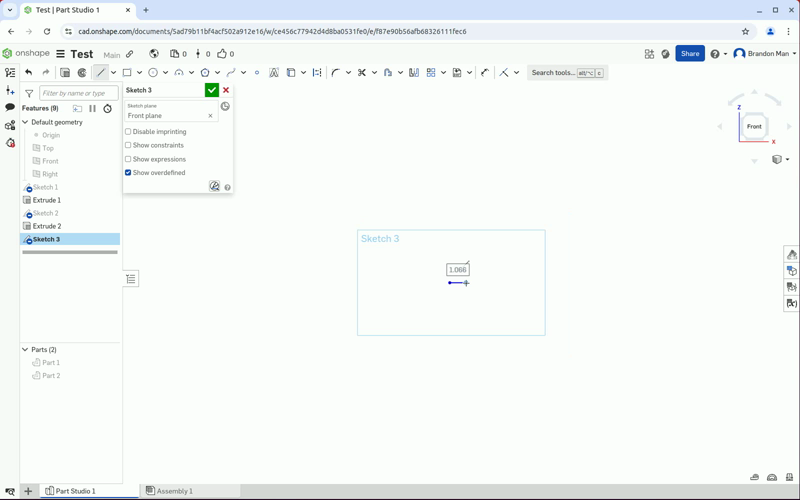
scroll(-6)
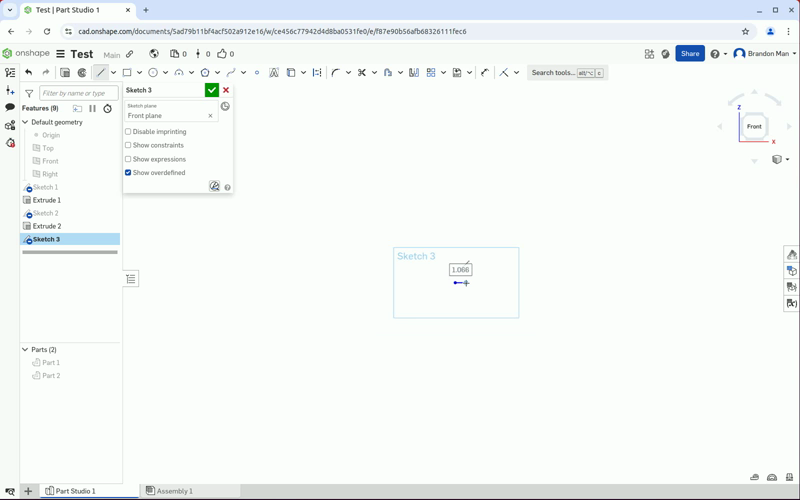
scroll(-6)
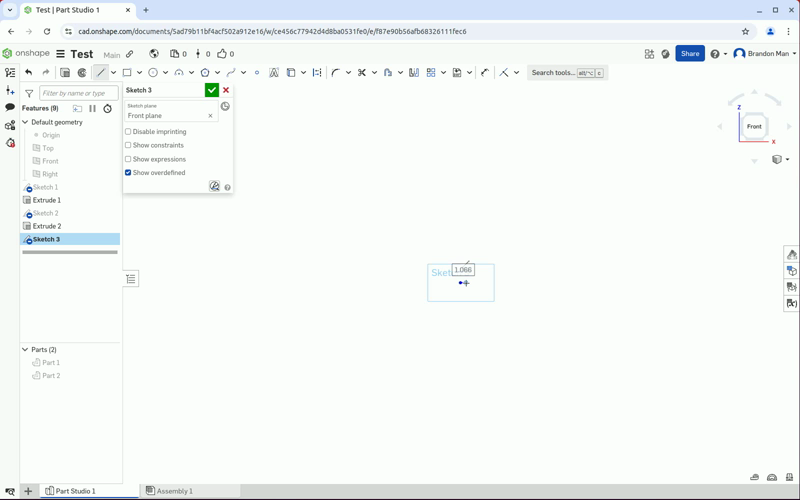
key_up(shift)
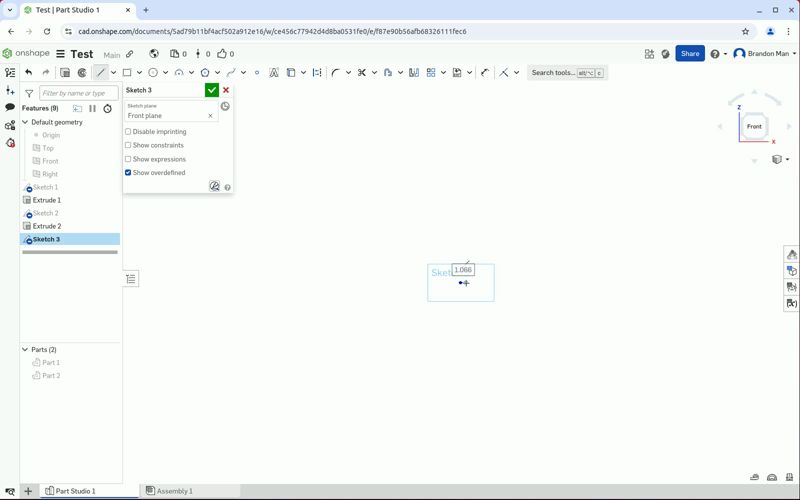
key_down(shift)
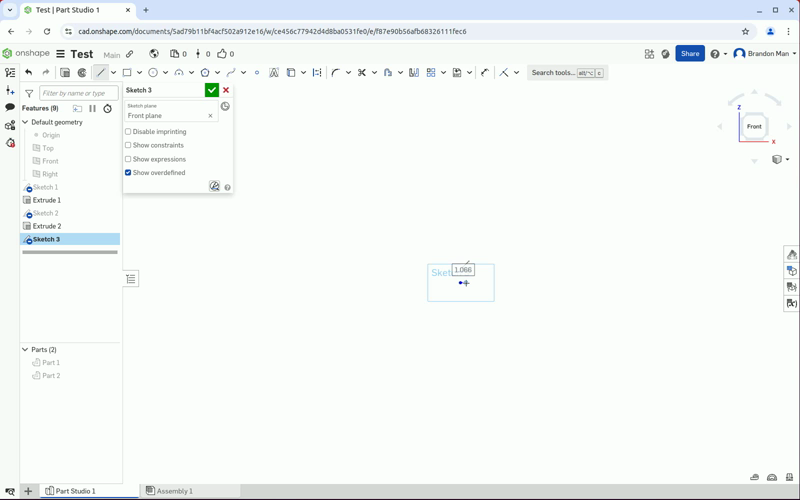
mouse_move(496, 282)
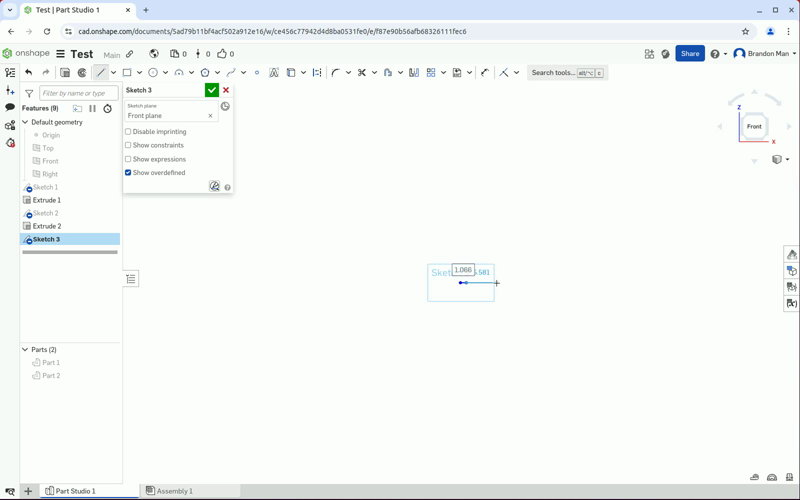
mouse_move(466, 279)
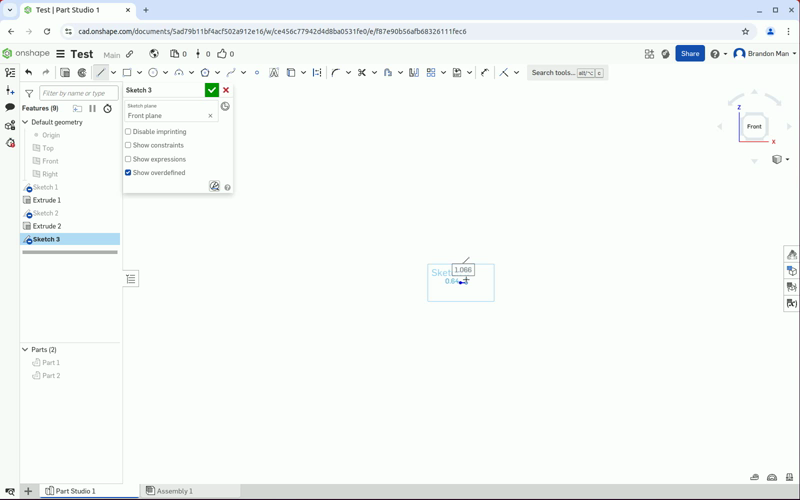
scroll(6)
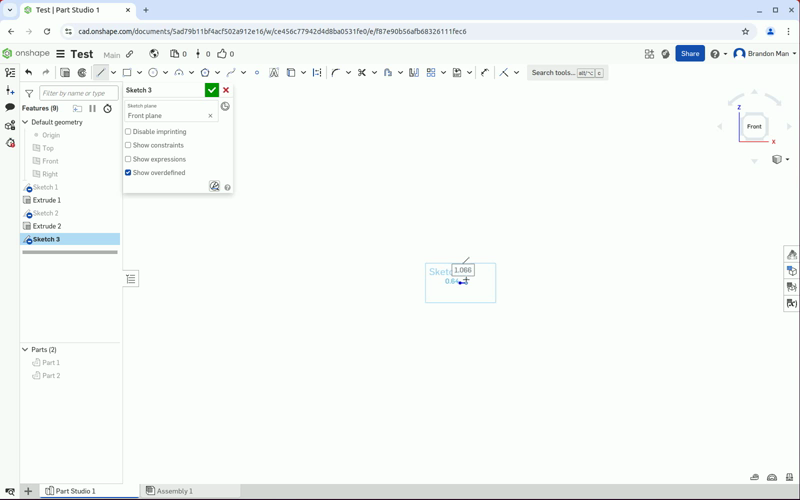
scroll(6)
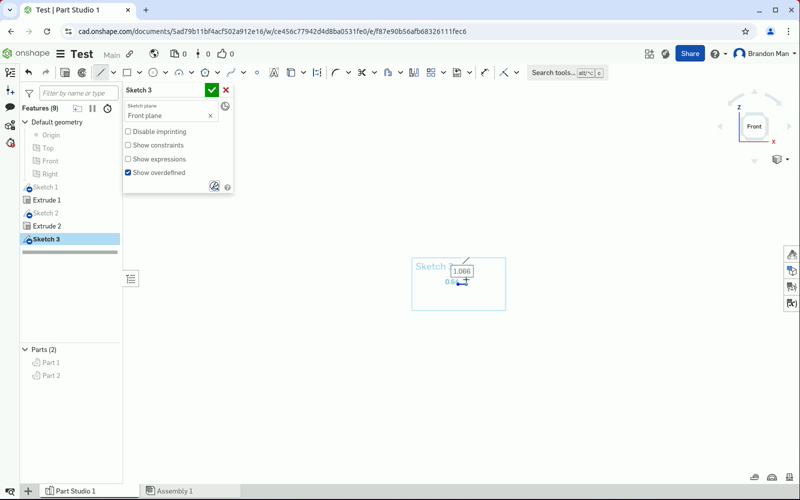
scroll(6)
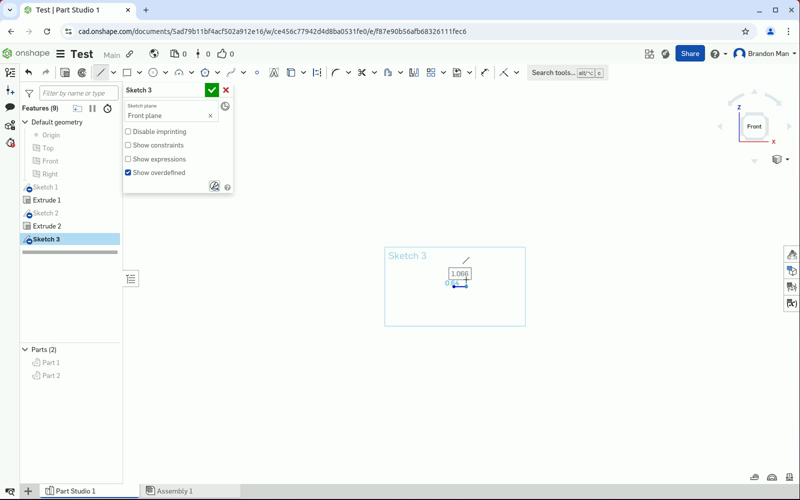
scroll(6)
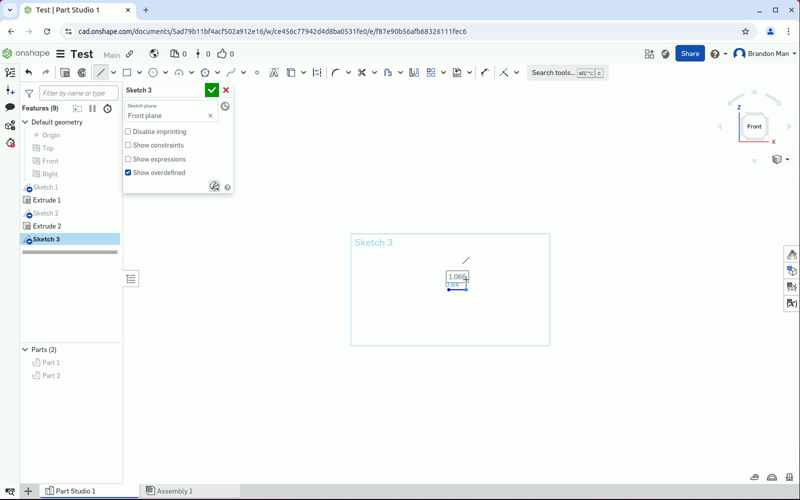
scroll(6)
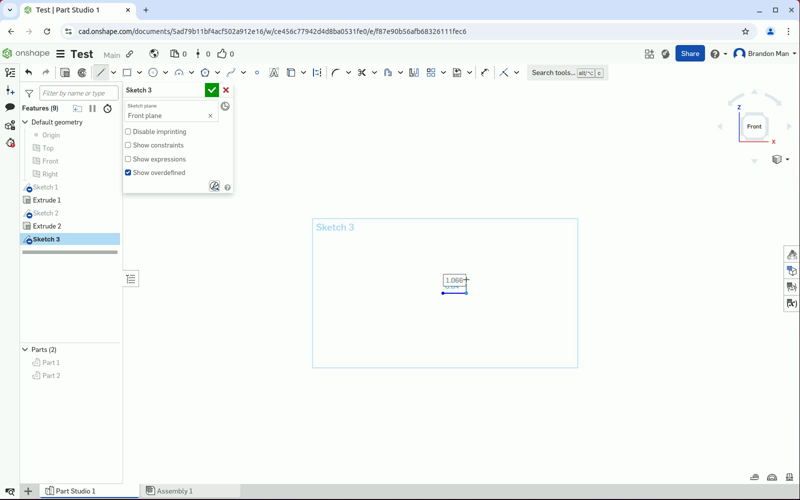
scroll(6)
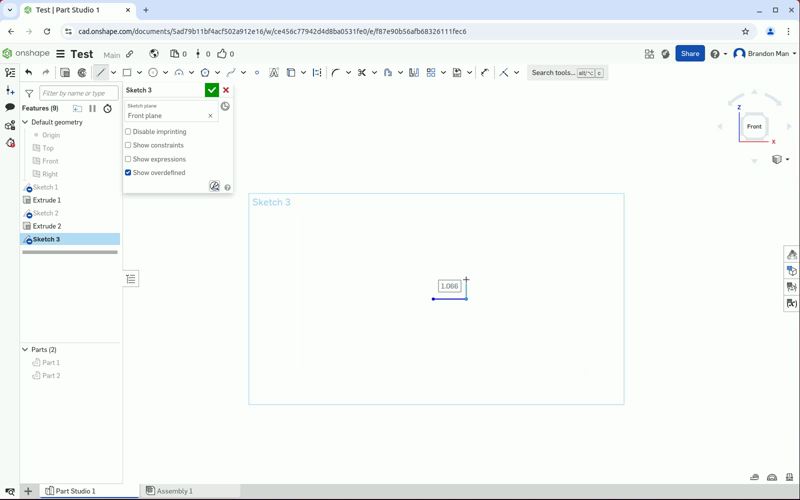
scroll(6)
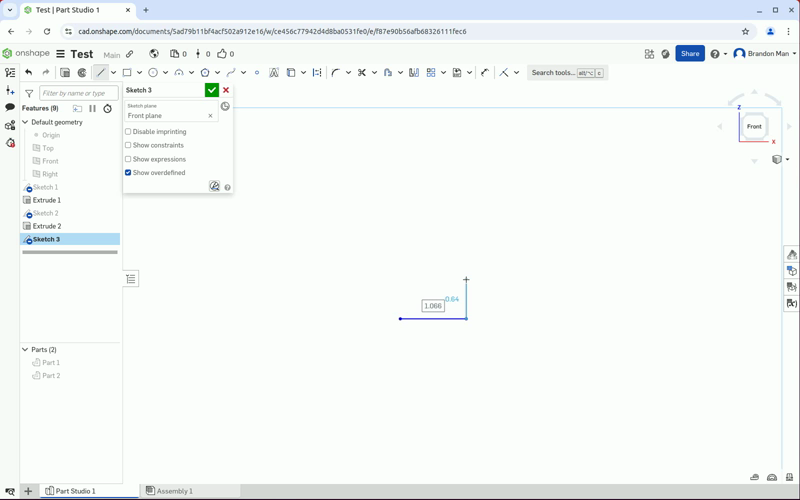
click(466, 279)
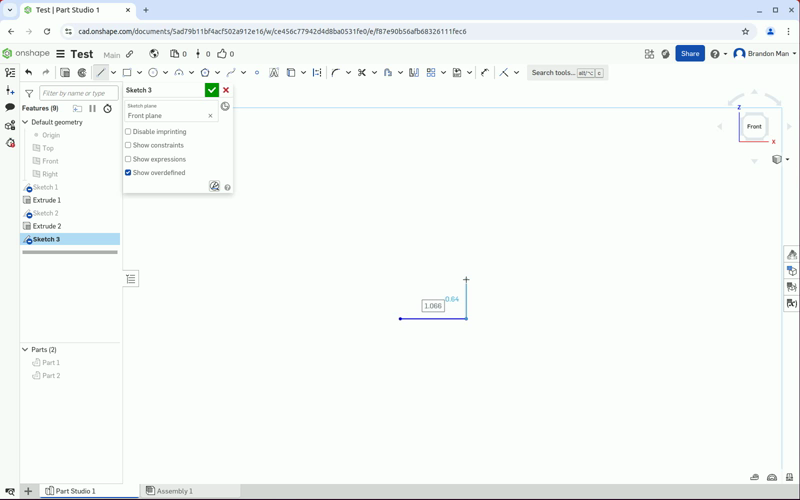
scroll(-6)
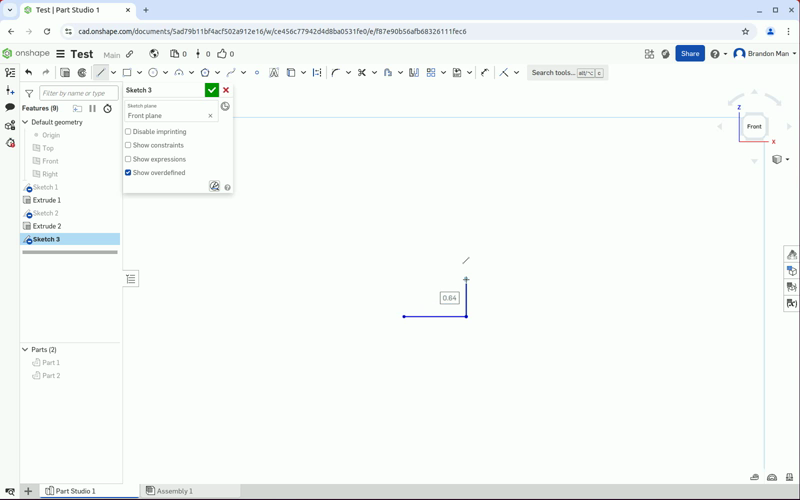
scroll(-6)
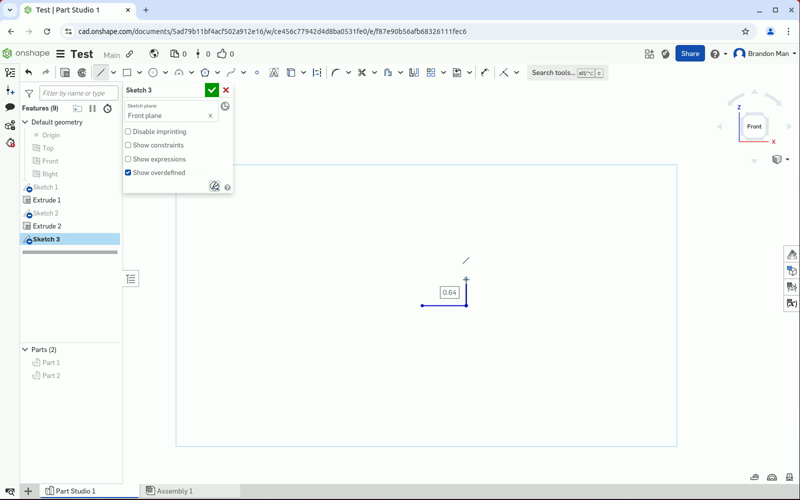
scroll(-6)
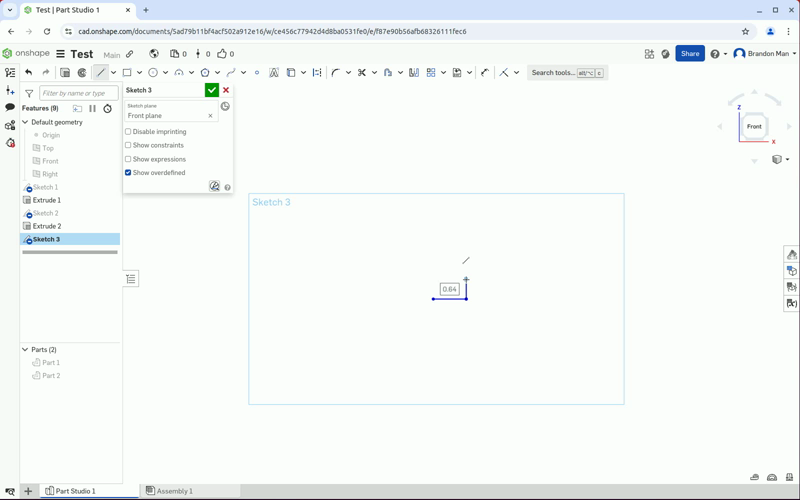
scroll(-6)
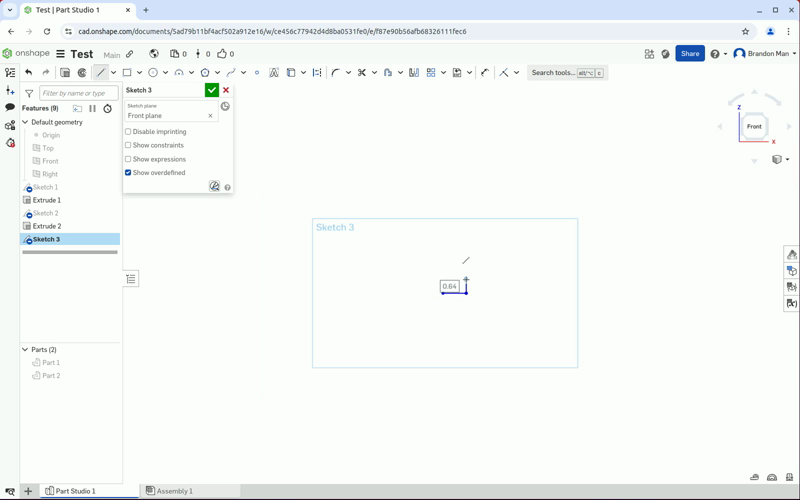
scroll(-6)
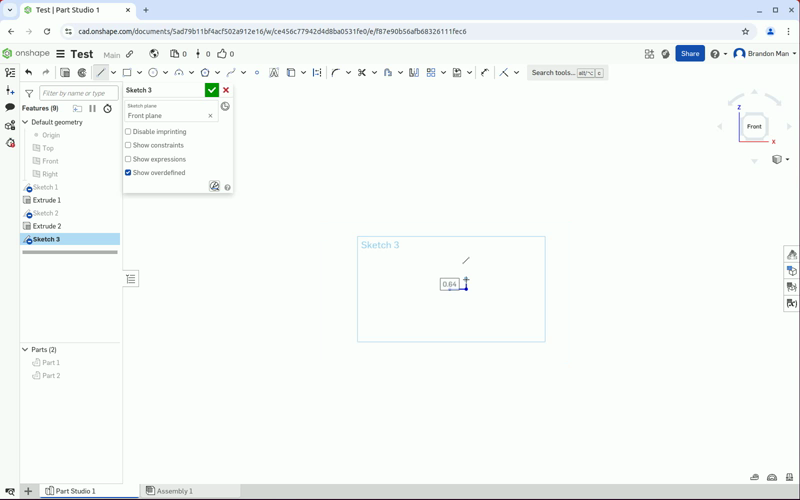
scroll(-6)
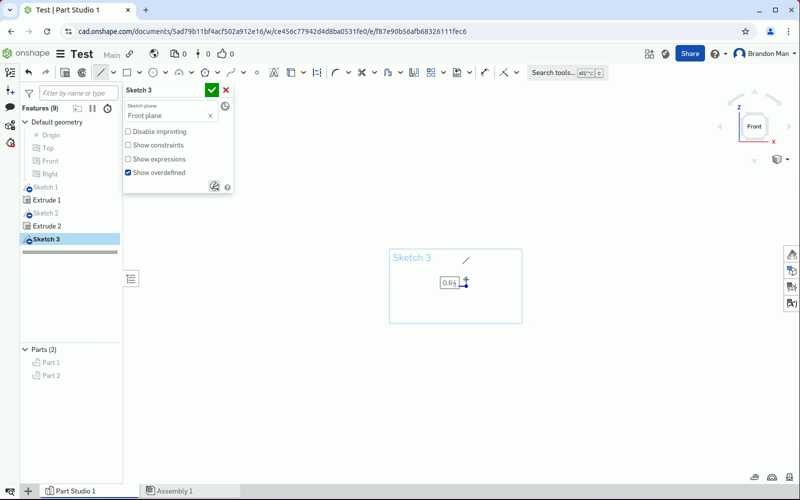
scroll(-6)
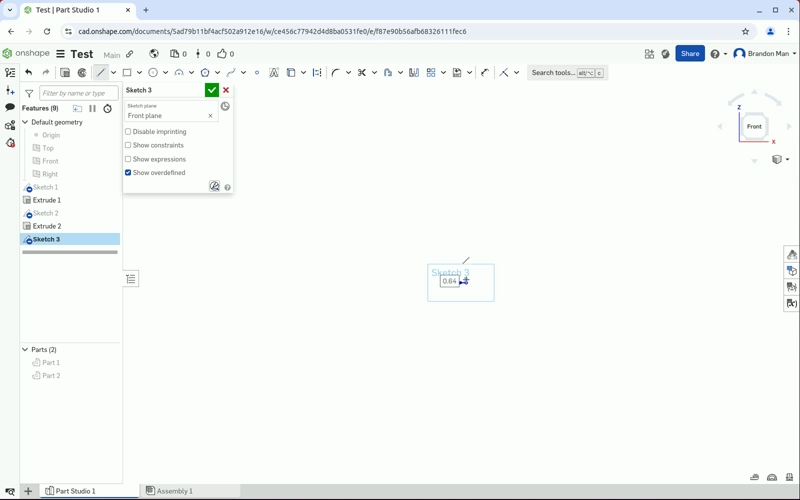
key_up(shift)
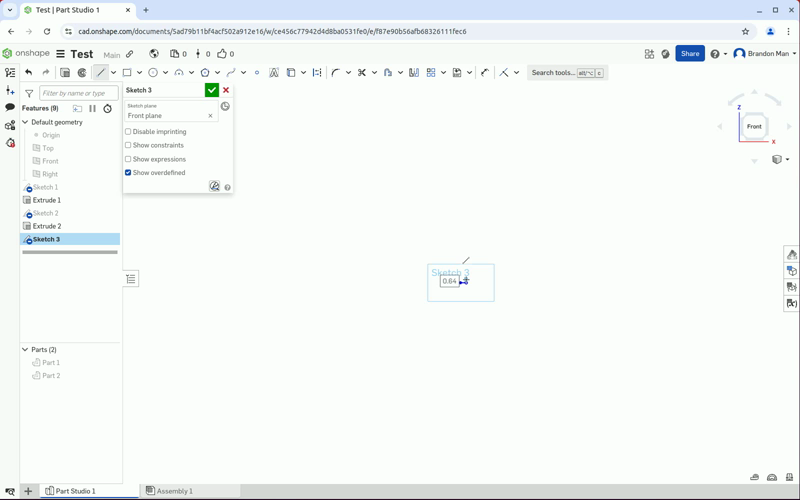
key_down(shift)
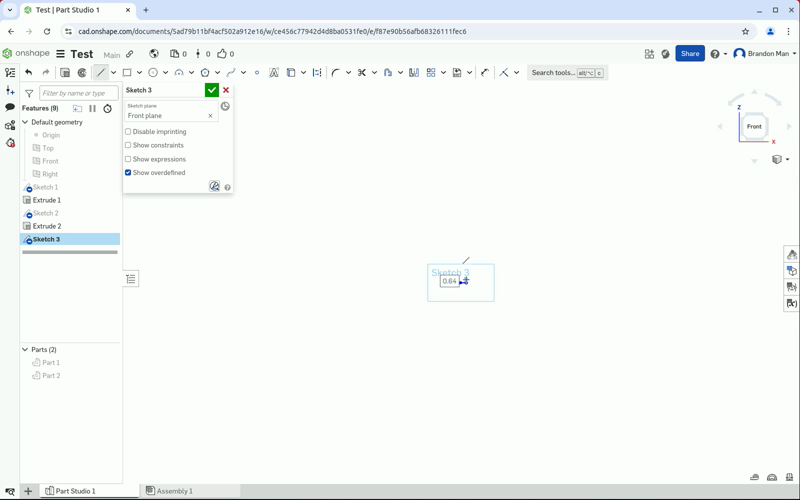
mouse_move(496, 279)
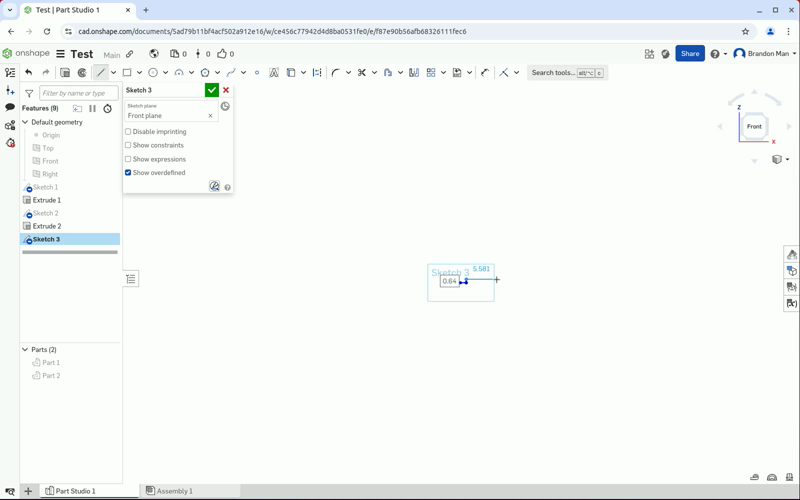
mouse_move(460, 279)
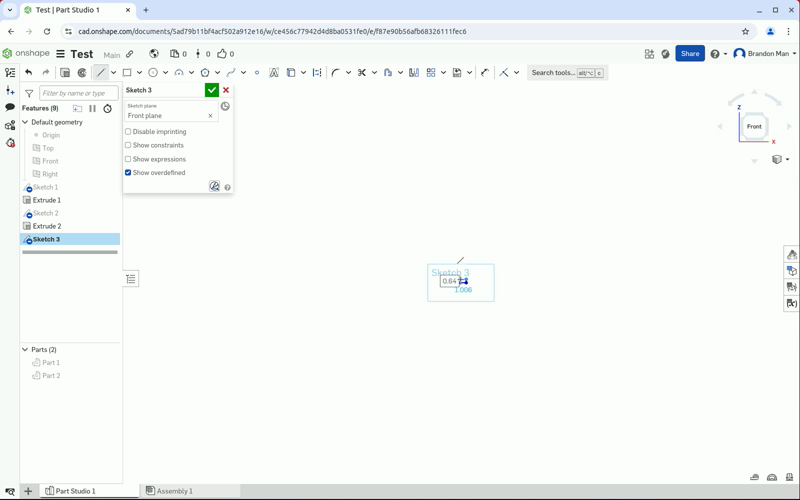
scroll(6)
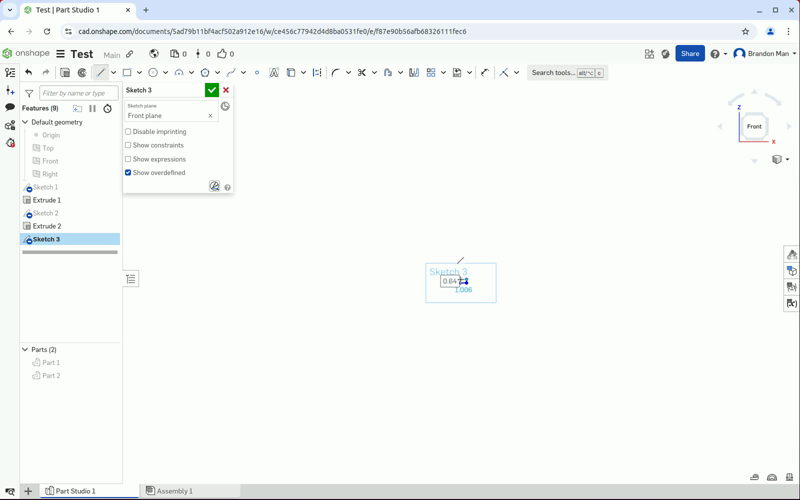
scroll(6)
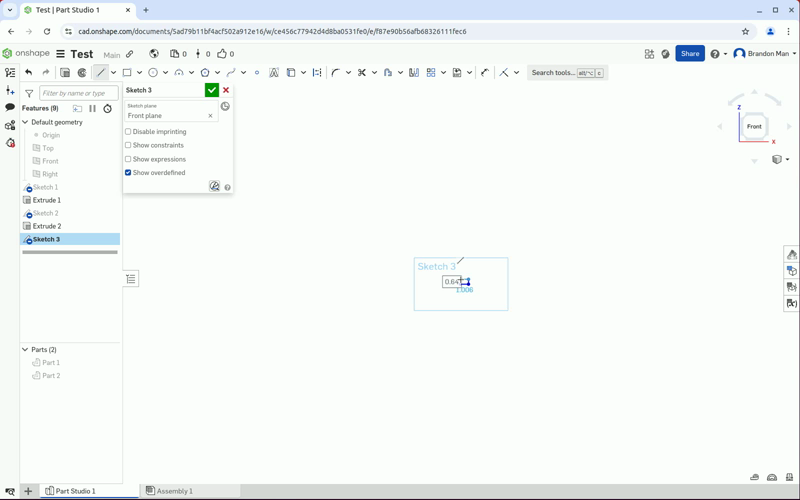
scroll(6)
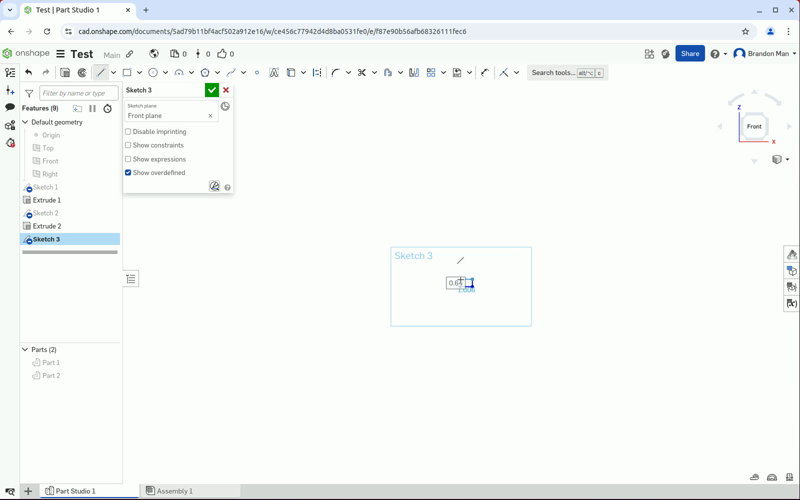
scroll(6)
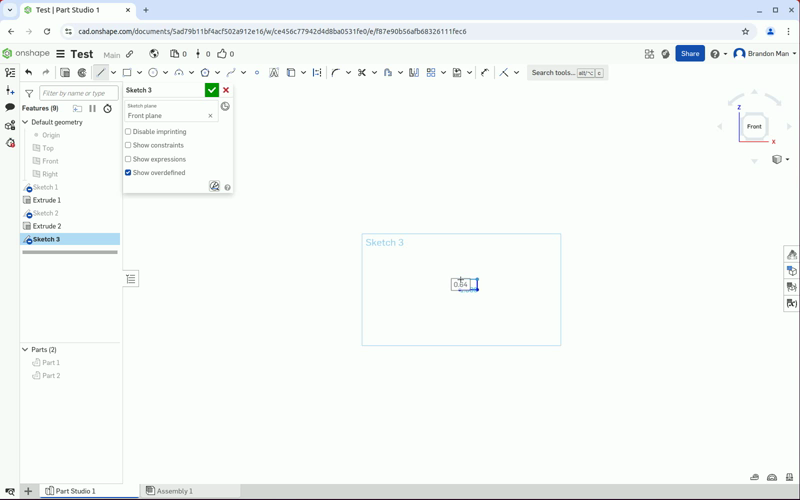
scroll(6)
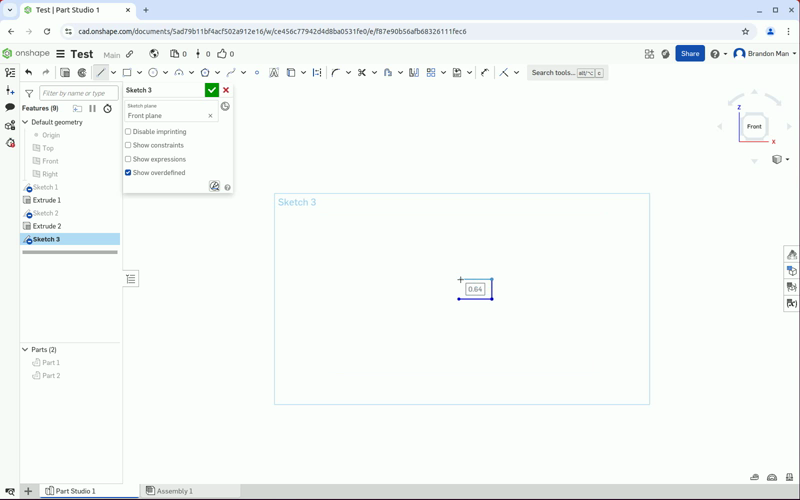
scroll(6)
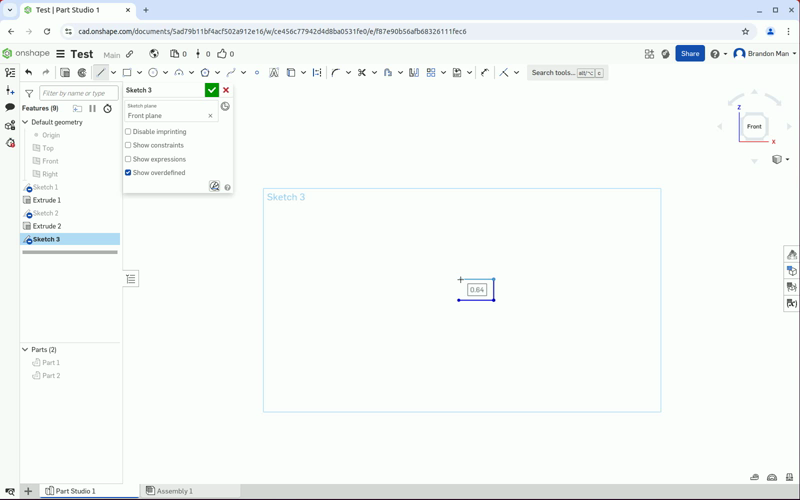
scroll(6)
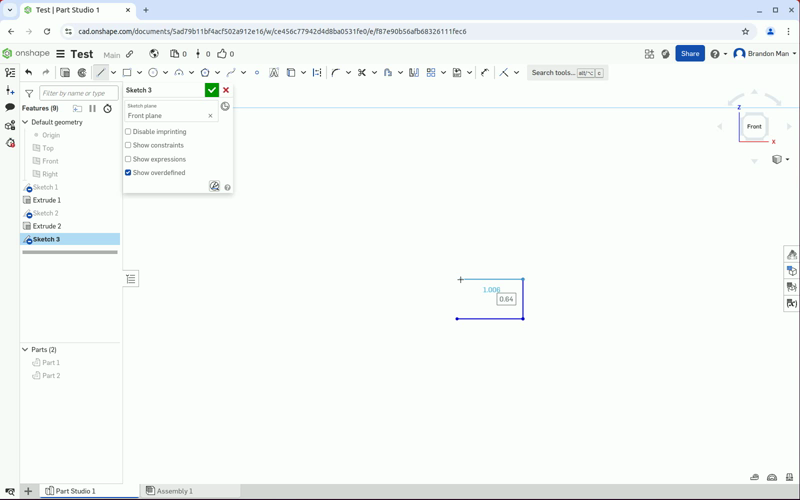
click(460, 279)
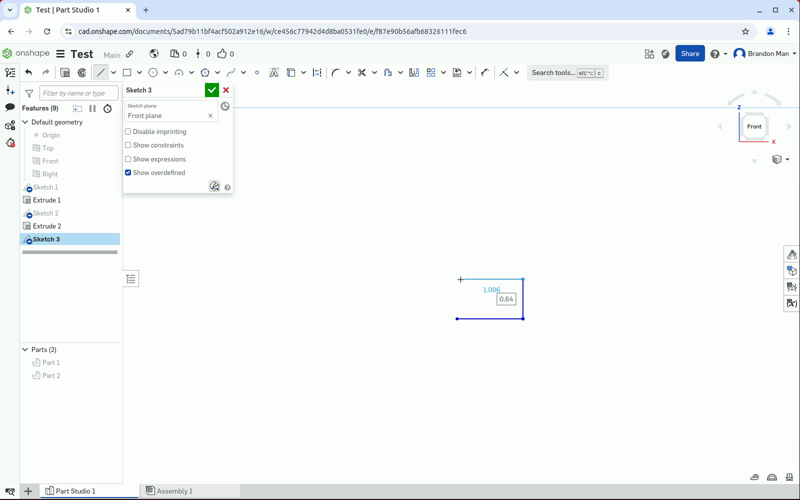
scroll(-6)
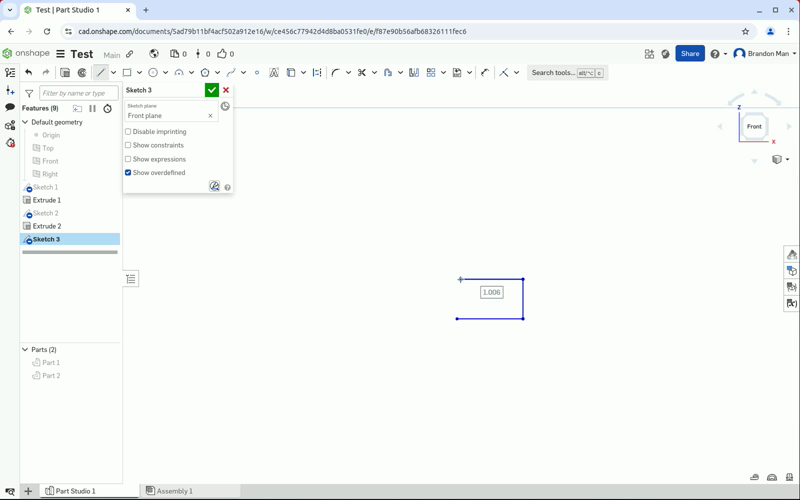
scroll(-6)
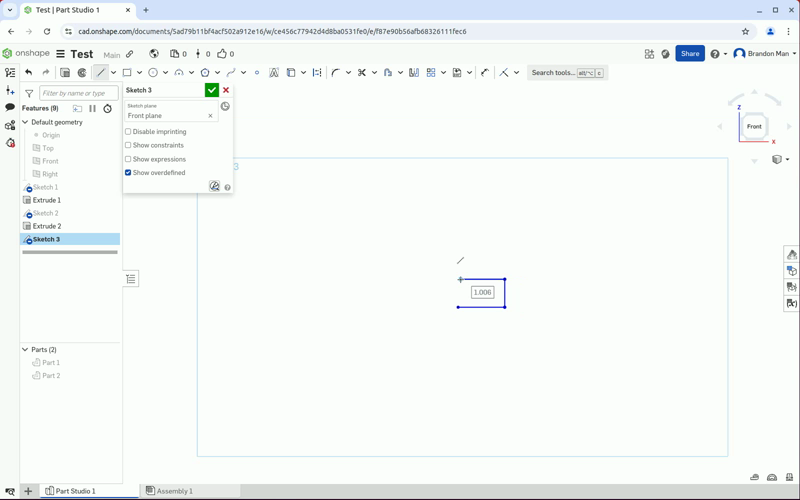
scroll(-6)
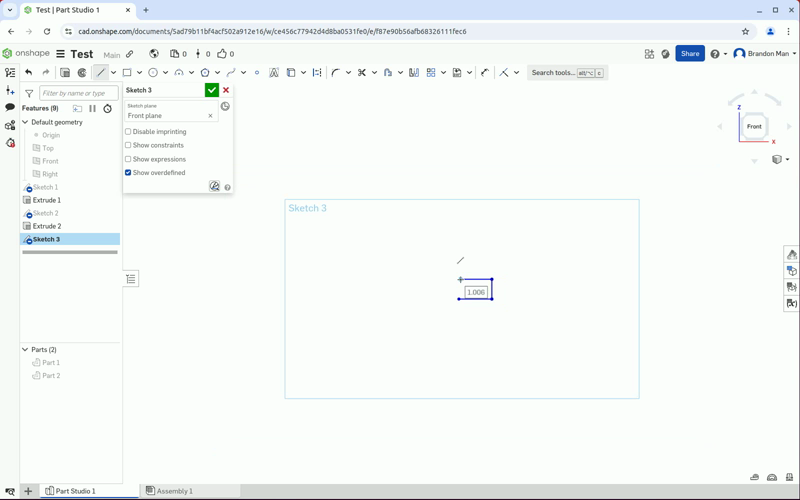
scroll(-6)
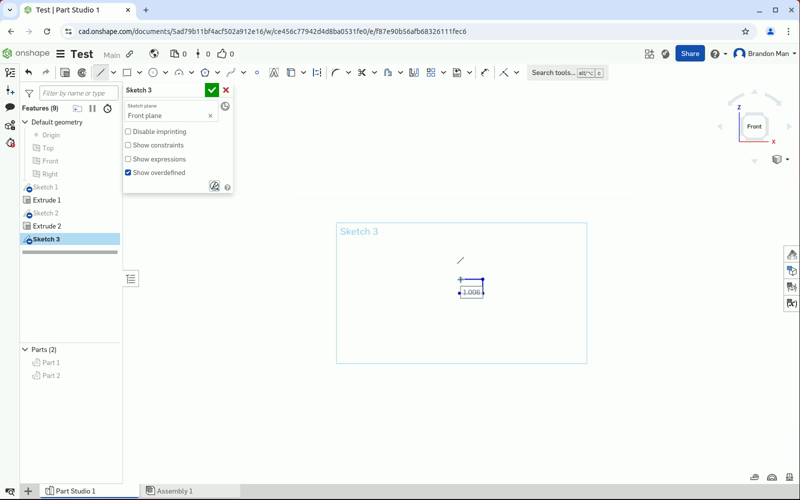
scroll(-6)
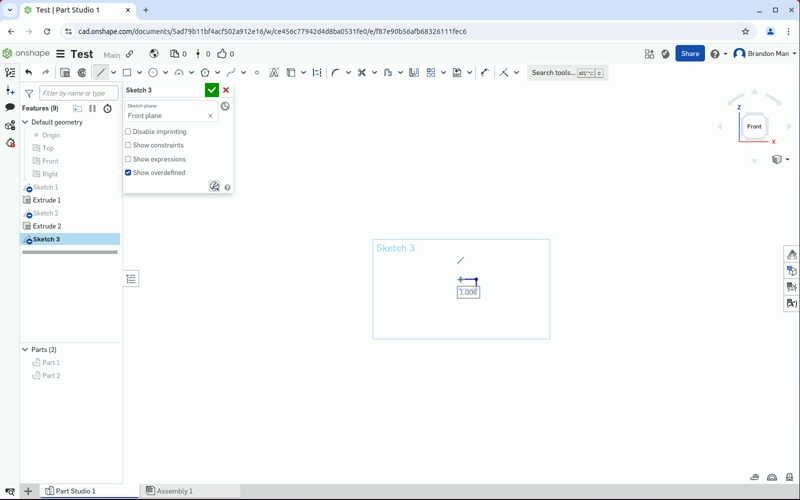
scroll(-6)
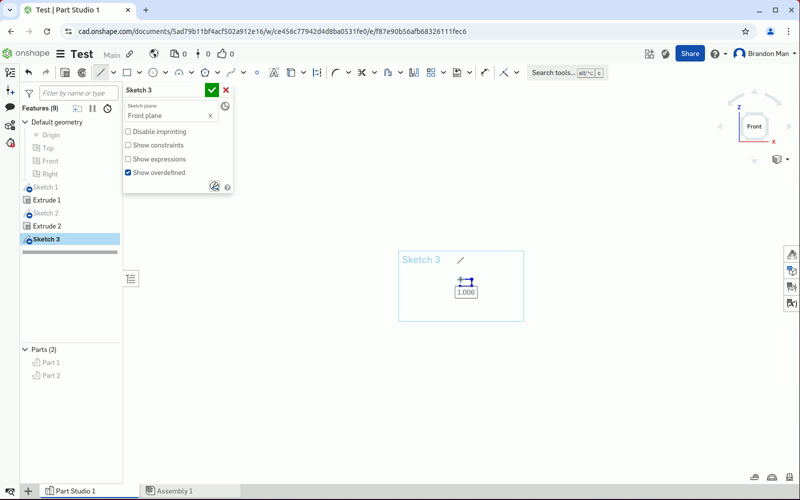
scroll(-6)
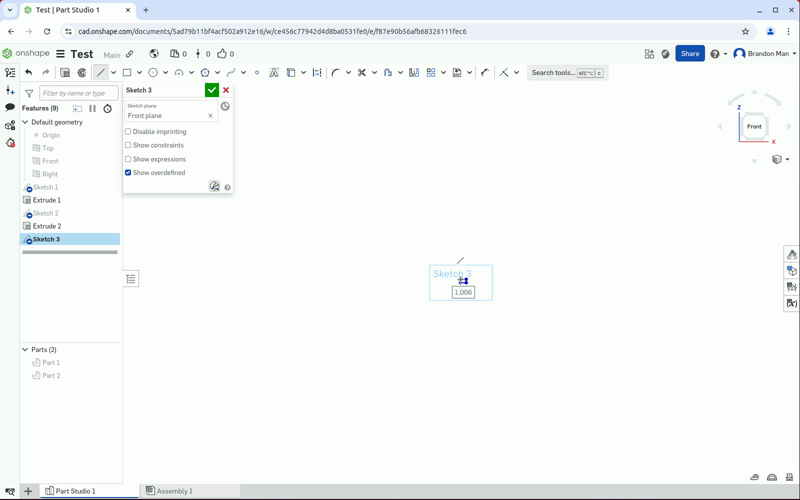
key_up(shift)
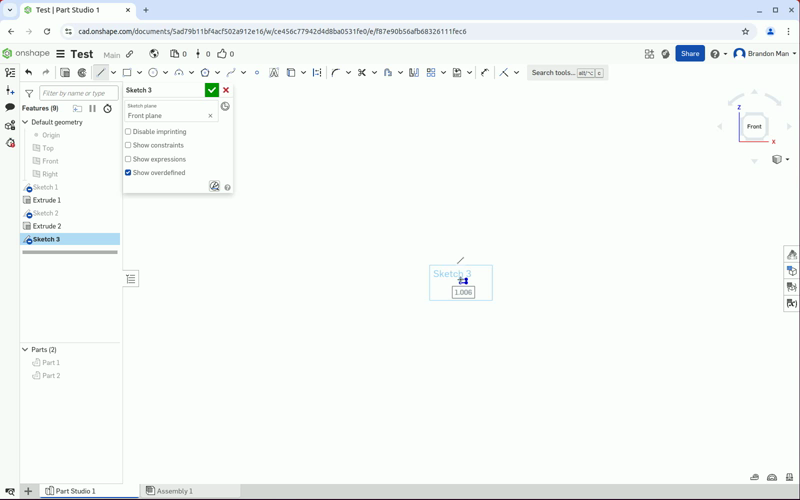
mouse_move(490, 279)
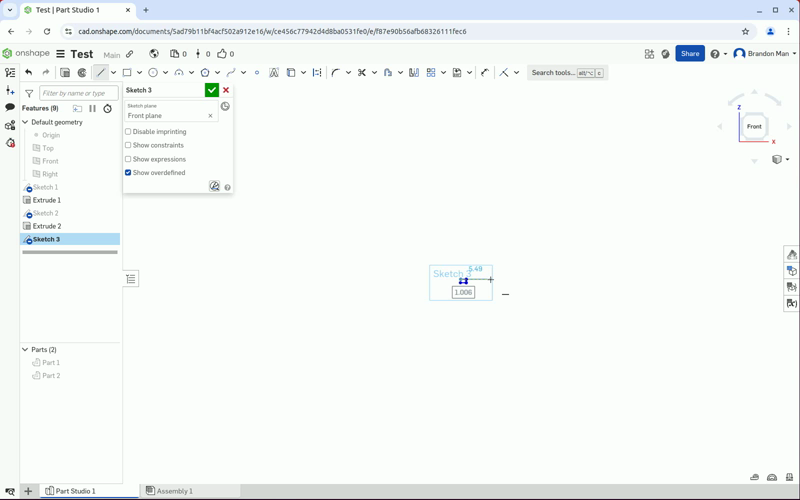
key_down(shift)
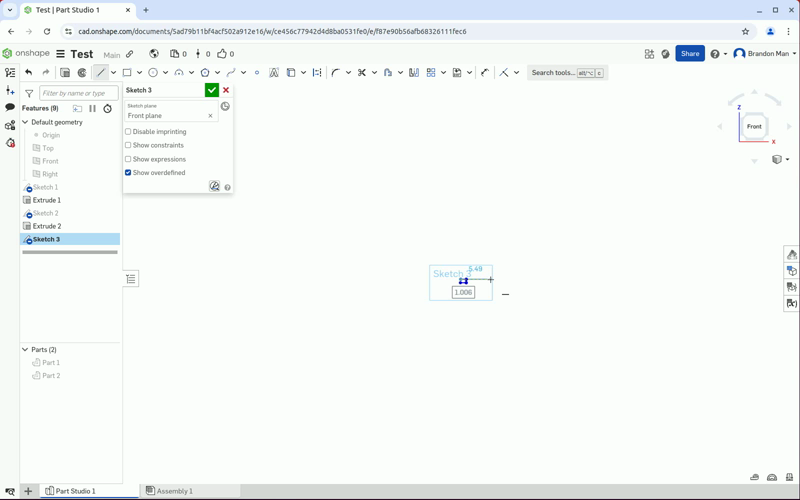
mouse_move(460, 282)
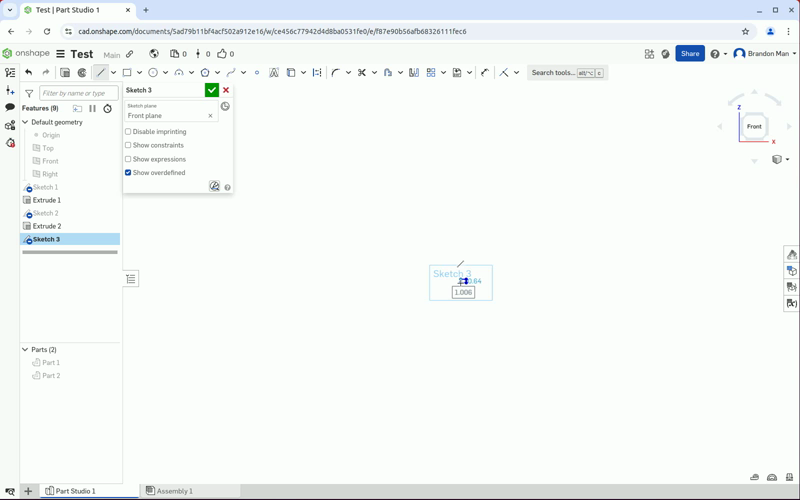
scroll(6)
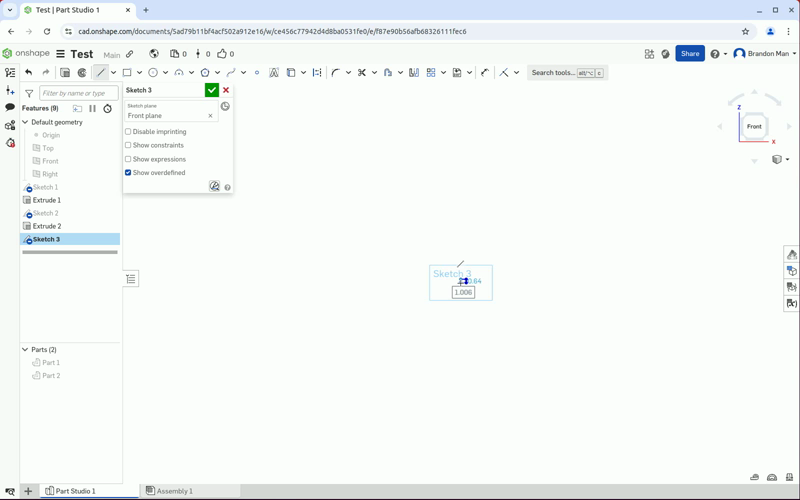
scroll(6)
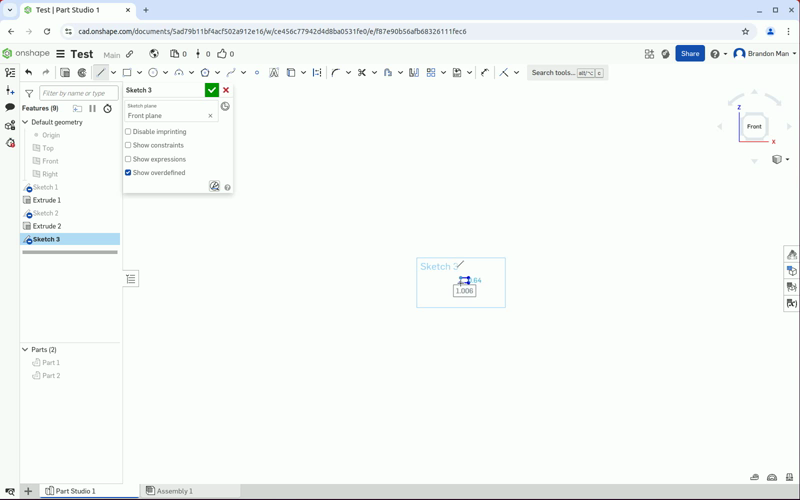
scroll(6)
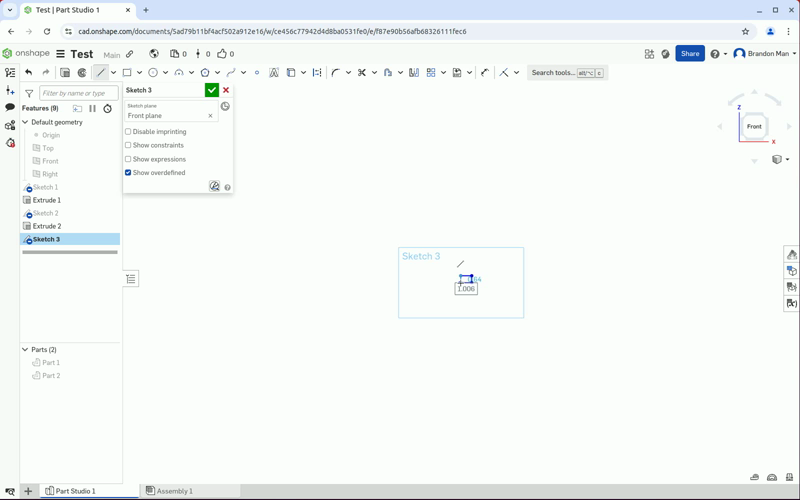
scroll(6)
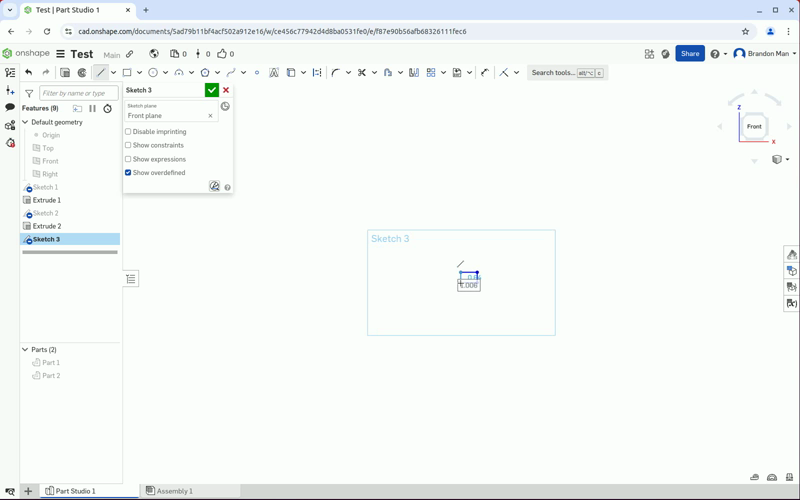
scroll(6)
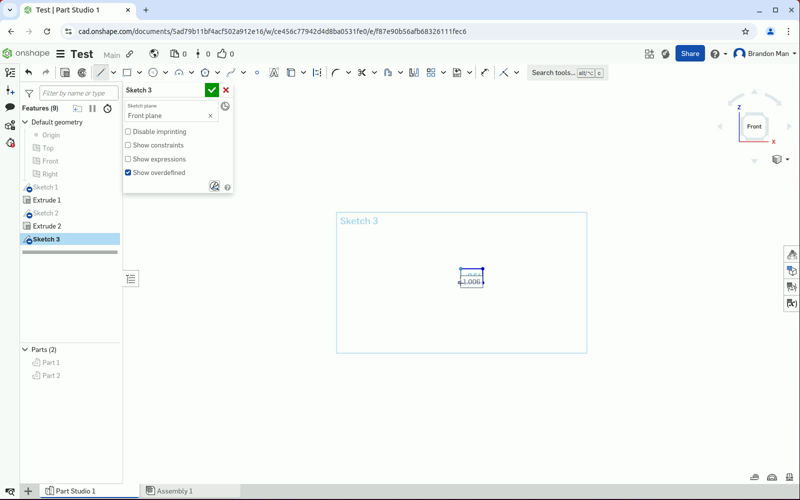
scroll(6)
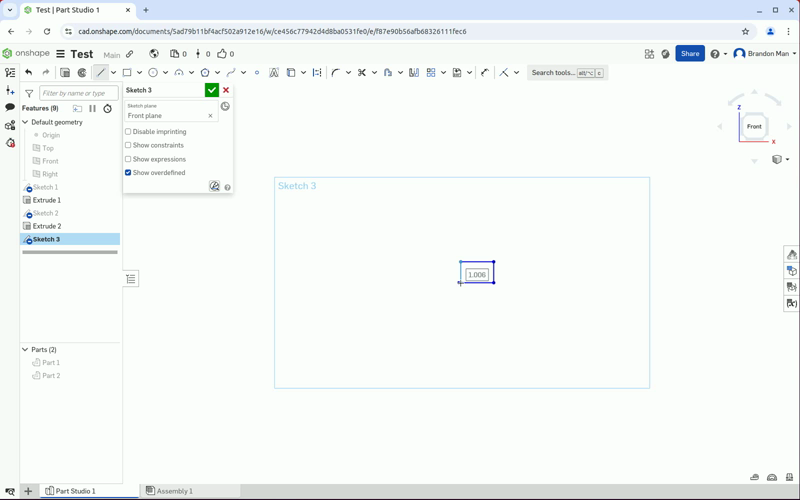
scroll(6)
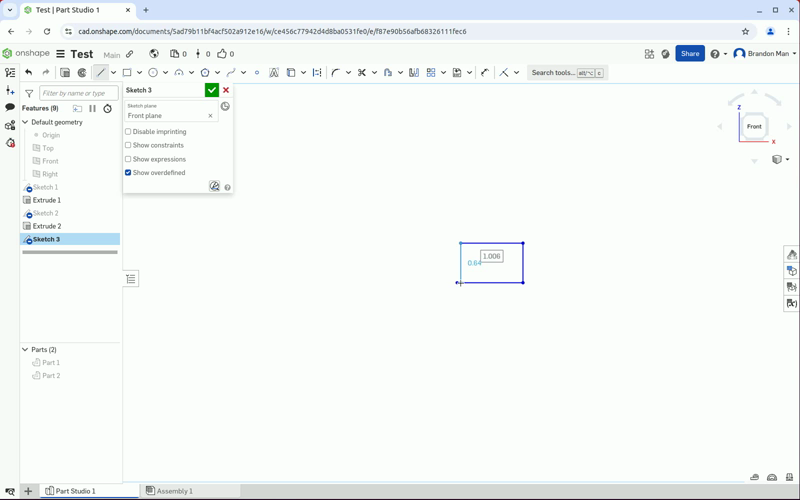
key_up(shift)
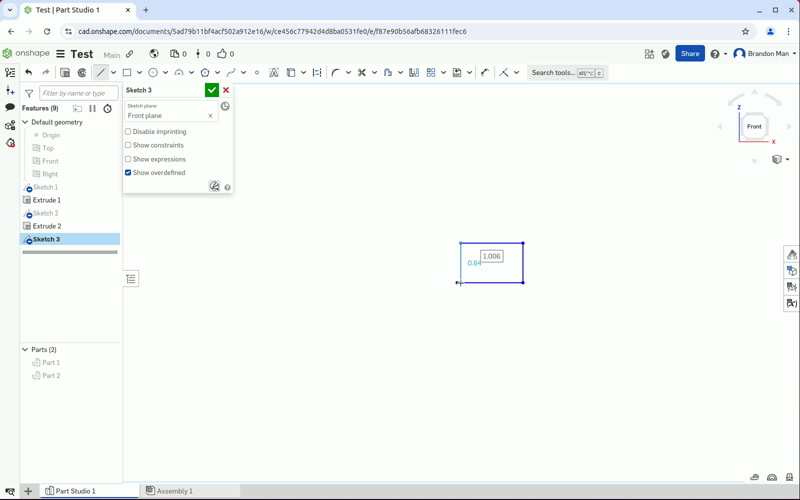
click(460, 282)
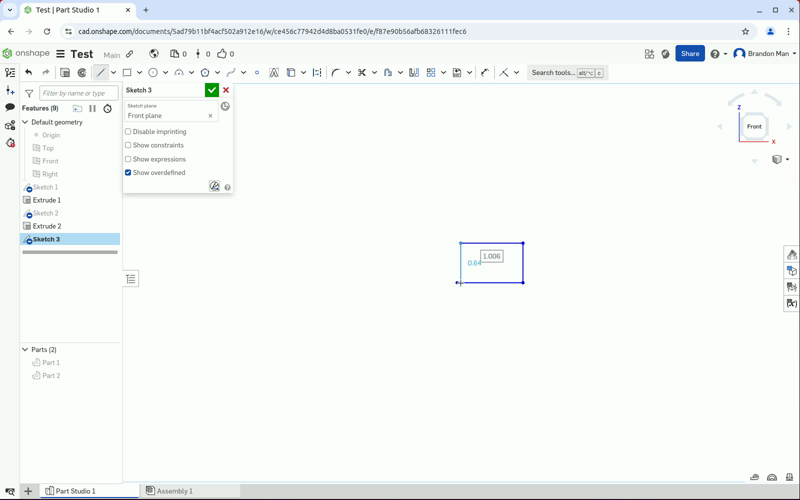
scroll(-6)
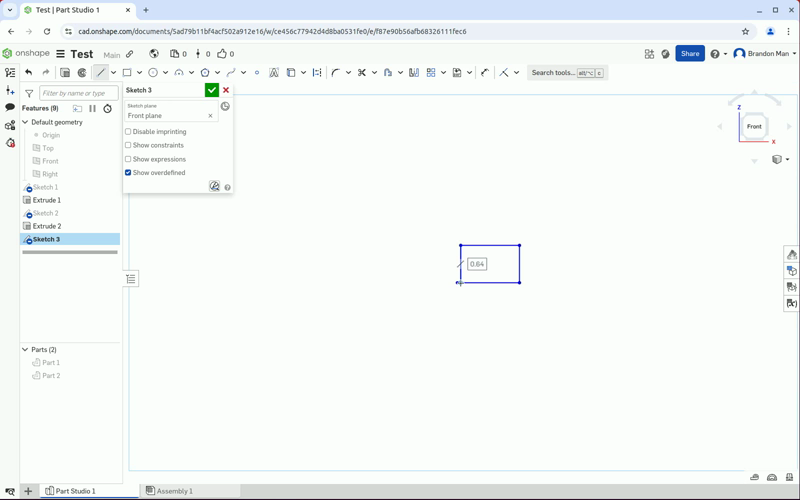
scroll(-6)
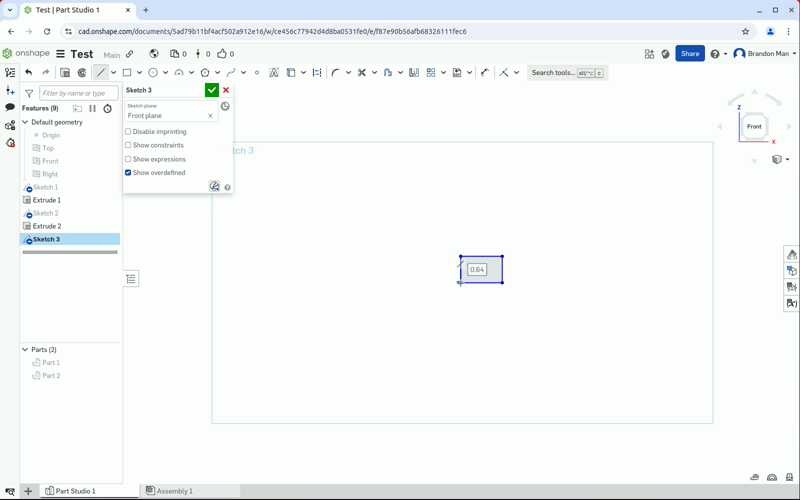
scroll(-6)
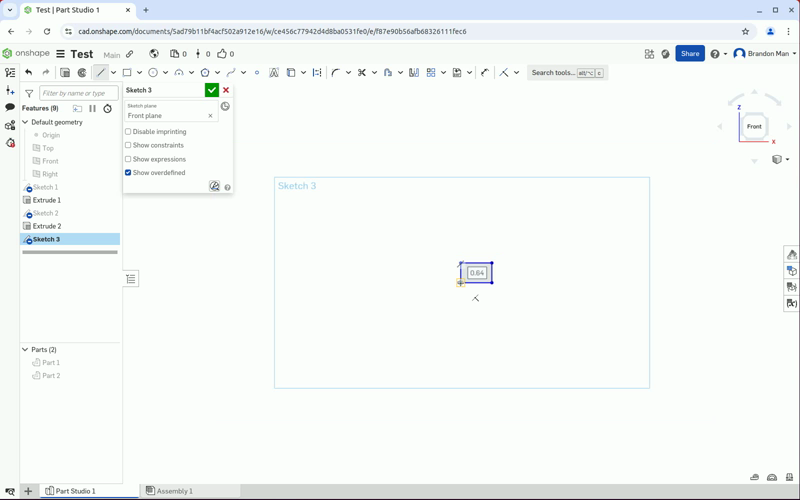
scroll(-6)
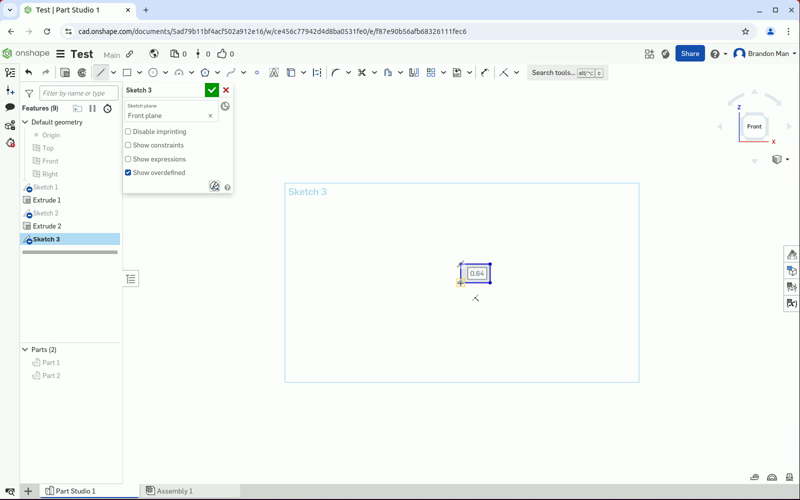
scroll(-6)
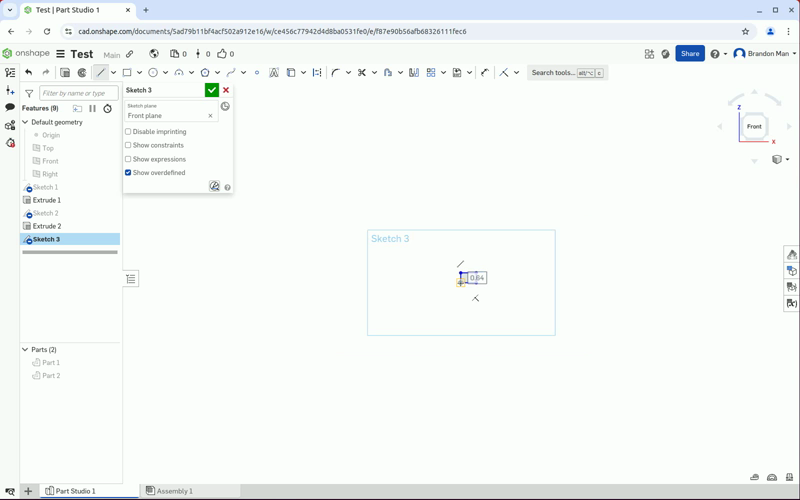
scroll(-6)
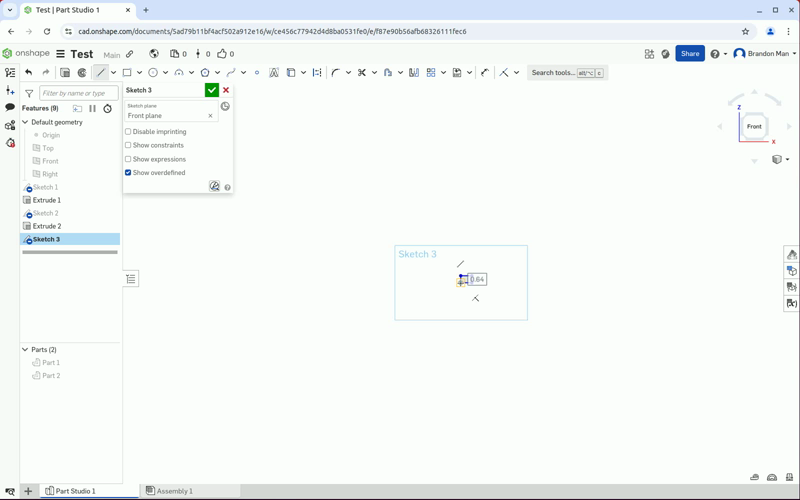
scroll(-6)
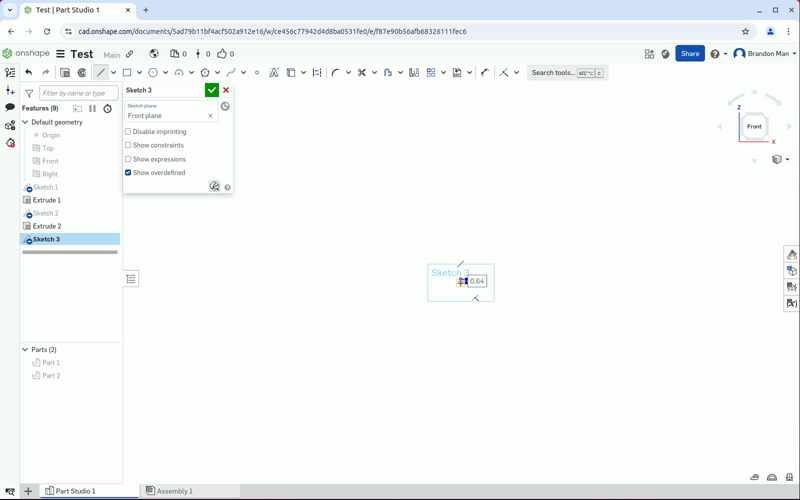
key(esc)
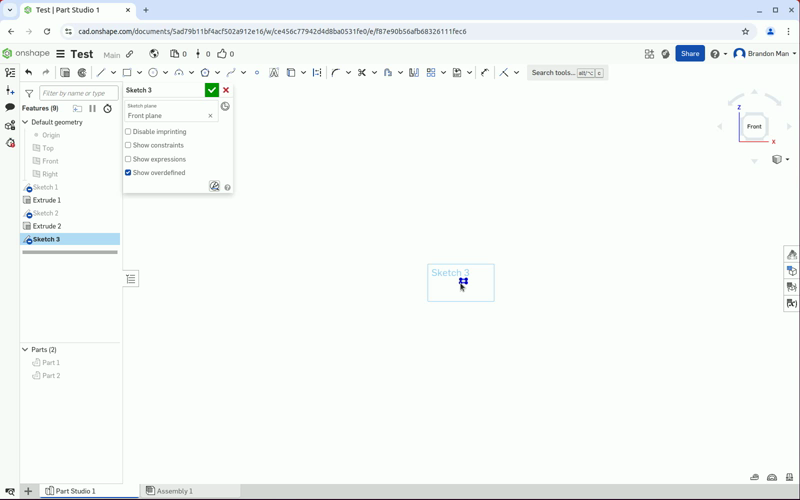
mouse_move(464, 279)
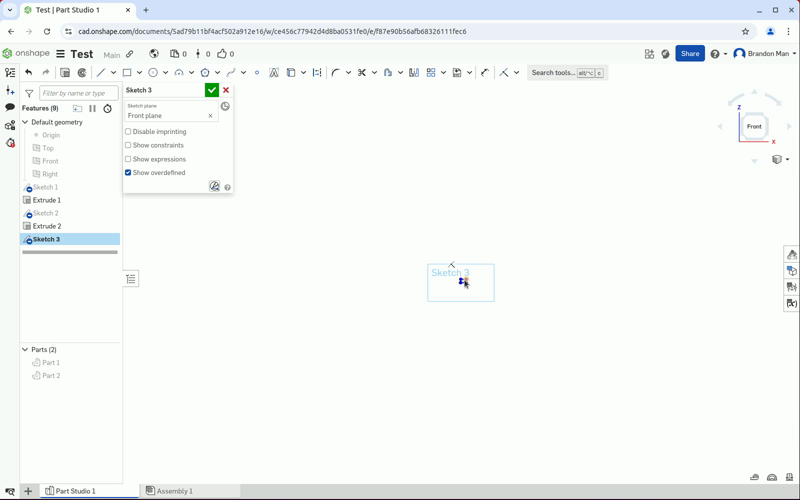
scroll(6)
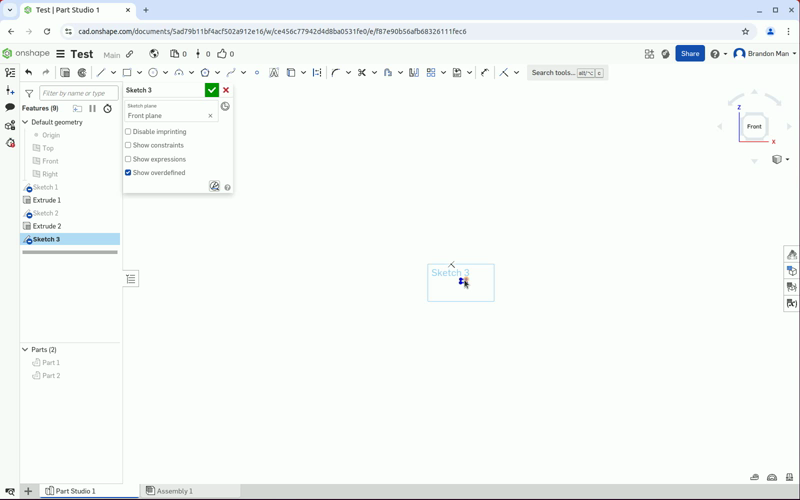
scroll(6)
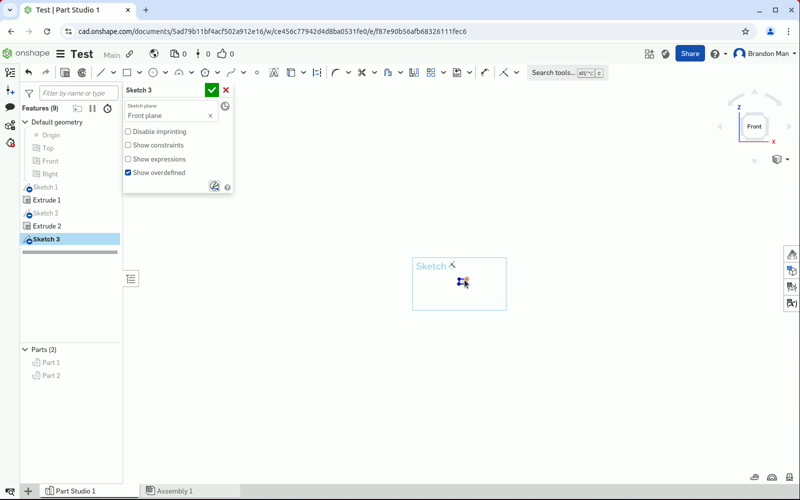
scroll(6)
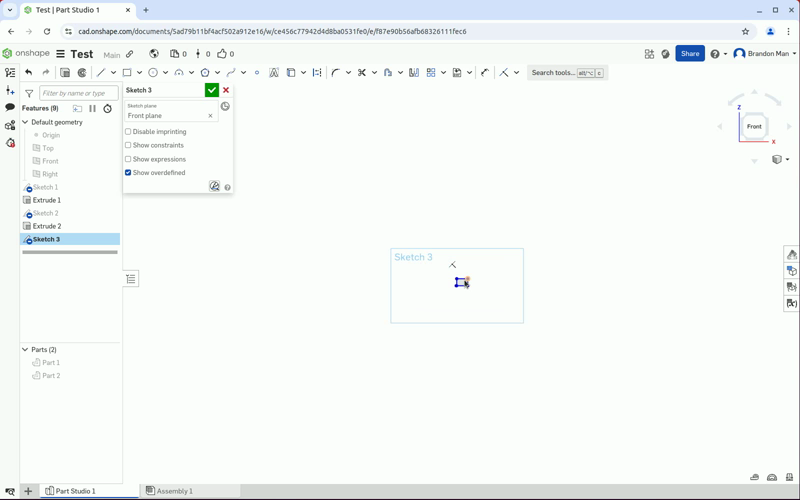
scroll(6)
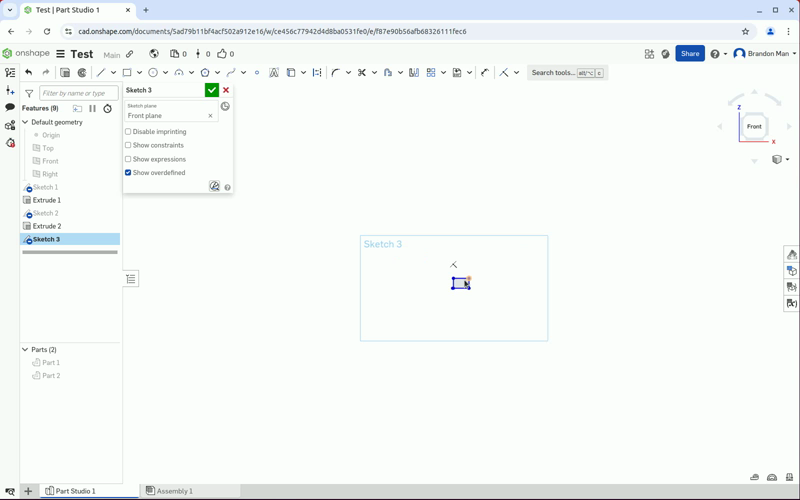
scroll(6)
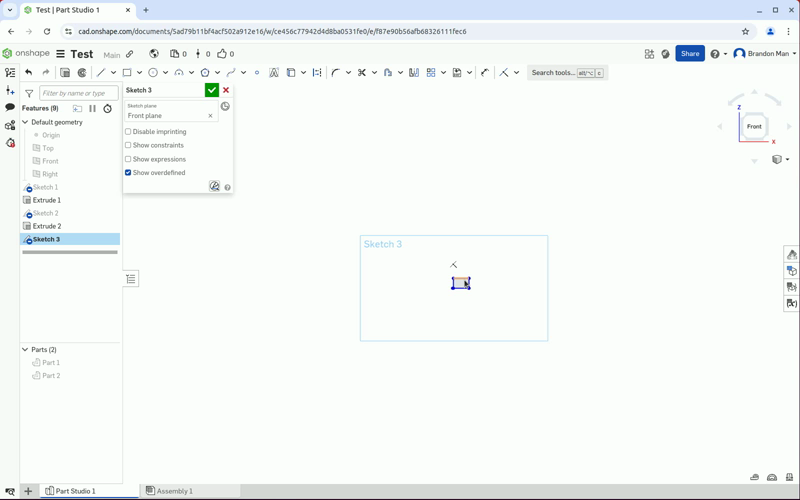
scroll(6)
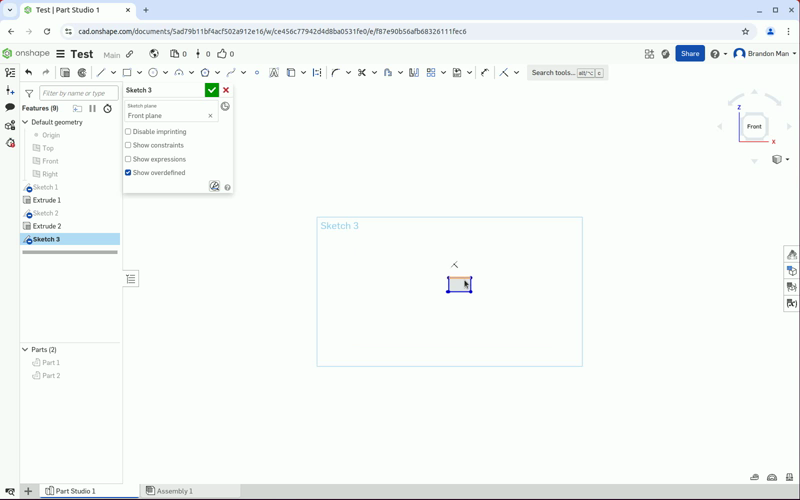
scroll(6)
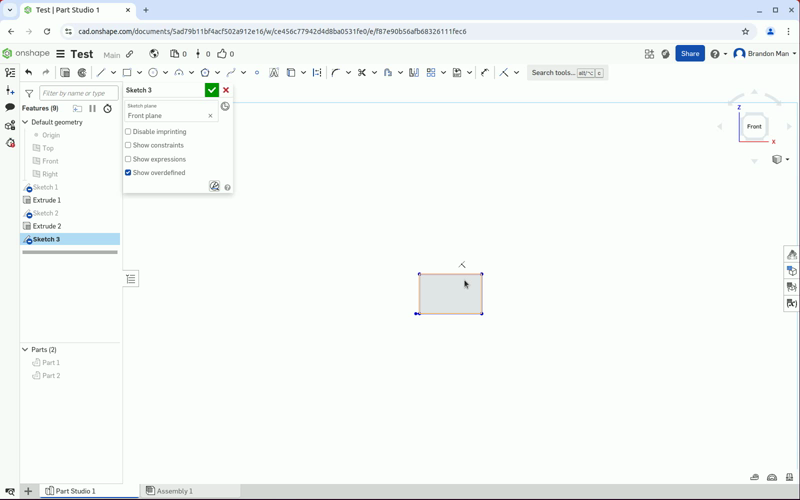
click(464, 279)
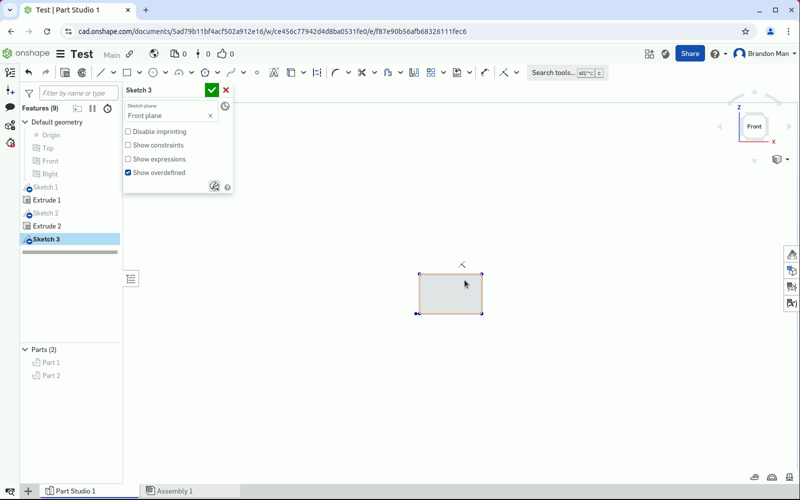
scroll(-6)
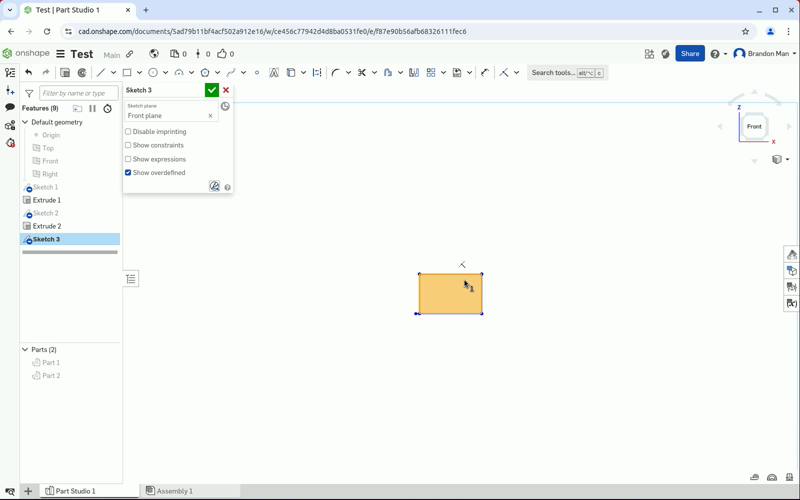
scroll(-6)
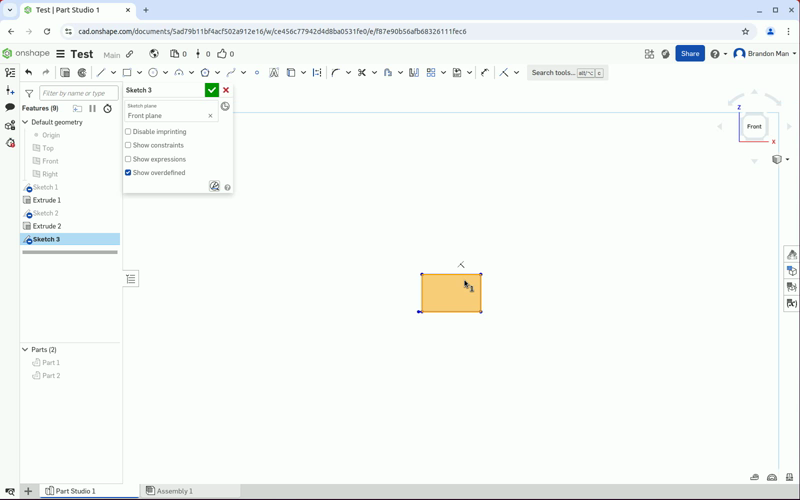
scroll(-6)
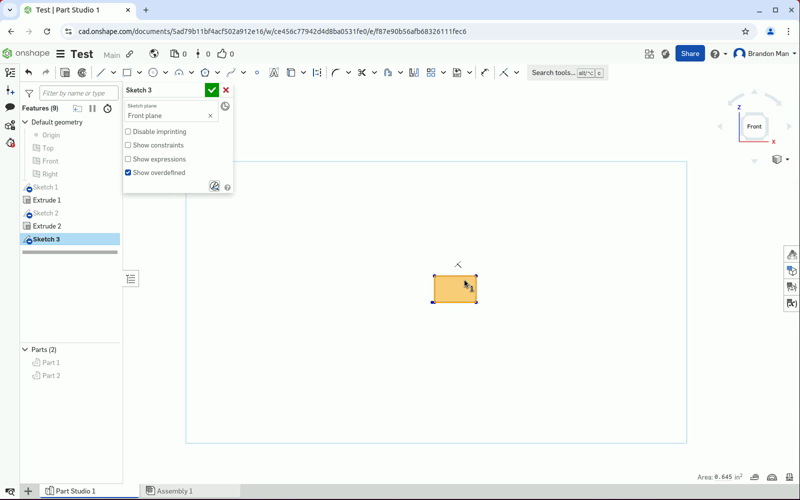
scroll(-6)
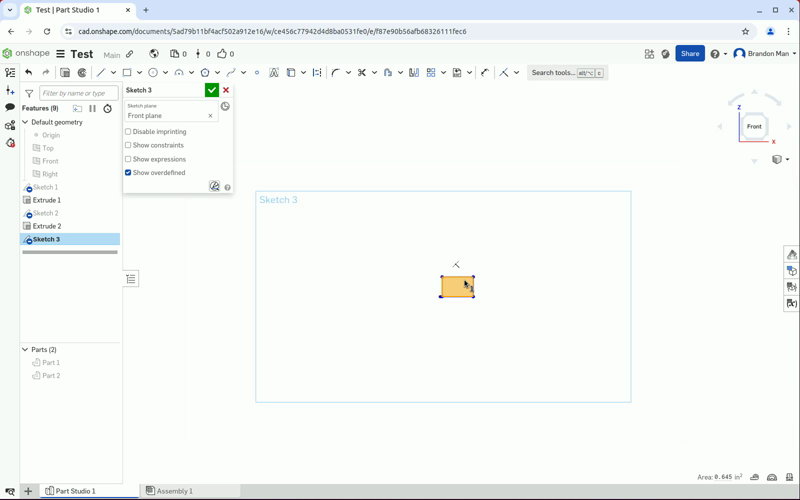
scroll(-6)
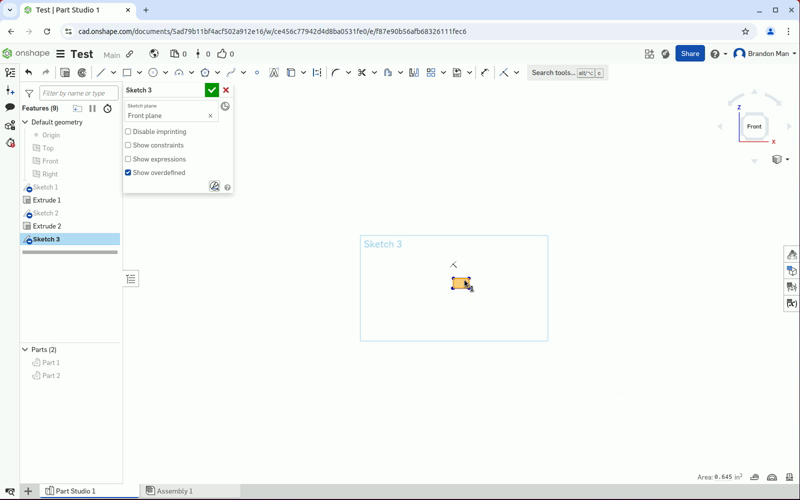
scroll(-6)
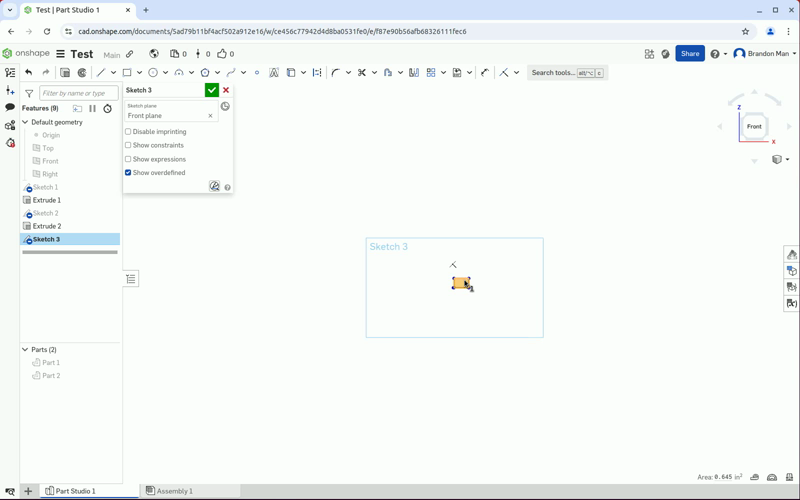
scroll(-6)
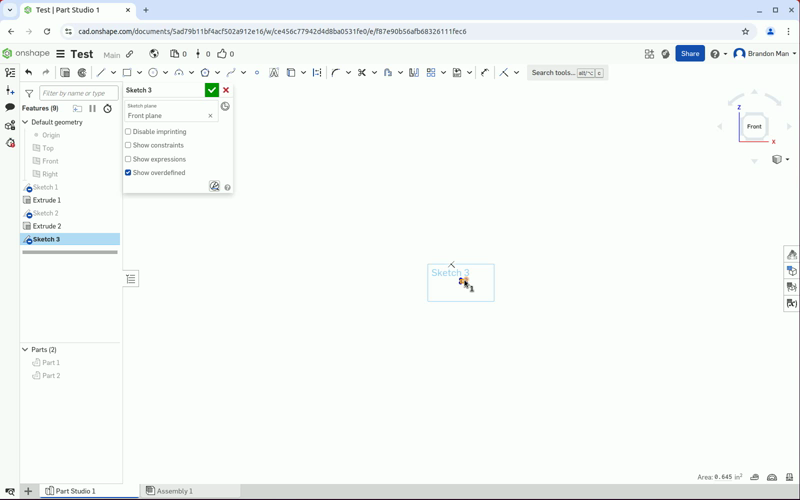
mouse_move(73, 352)
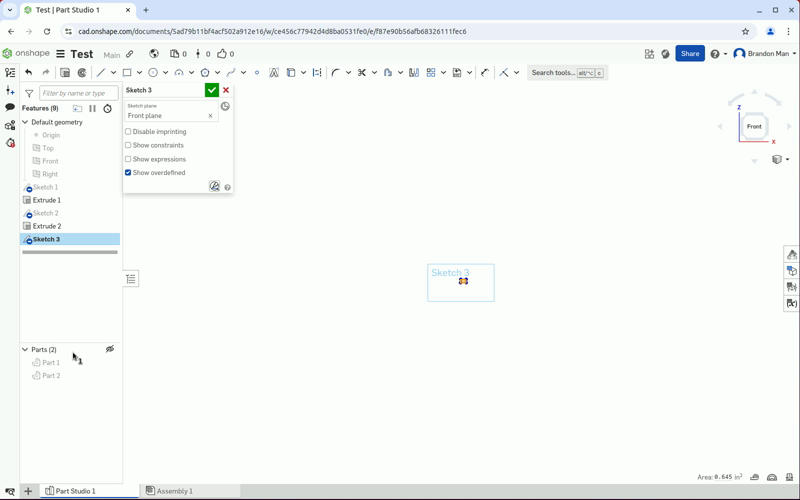
key(shift+y)
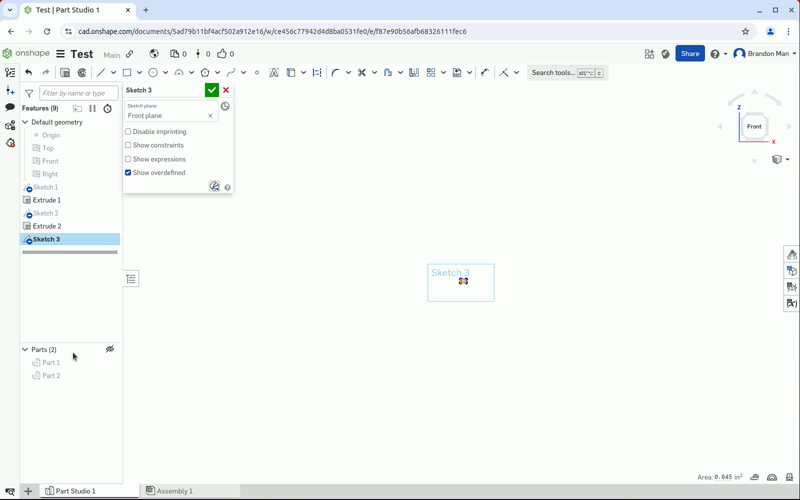
key(shift+e)
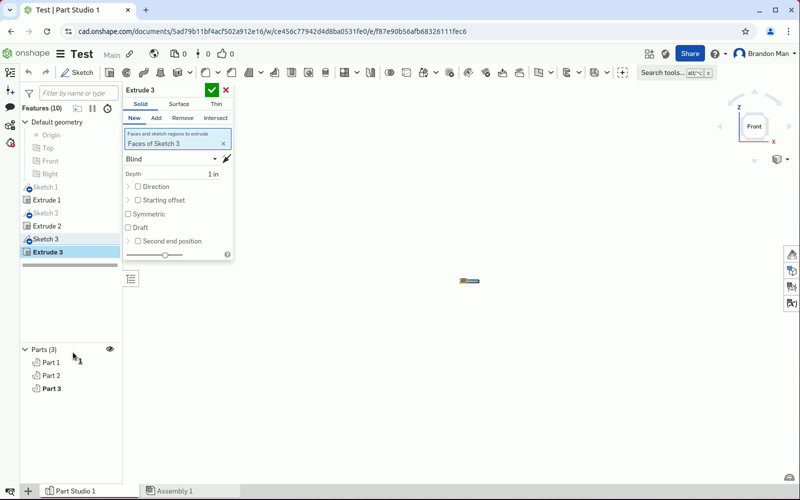
mouse_move(143, 106)
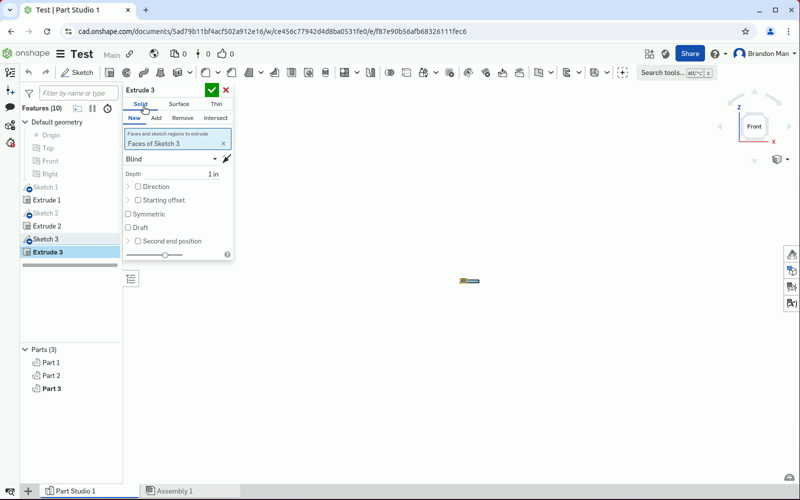
click(143, 106)
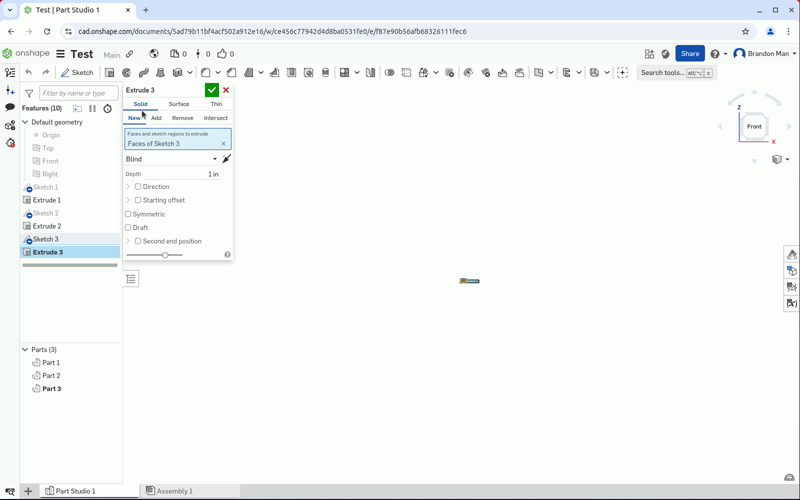
mouse_move(137, 120)
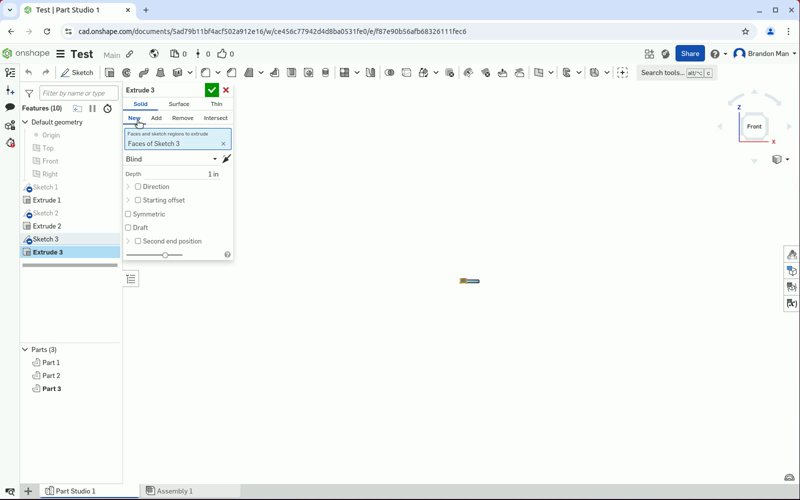
click(137, 120)
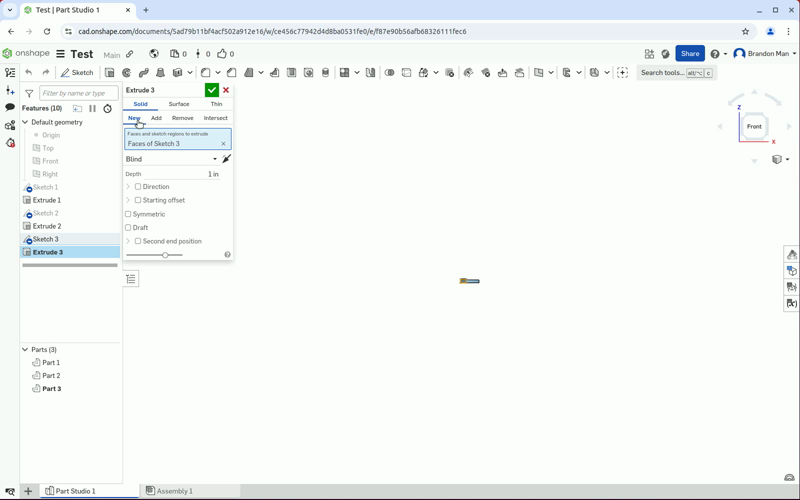
key(tab, 4)
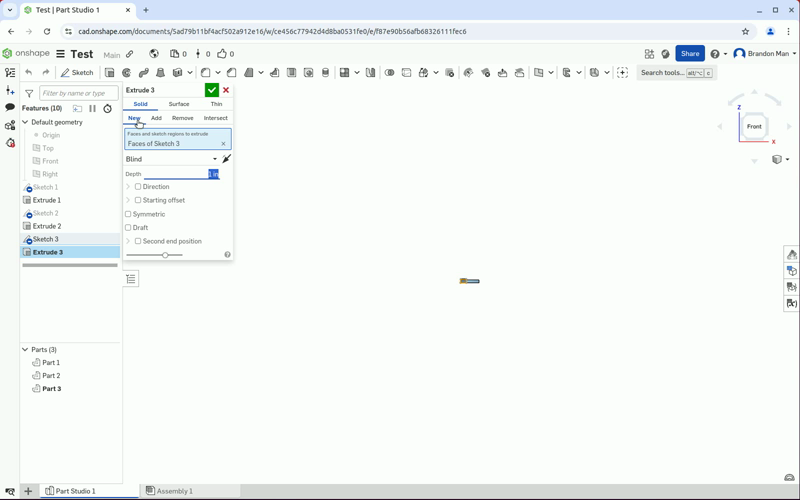
text(15.165)
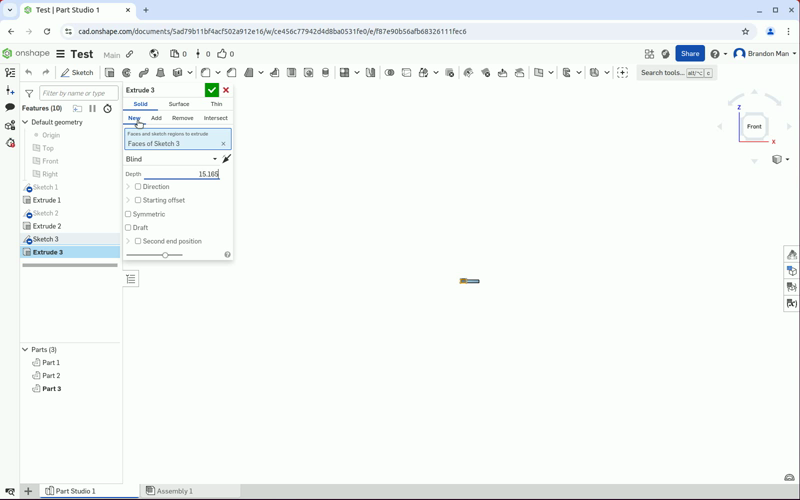
key(enter)
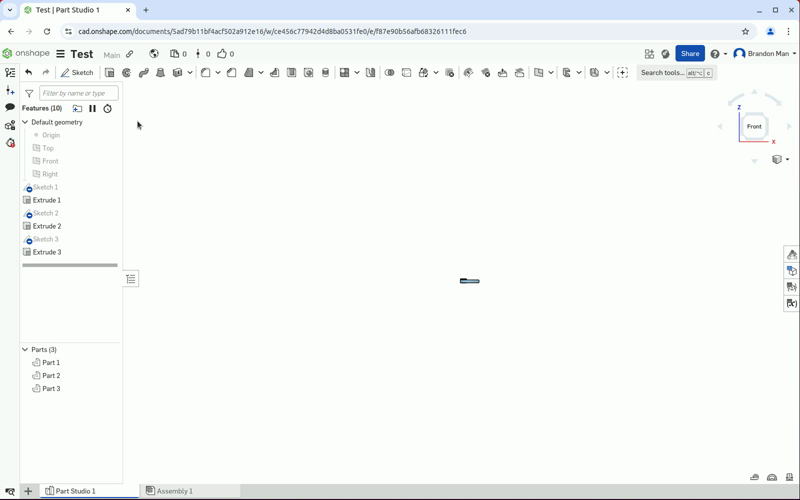
key(shift+h)
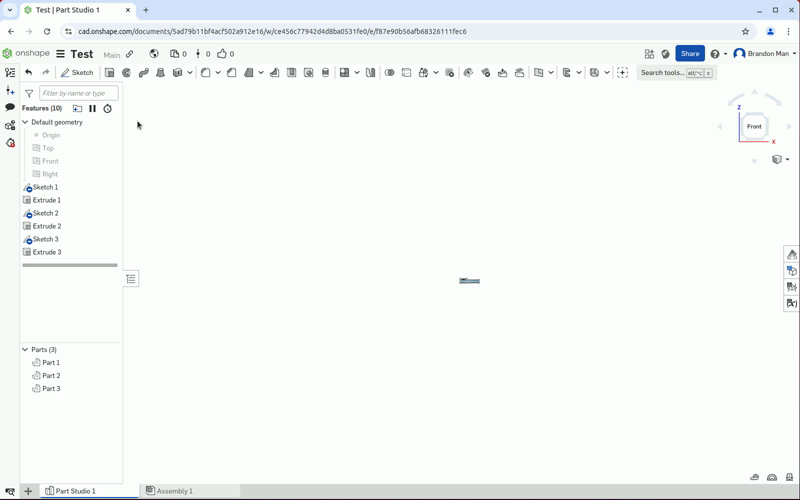
key(shift+h)
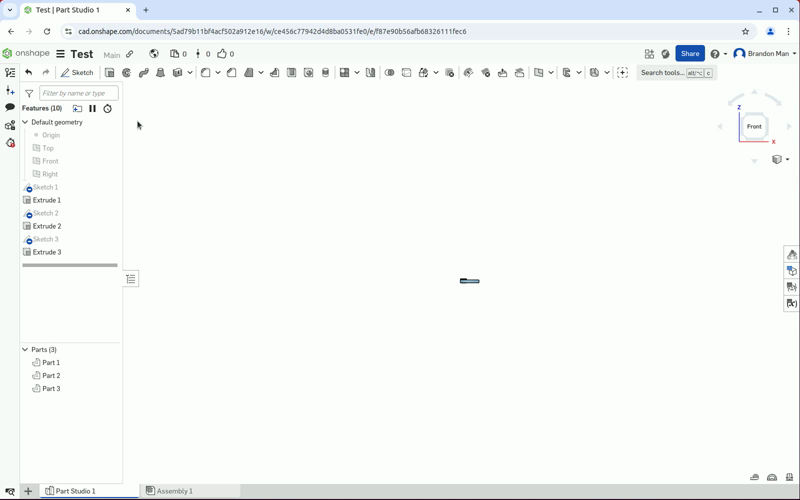
mouse_move(73, 189)
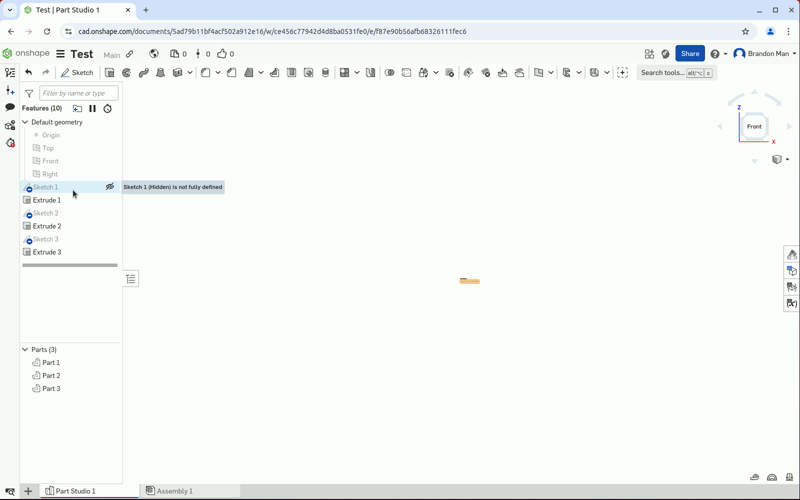
click(73, 189)
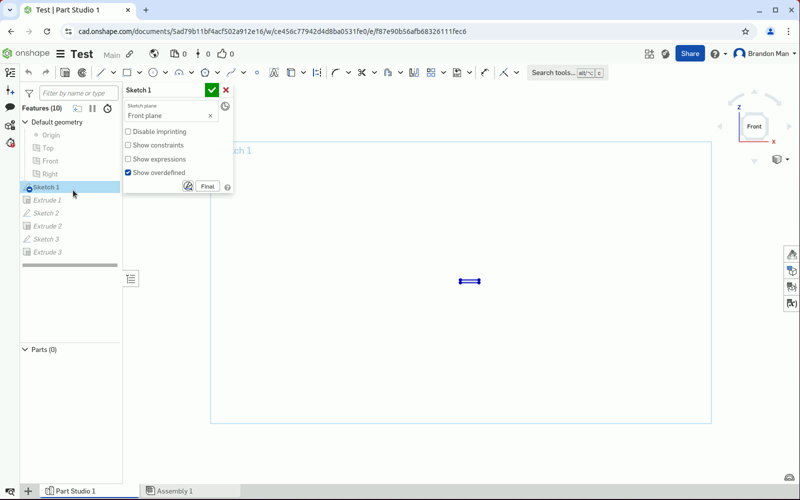
mouse_move(229, 92)
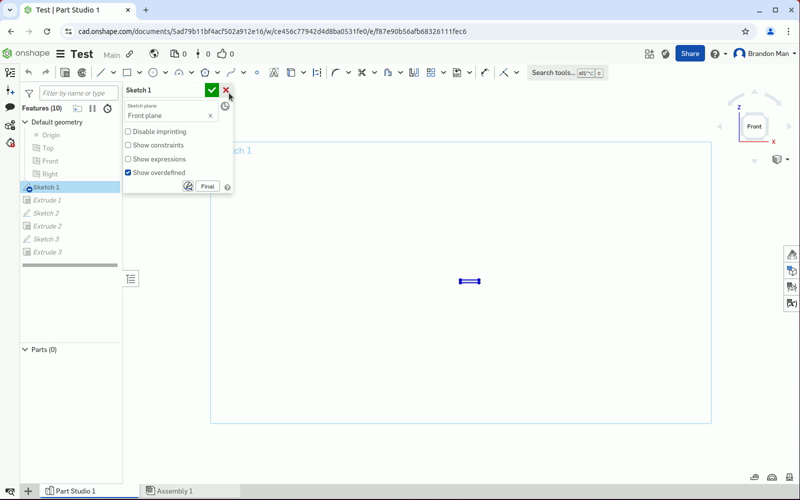
click(229, 92)
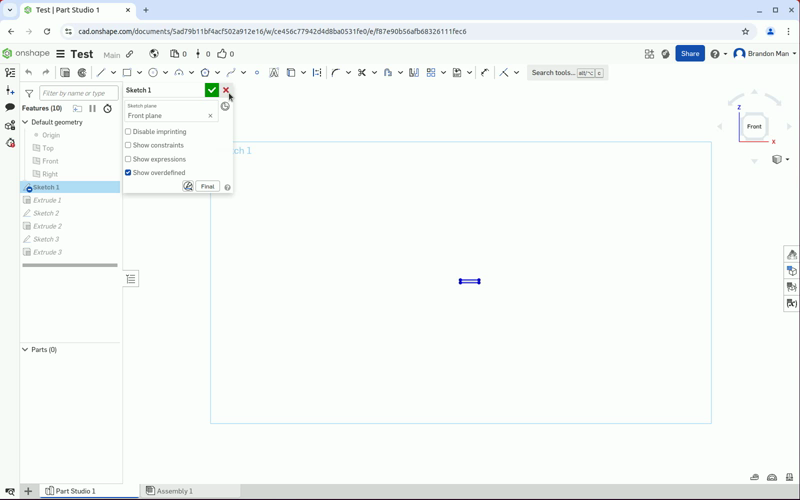
key(shift+s)
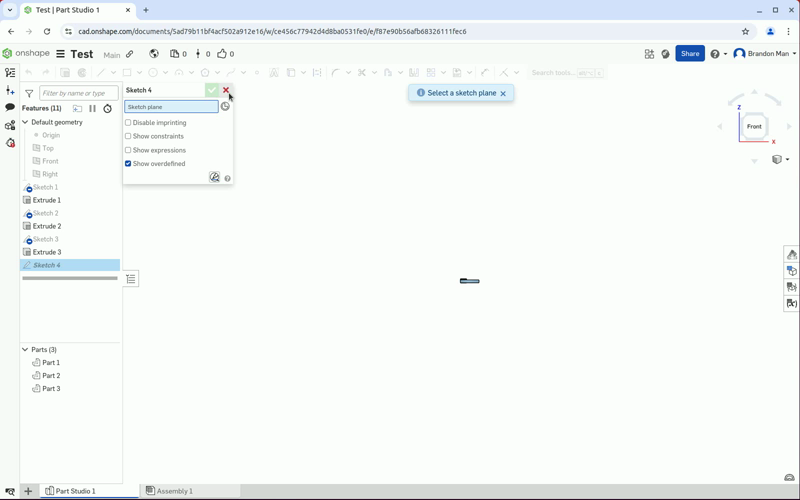
mouse_move(73, 163)
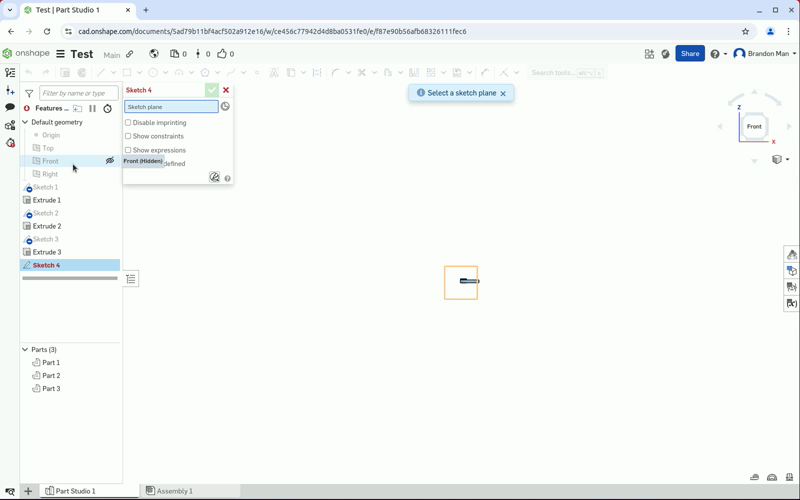
click(73, 163)
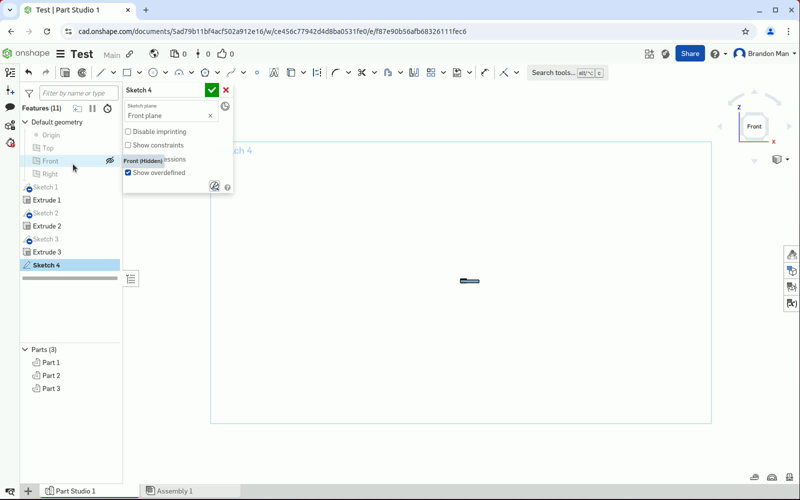
mouse_move(73, 352)
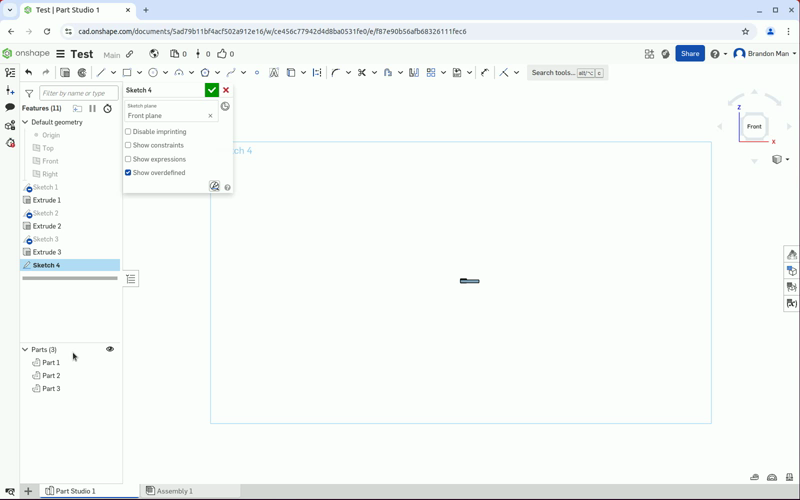
key(y)
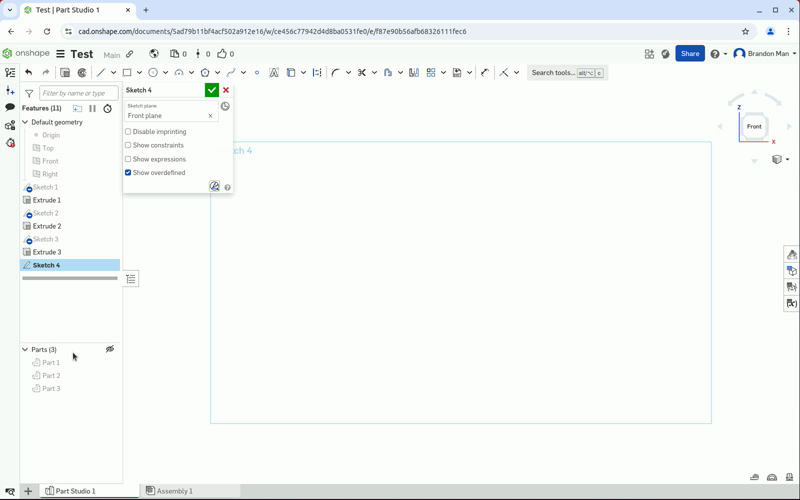
key(l)
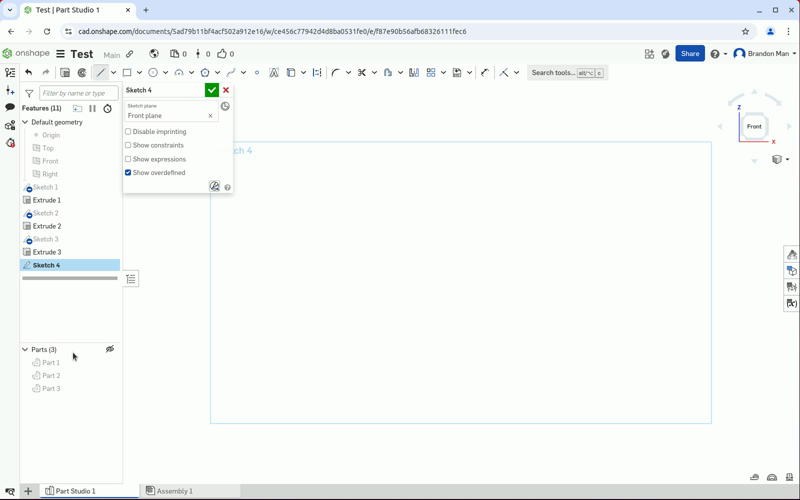
key_down(shift)
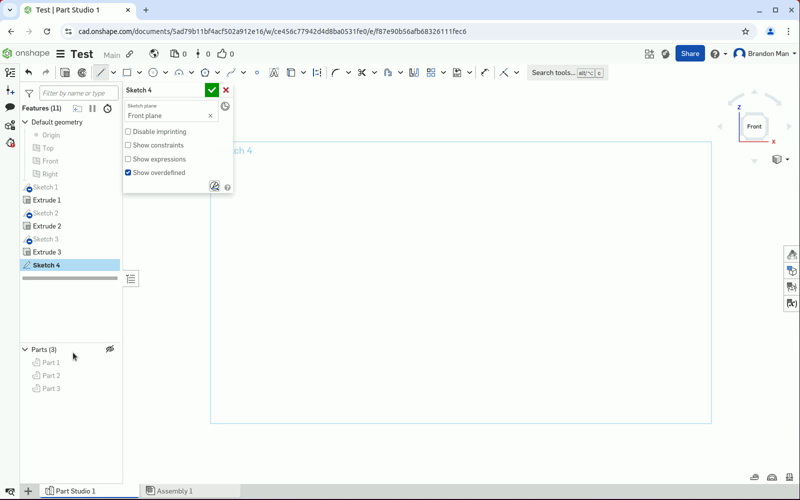
mouse_move(460, 282)
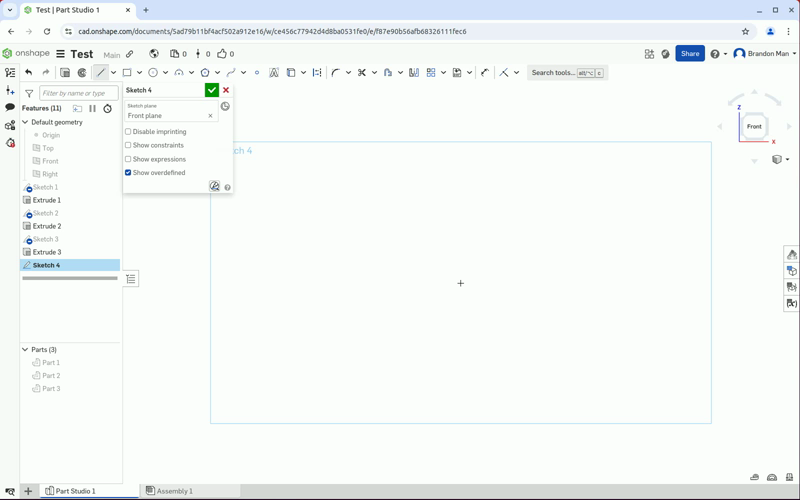
click(460, 282)
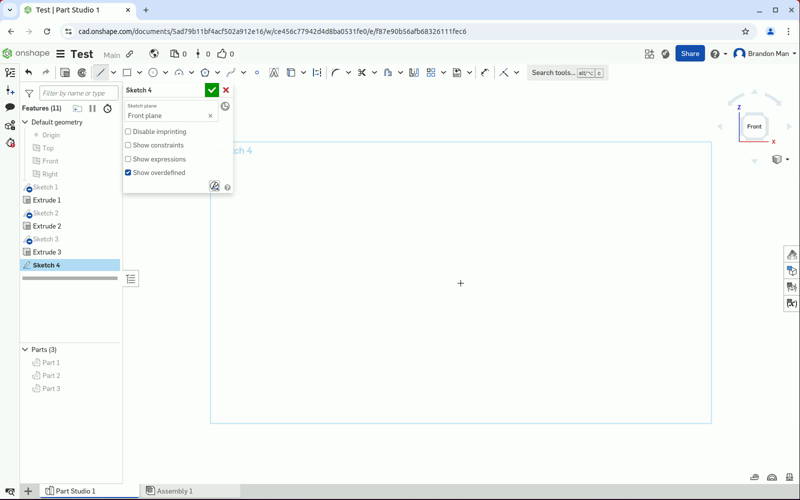
key_up(shift)
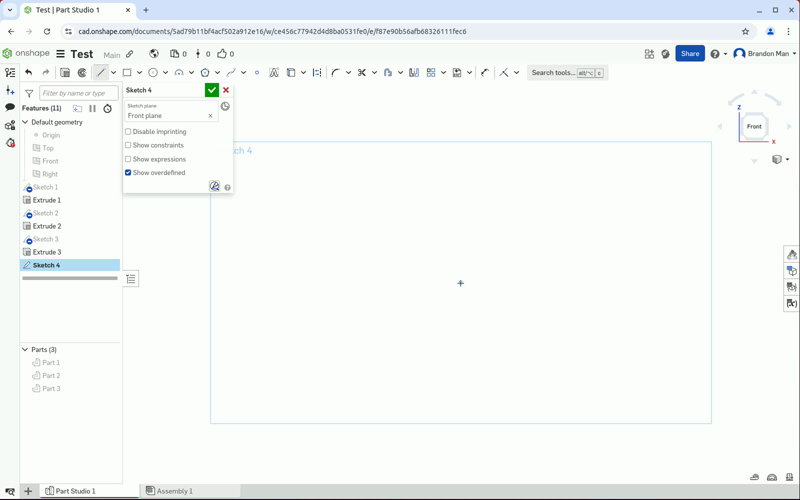
key_down(shift)
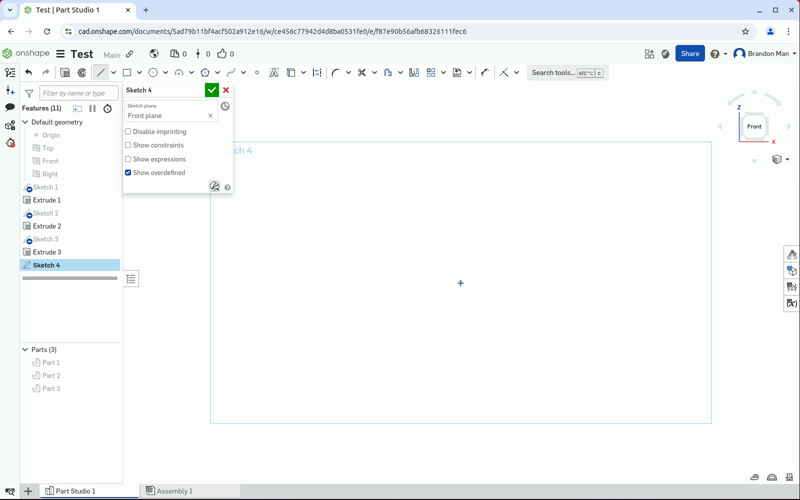
mouse_move(490, 282)
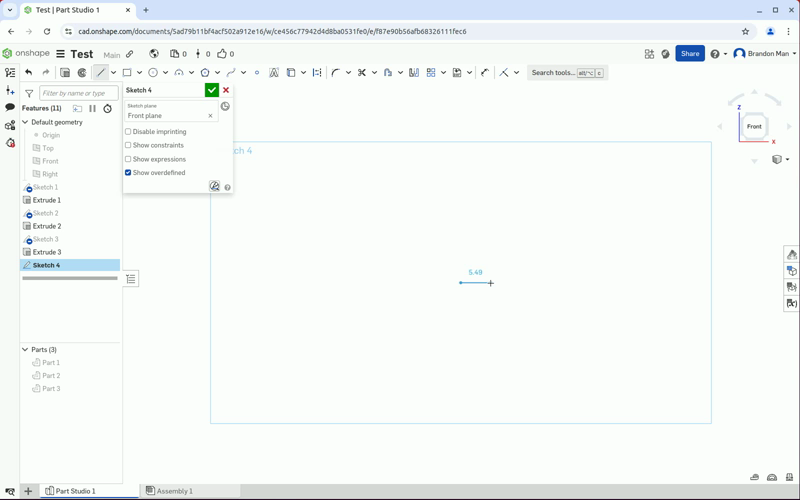
mouse_move(466, 282)
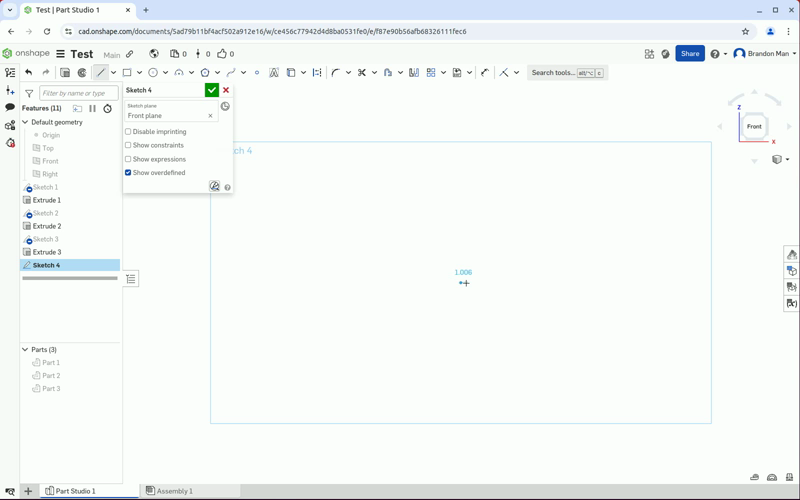
scroll(6)
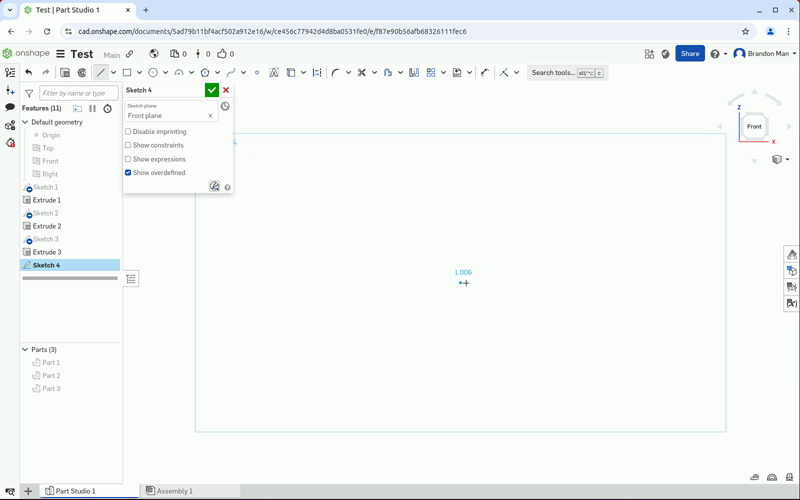
scroll(6)
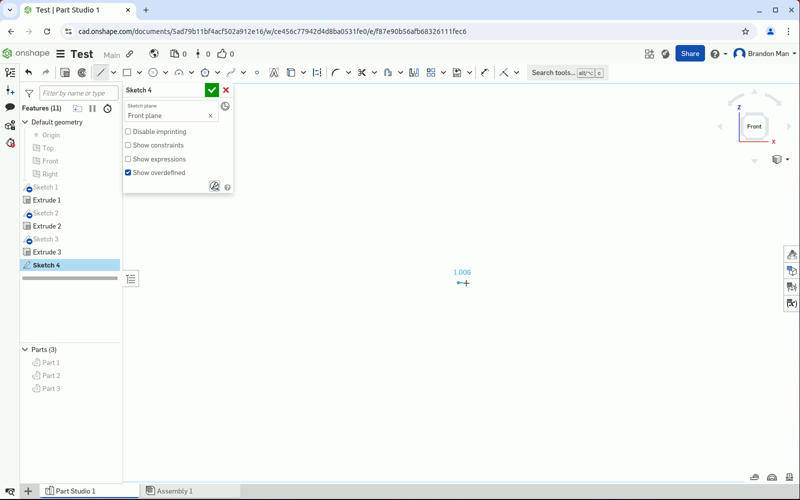
scroll(6)
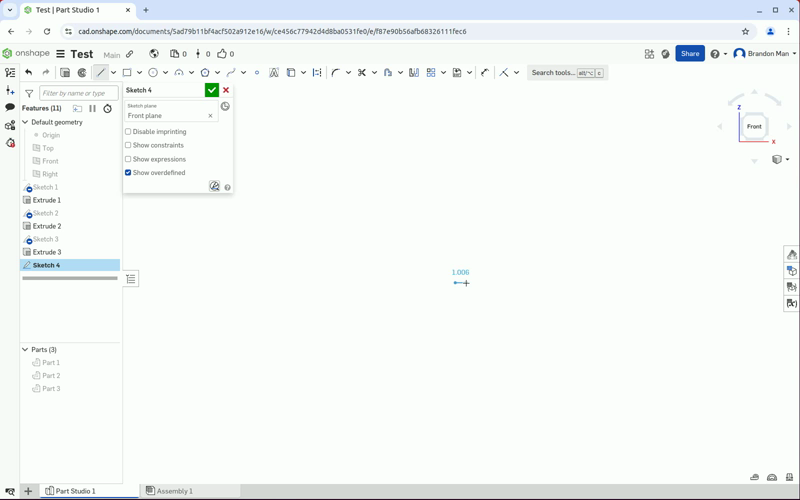
scroll(6)
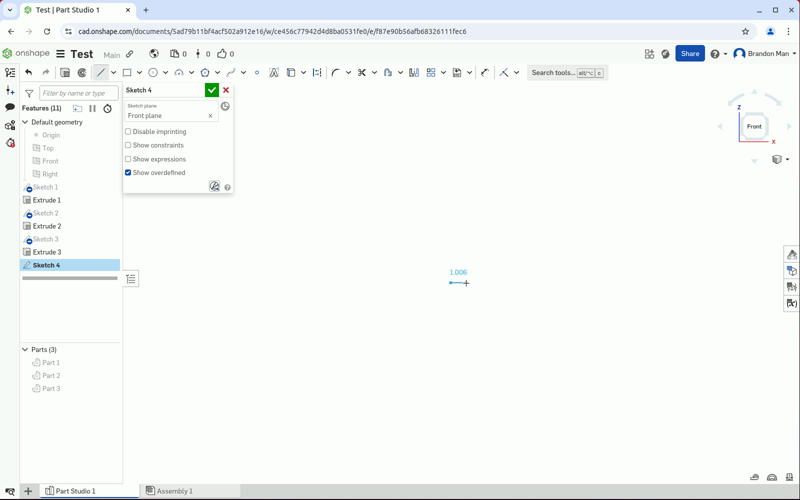
scroll(6)
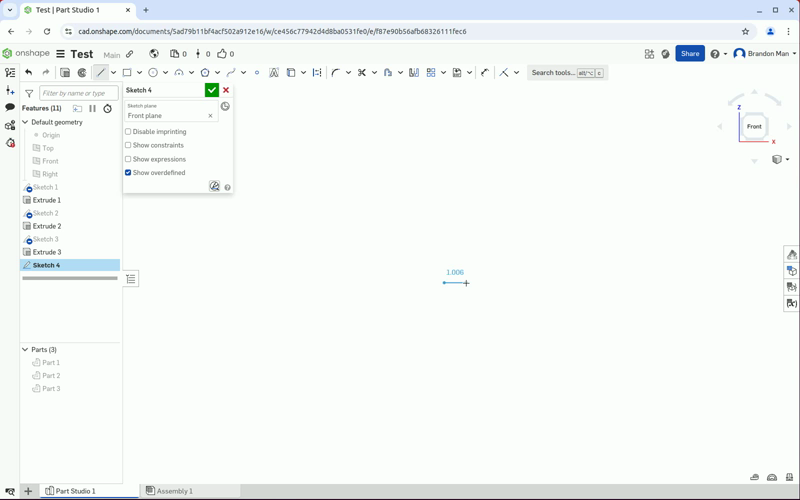
scroll(6)
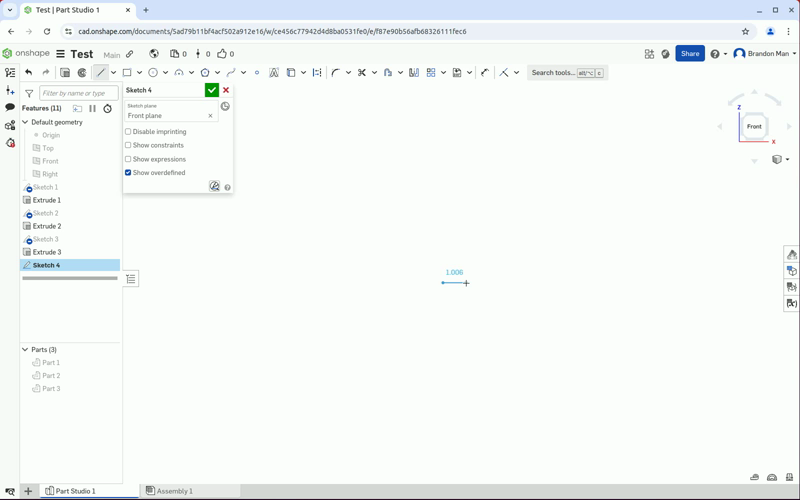
scroll(6)
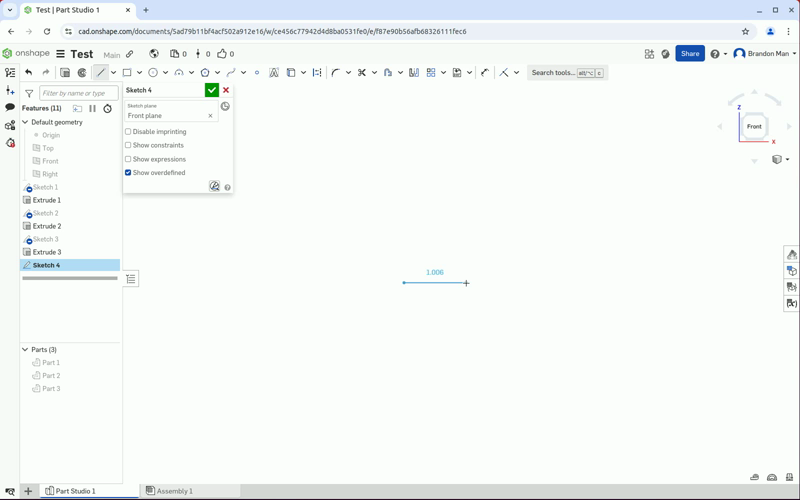
click(466, 282)
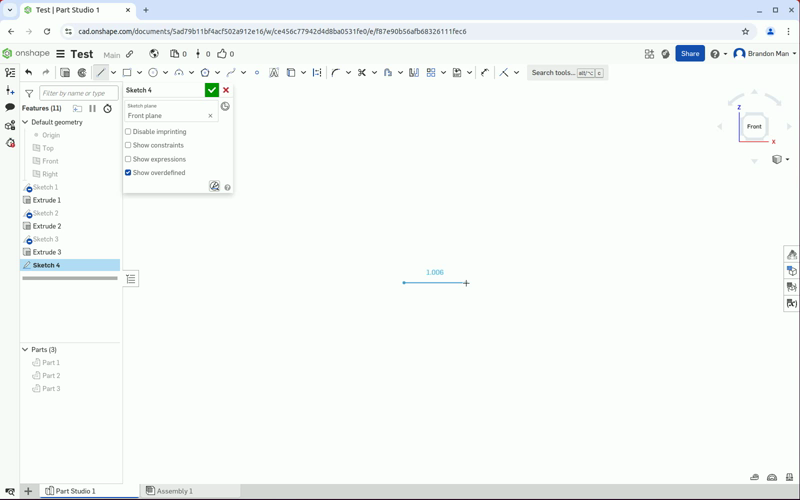
scroll(-6)
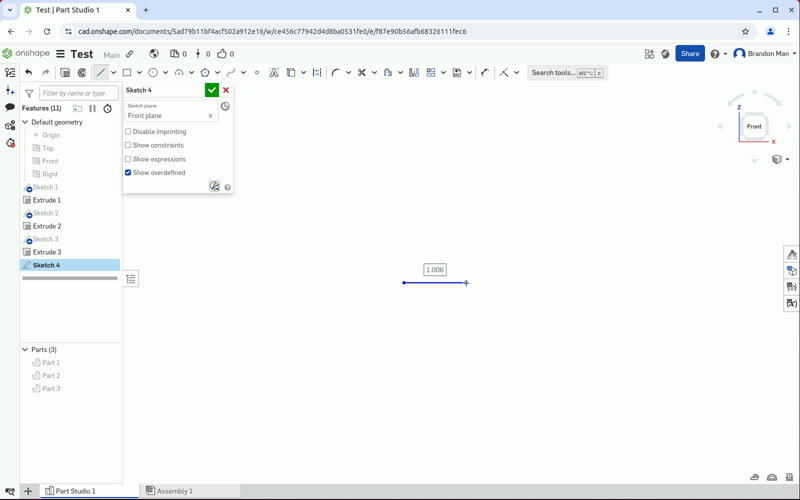
scroll(-6)
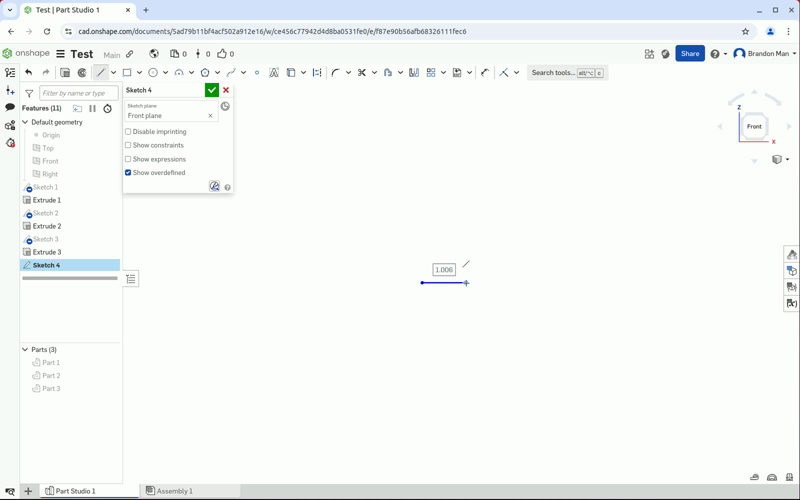
scroll(-6)
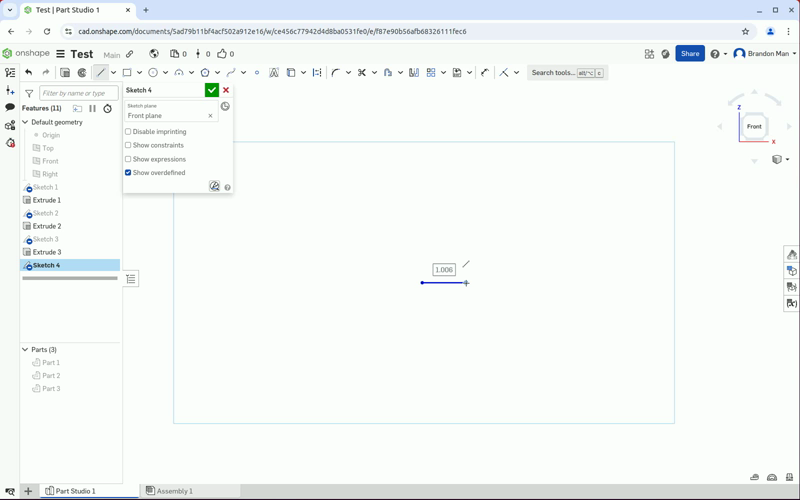
scroll(-6)
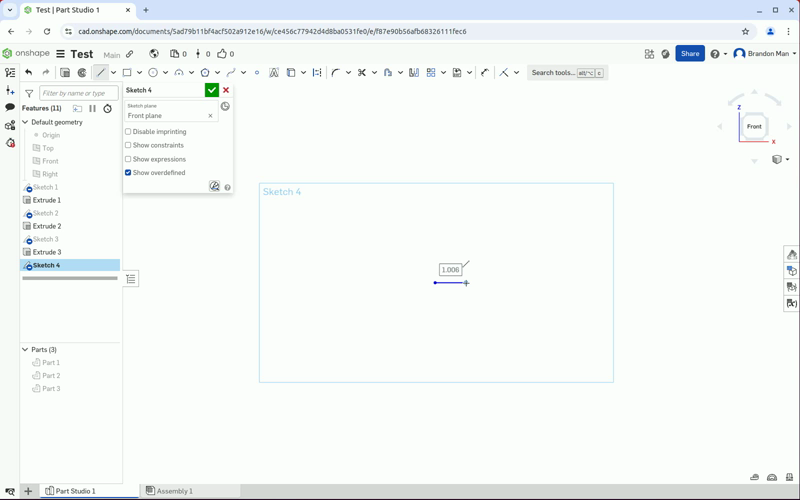
scroll(-6)
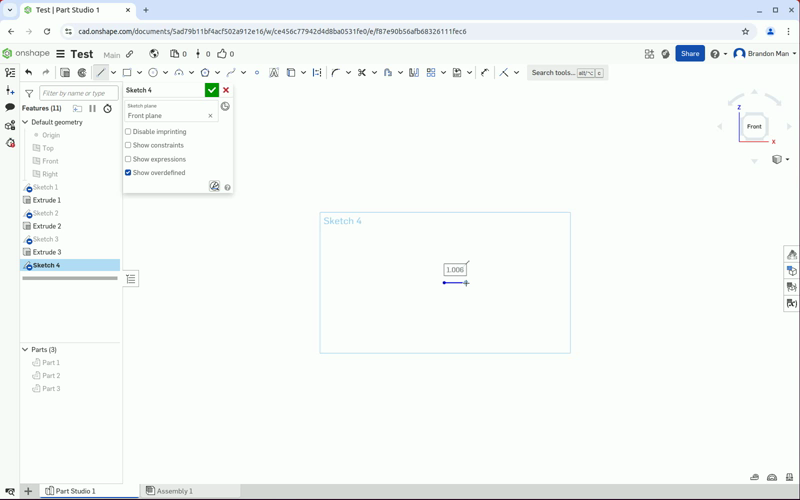
scroll(-6)
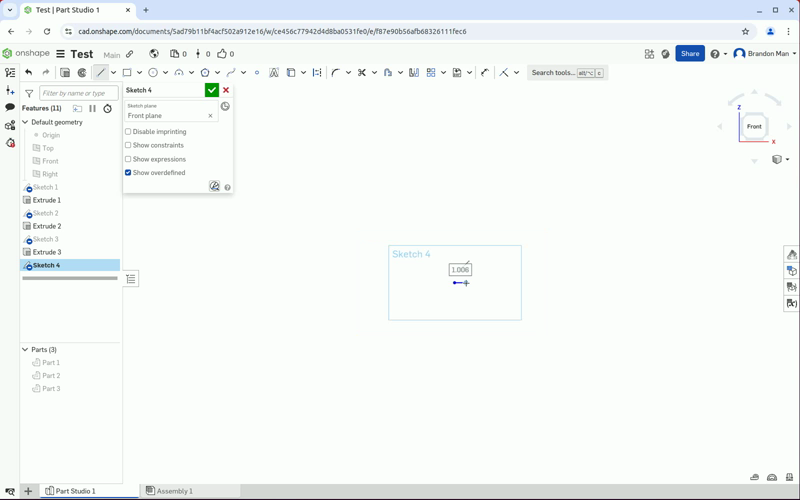
scroll(-6)
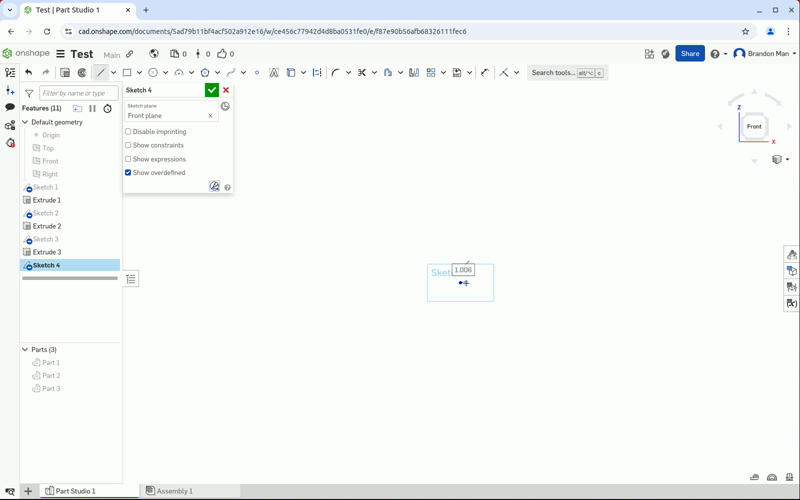
key_up(shift)
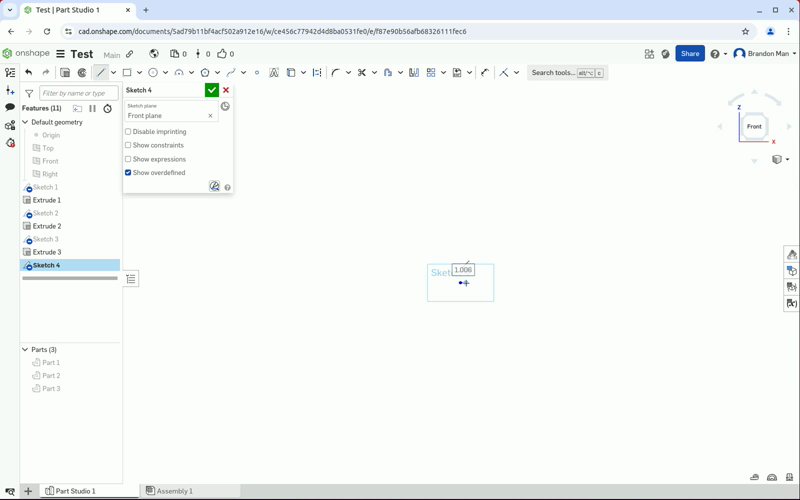
key_down(shift)
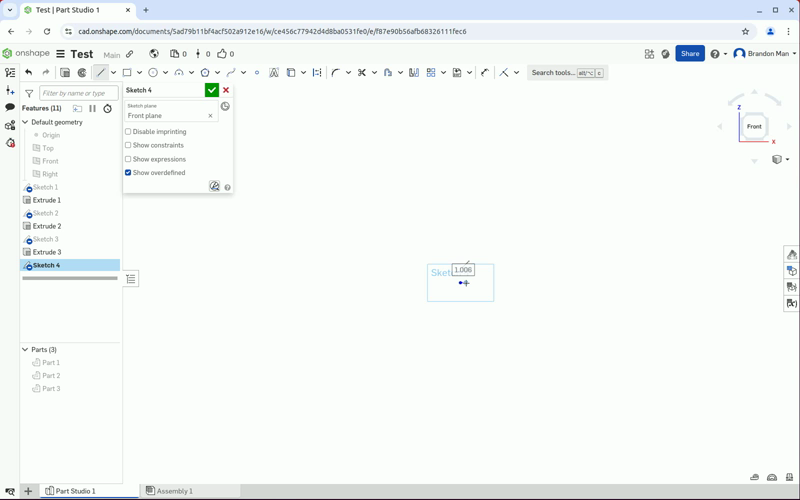
mouse_move(496, 282)
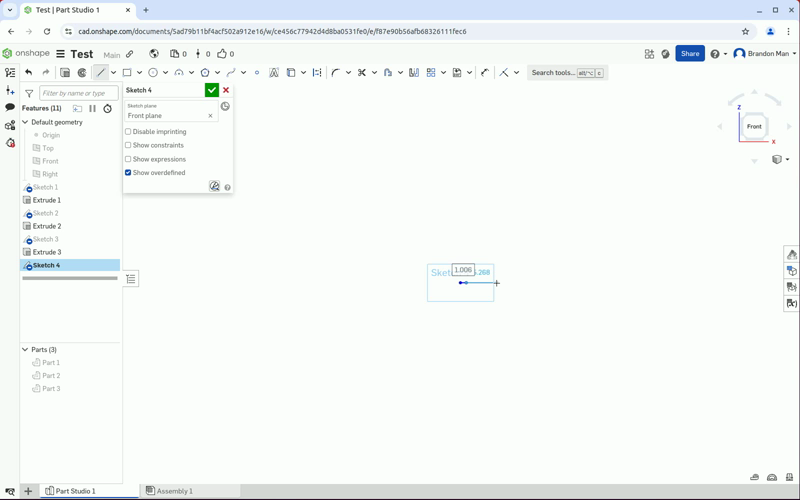
mouse_move(466, 279)
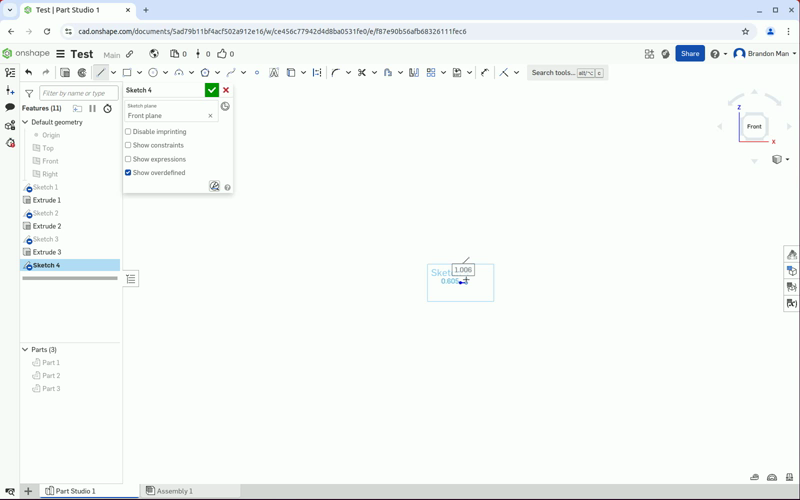
scroll(6)
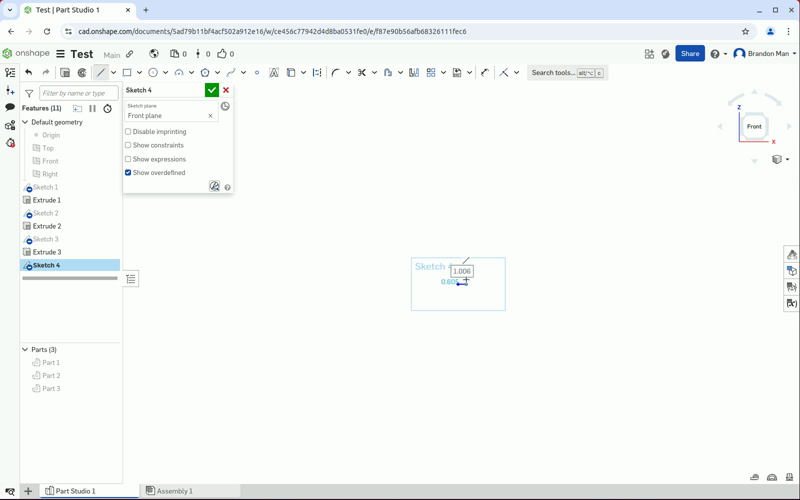
scroll(6)
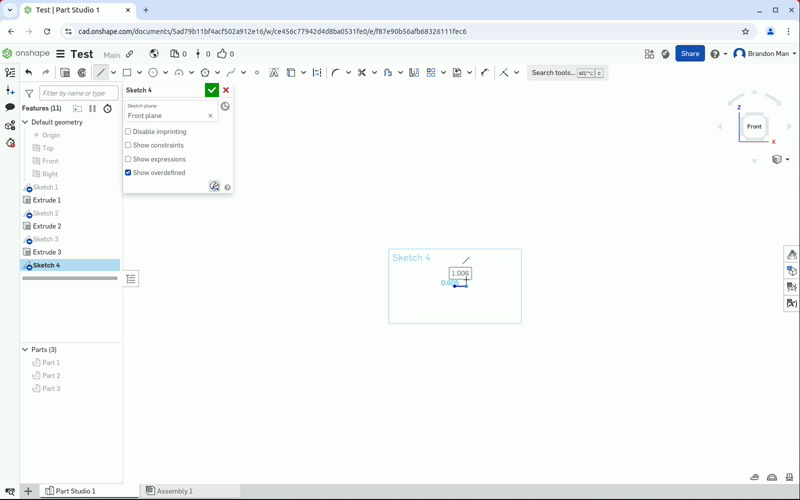
scroll(6)
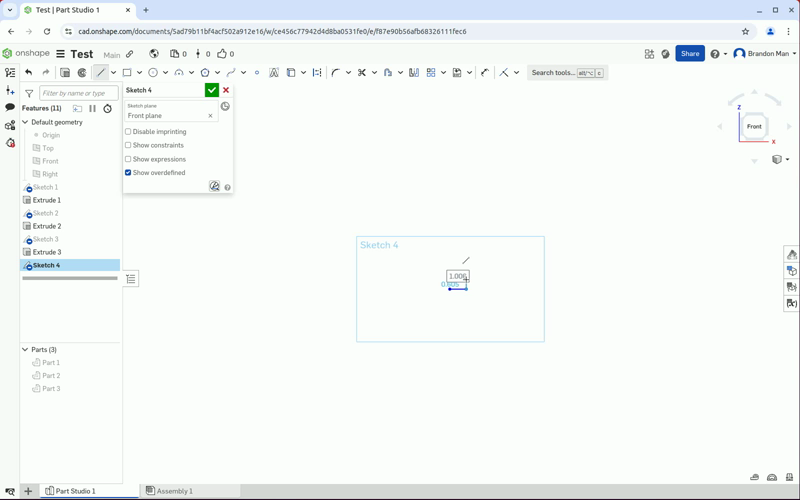
scroll(6)
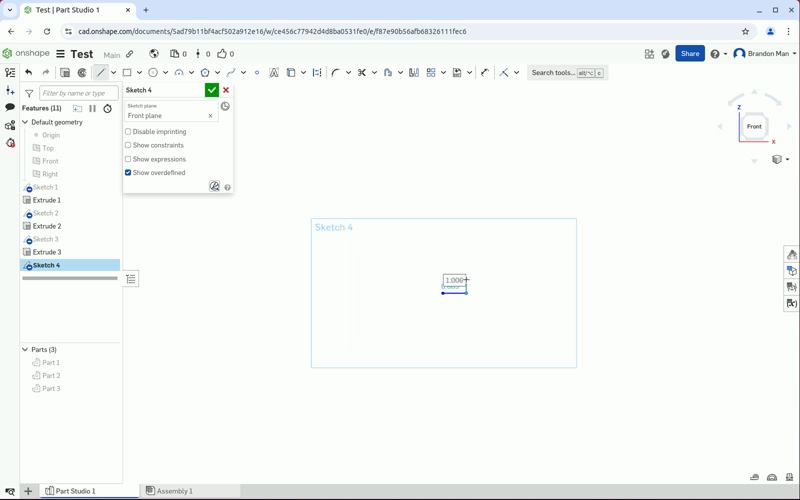
scroll(6)
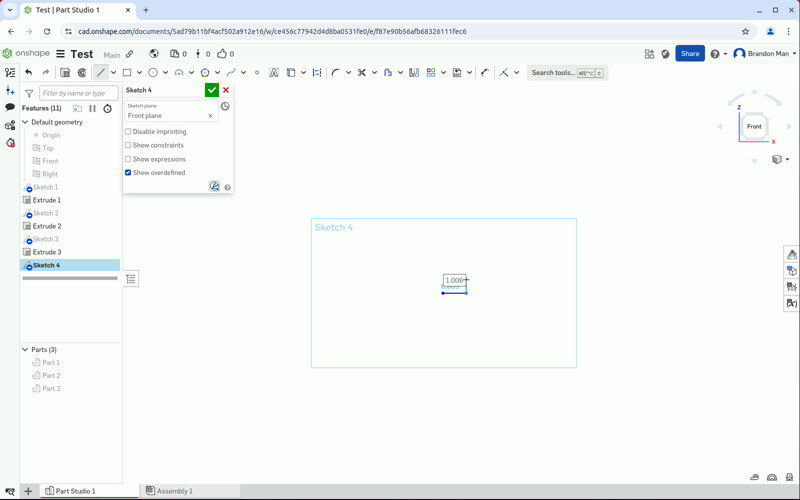
scroll(6)
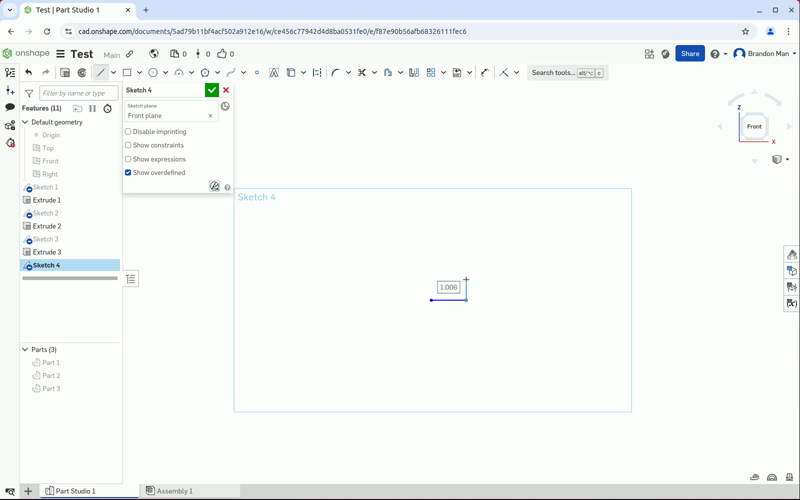
scroll(6)
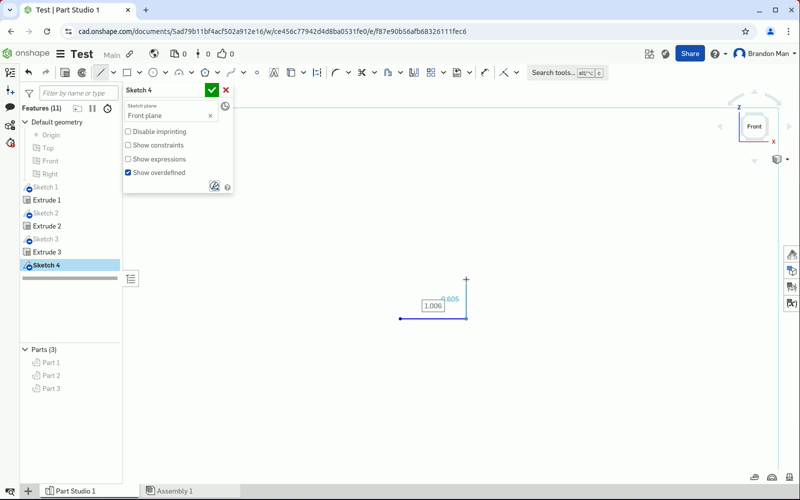
click(466, 279)
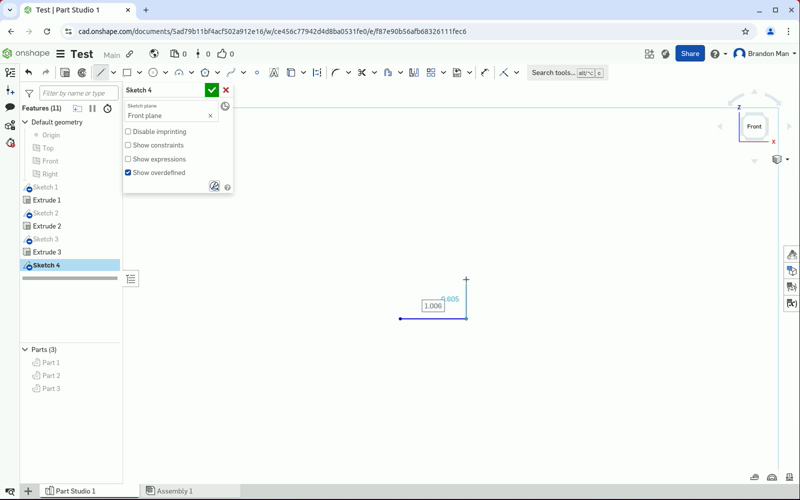
scroll(-6)
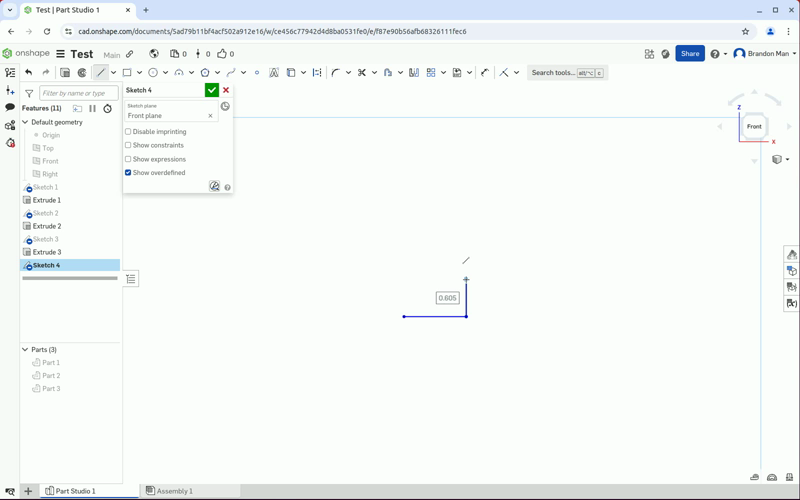
scroll(-6)
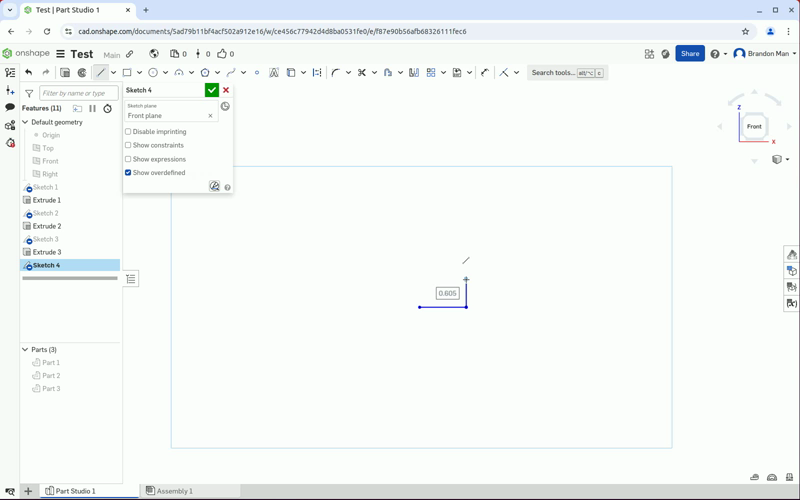
scroll(-6)
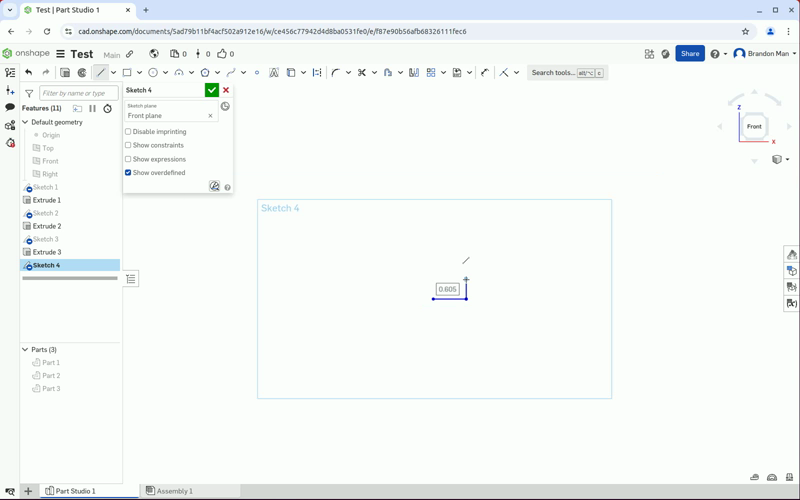
scroll(-6)
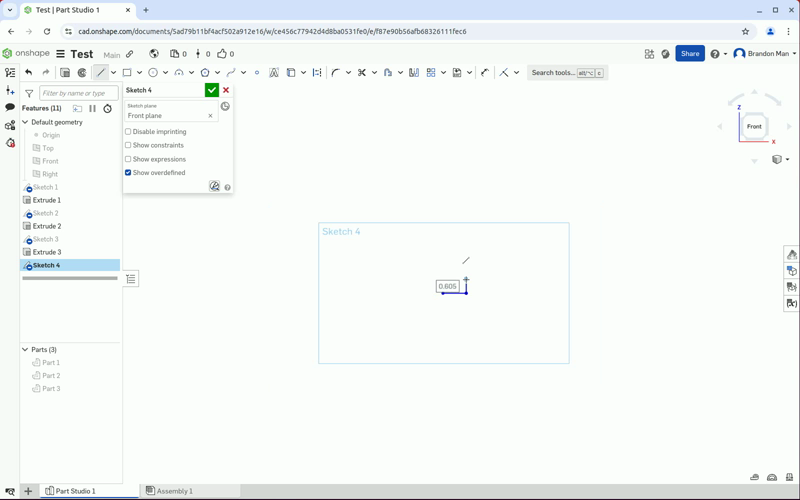
scroll(-6)
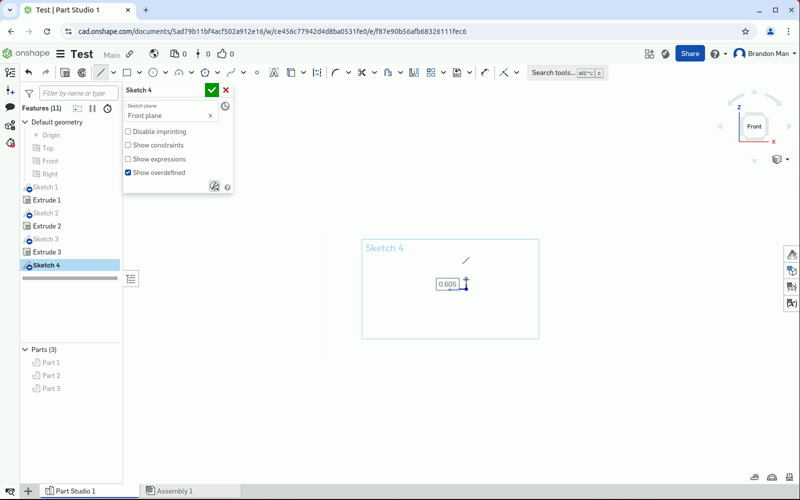
scroll(-6)
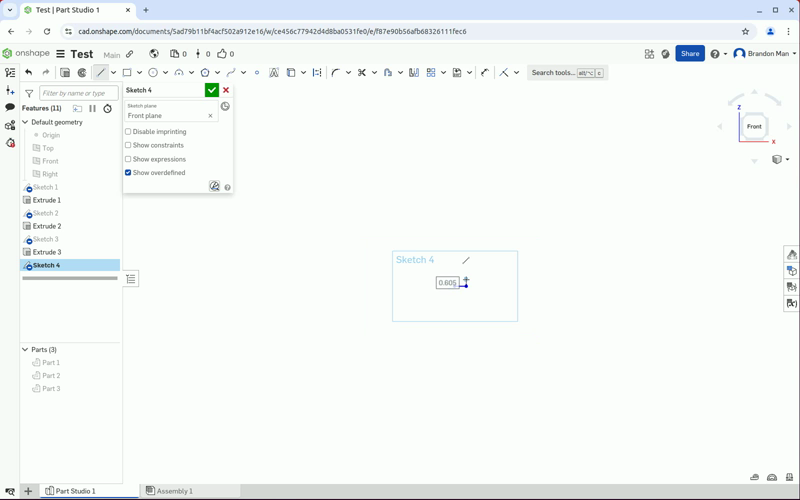
scroll(-6)
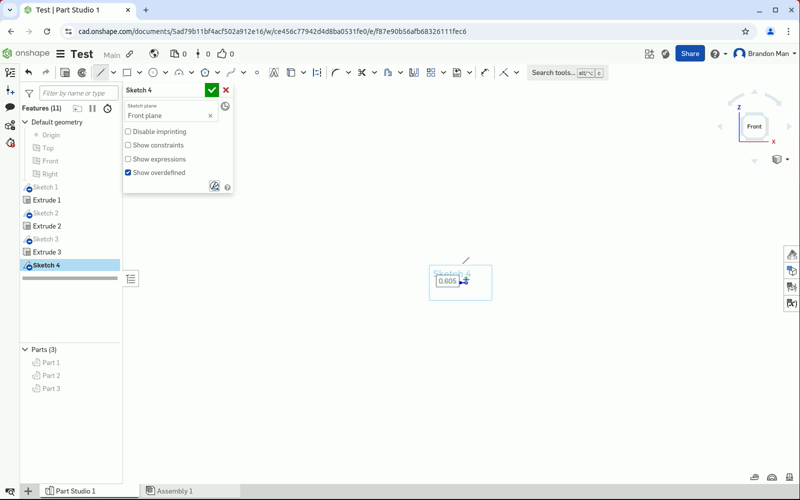
key_up(shift)
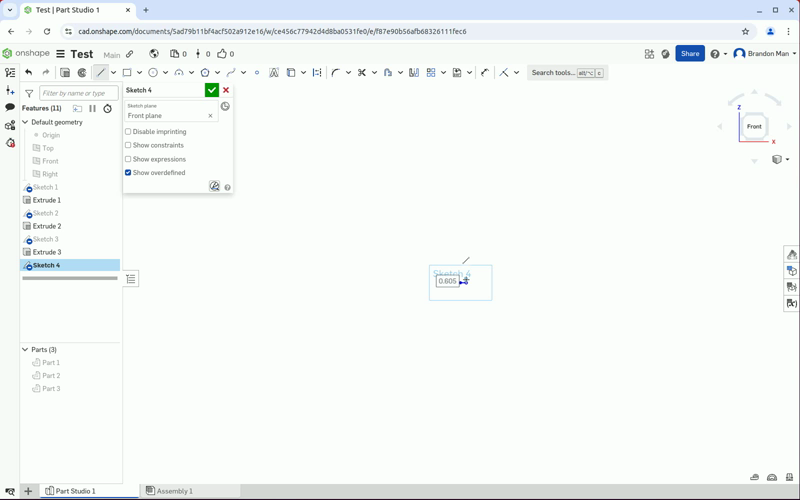
key_down(shift)
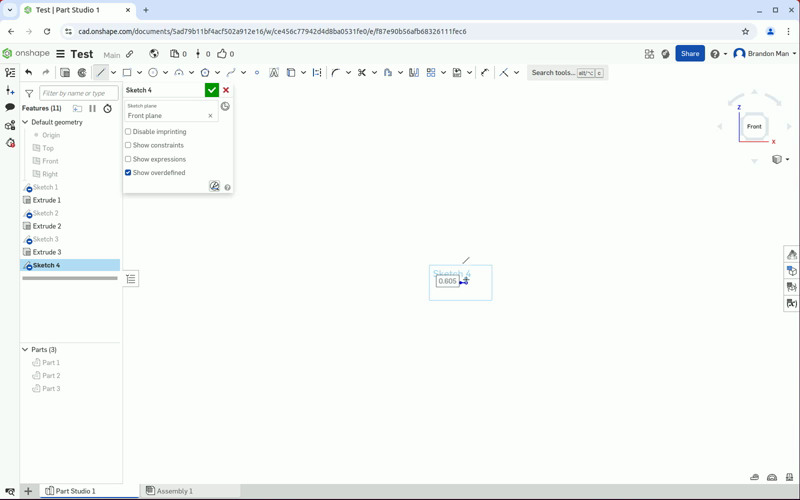
mouse_move(496, 279)
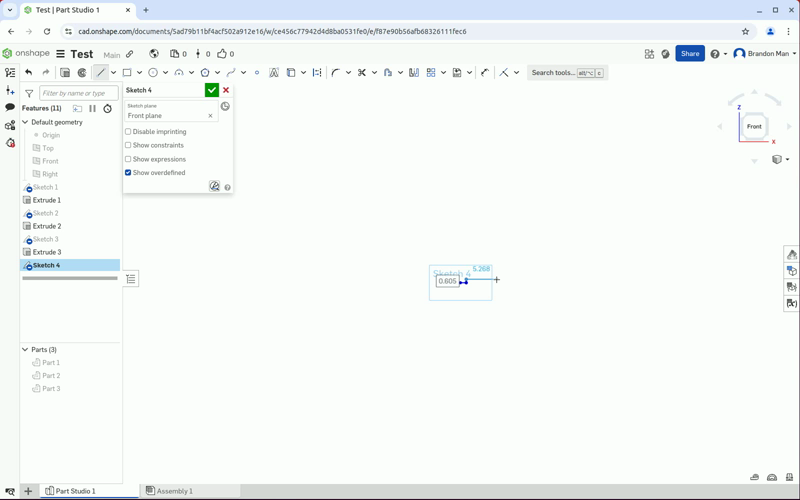
mouse_move(460, 279)
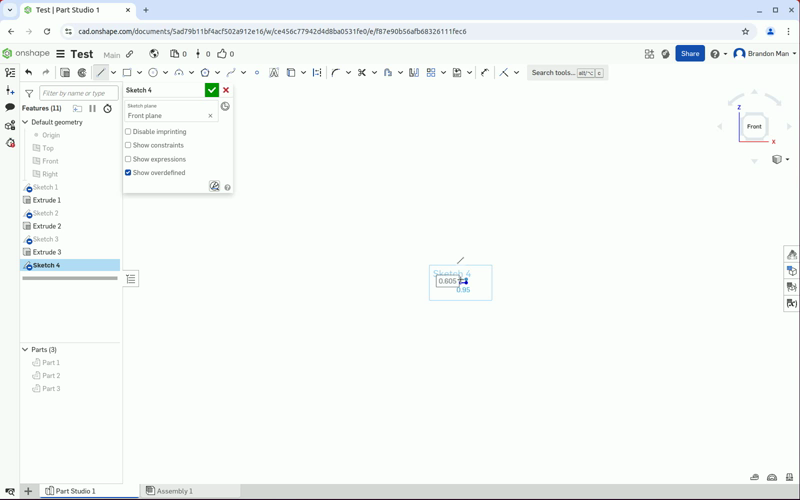
scroll(6)
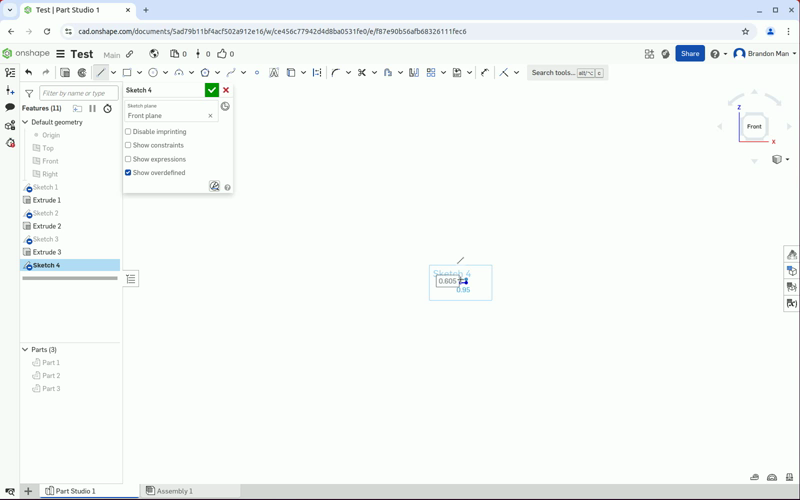
scroll(6)
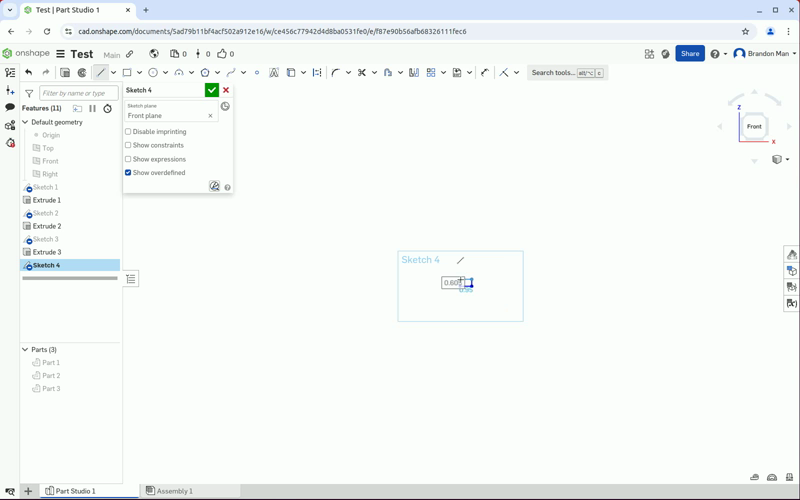
scroll(6)
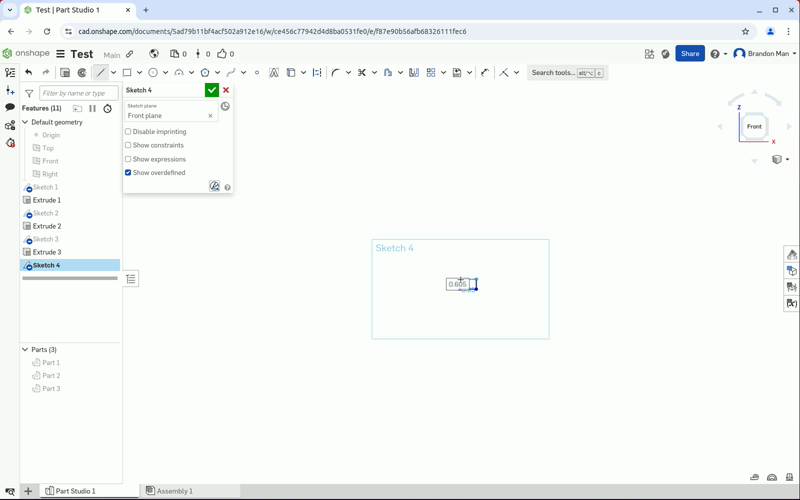
scroll(6)
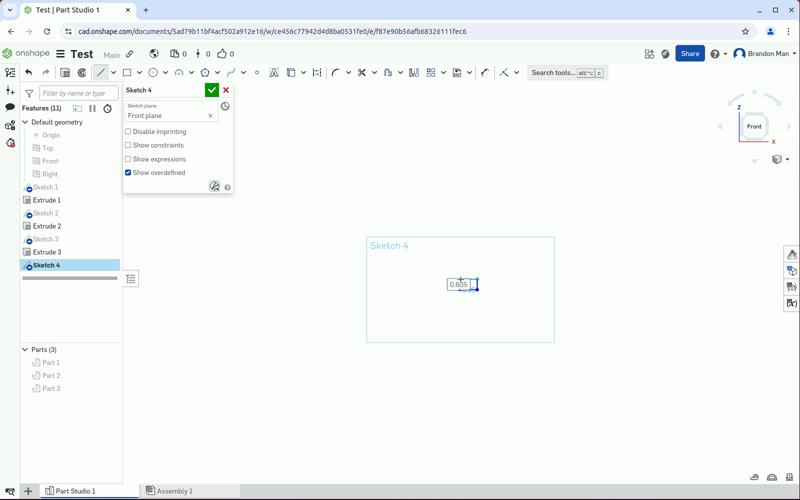
scroll(6)
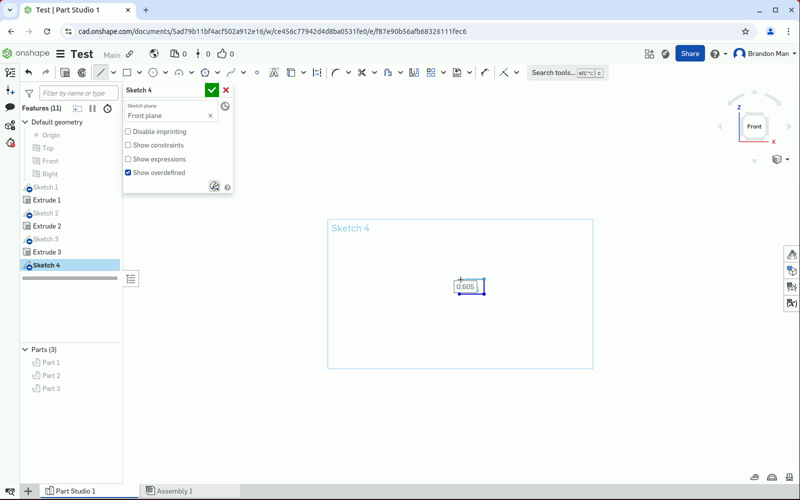
scroll(6)
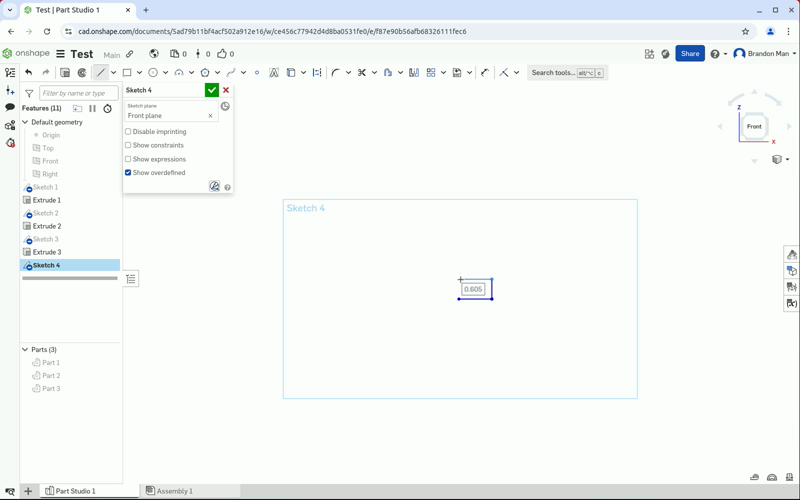
scroll(6)
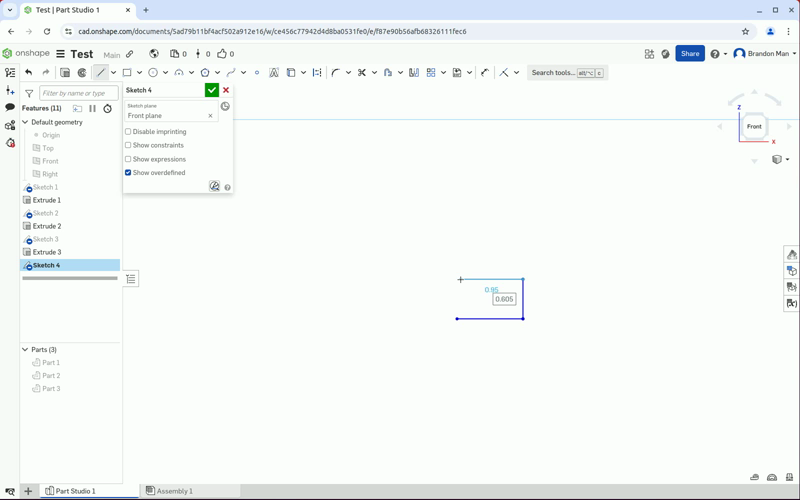
click(460, 279)
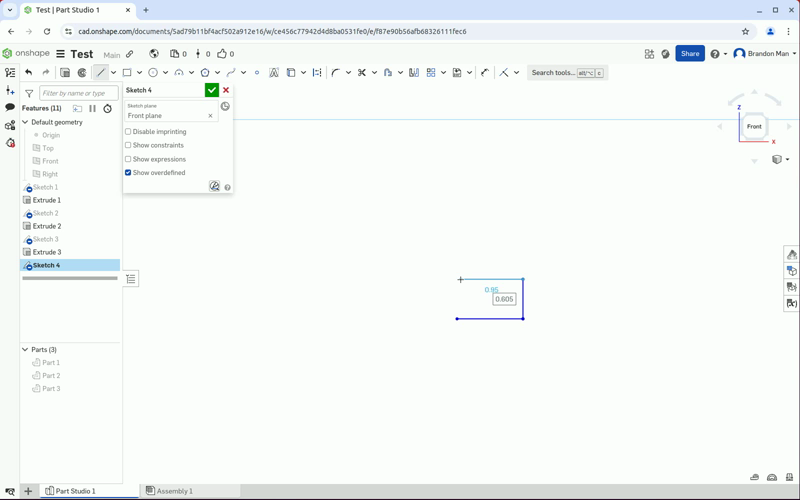
scroll(-6)
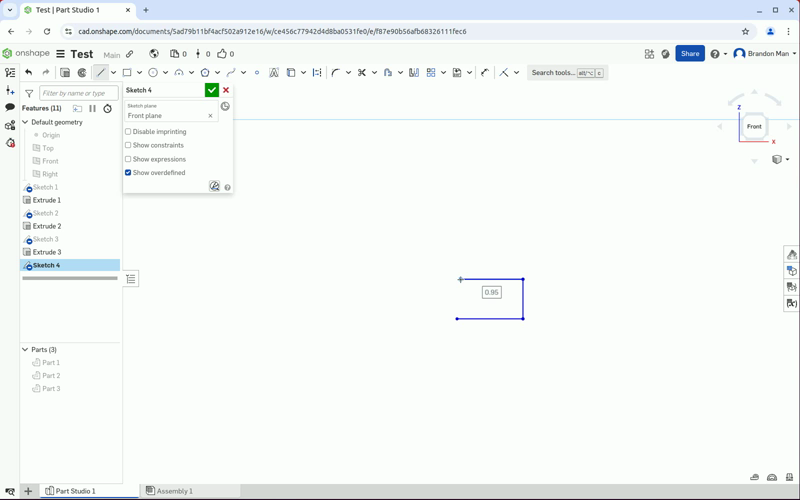
scroll(-6)
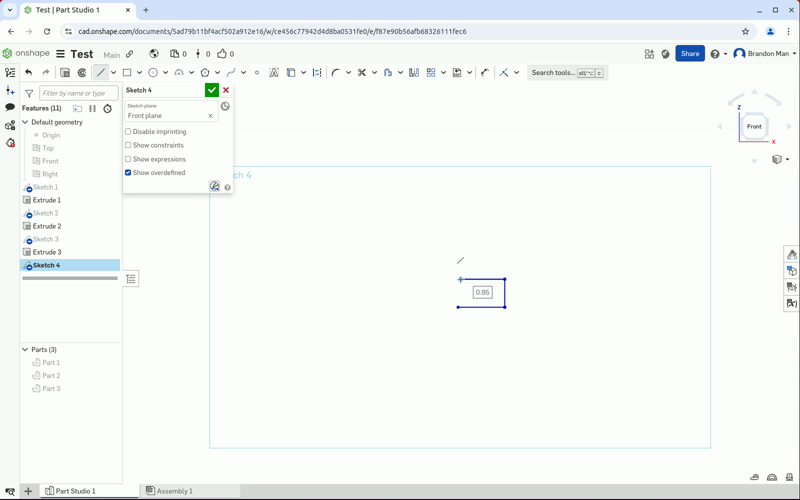
scroll(-6)
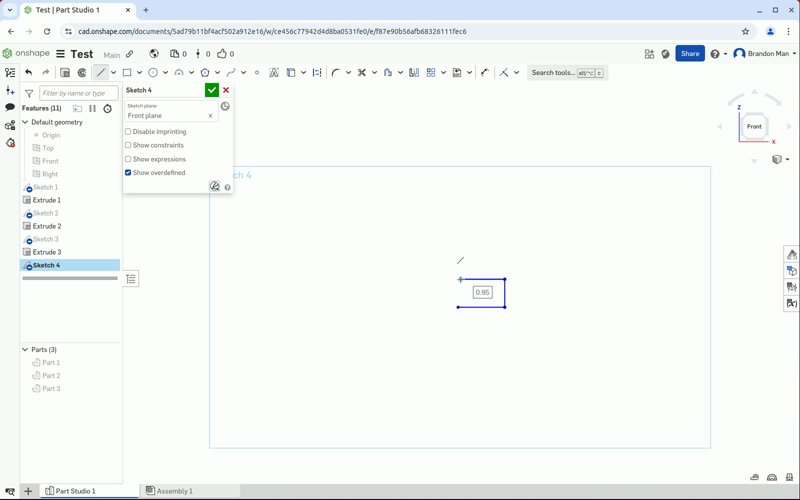
scroll(-6)
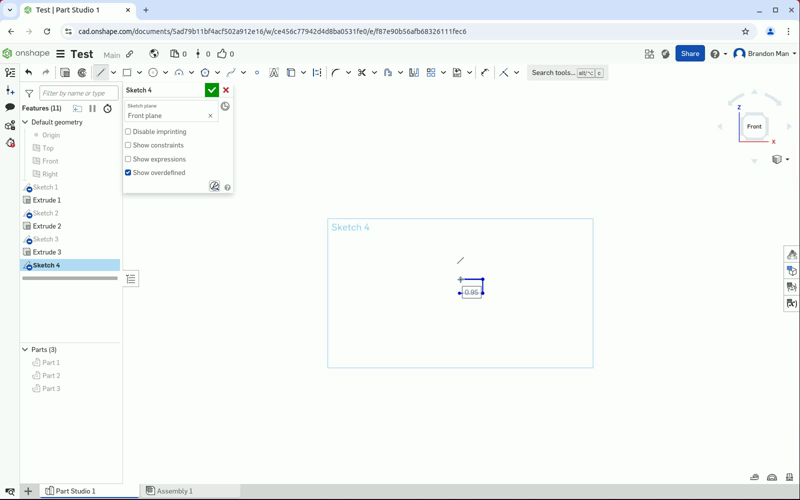
scroll(-6)
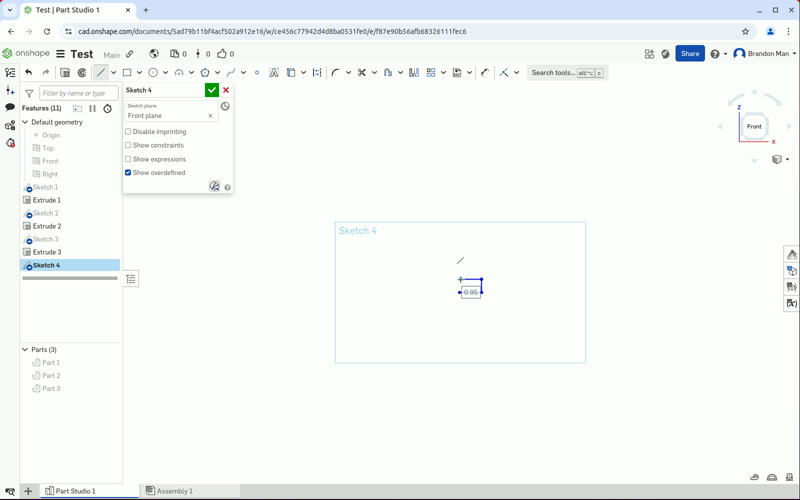
scroll(-6)
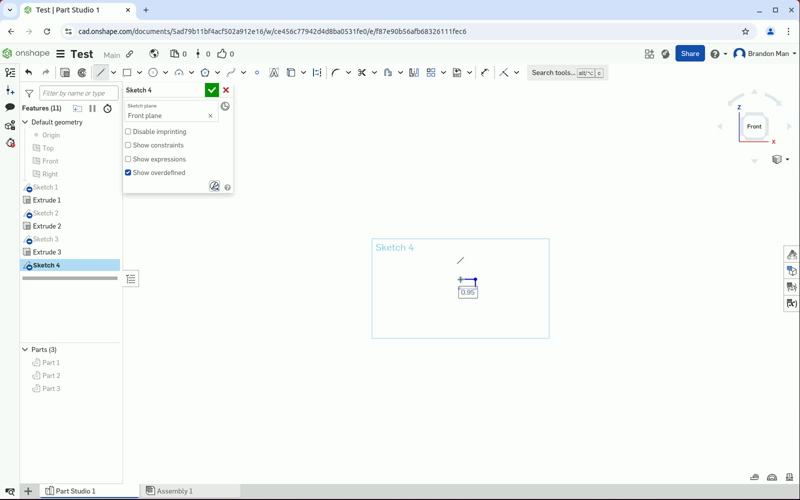
scroll(-6)
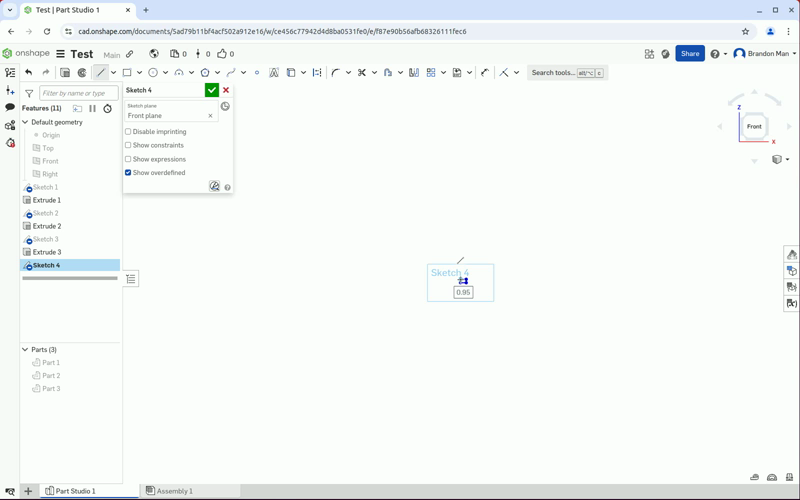
key_up(shift)
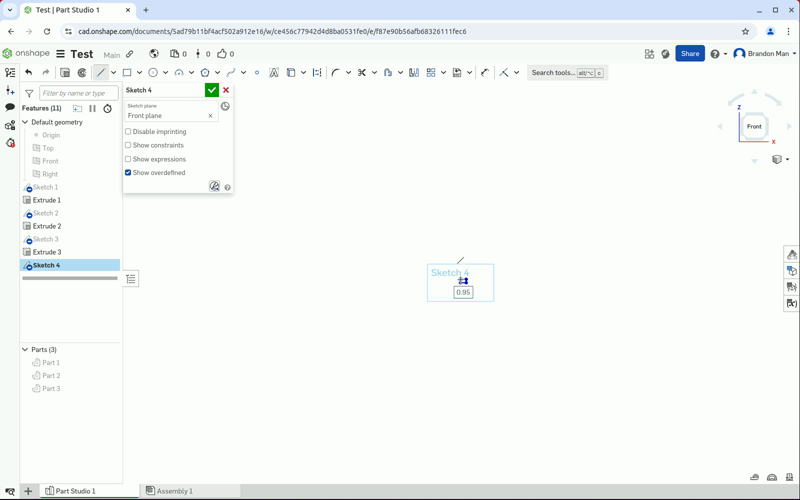
mouse_move(490, 279)
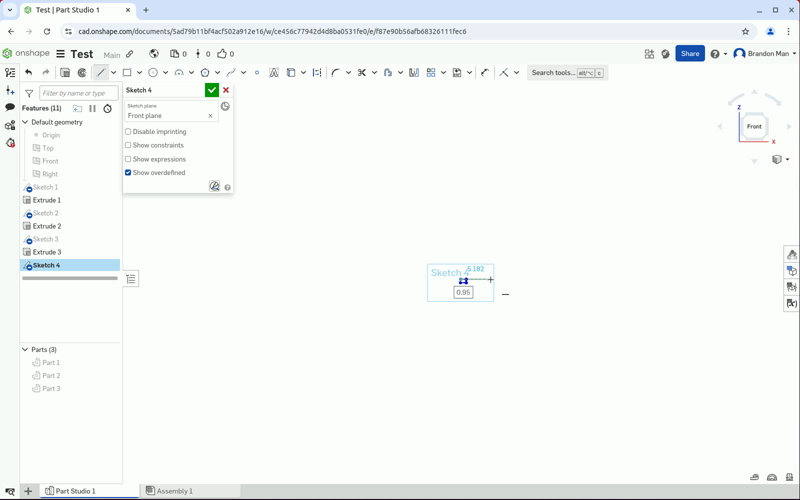
key_down(shift)
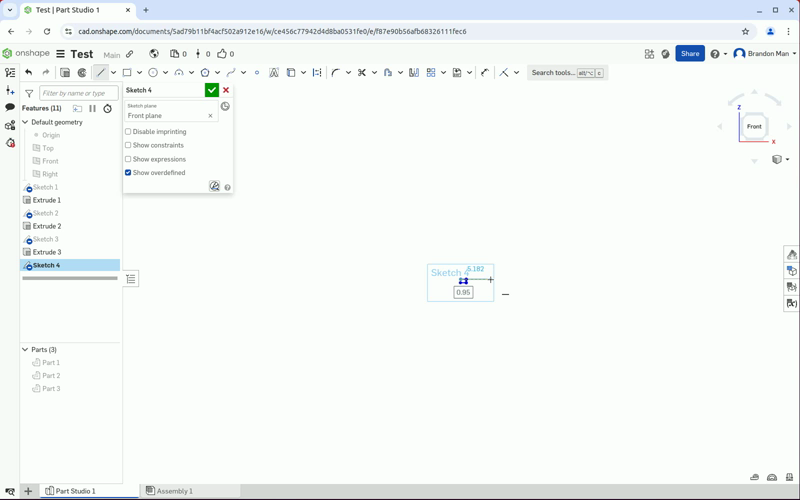
mouse_move(460, 282)
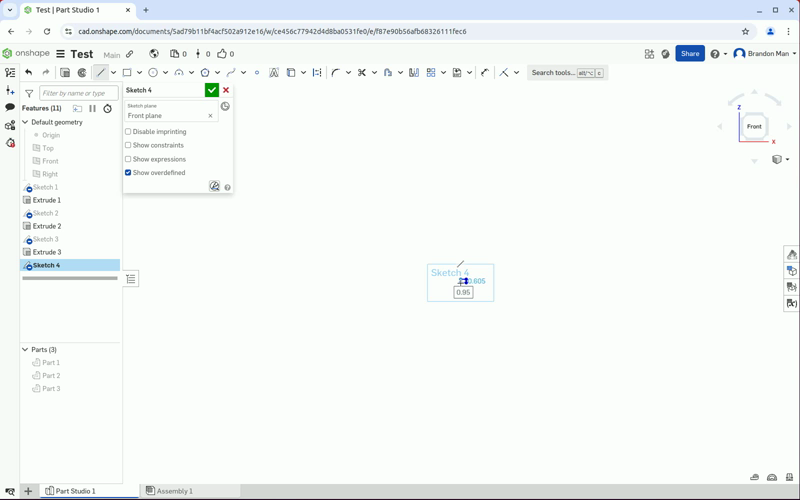
scroll(6)
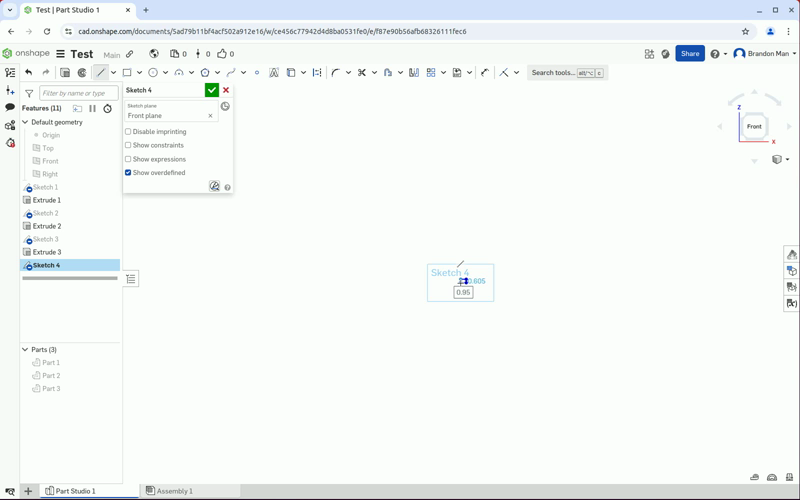
scroll(6)
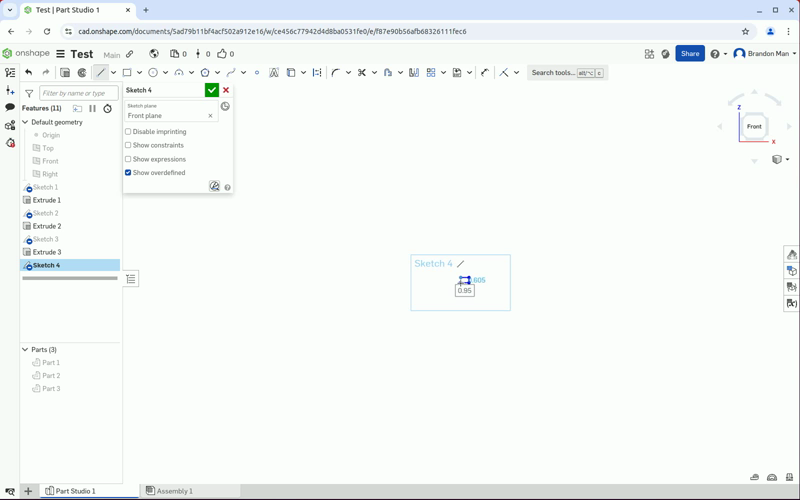
scroll(6)
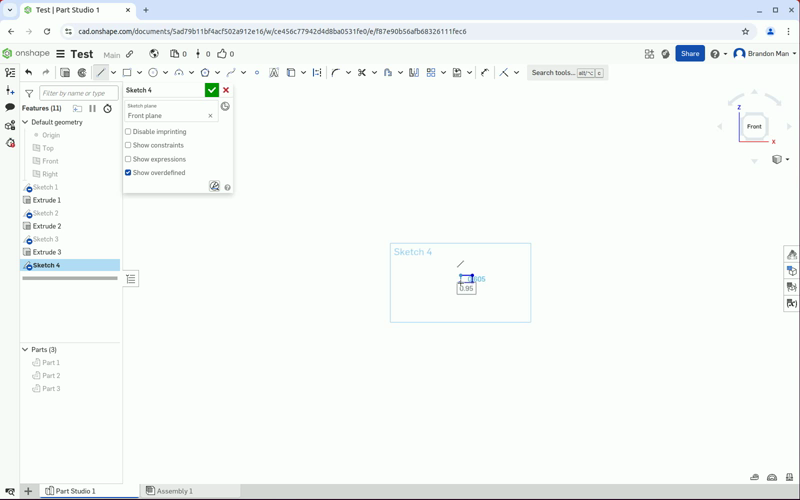
scroll(6)
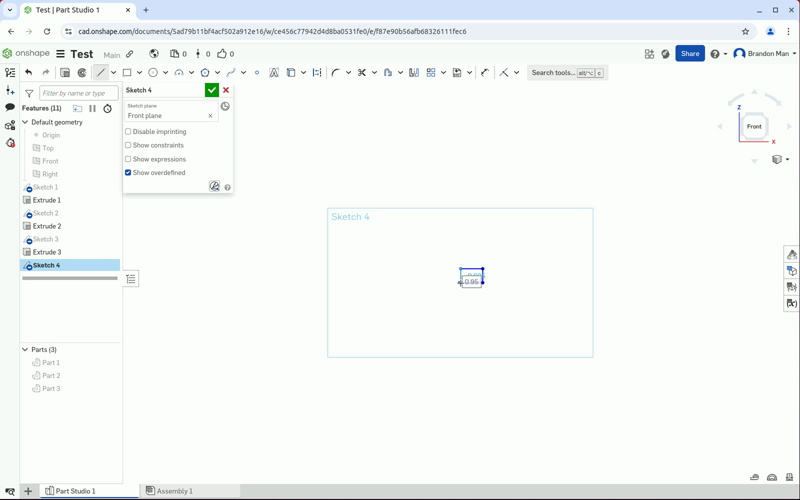
scroll(6)
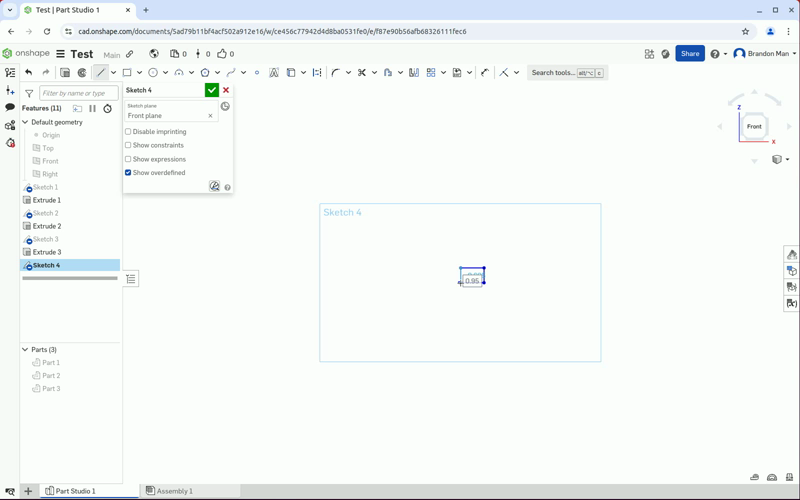
scroll(6)
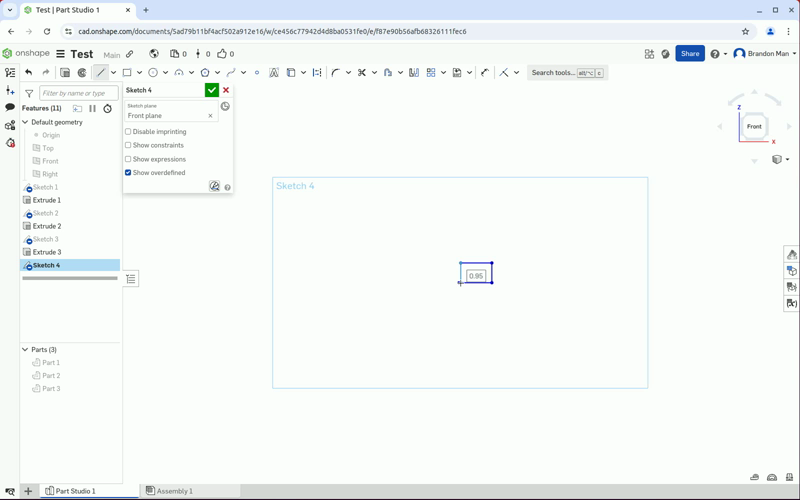
scroll(6)
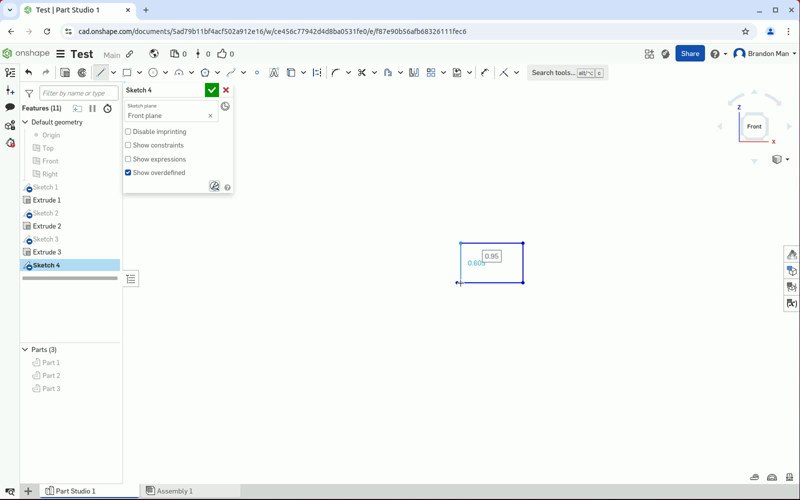
key_up(shift)
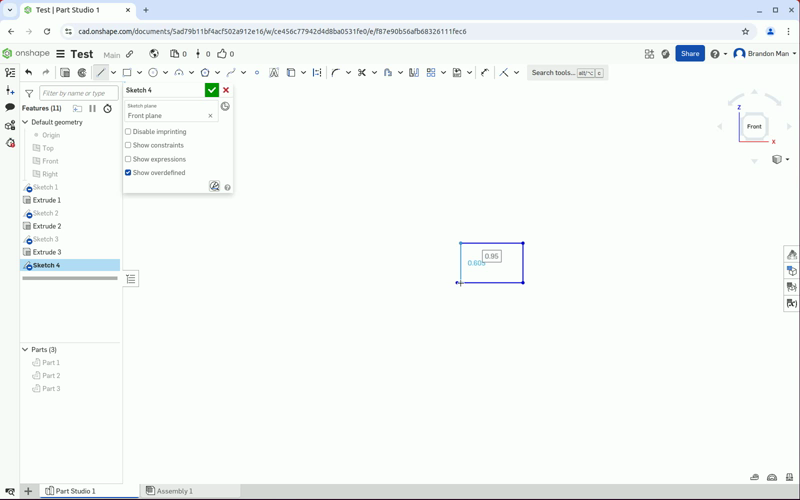
click(460, 282)
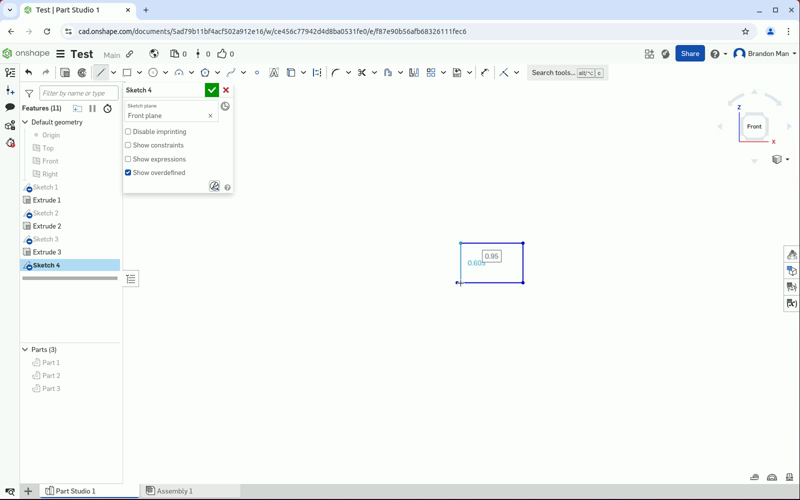
scroll(-6)
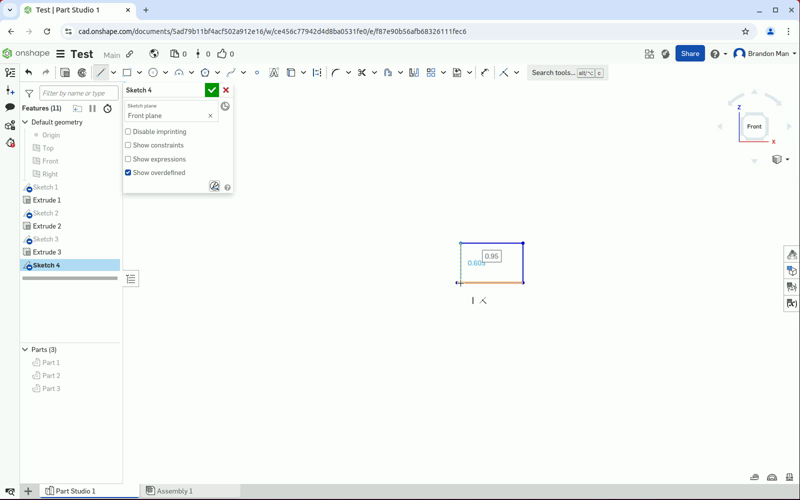
scroll(-6)
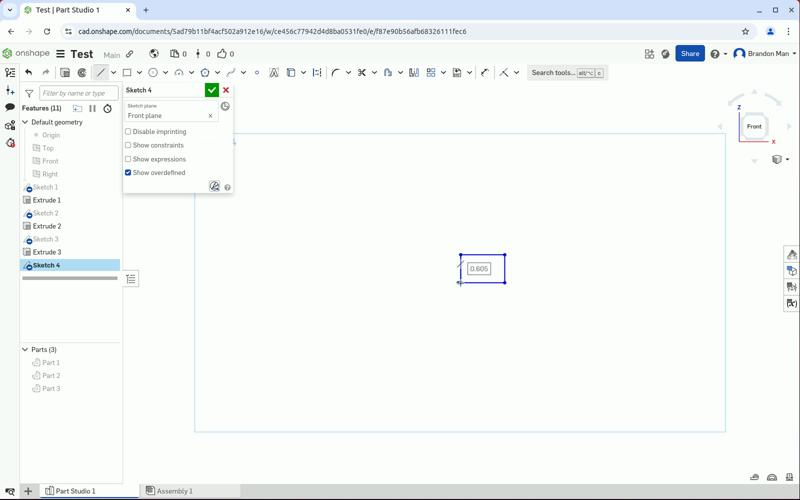
scroll(-6)
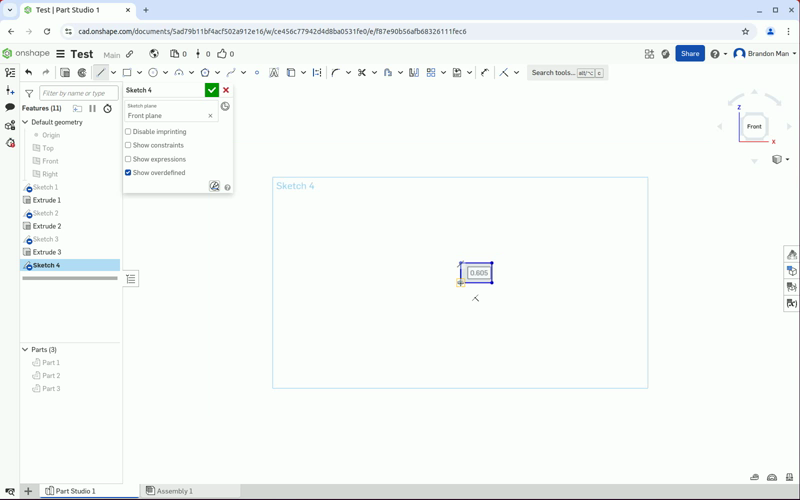
scroll(-6)
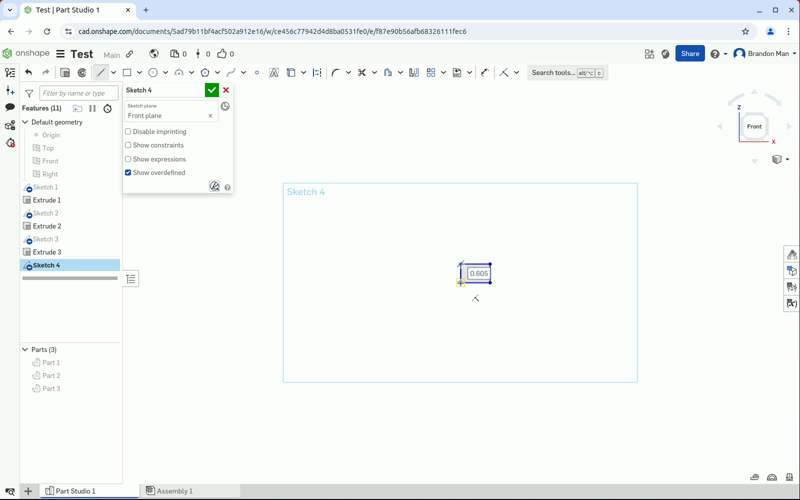
scroll(-6)
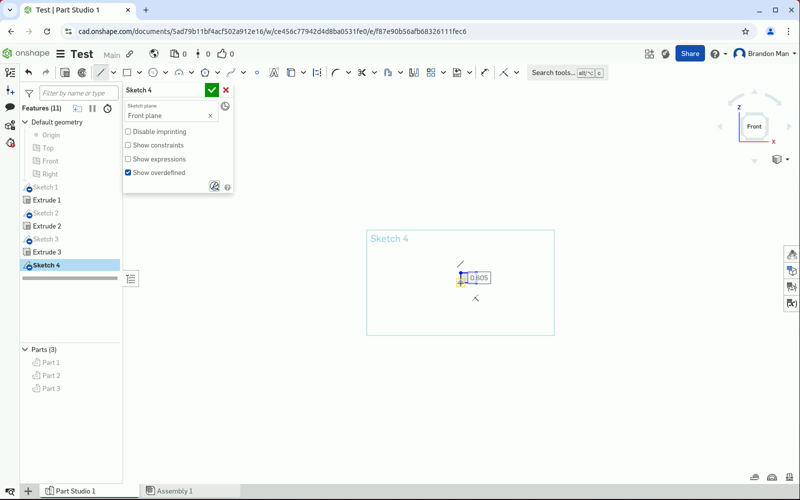
scroll(-6)
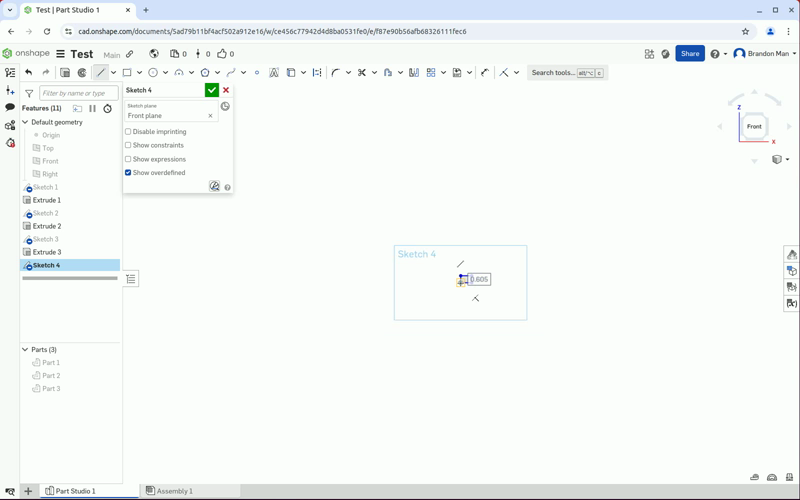
scroll(-6)
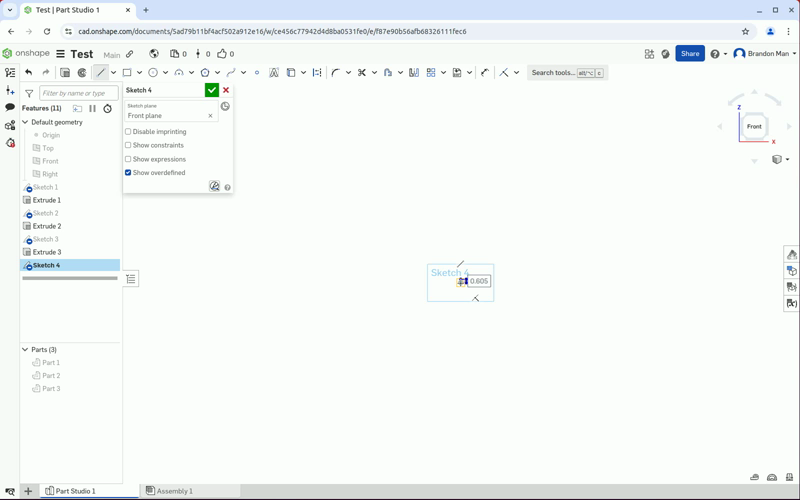
key(esc)
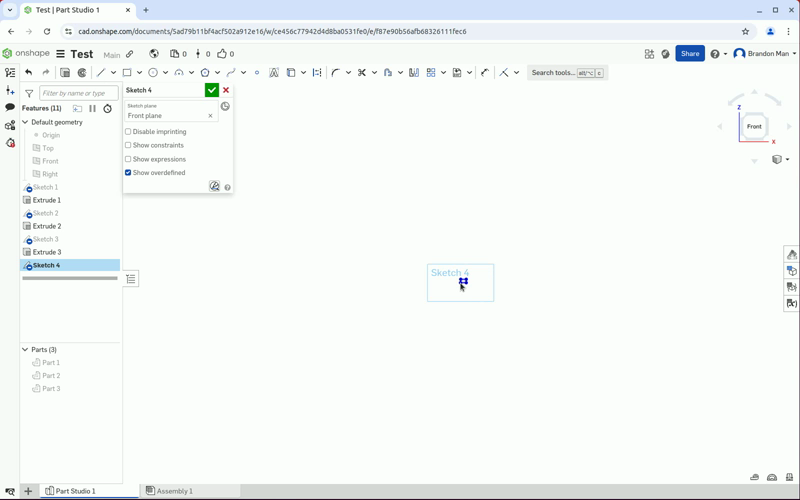
mouse_move(465, 279)
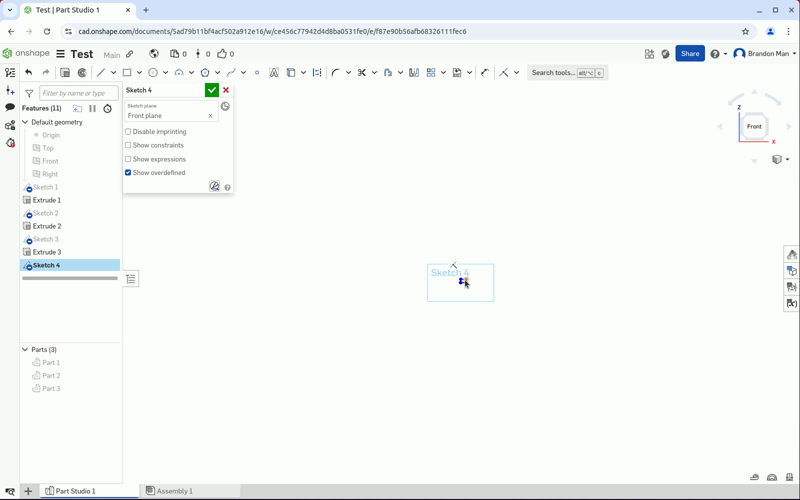
scroll(6)
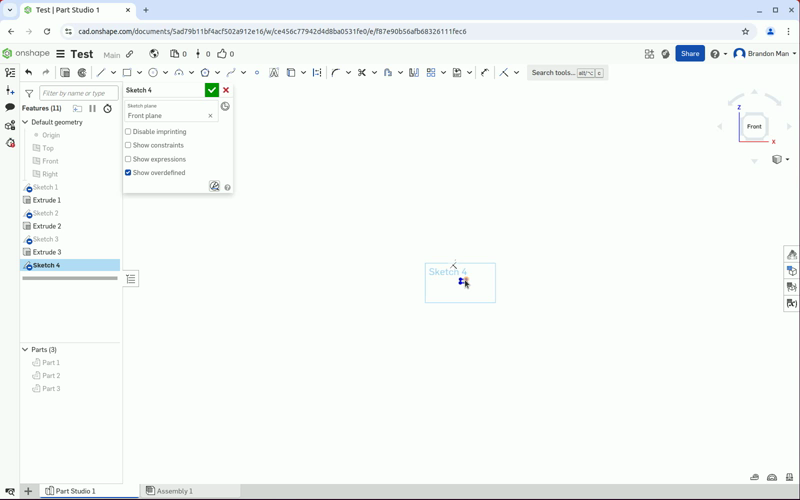
scroll(6)
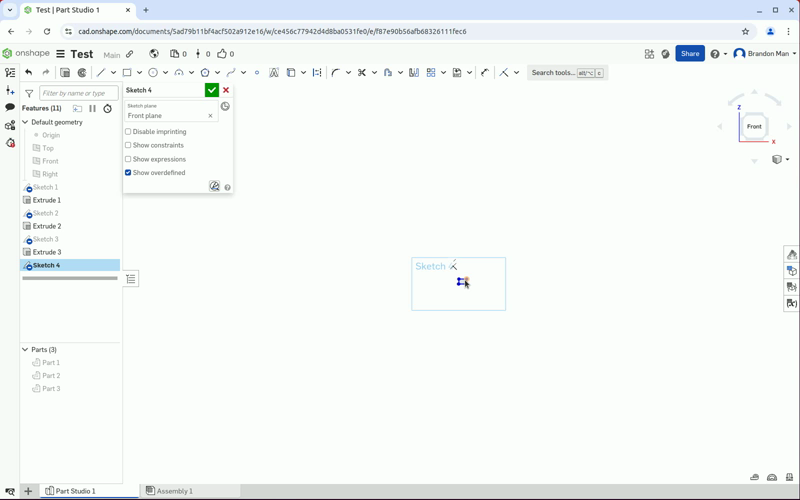
scroll(6)
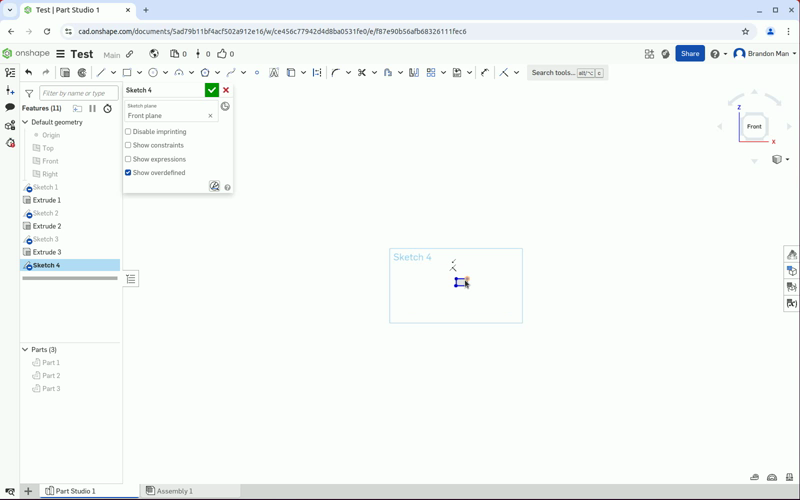
scroll(6)
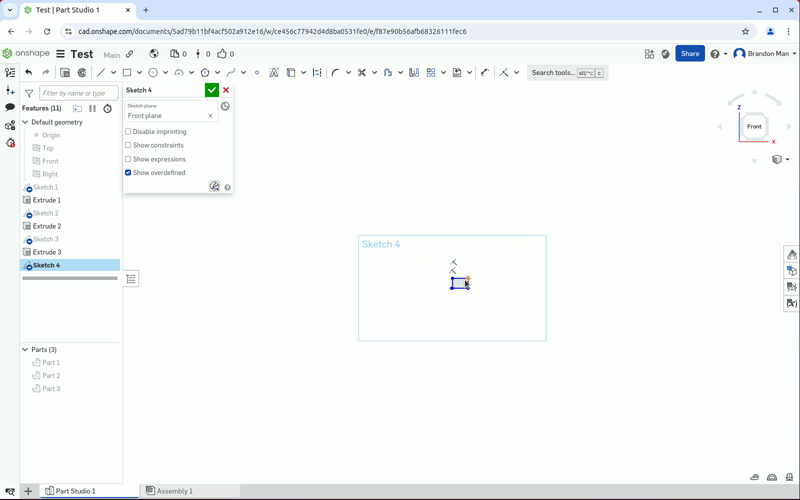
scroll(6)
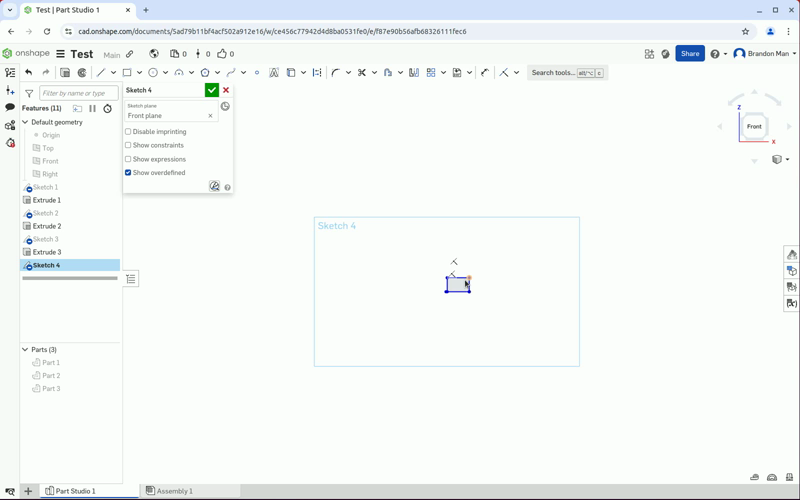
scroll(6)
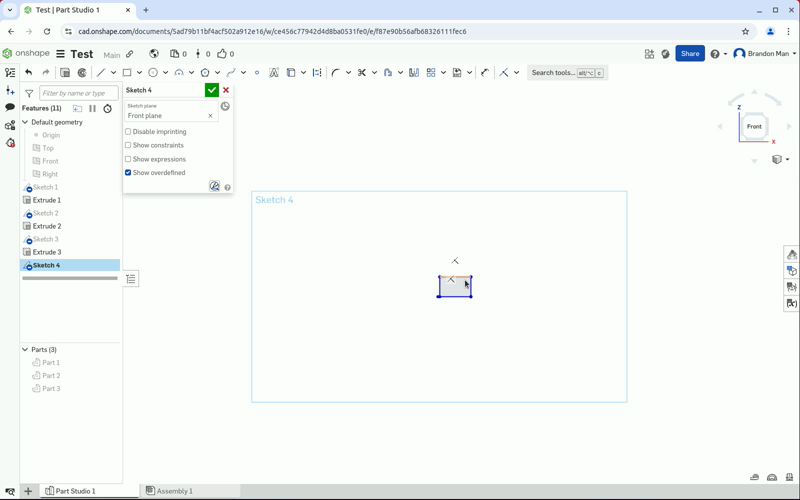
scroll(6)
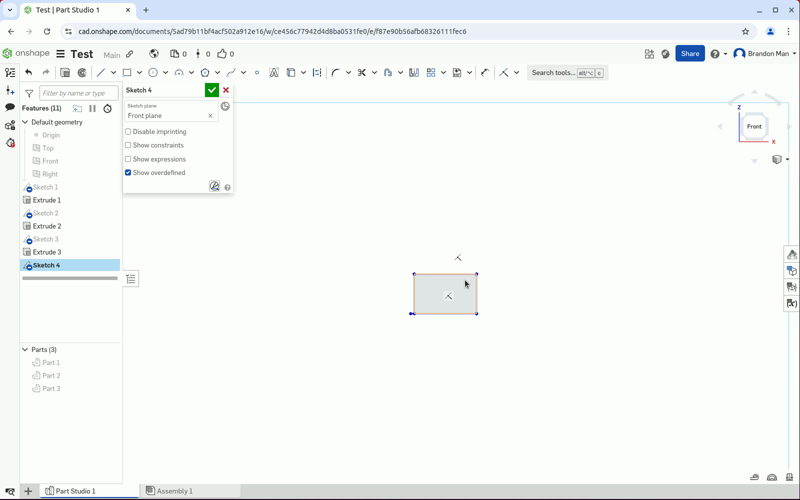
click(465, 279)
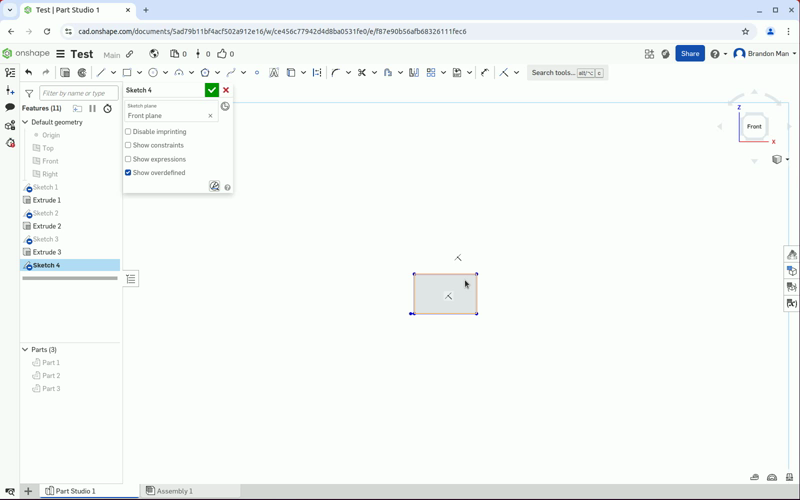
scroll(-6)
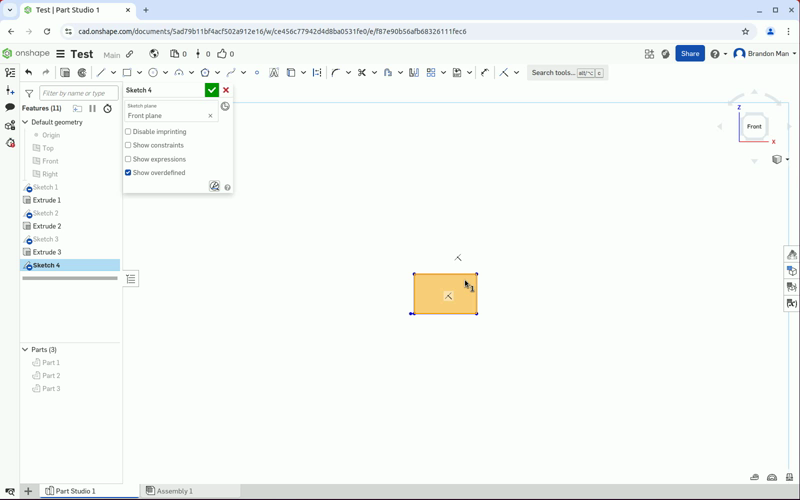
scroll(-6)
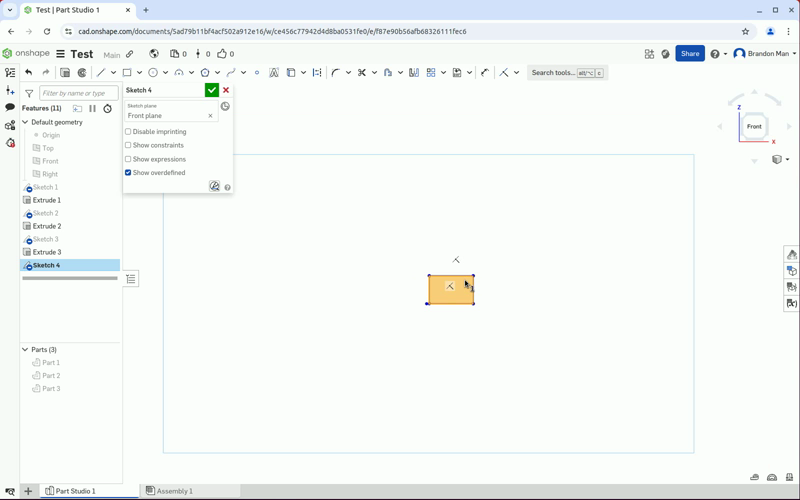
scroll(-6)
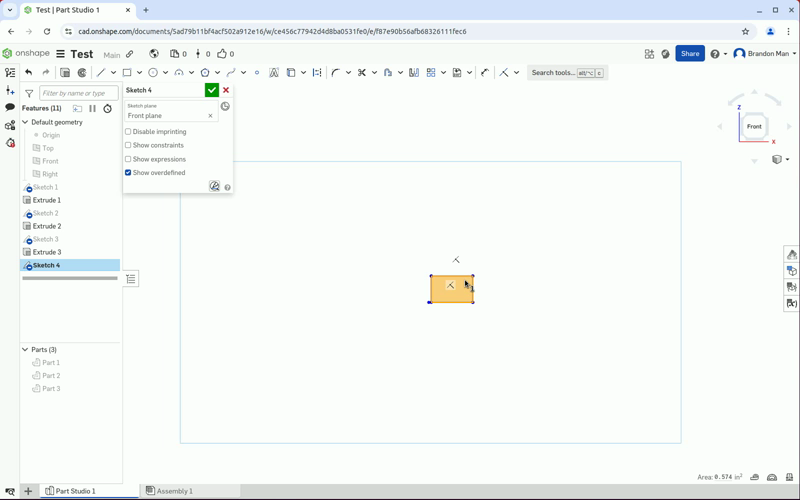
scroll(-6)
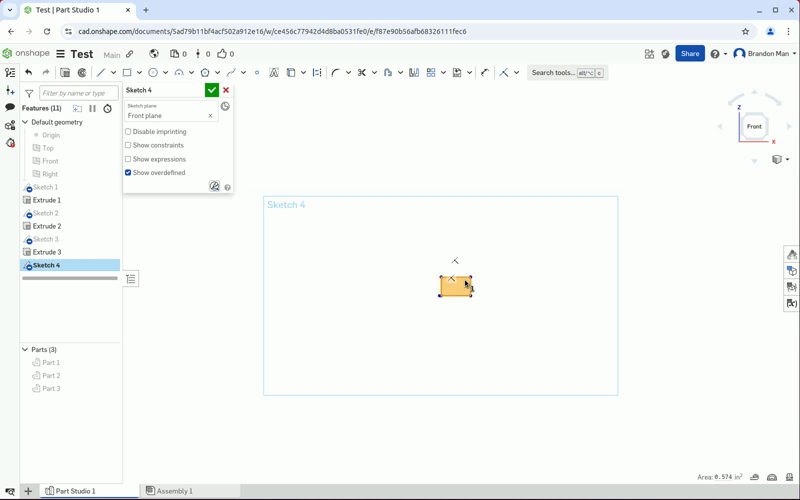
scroll(-6)
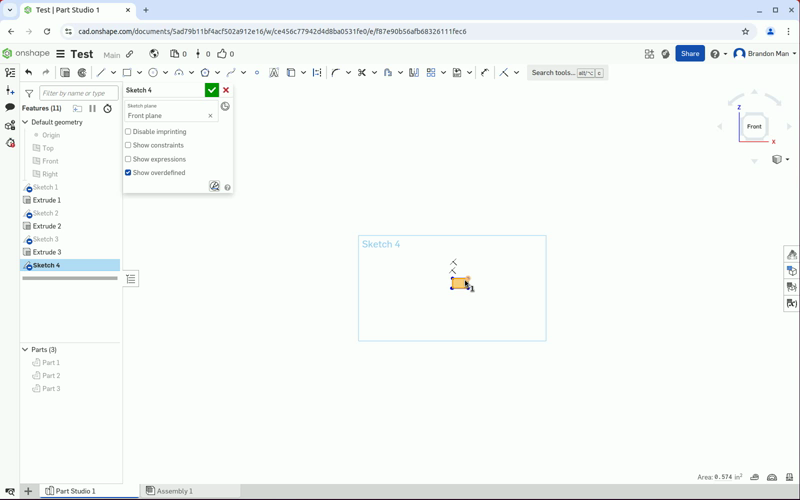
scroll(-6)
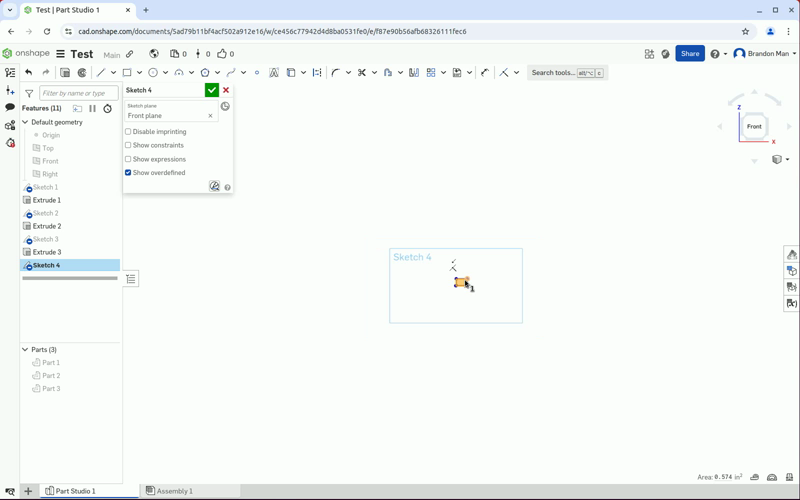
scroll(-6)
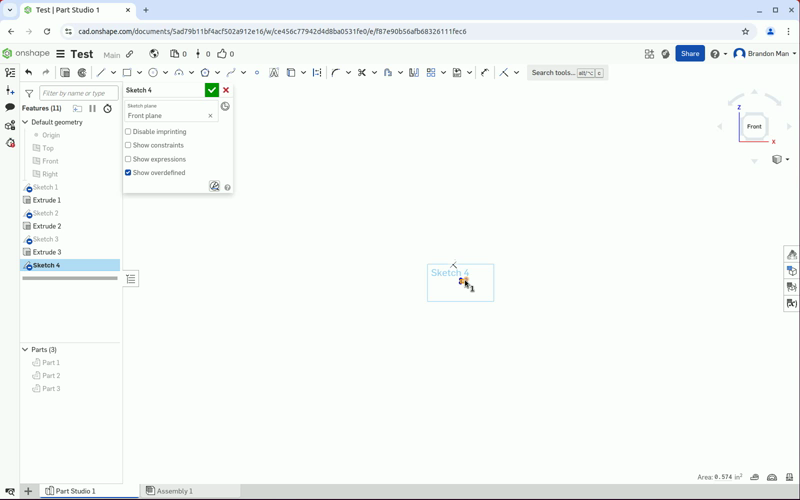
mouse_move(73, 352)
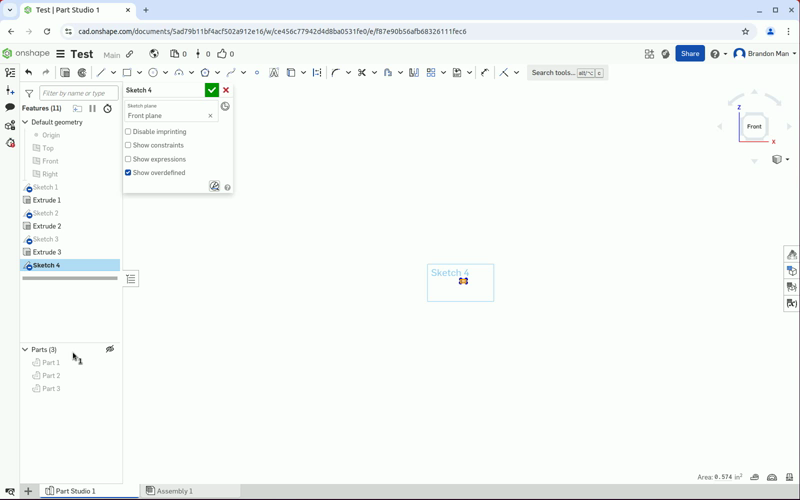
key(shift+y)
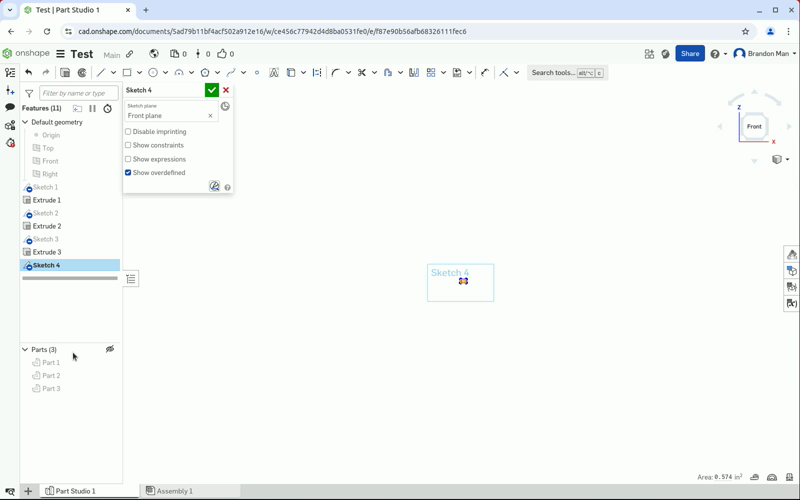
key(shift+e)
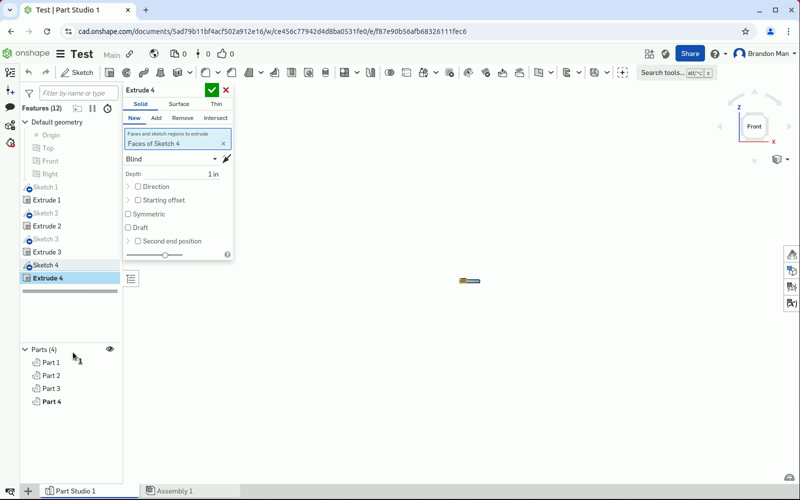
mouse_move(143, 106)
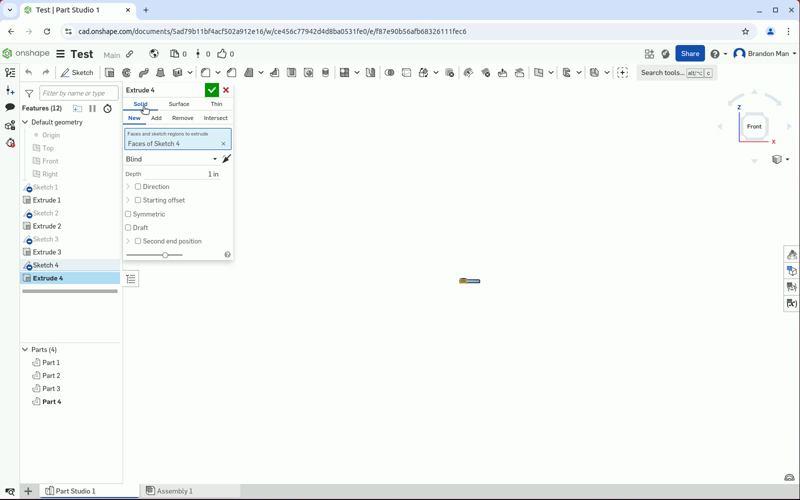
click(143, 106)
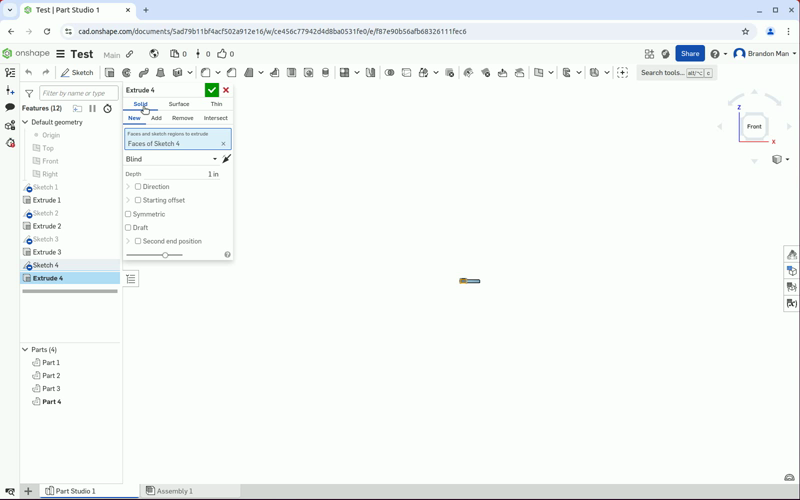
mouse_move(137, 120)
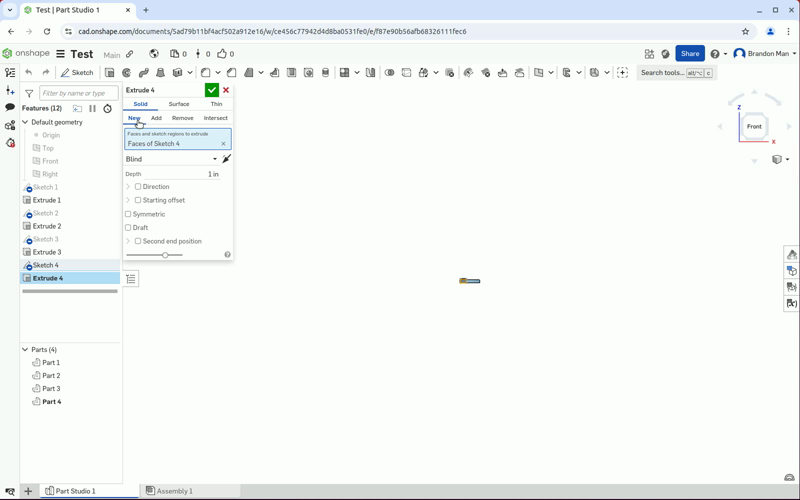
click(137, 120)
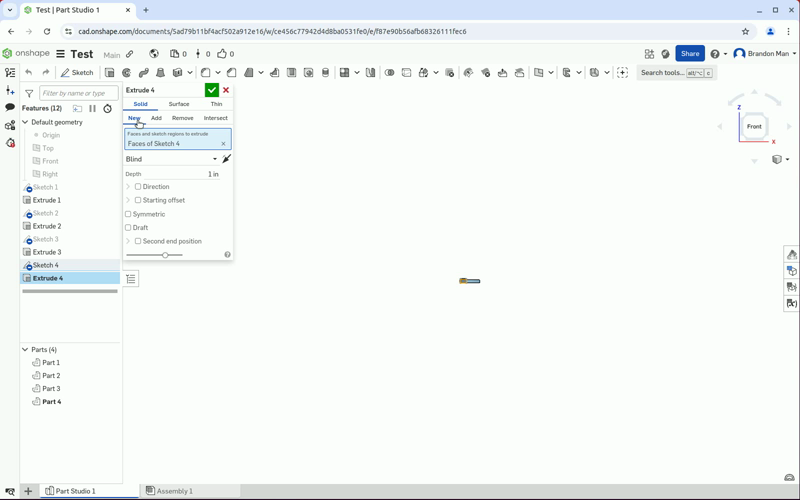
key(tab, 4)
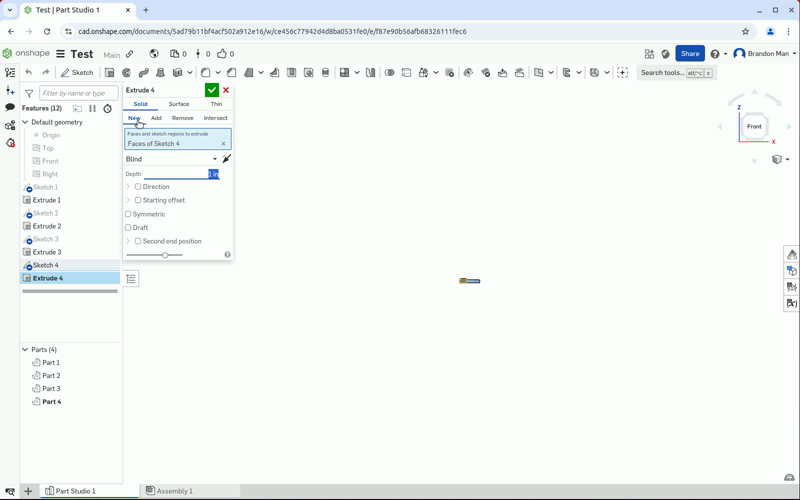
text(5.536)
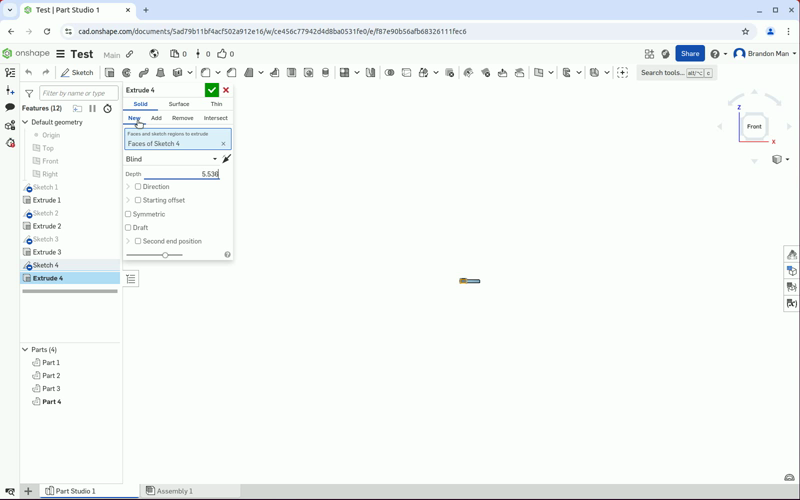
key(enter)
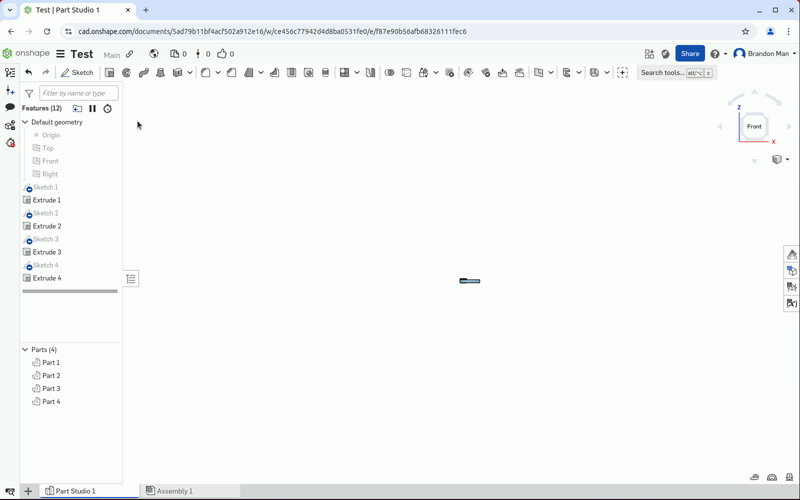
key(shift+h)
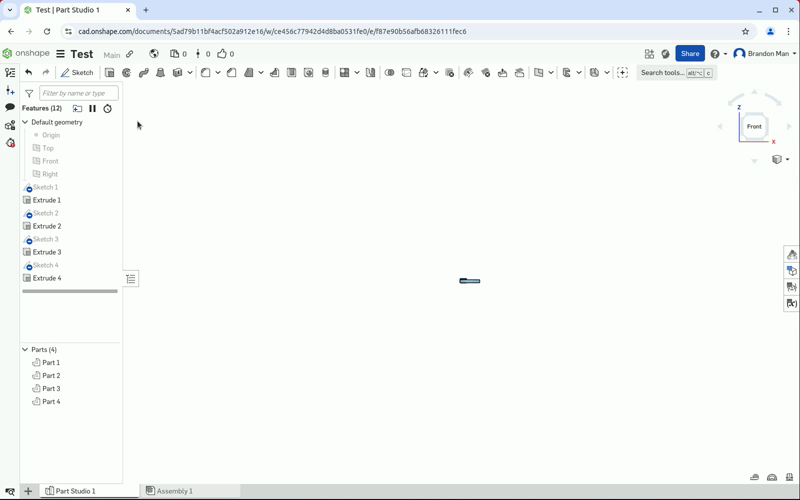
key(shift+h)
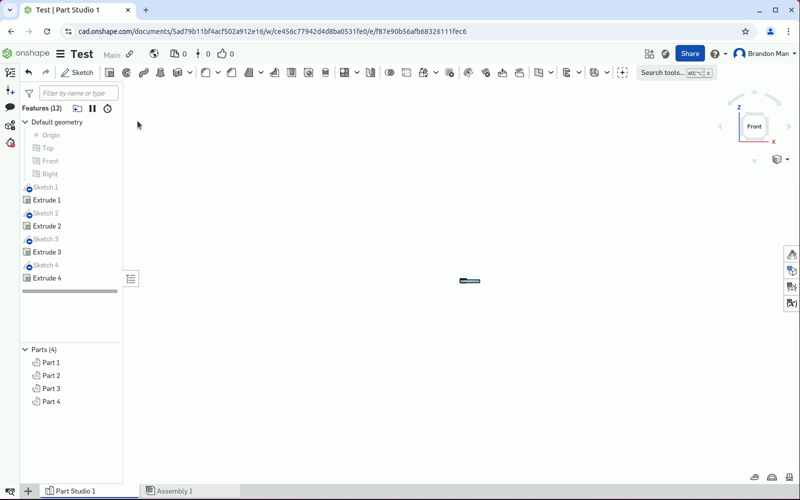
mouse_move(73, 189)
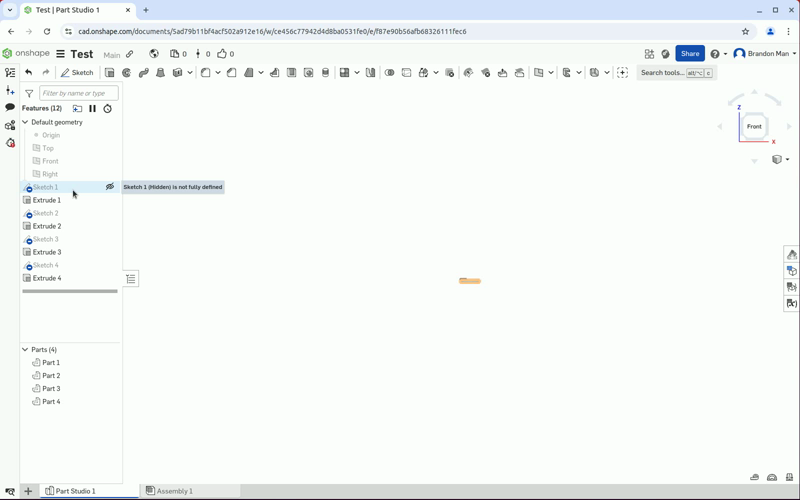
click(73, 189)
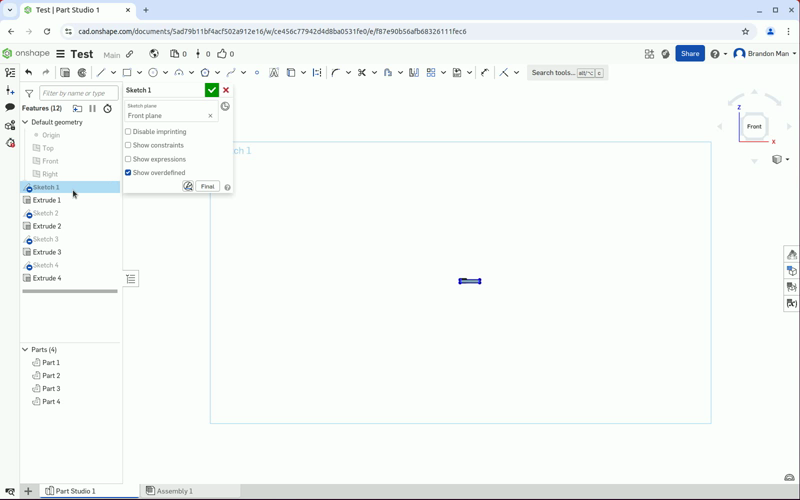
mouse_move(229, 92)
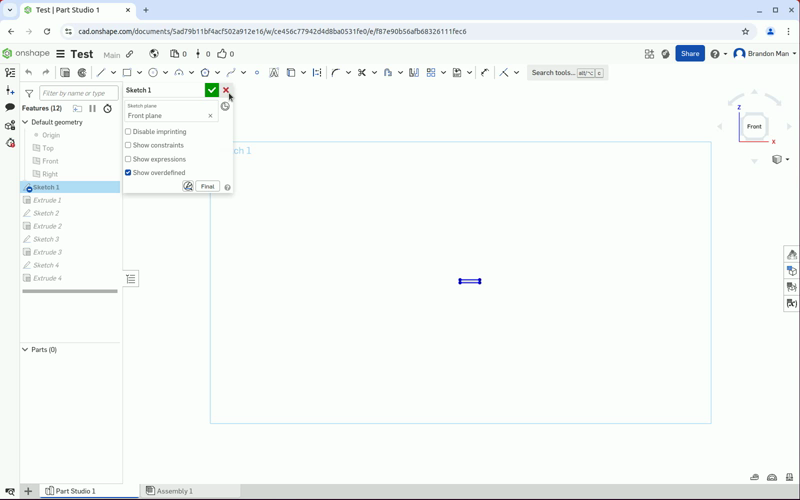
click(229, 92)
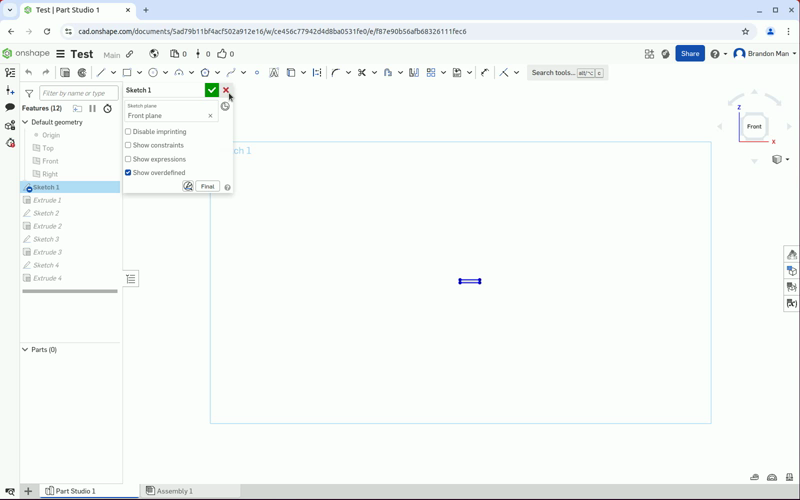
key(shift+s)
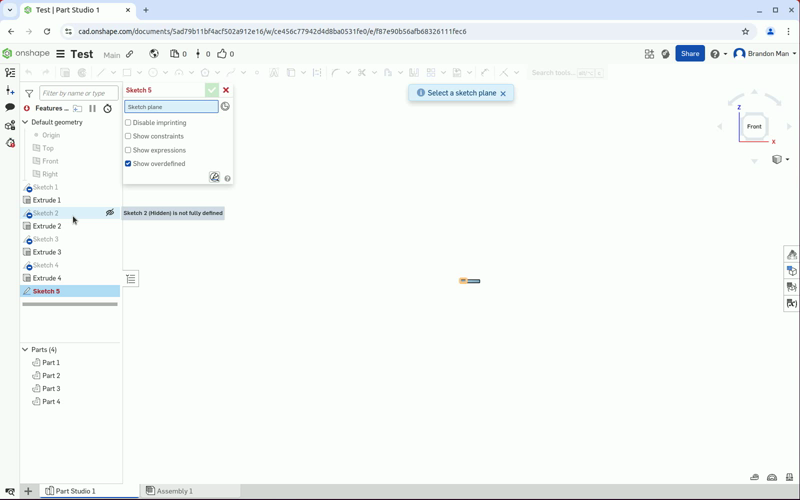
scroll(3)
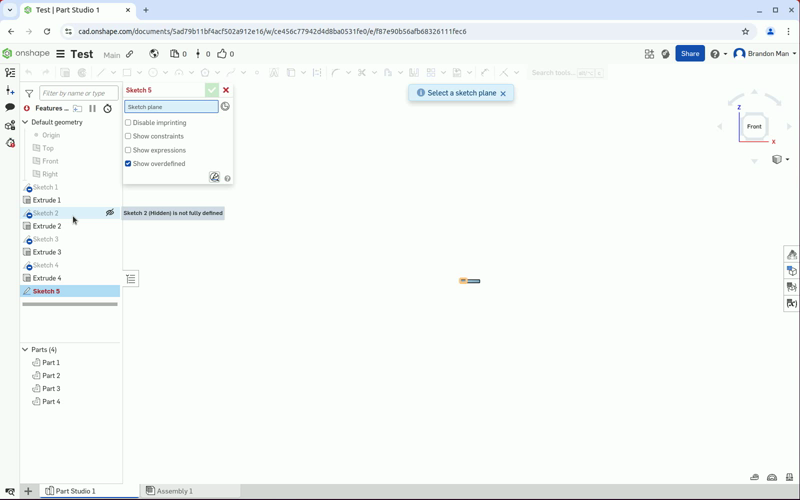
mouse_move(73, 163)
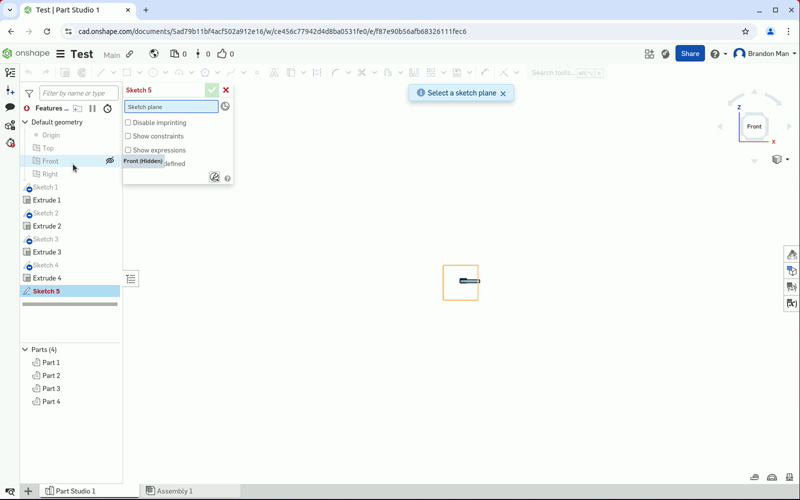
click(73, 163)
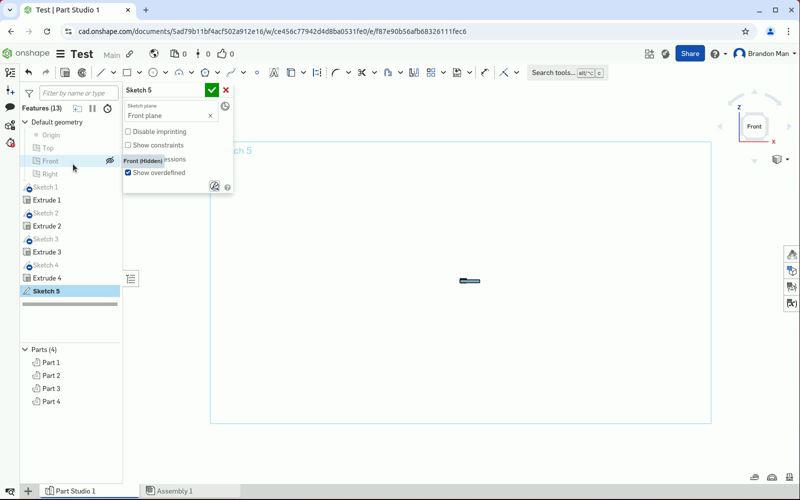
mouse_move(73, 352)
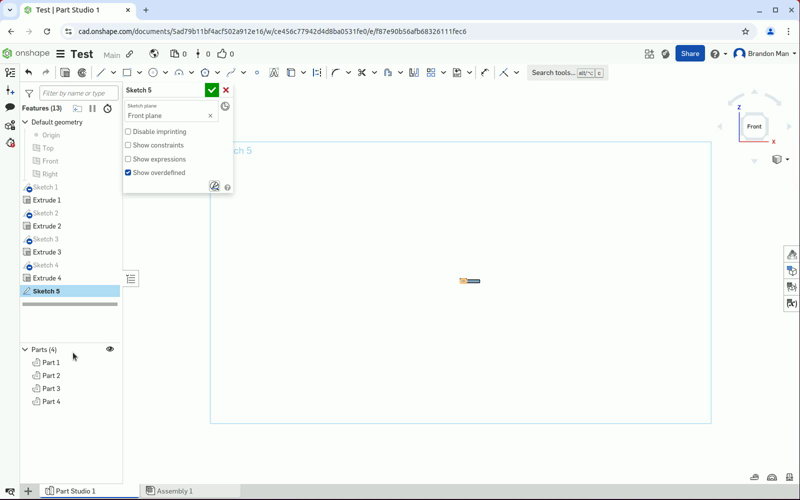
key(y)
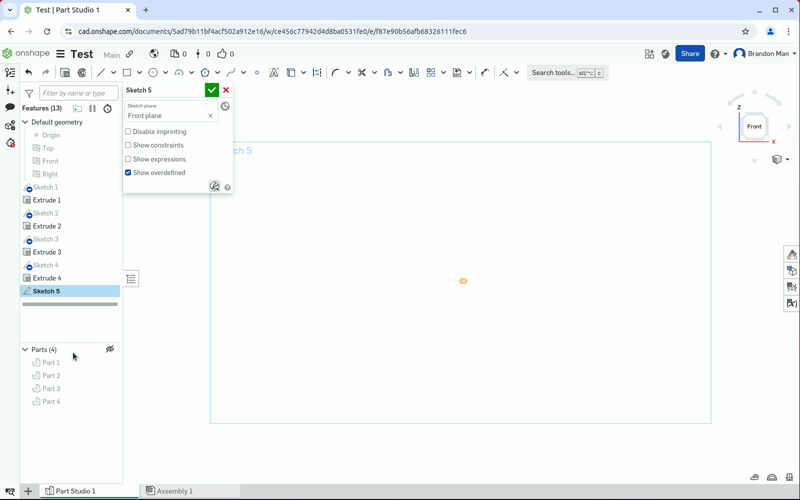
key(l)
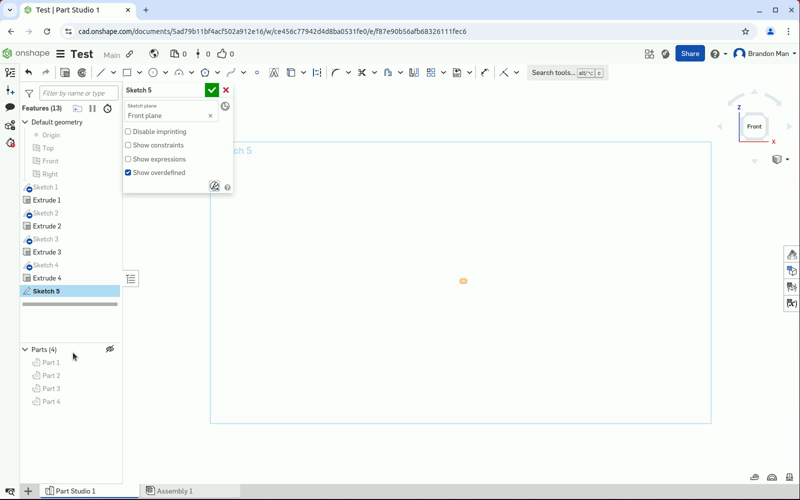
key_down(shift)
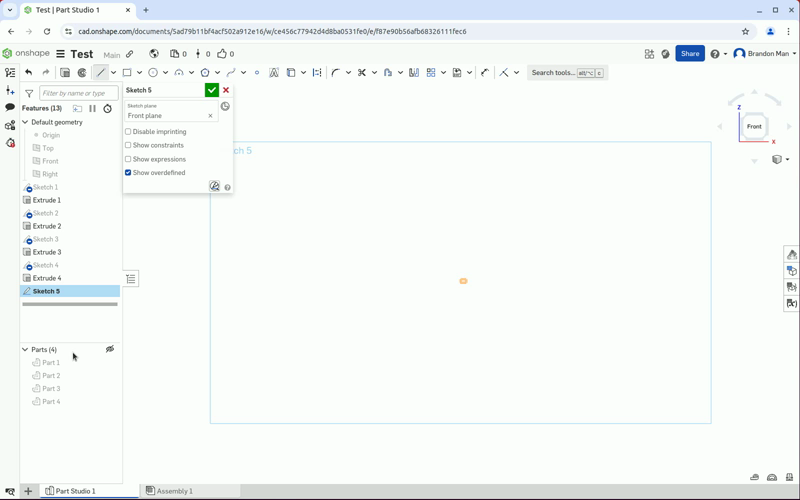
mouse_move(460, 282)
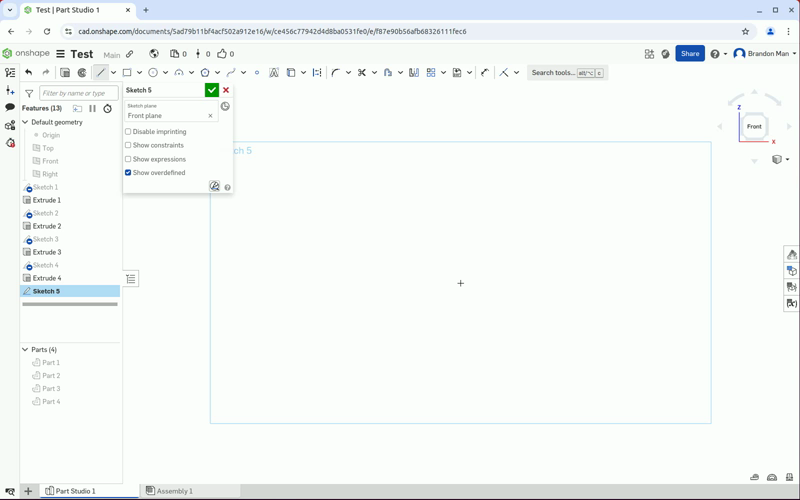
click(460, 282)
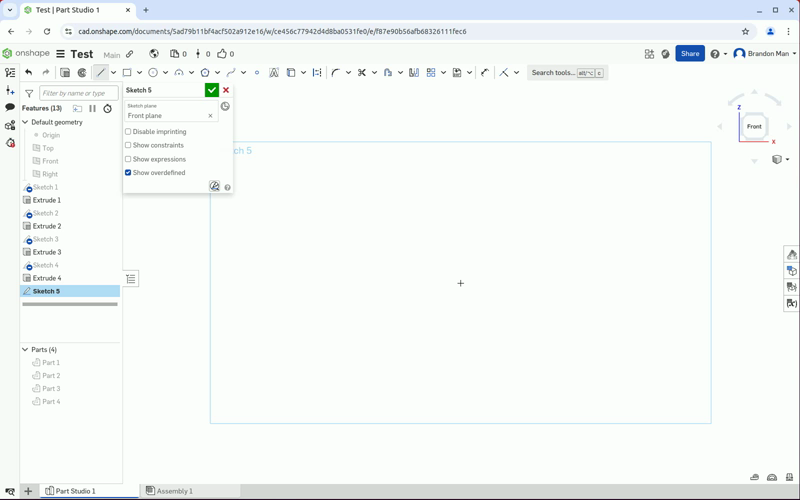
key_up(shift)
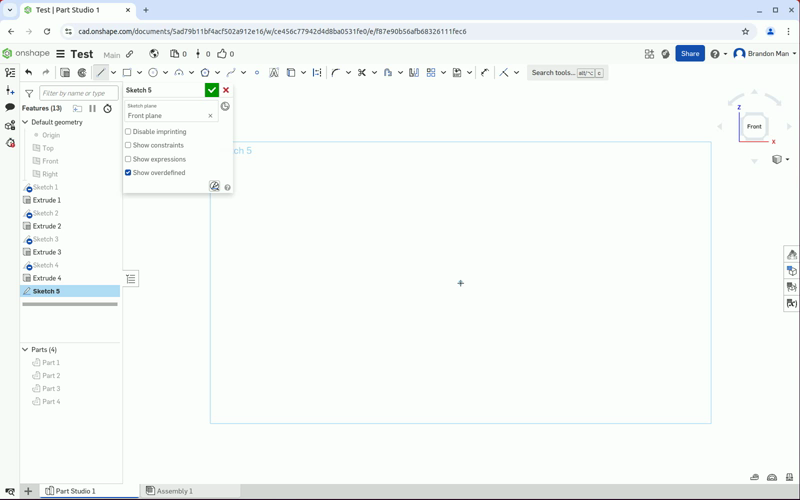
key_down(shift)
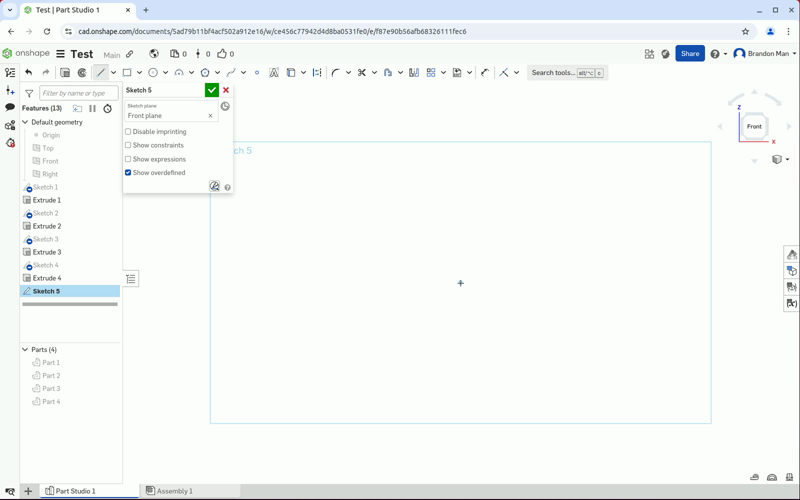
mouse_move(490, 282)
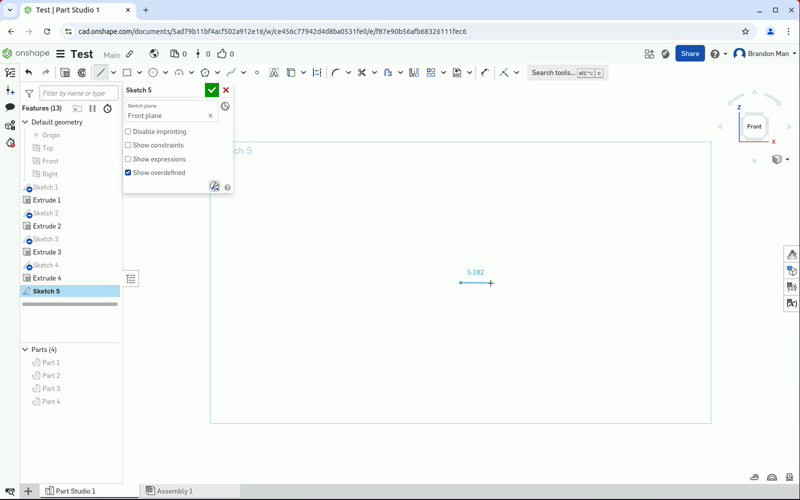
mouse_move(466, 282)
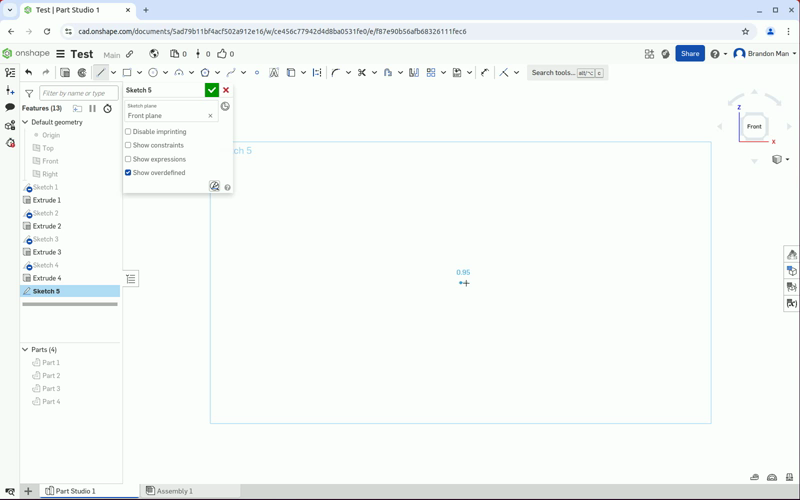
scroll(6)
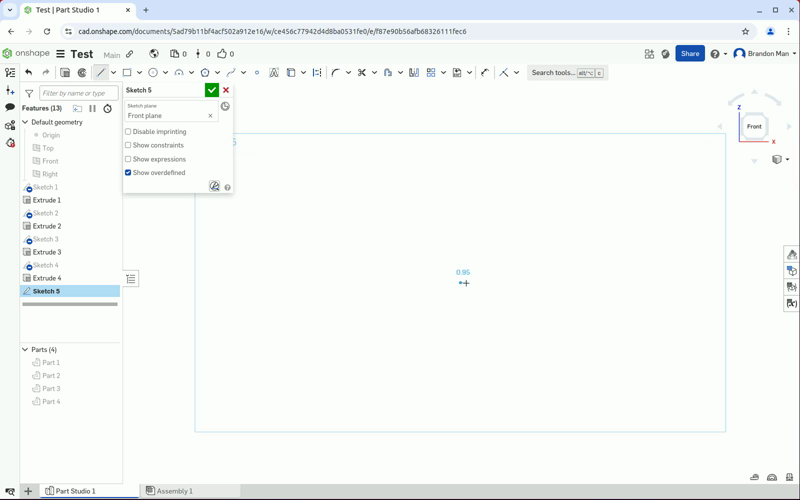
scroll(6)
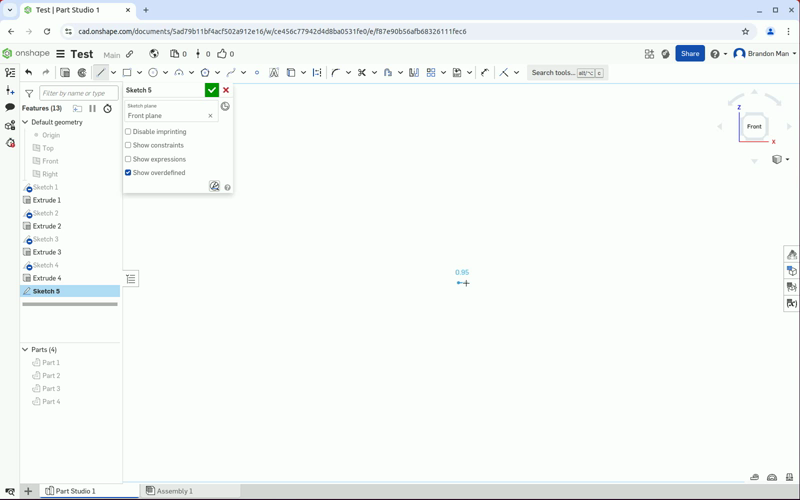
scroll(6)
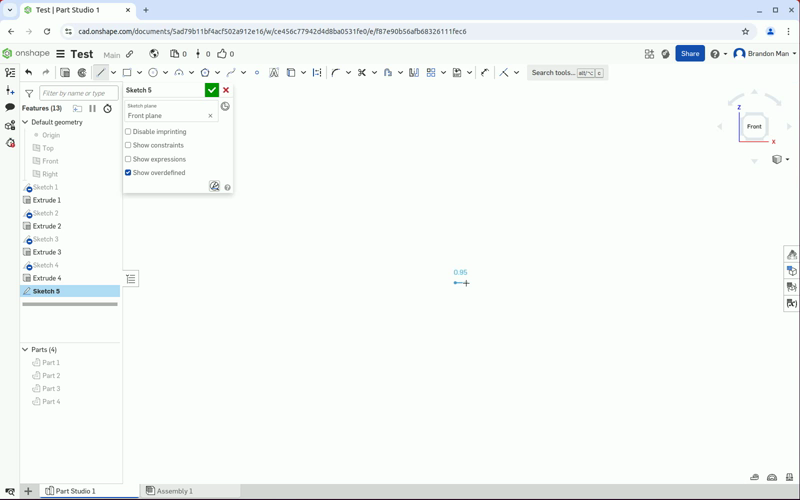
scroll(6)
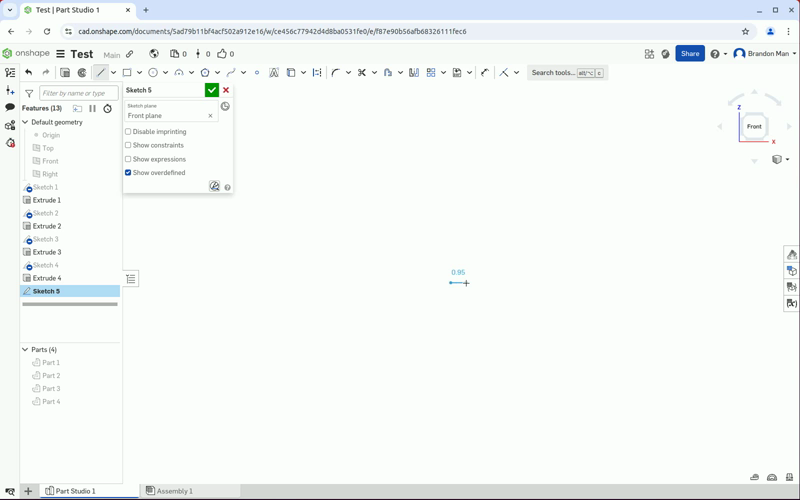
scroll(6)
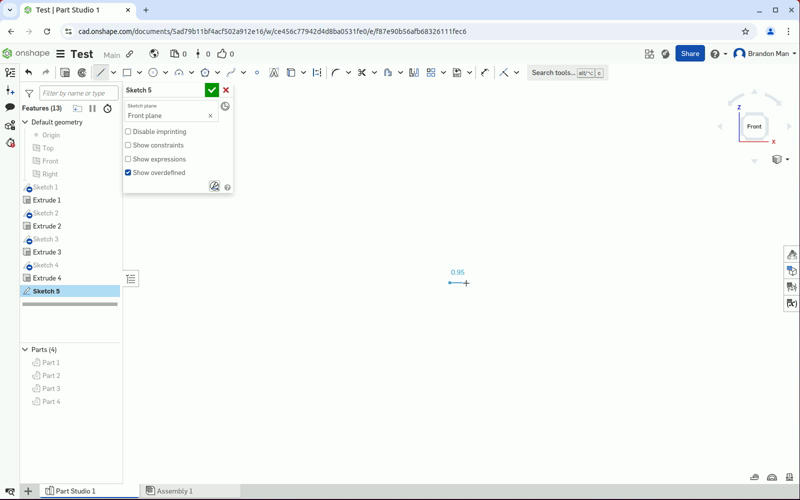
scroll(6)
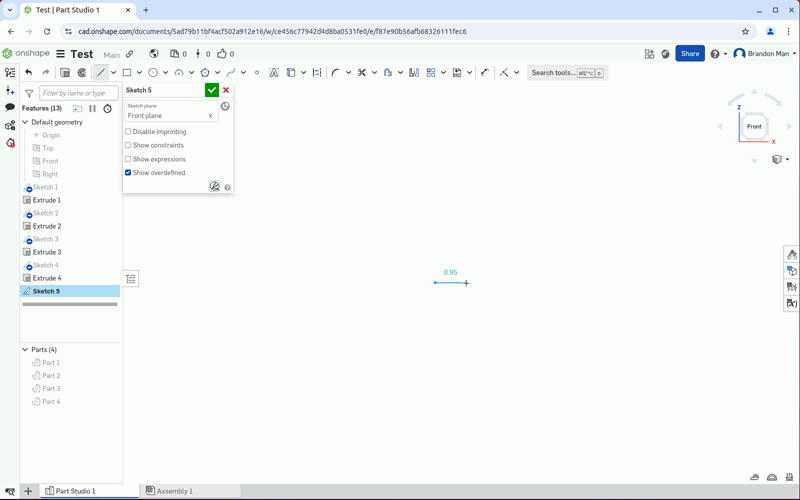
scroll(6)
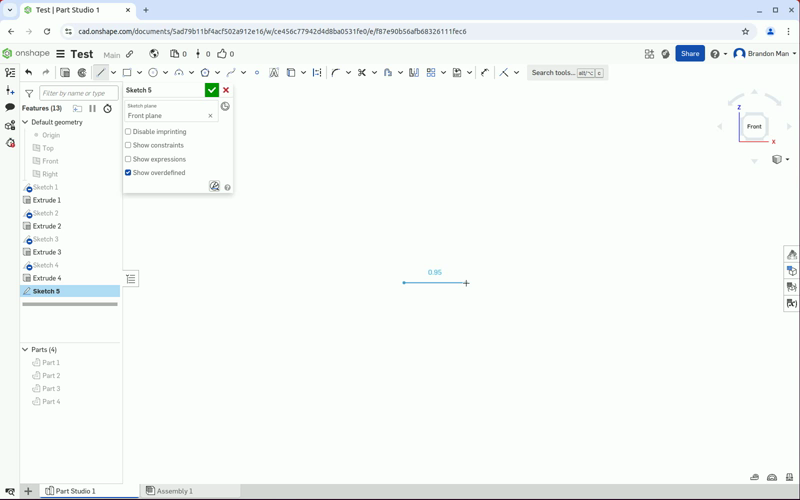
click(466, 282)
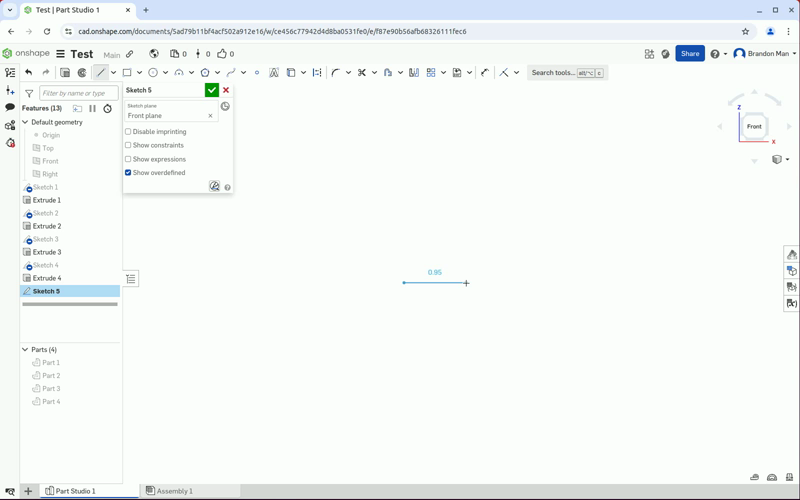
scroll(-6)
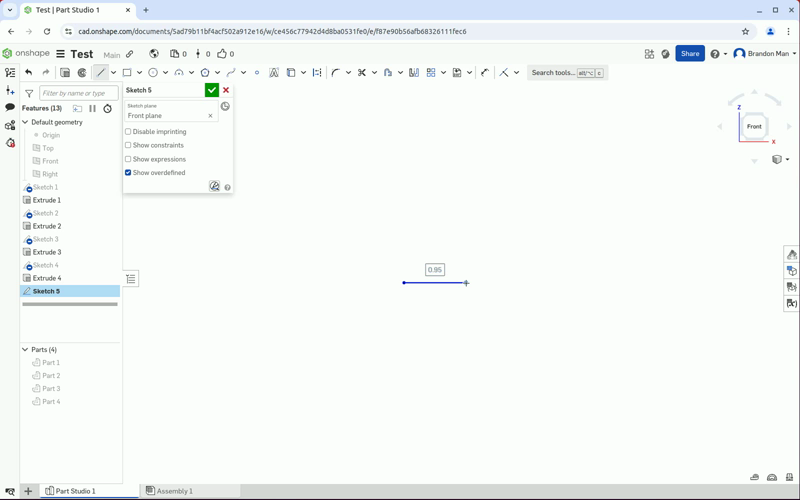
scroll(-6)
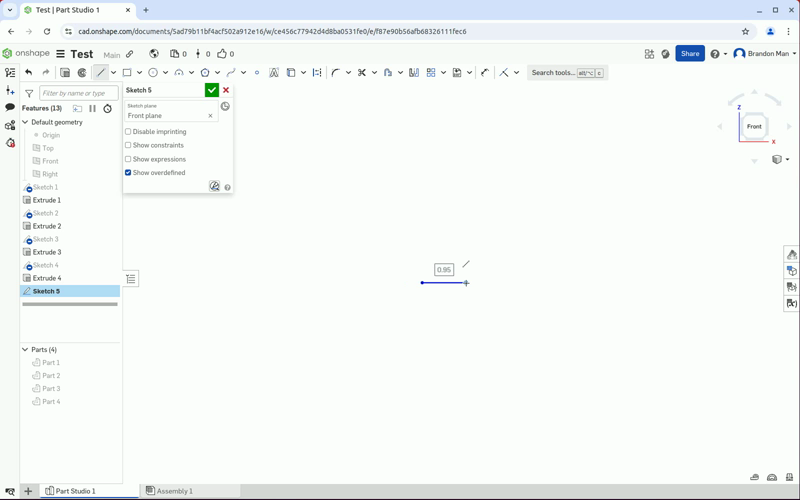
scroll(-6)
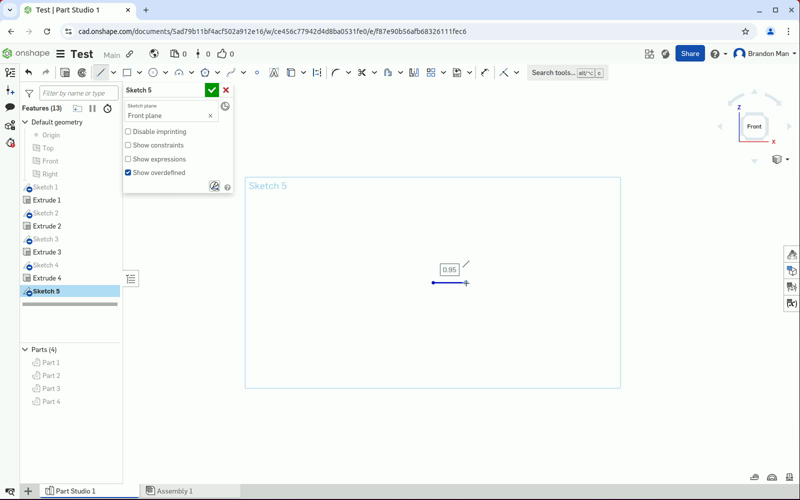
scroll(-6)
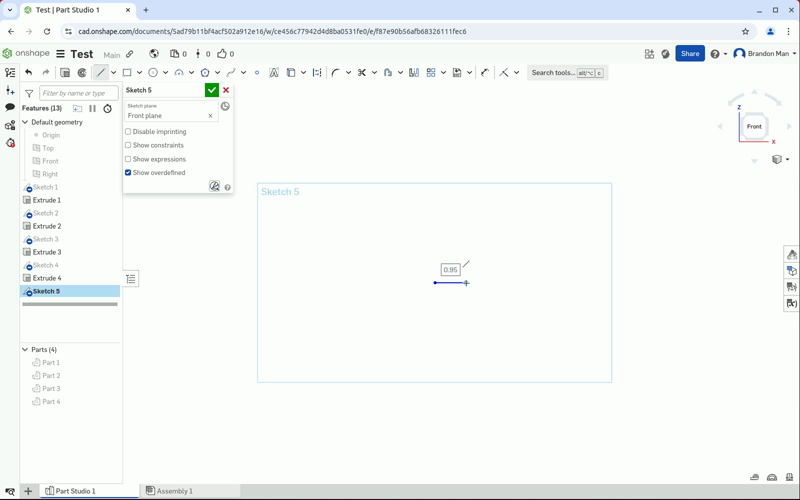
scroll(-6)
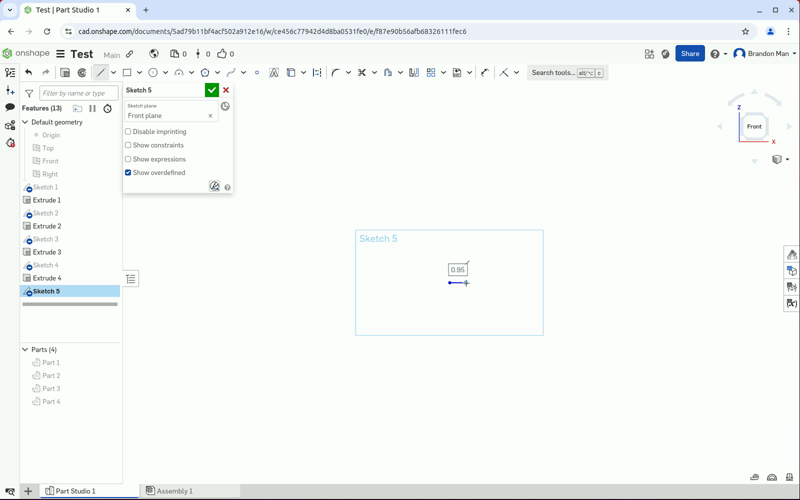
scroll(-6)
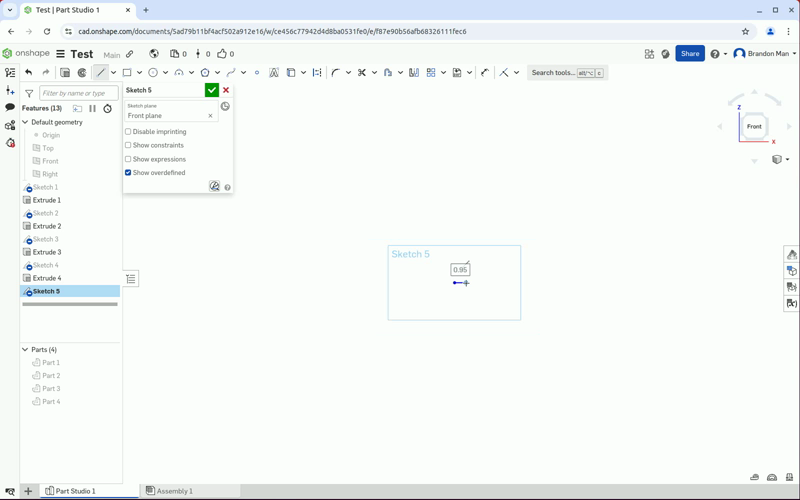
scroll(-6)
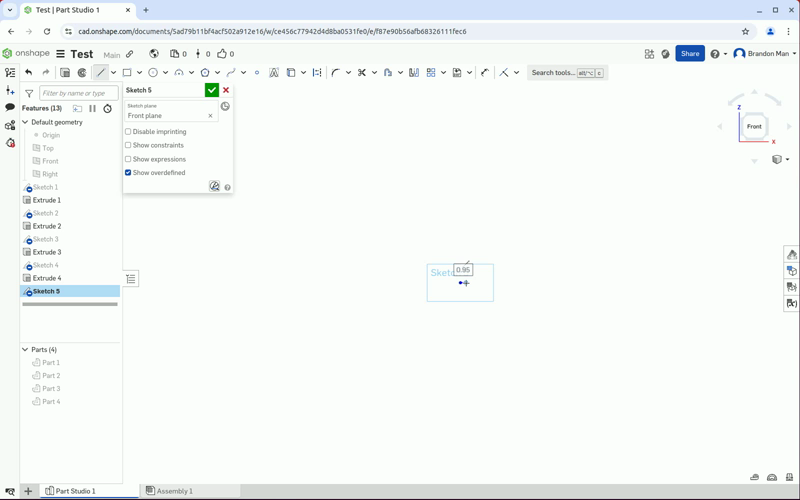
key_up(shift)
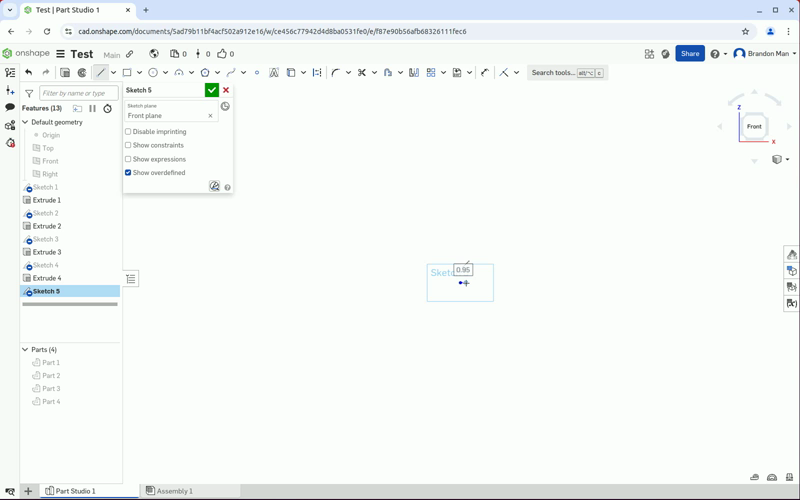
key_down(shift)
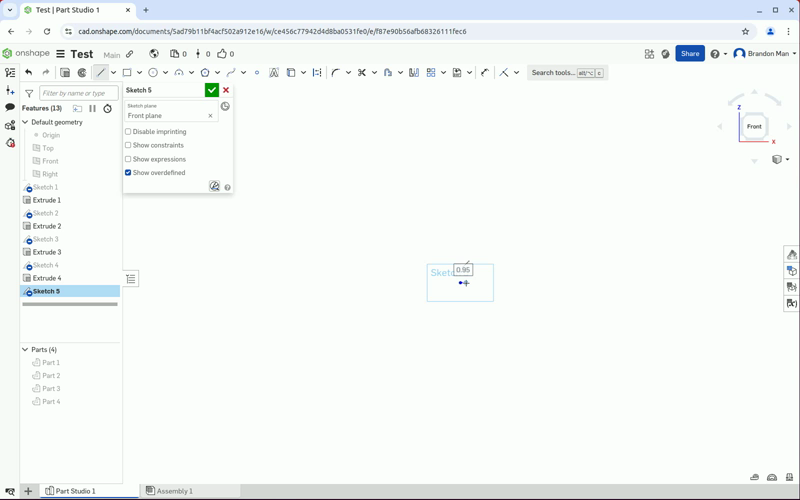
mouse_move(496, 282)
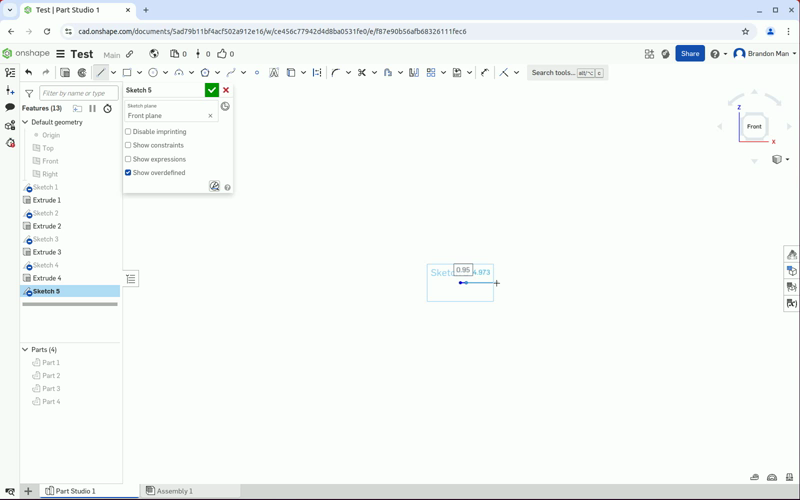
mouse_move(466, 279)
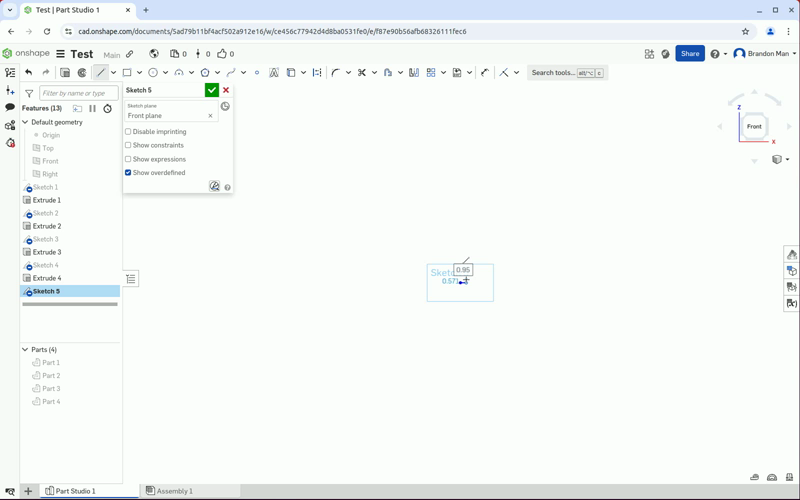
scroll(6)
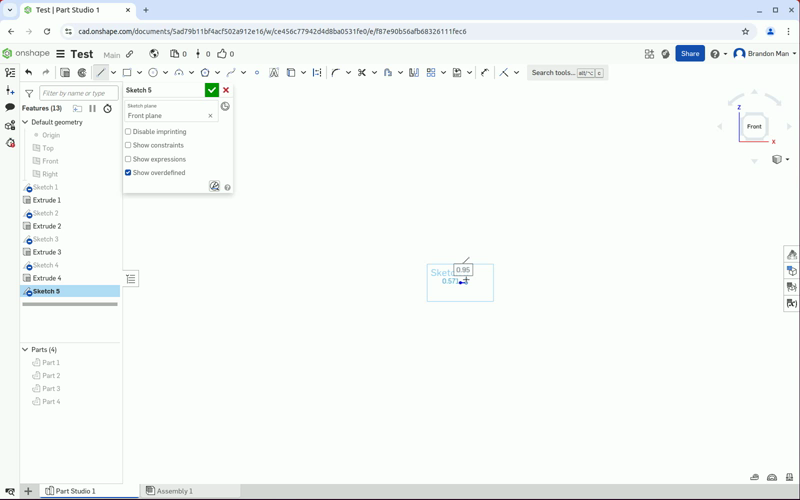
scroll(6)
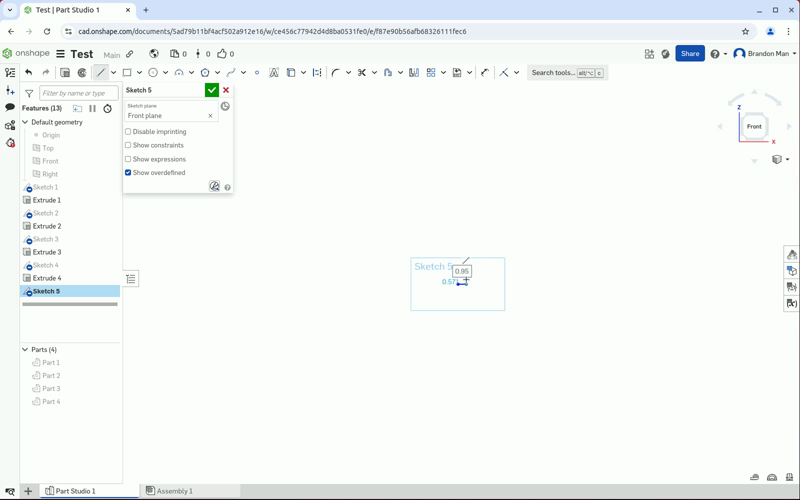
scroll(6)
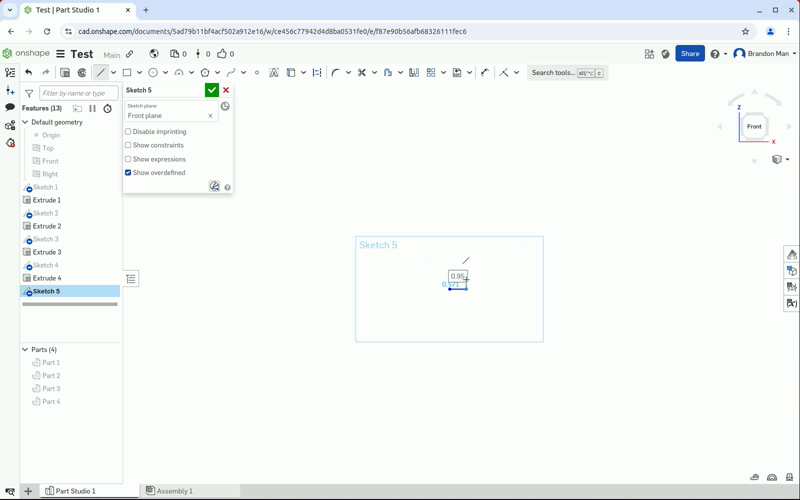
scroll(6)
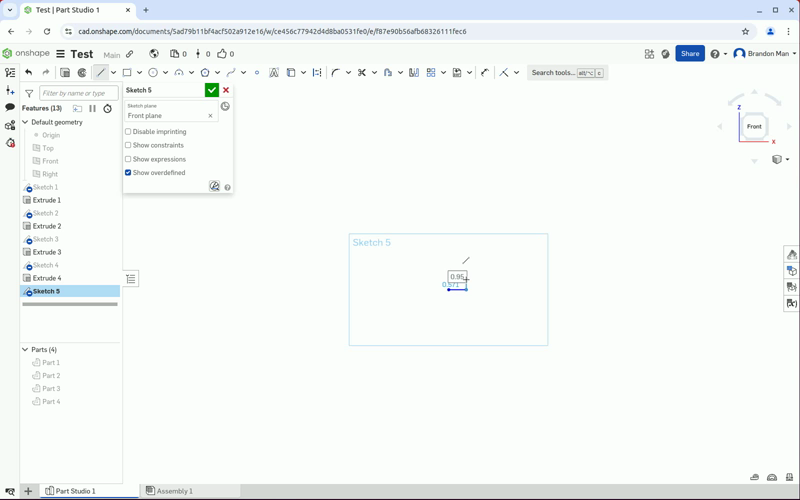
scroll(6)
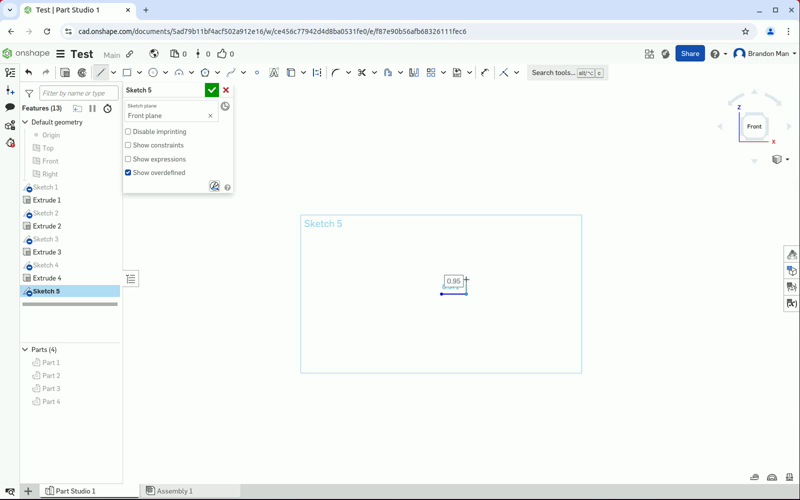
scroll(6)
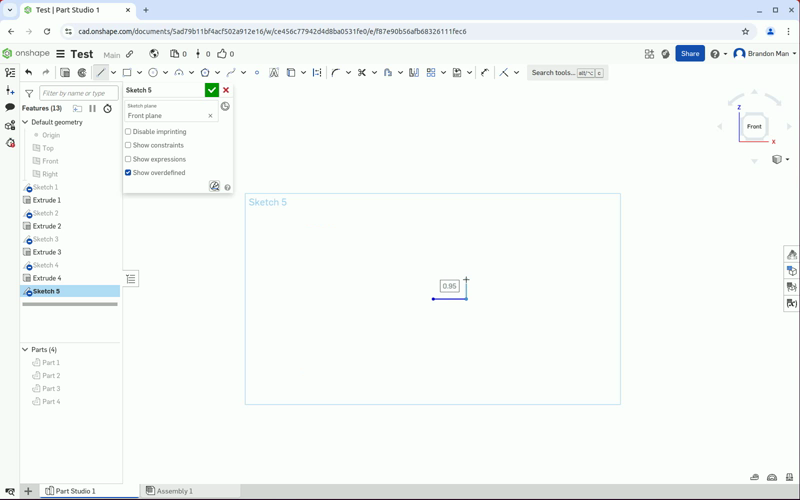
scroll(6)
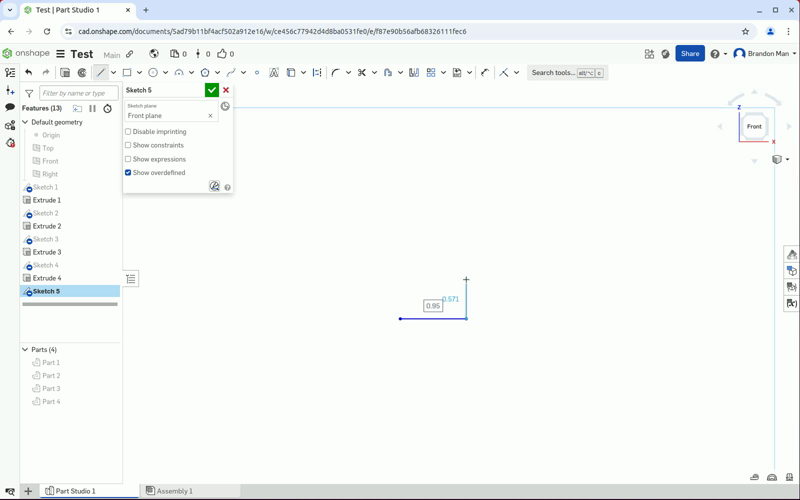
click(466, 279)
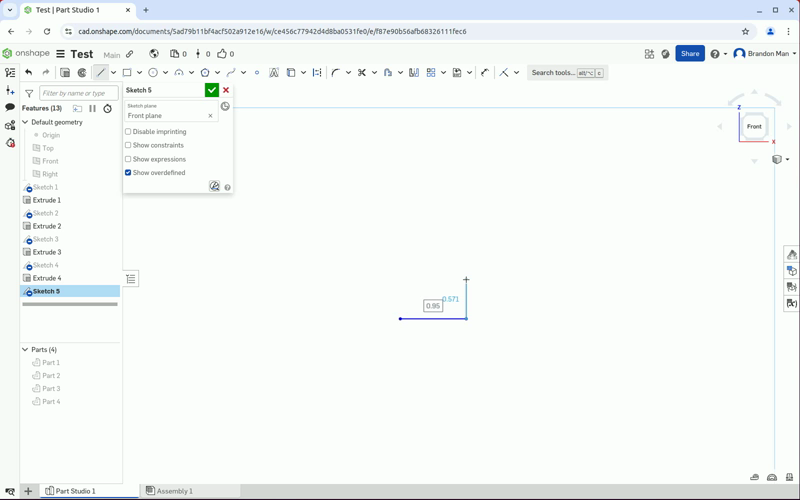
scroll(-6)
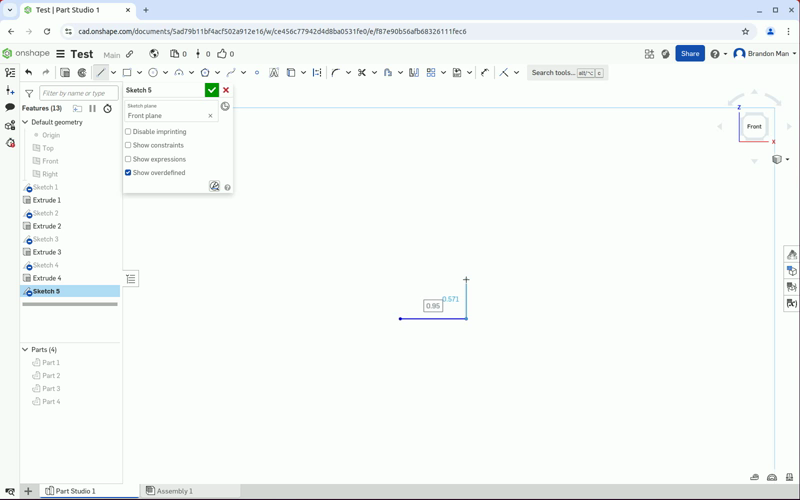
scroll(-6)
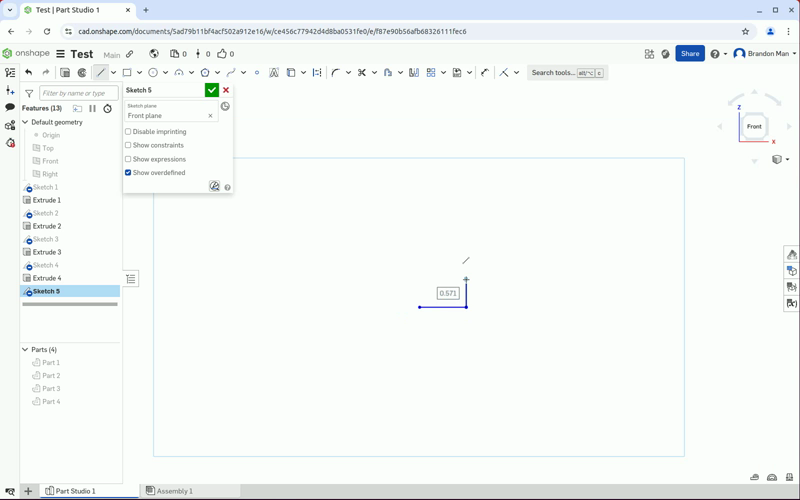
scroll(-6)
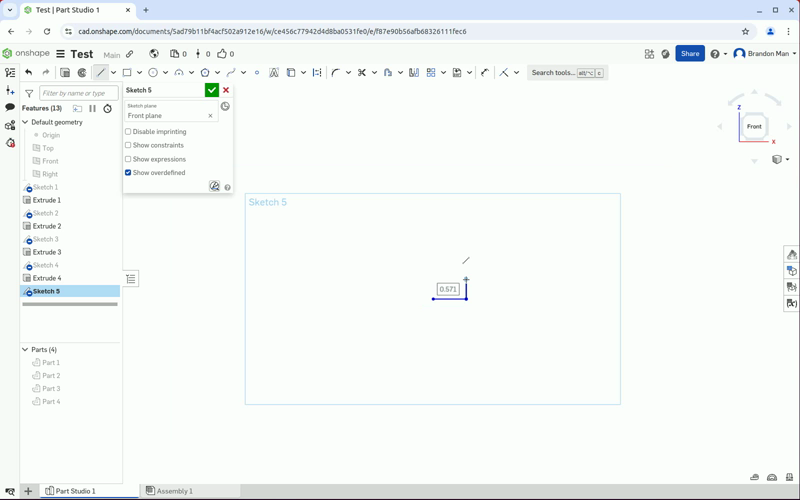
scroll(-6)
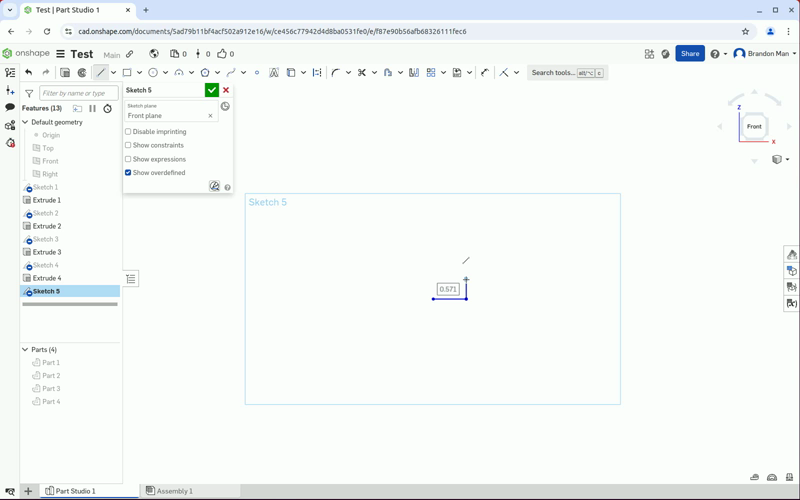
scroll(-6)
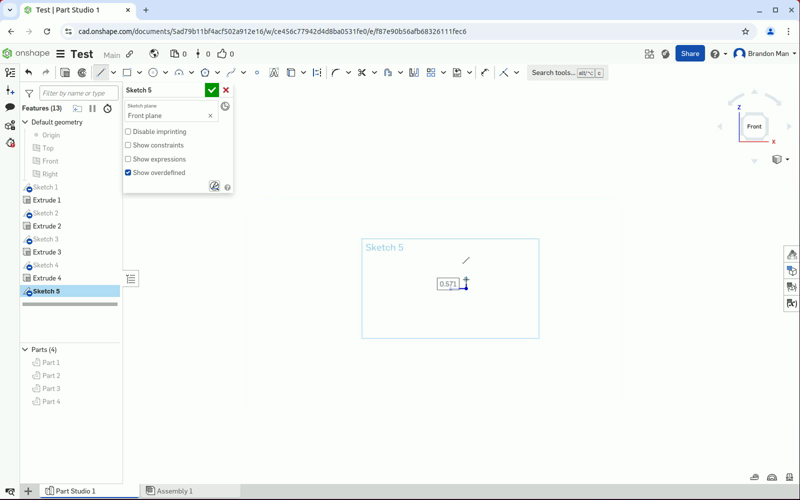
scroll(-6)
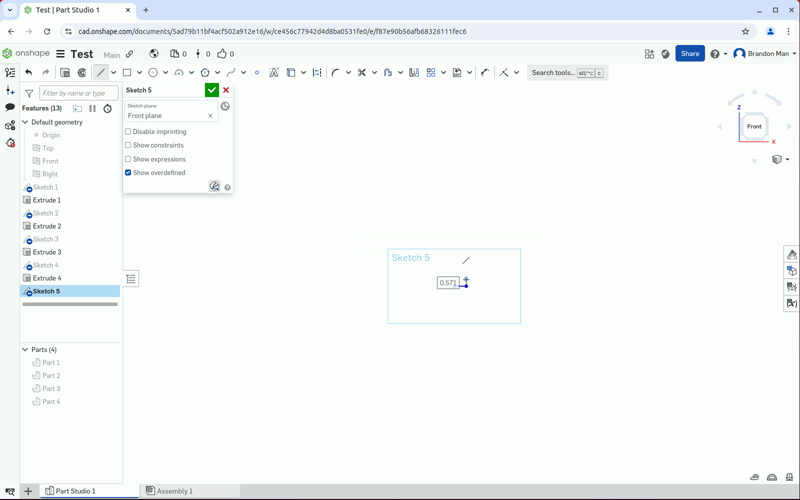
scroll(-6)
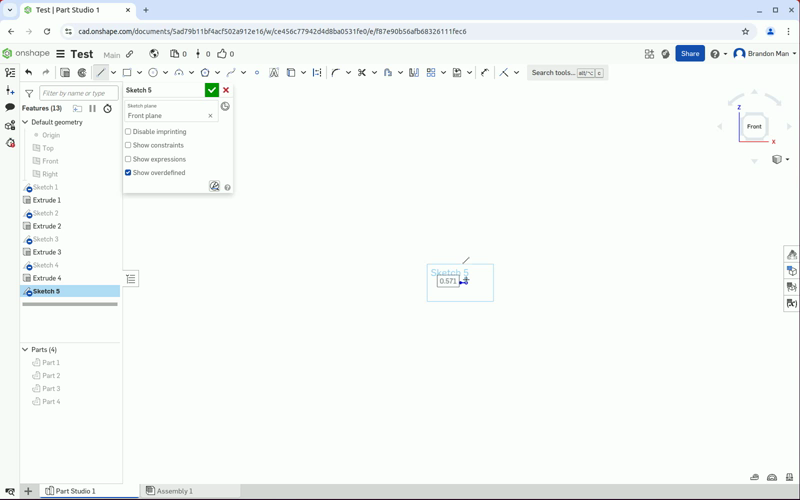
key_up(shift)
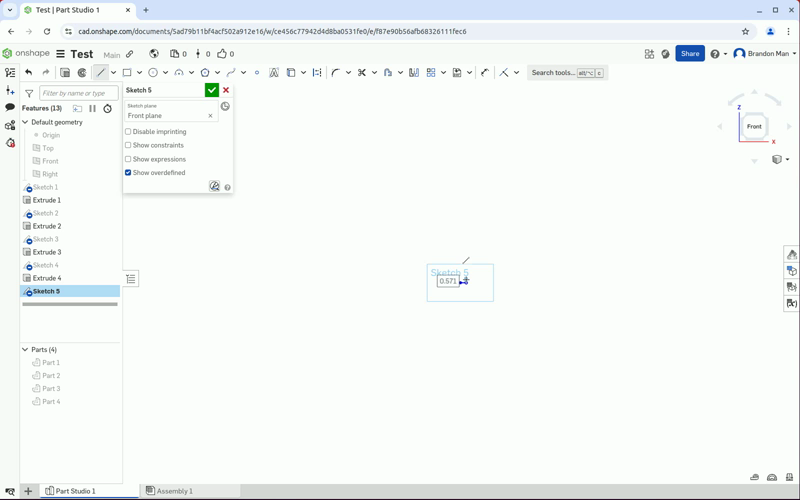
key_down(shift)
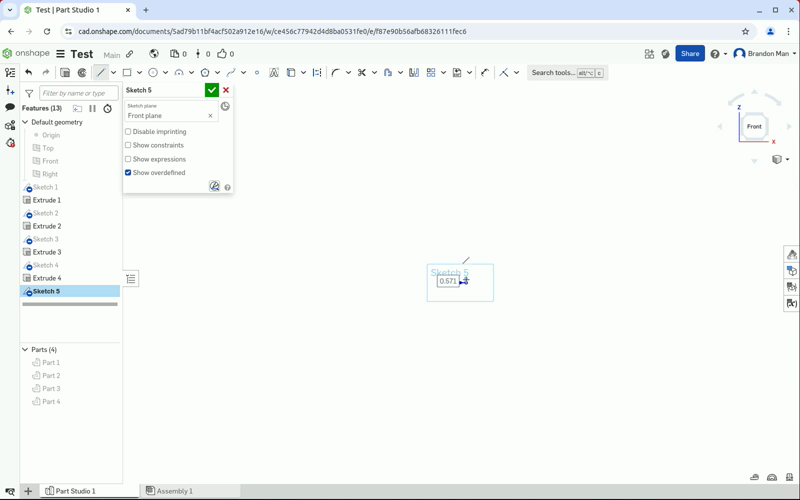
mouse_move(496, 279)
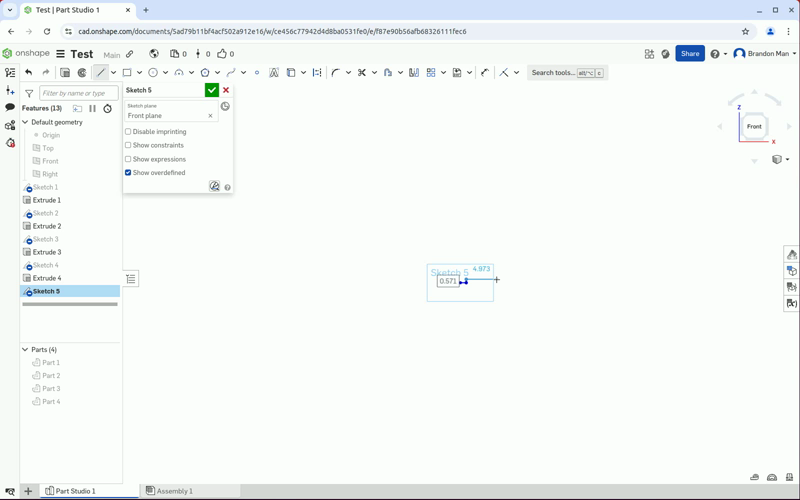
mouse_move(460, 279)
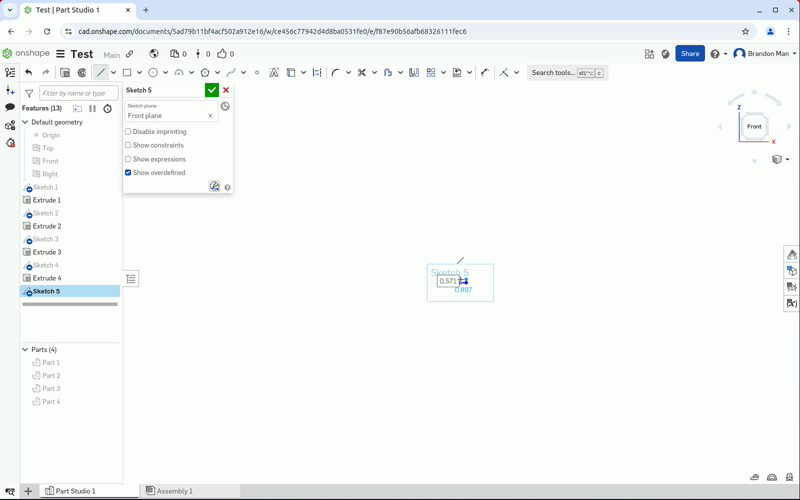
scroll(6)
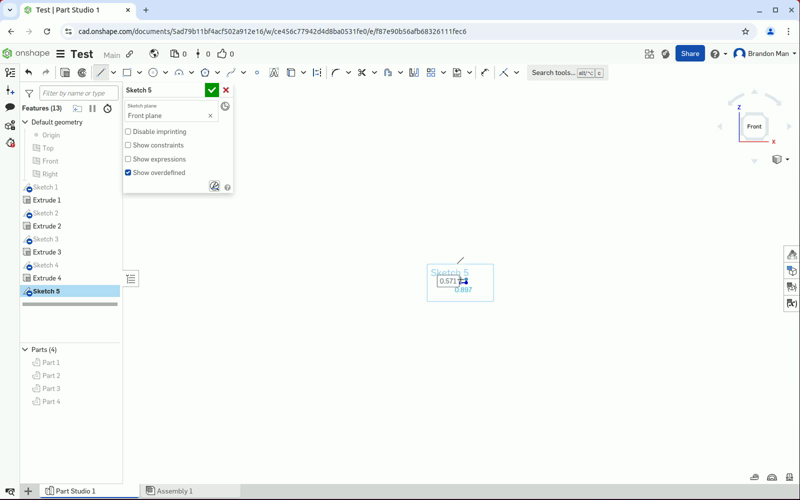
scroll(6)
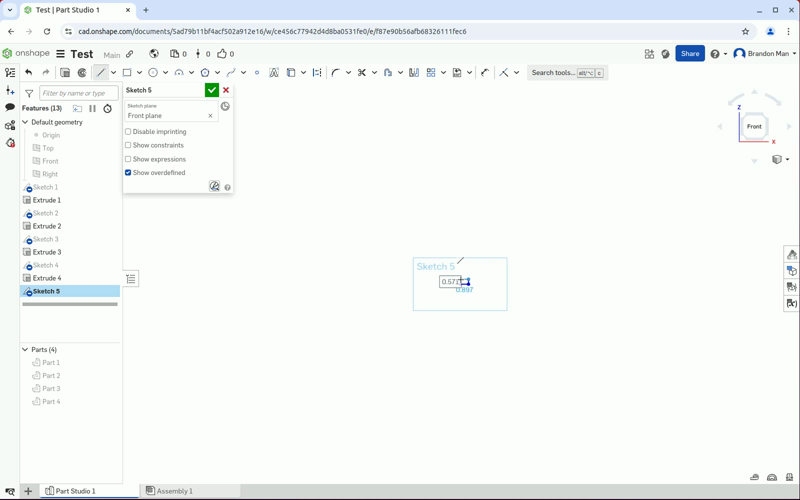
scroll(6)
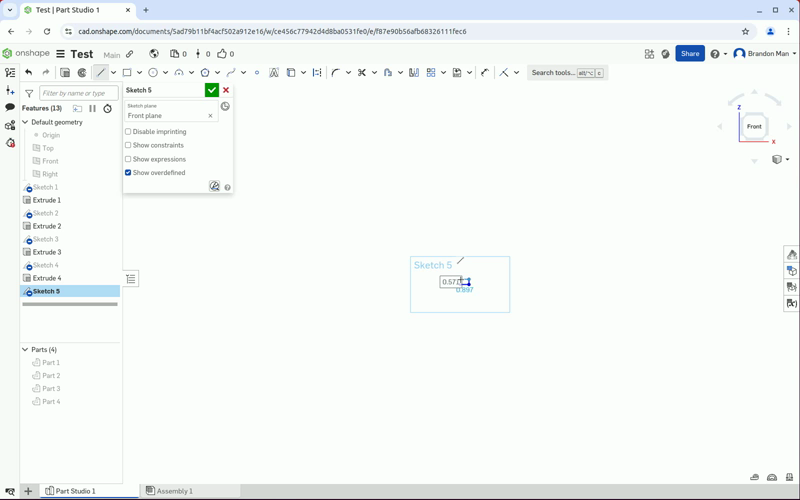
scroll(6)
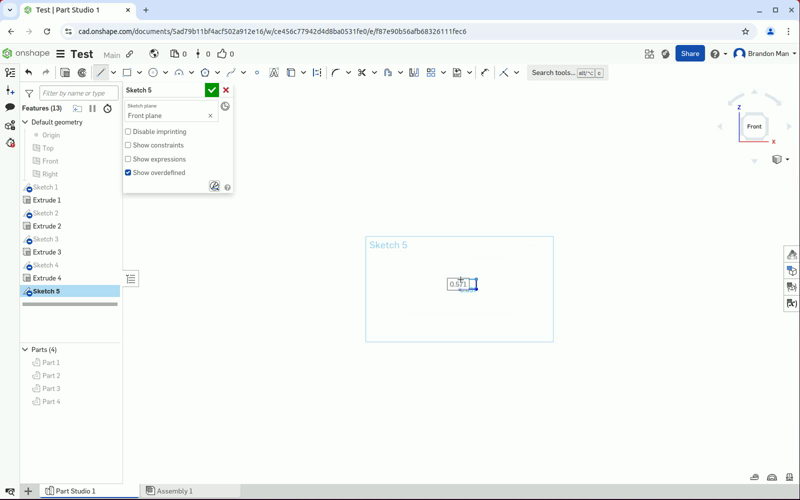
scroll(6)
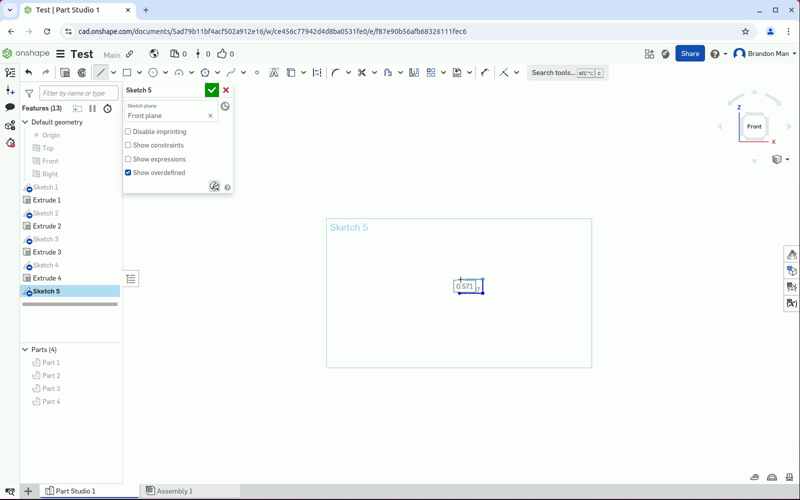
scroll(6)
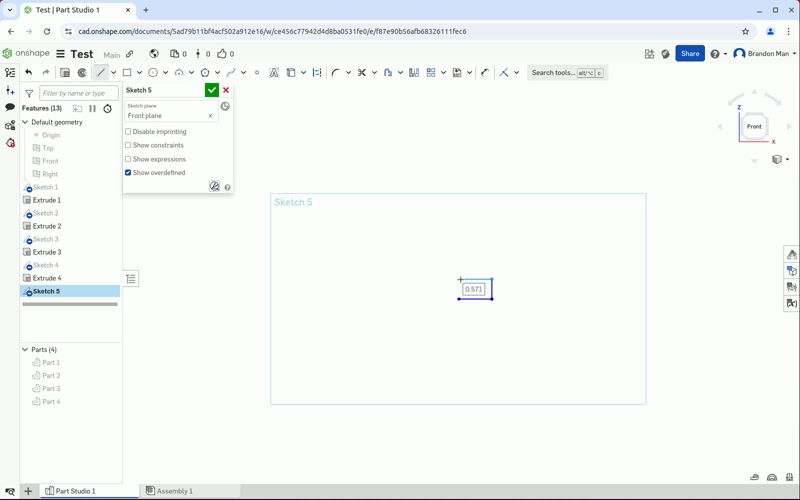
scroll(6)
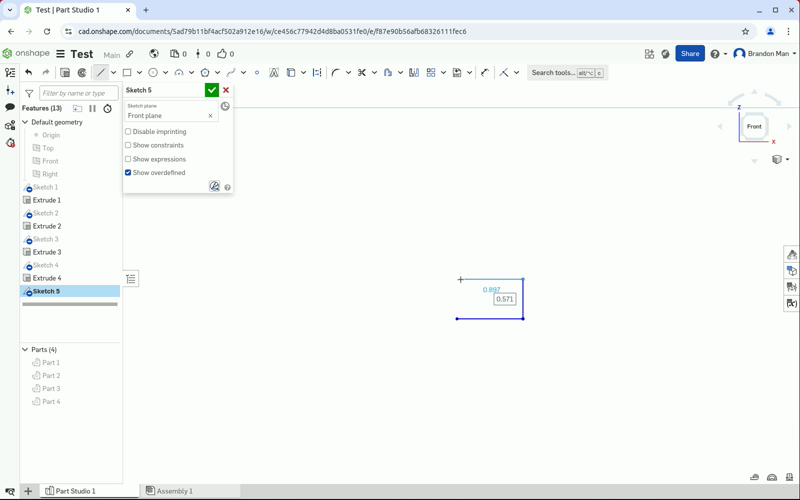
click(460, 279)
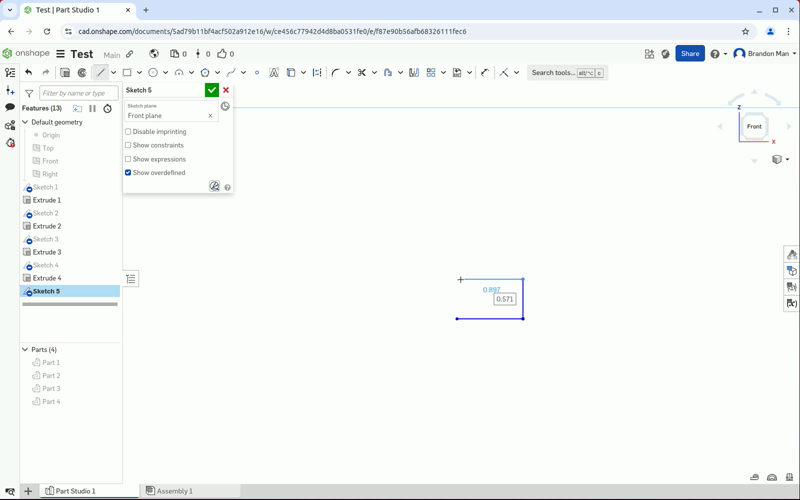
scroll(-6)
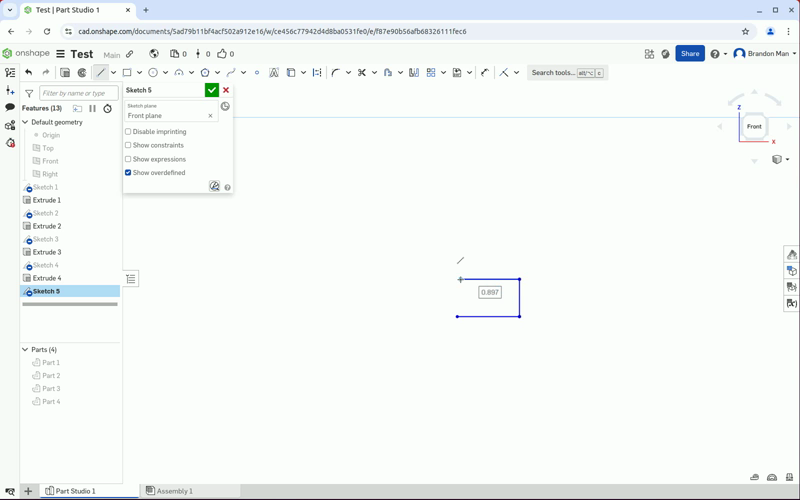
scroll(-6)
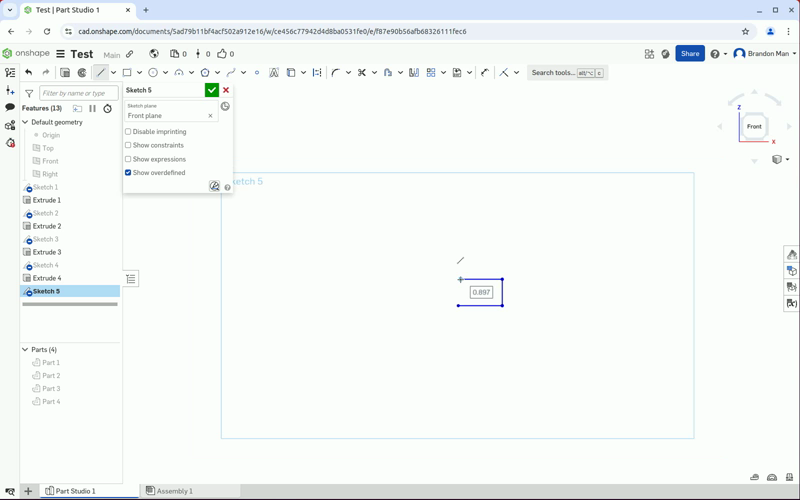
scroll(-6)
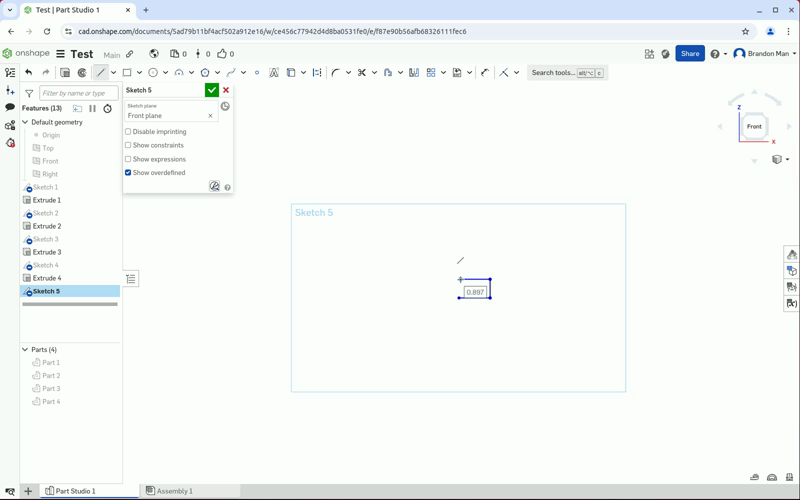
scroll(-6)
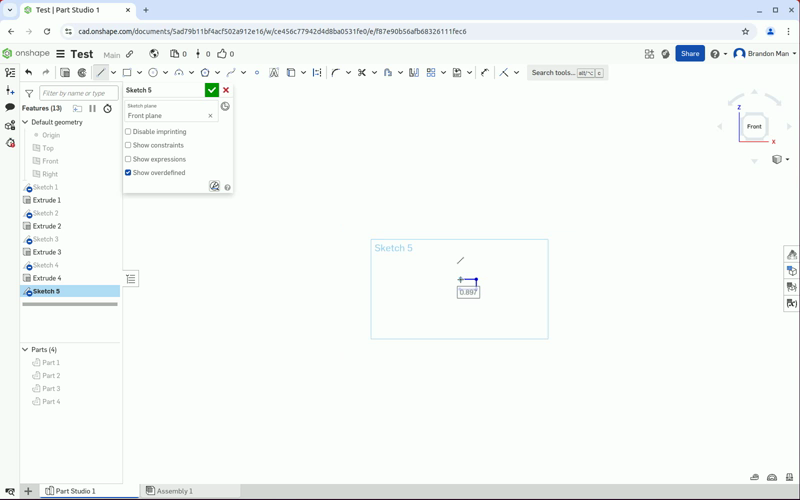
scroll(-6)
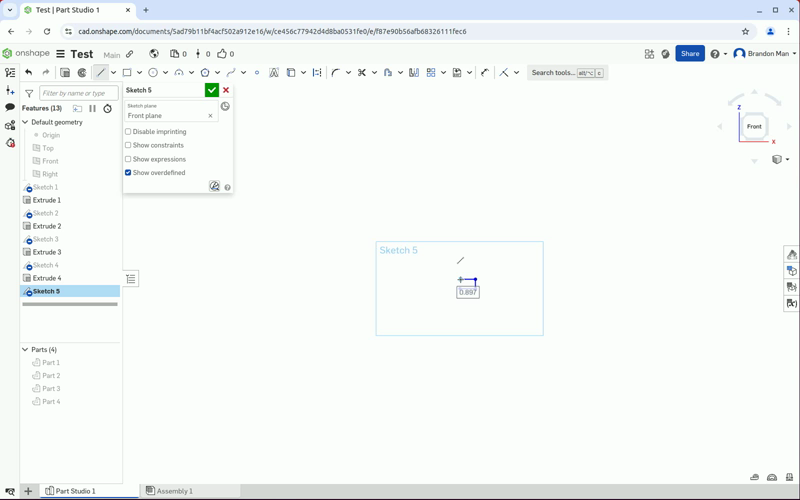
scroll(-6)
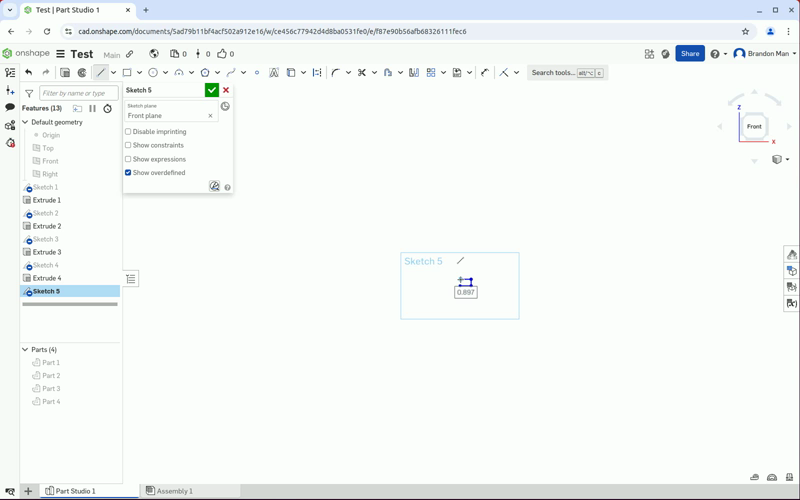
scroll(-6)
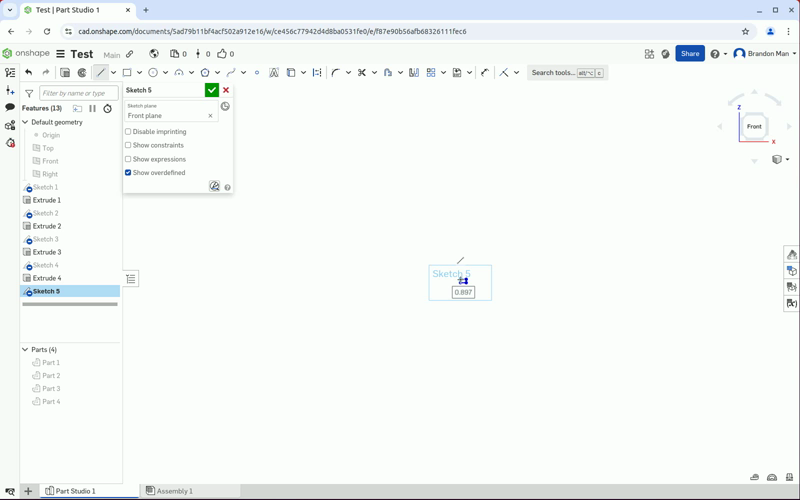
key_up(shift)
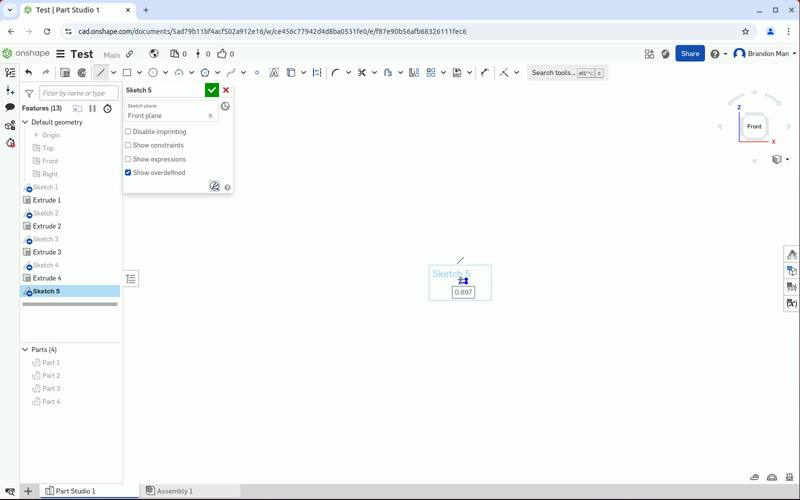
mouse_move(490, 279)
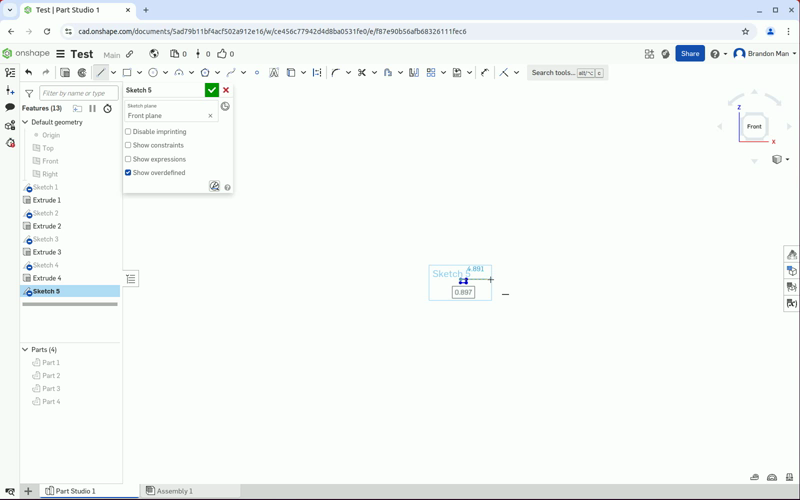
key_down(shift)
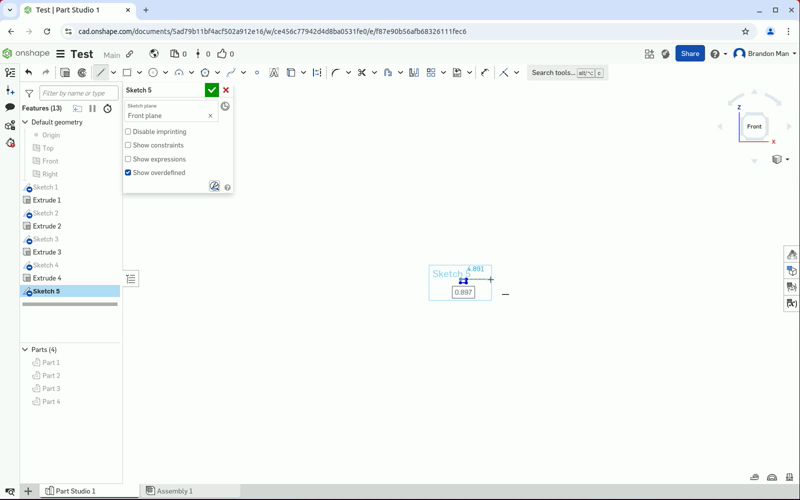
mouse_move(460, 282)
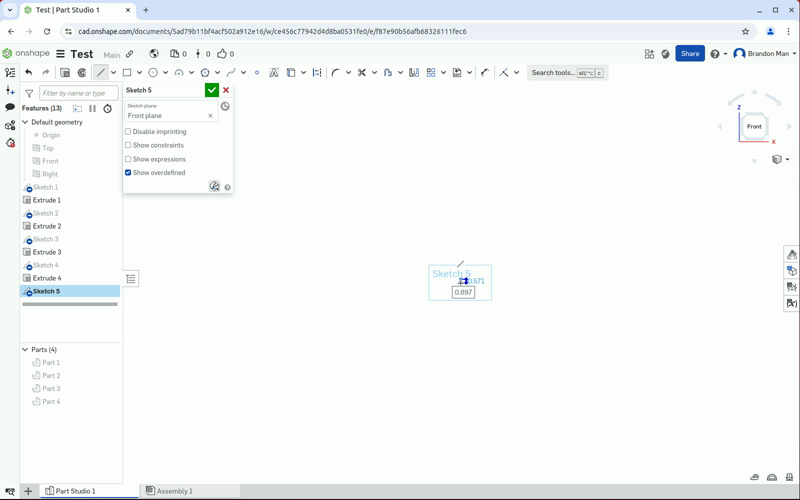
scroll(6)
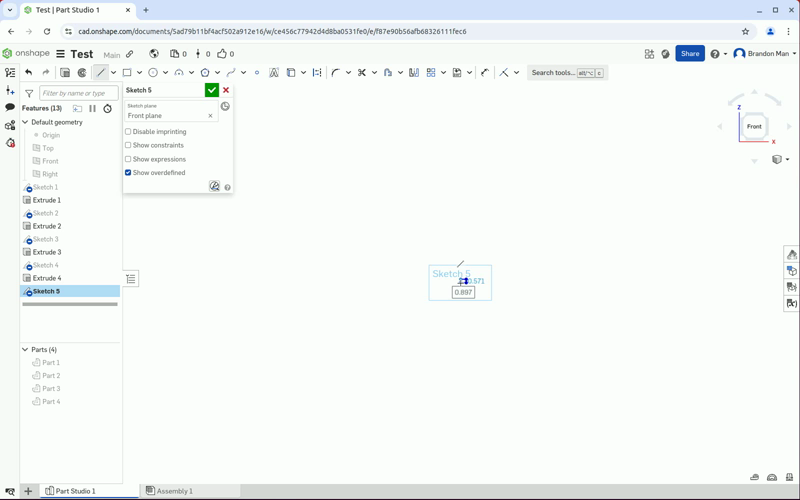
scroll(6)
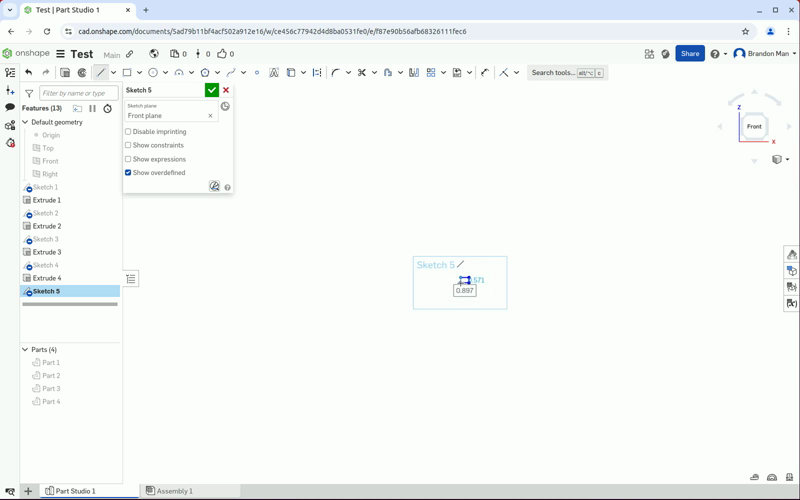
scroll(6)
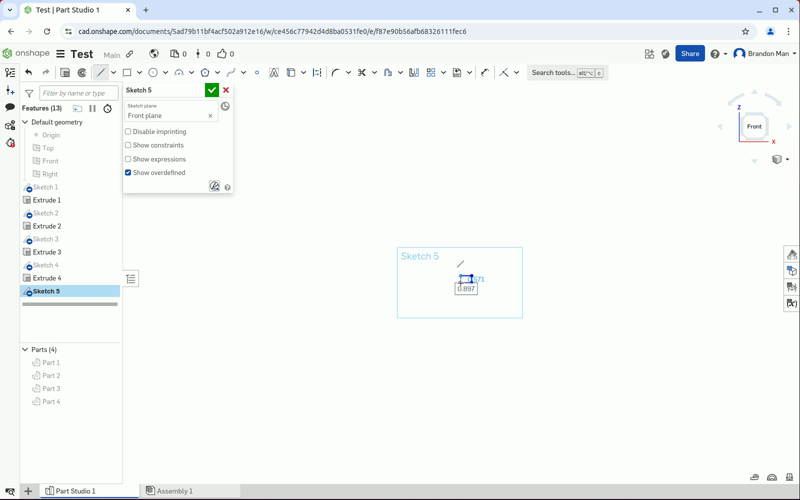
scroll(6)
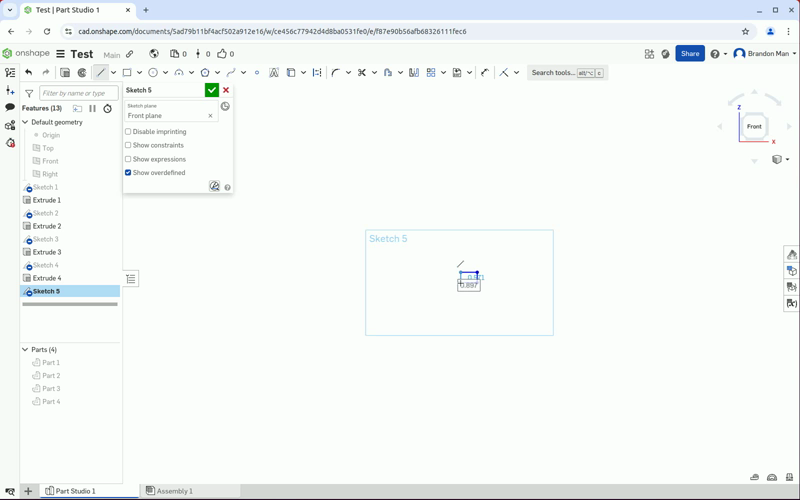
scroll(6)
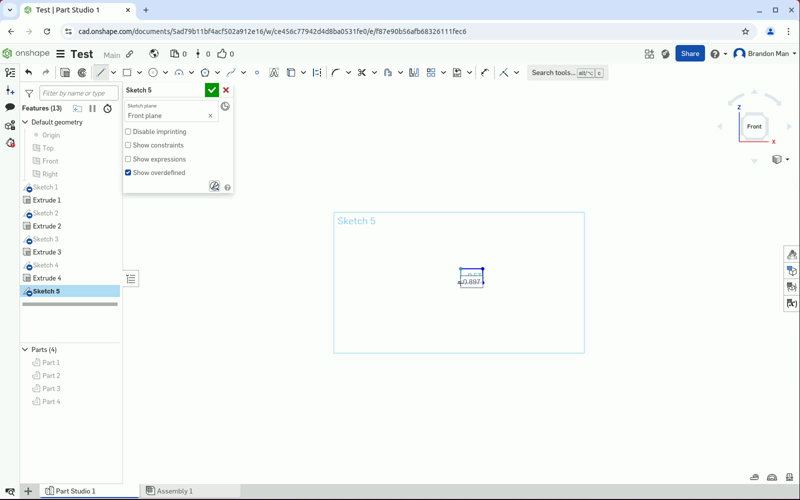
scroll(6)
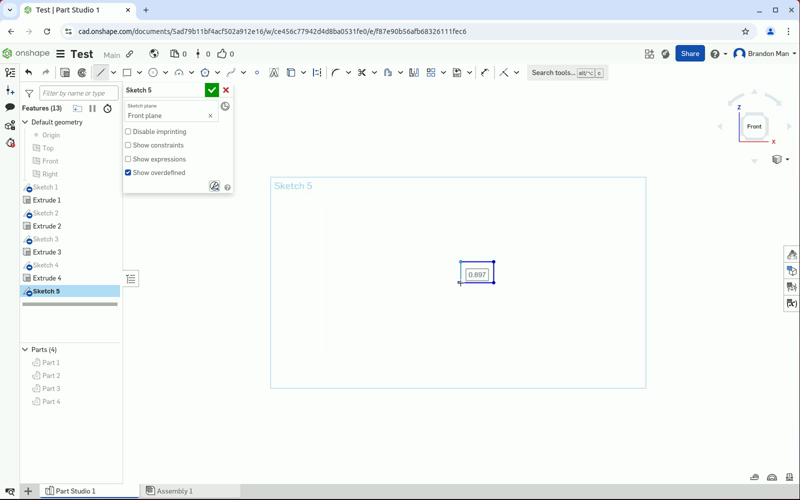
scroll(6)
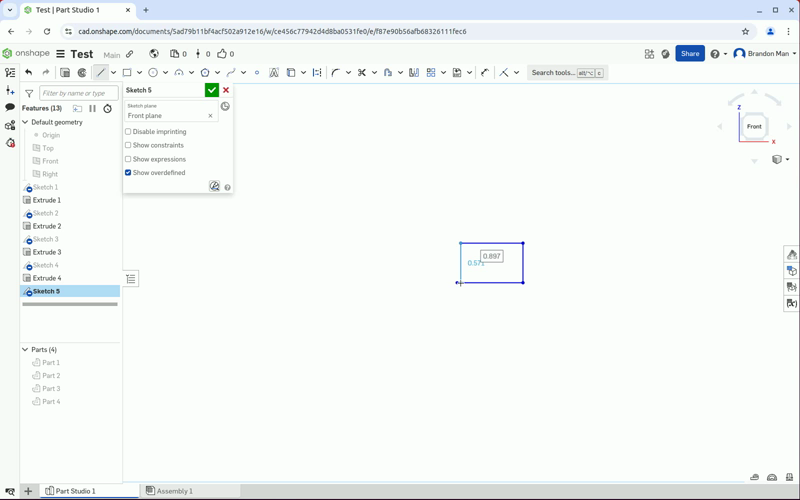
key_up(shift)
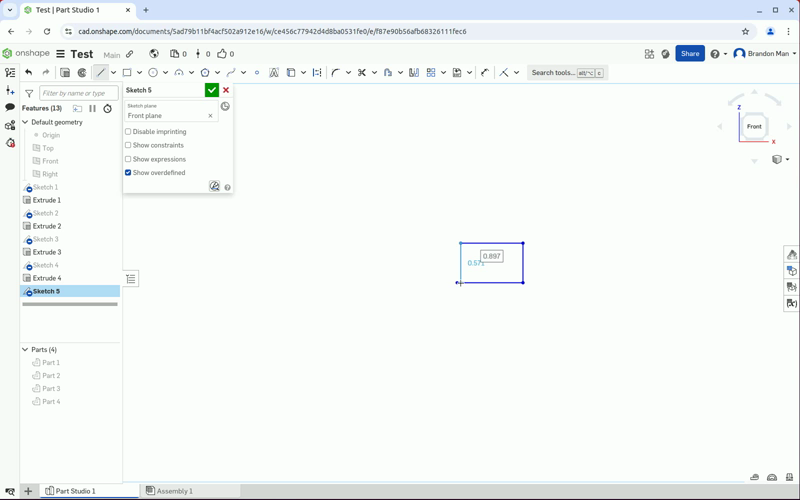
click(460, 282)
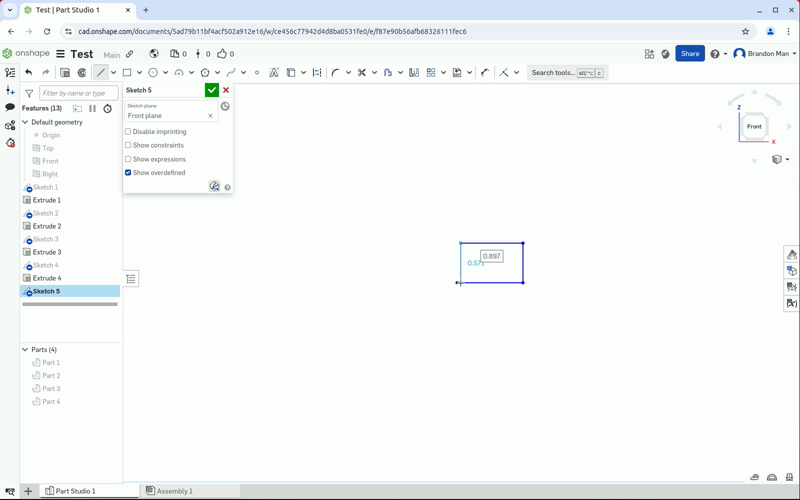
scroll(-6)
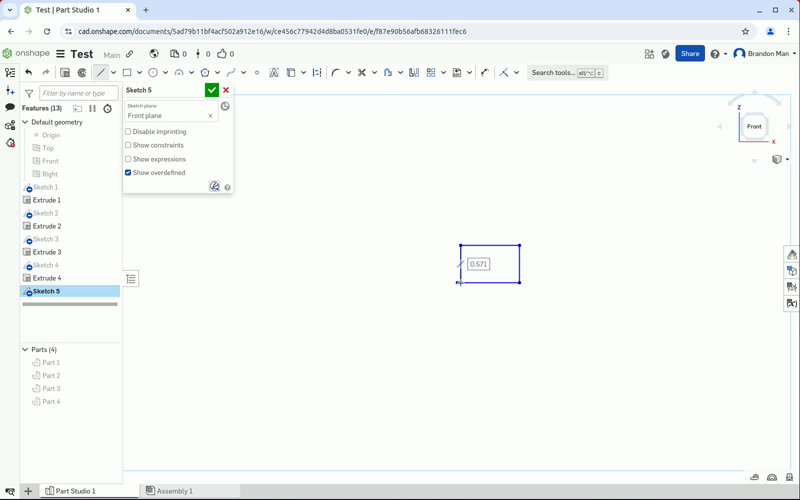
scroll(-6)
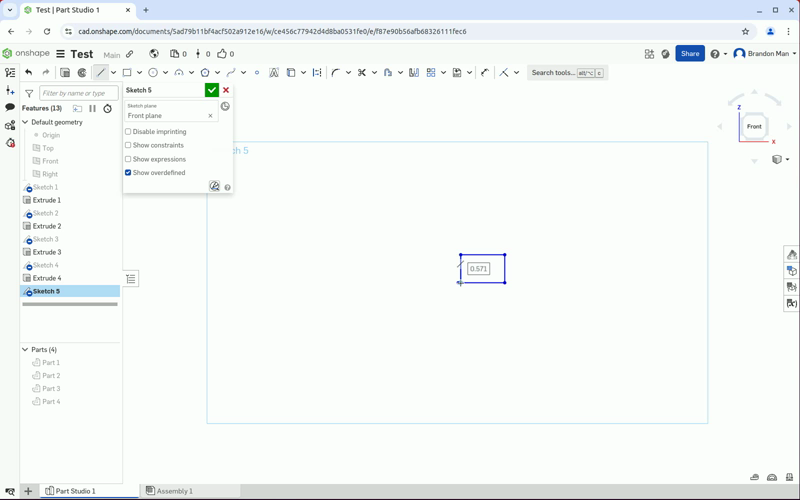
scroll(-6)
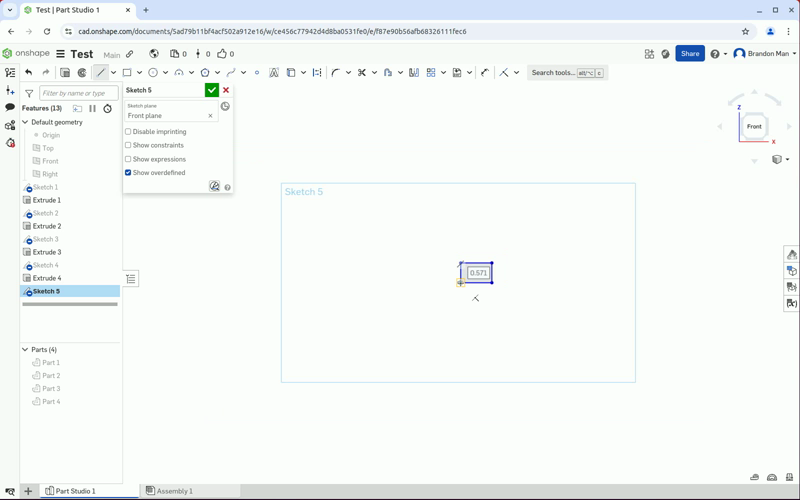
scroll(-6)
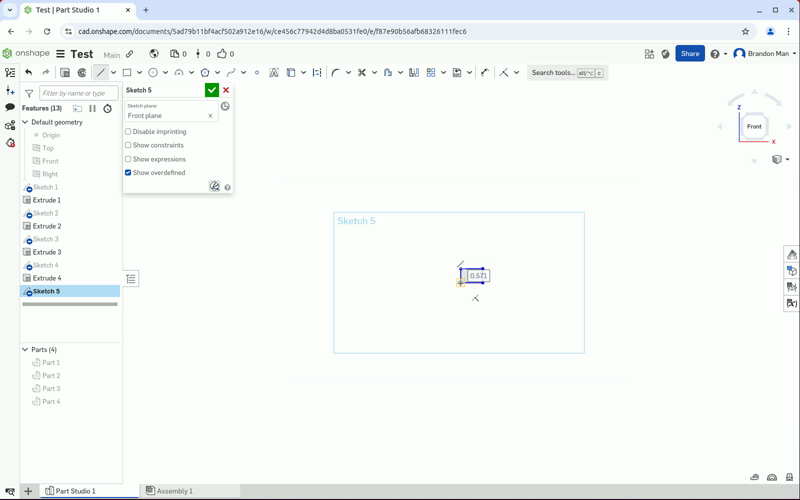
scroll(-6)
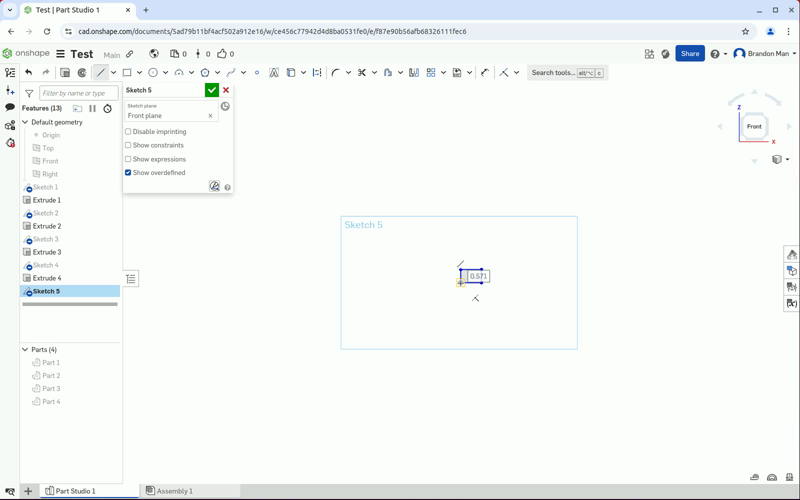
scroll(-6)
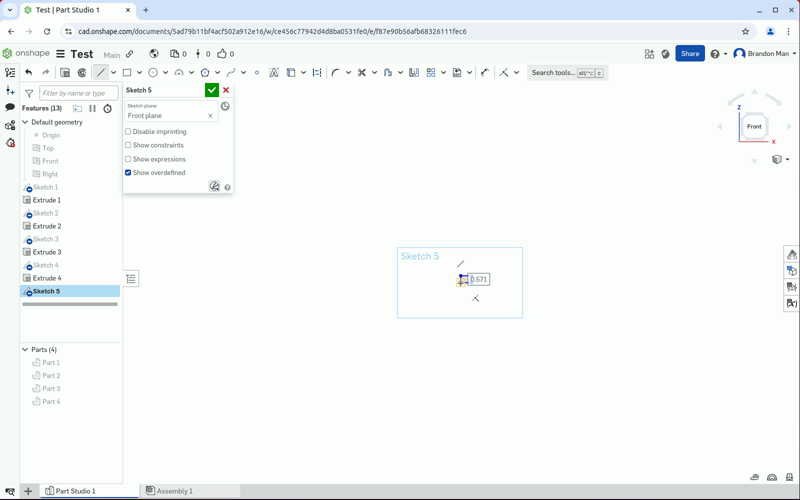
scroll(-6)
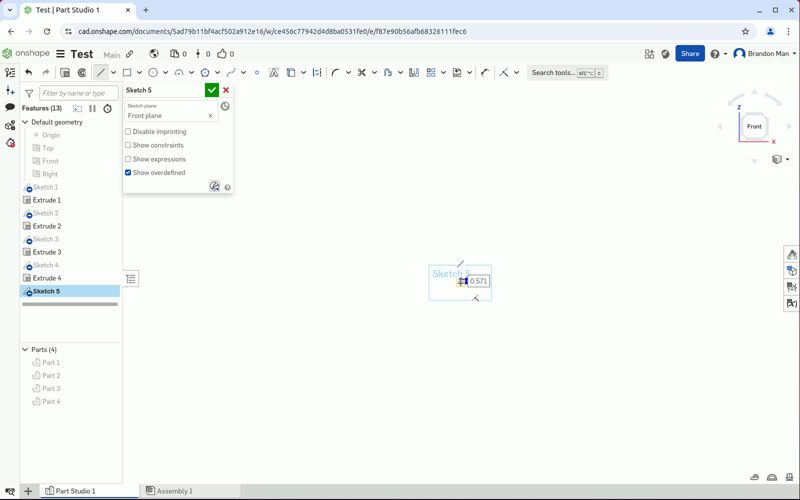
key(esc)
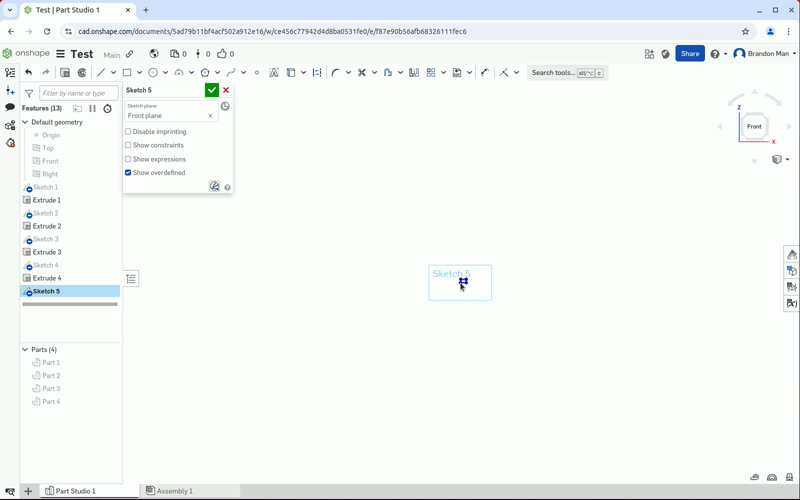
mouse_move(461, 282)
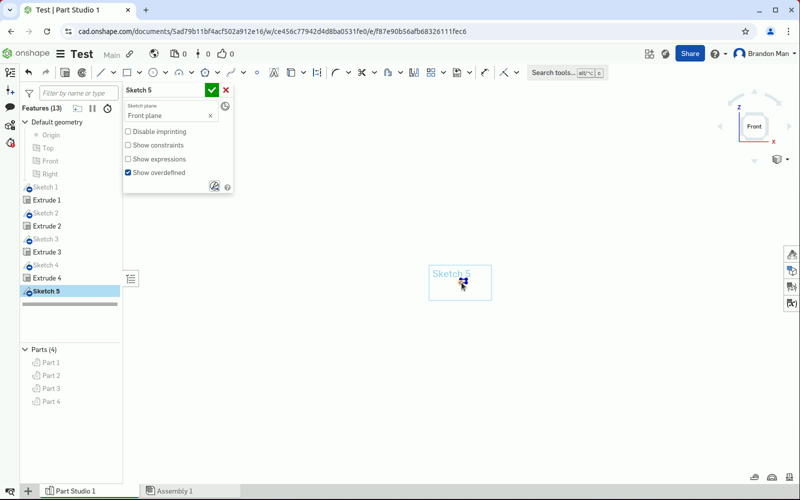
scroll(6)
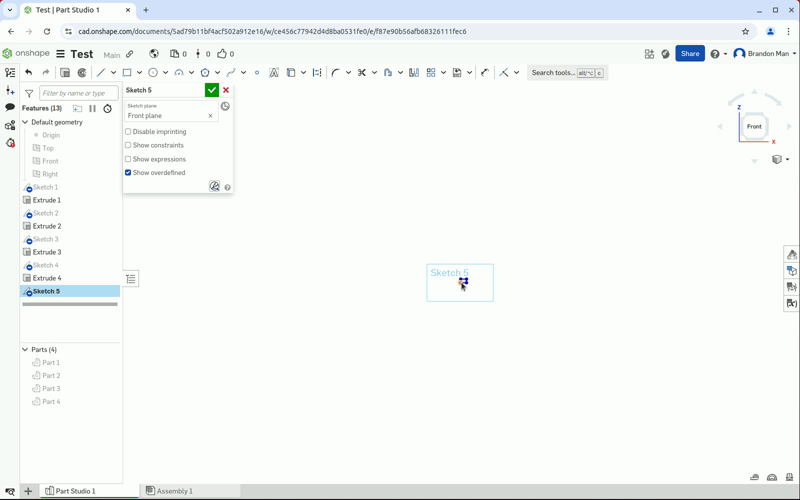
scroll(6)
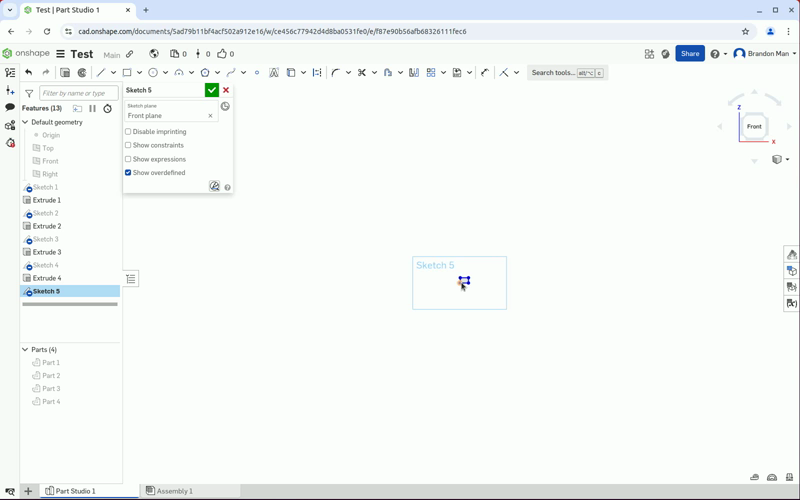
scroll(6)
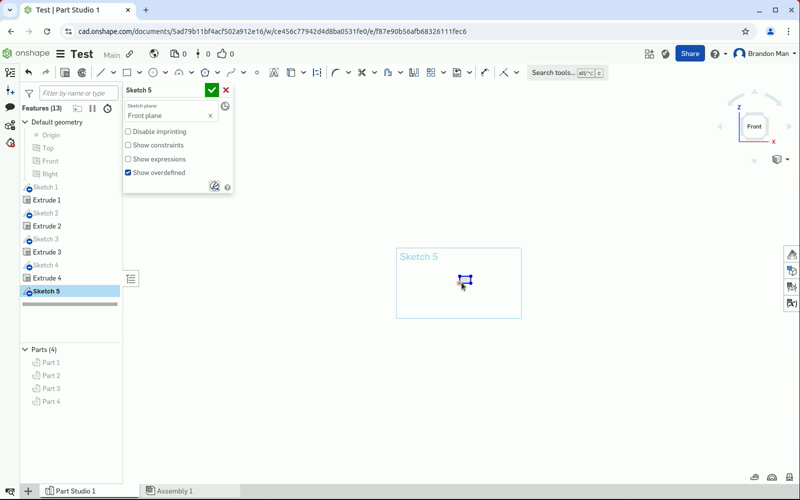
scroll(6)
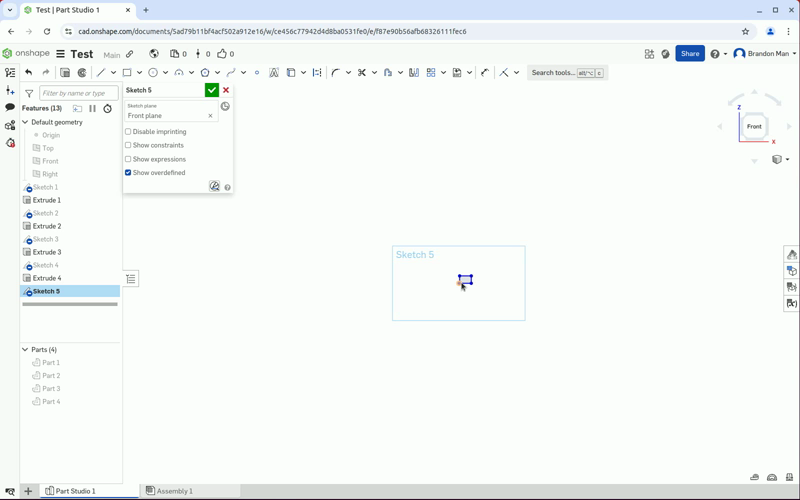
scroll(6)
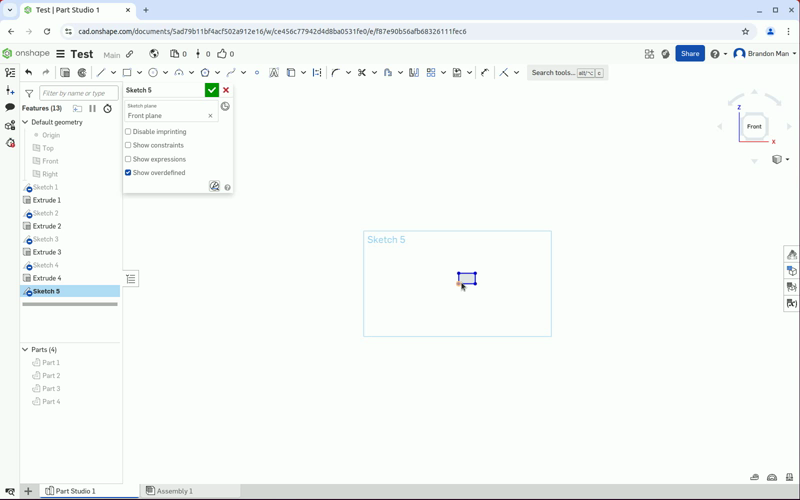
scroll(6)
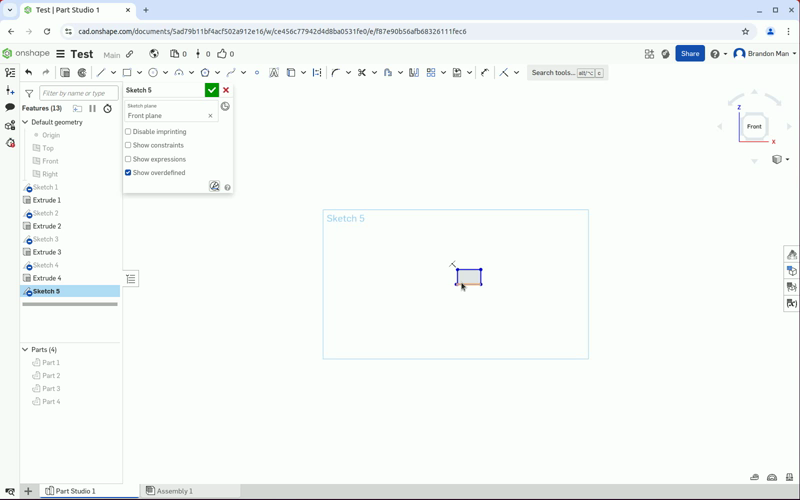
scroll(6)
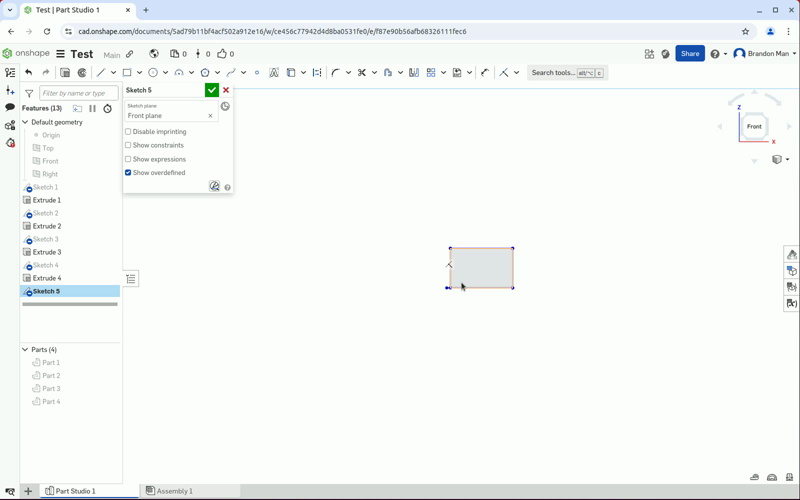
click(461, 282)
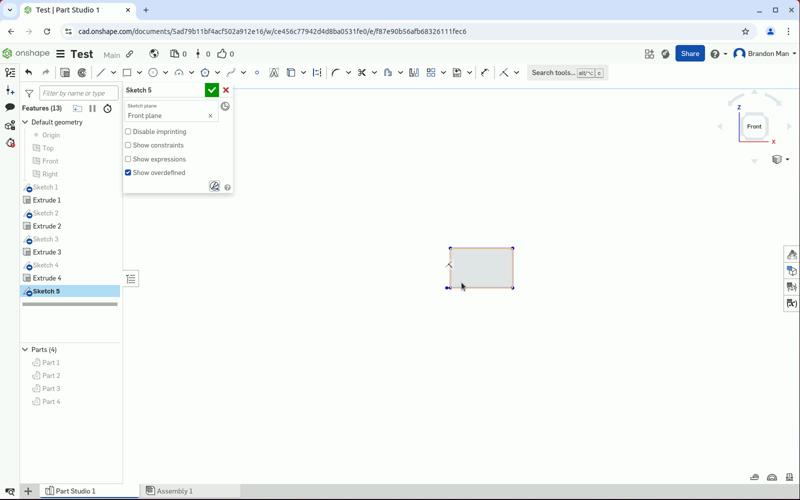
scroll(-6)
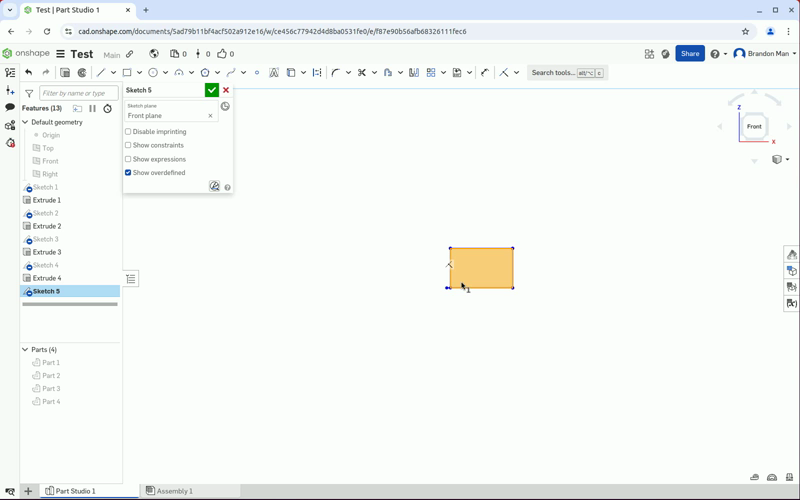
scroll(-6)
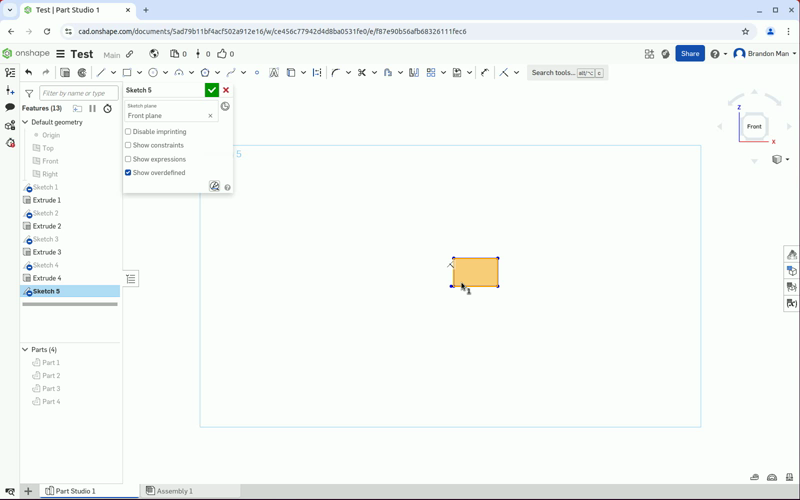
scroll(-6)
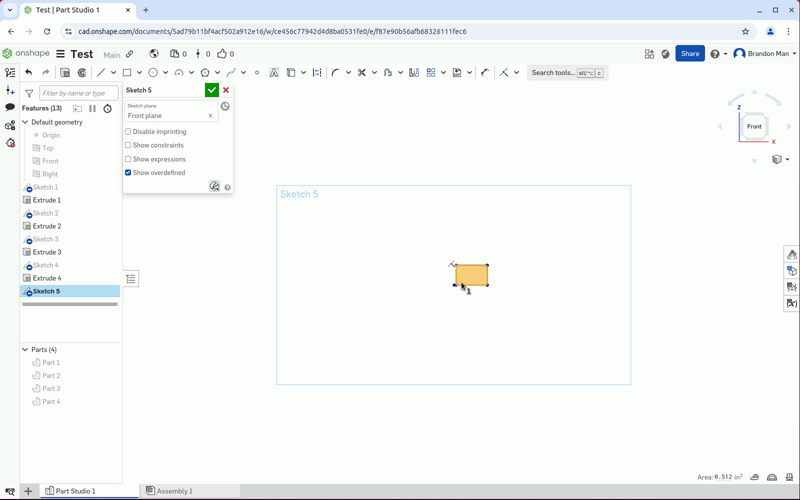
scroll(-6)
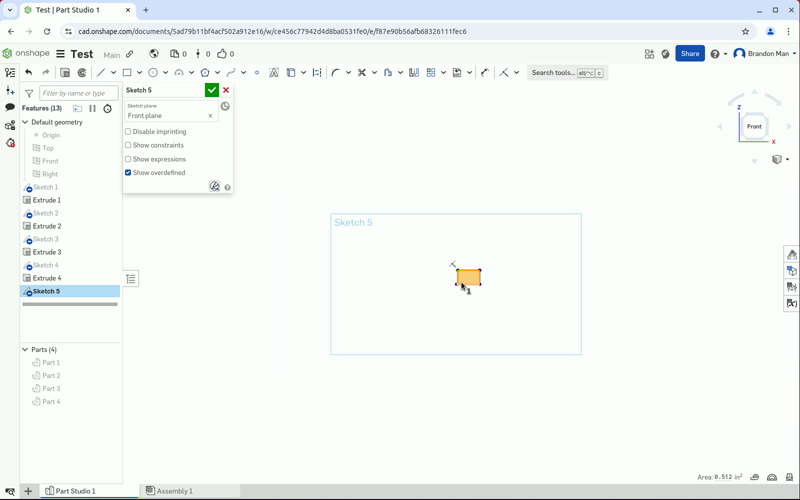
scroll(-6)
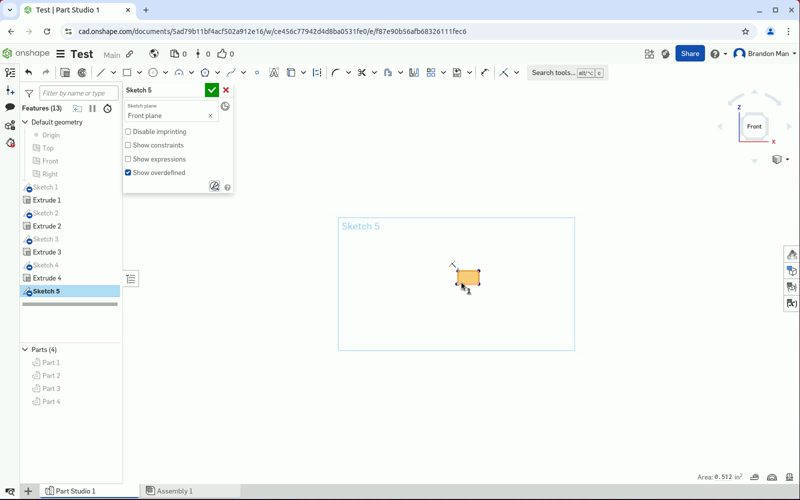
scroll(-6)
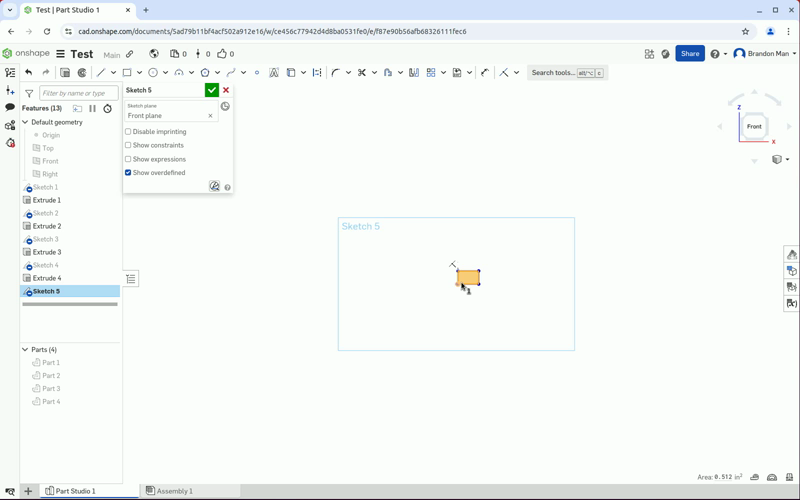
scroll(-6)
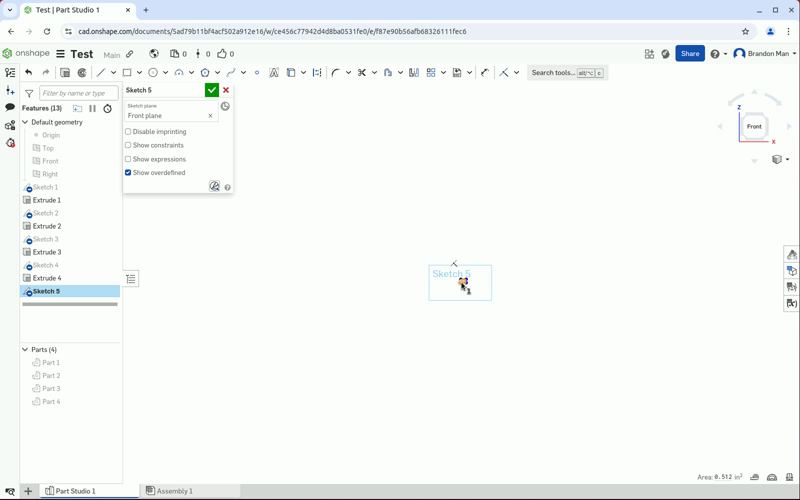
mouse_move(73, 352)
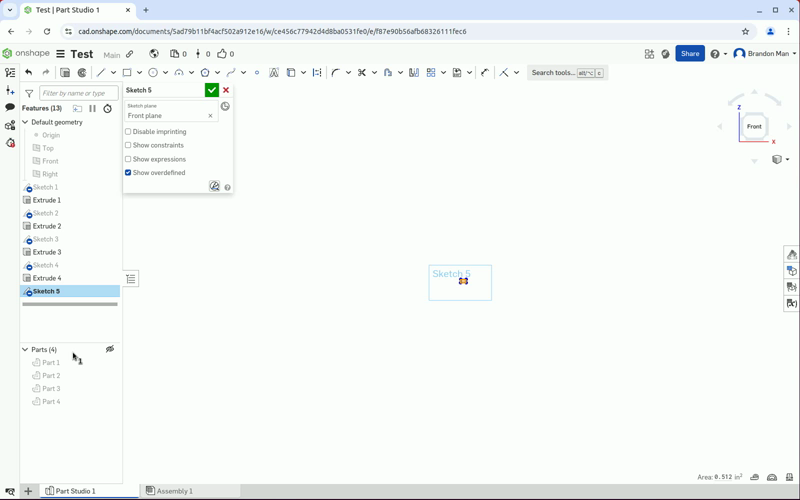
key(shift+y)
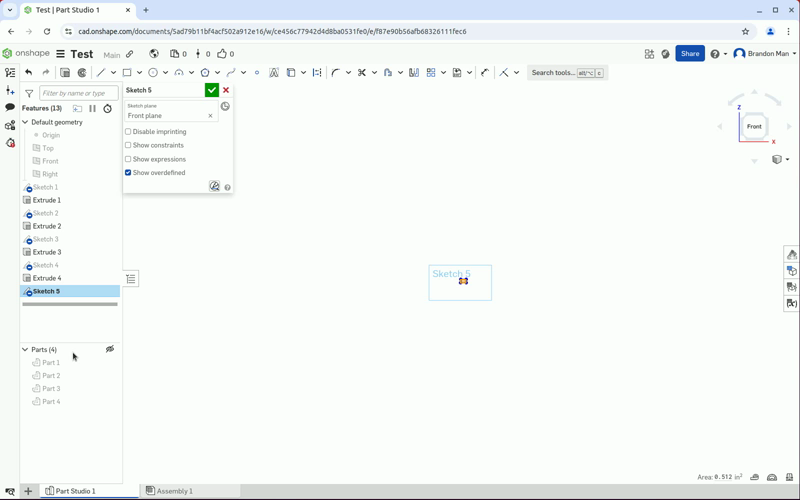
key(shift+e)
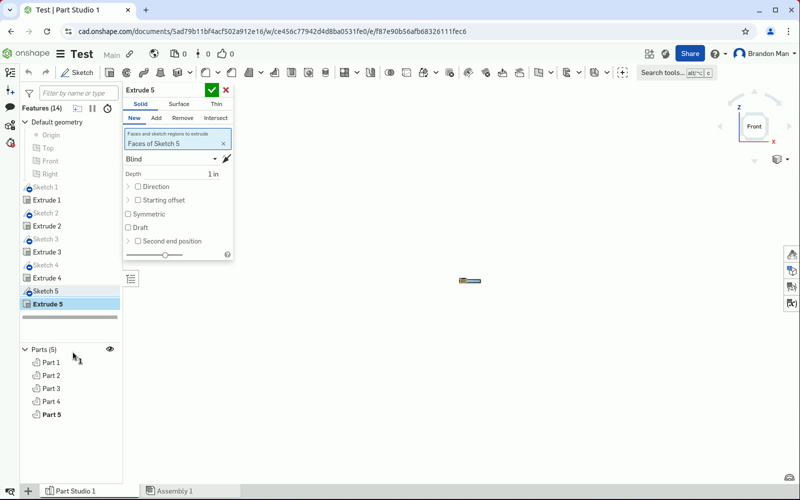
mouse_move(143, 106)
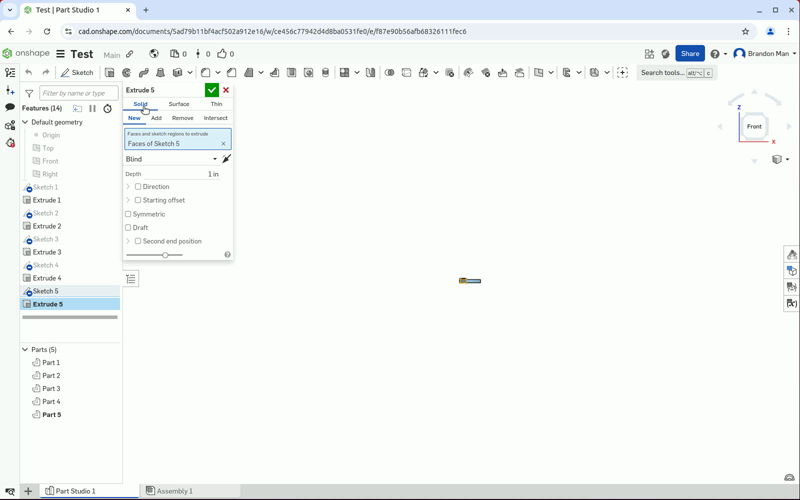
click(143, 106)
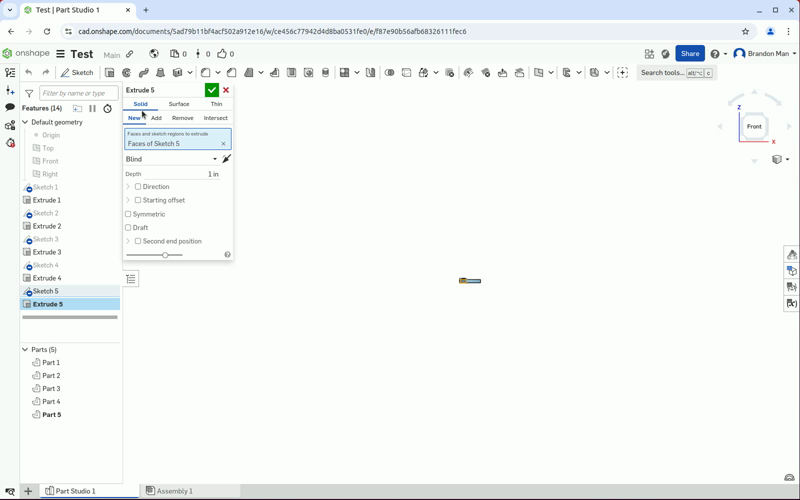
mouse_move(137, 120)
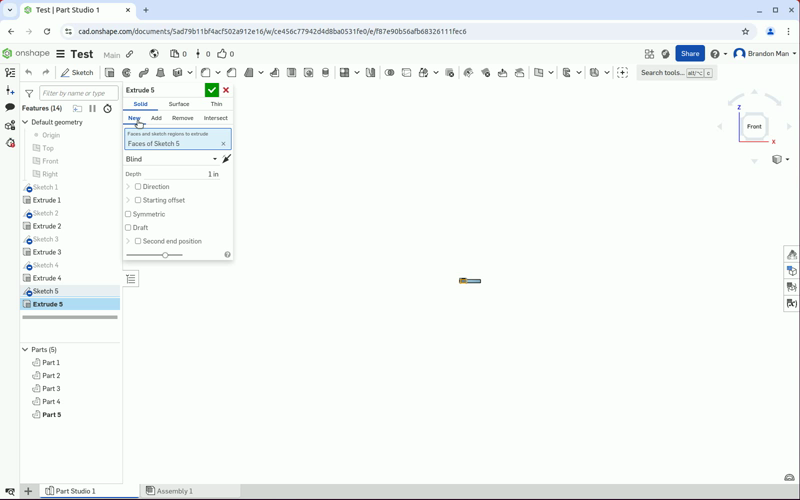
click(137, 120)
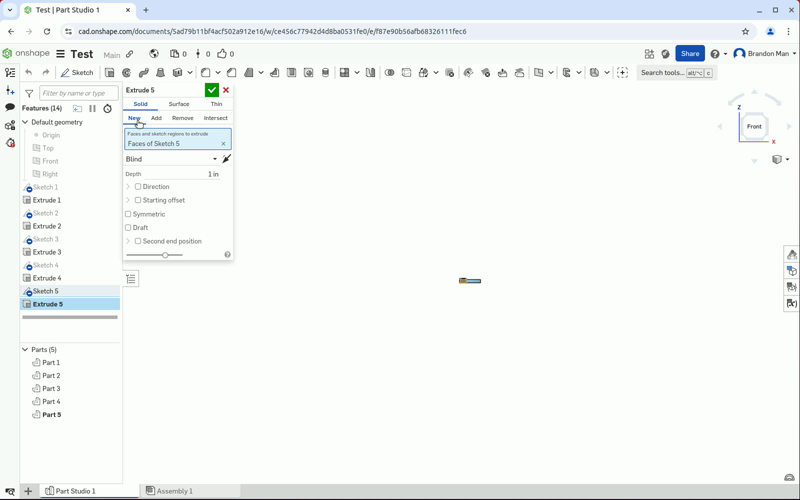
key(tab, 4)
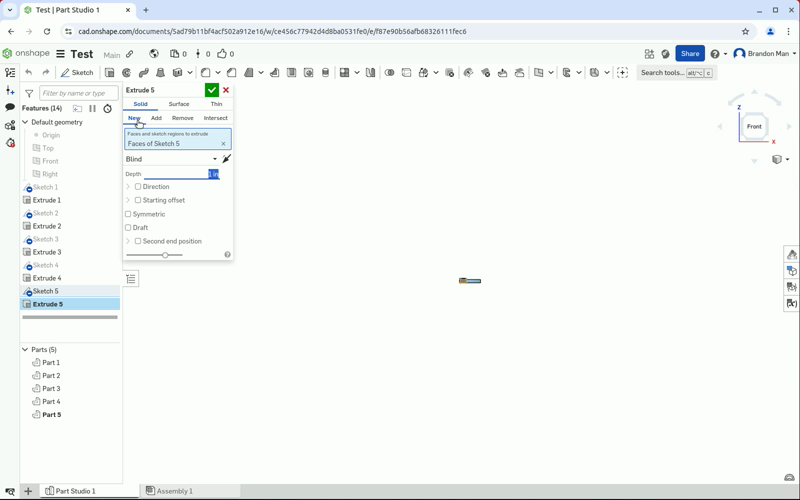
text(2.407)
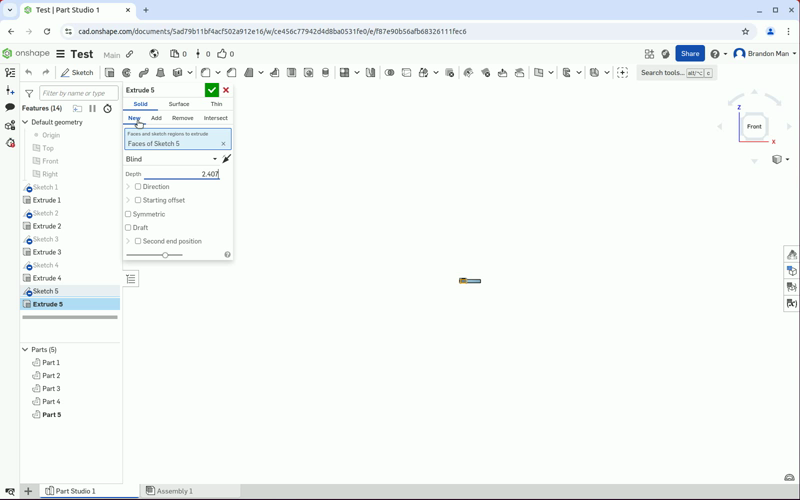
key(enter)
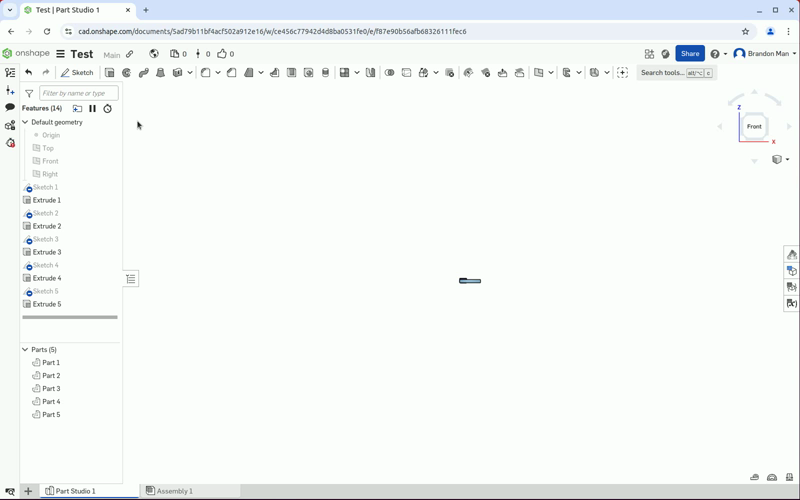
key(shift+h)
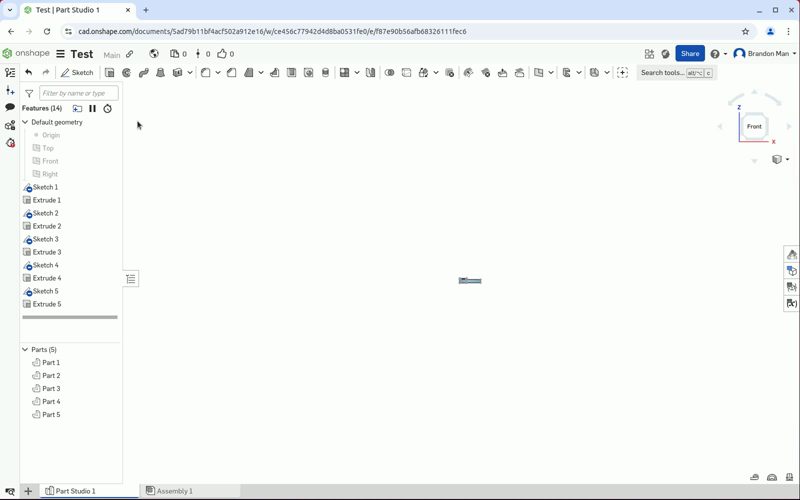
key(shift+h)
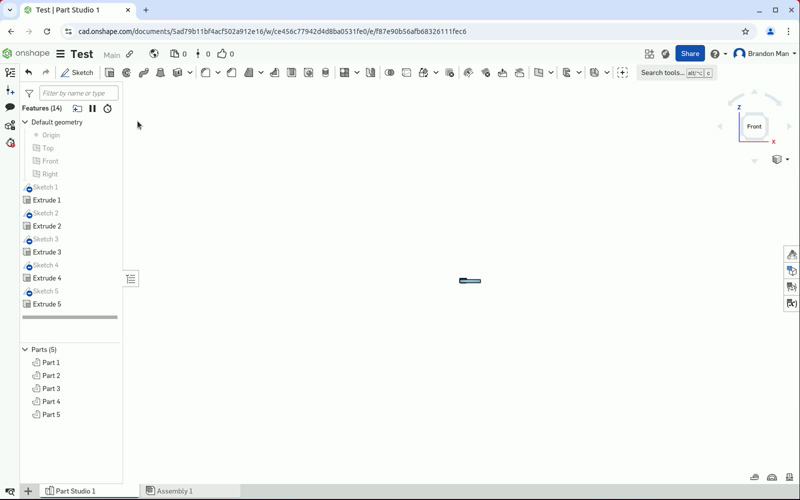
mouse_move(73, 189)
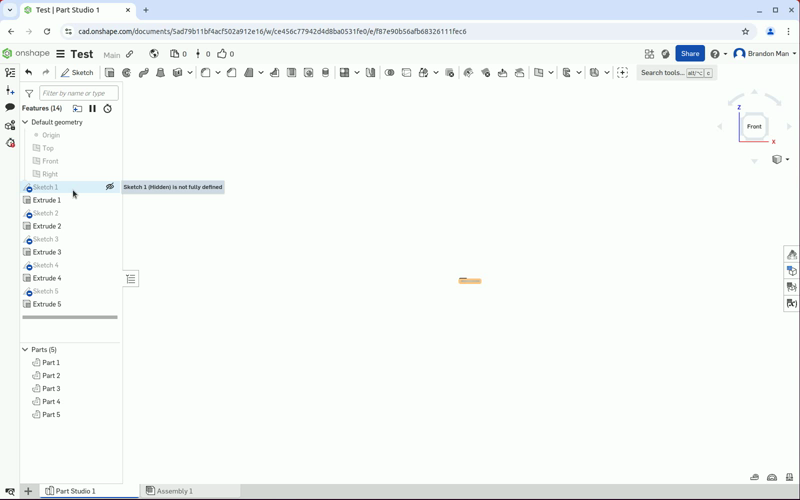
click(73, 189)
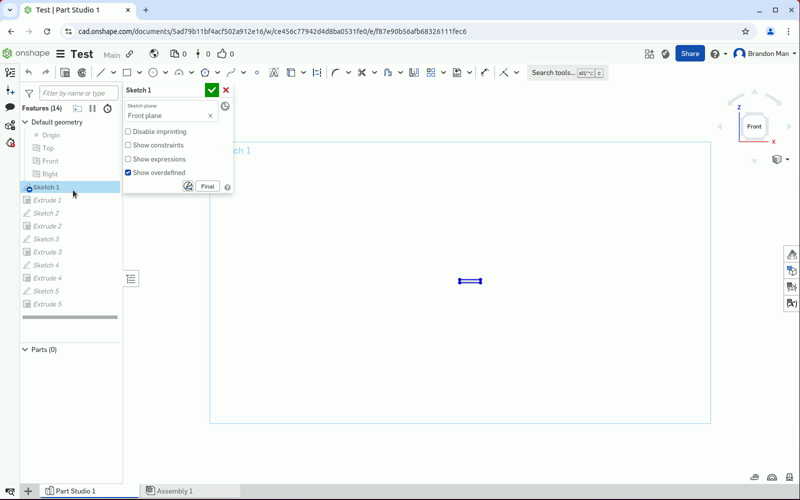
mouse_move(229, 92)
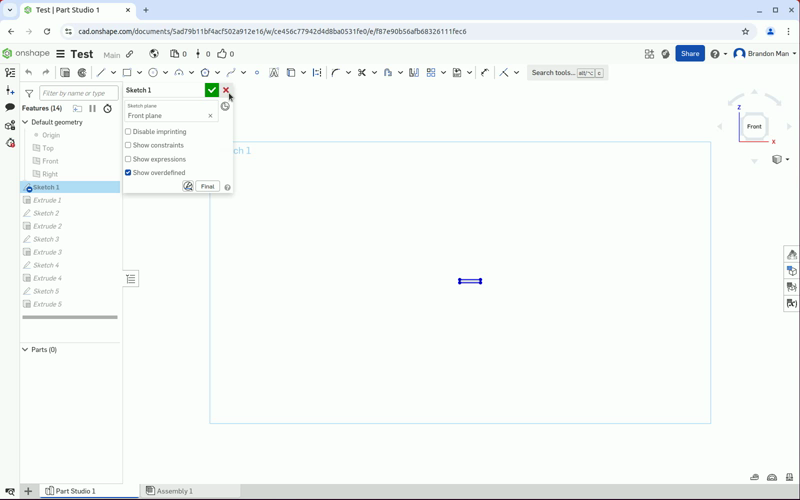
click(229, 92)
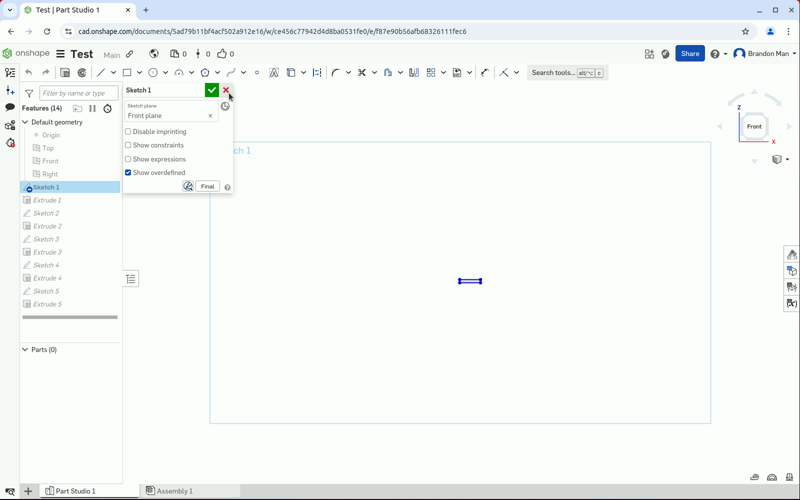
key(shift+s)
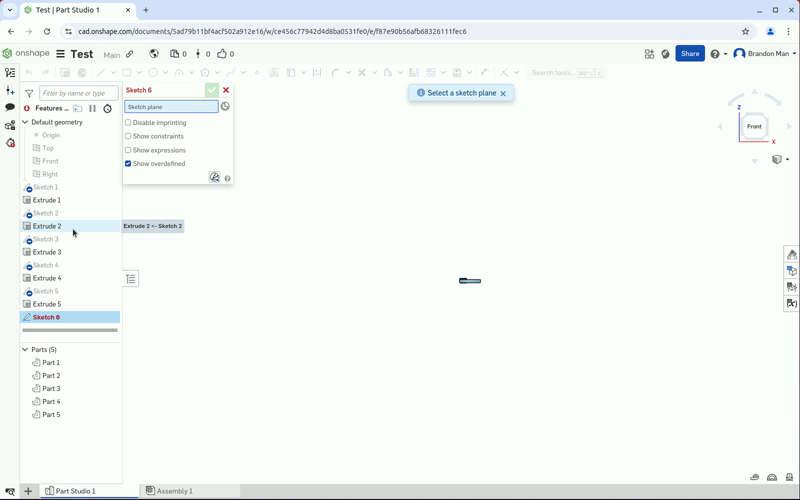
scroll(3)
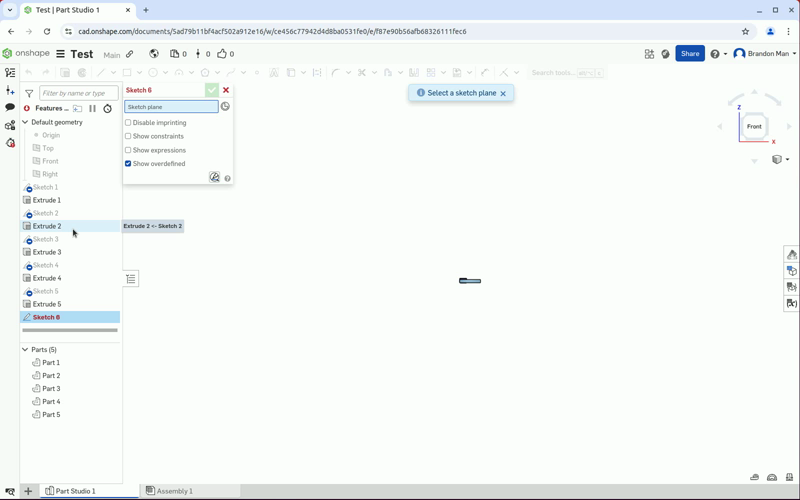
mouse_move(73, 163)
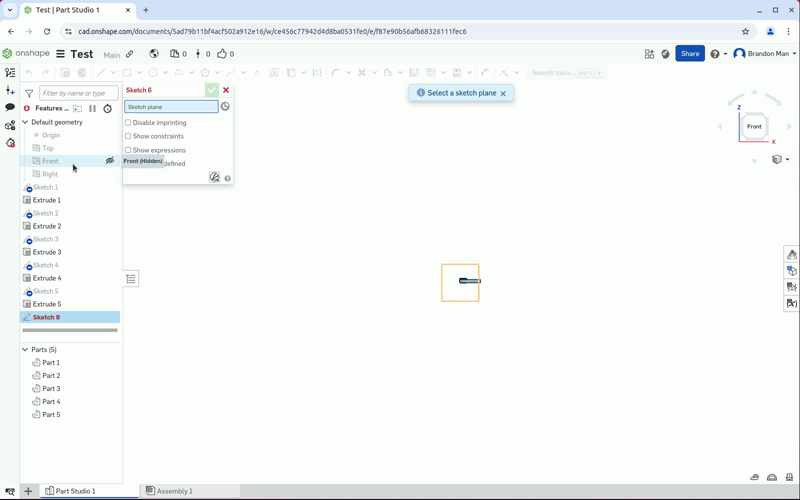
click(73, 163)
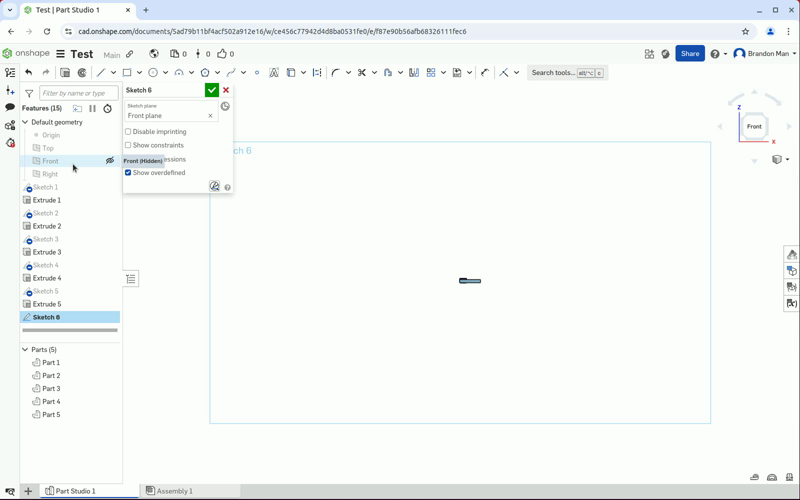
mouse_move(73, 352)
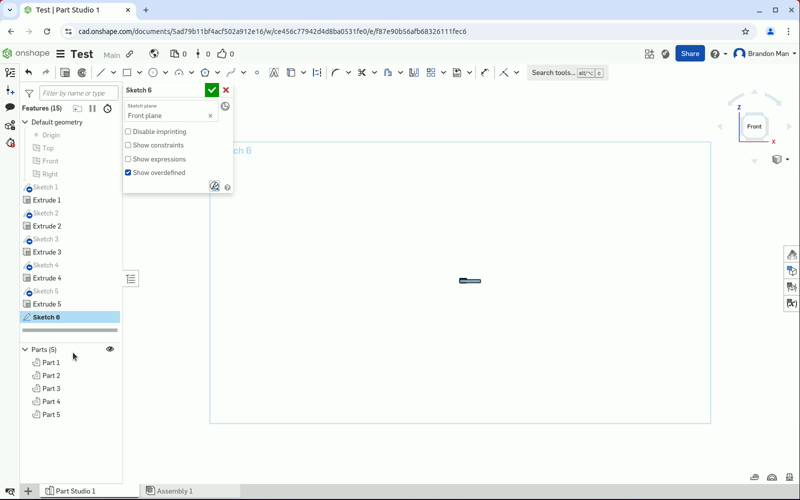
key(y)
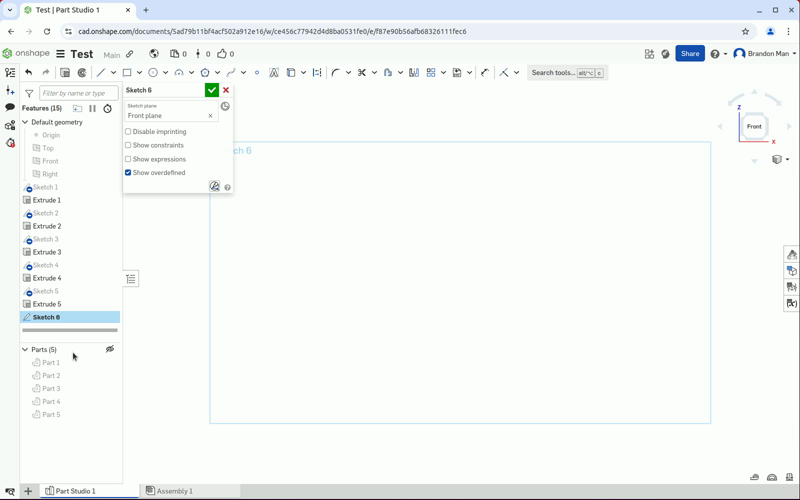
key(l)
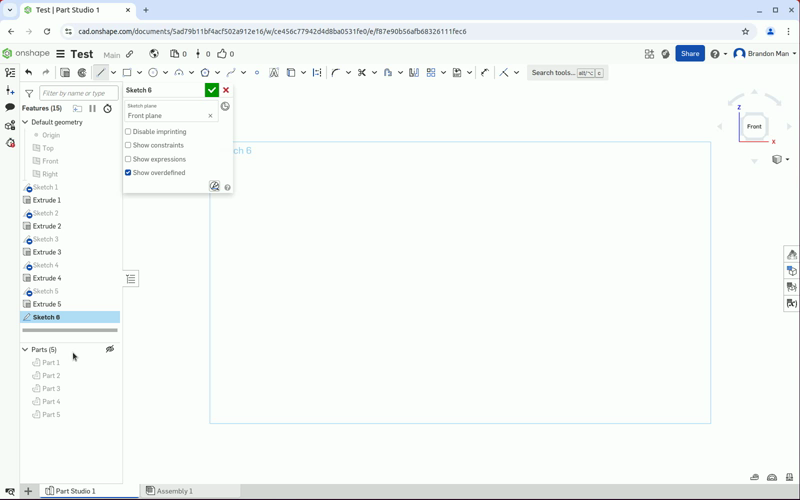
key_down(shift)
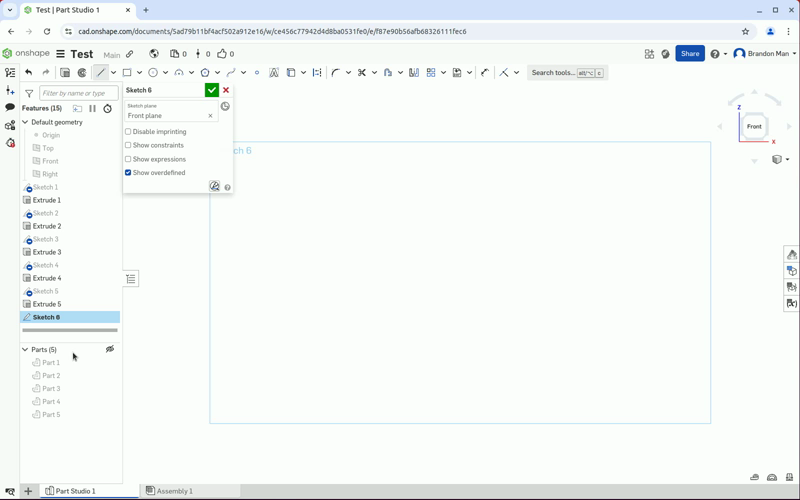
mouse_move(460, 282)
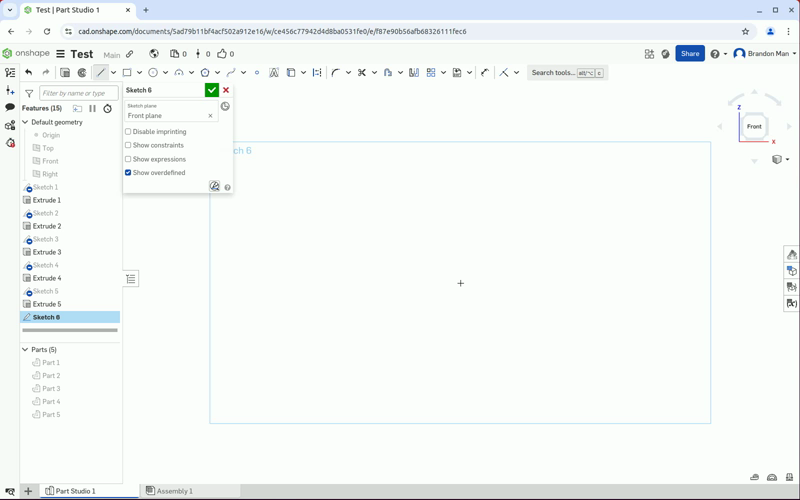
click(460, 282)
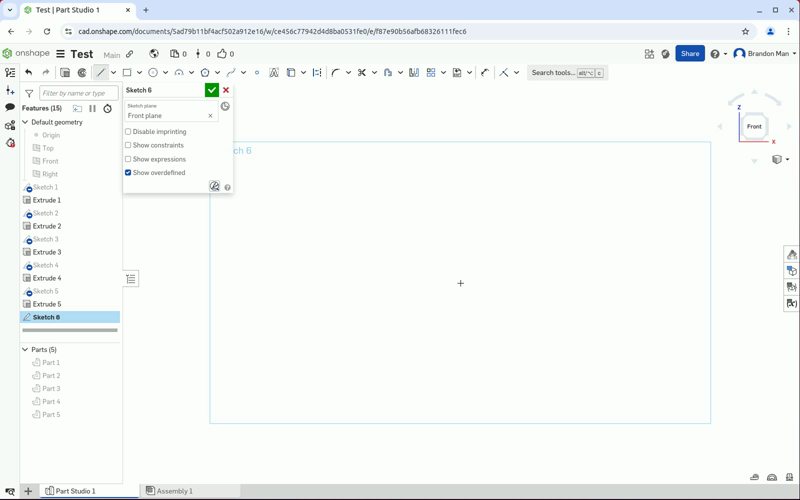
key_up(shift)
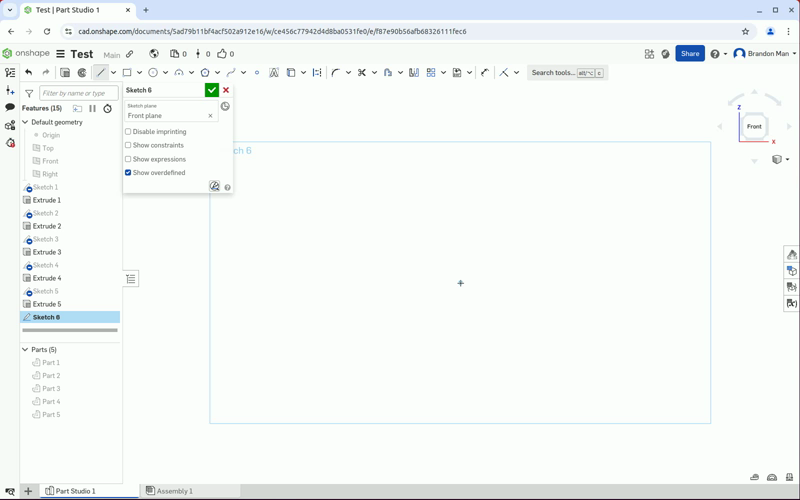
key_down(shift)
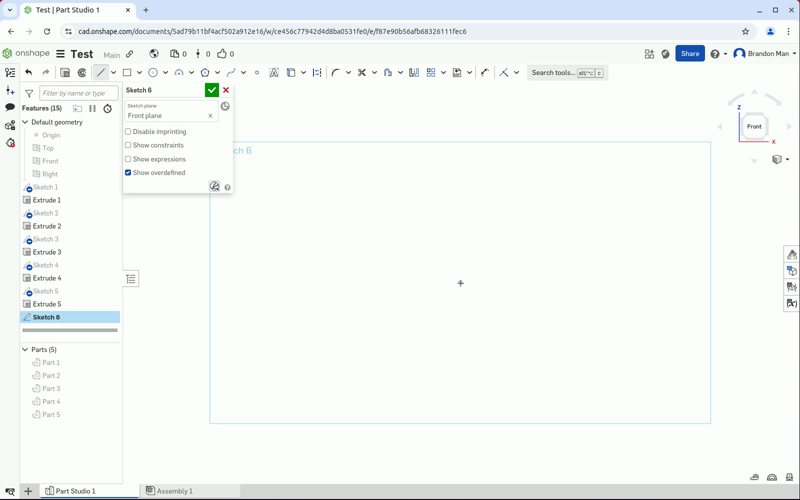
mouse_move(490, 282)
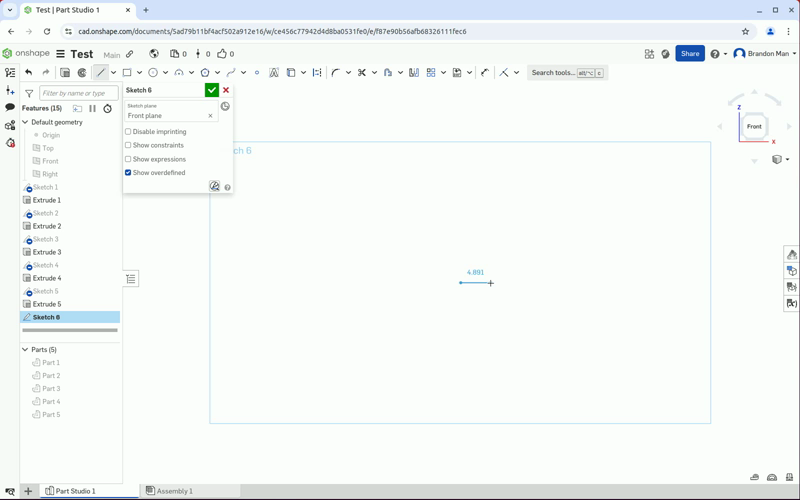
mouse_move(468, 282)
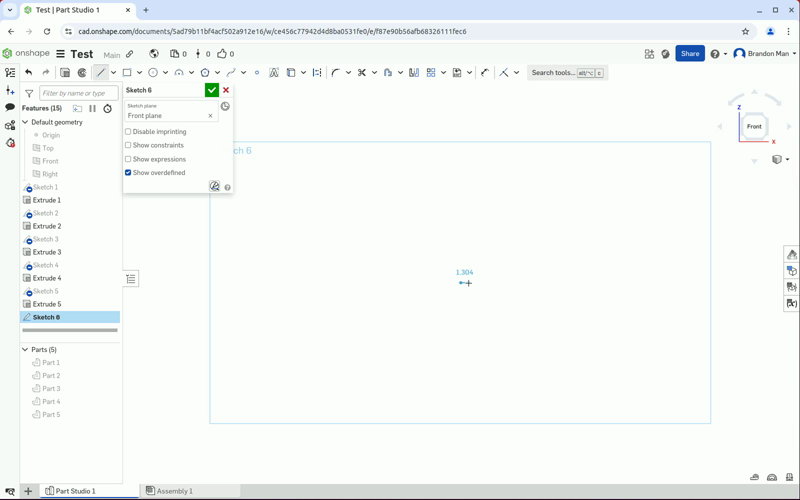
click(468, 282)
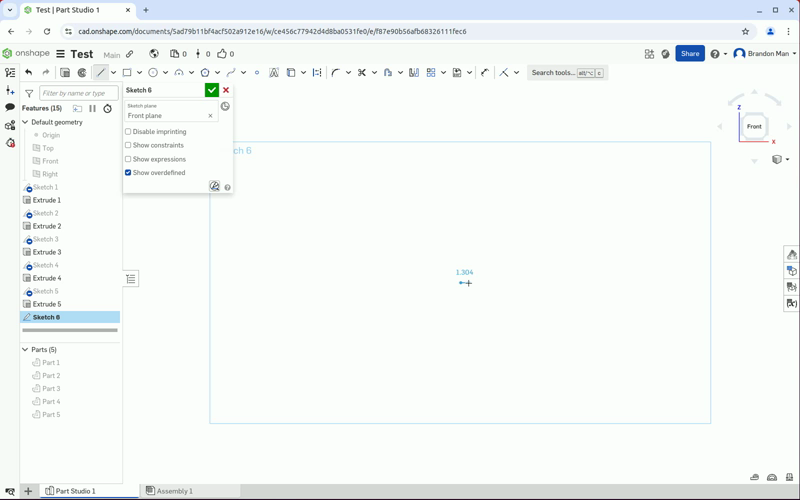
key_up(shift)
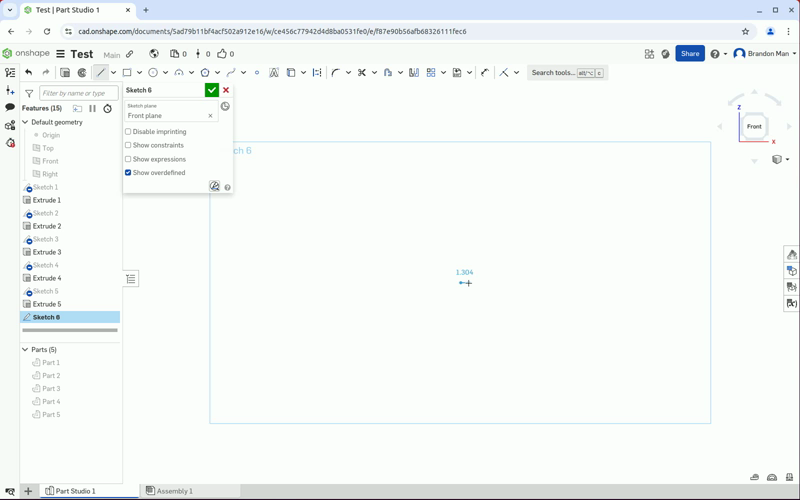
key_down(shift)
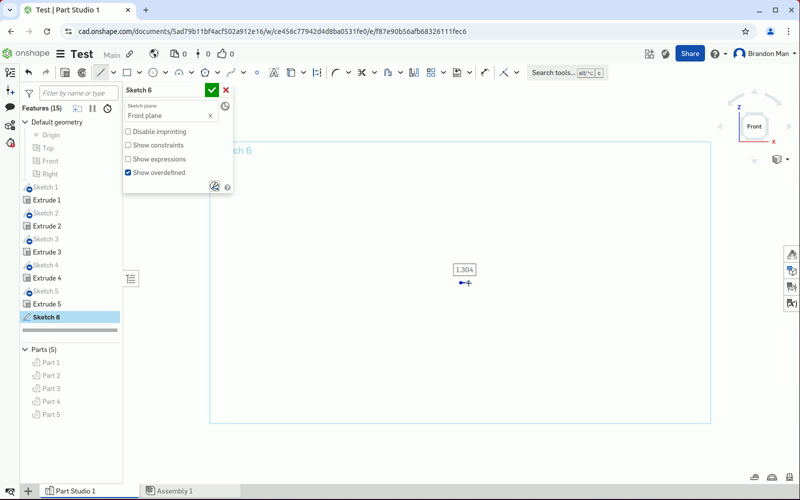
mouse_move(498, 282)
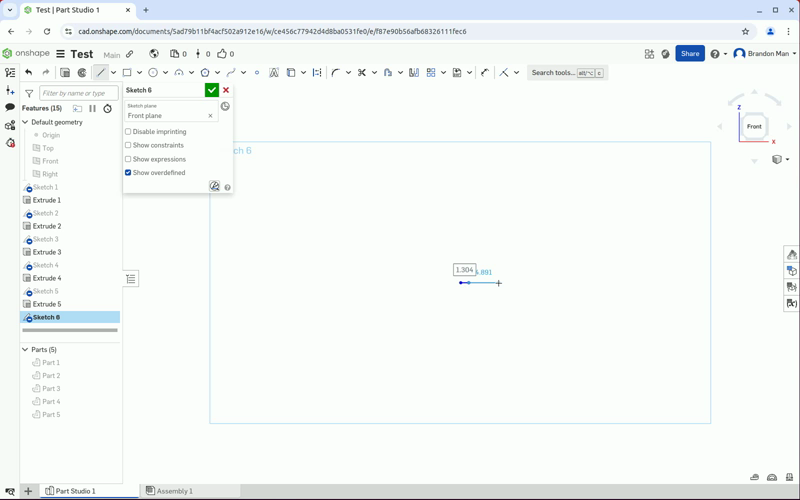
mouse_move(468, 281)
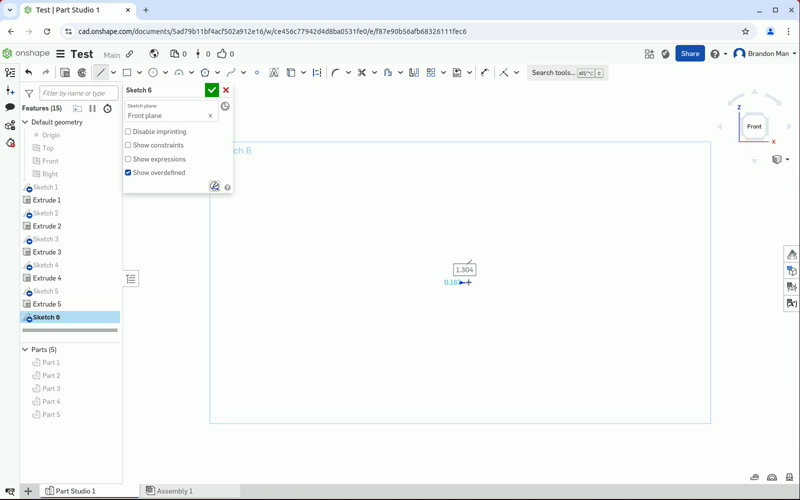
scroll(6)
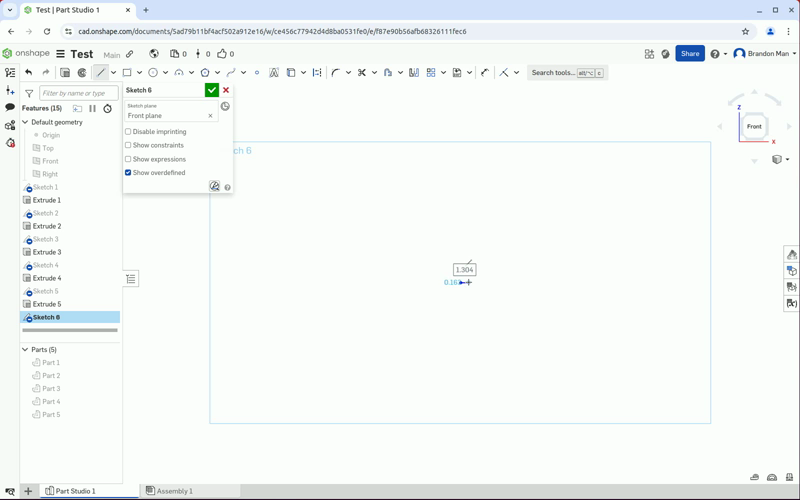
scroll(6)
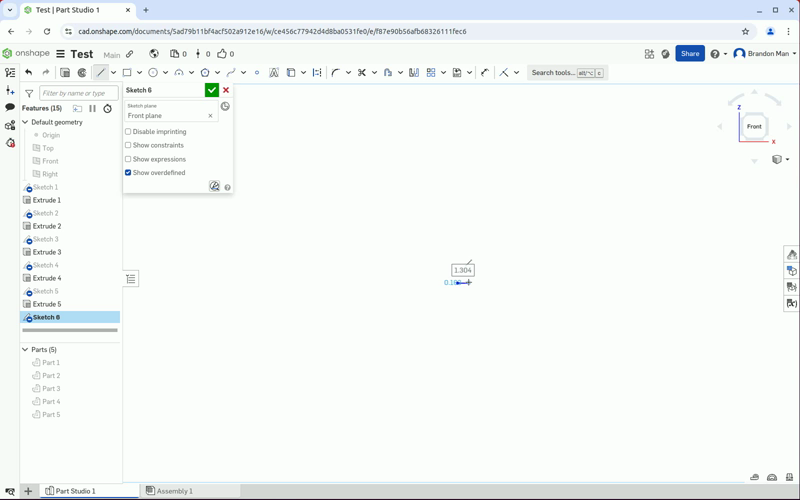
scroll(6)
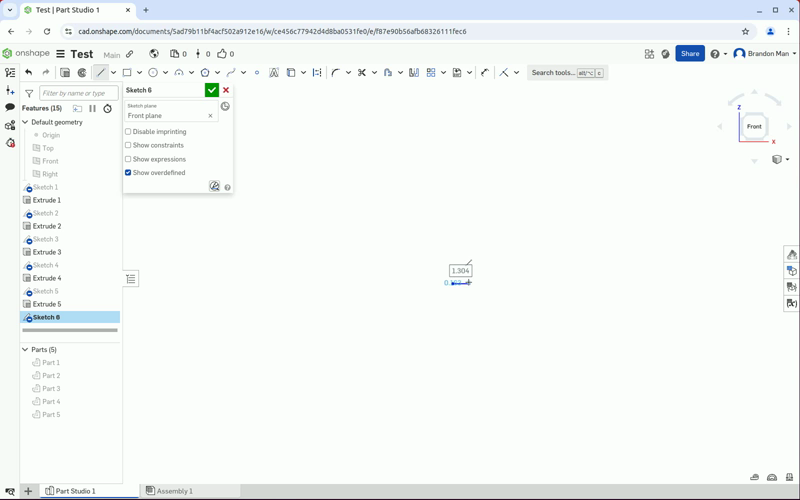
scroll(6)
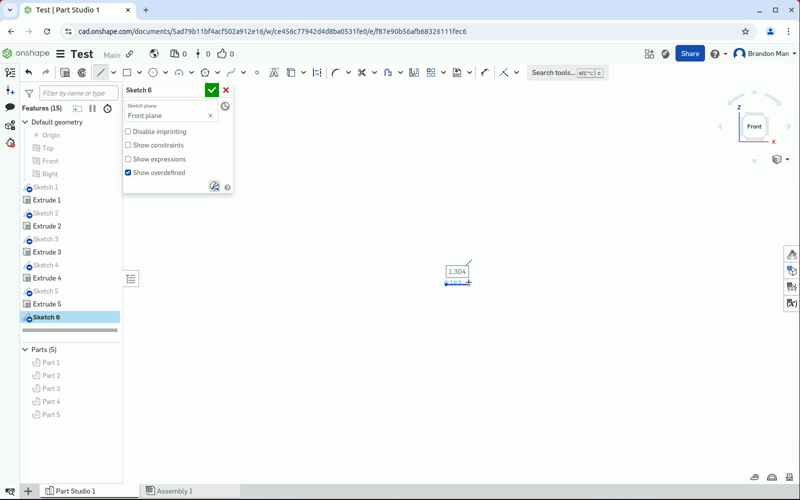
scroll(6)
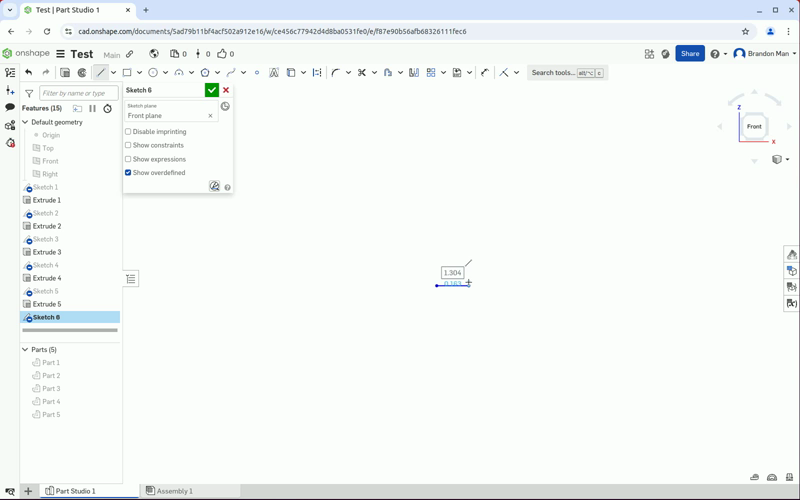
scroll(6)
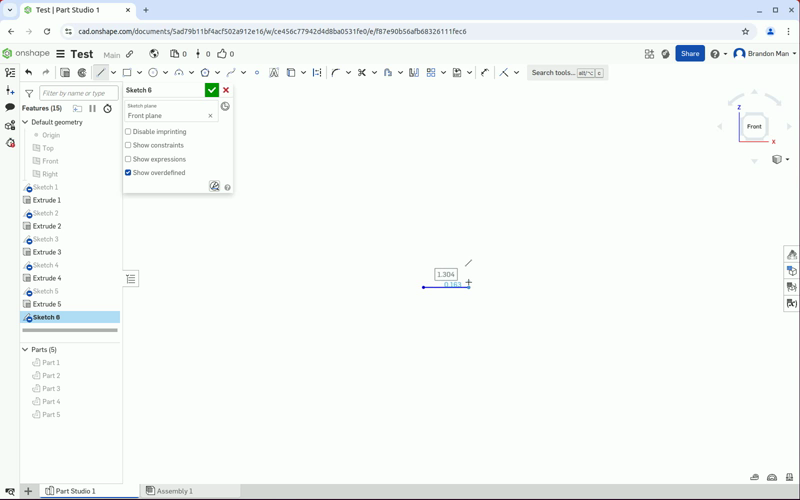
scroll(6)
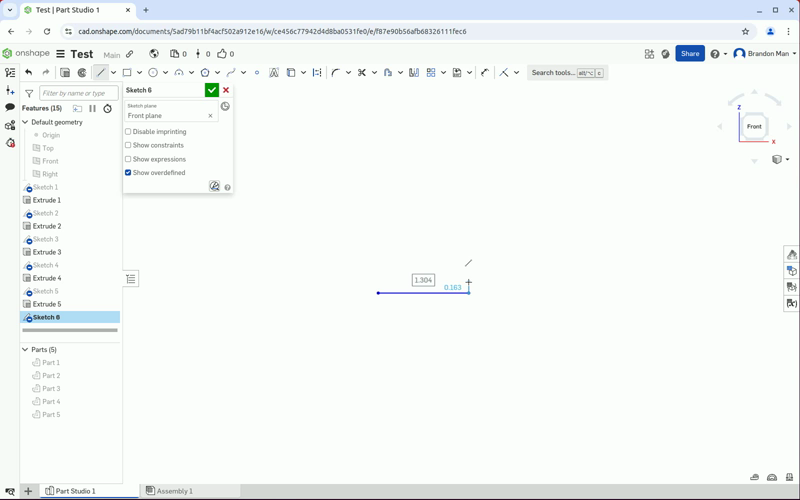
click(468, 281)
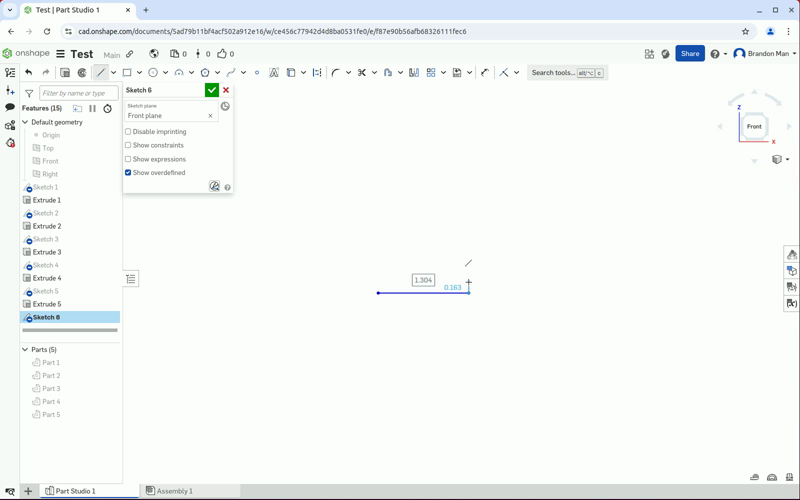
scroll(-6)
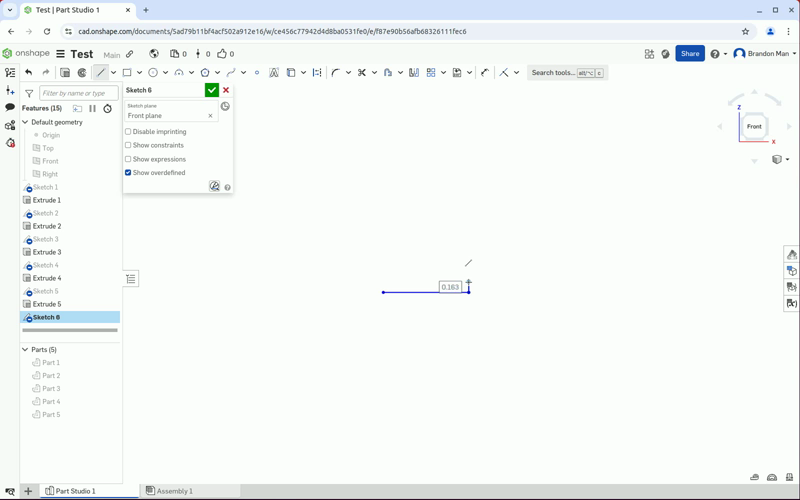
scroll(-6)
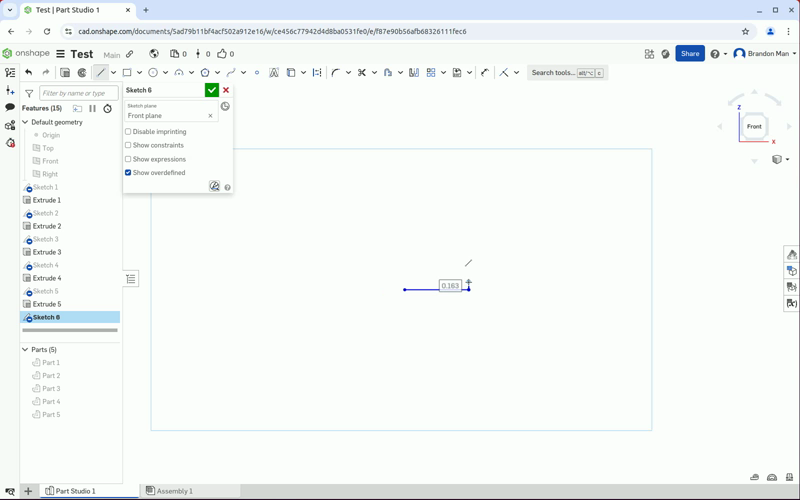
scroll(-6)
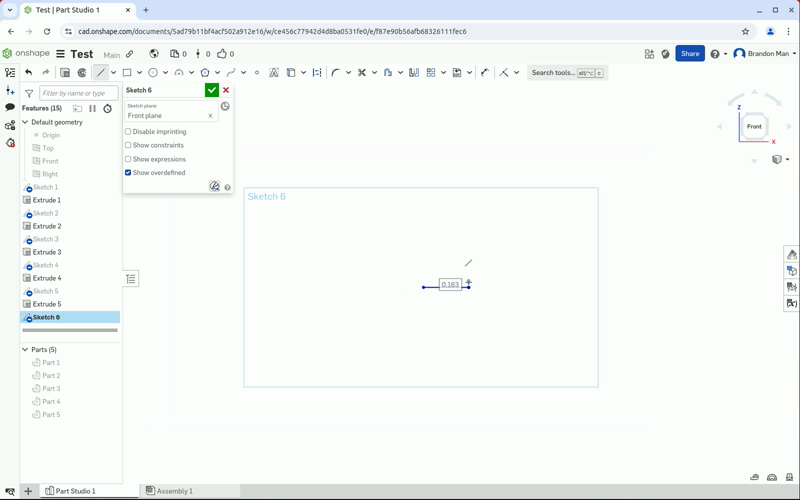
scroll(-6)
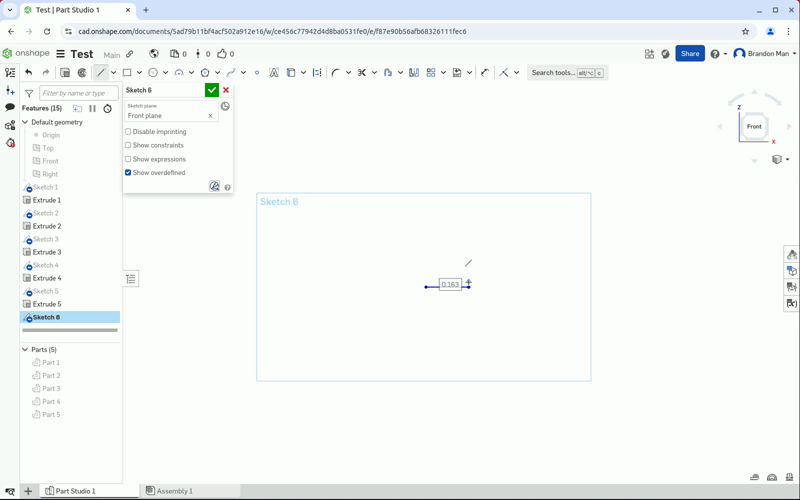
scroll(-6)
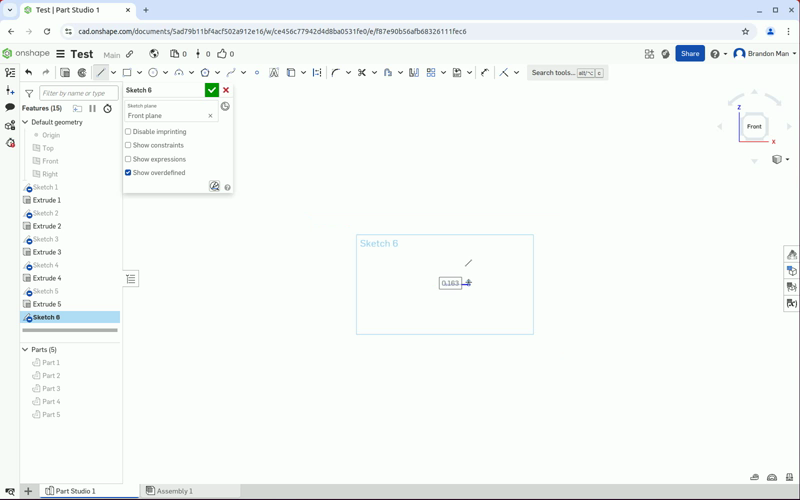
scroll(-6)
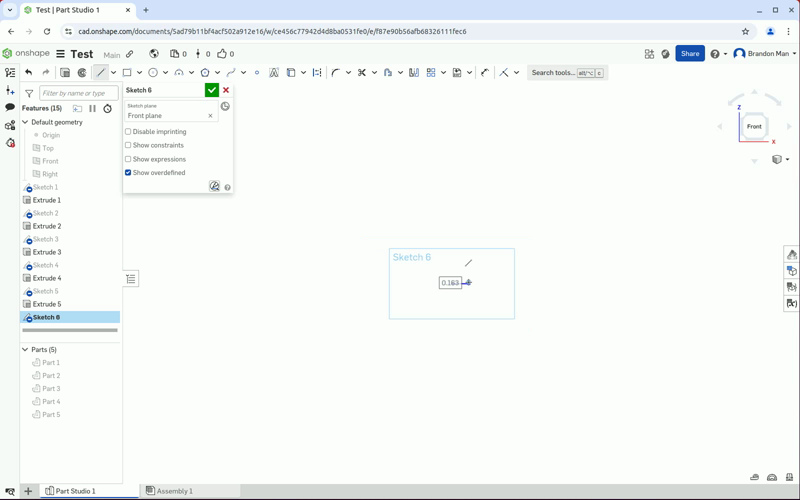
scroll(-6)
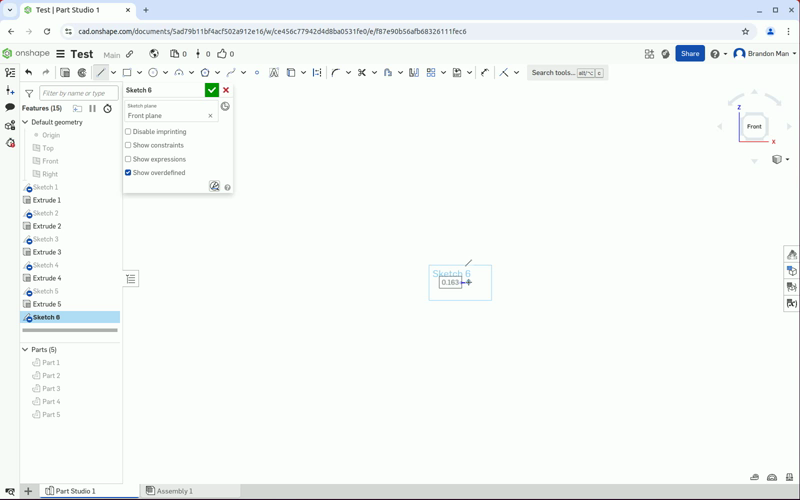
key_up(shift)
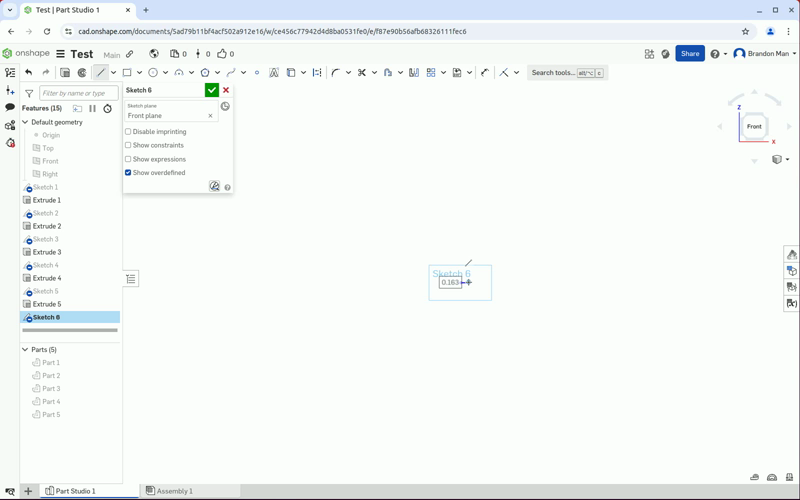
key_down(shift)
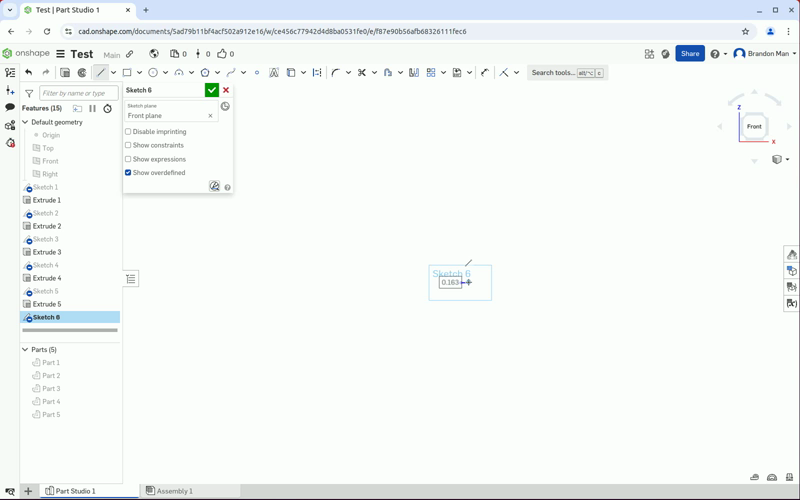
mouse_move(498, 281)
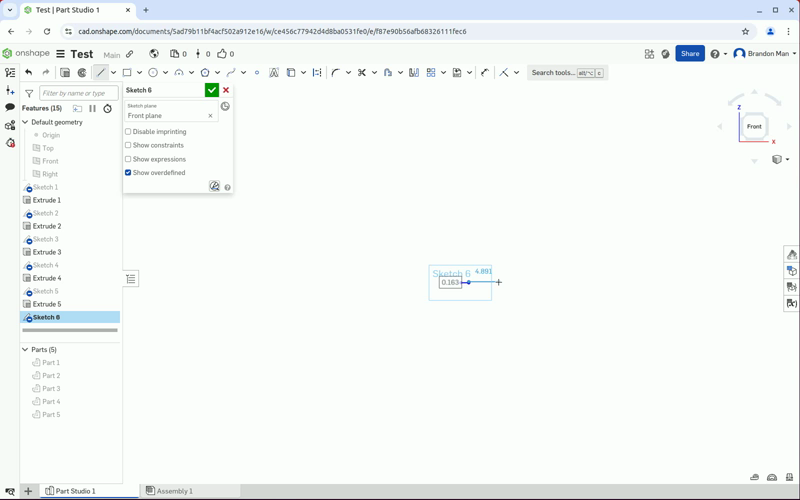
mouse_move(460, 281)
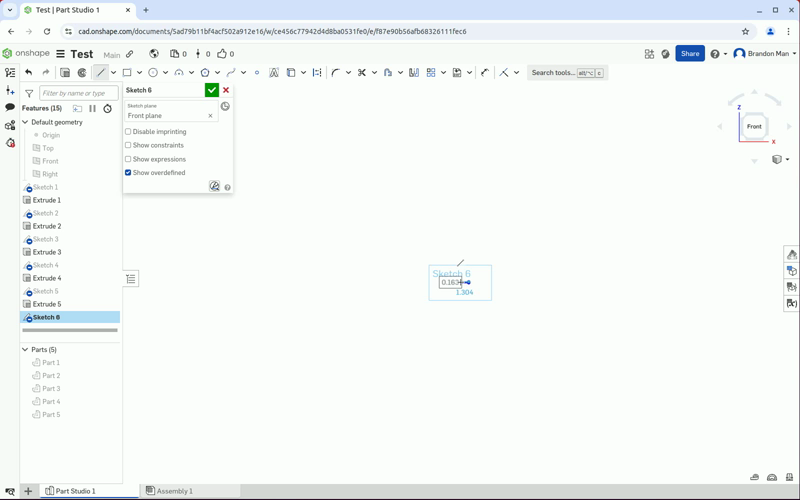
scroll(6)
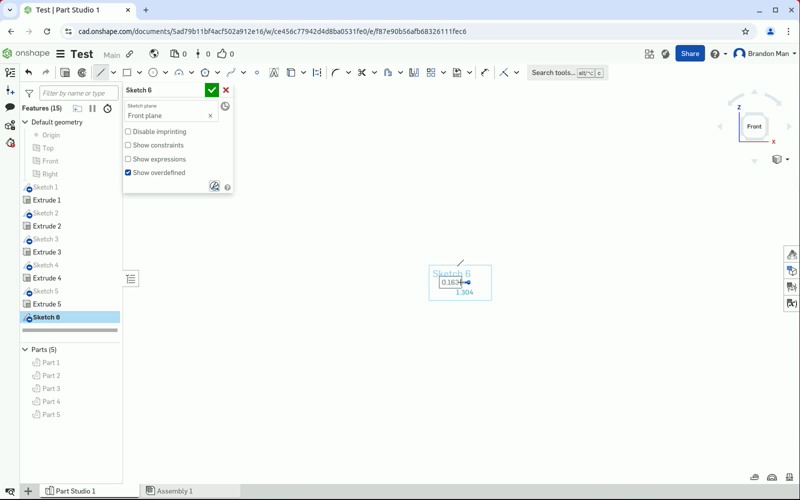
scroll(6)
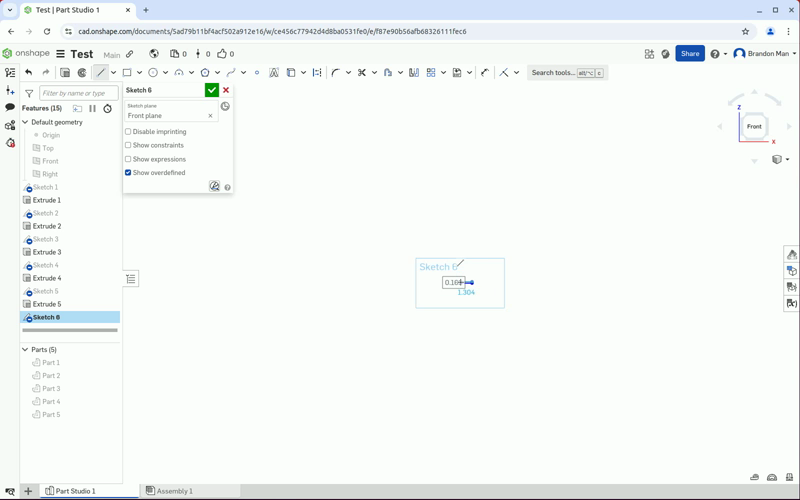
scroll(6)
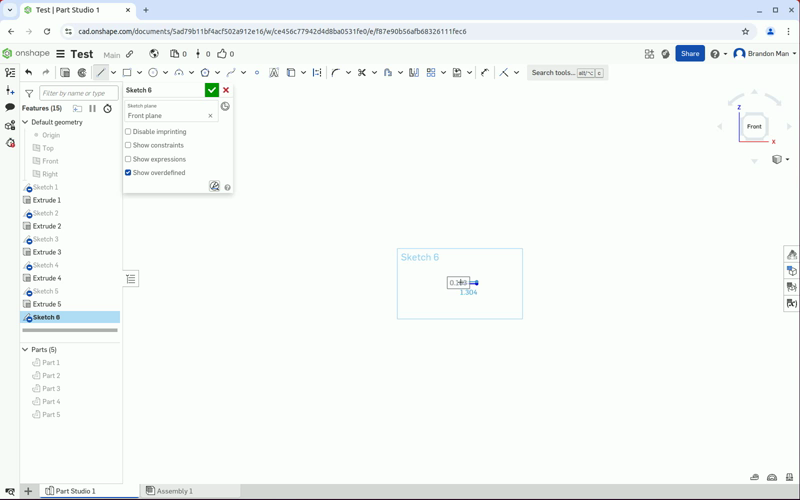
scroll(6)
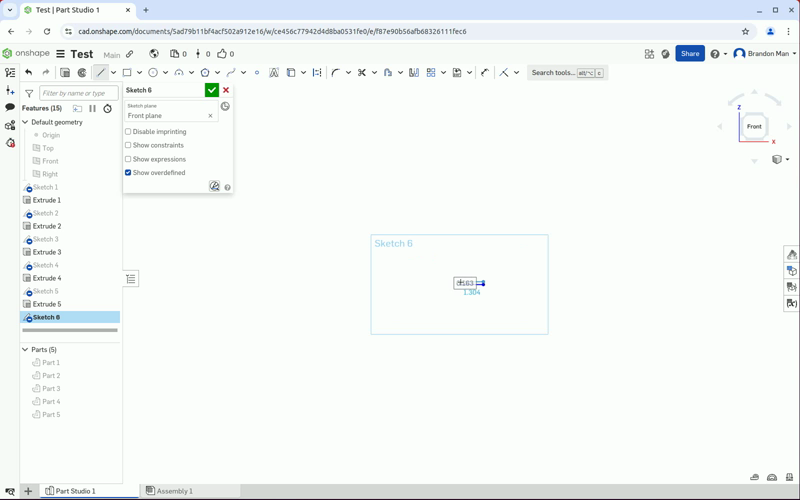
scroll(6)
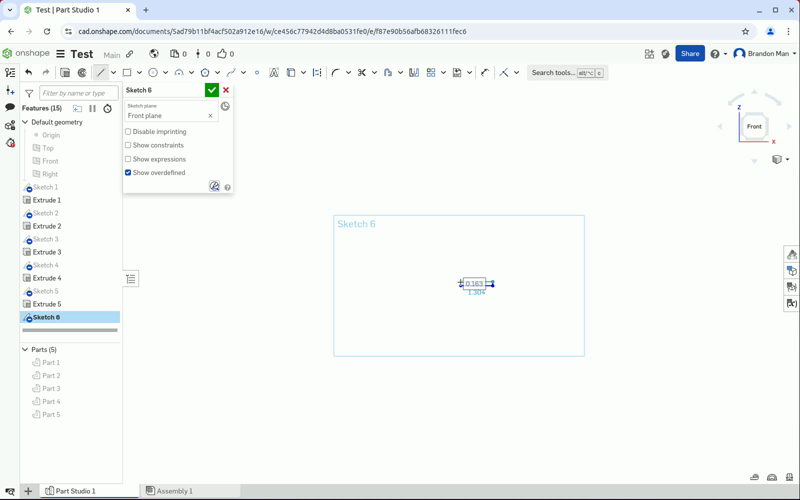
scroll(6)
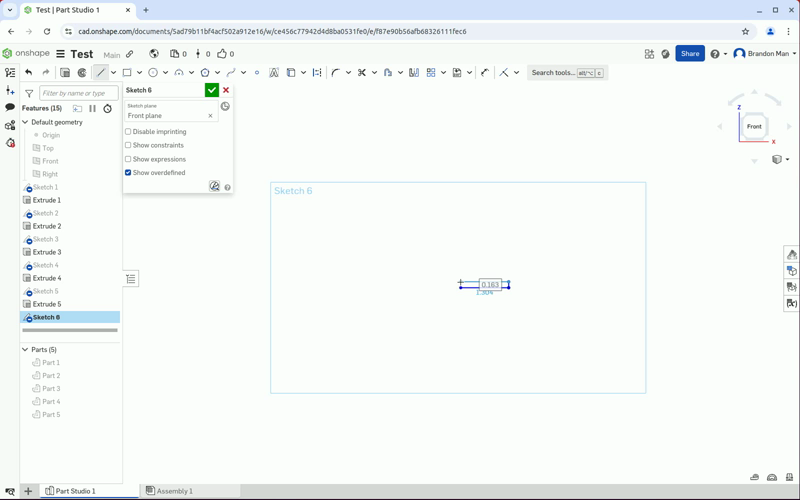
scroll(6)
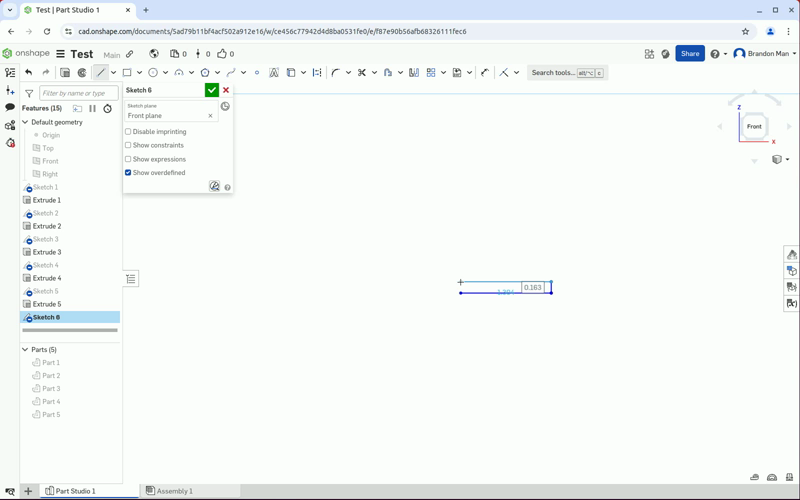
click(460, 281)
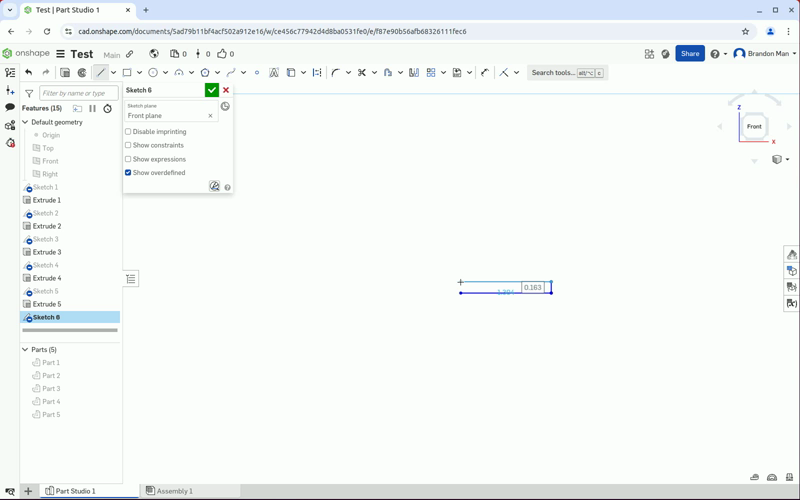
scroll(-6)
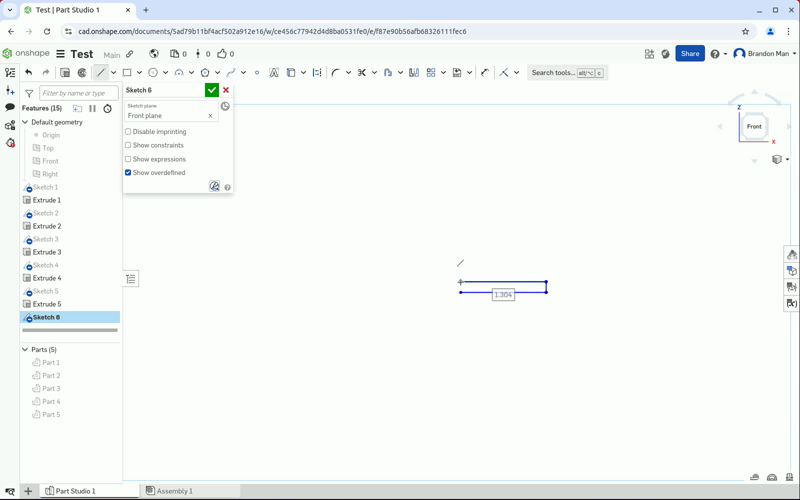
scroll(-6)
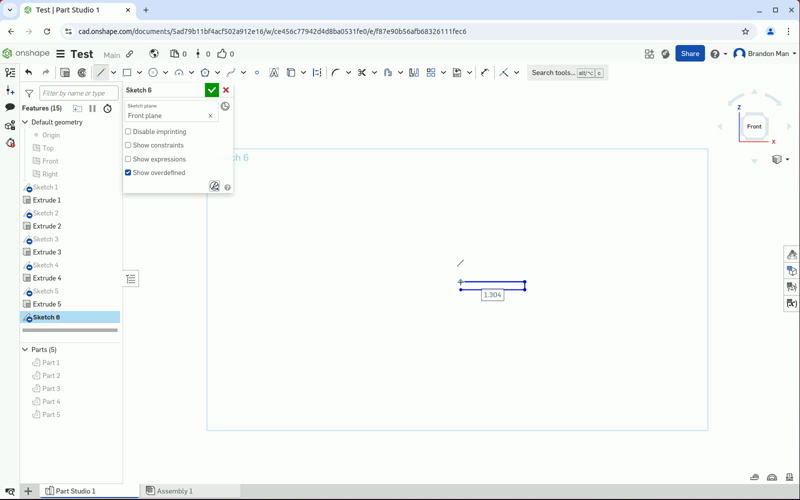
scroll(-6)
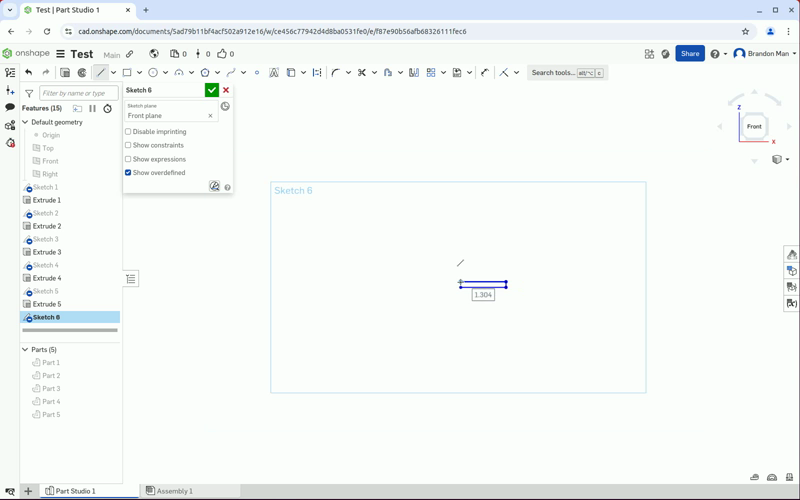
scroll(-6)
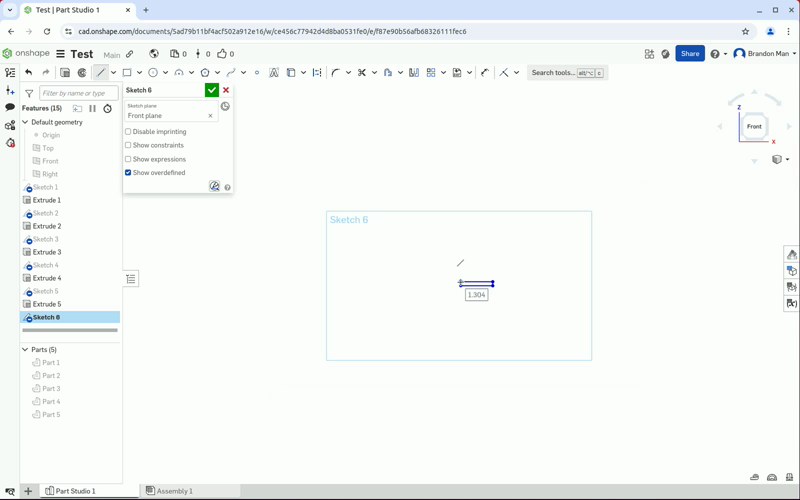
scroll(-6)
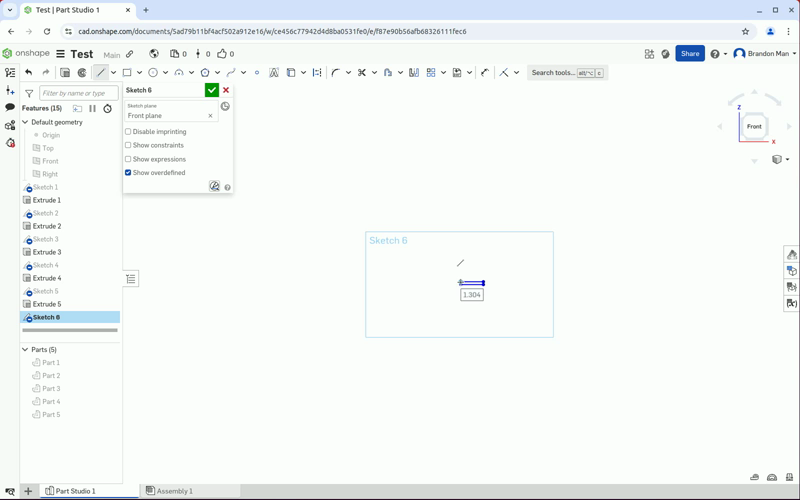
scroll(-6)
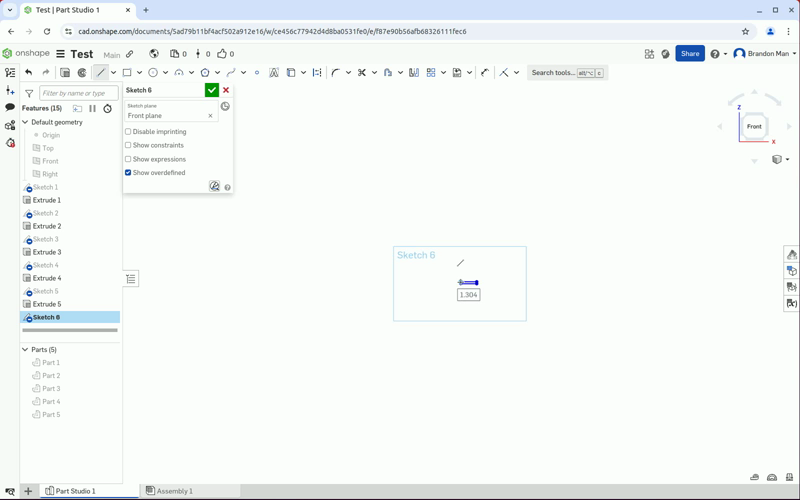
scroll(-6)
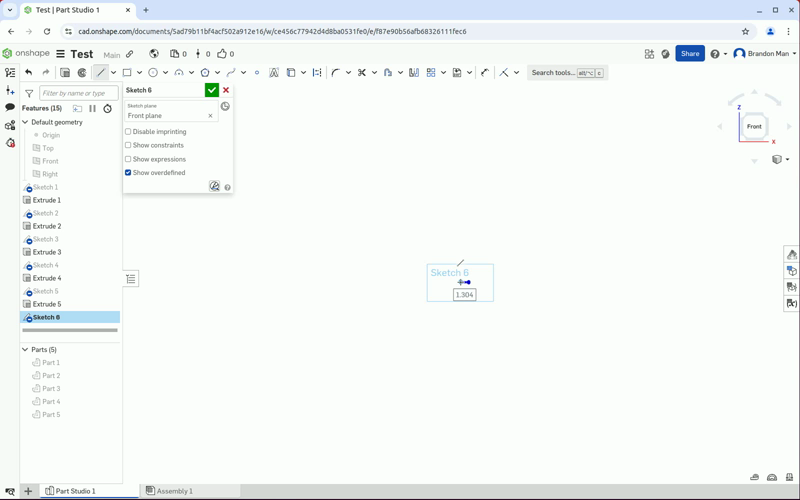
key_up(shift)
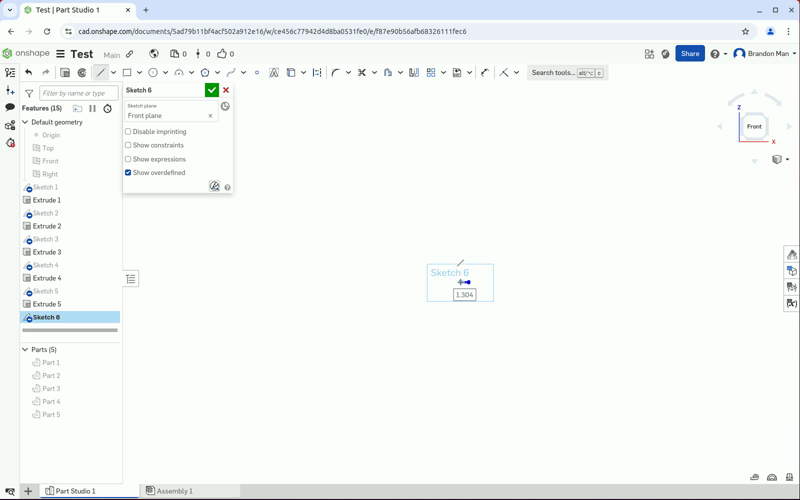
mouse_move(490, 281)
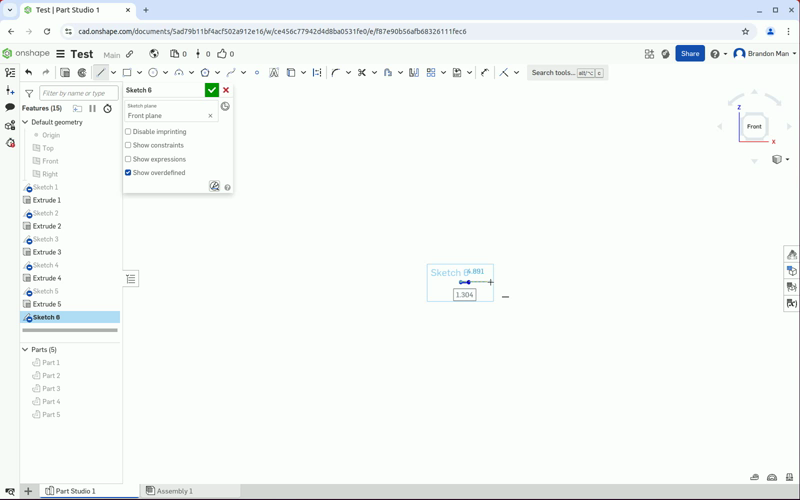
key_down(shift)
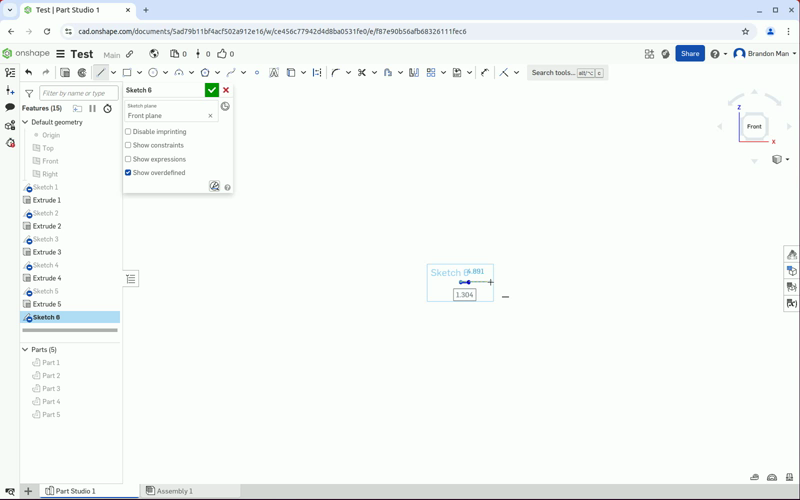
mouse_move(460, 282)
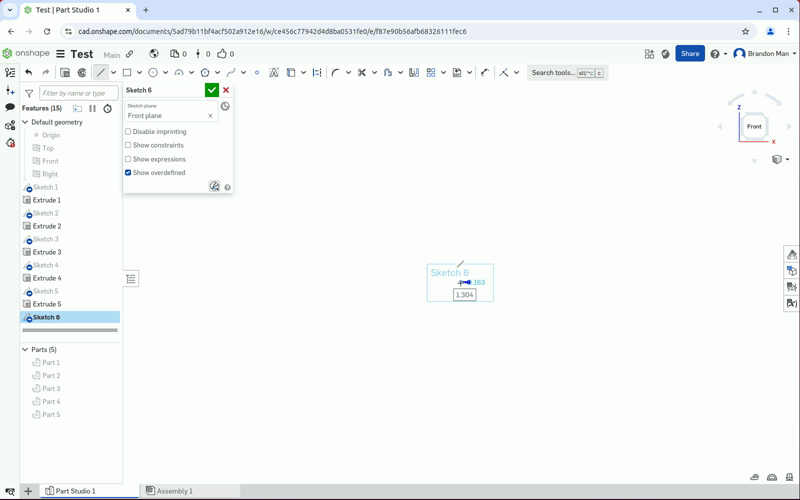
scroll(6)
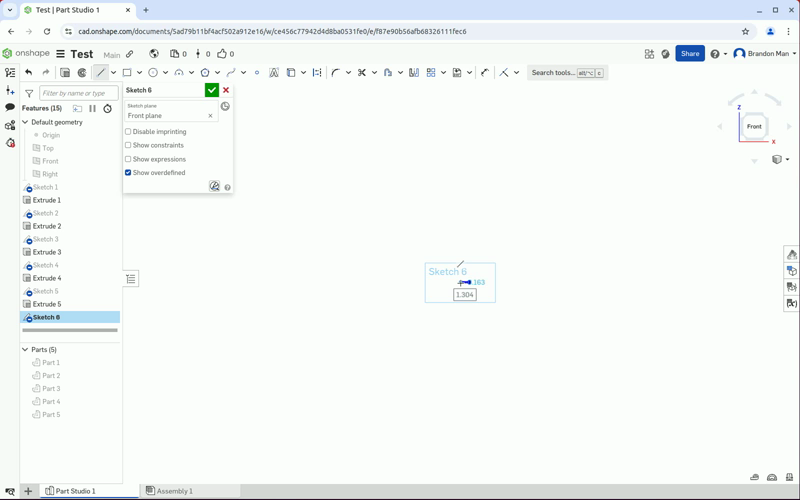
scroll(6)
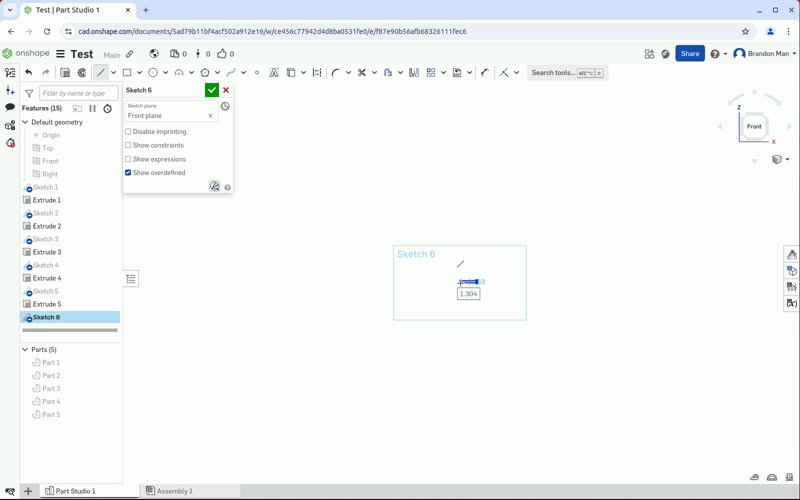
scroll(6)
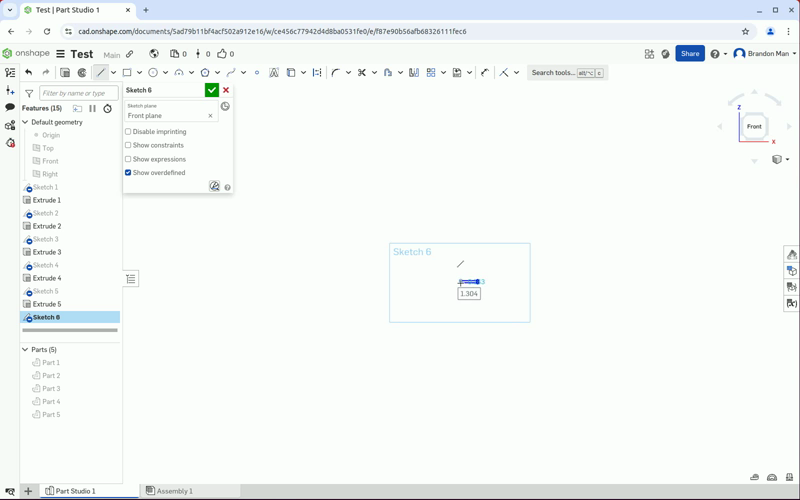
scroll(6)
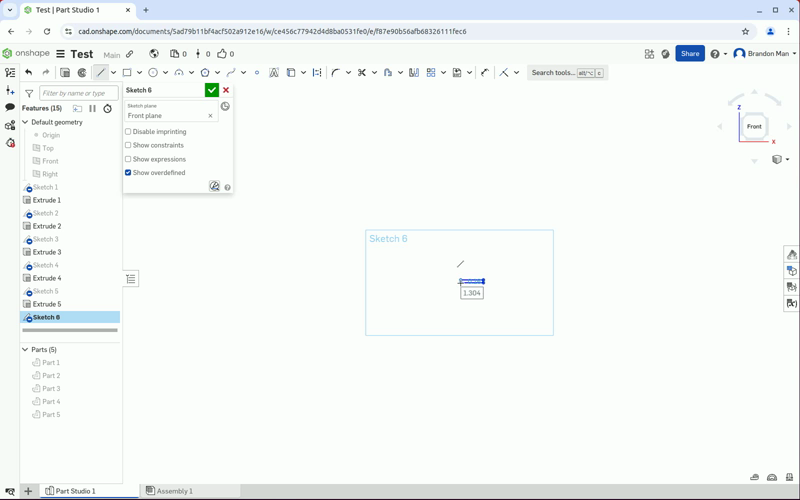
scroll(6)
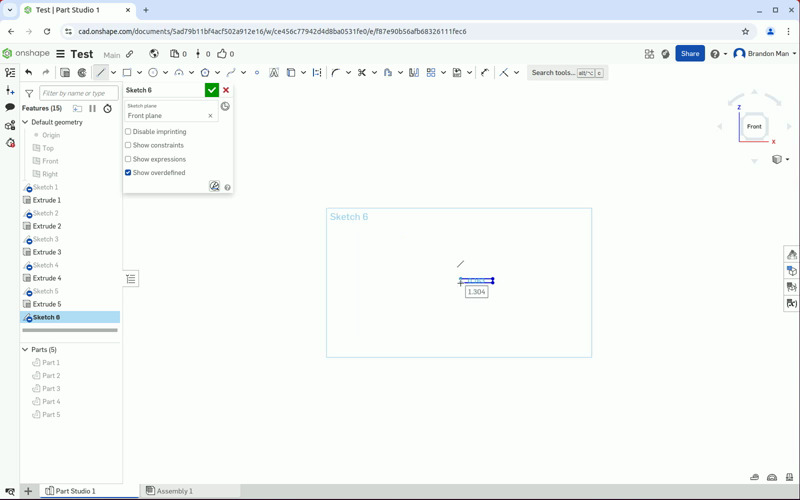
scroll(6)
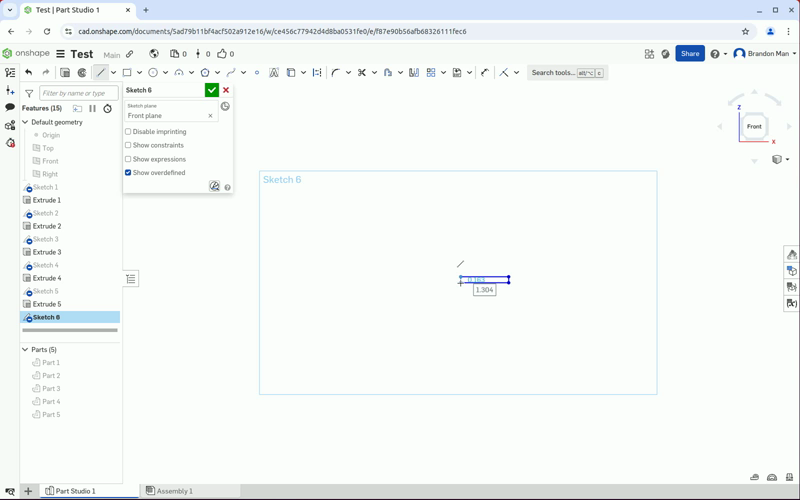
scroll(6)
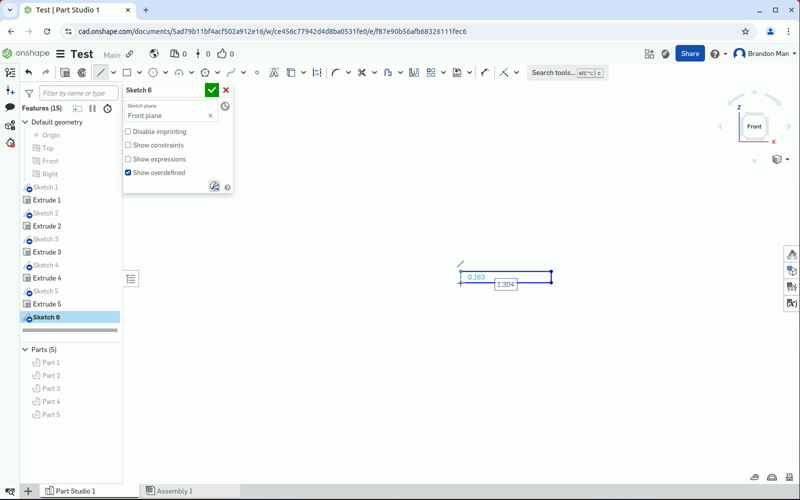
key_up(shift)
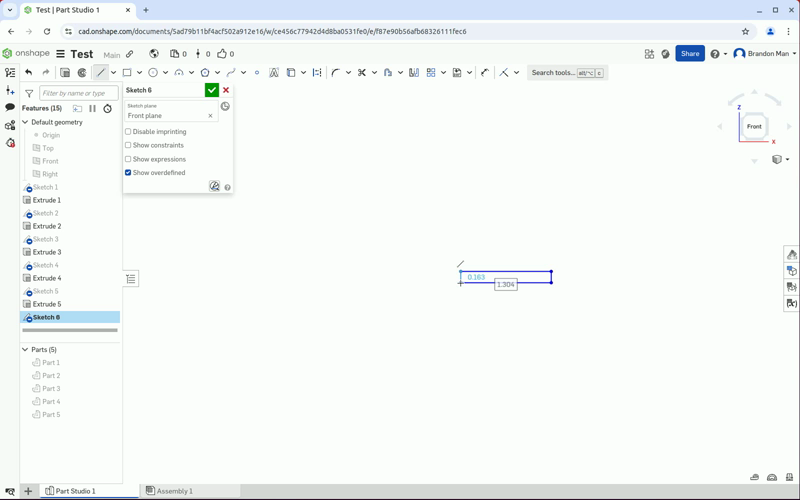
click(460, 282)
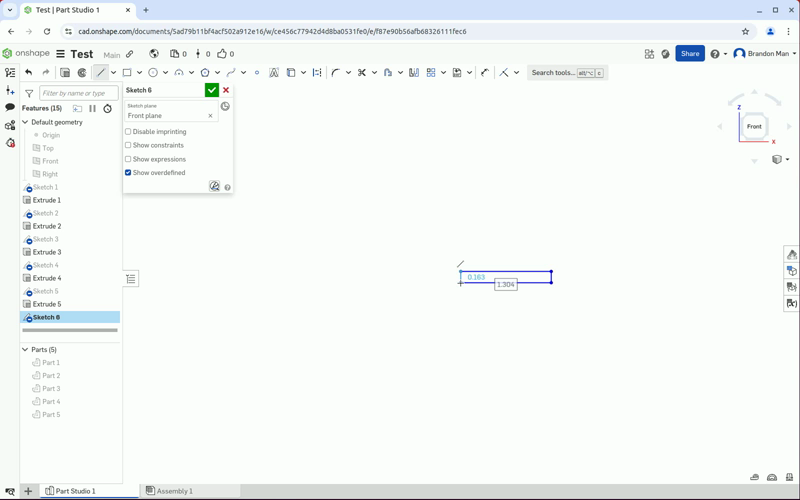
scroll(-6)
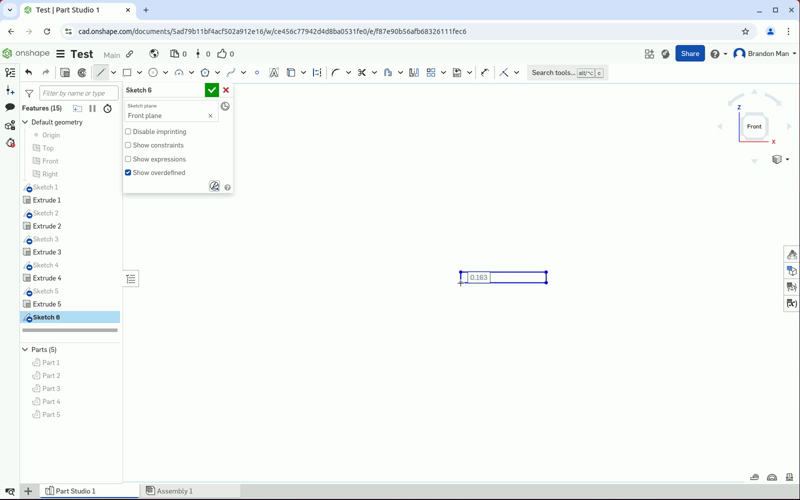
scroll(-6)
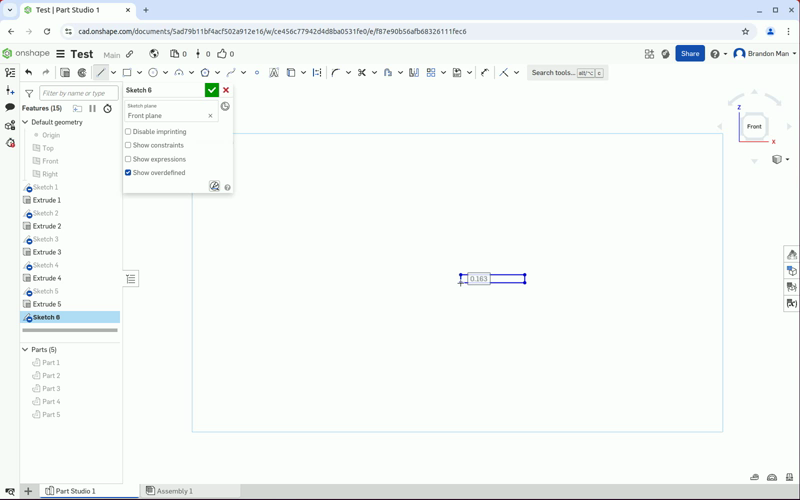
scroll(-6)
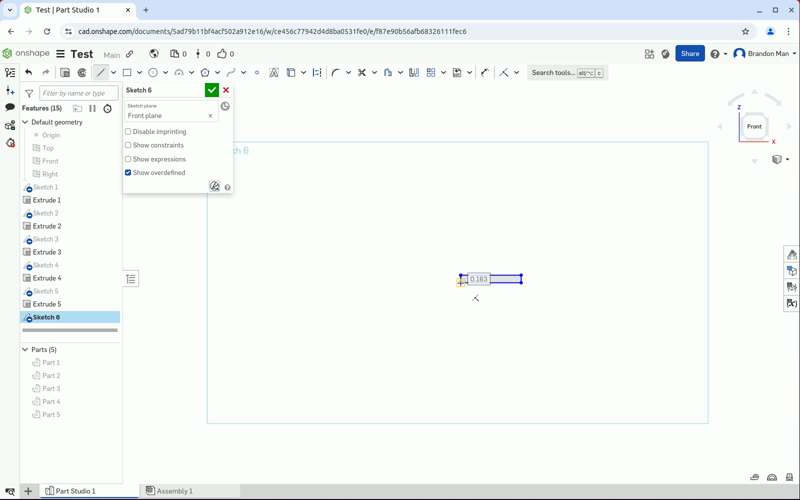
scroll(-6)
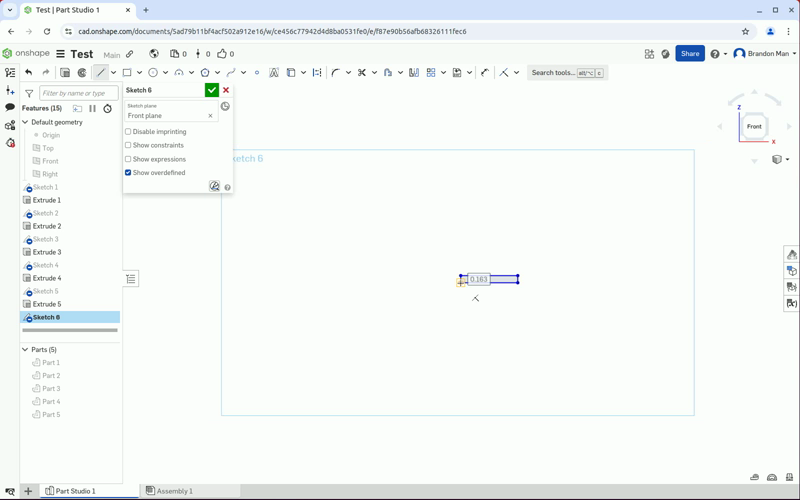
scroll(-6)
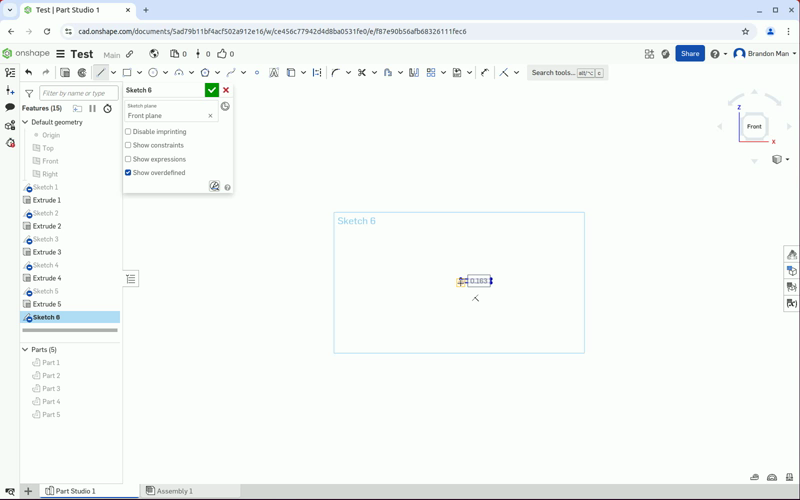
scroll(-6)
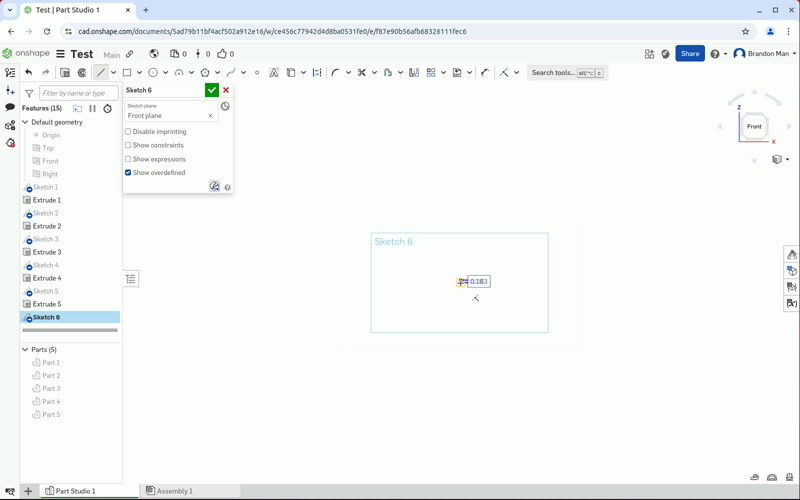
scroll(-6)
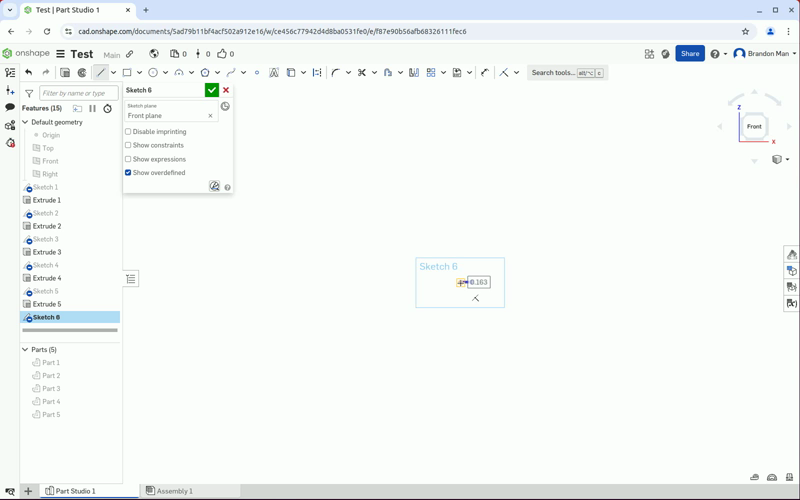
key(esc)
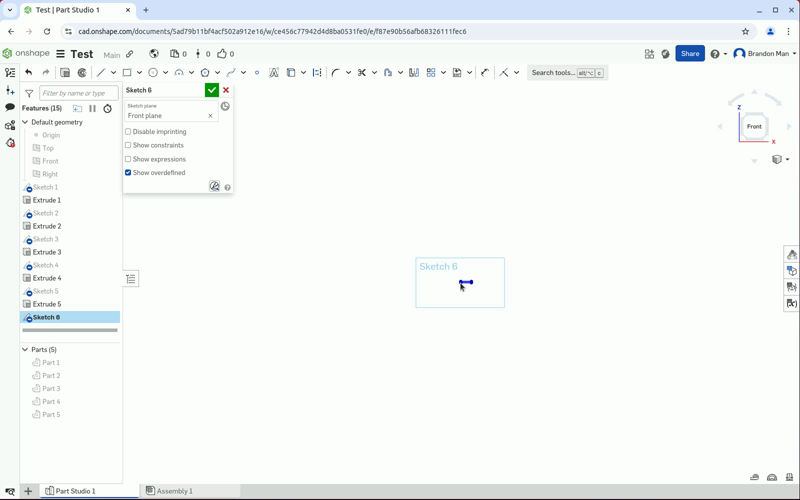
mouse_move(466, 282)
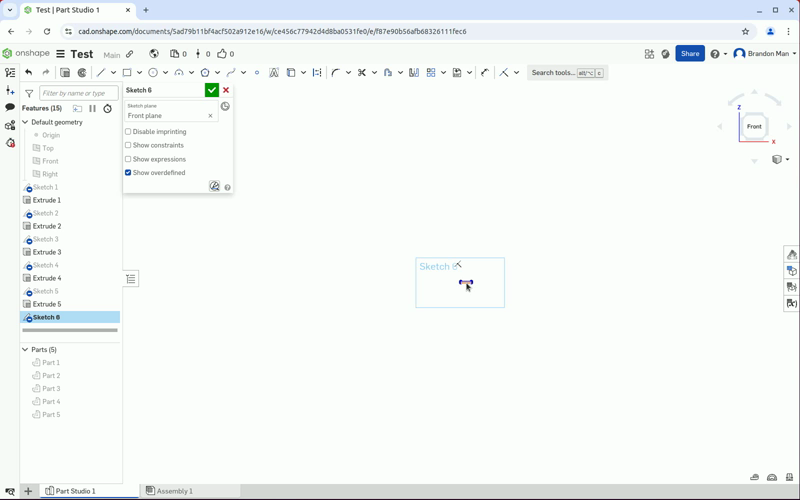
scroll(6)
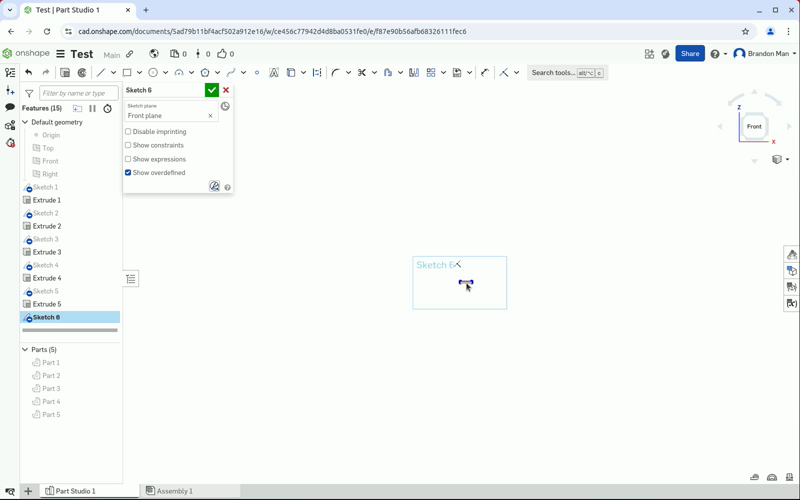
scroll(6)
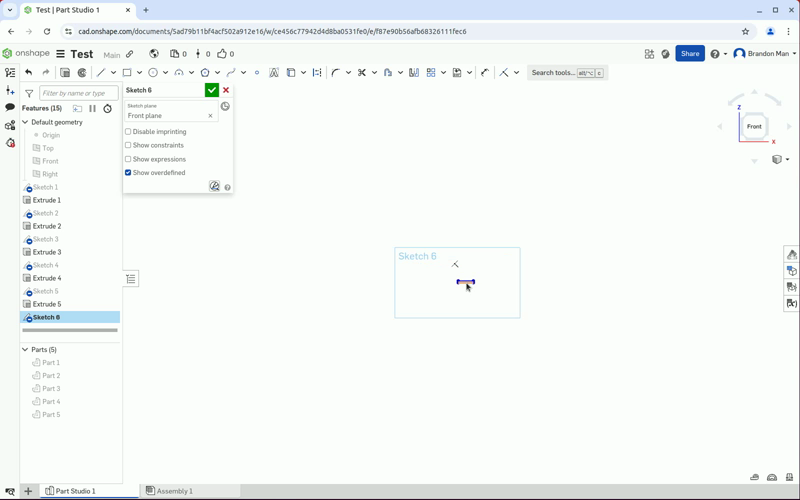
scroll(6)
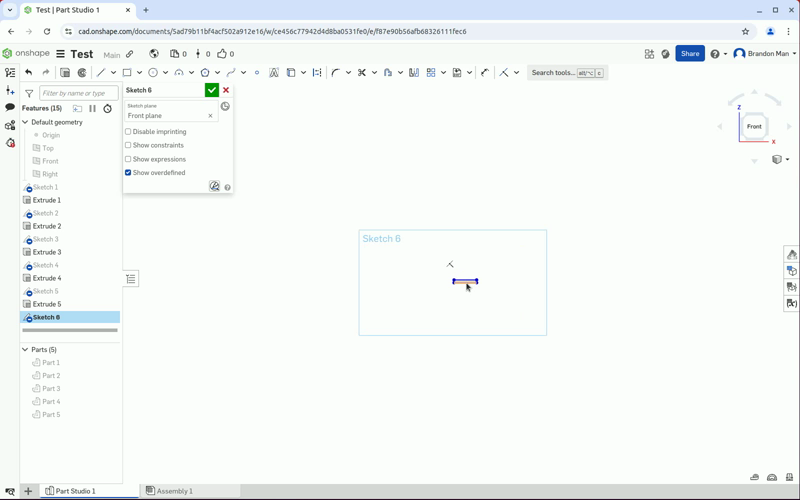
scroll(6)
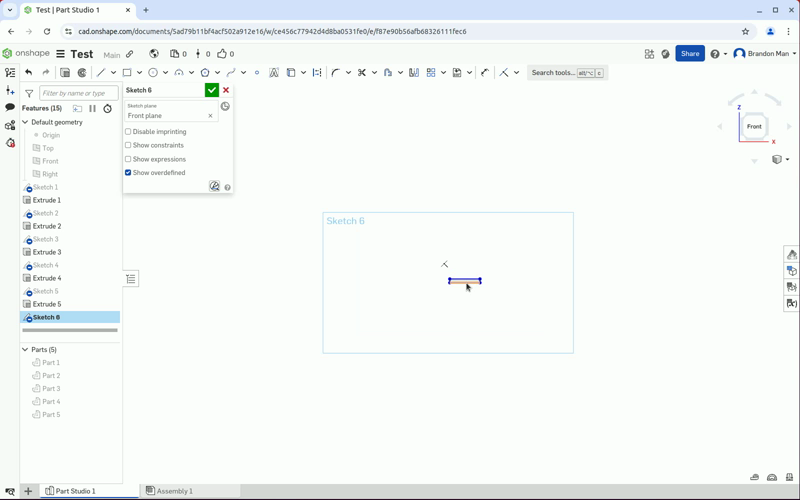
scroll(6)
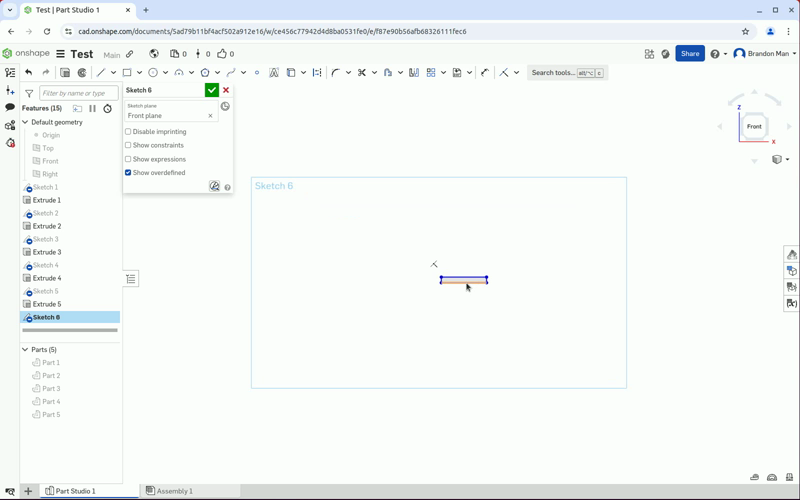
scroll(6)
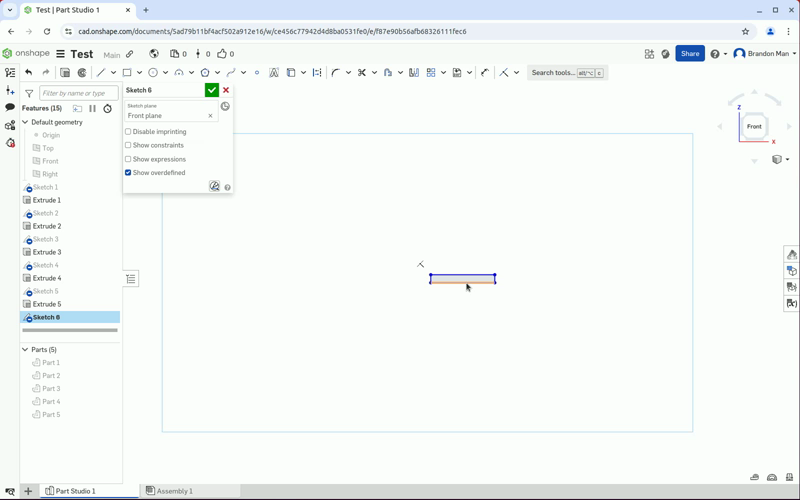
scroll(6)
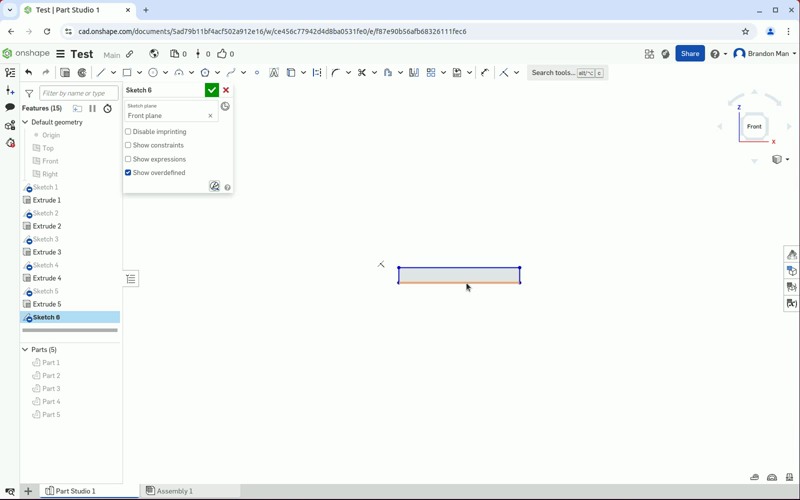
click(466, 282)
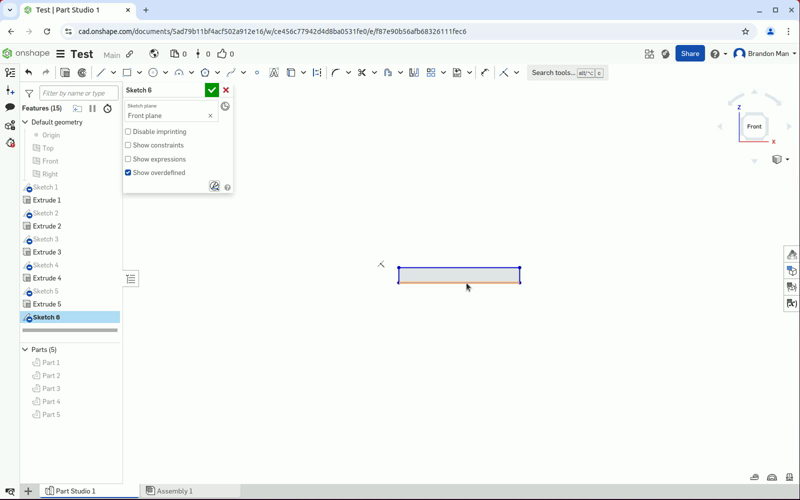
scroll(-6)
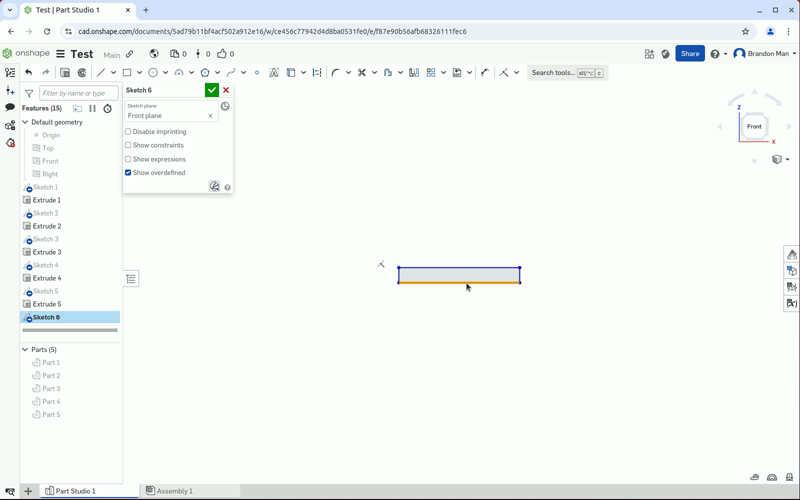
scroll(-6)
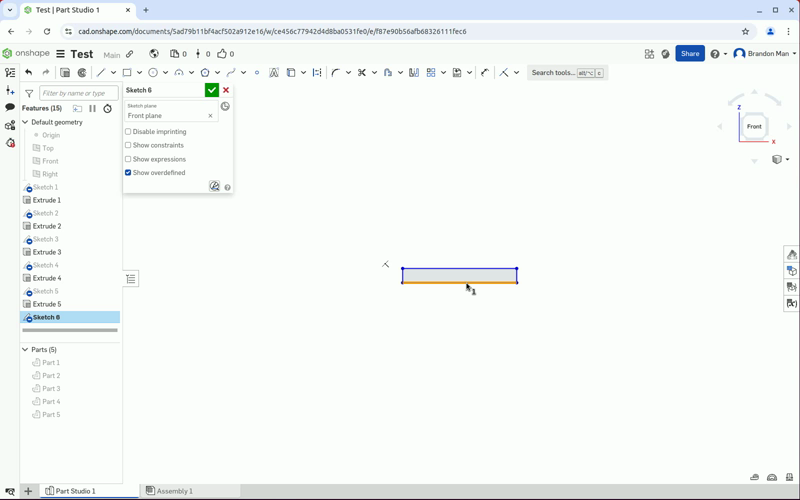
scroll(-6)
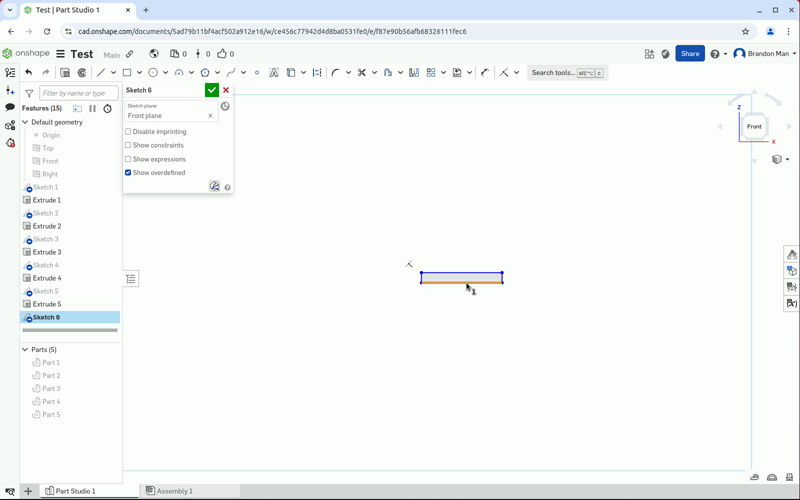
scroll(-6)
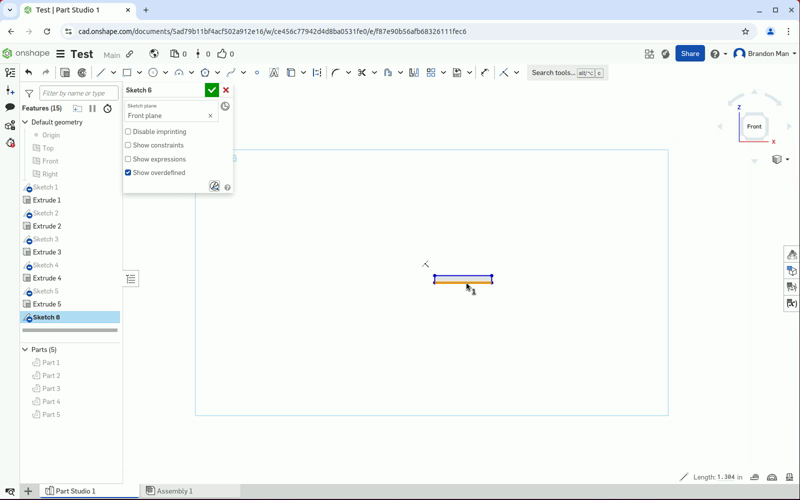
scroll(-6)
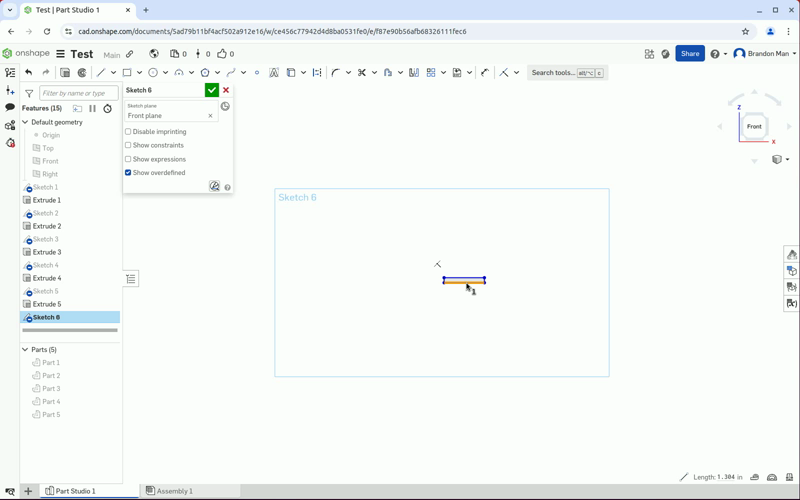
scroll(-6)
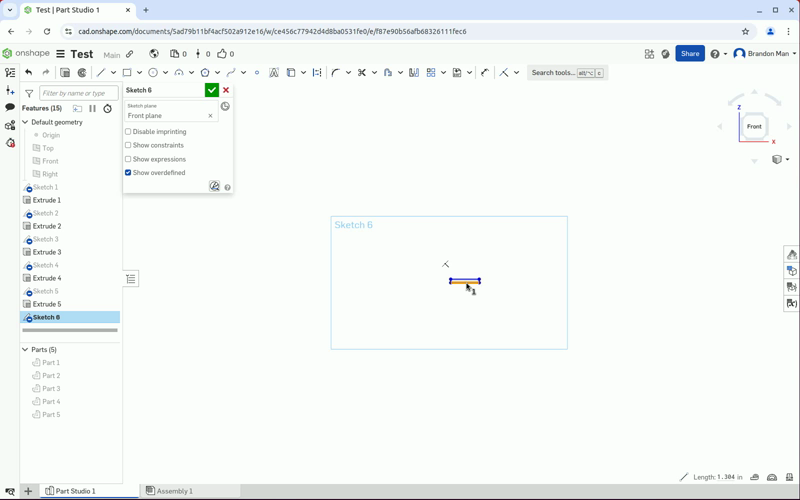
scroll(-6)
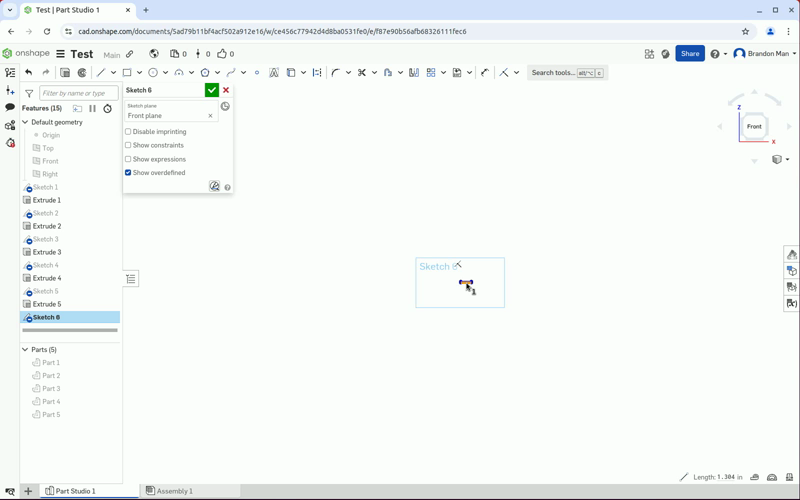
mouse_move(73, 352)
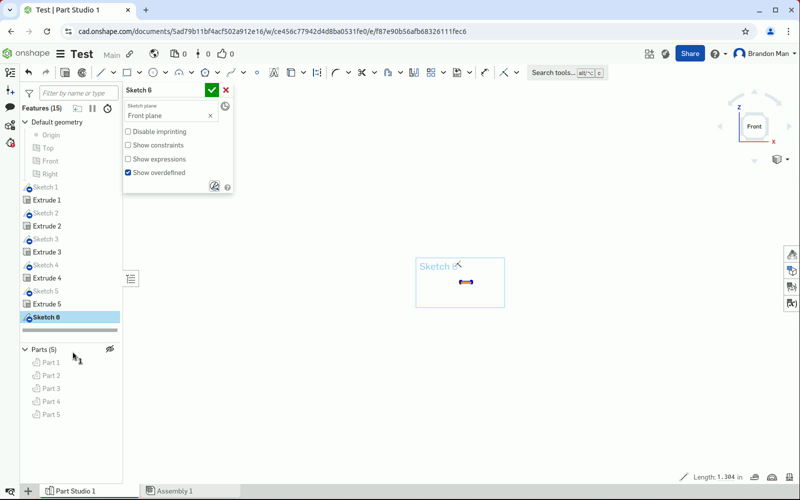
key(shift+y)
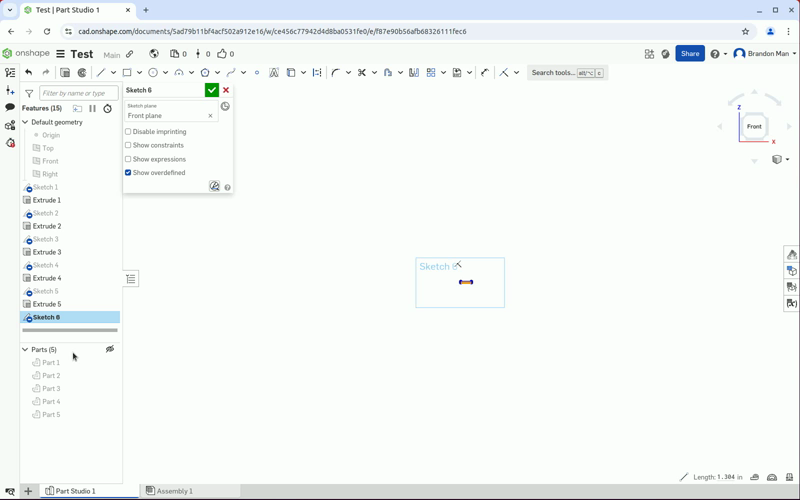
key(shift+e)
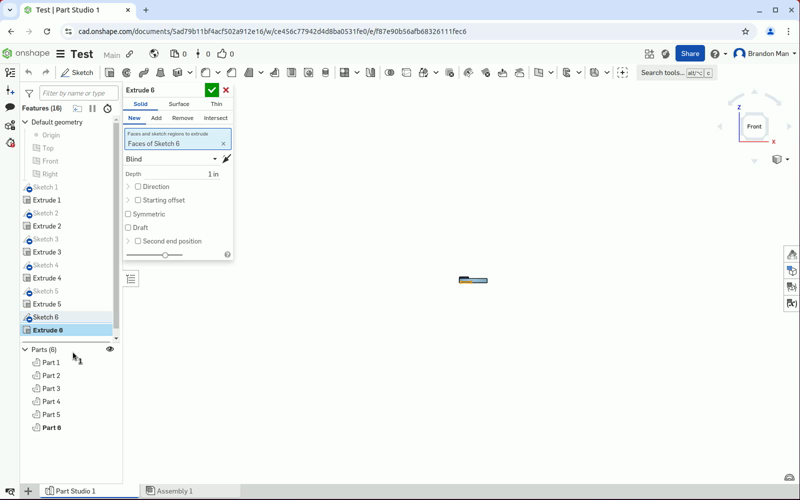
mouse_move(143, 106)
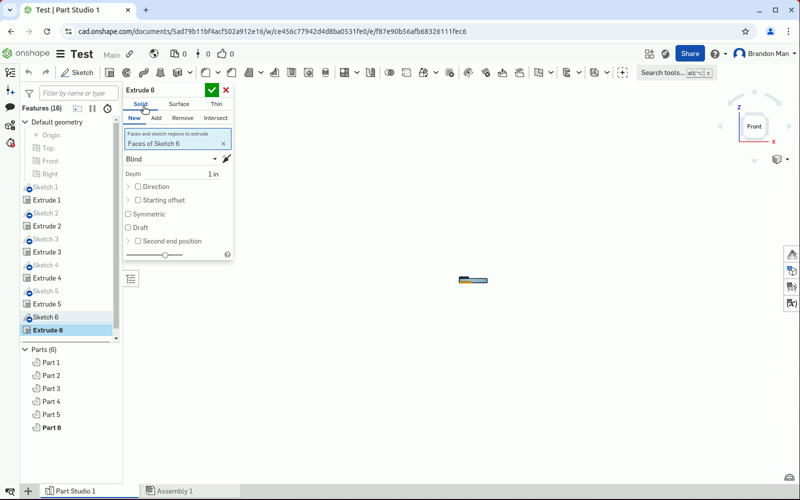
click(143, 106)
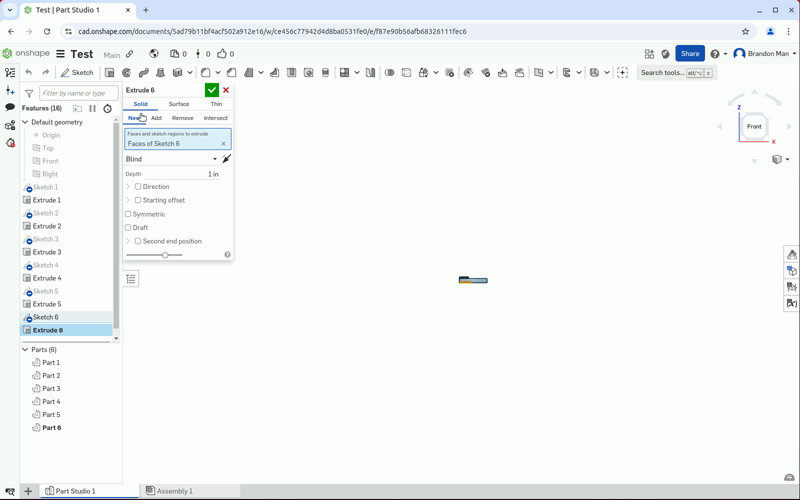
mouse_move(137, 120)
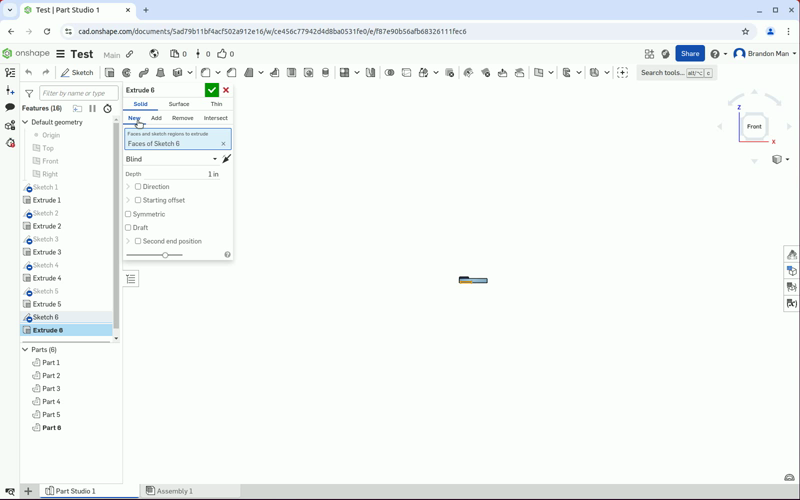
click(137, 120)
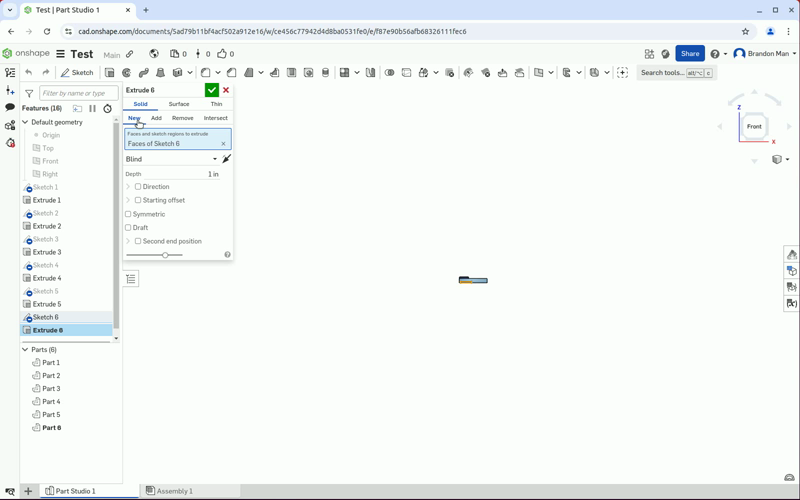
key(tab, 4)
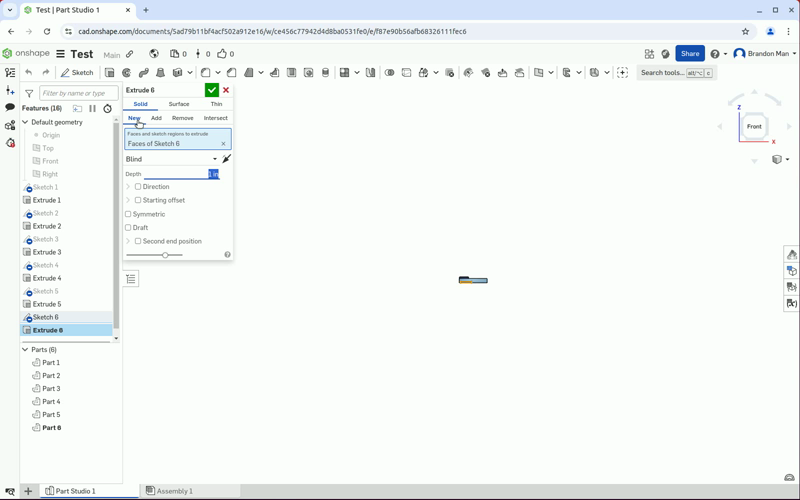
text(23.108)
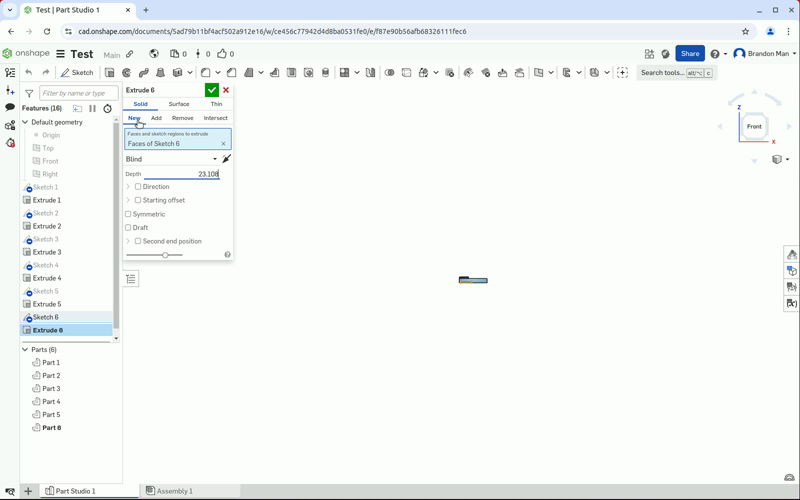
key(enter)
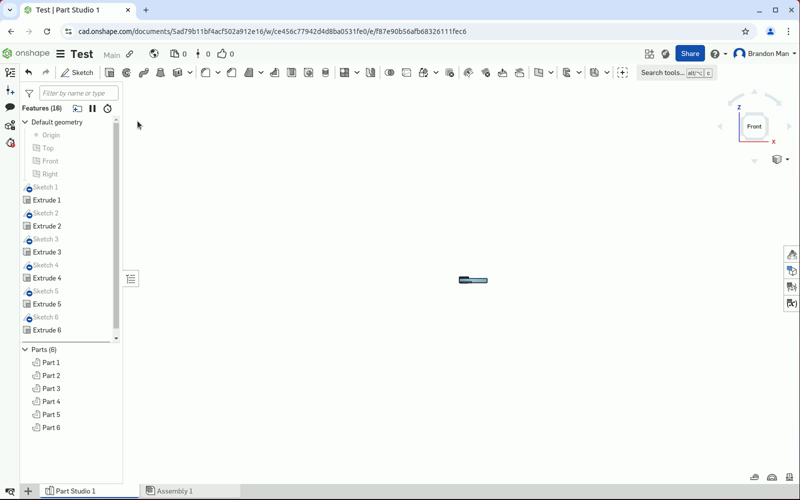
key(shift+h)
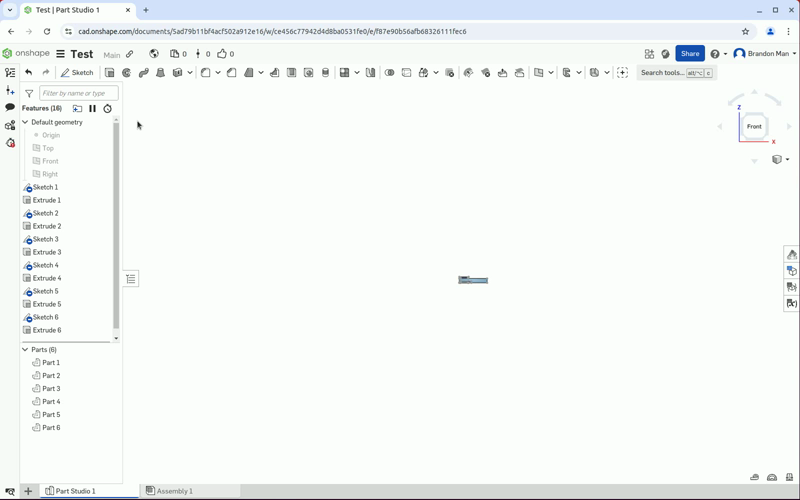
key(shift+h)
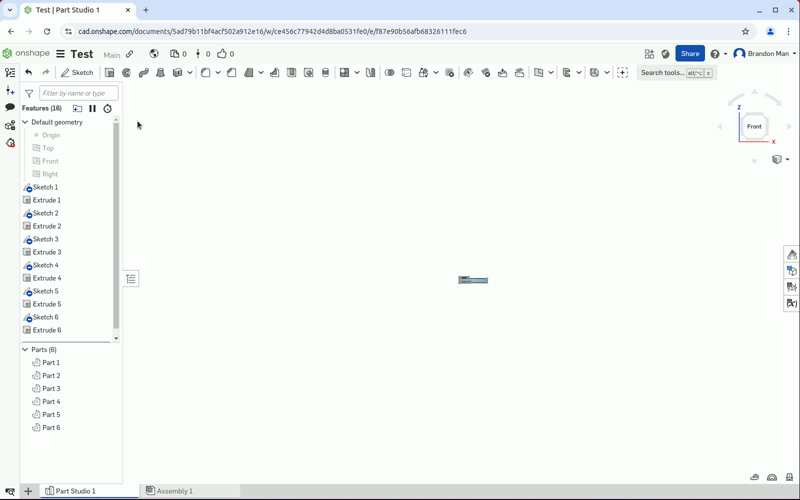
key(shift+7)
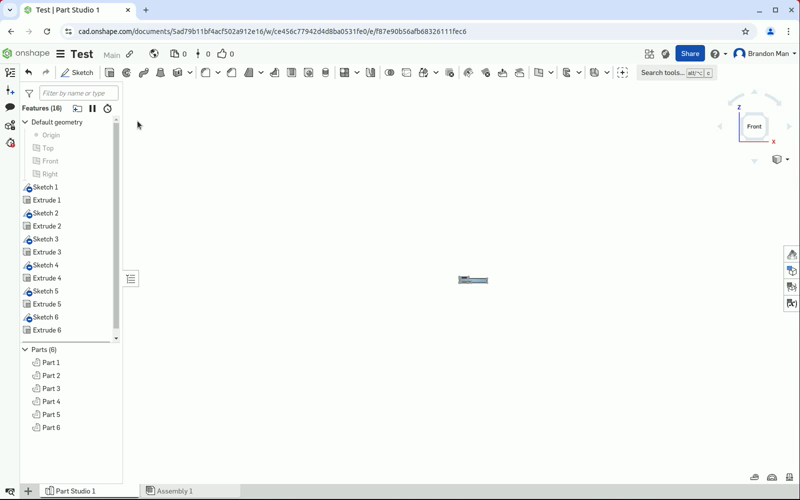
key(left, 2)
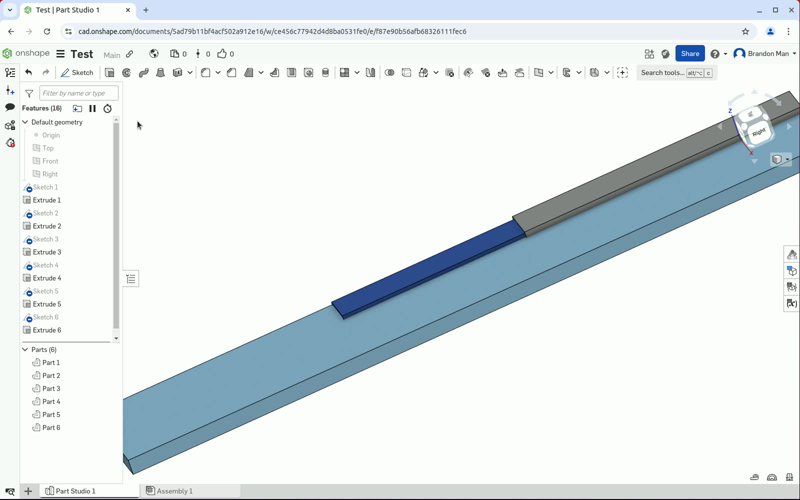
key(down, 2)
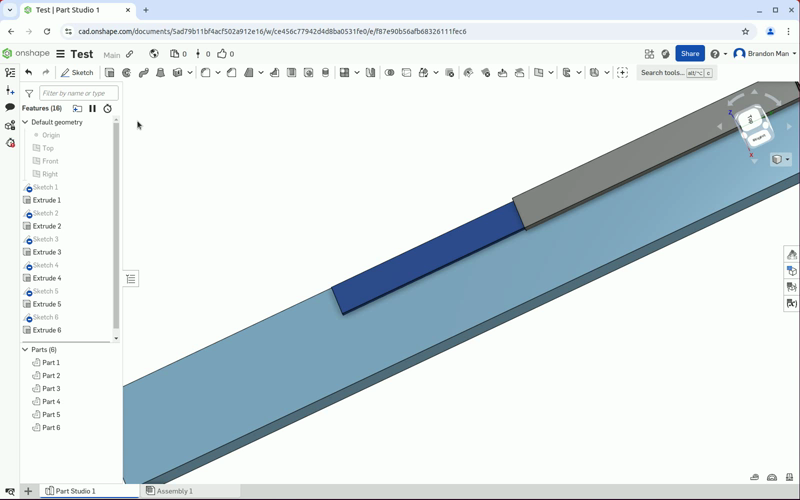
key(up, 2)
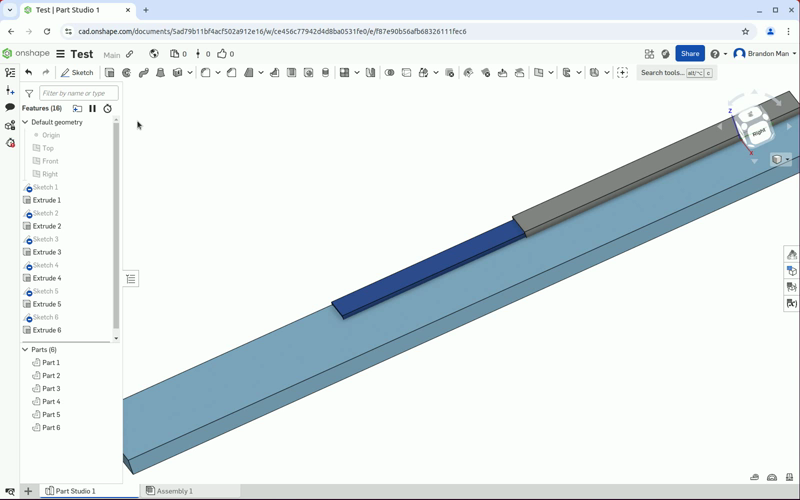
key(right, 2)
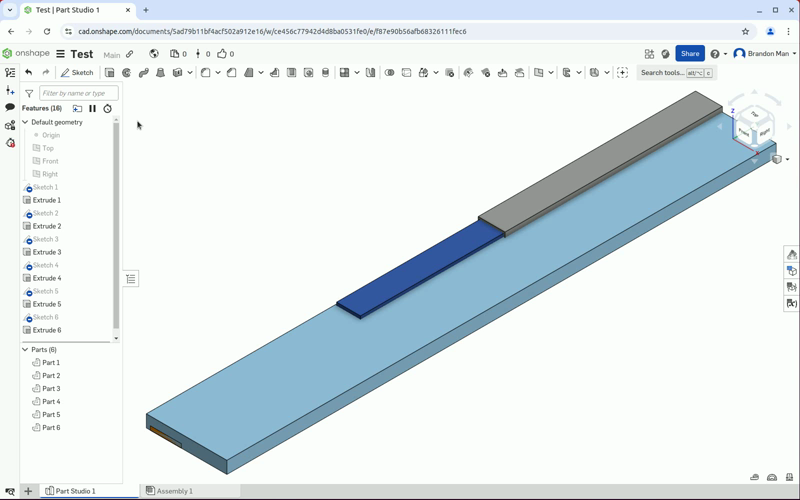
mouse_move(69, 189)
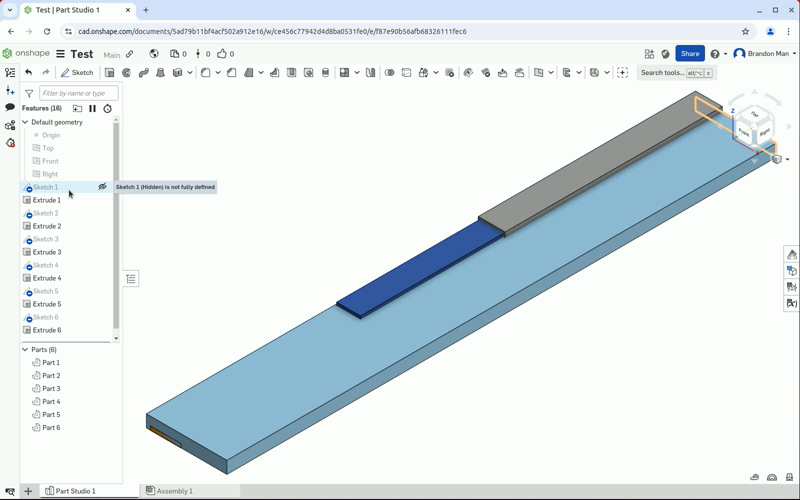
click(69, 189)